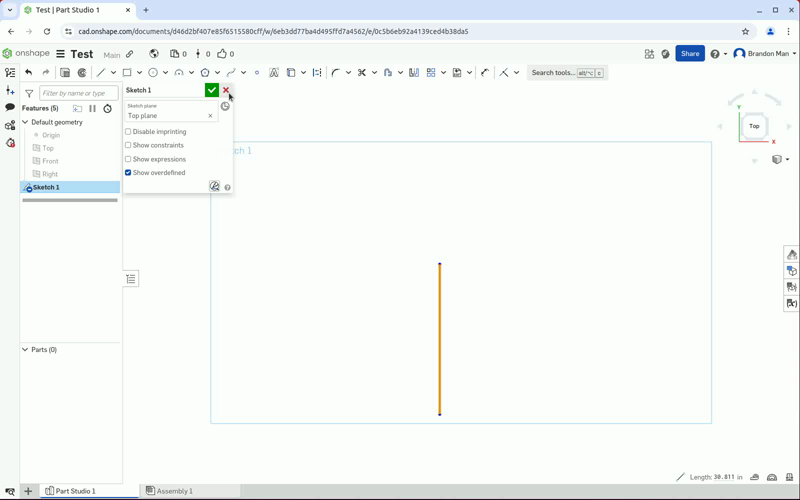
key(shift+h)
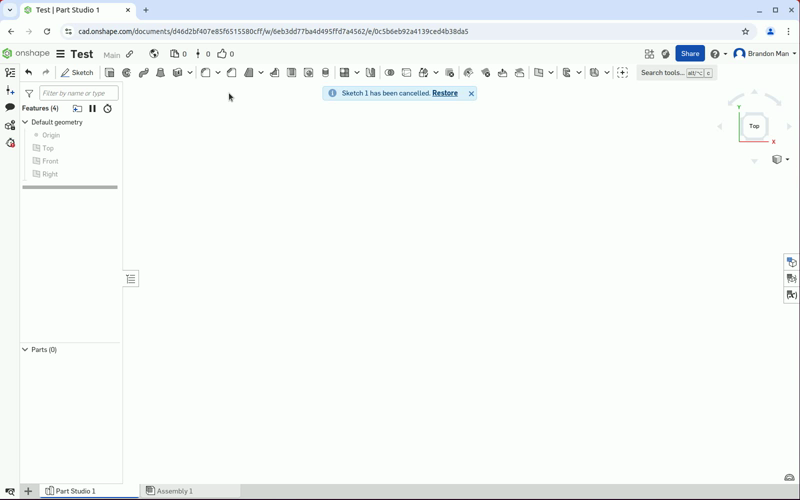
mouse_move(73, 352)
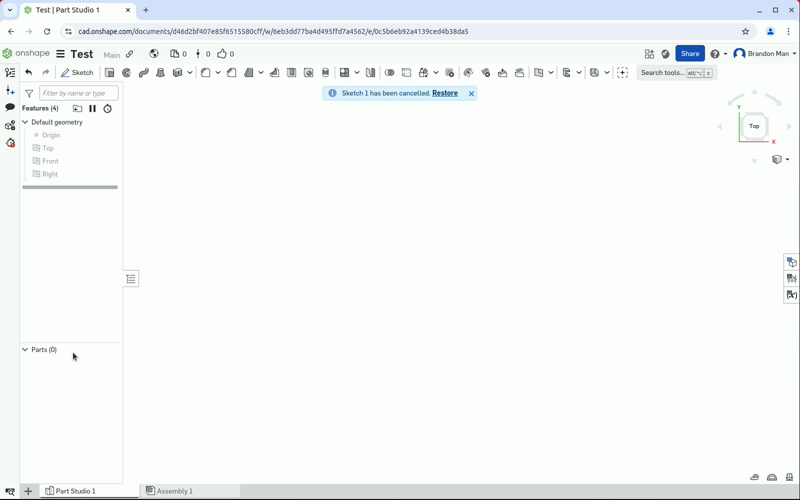
key(y)
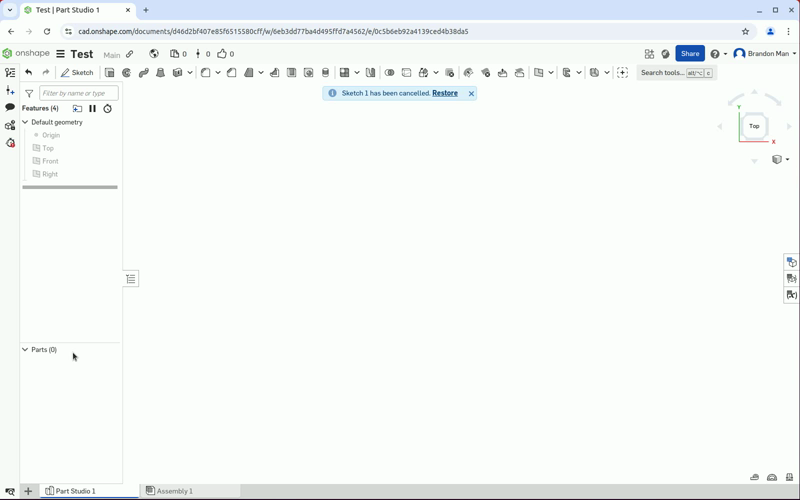
key(shift+p)
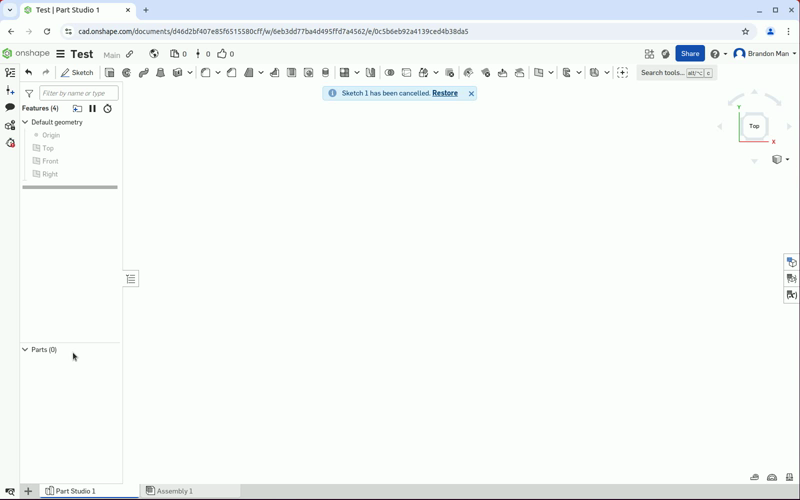
key(space)
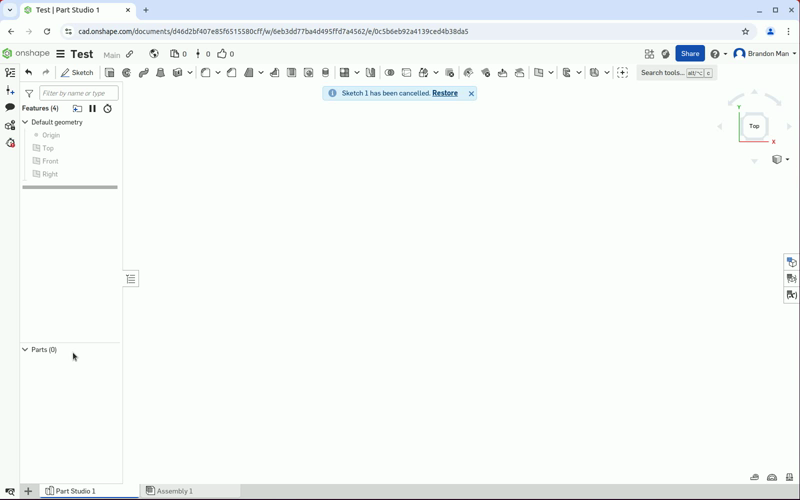
key_down(shift)
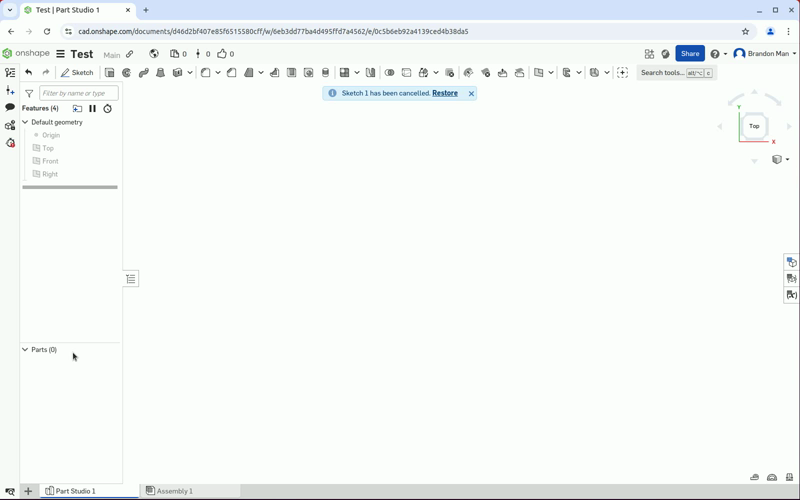
key(up)
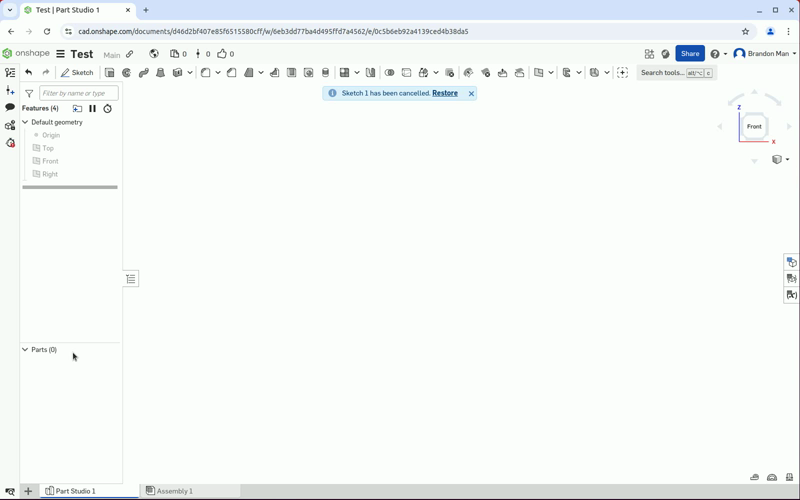
key_up(shift)
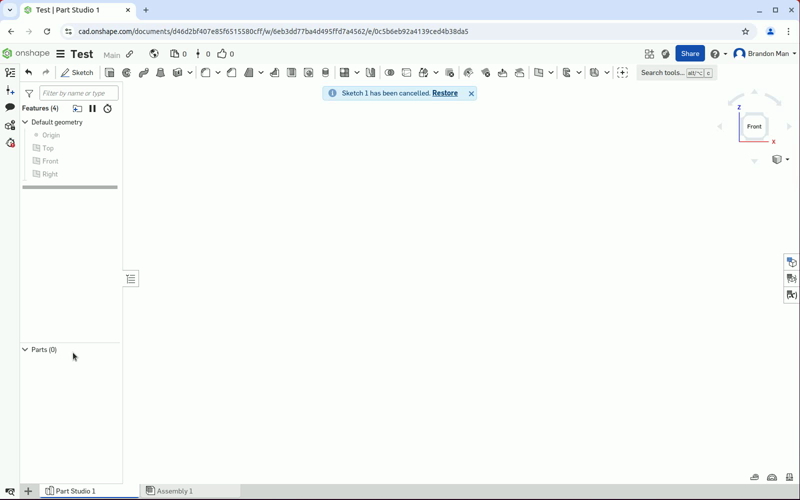
key(space)
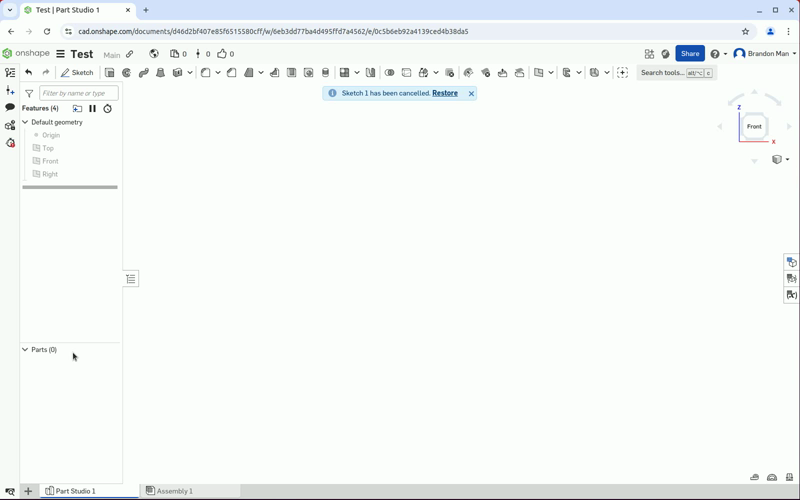
key_down(shift)
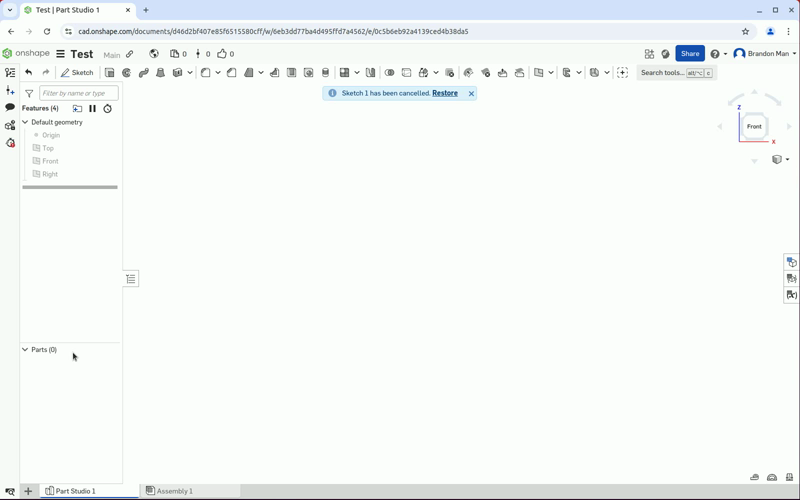
key(left)
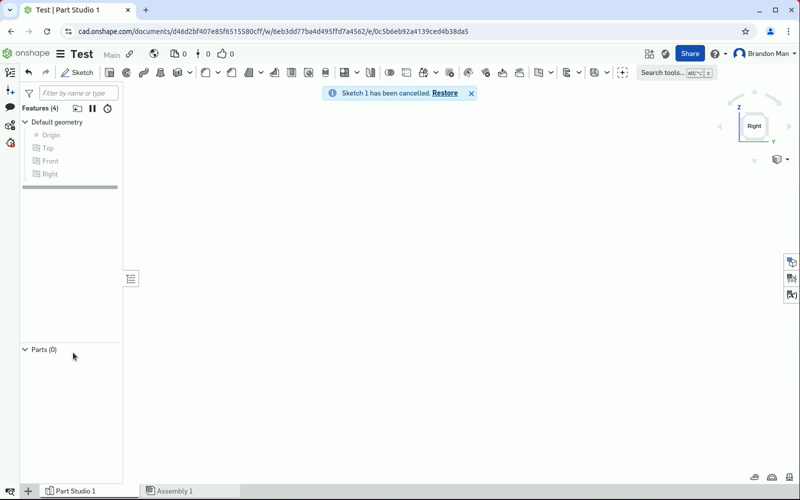
key_up(shift)
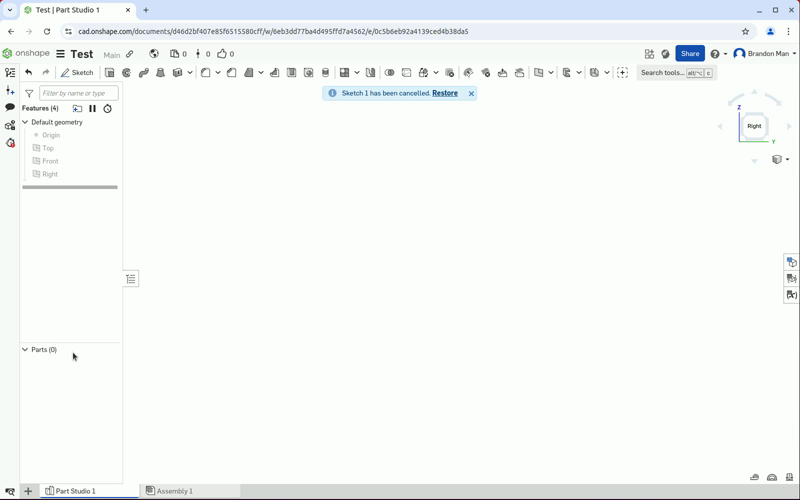
mouse_move(73, 352)
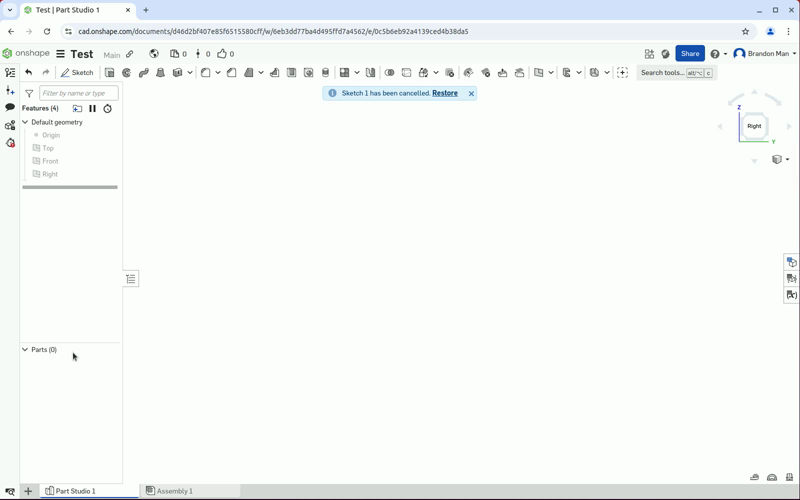
key(shift+y)
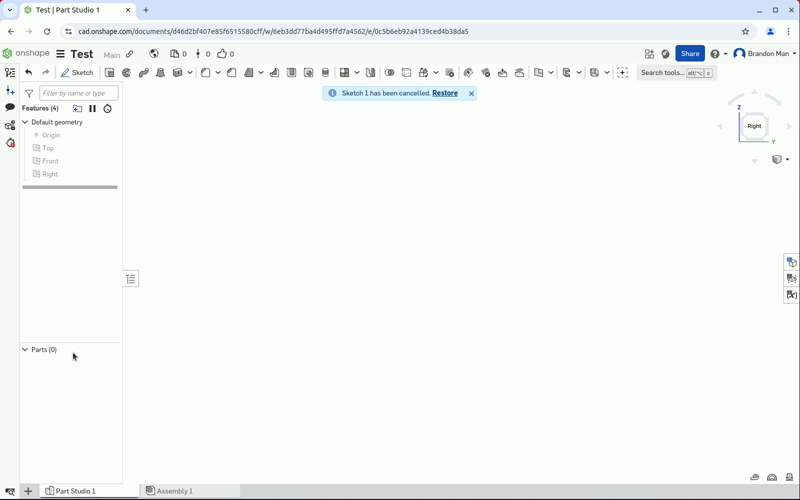
key(shift+s)
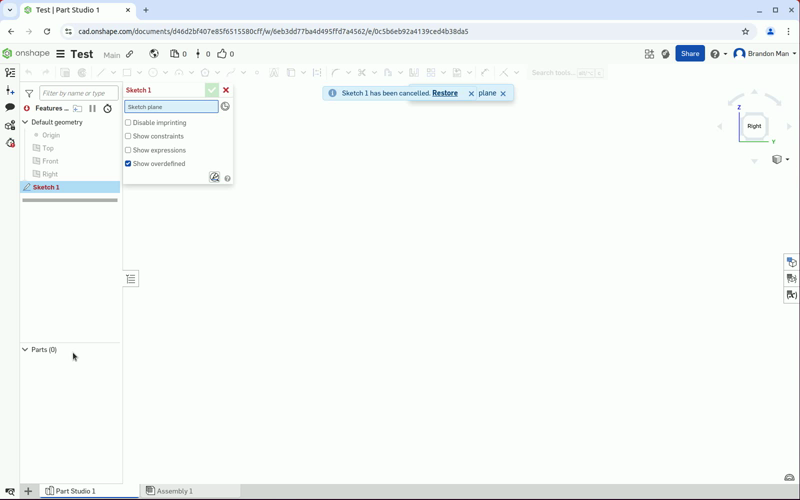
mouse_move(73, 176)
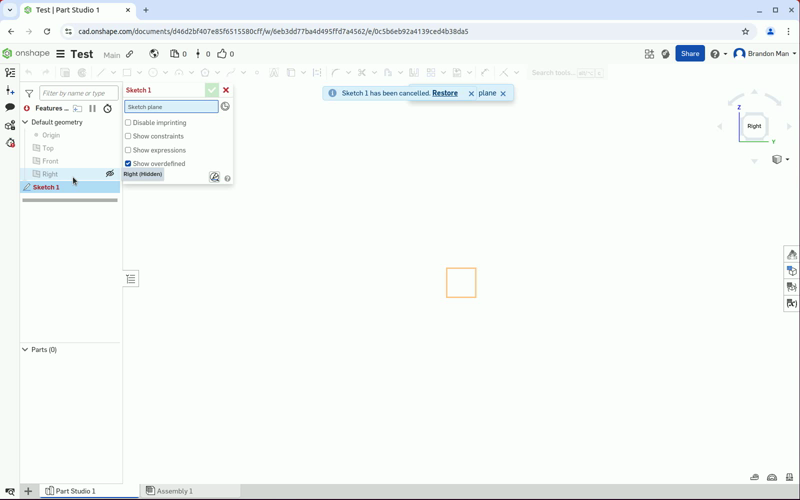
click(73, 176)
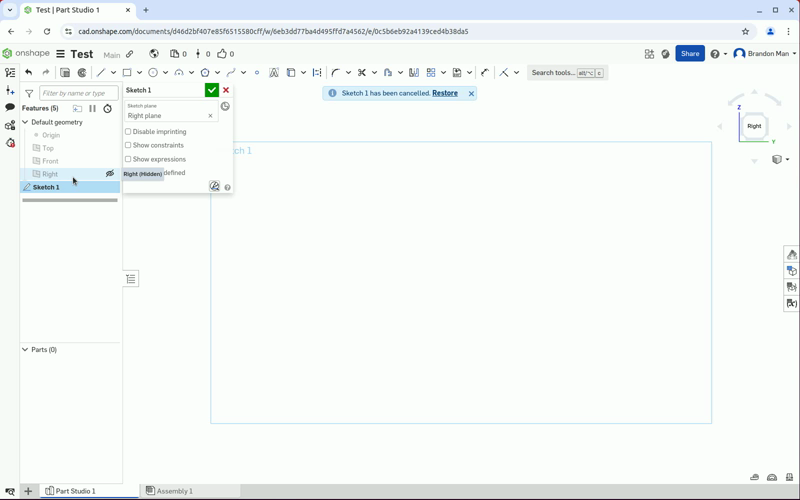
mouse_move(73, 352)
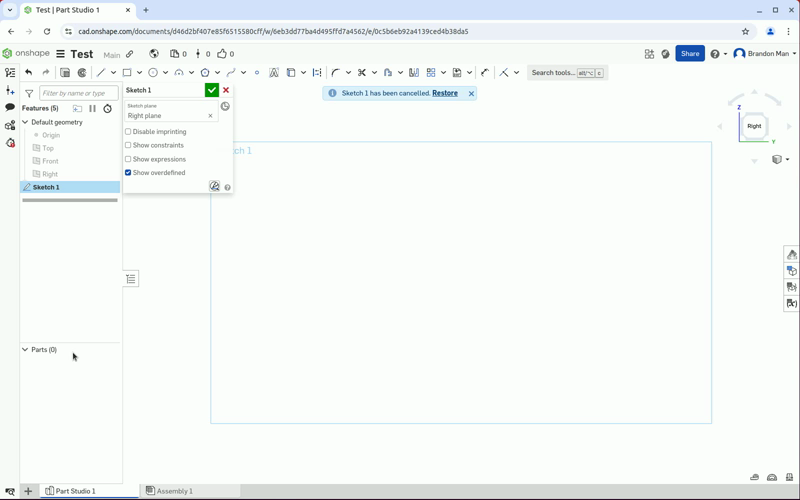
key(y)
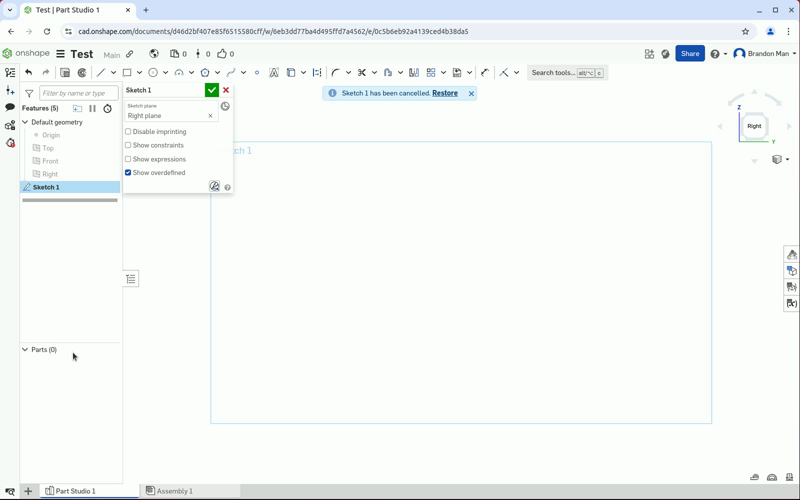
key(a)
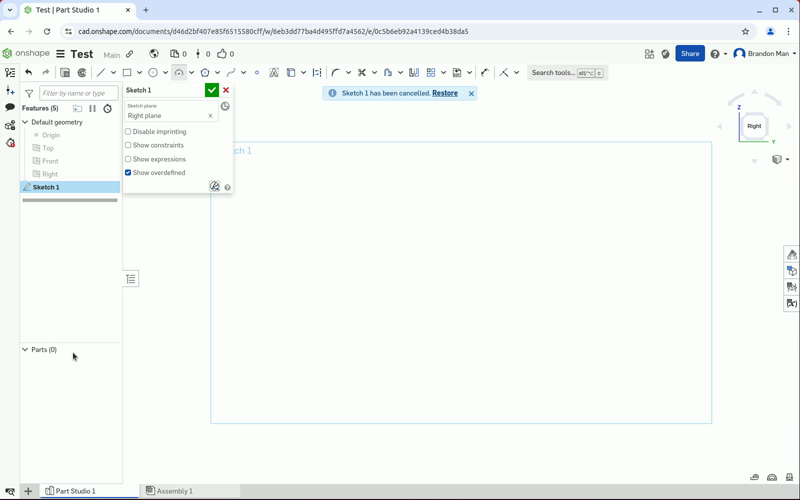
key_down(shift)
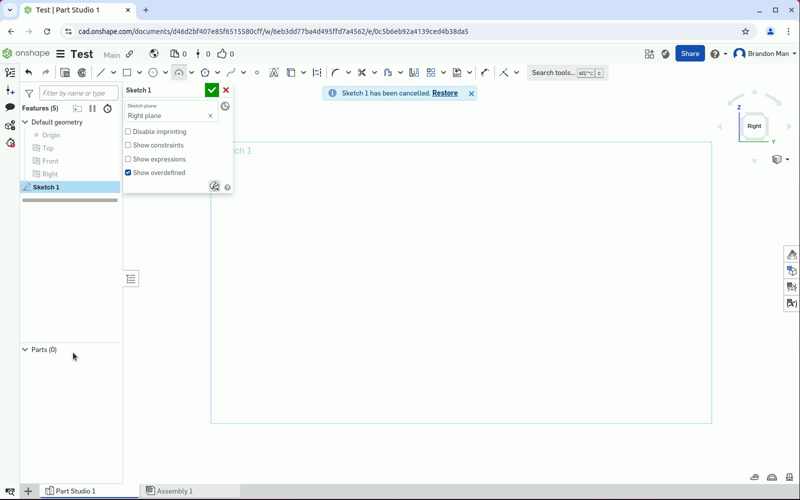
mouse_move(437, 294)
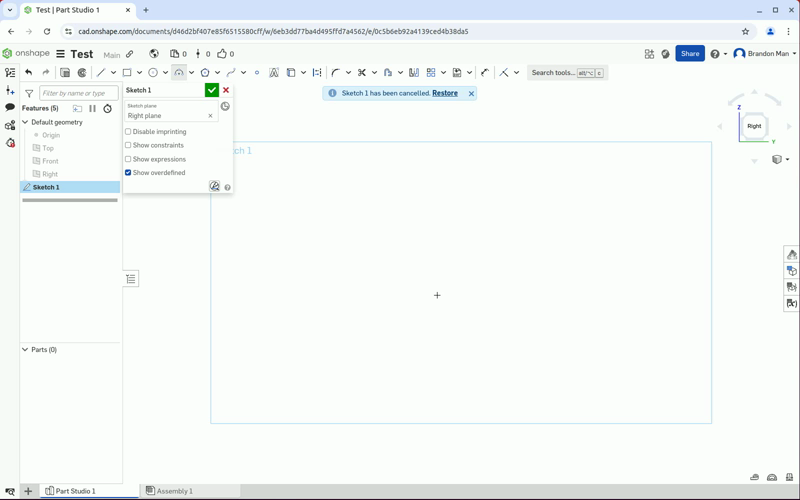
click(437, 294)
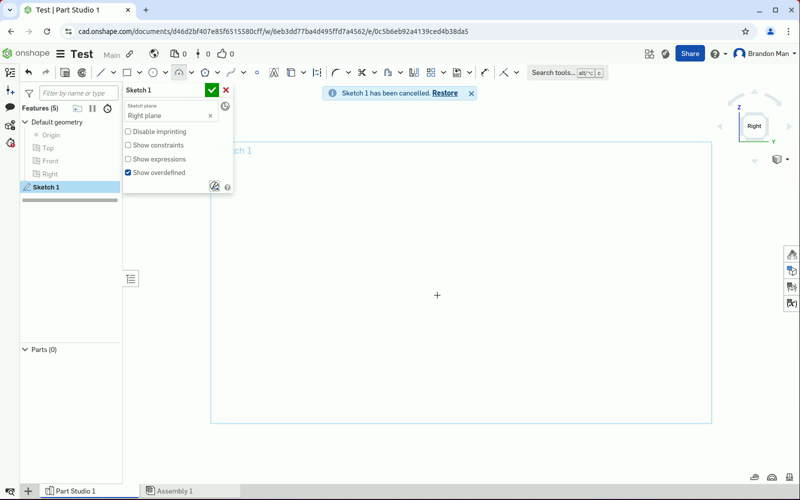
key_up(shift)
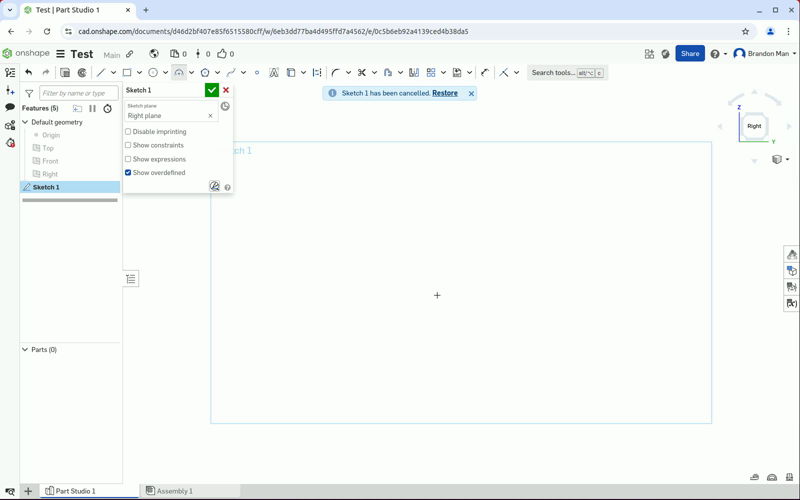
key_down(shift)
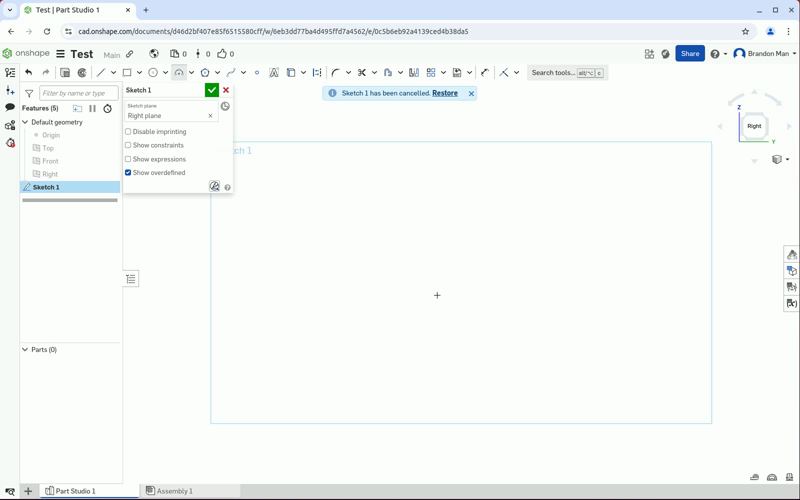
mouse_move(449, 306)
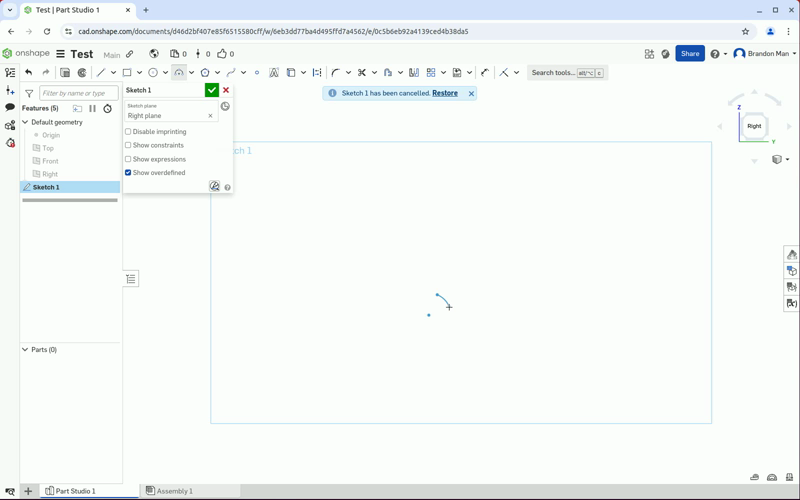
click(449, 306)
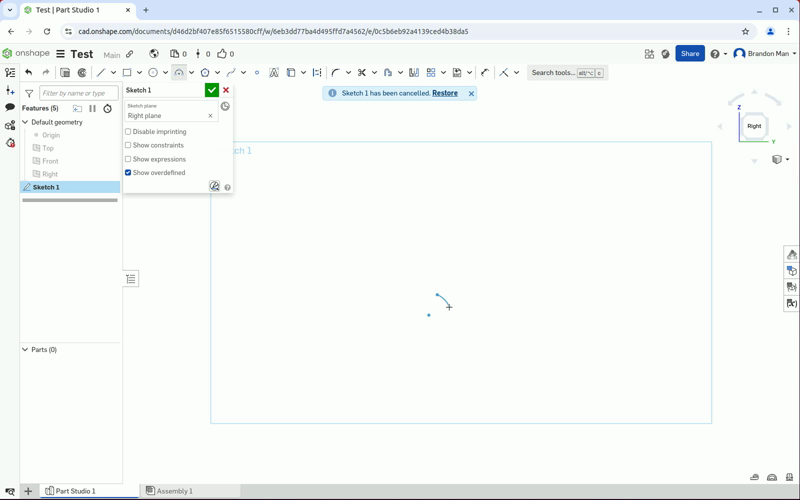
mouse_move(440, 303)
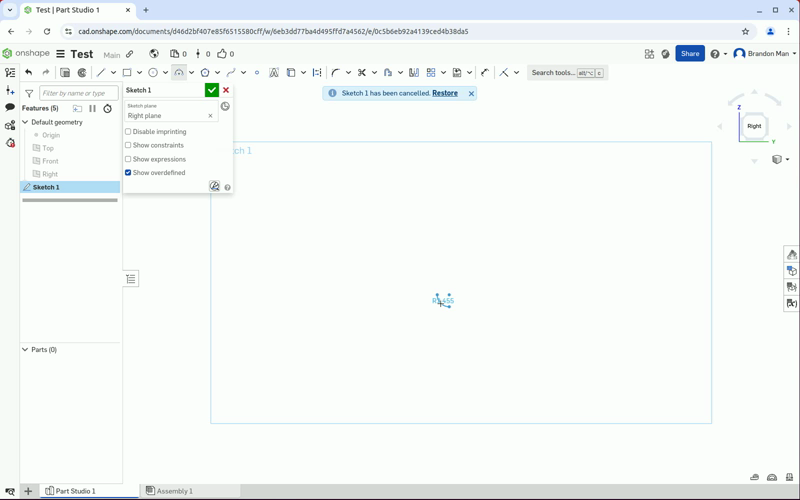
click(440, 303)
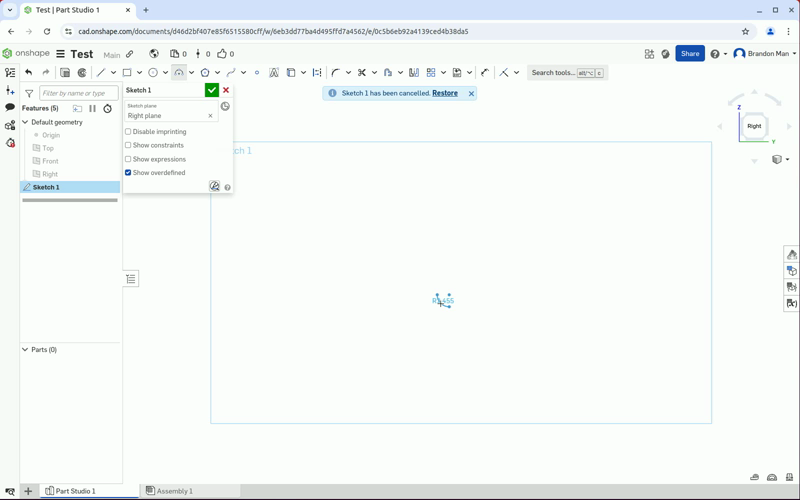
key_up(shift)
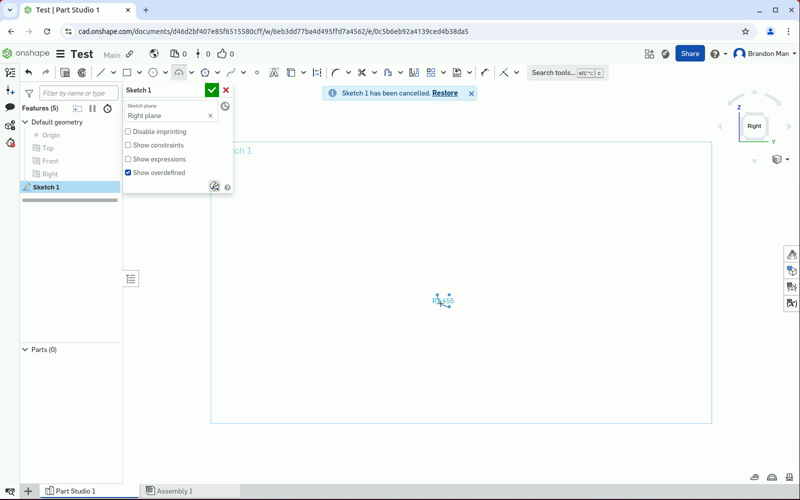
key(esc)
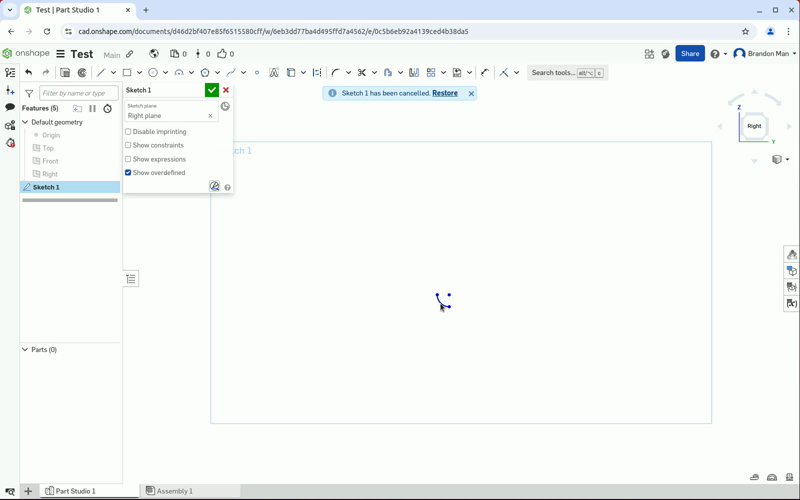
key(l)
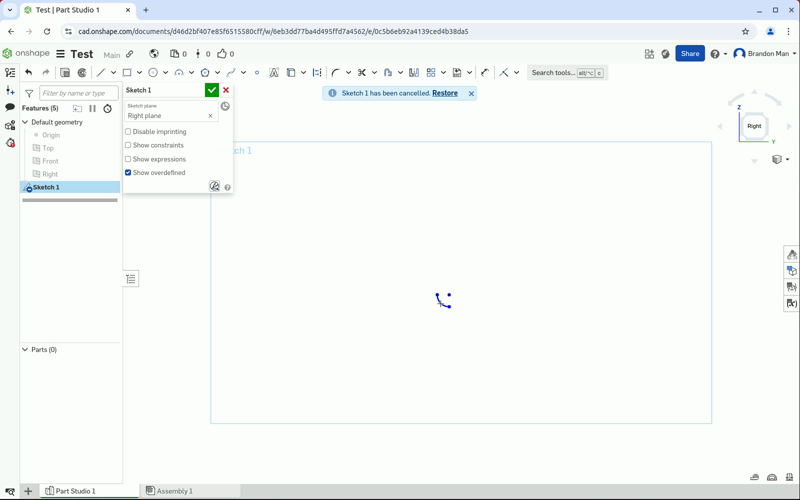
mouse_move(449, 306)
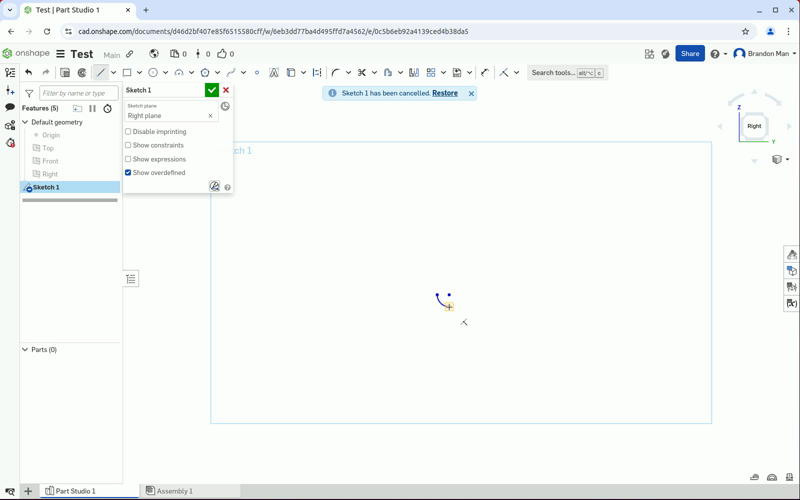
click(449, 306)
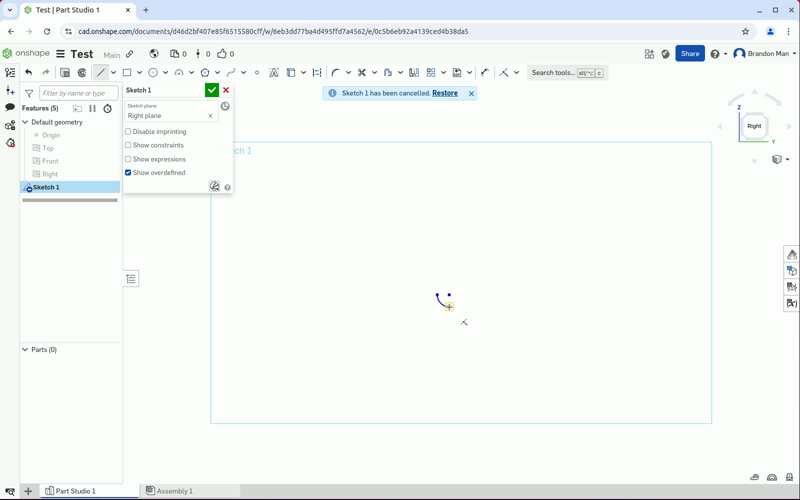
key_down(shift)
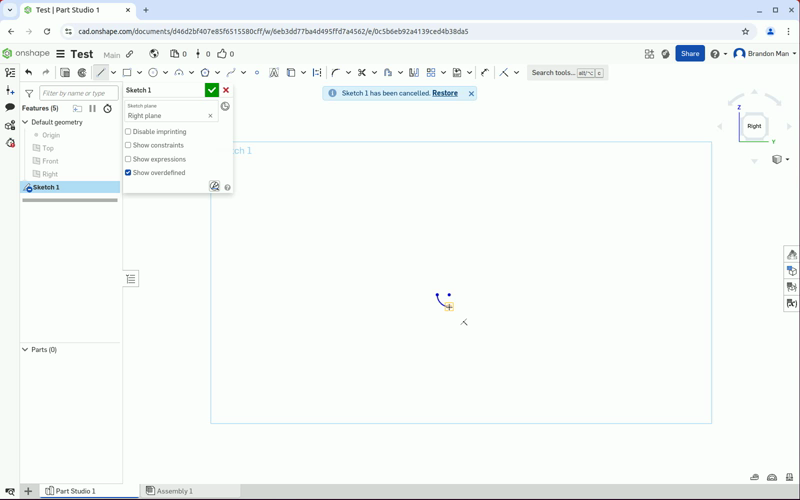
mouse_move(479, 306)
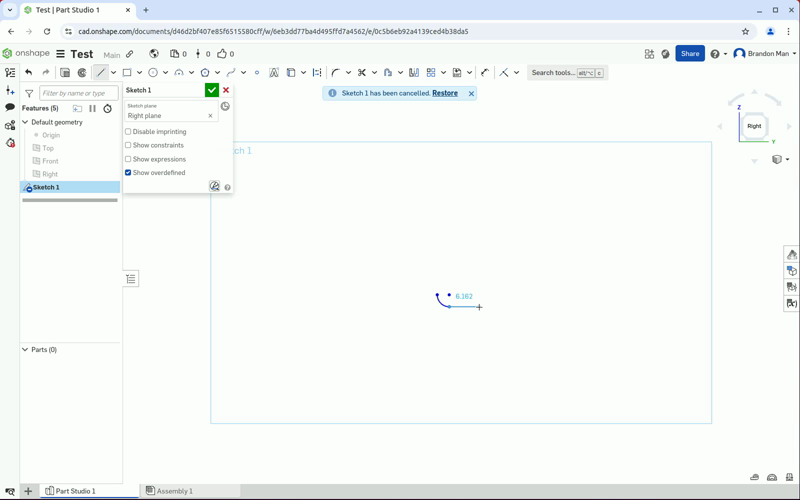
mouse_move(472, 306)
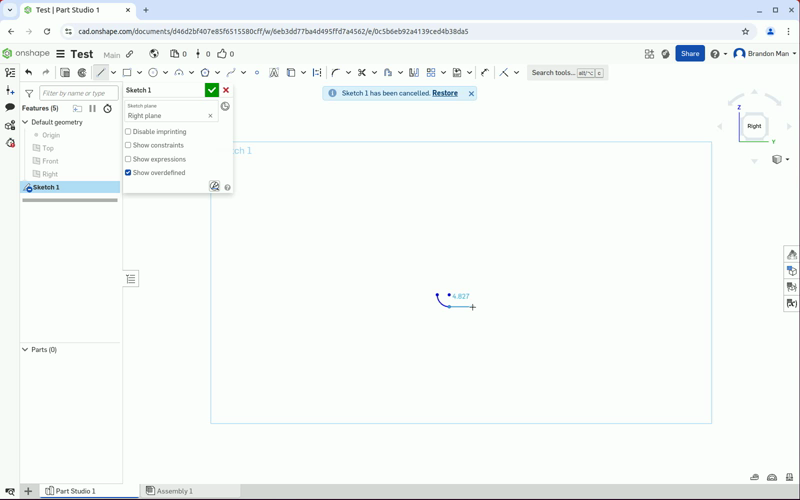
click(472, 306)
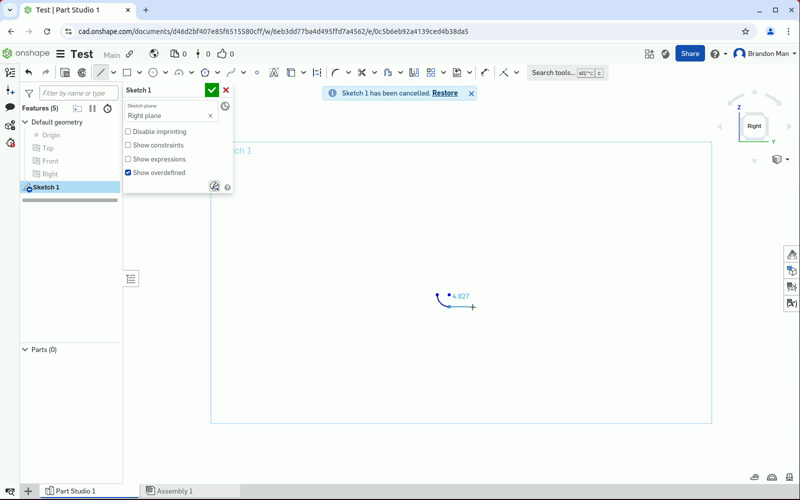
key_up(shift)
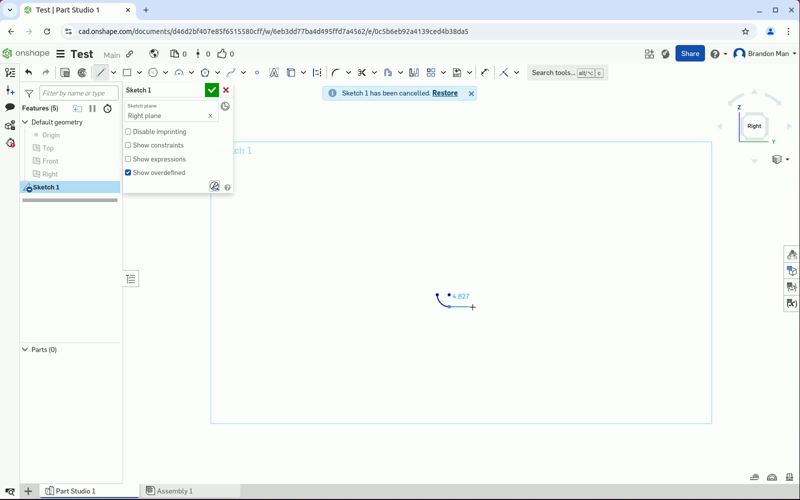
key(esc)
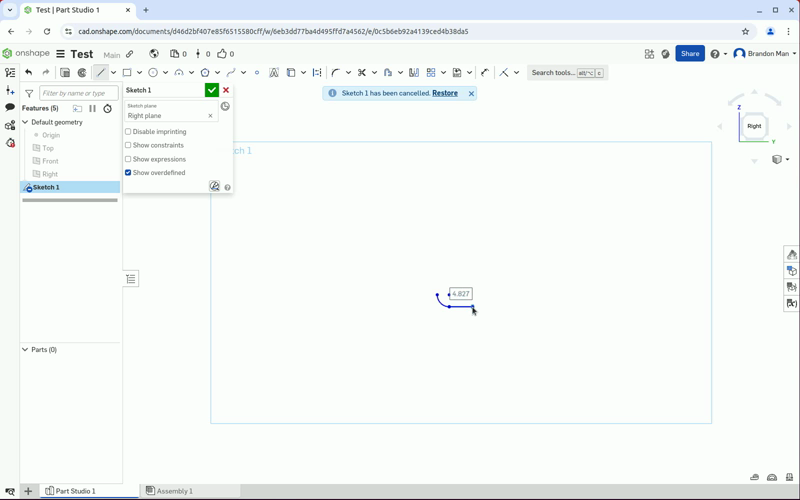
key(a)
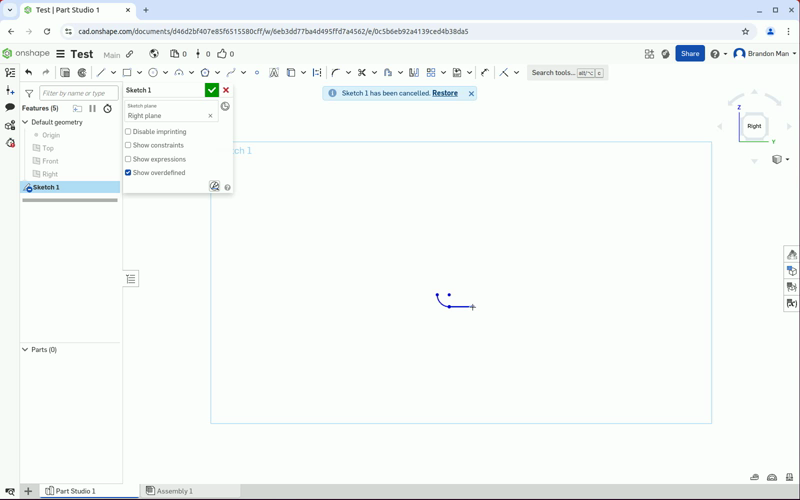
mouse_move(472, 306)
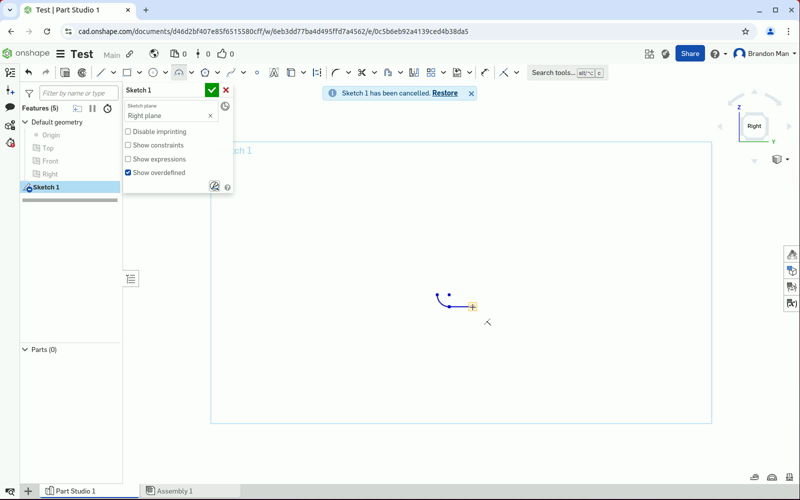
click(472, 306)
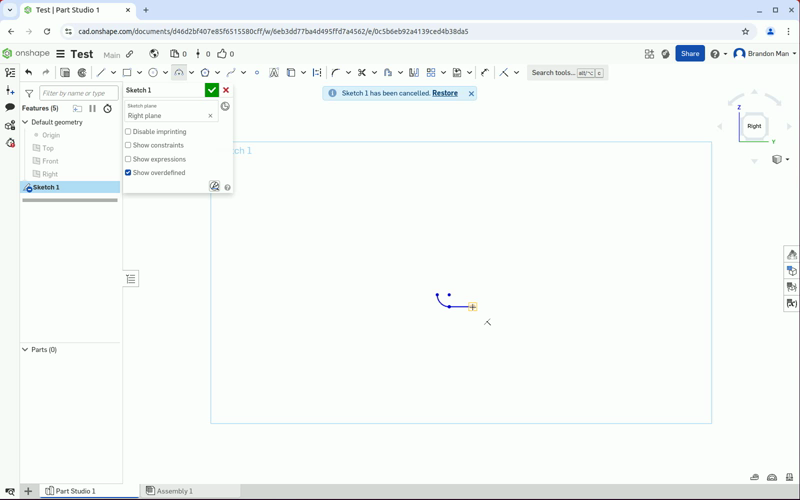
key_down(shift)
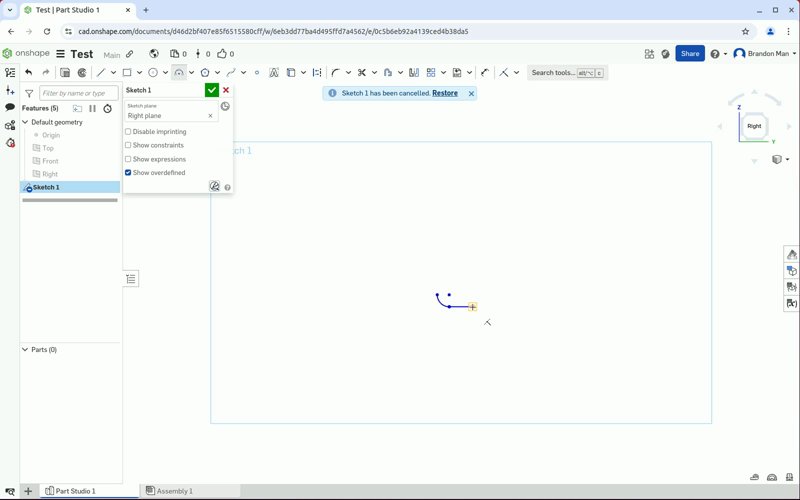
mouse_move(484, 294)
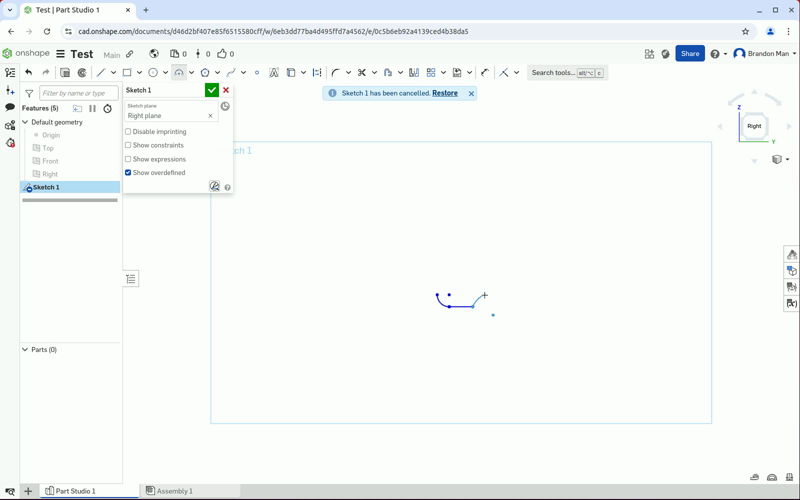
click(484, 294)
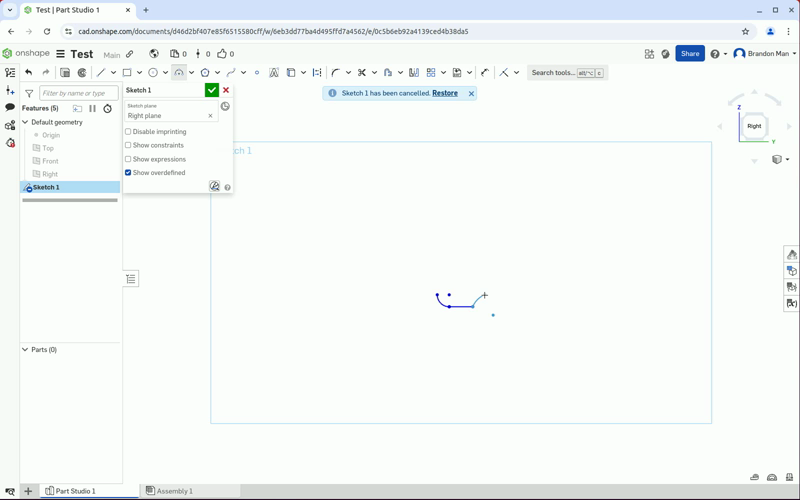
mouse_move(481, 303)
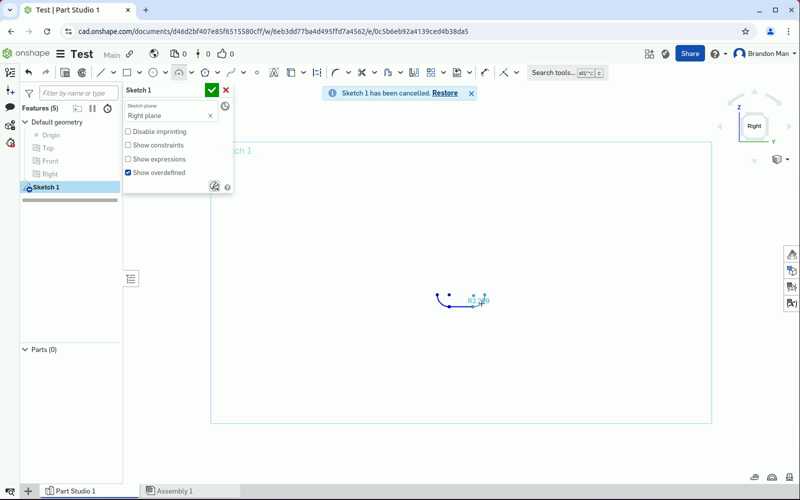
click(481, 303)
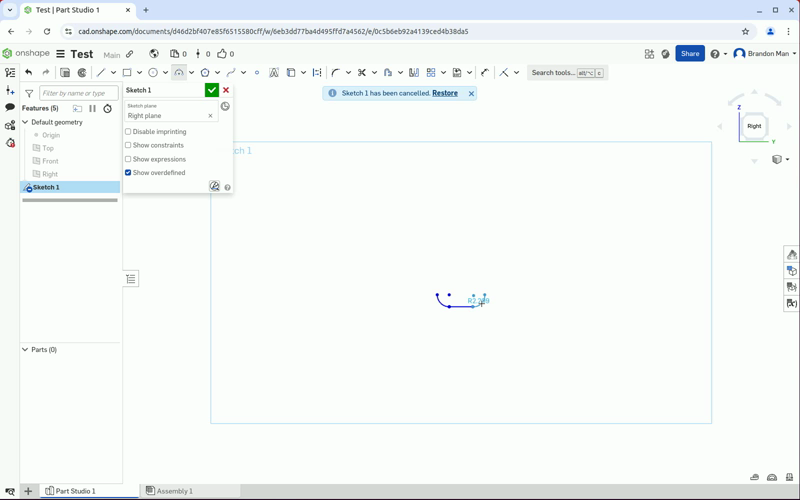
key_up(shift)
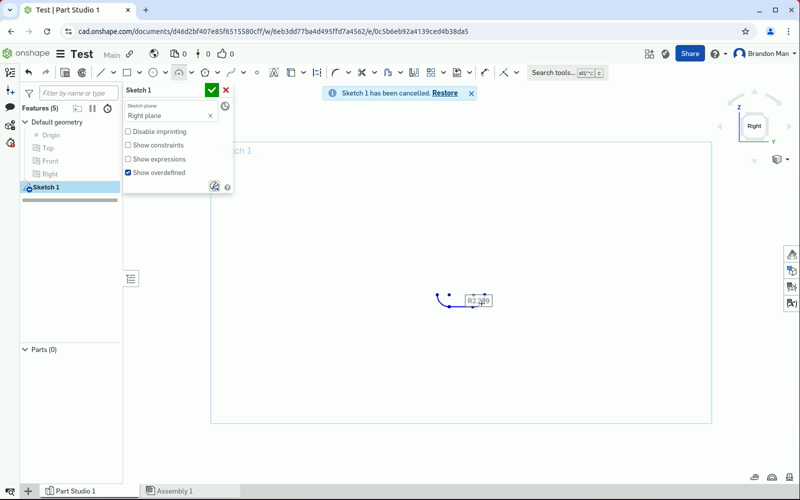
key(esc)
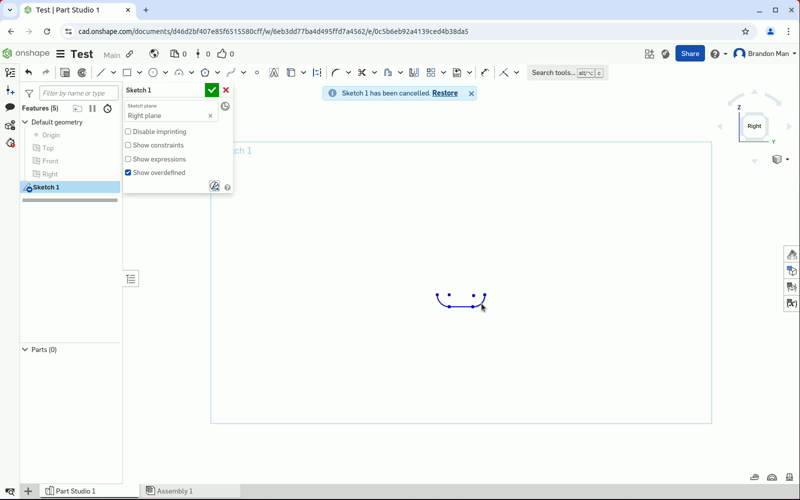
key(l)
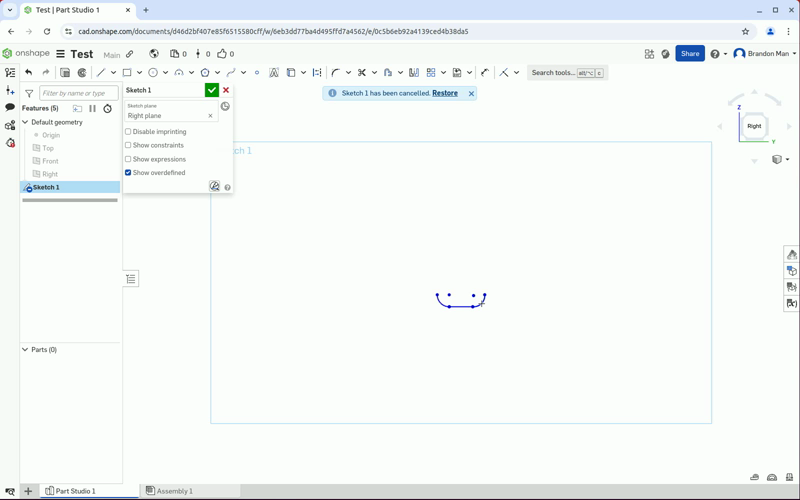
mouse_move(484, 294)
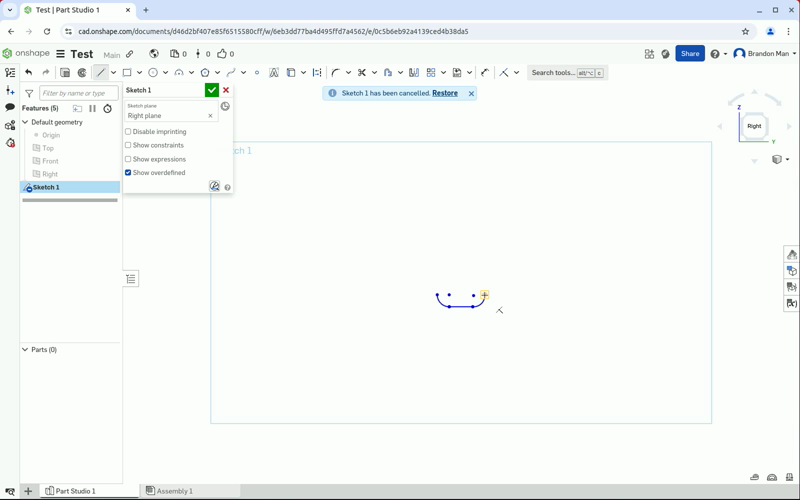
click(484, 294)
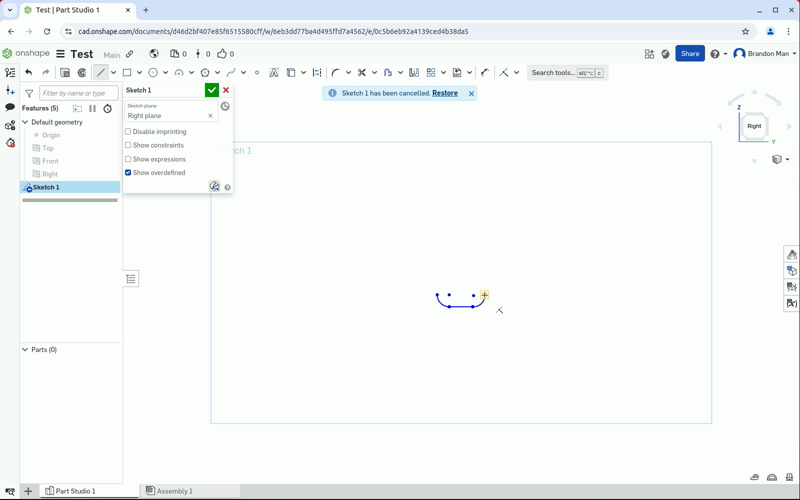
key_down(shift)
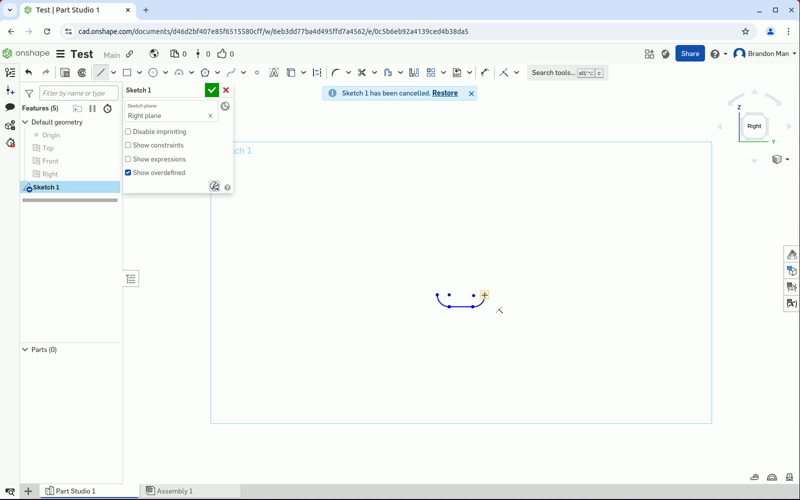
mouse_move(514, 294)
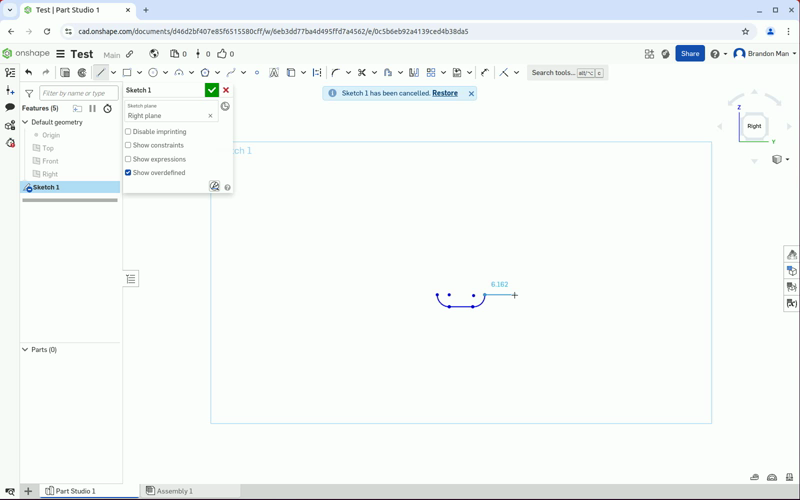
mouse_move(484, 270)
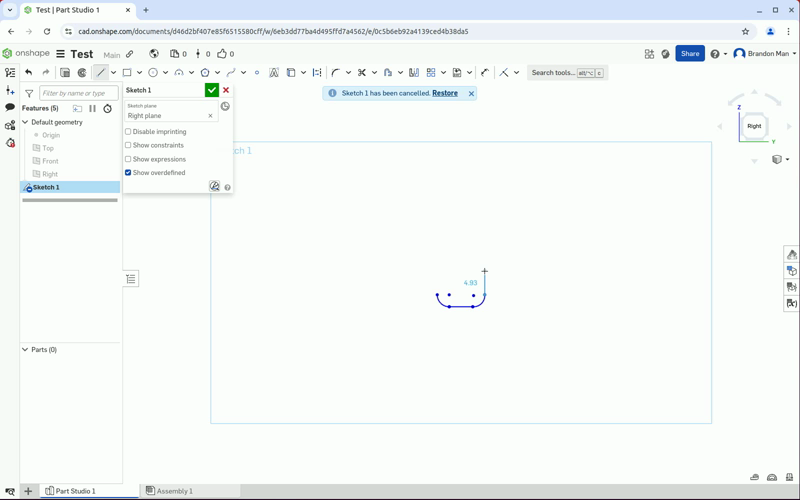
click(484, 270)
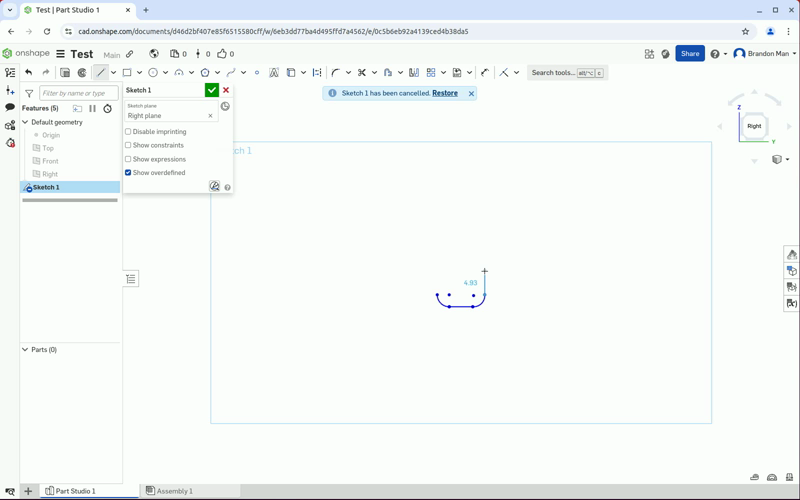
key_up(shift)
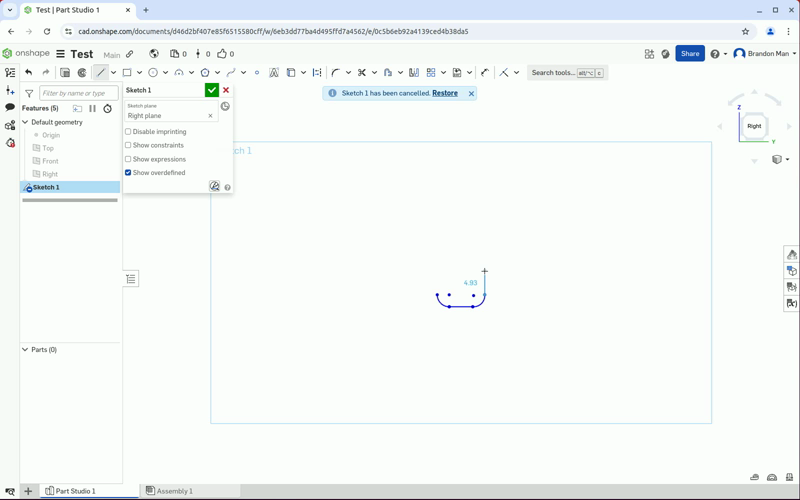
key(esc)
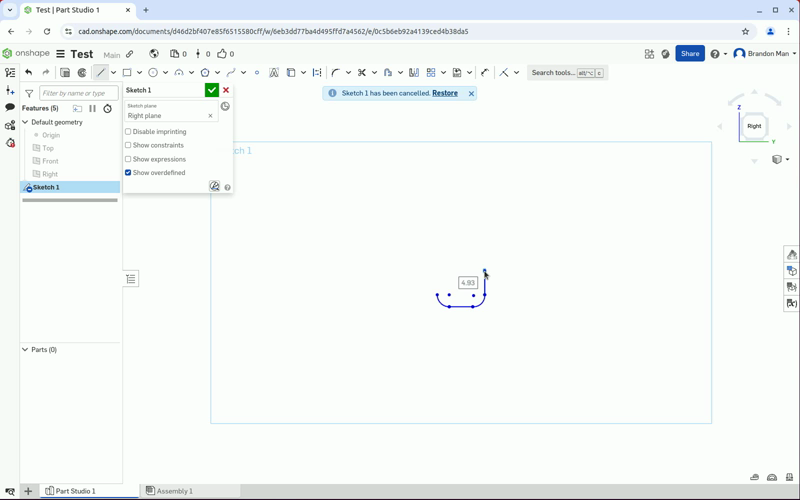
key(a)
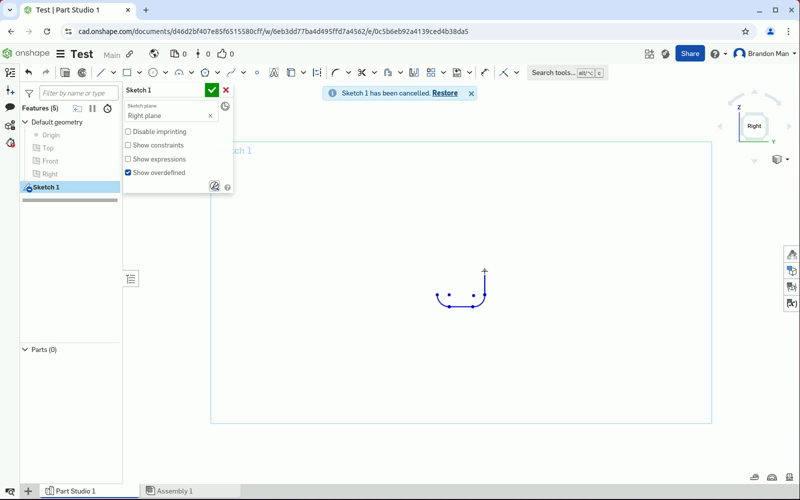
mouse_move(484, 270)
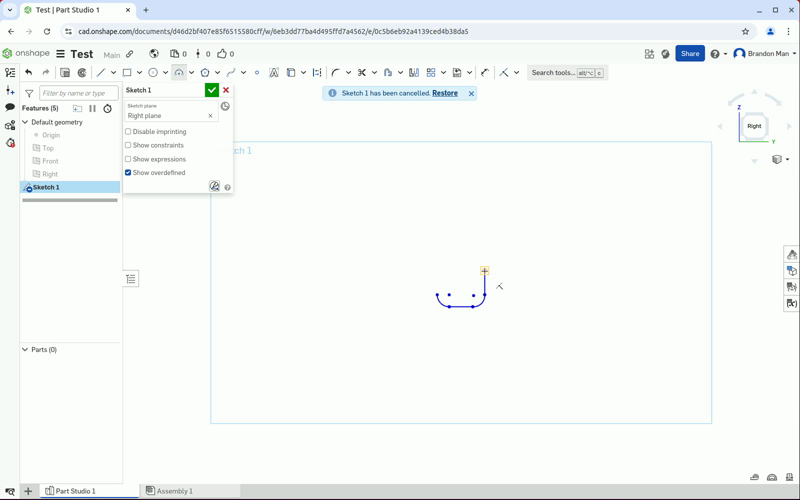
click(484, 270)
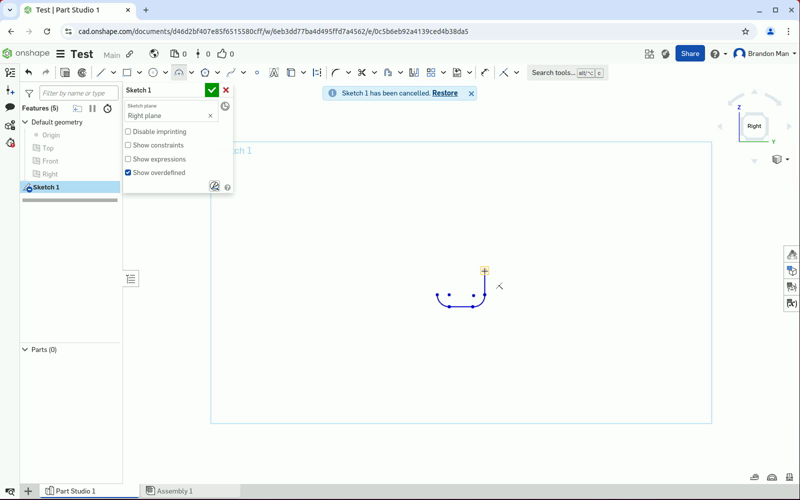
key_down(shift)
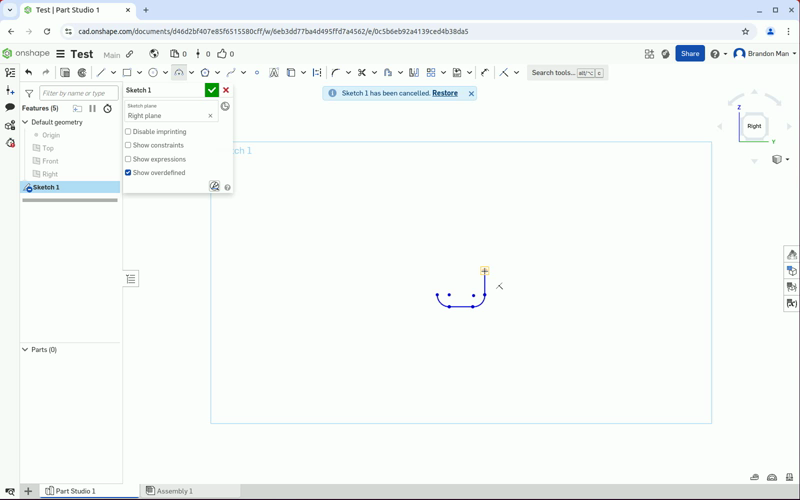
mouse_move(472, 259)
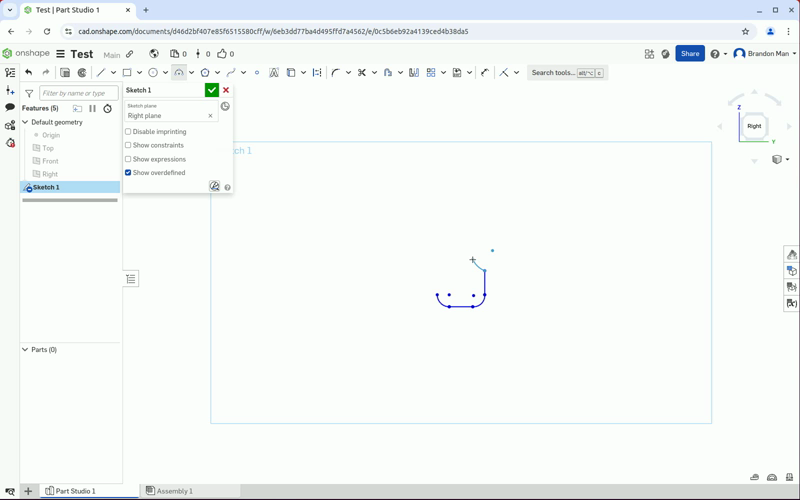
click(472, 259)
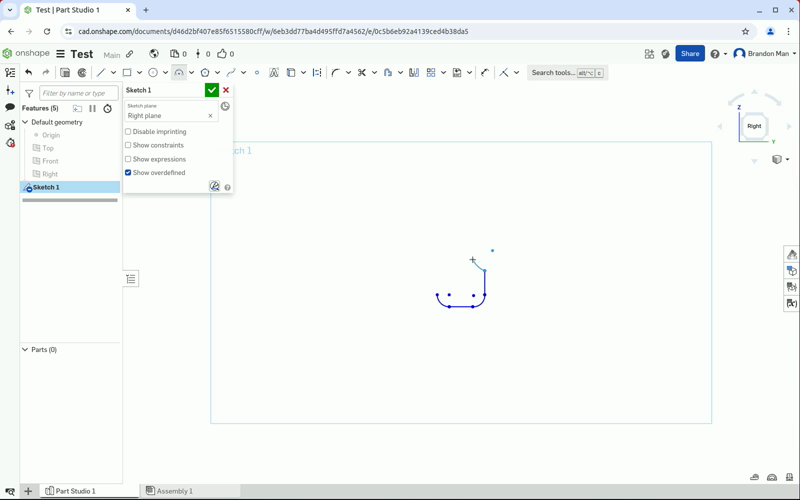
mouse_move(481, 262)
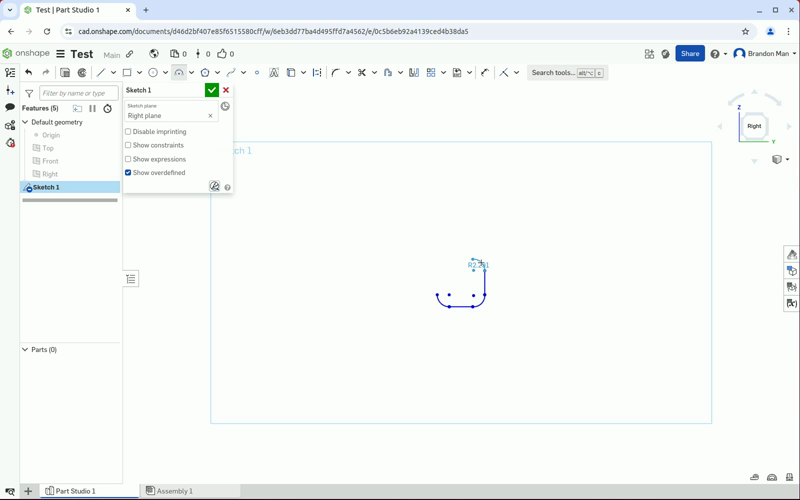
click(481, 262)
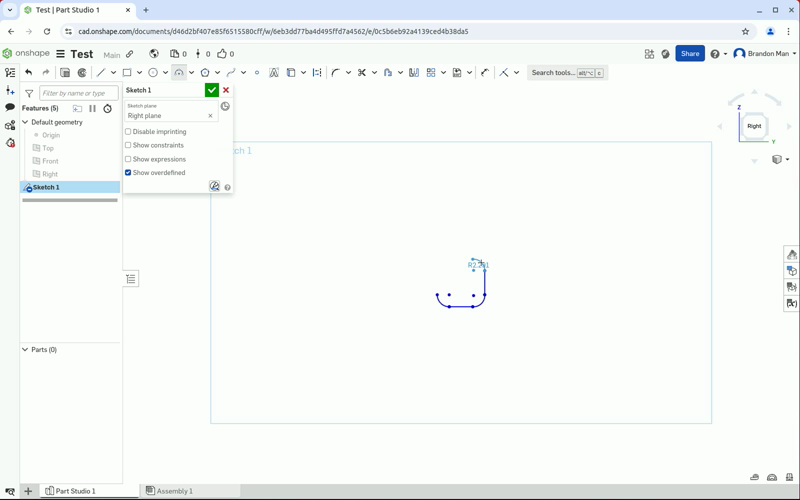
key_up(shift)
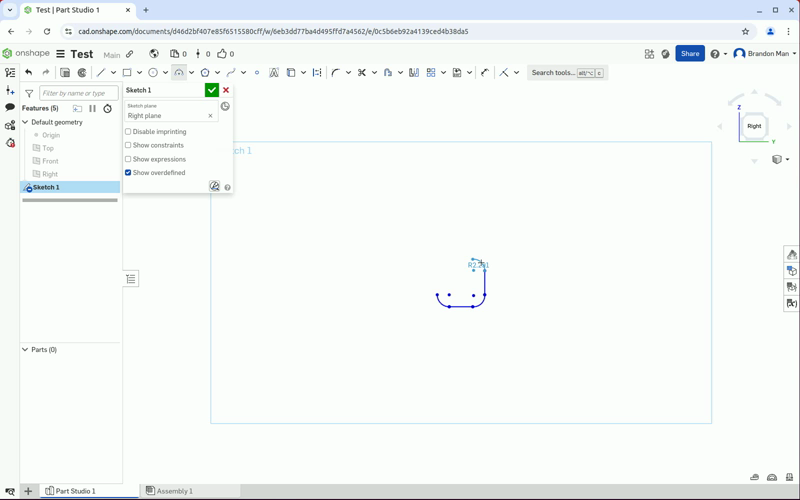
key(esc)
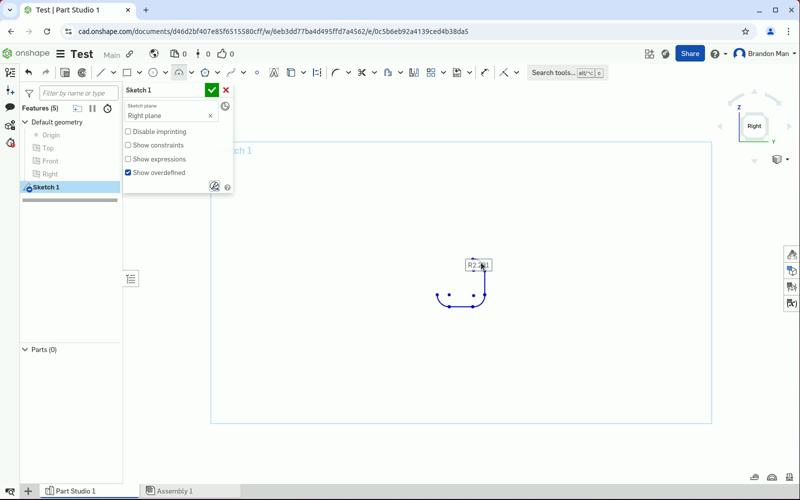
key(l)
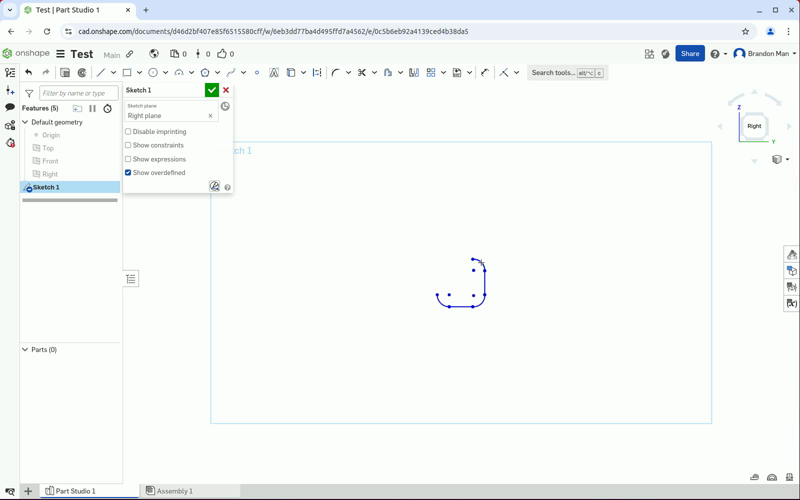
mouse_move(472, 259)
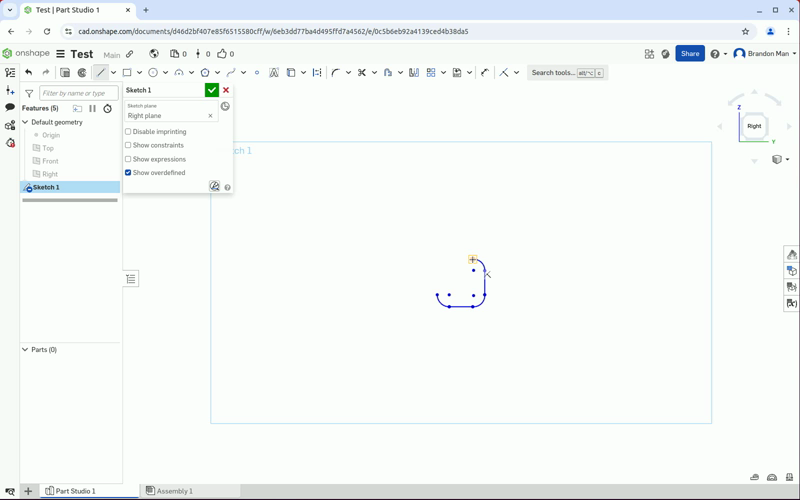
click(472, 259)
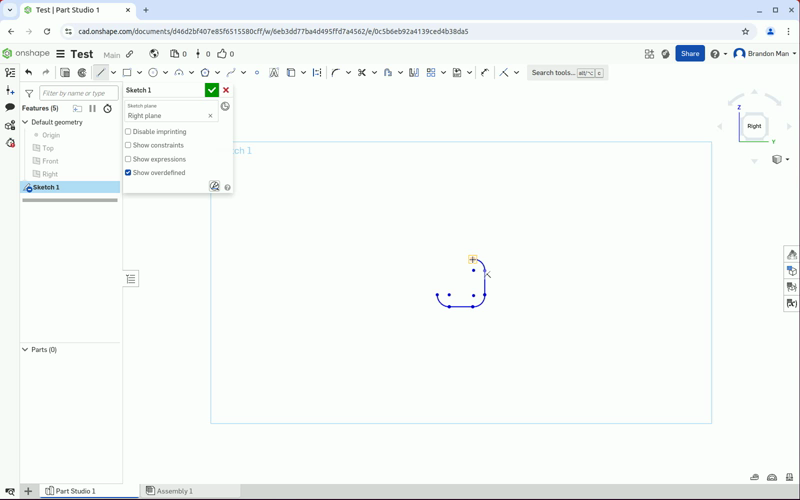
key_down(shift)
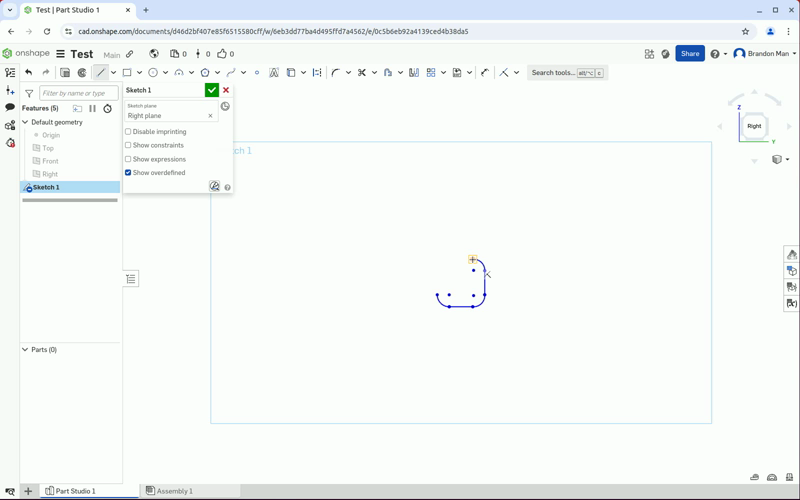
mouse_move(502, 259)
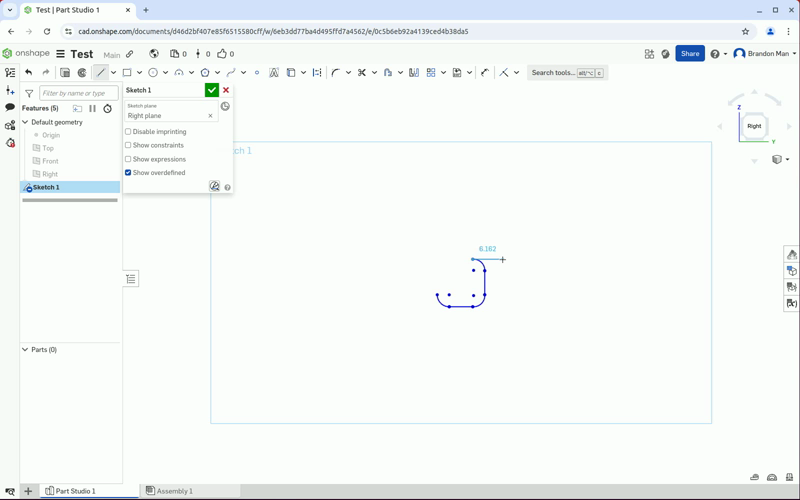
mouse_move(449, 259)
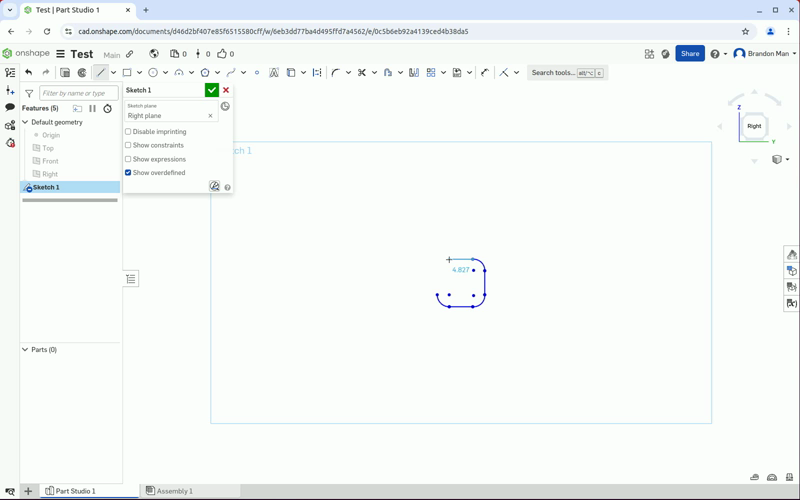
click(449, 259)
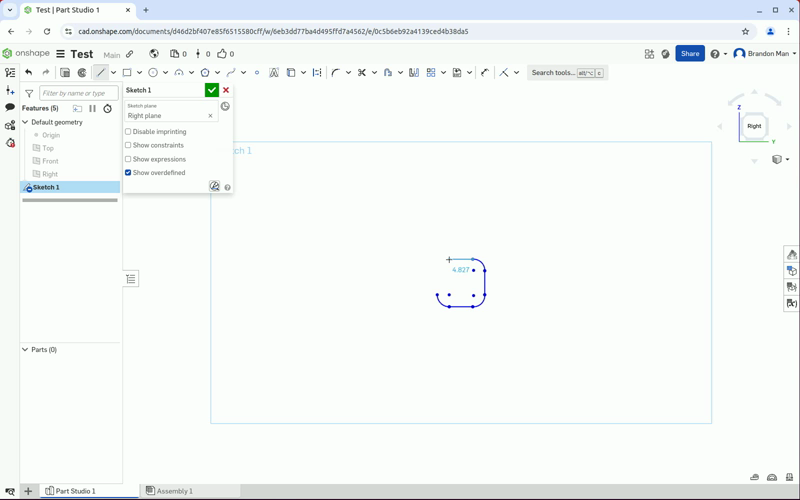
key_up(shift)
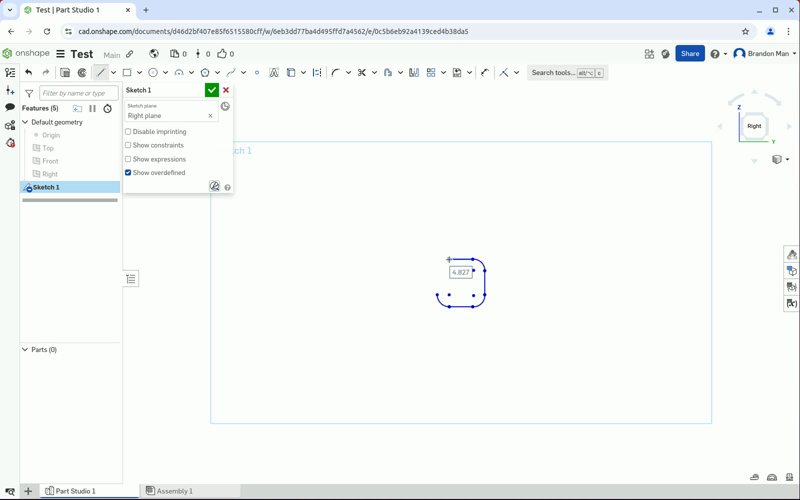
key(esc)
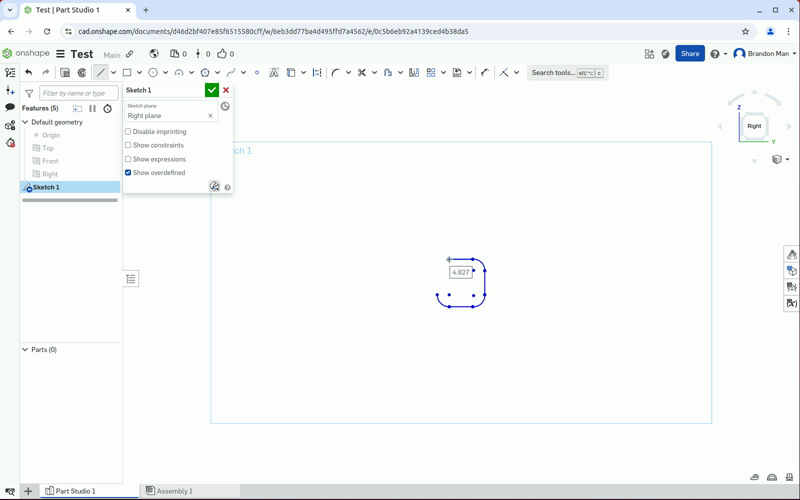
key(a)
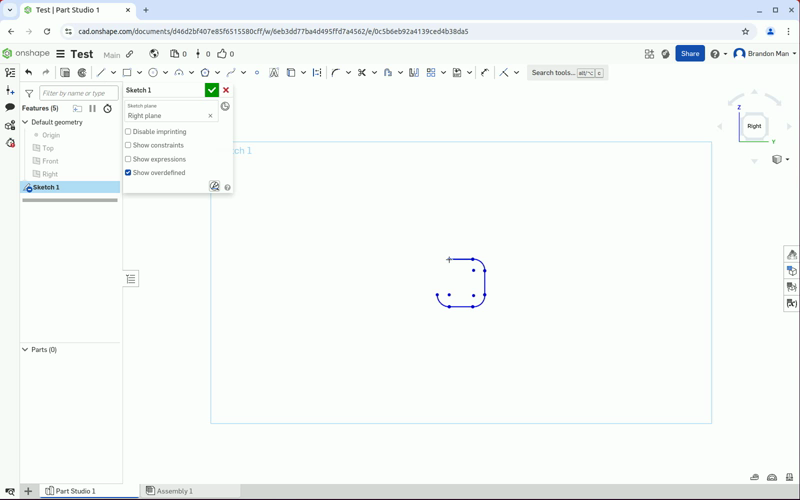
mouse_move(449, 259)
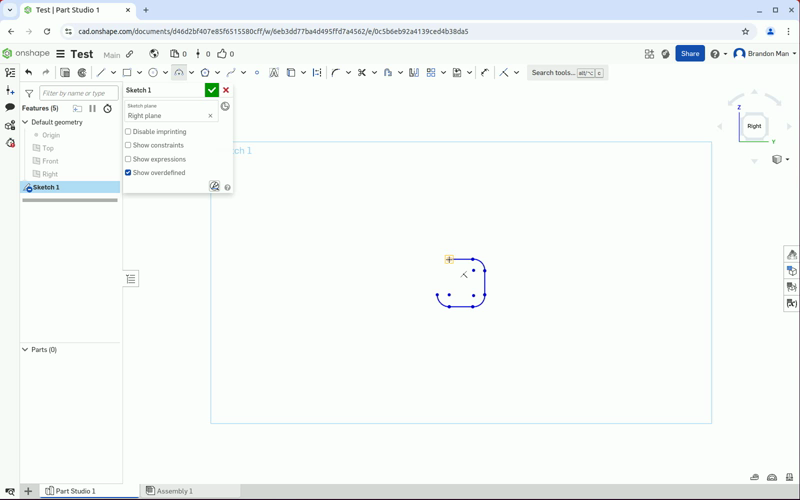
click(449, 259)
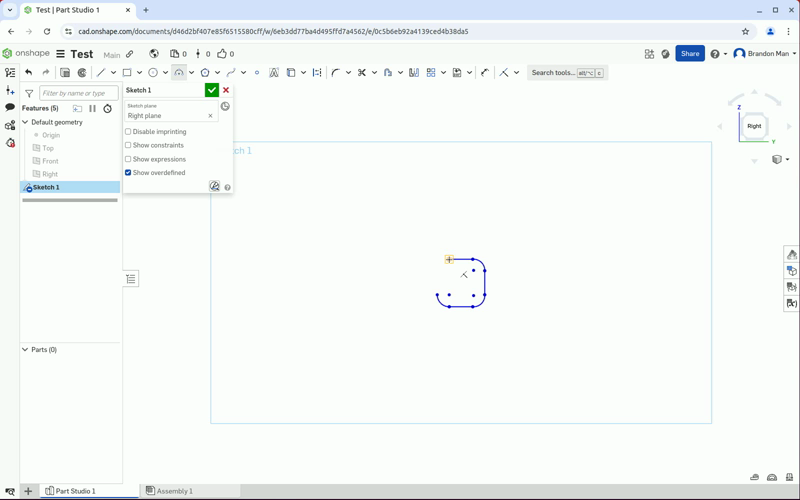
key_down(shift)
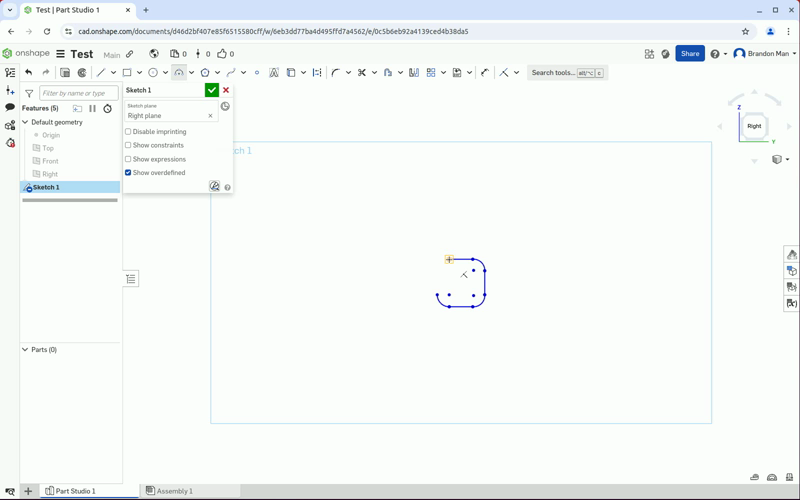
mouse_move(437, 270)
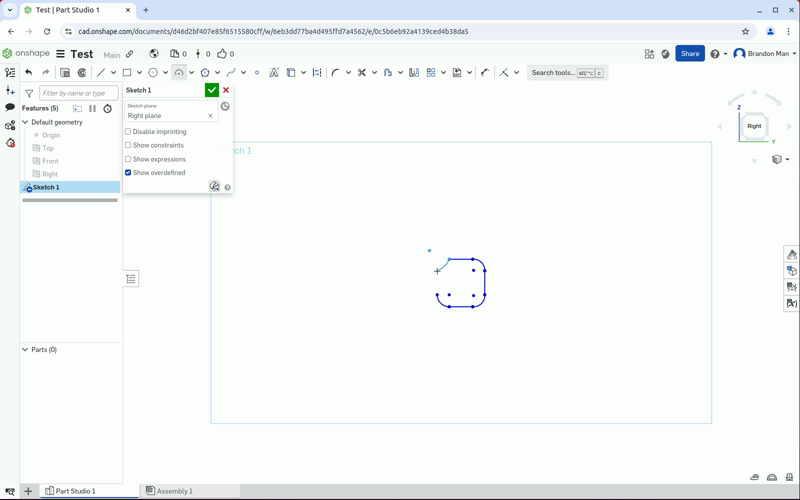
click(437, 270)
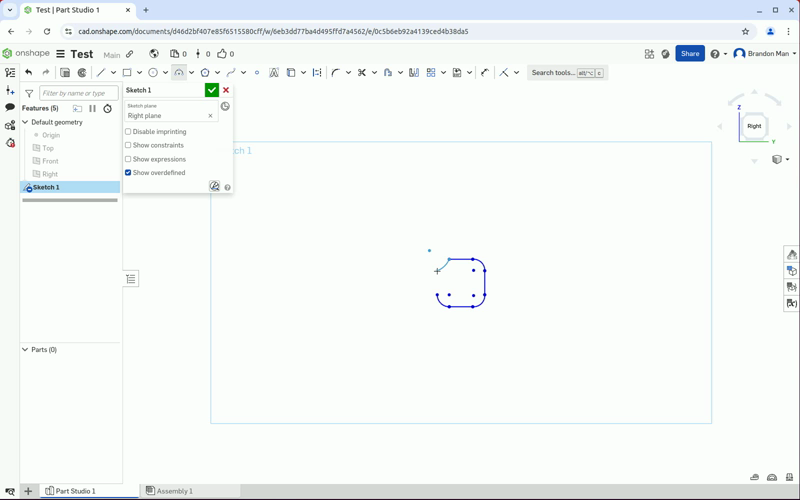
mouse_move(440, 262)
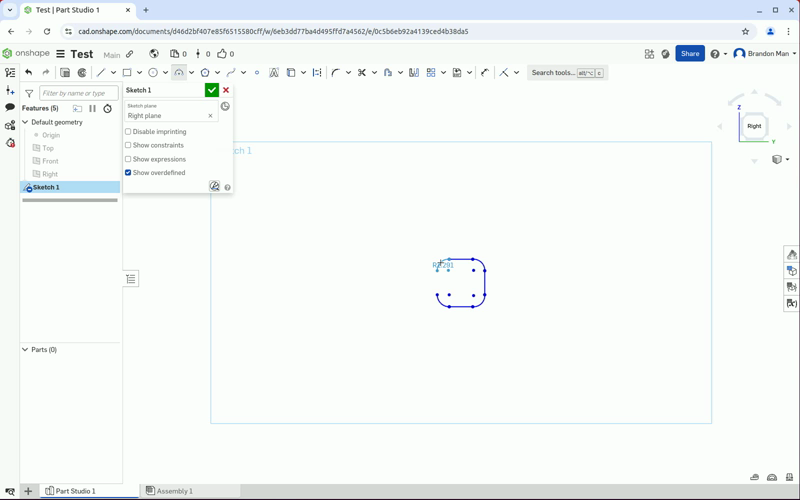
click(440, 262)
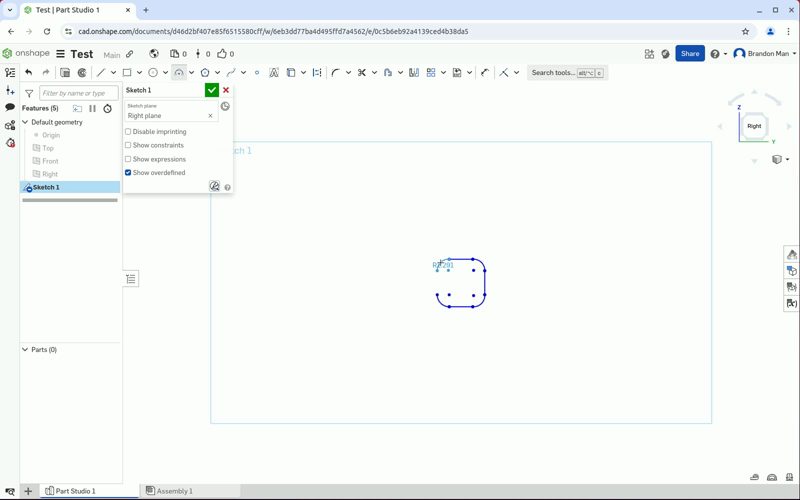
key_up(shift)
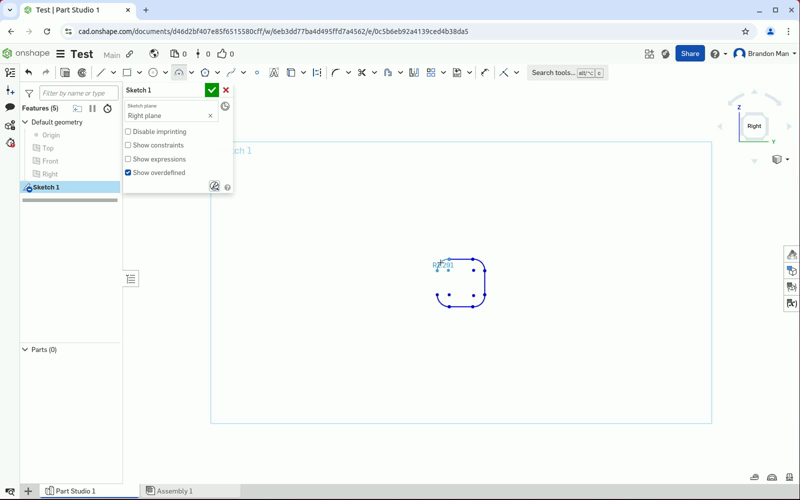
key(esc)
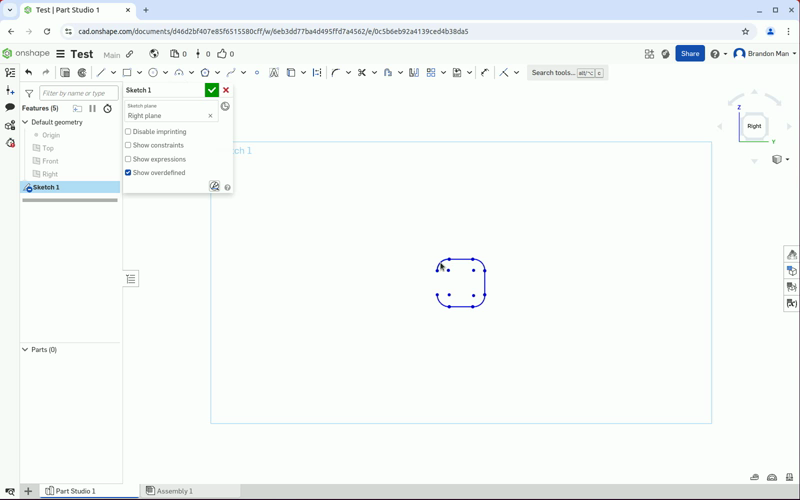
key(l)
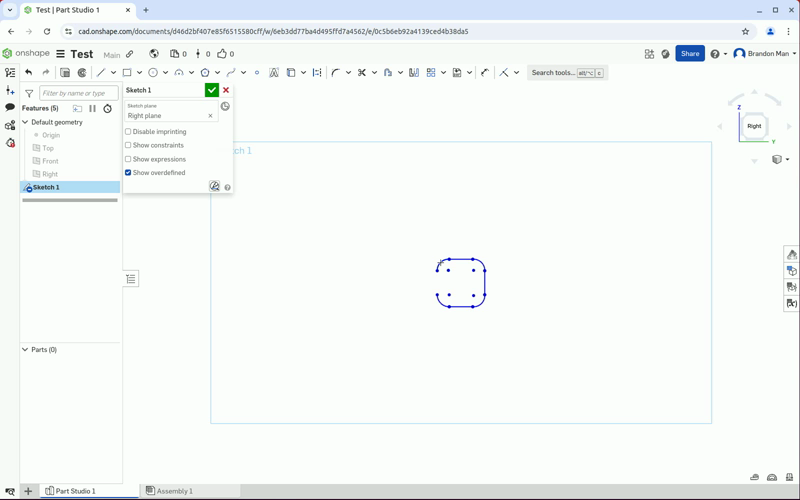
mouse_move(437, 270)
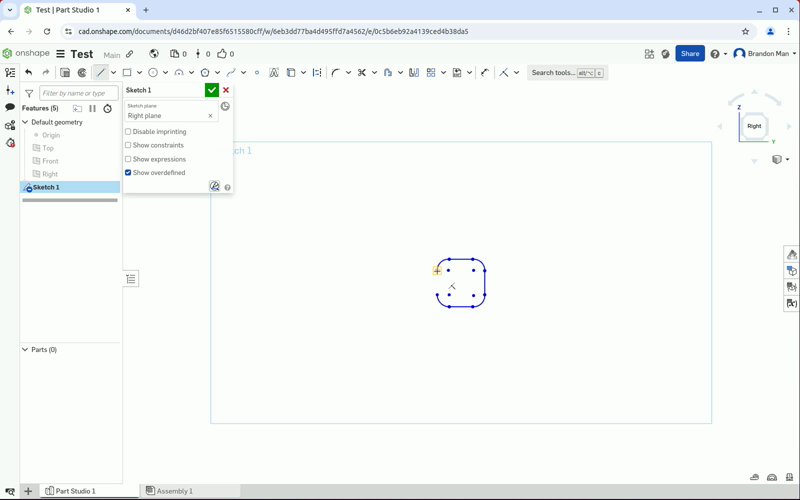
click(437, 270)
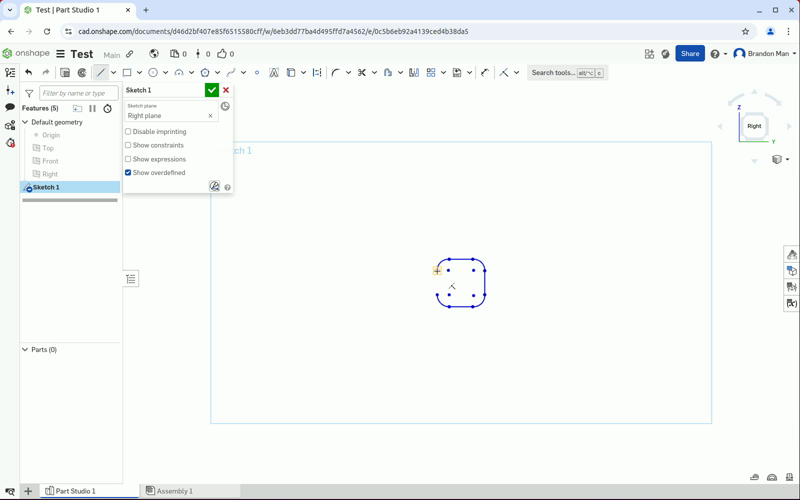
mouse_move(467, 270)
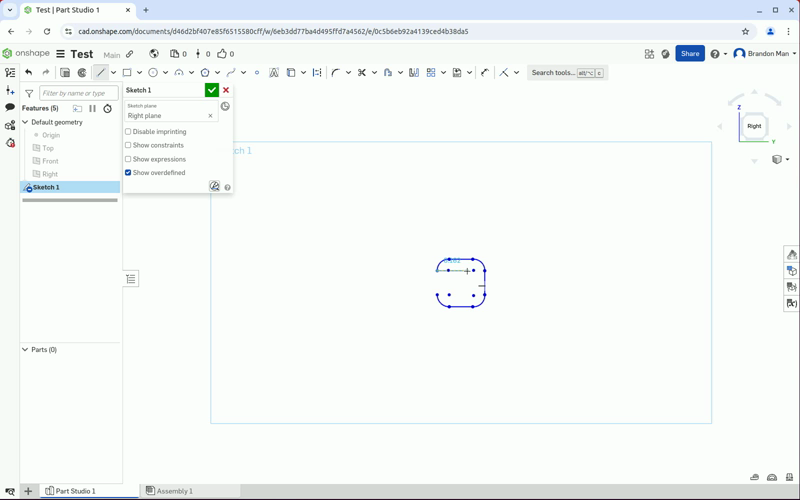
key_down(shift)
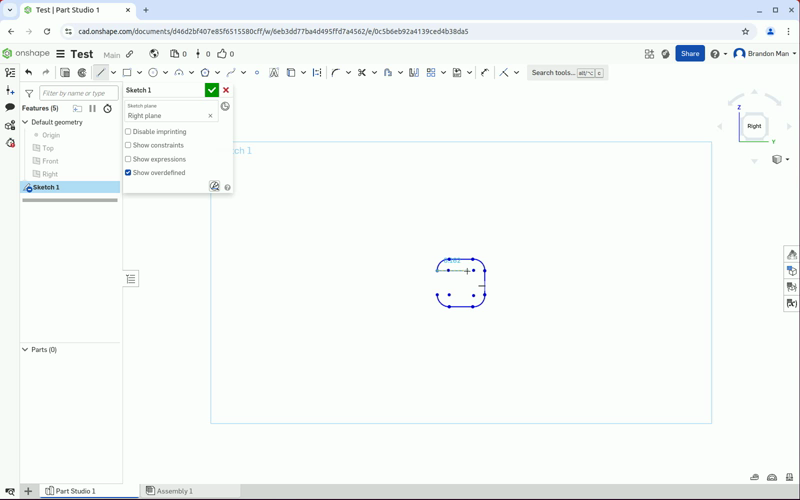
mouse_move(437, 294)
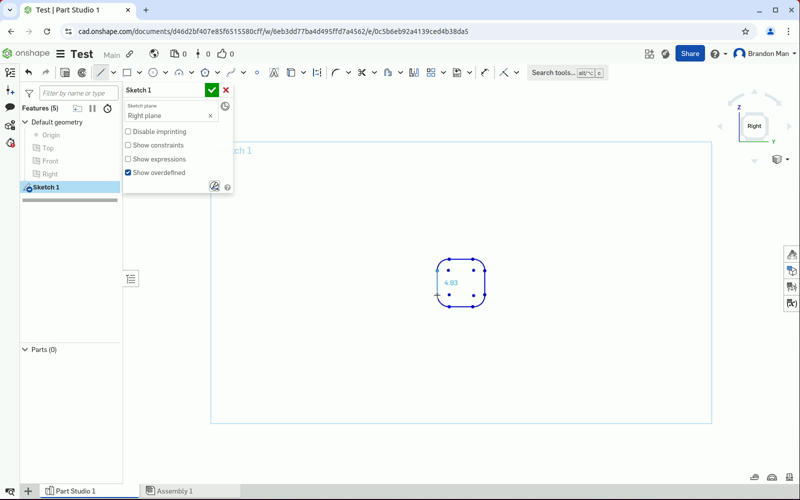
key_up(shift)
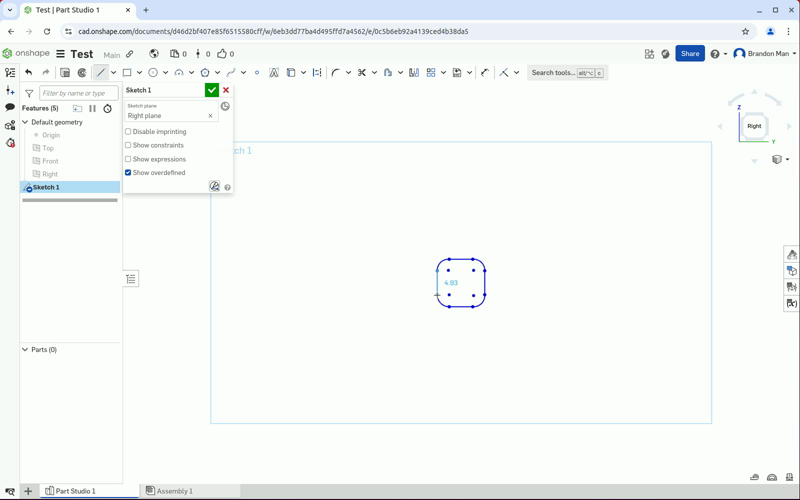
click(437, 294)
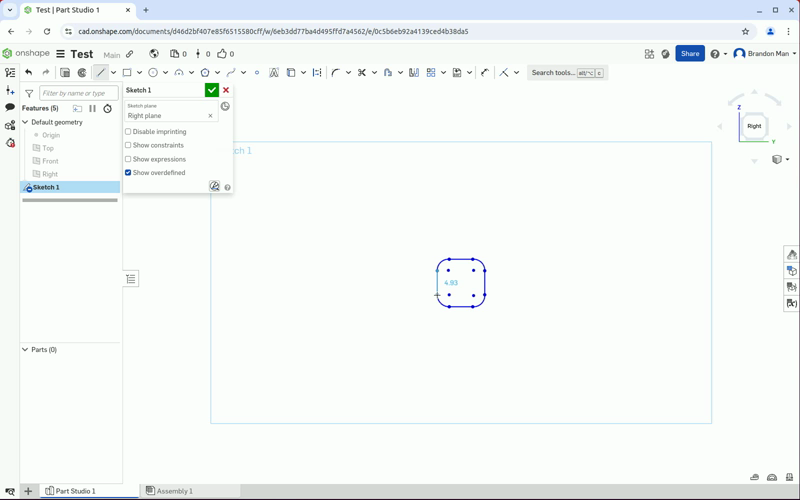
key(esc)
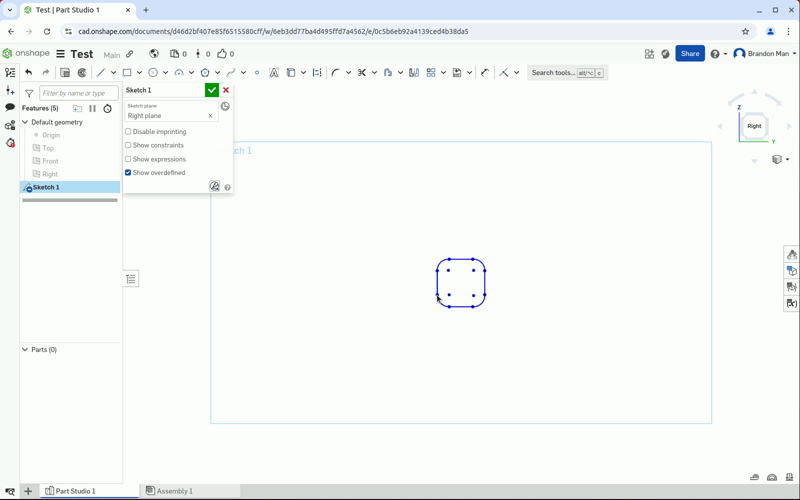
key(a)
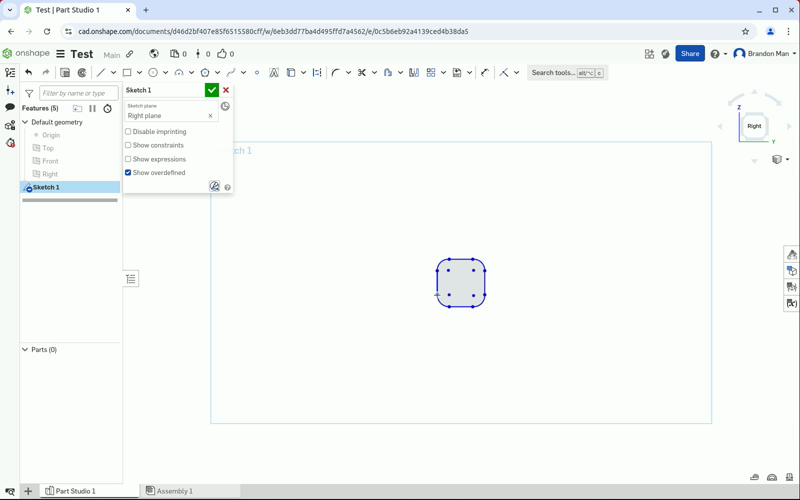
key_down(shift)
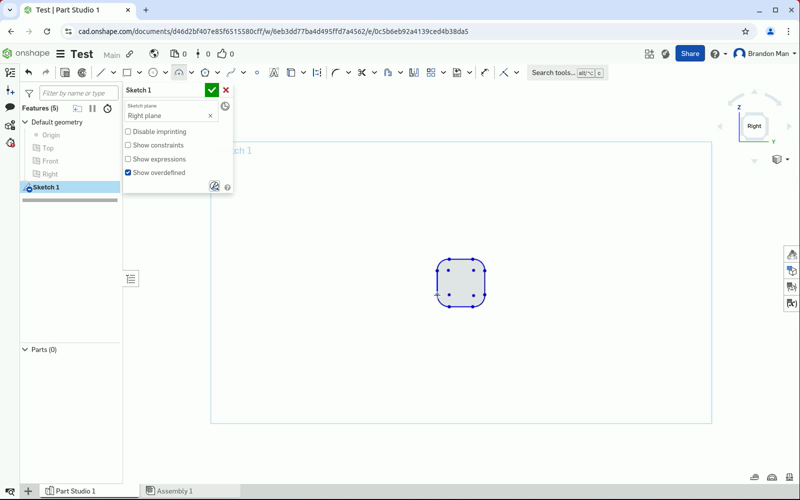
mouse_move(443, 294)
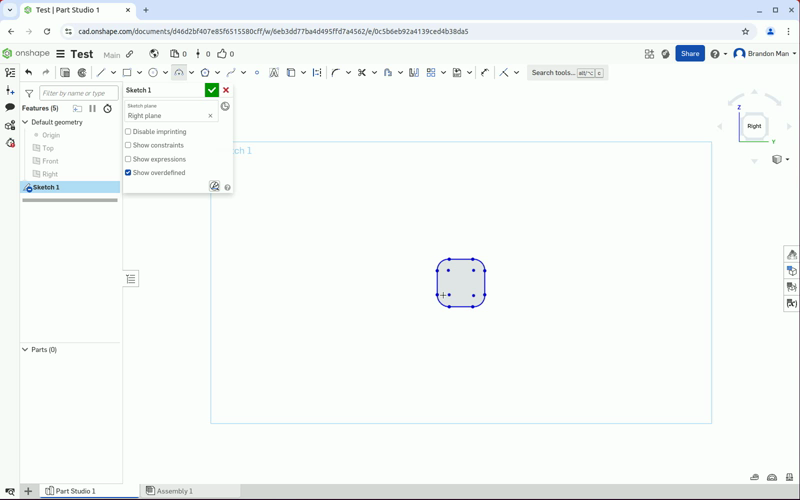
click(443, 294)
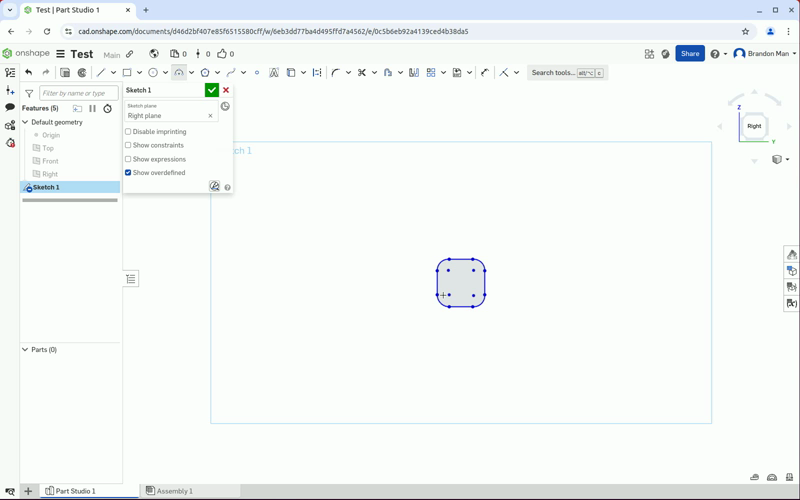
key_up(shift)
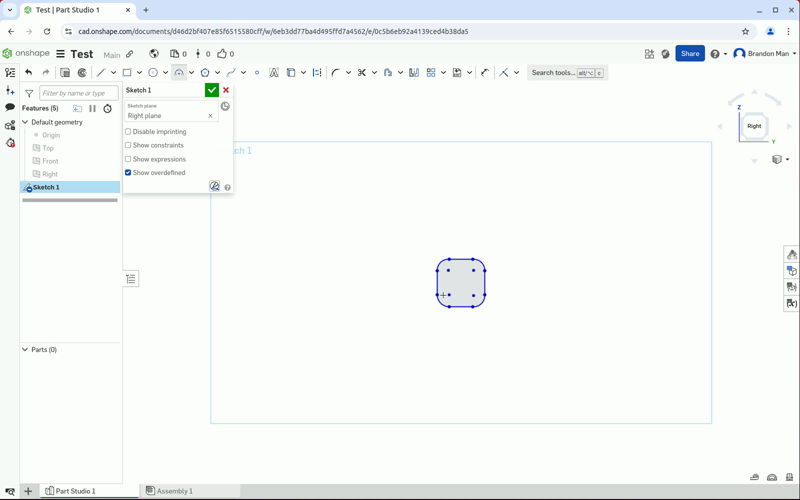
key_down(shift)
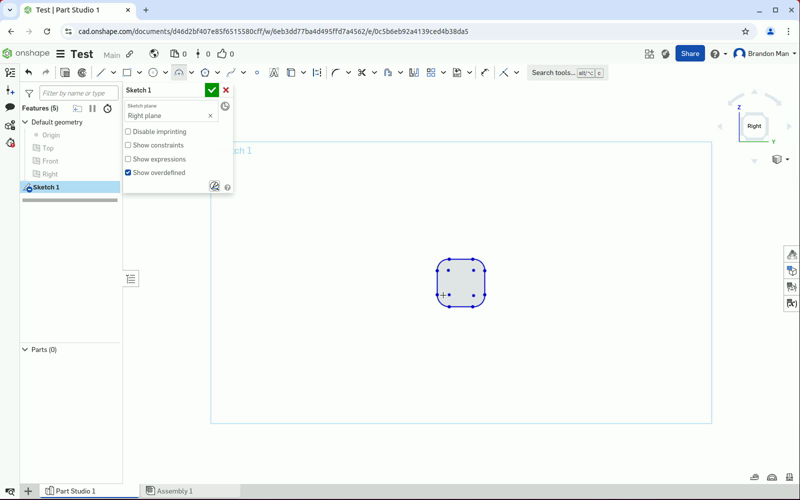
mouse_move(449, 300)
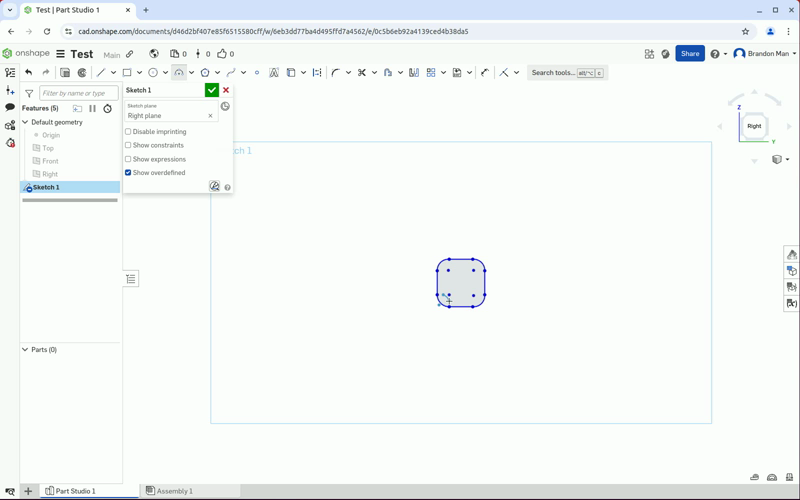
click(449, 300)
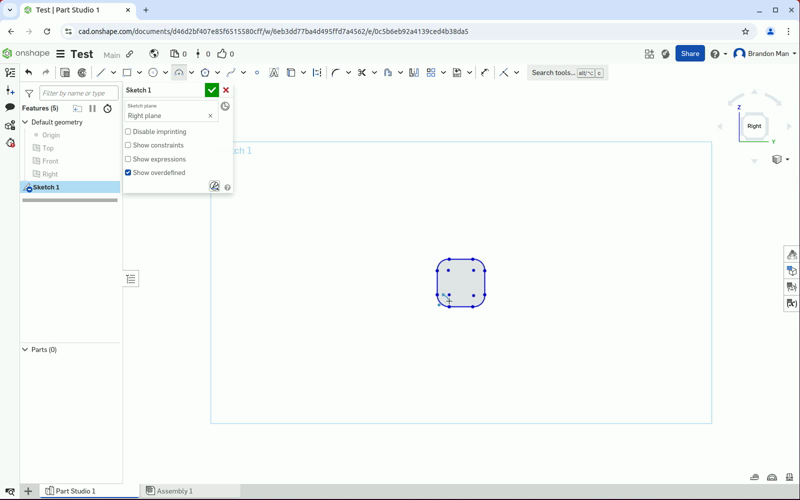
mouse_move(445, 298)
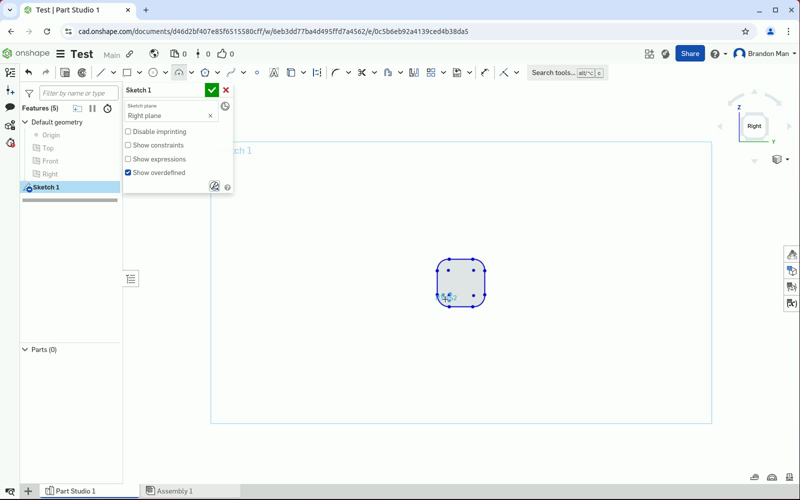
click(445, 298)
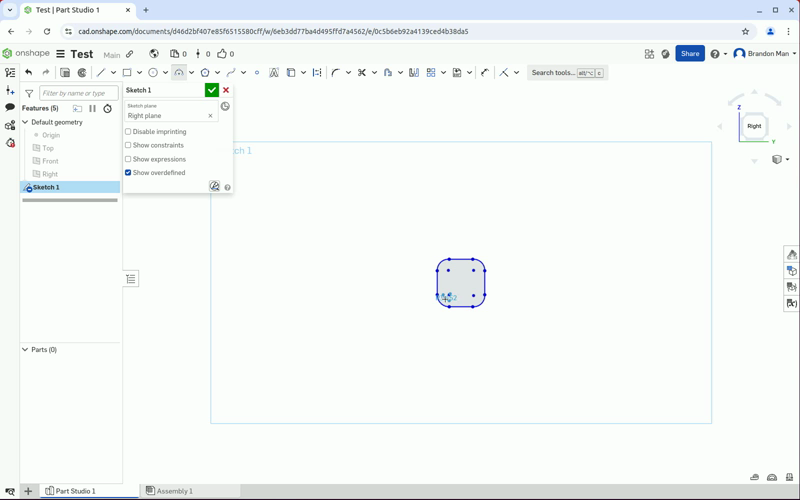
key_up(shift)
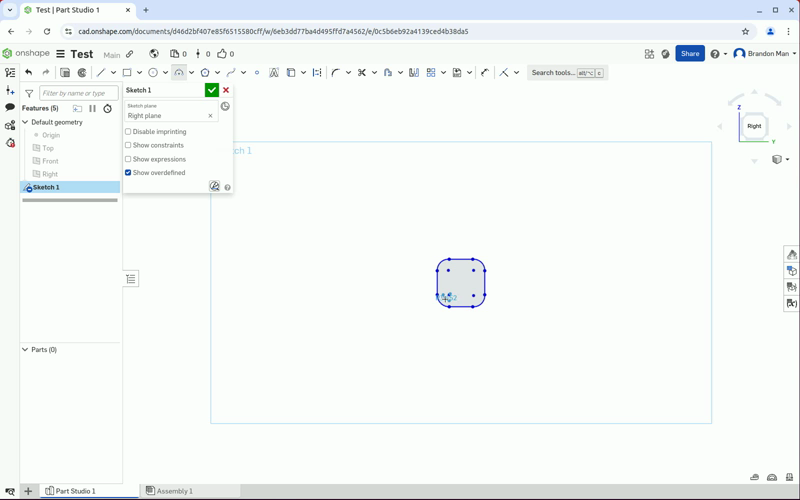
key(esc)
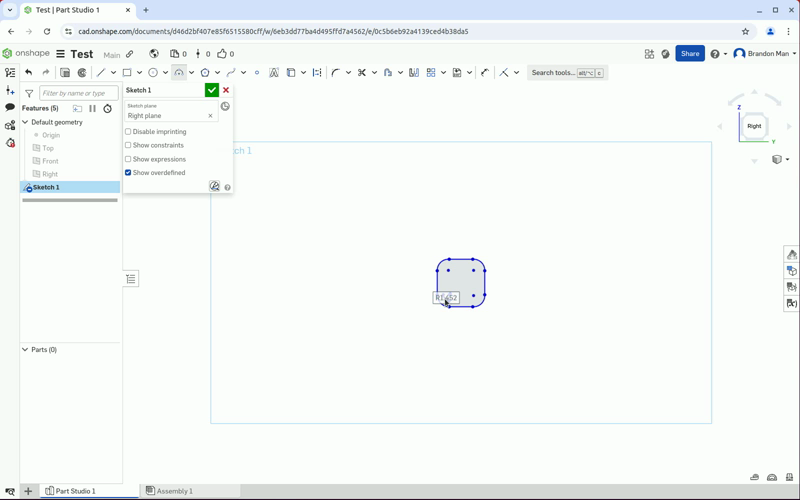
key(l)
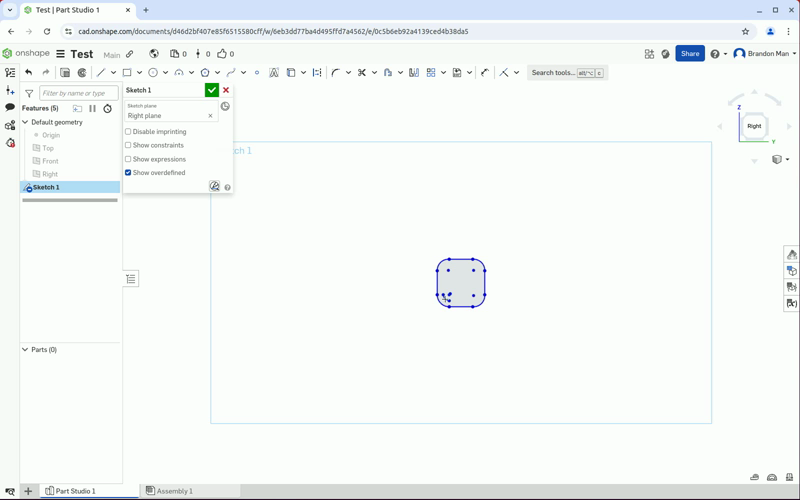
mouse_move(449, 300)
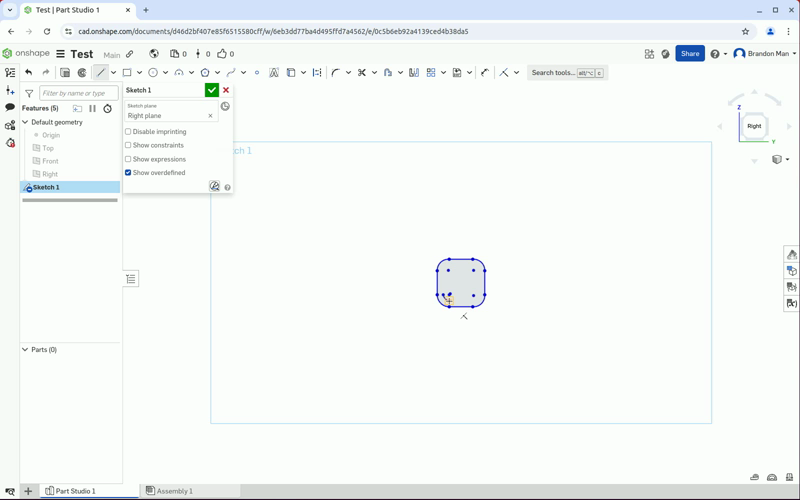
click(449, 300)
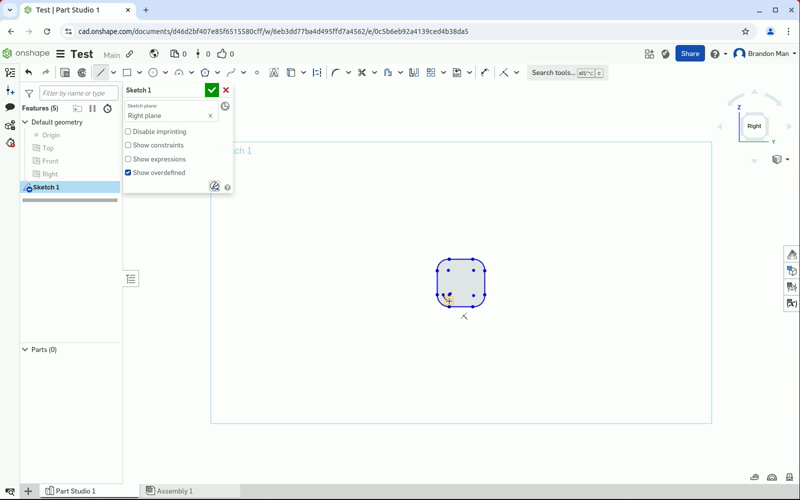
key_down(shift)
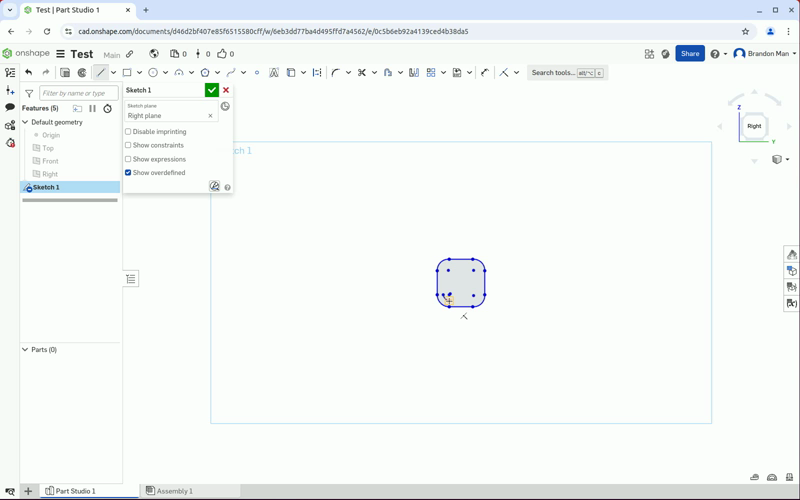
mouse_move(479, 300)
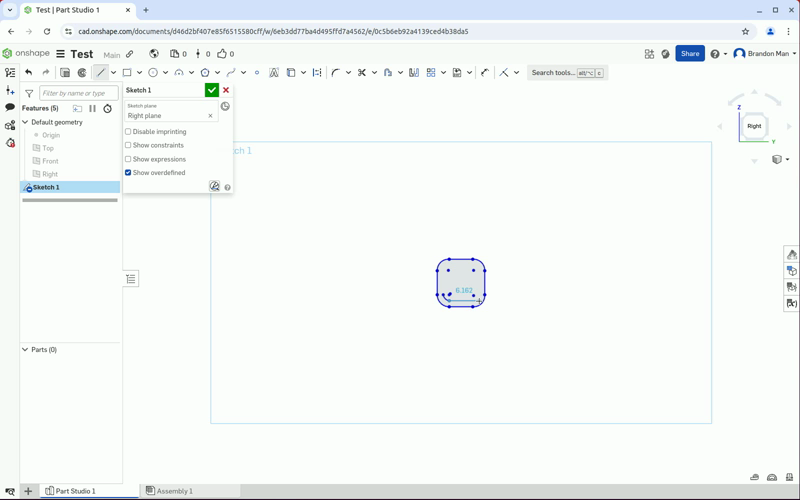
mouse_move(472, 300)
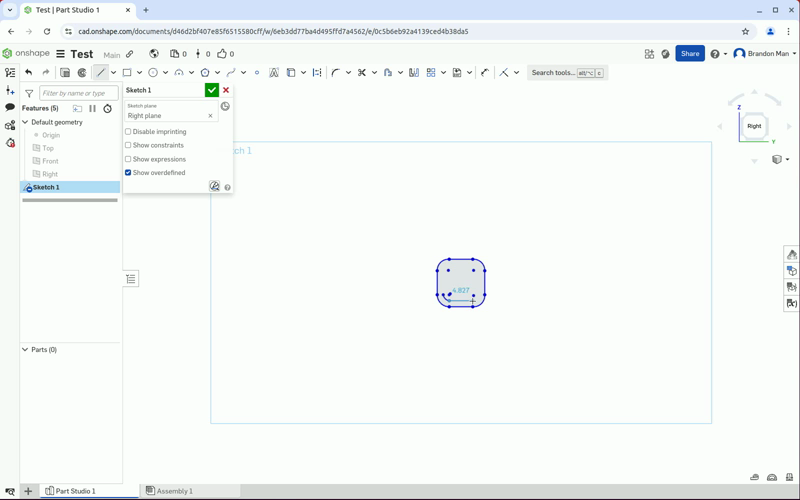
click(472, 300)
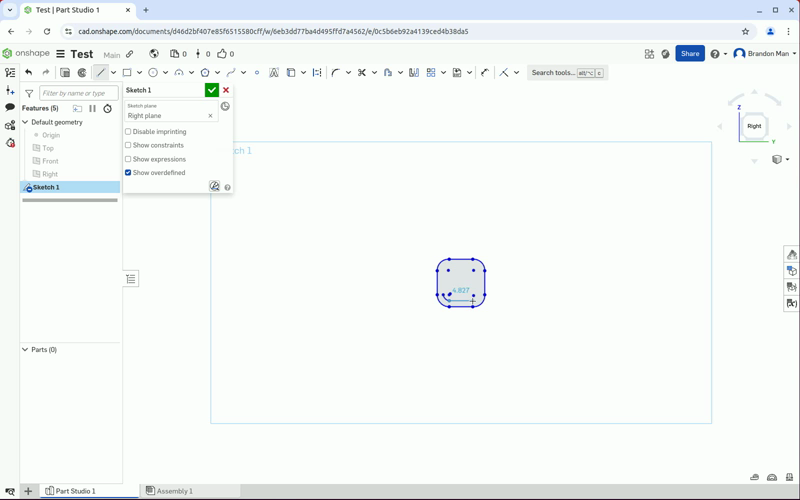
key_up(shift)
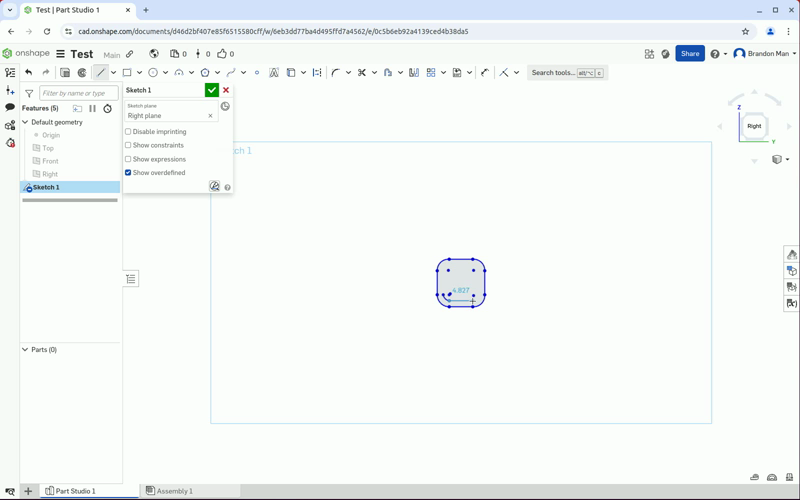
key(esc)
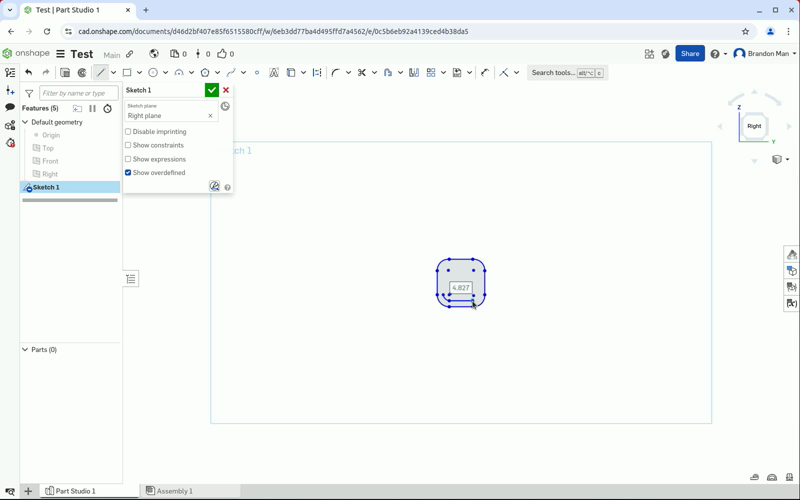
key(a)
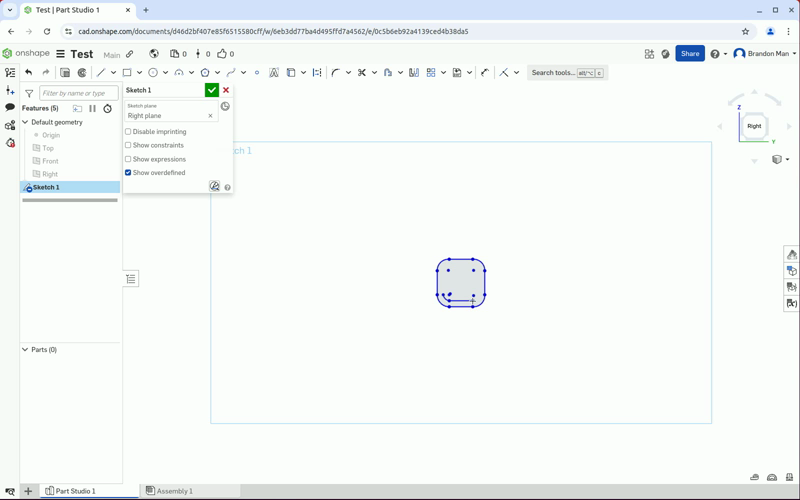
mouse_move(472, 300)
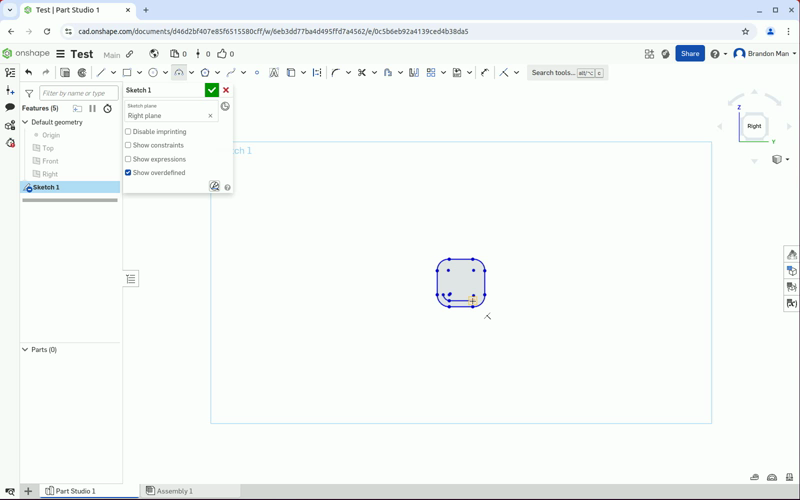
click(472, 300)
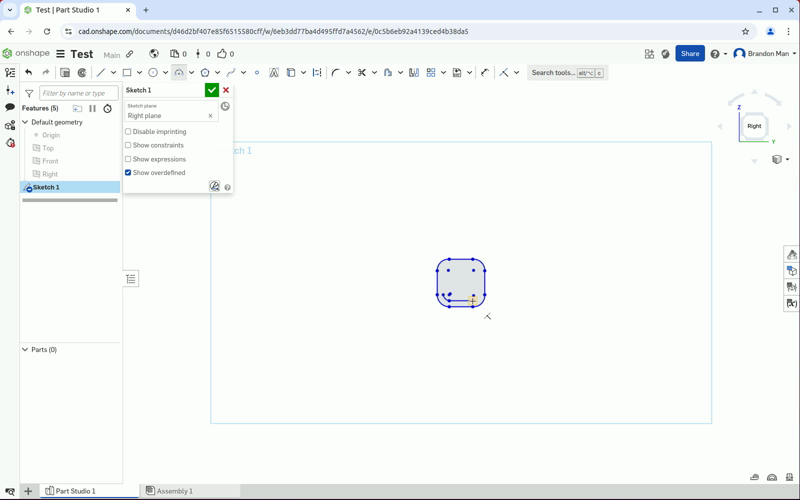
key_down(shift)
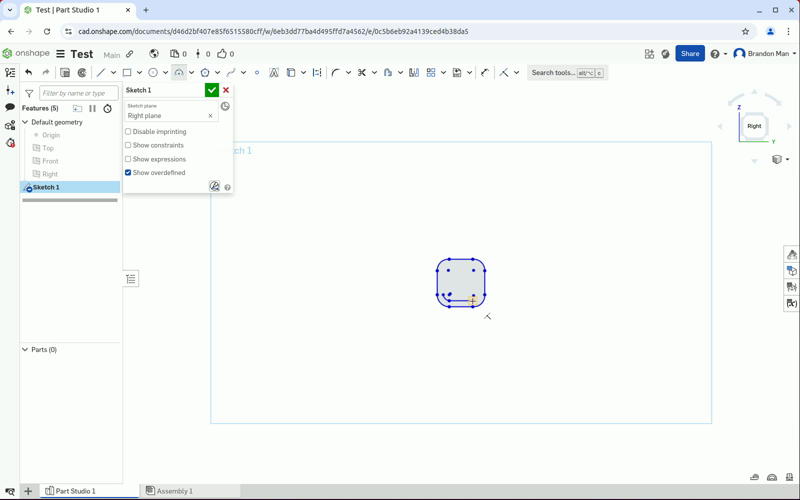
mouse_move(478, 294)
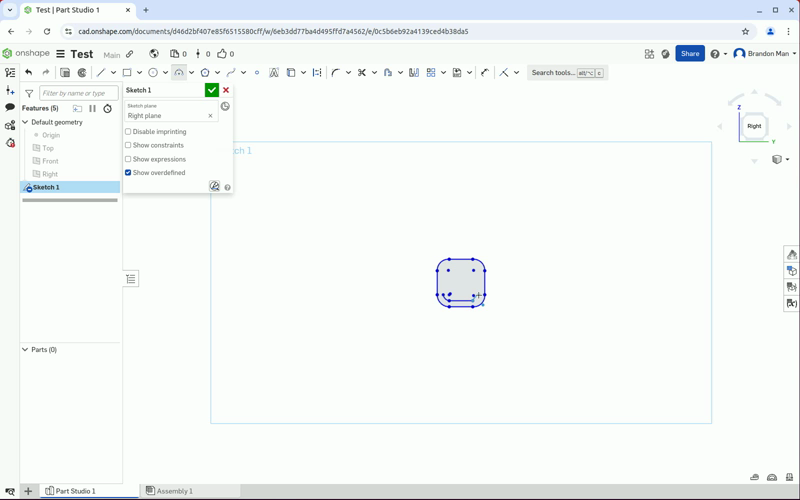
click(478, 294)
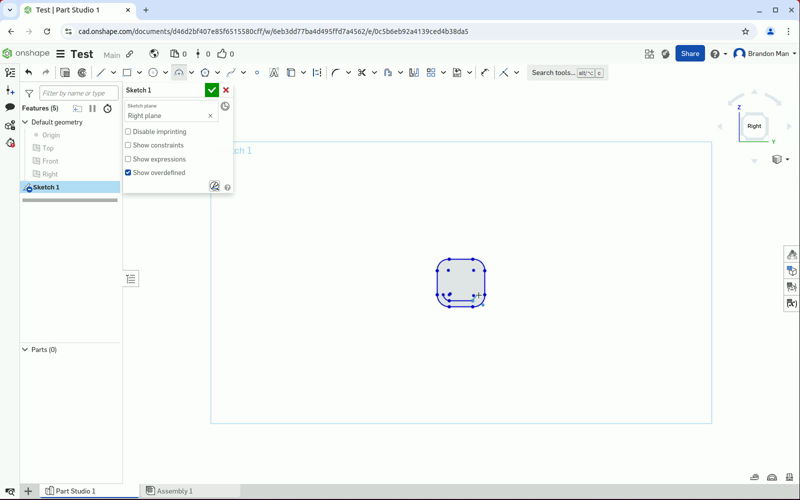
mouse_move(477, 298)
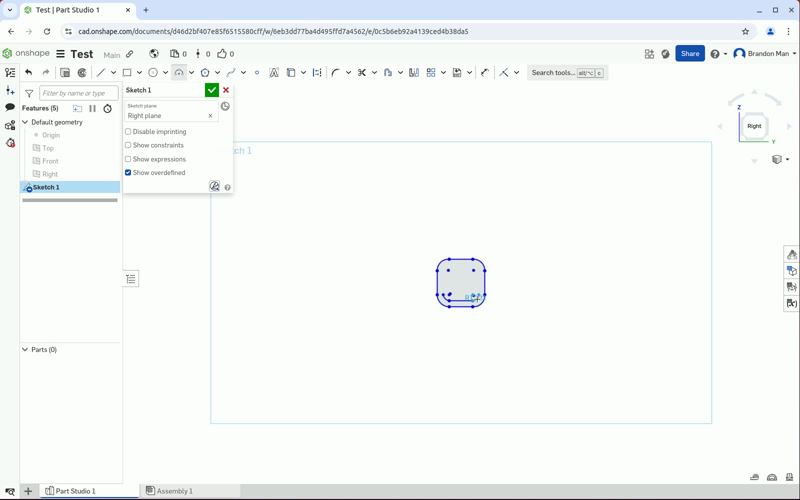
click(477, 298)
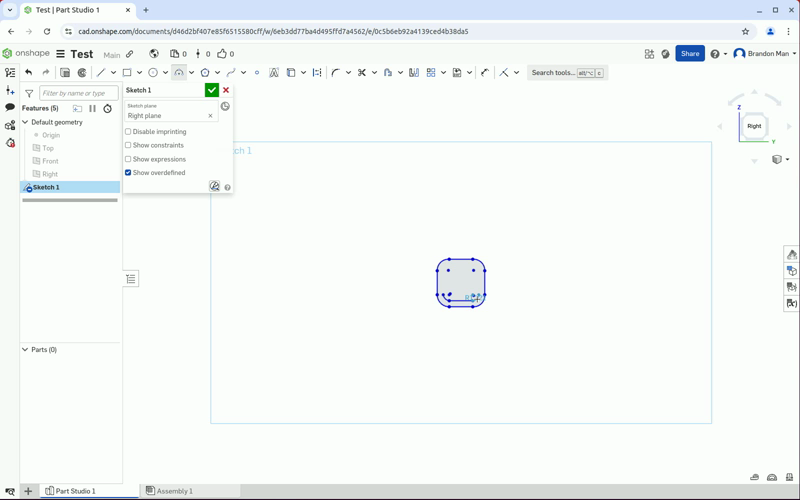
key_up(shift)
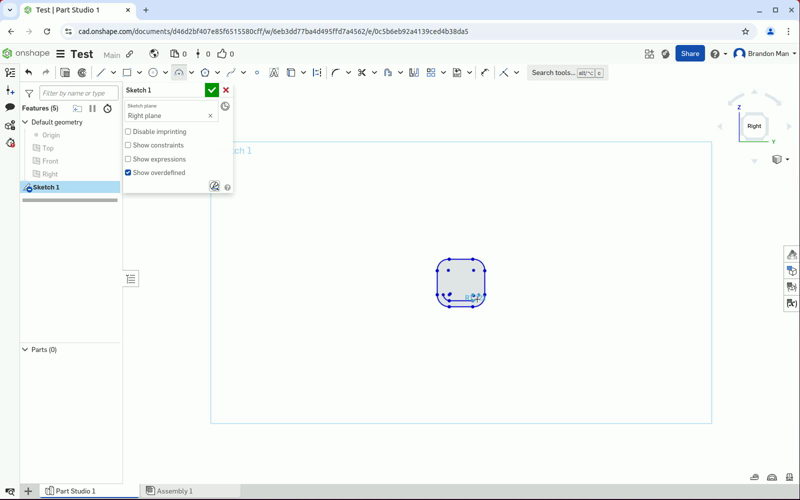
key(esc)
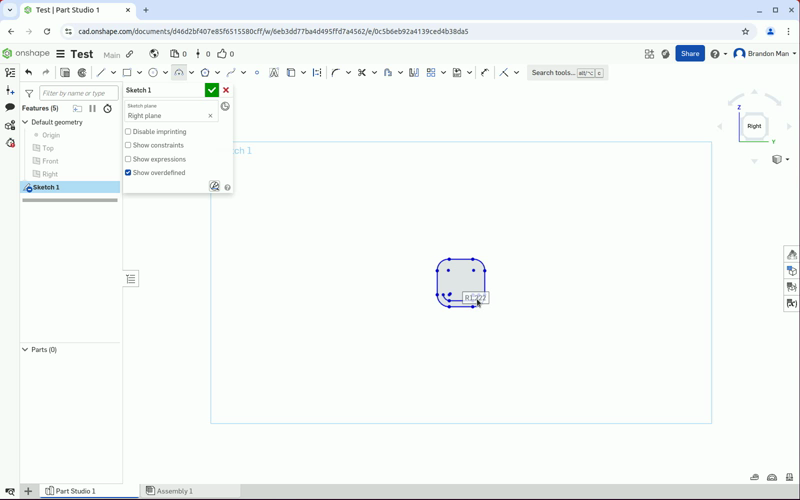
key(l)
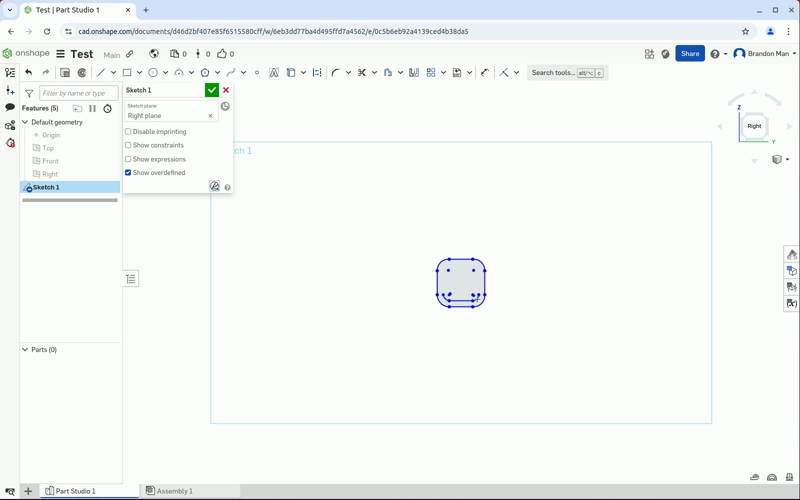
mouse_move(478, 294)
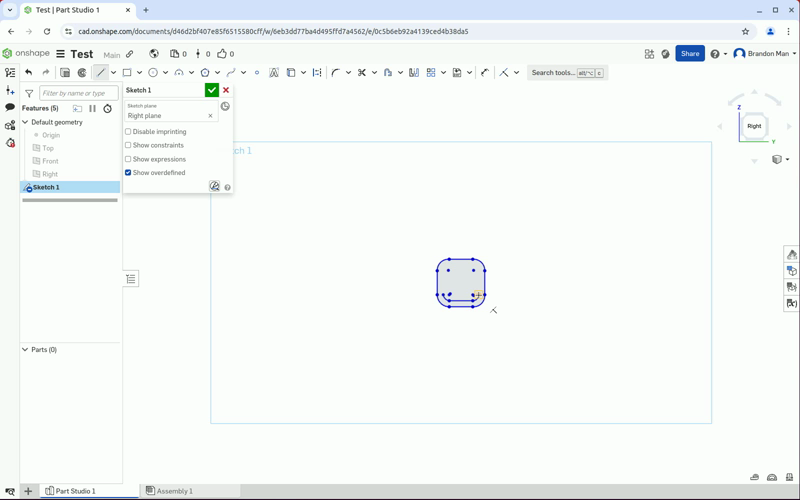
scroll(6)
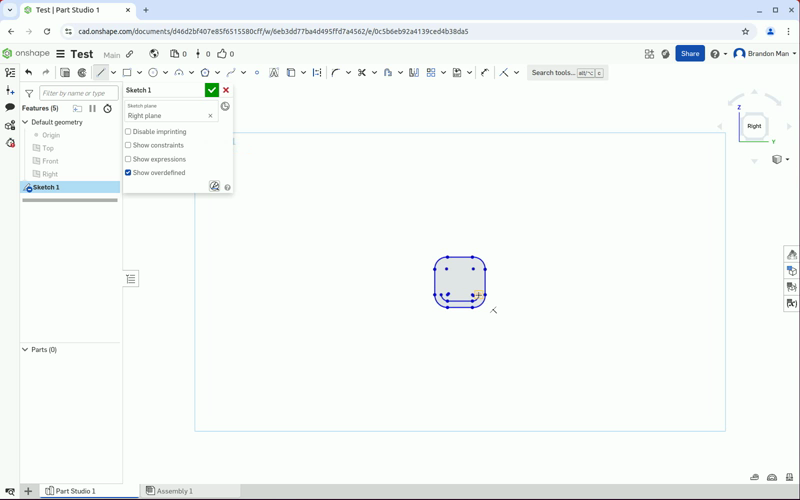
scroll(6)
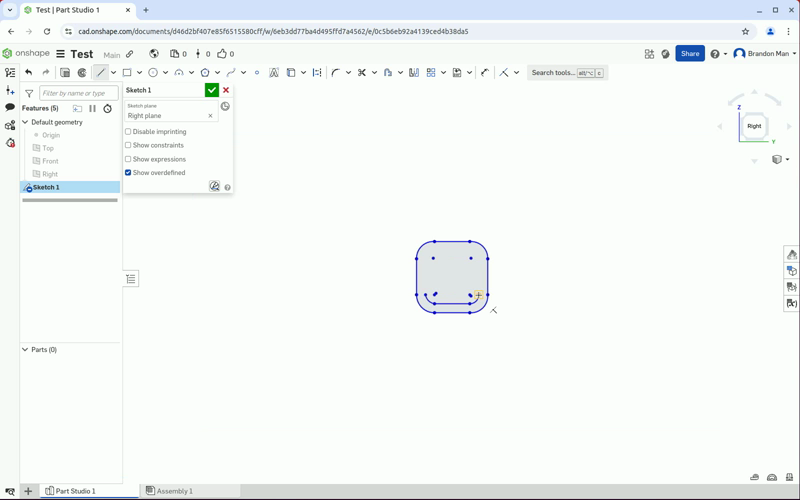
scroll(6)
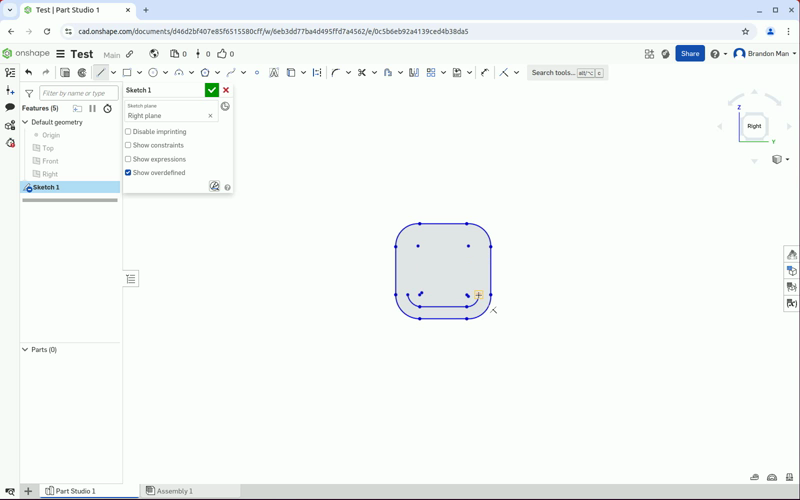
scroll(6)
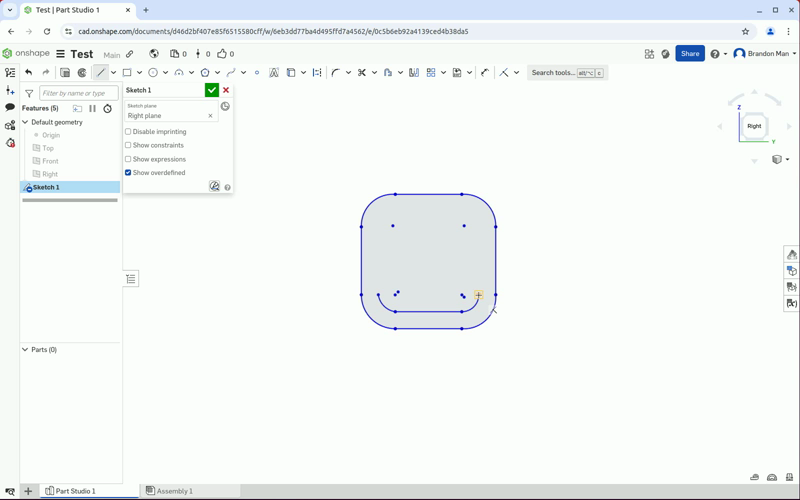
scroll(6)
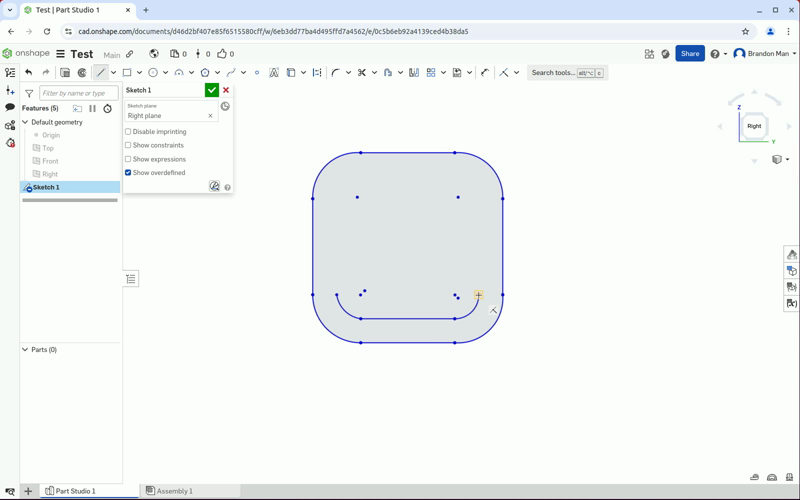
scroll(6)
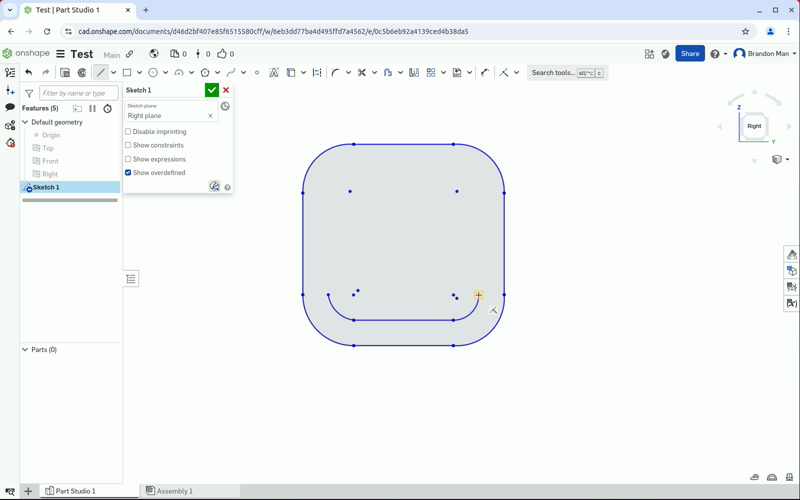
scroll(6)
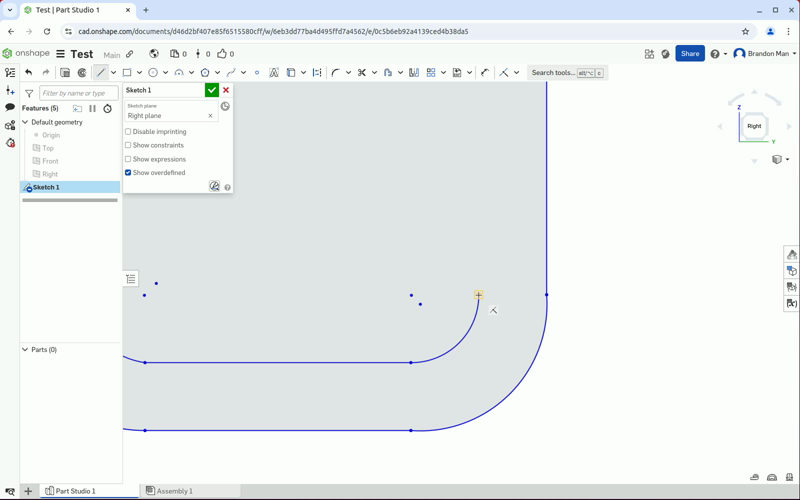
click(478, 294)
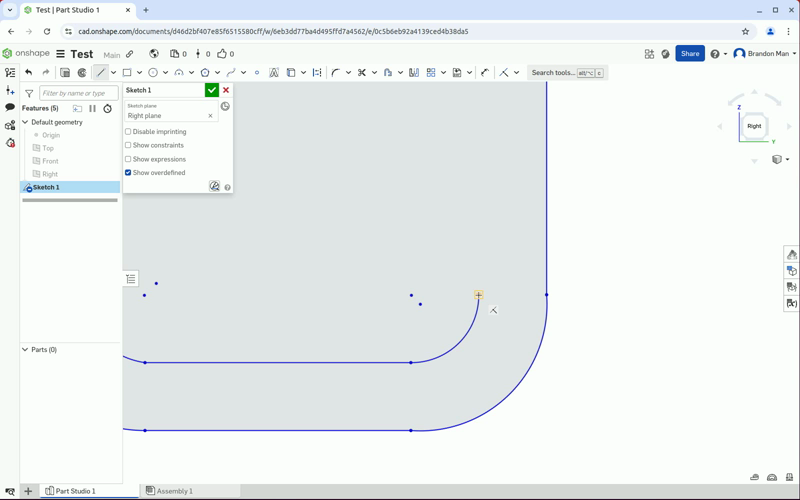
scroll(-6)
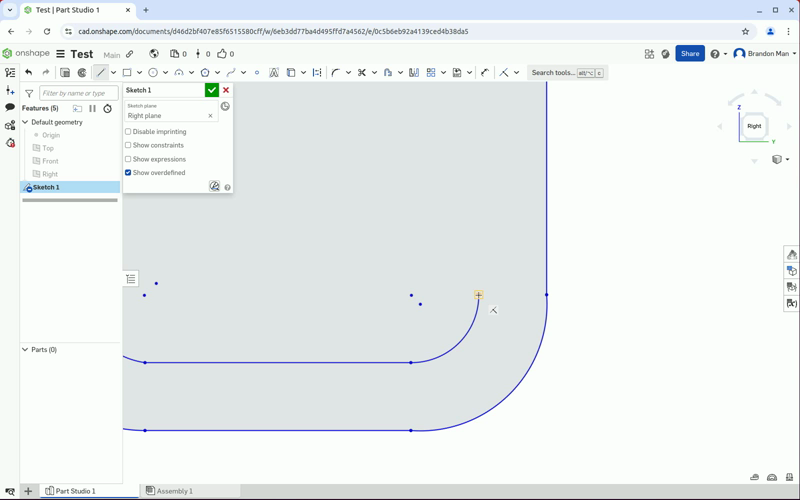
scroll(-6)
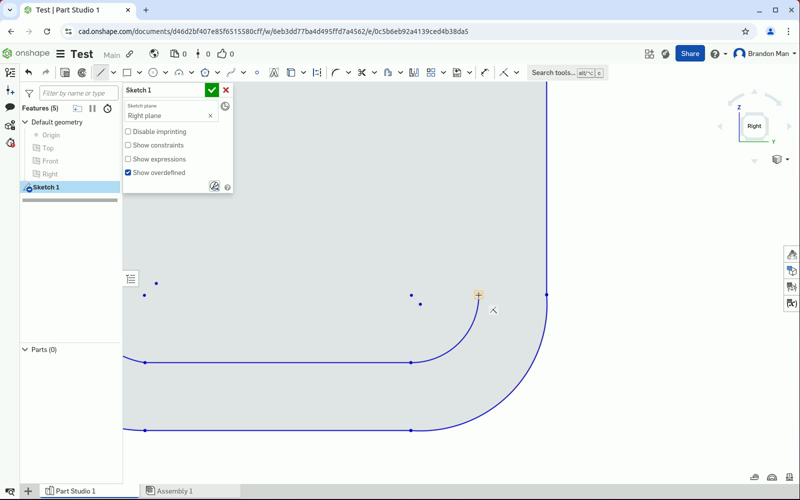
scroll(-6)
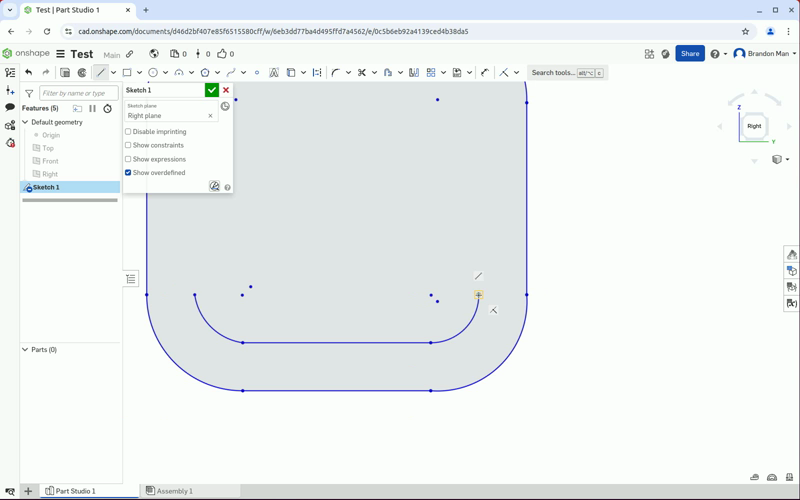
scroll(-6)
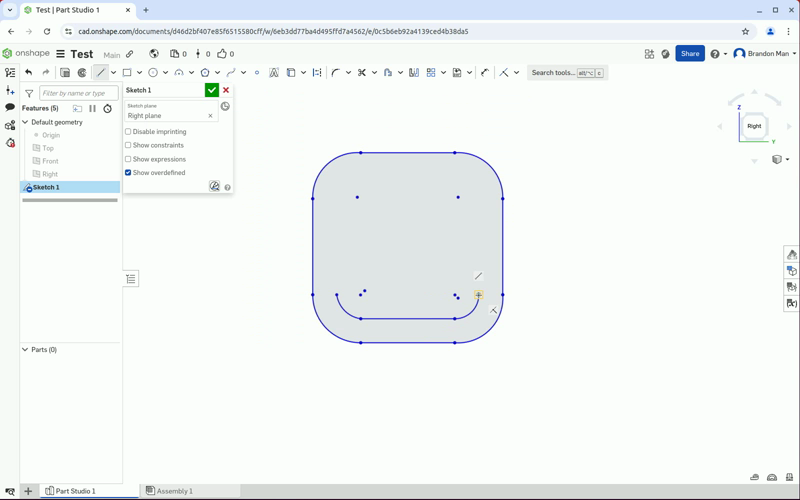
scroll(-6)
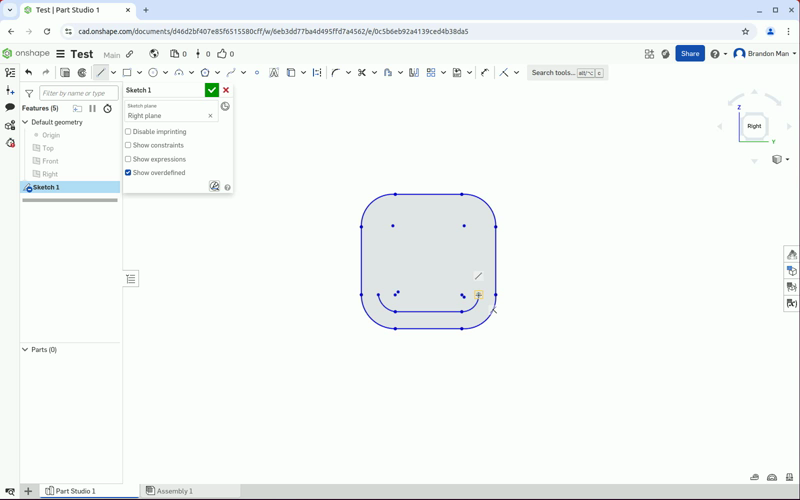
scroll(-6)
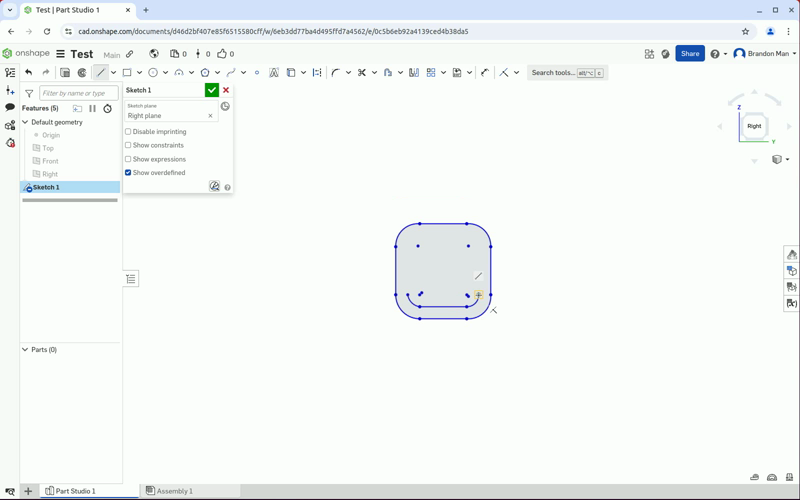
scroll(-6)
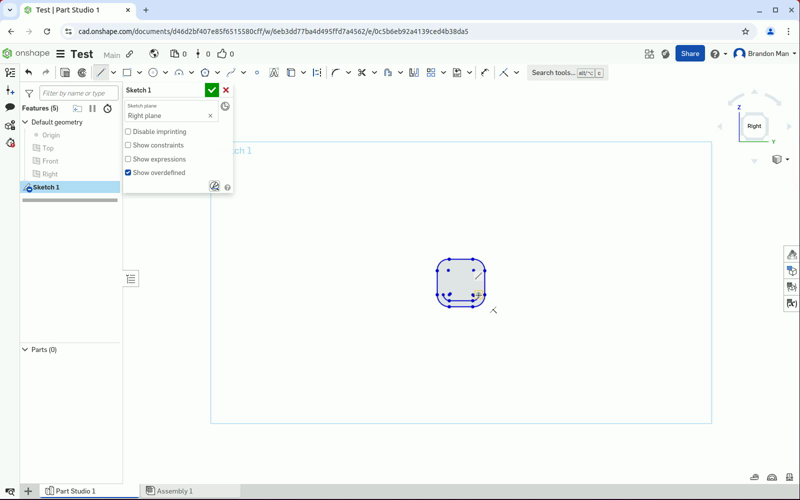
key_down(shift)
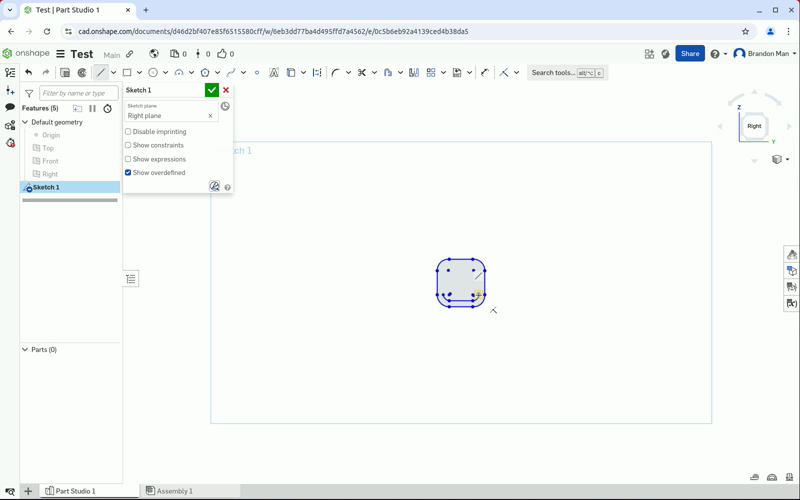
mouse_move(508, 294)
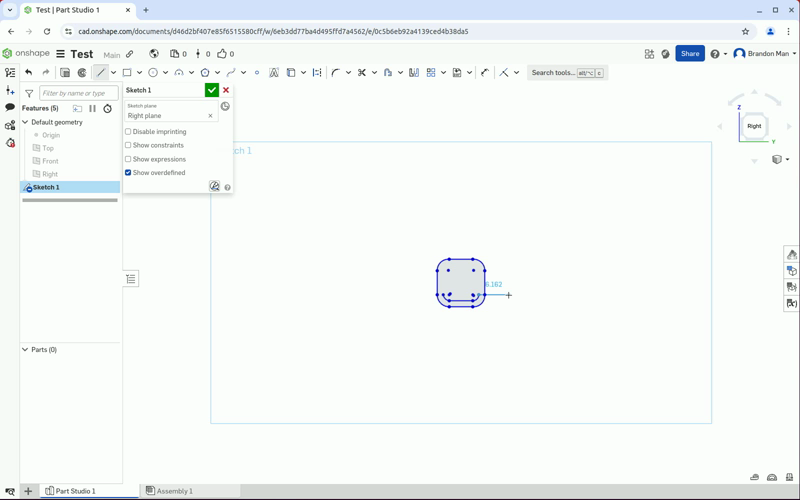
mouse_move(478, 270)
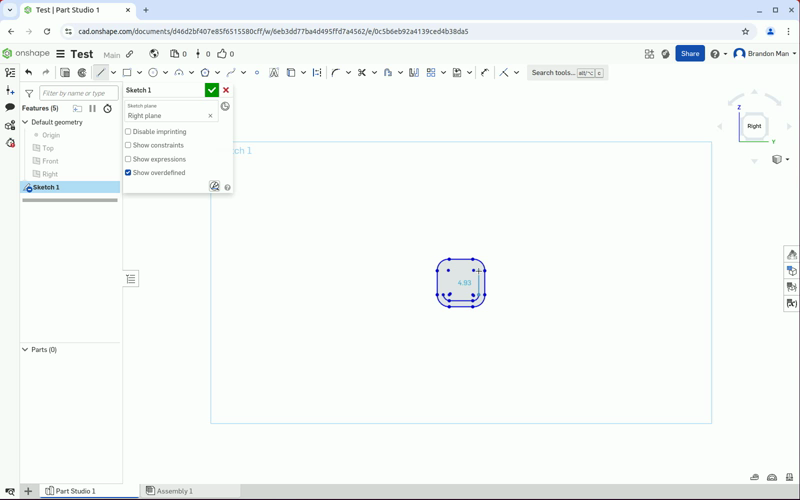
click(478, 270)
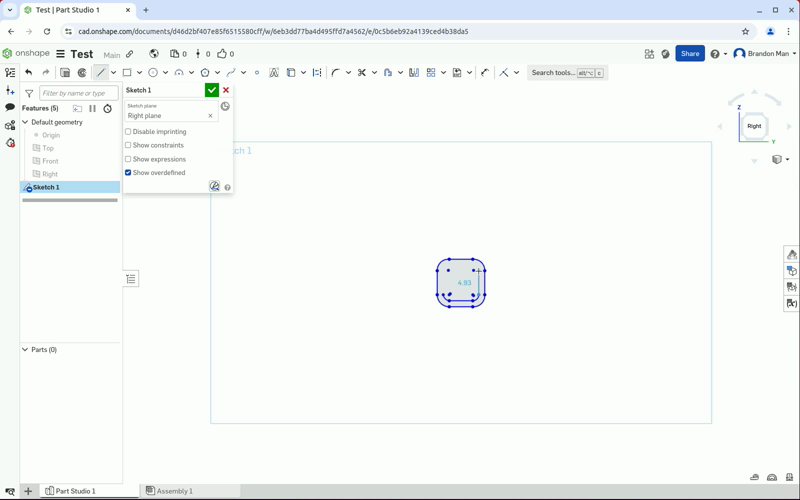
key_up(shift)
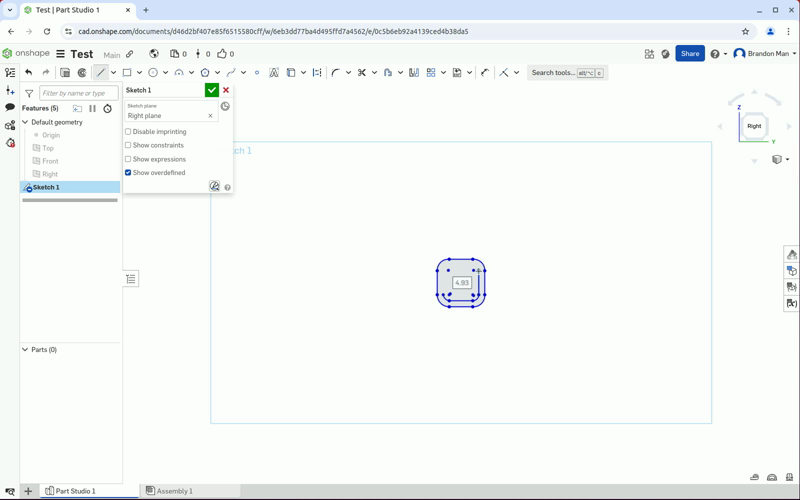
key(esc)
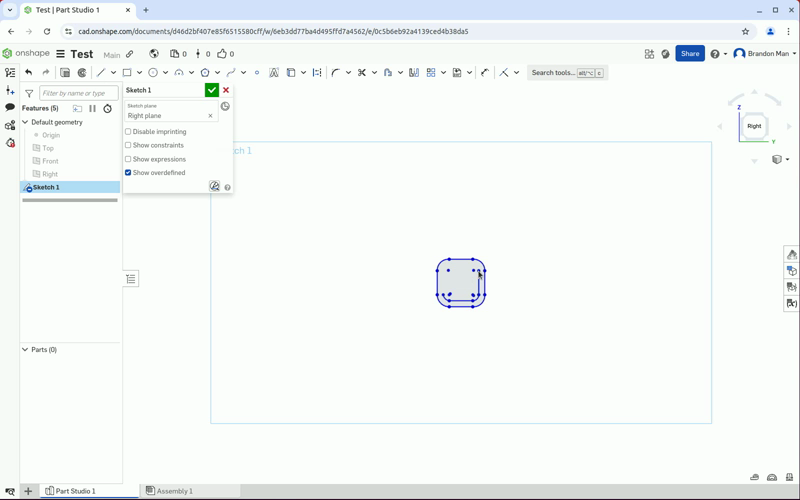
key(a)
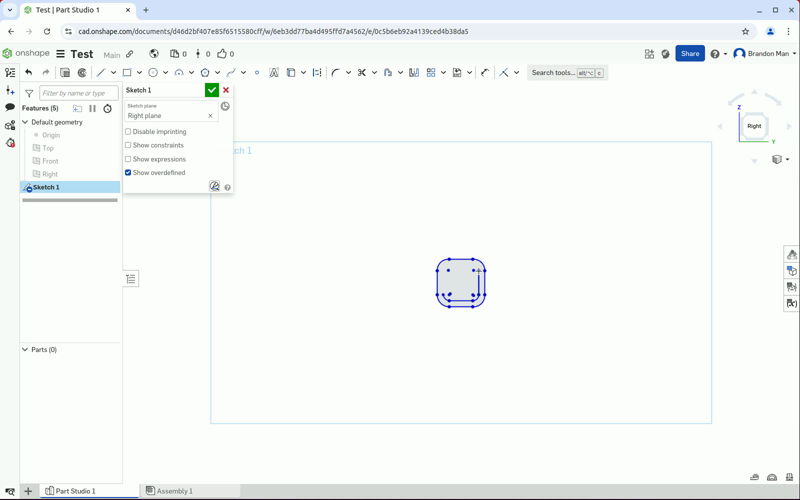
mouse_move(478, 270)
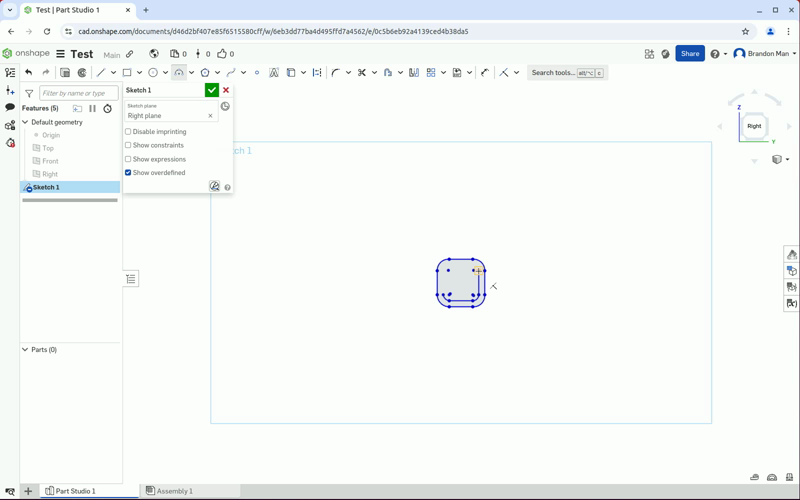
click(478, 270)
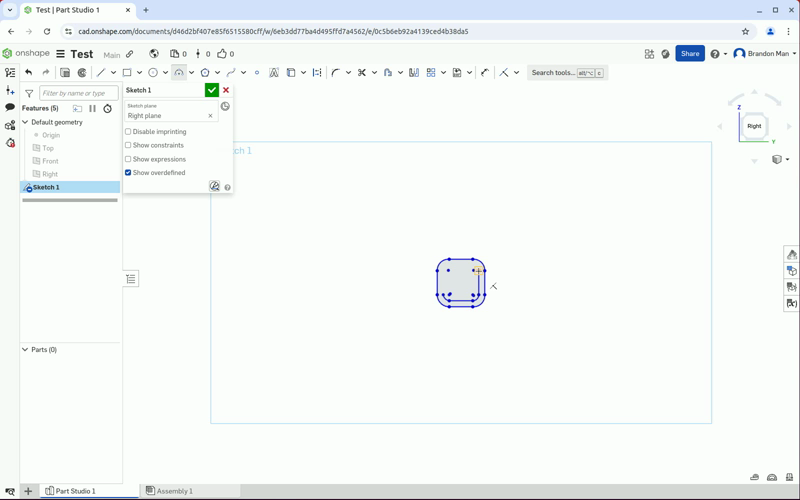
key_down(shift)
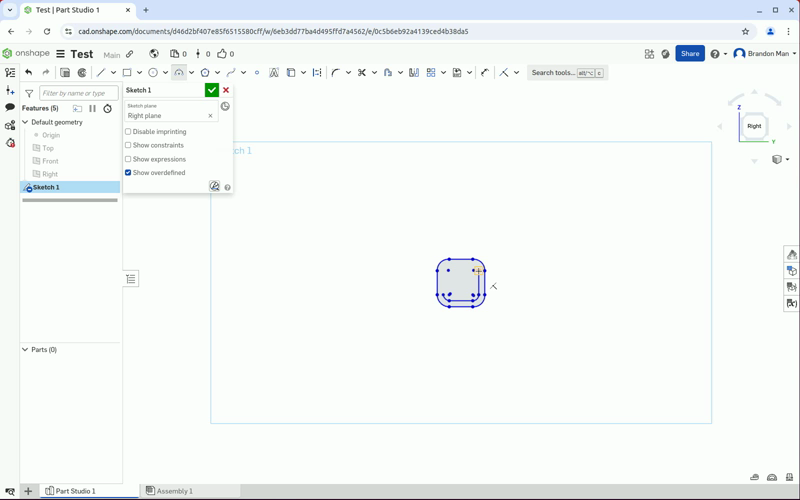
mouse_move(472, 265)
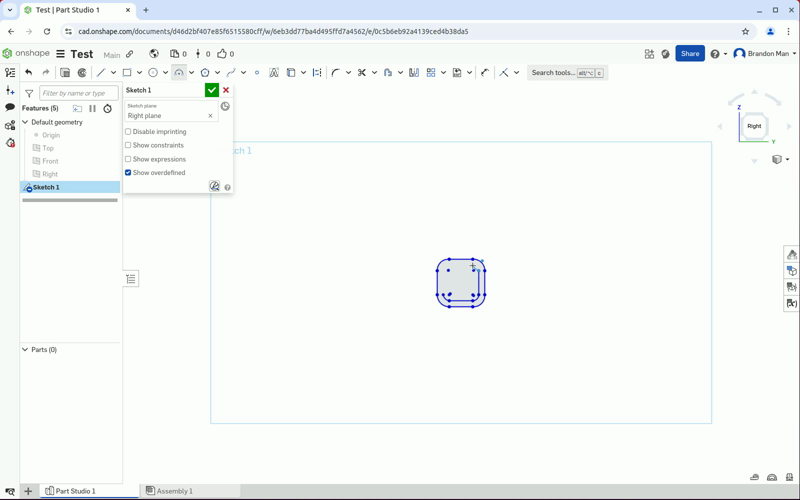
click(472, 265)
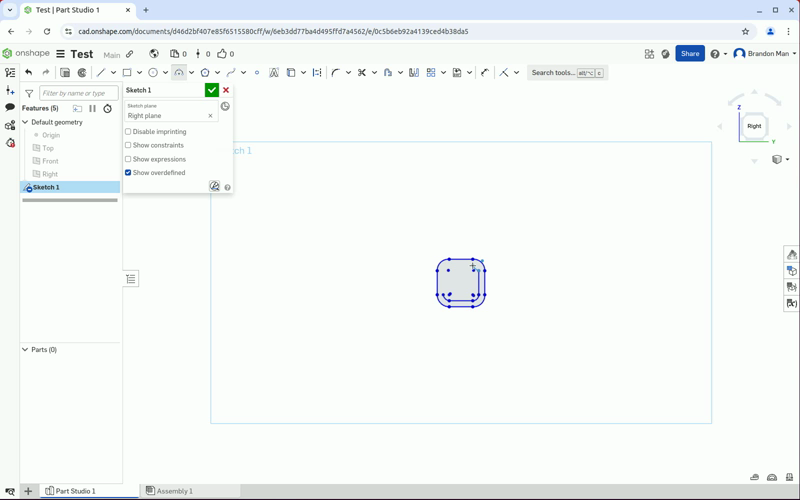
mouse_move(477, 266)
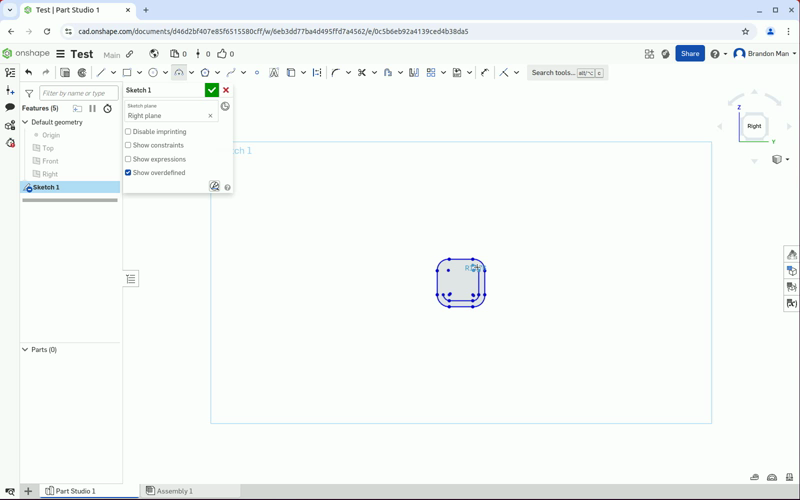
scroll(6)
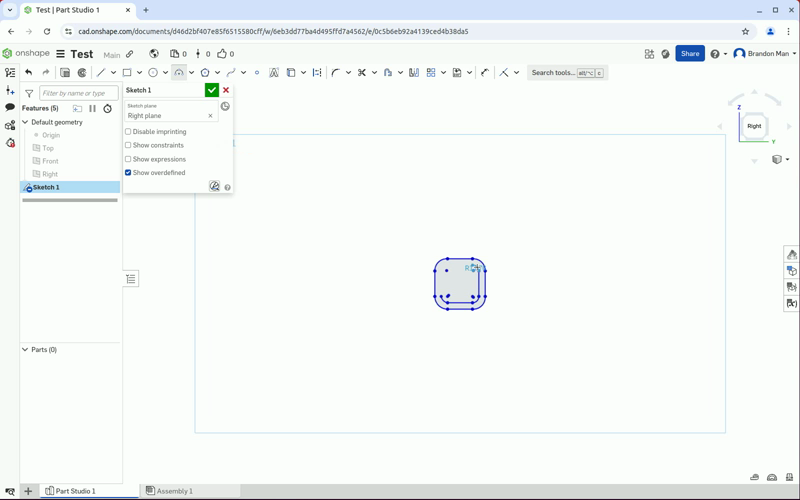
scroll(6)
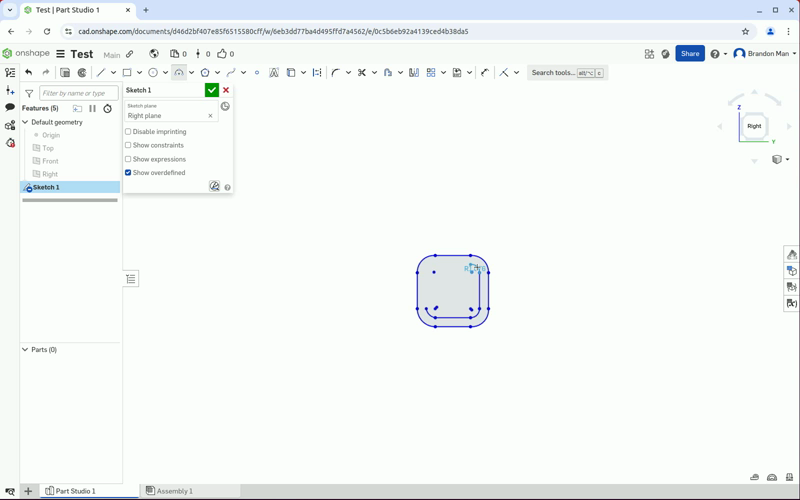
scroll(6)
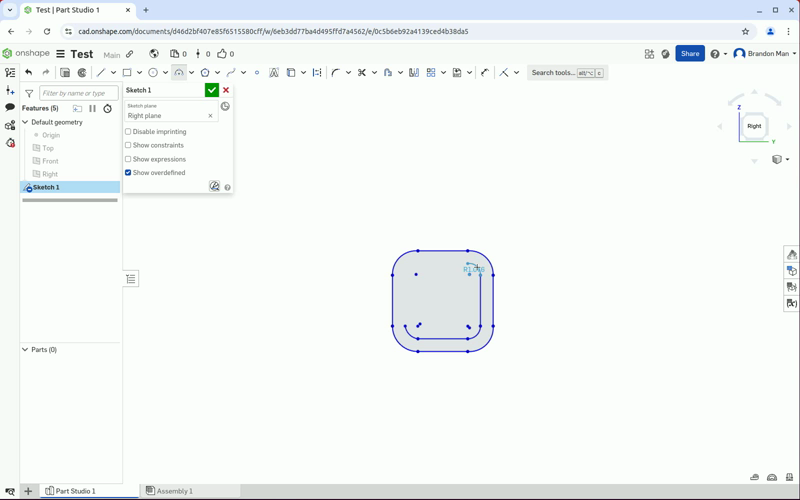
scroll(6)
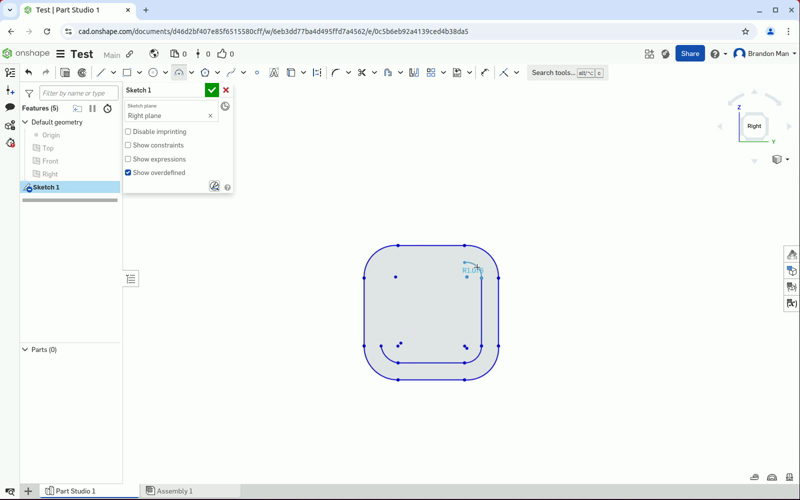
scroll(6)
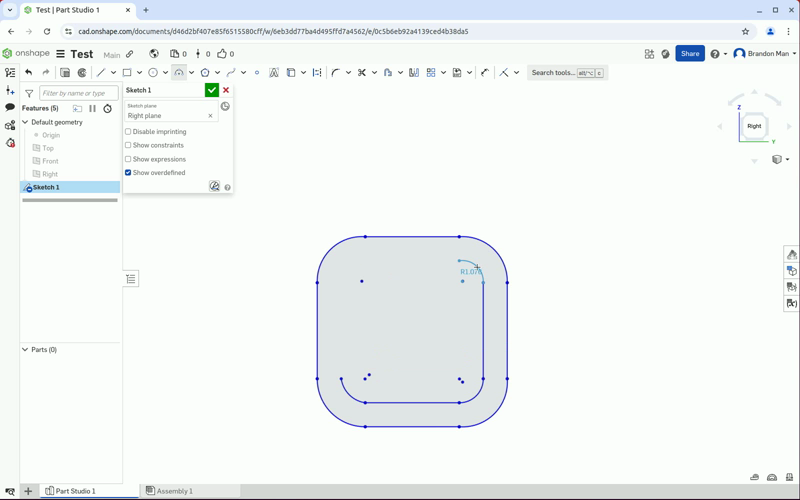
scroll(6)
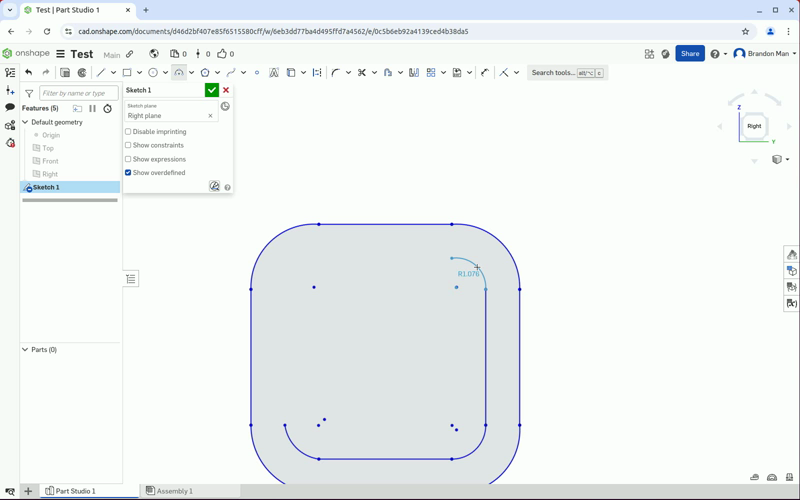
scroll(6)
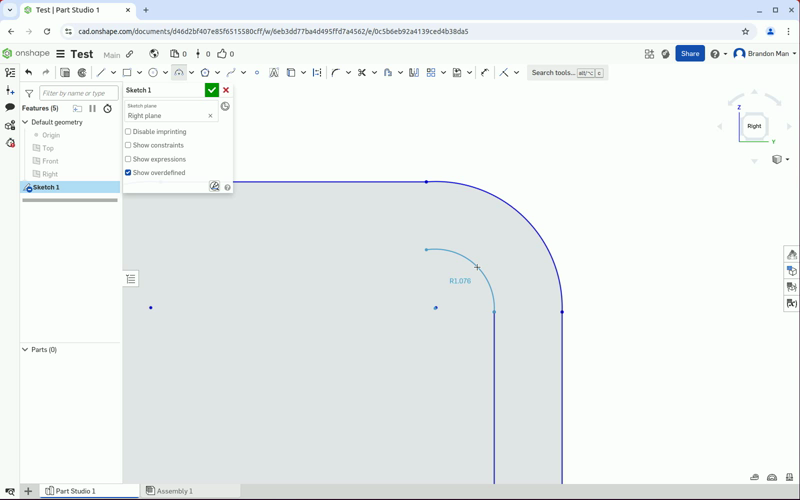
click(477, 266)
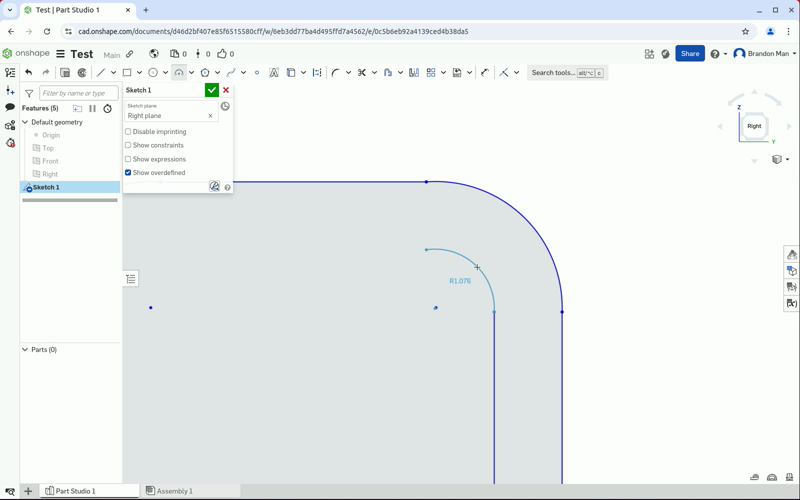
scroll(-6)
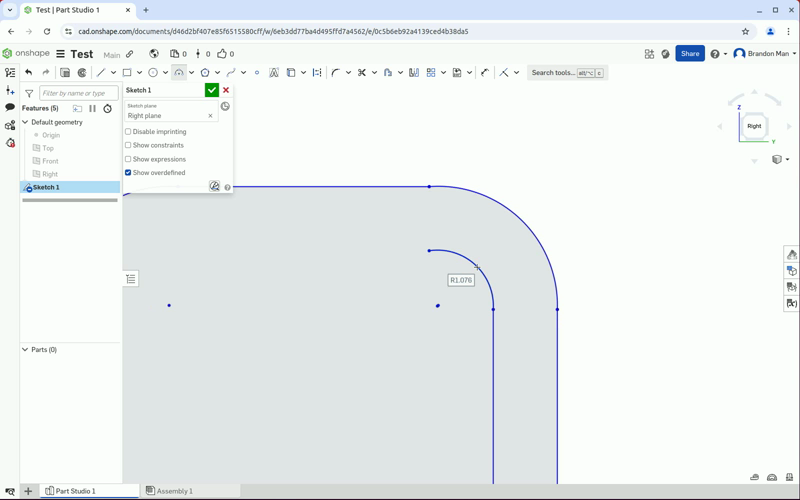
scroll(-6)
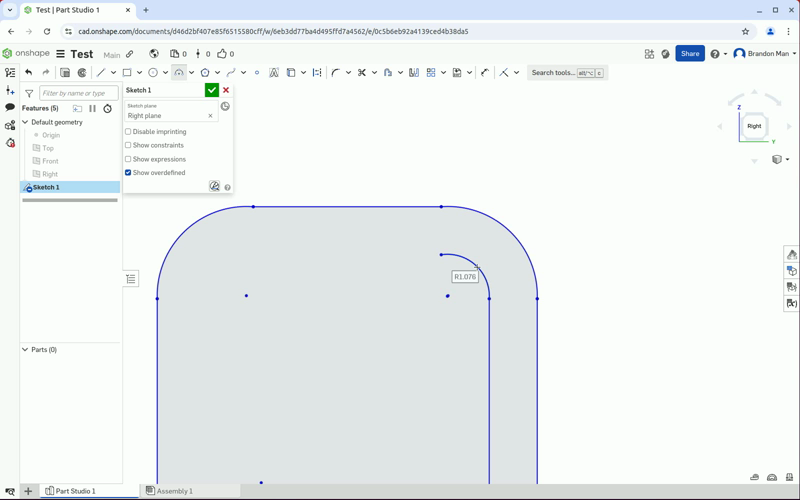
scroll(-6)
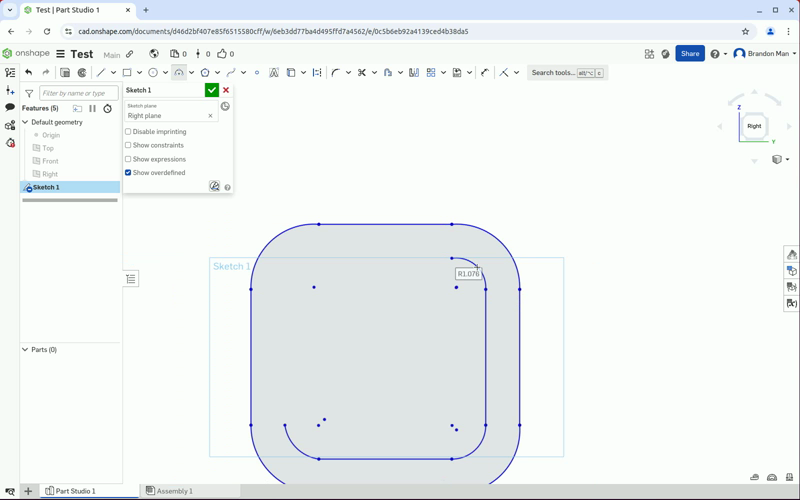
scroll(-6)
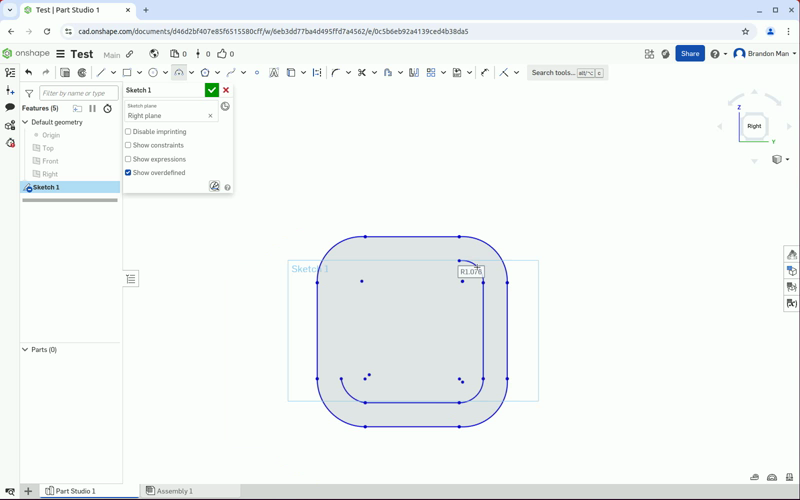
scroll(-6)
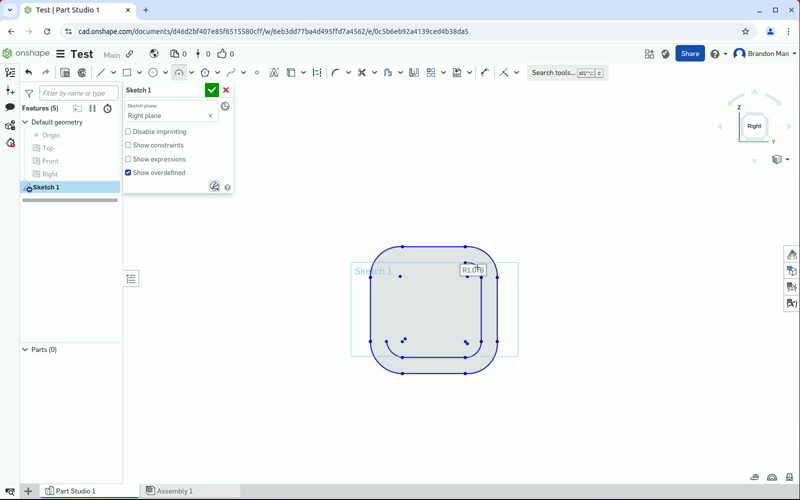
scroll(-6)
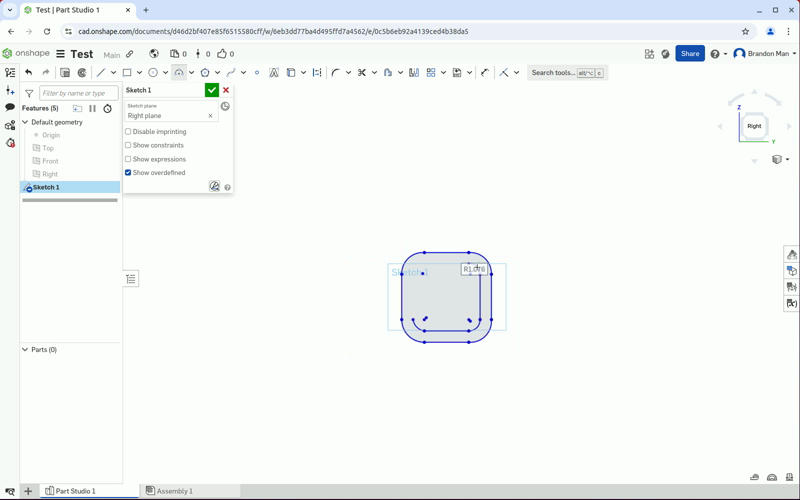
scroll(-6)
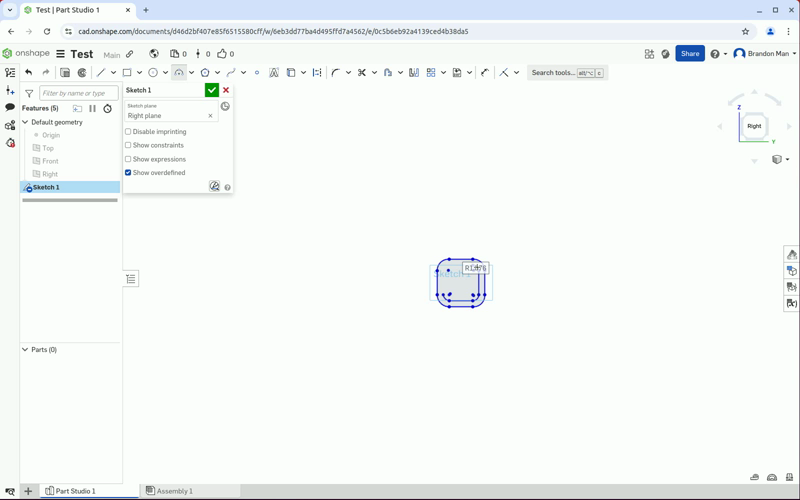
key_up(shift)
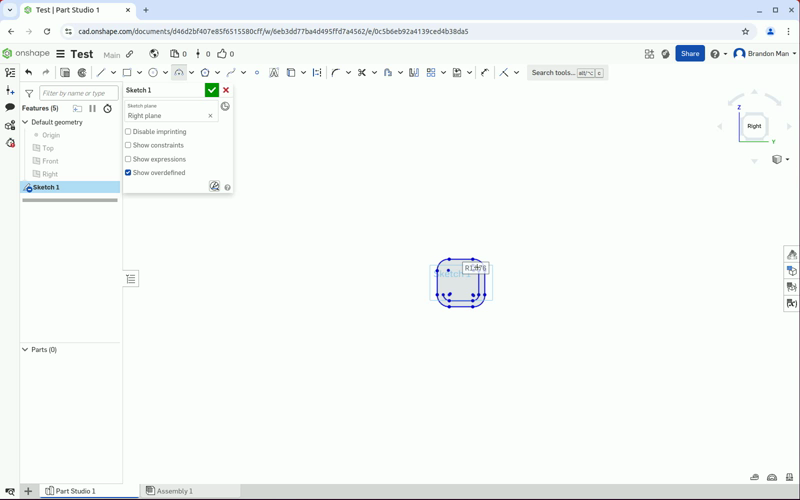
key(esc)
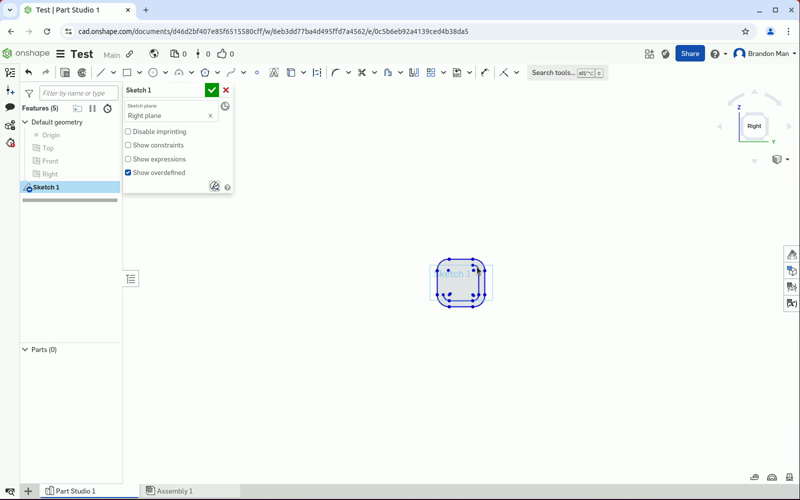
key(l)
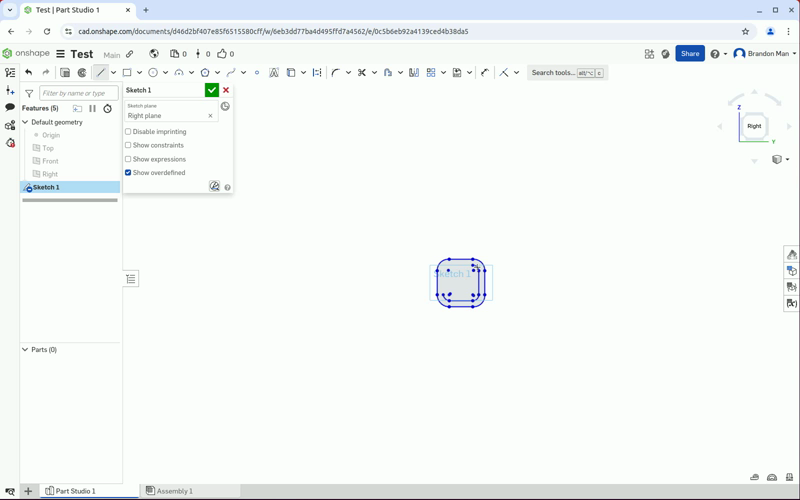
mouse_move(472, 265)
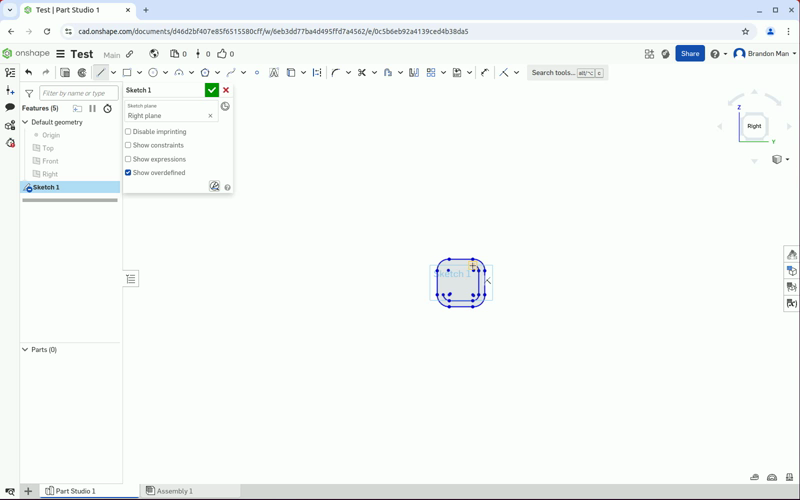
scroll(6)
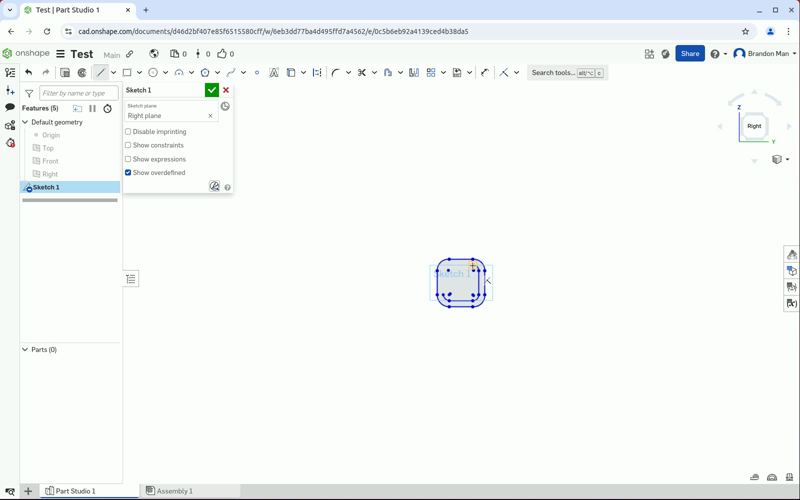
scroll(6)
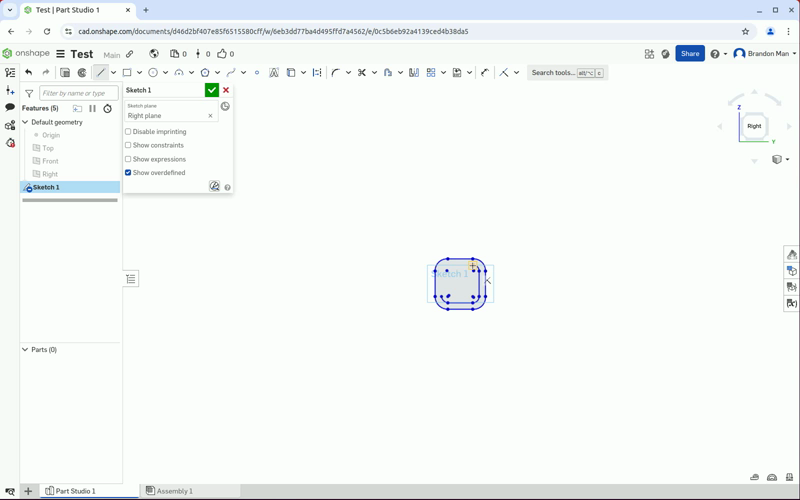
scroll(6)
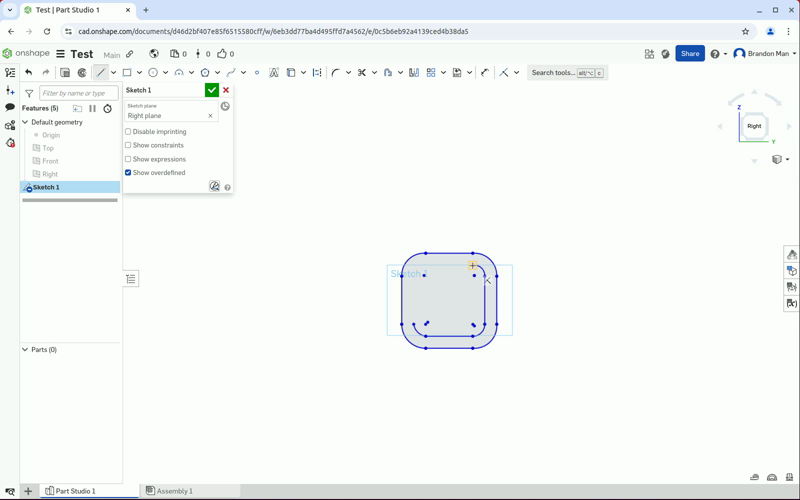
scroll(6)
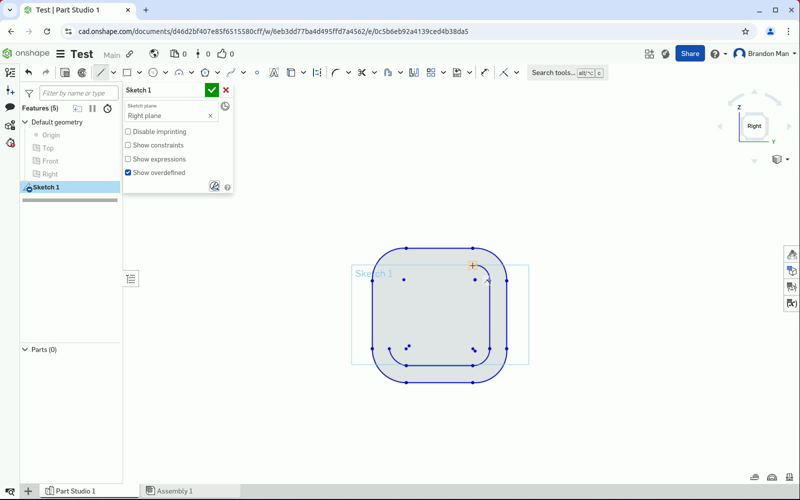
scroll(6)
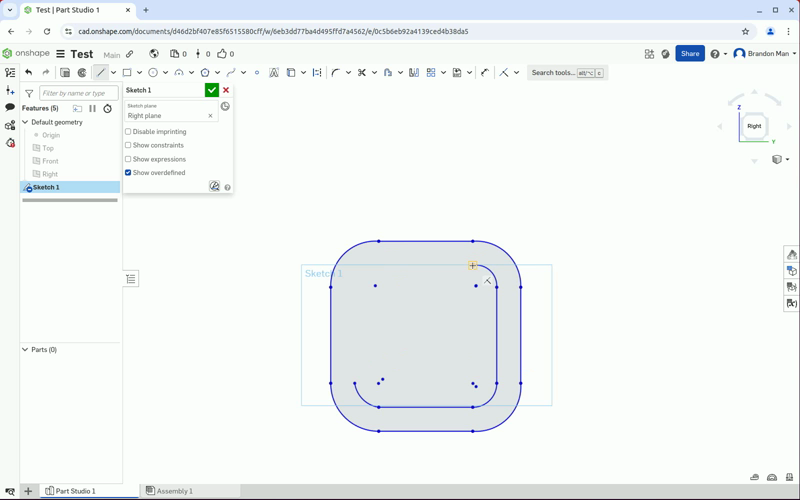
scroll(6)
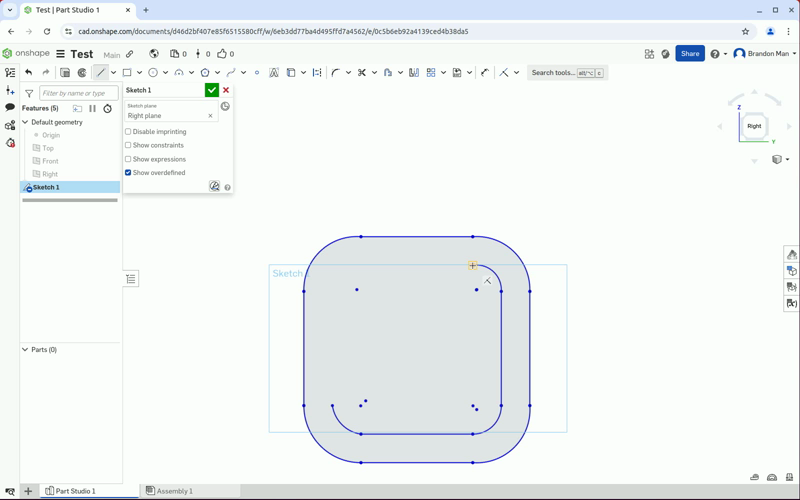
scroll(6)
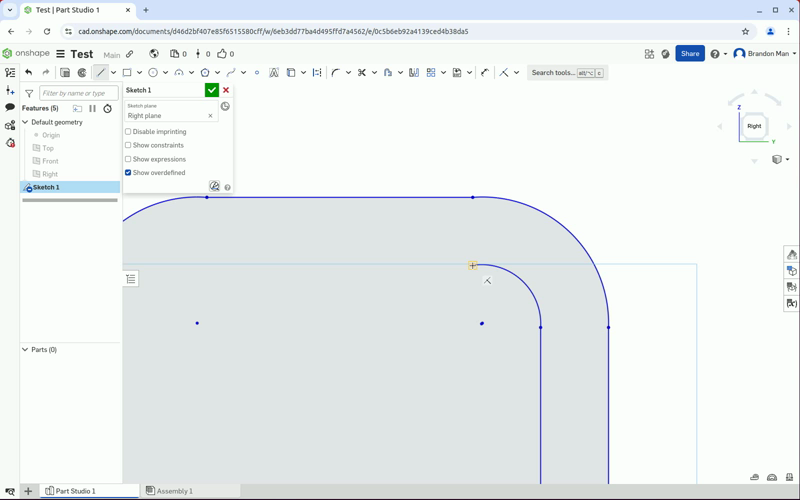
click(472, 265)
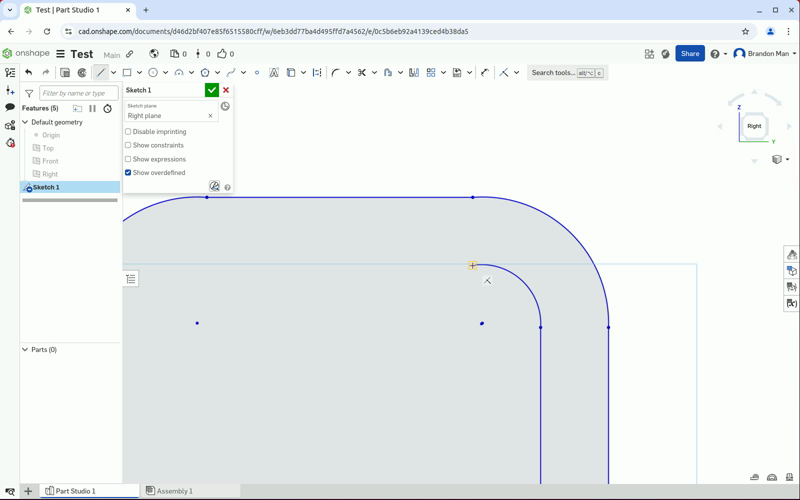
scroll(-6)
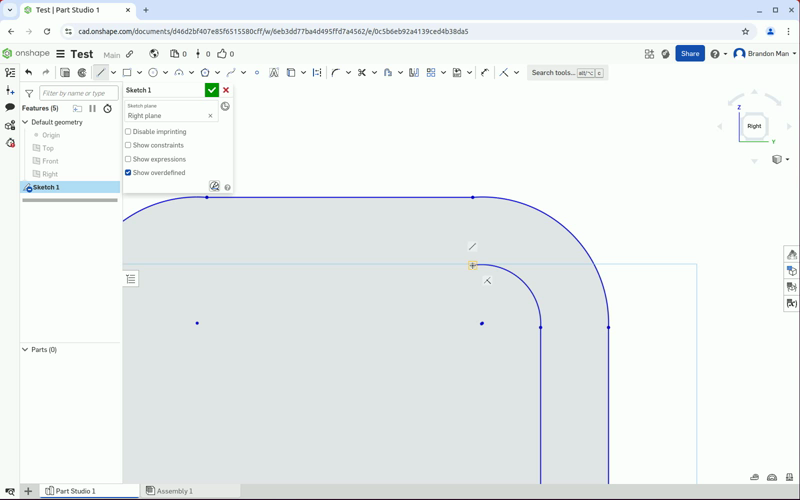
scroll(-6)
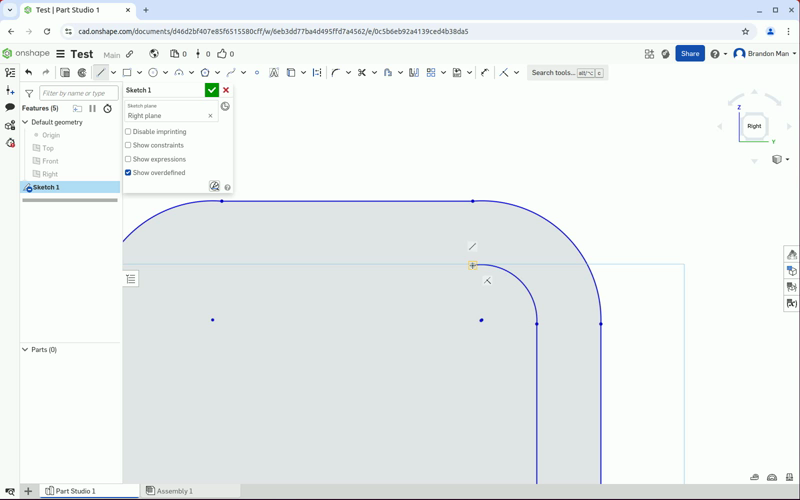
scroll(-6)
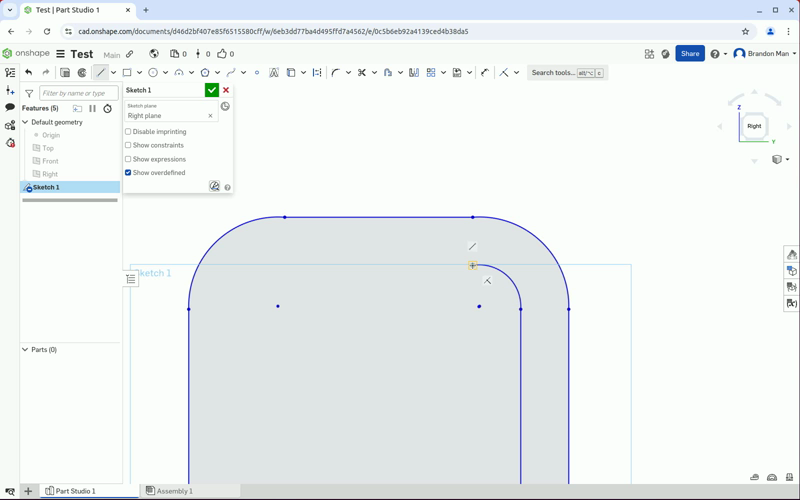
scroll(-6)
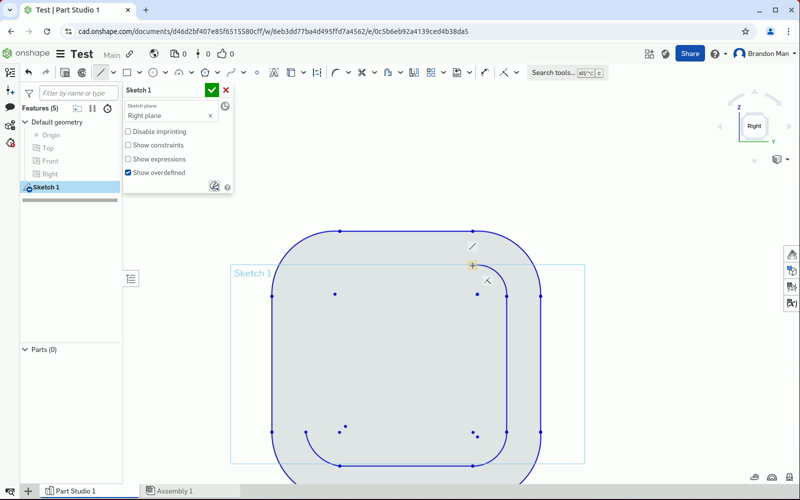
scroll(-6)
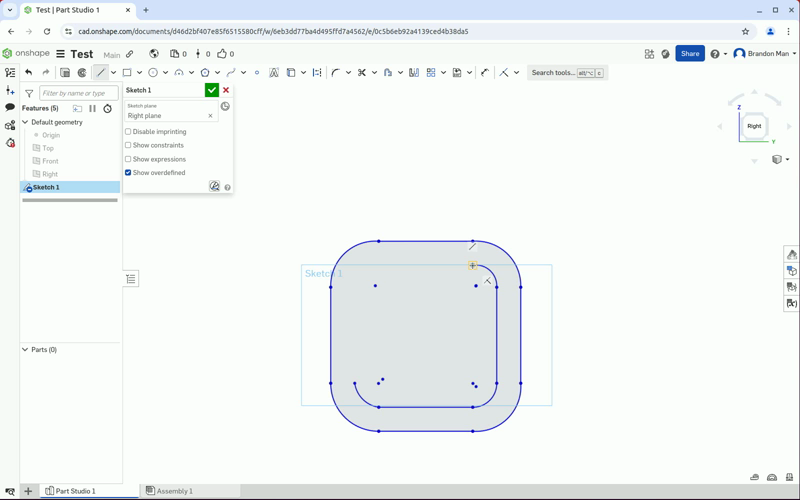
scroll(-6)
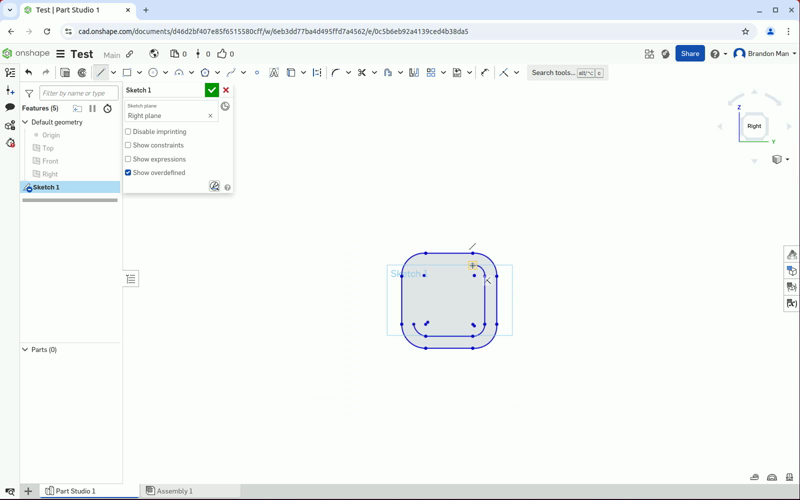
scroll(-6)
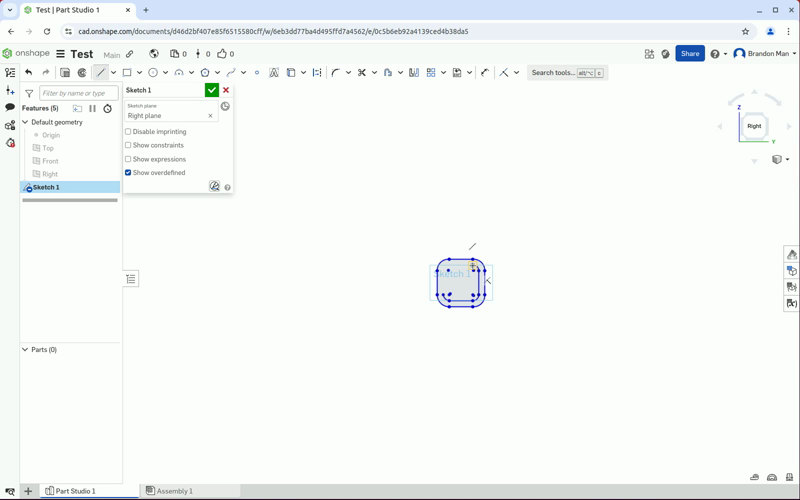
key_down(shift)
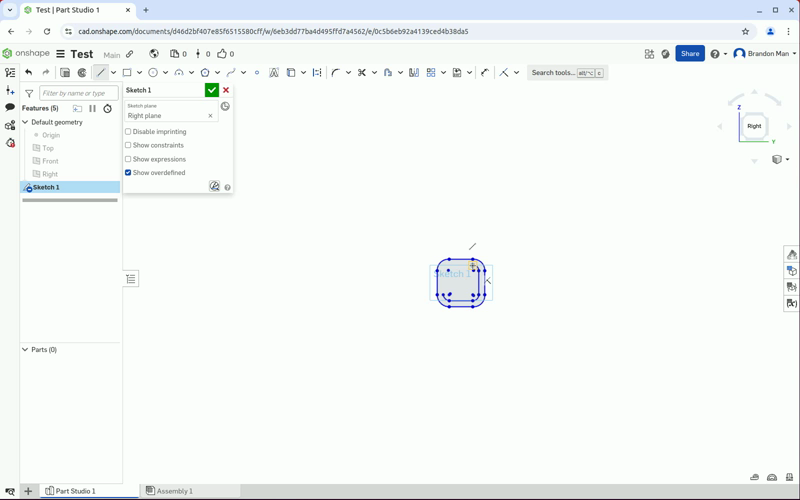
mouse_move(502, 265)
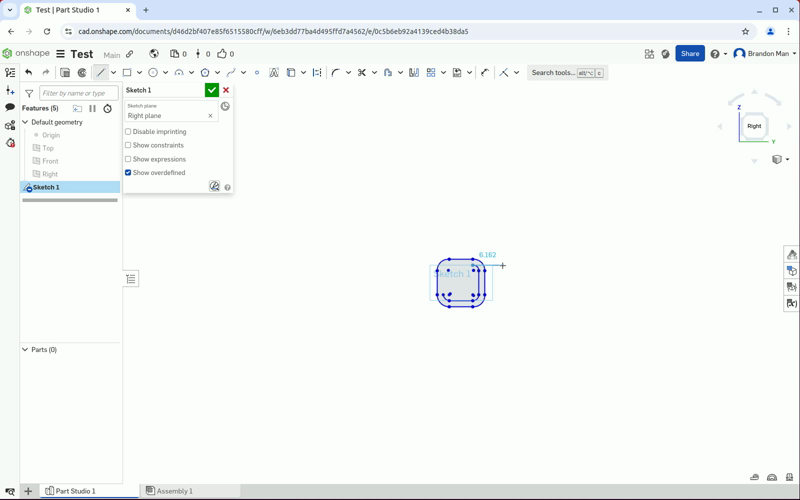
mouse_move(449, 265)
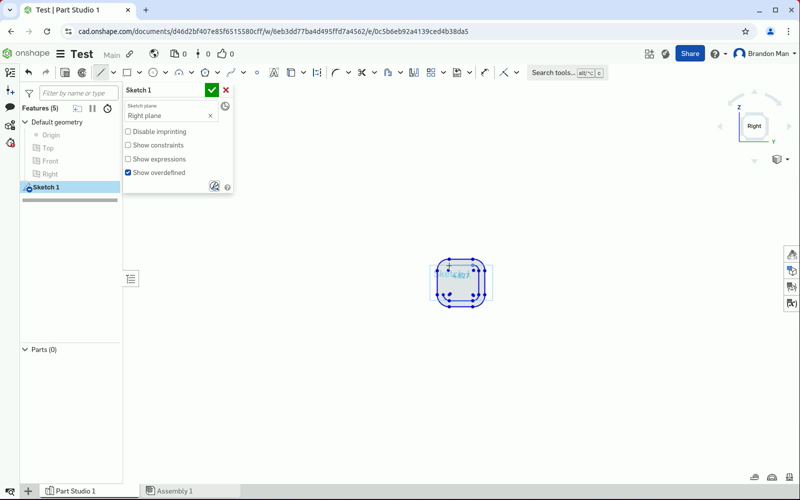
click(449, 265)
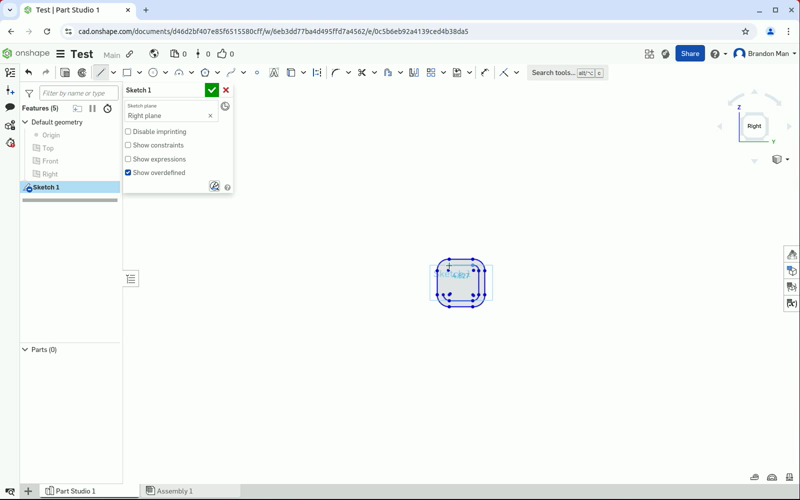
key_up(shift)
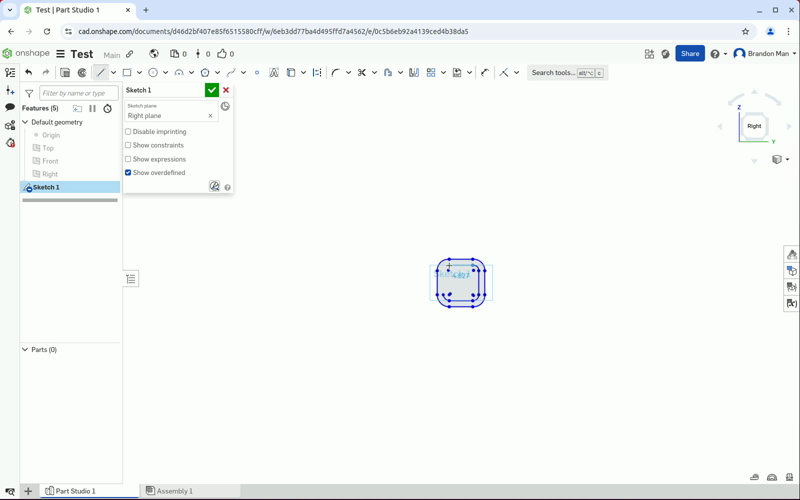
key(esc)
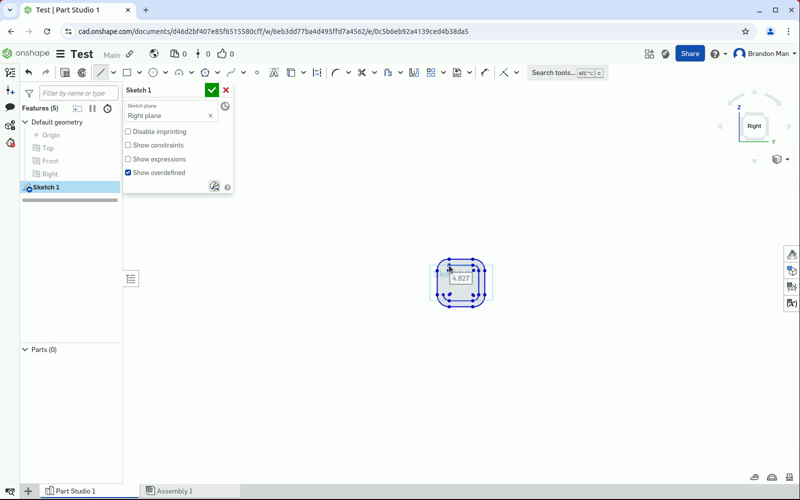
key(a)
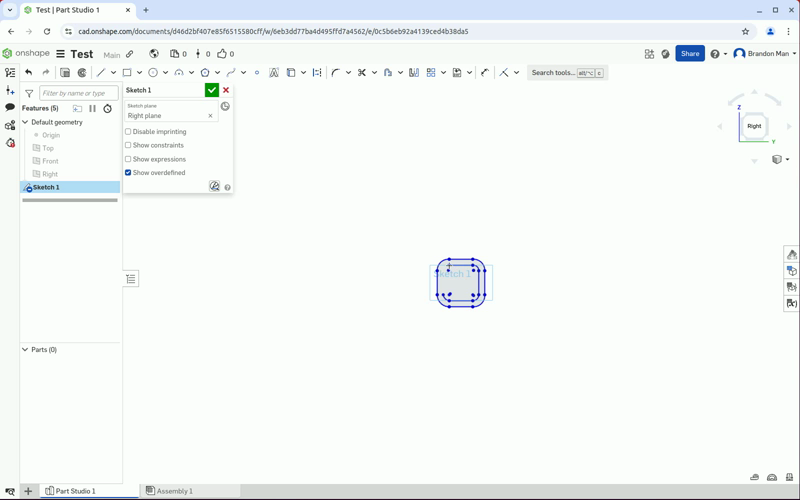
mouse_move(449, 265)
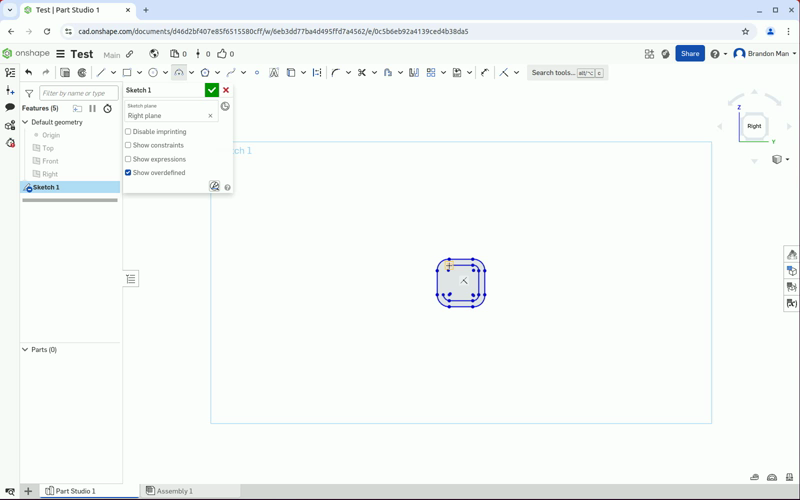
click(449, 265)
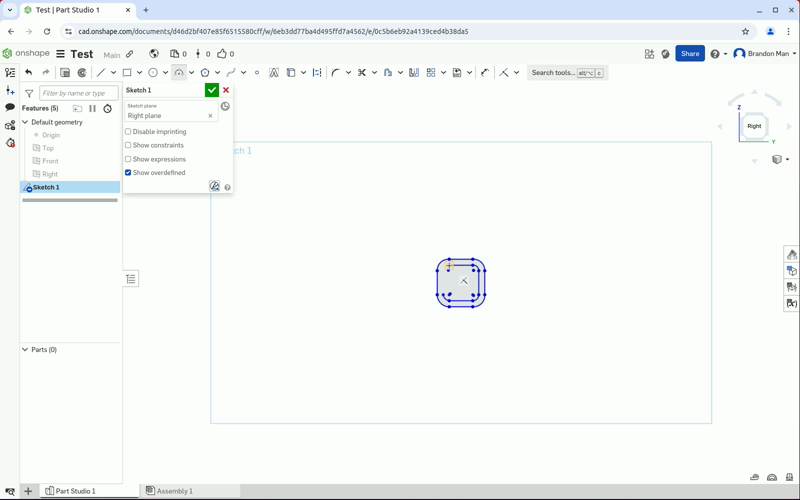
key_down(shift)
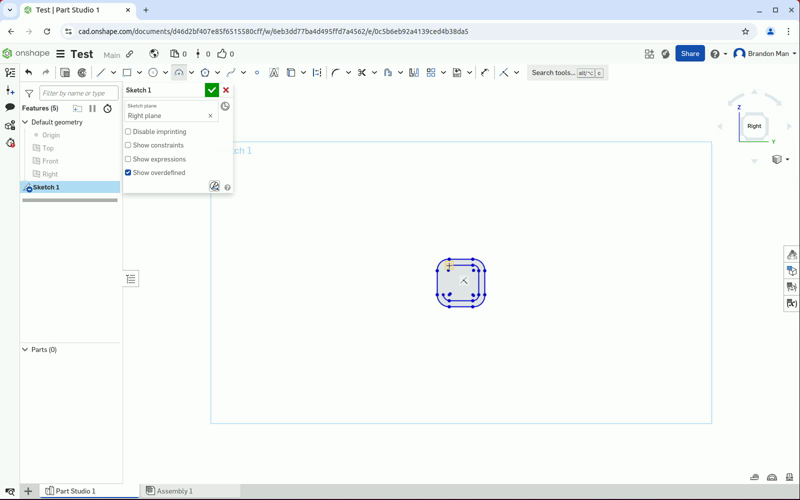
mouse_move(443, 270)
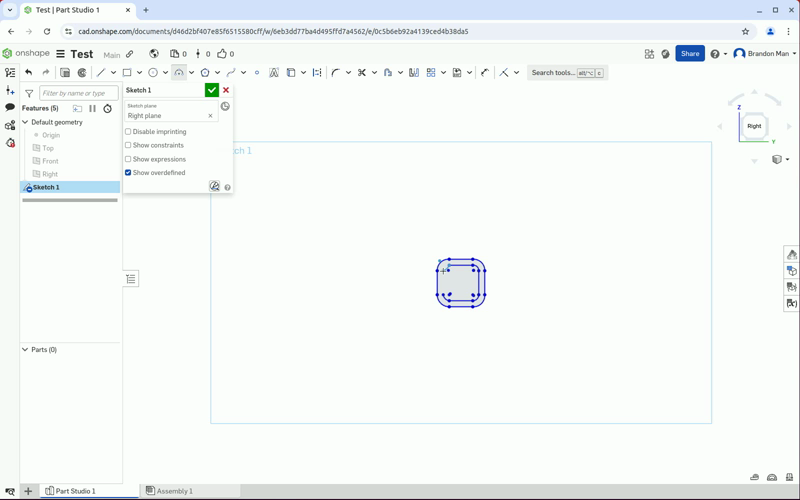
click(443, 270)
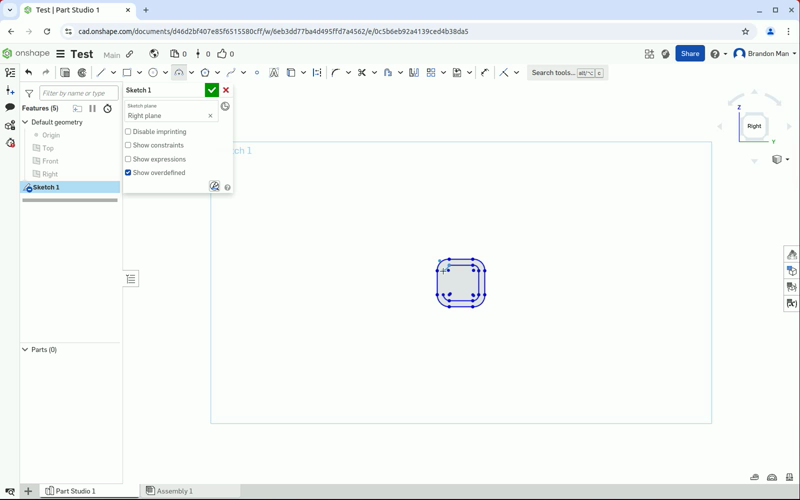
mouse_move(445, 266)
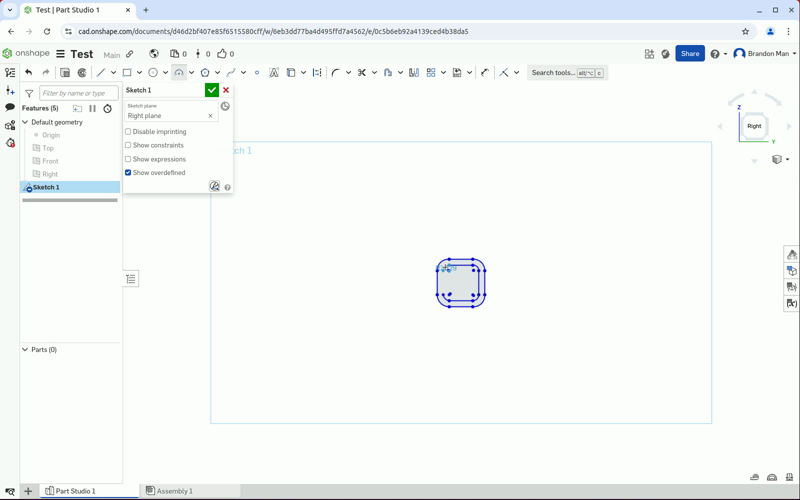
scroll(6)
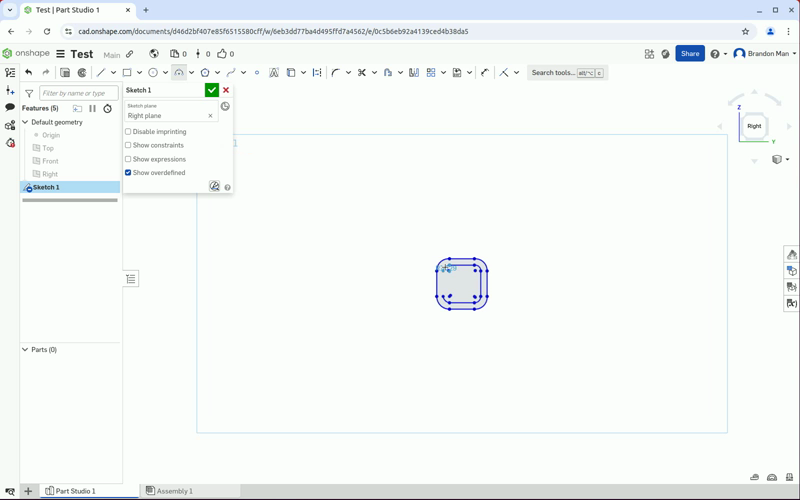
scroll(6)
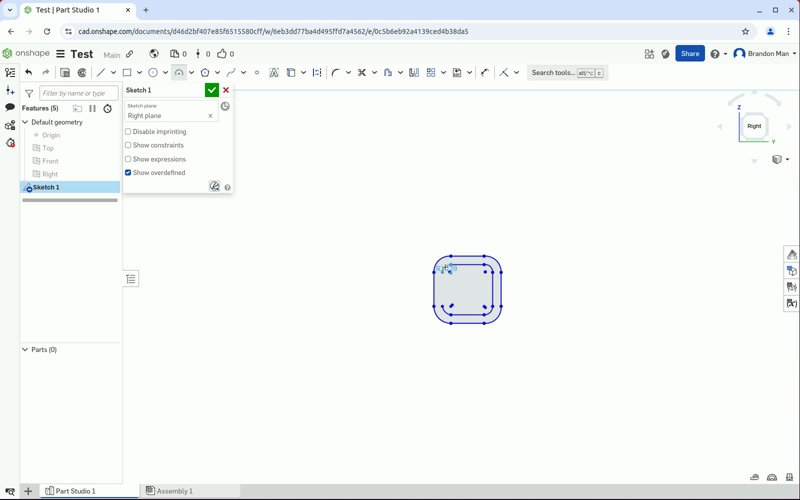
scroll(6)
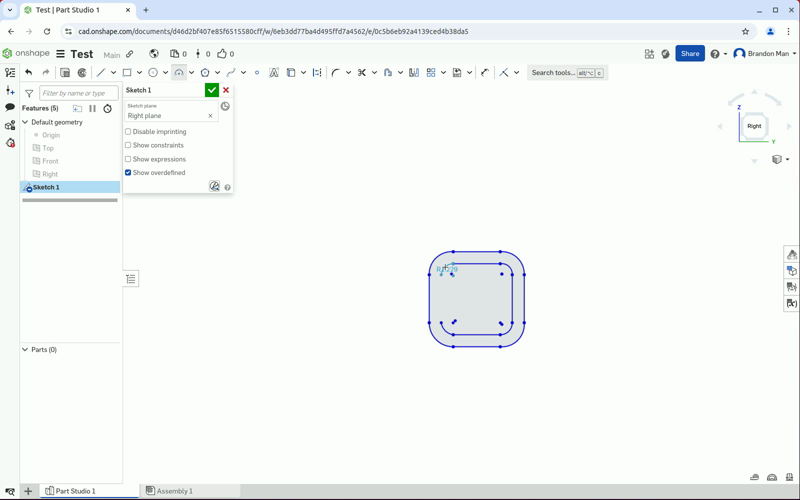
scroll(6)
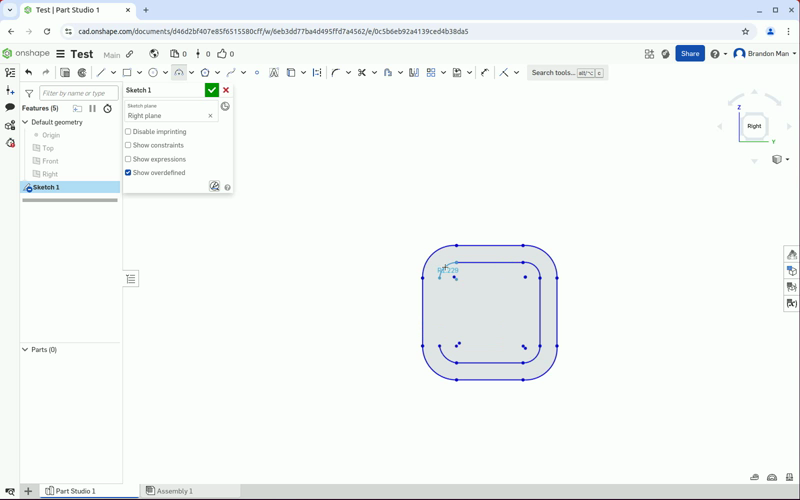
scroll(6)
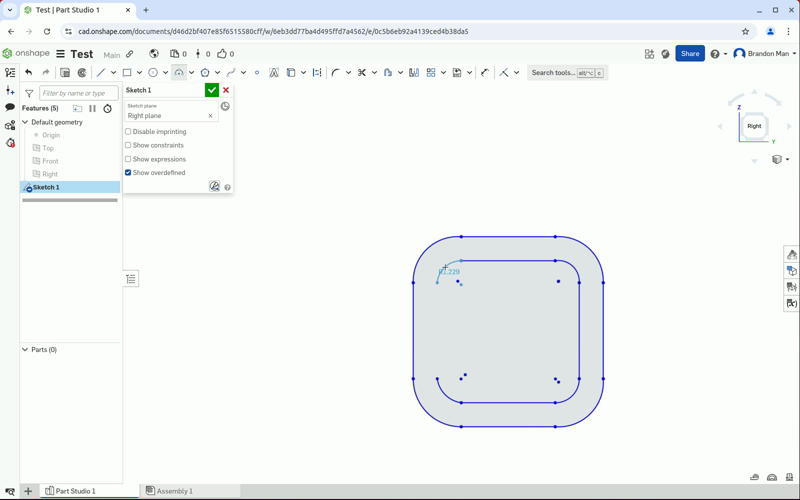
scroll(6)
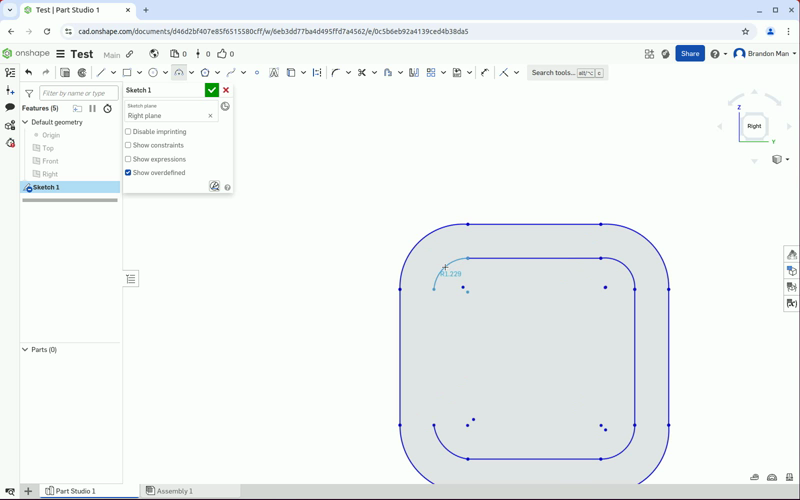
scroll(6)
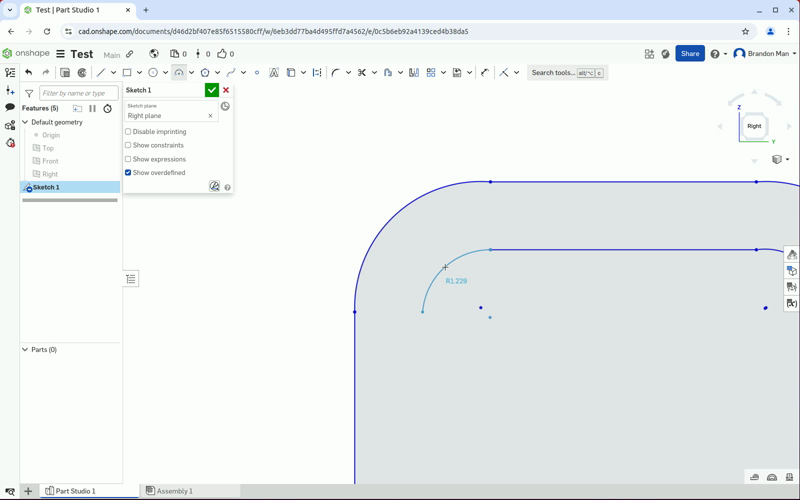
click(445, 266)
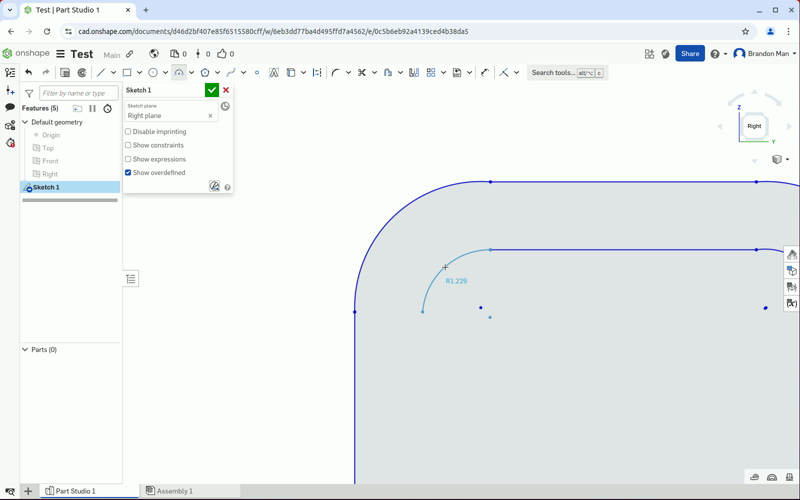
scroll(-6)
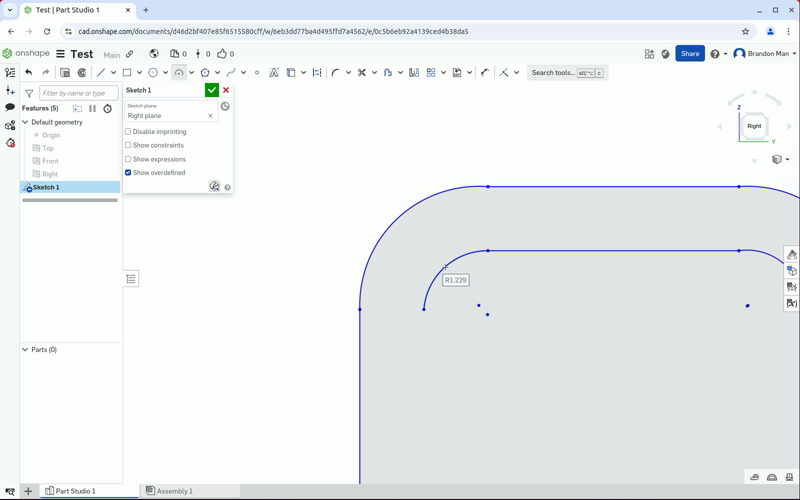
scroll(-6)
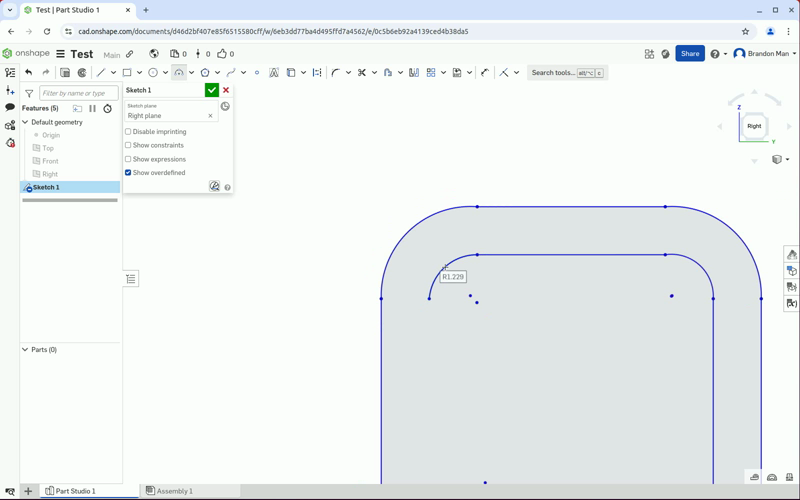
scroll(-6)
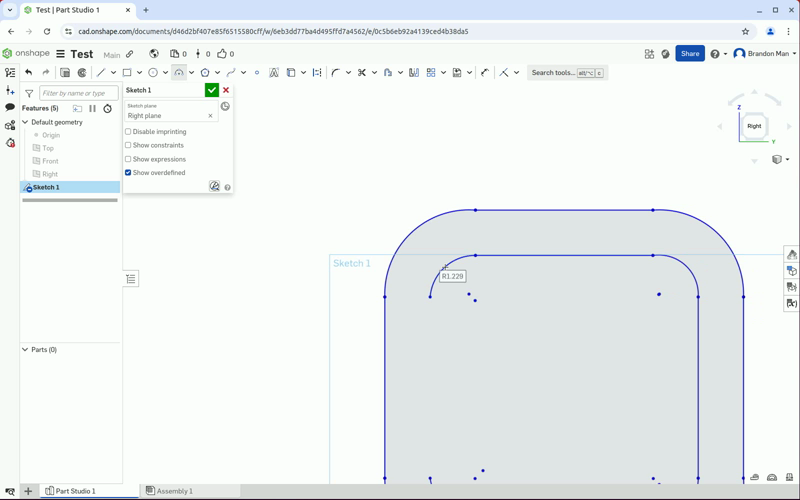
scroll(-6)
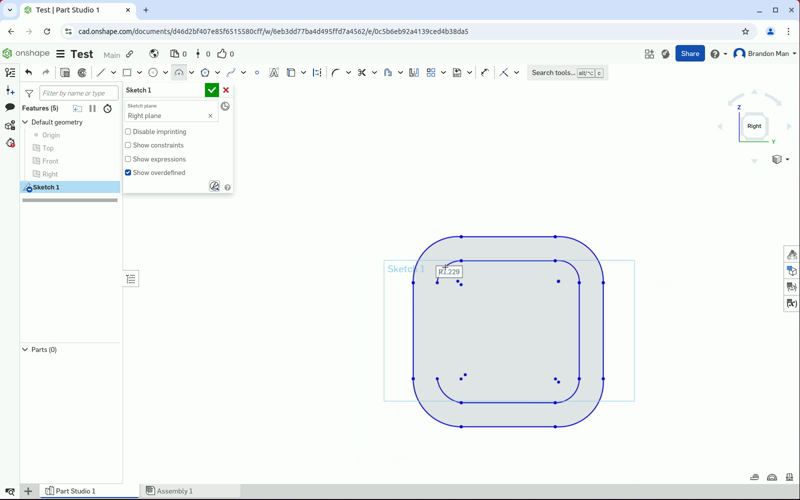
scroll(-6)
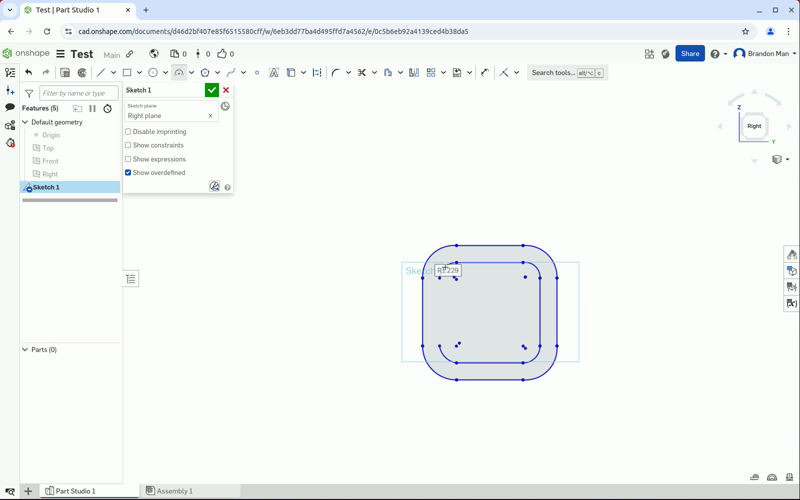
scroll(-6)
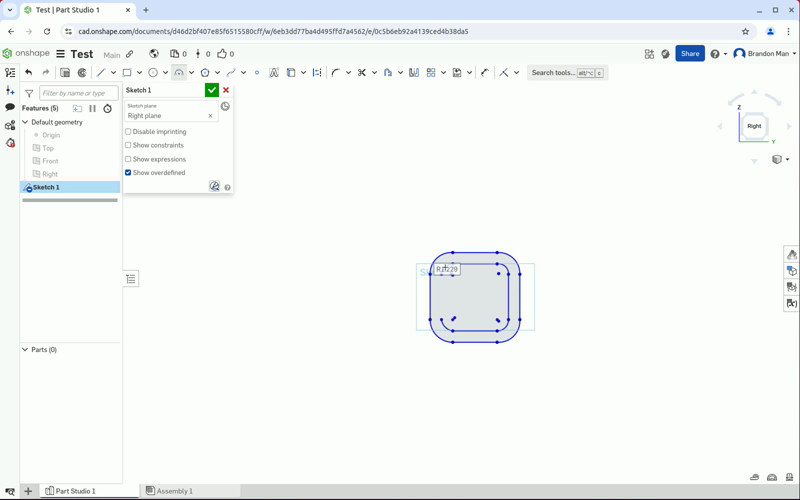
scroll(-6)
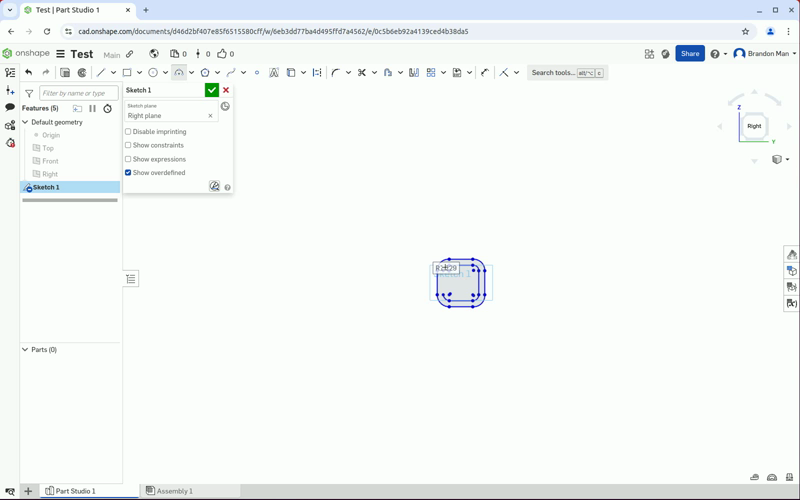
key_up(shift)
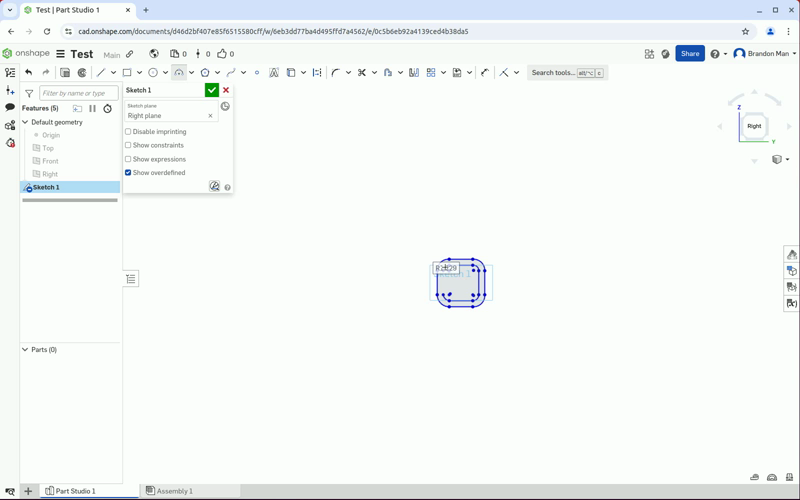
key(esc)
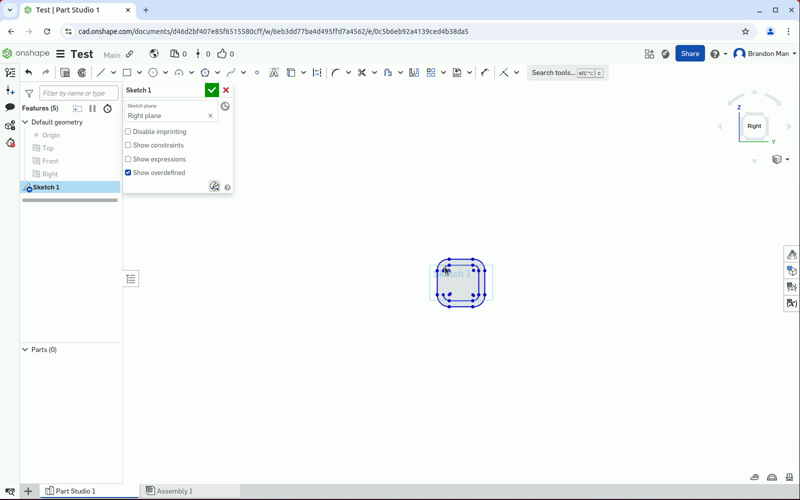
key(l)
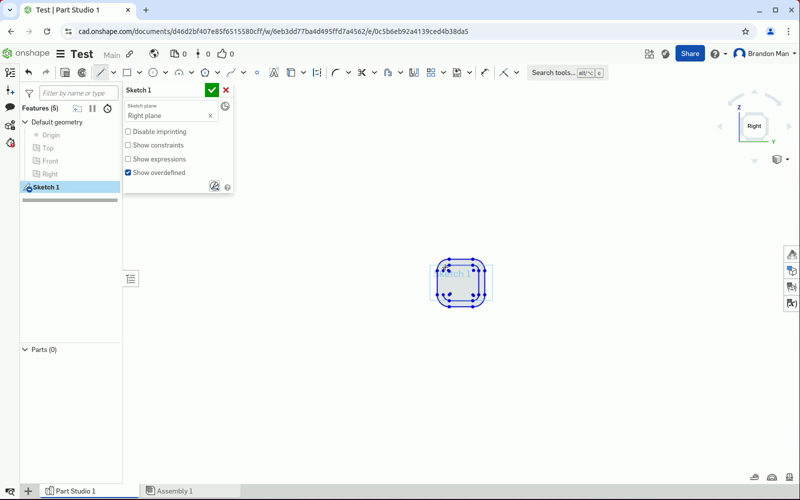
mouse_move(443, 270)
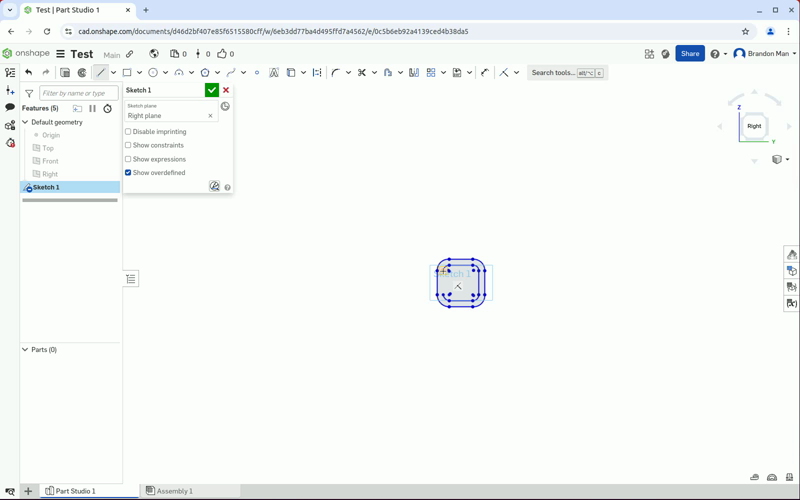
scroll(6)
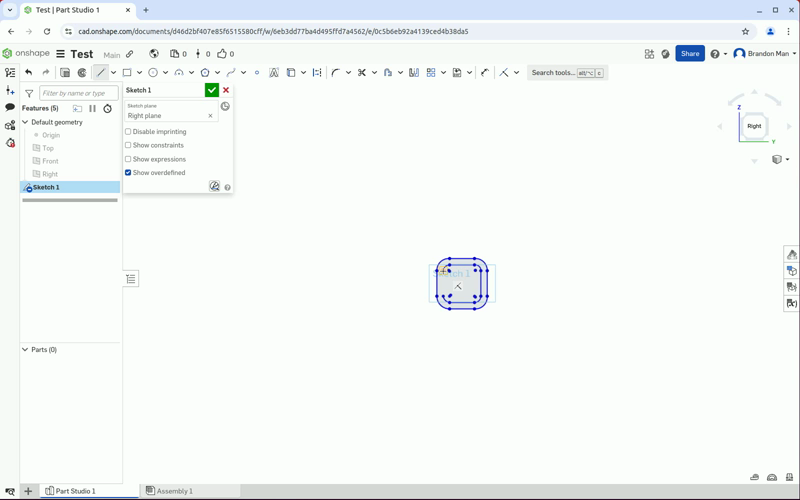
scroll(6)
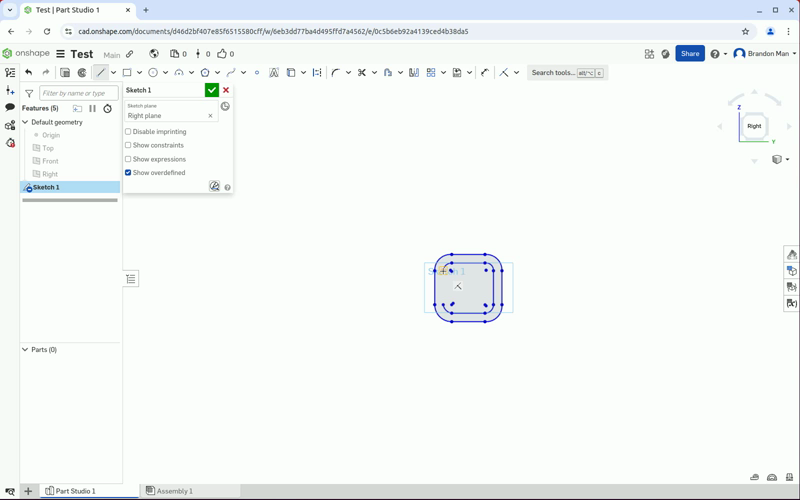
scroll(6)
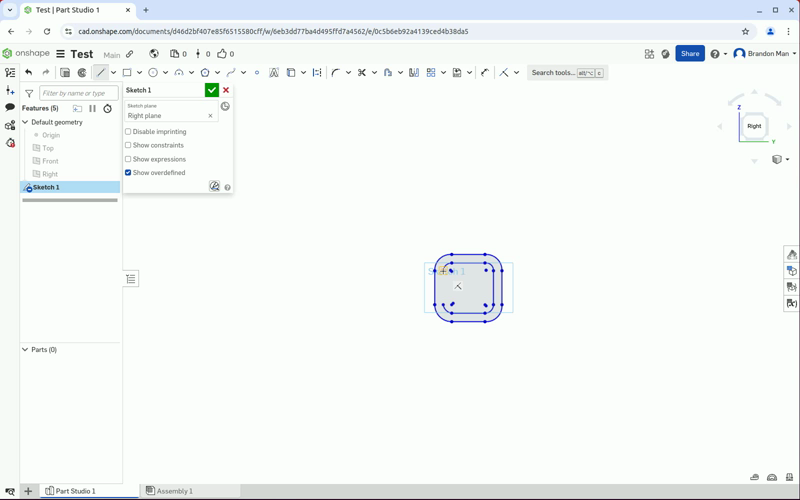
scroll(6)
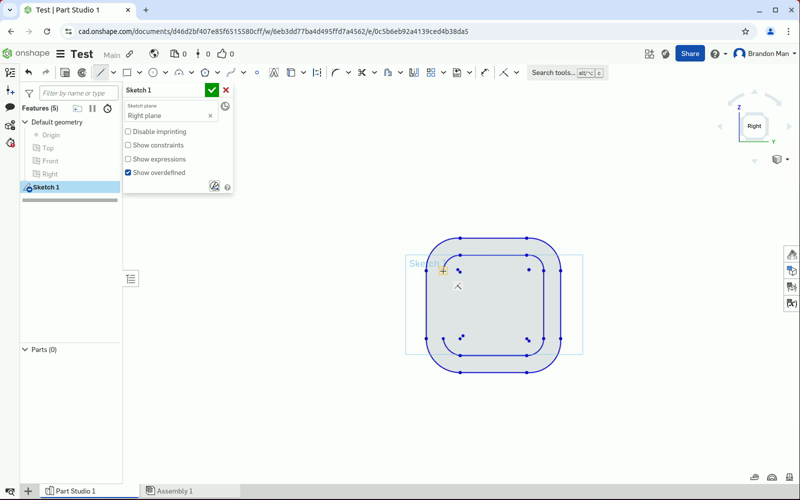
scroll(6)
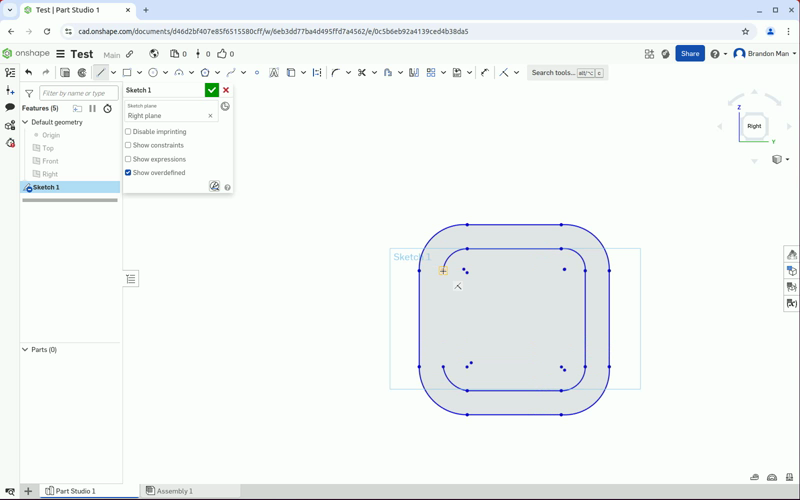
scroll(6)
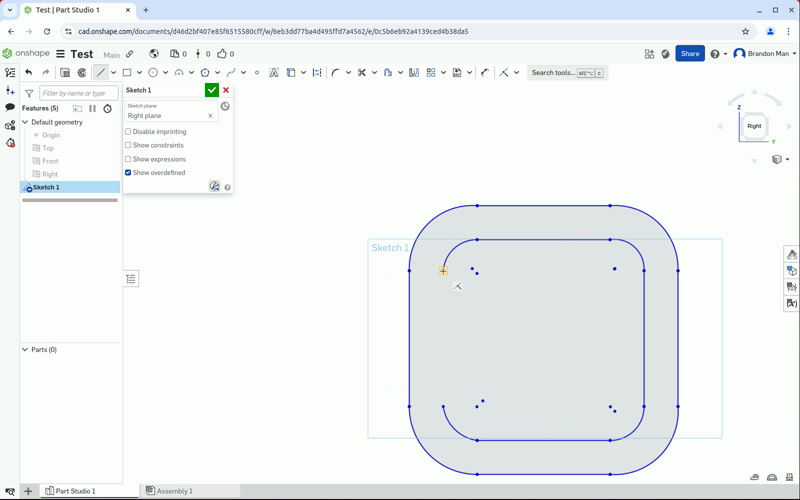
scroll(6)
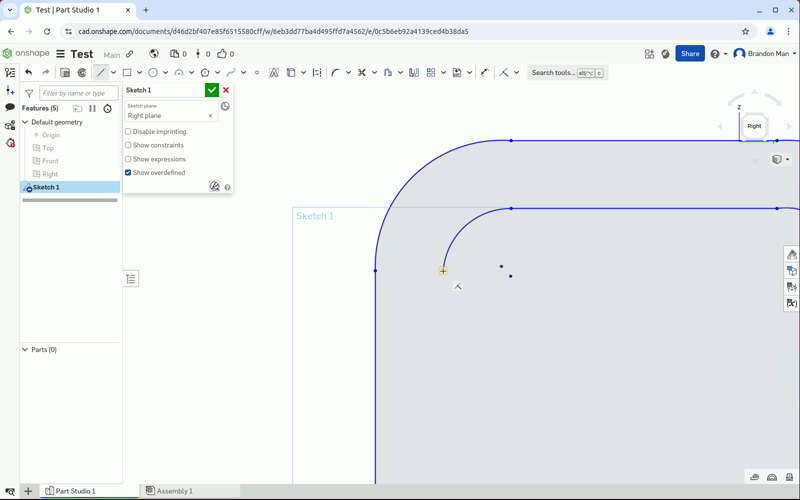
click(443, 270)
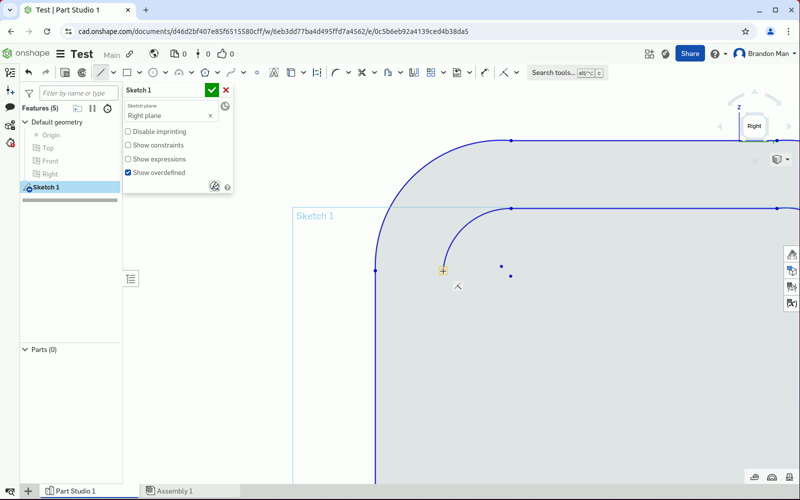
scroll(-6)
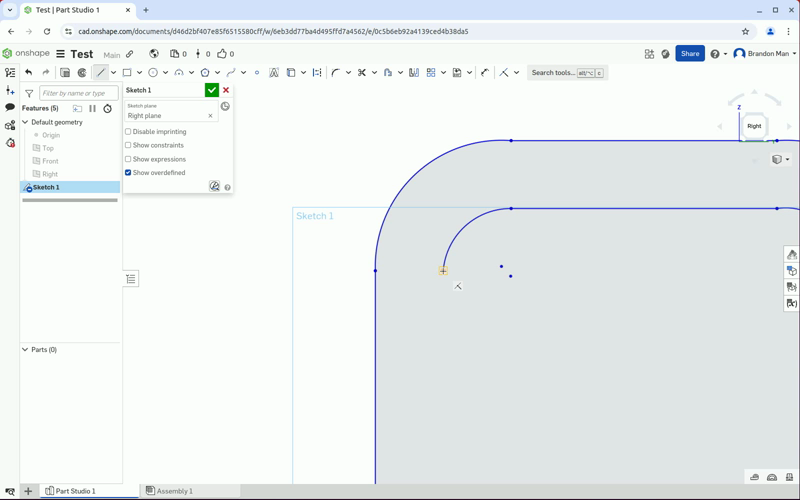
scroll(-6)
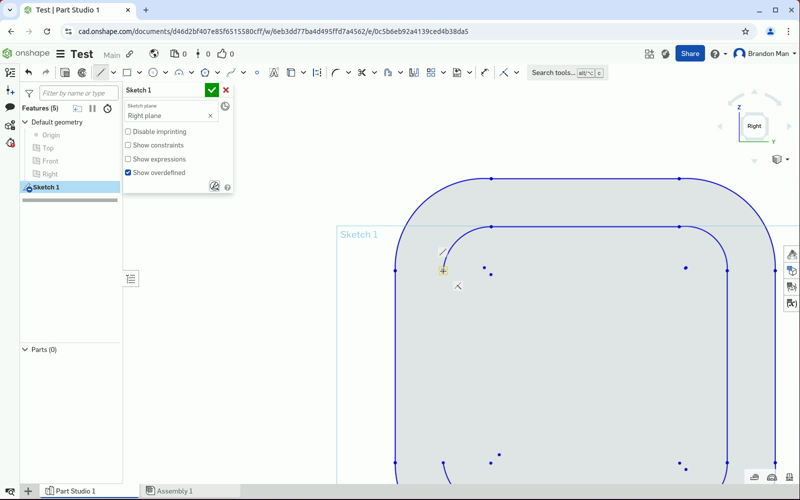
scroll(-6)
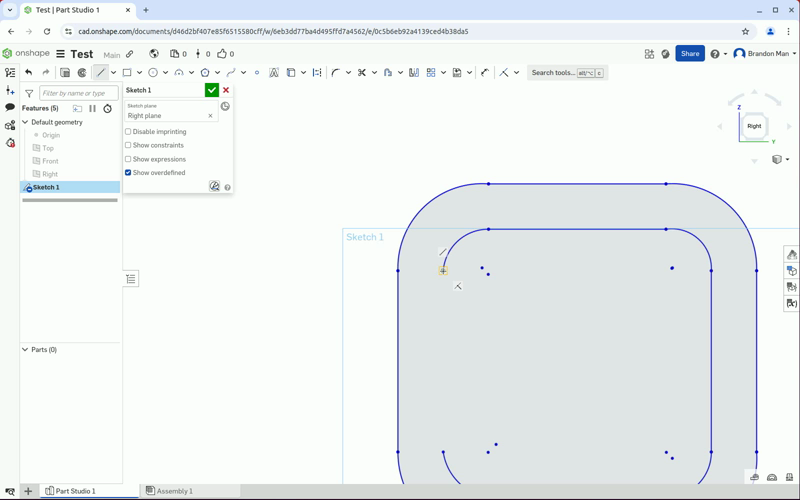
scroll(-6)
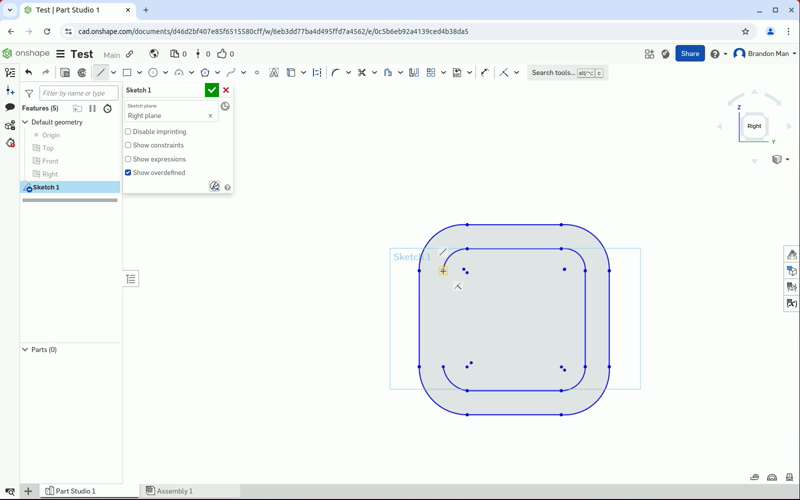
scroll(-6)
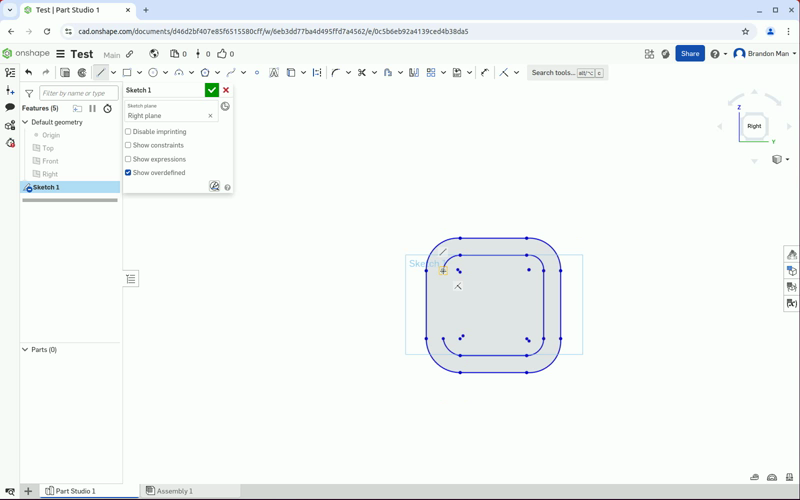
scroll(-6)
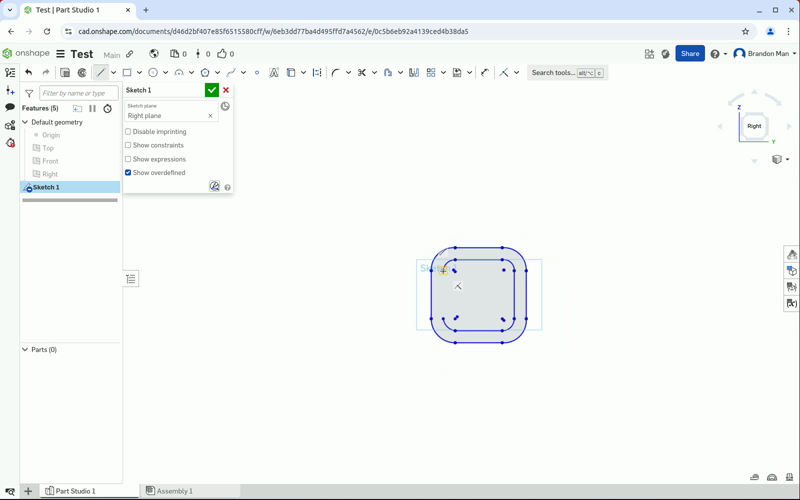
scroll(-6)
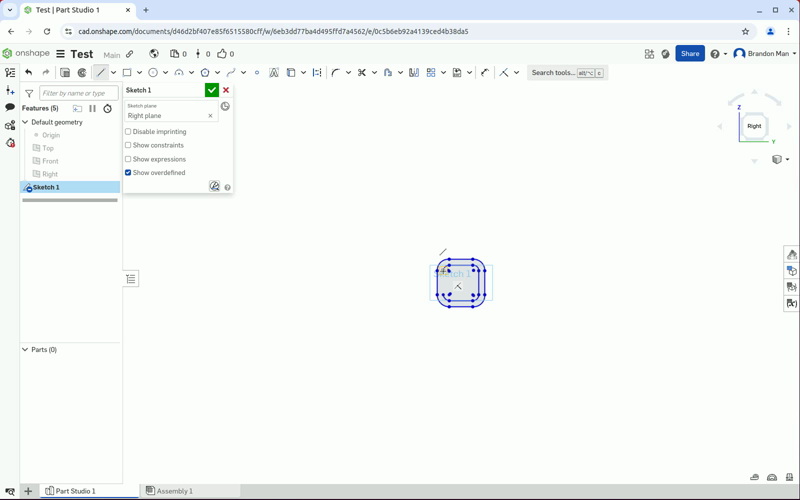
mouse_move(473, 270)
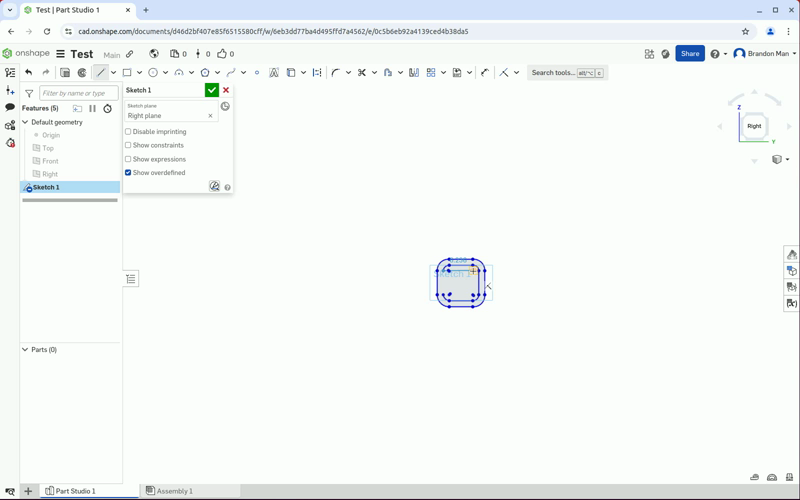
key_down(shift)
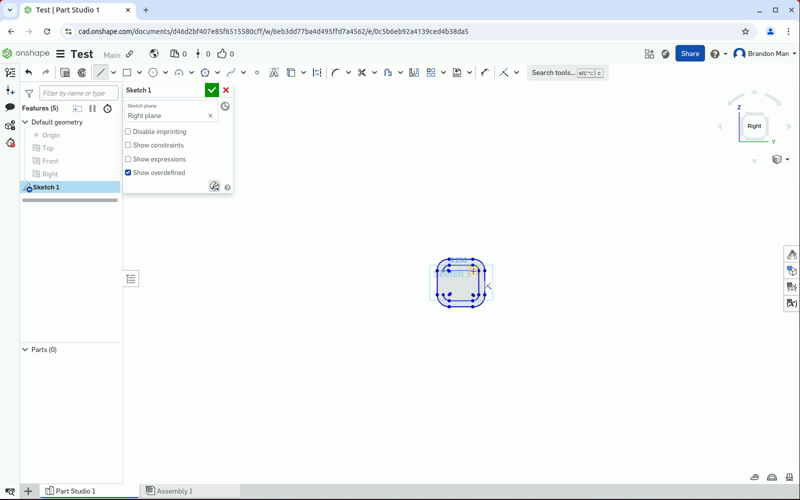
mouse_move(443, 294)
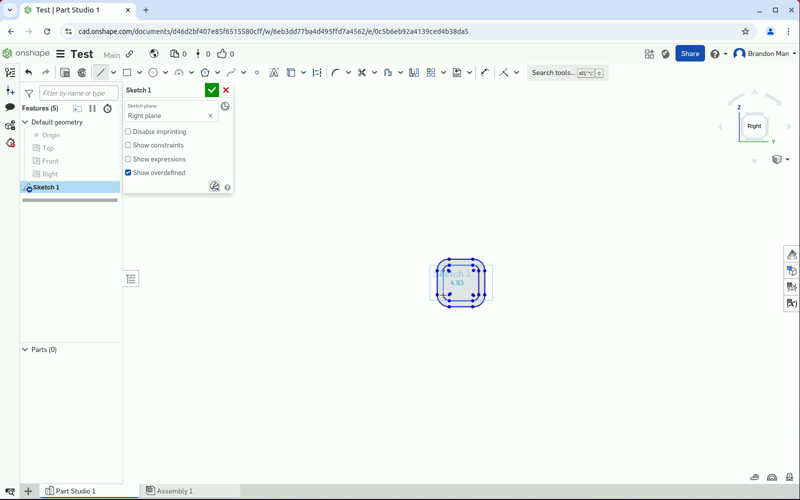
key_up(shift)
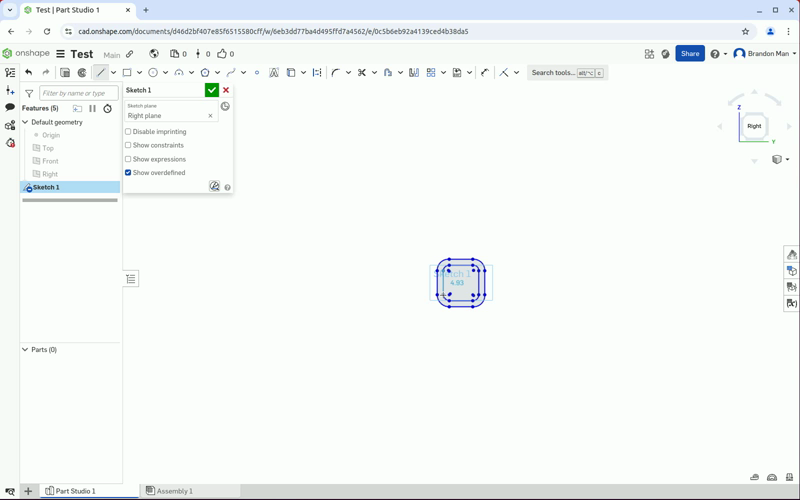
click(443, 294)
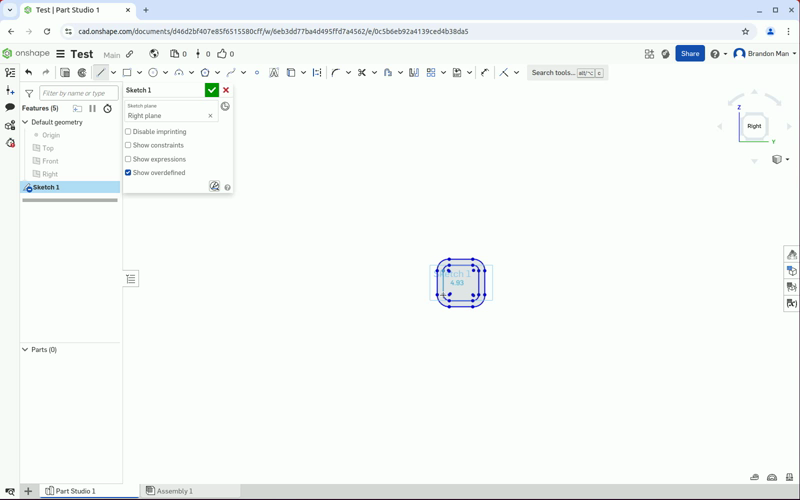
key(esc)
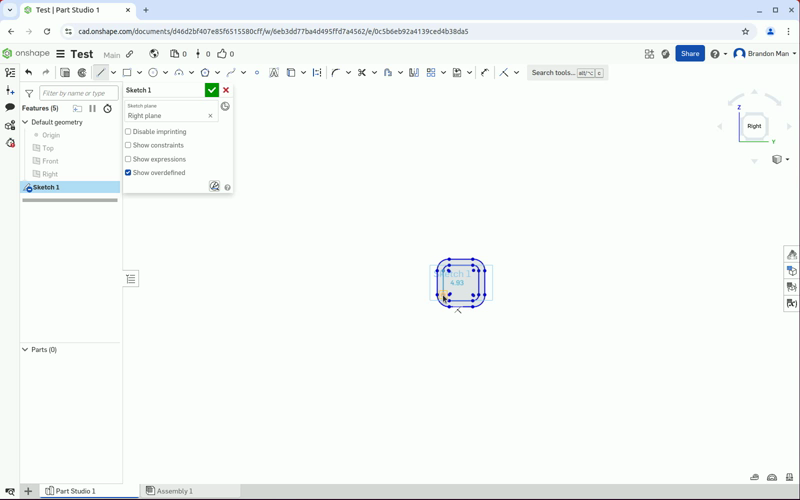
mouse_move(462, 303)
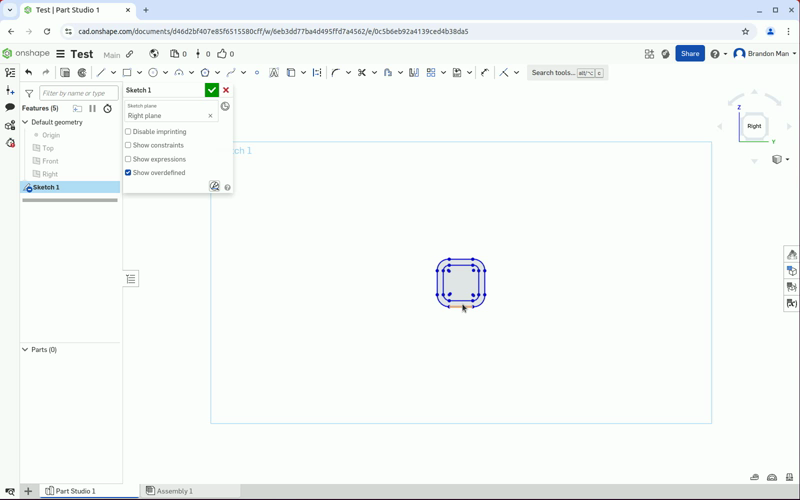
scroll(6)
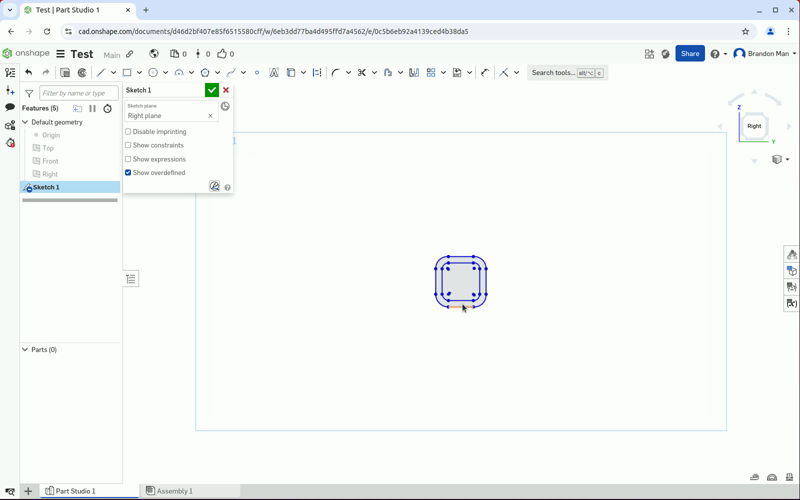
scroll(6)
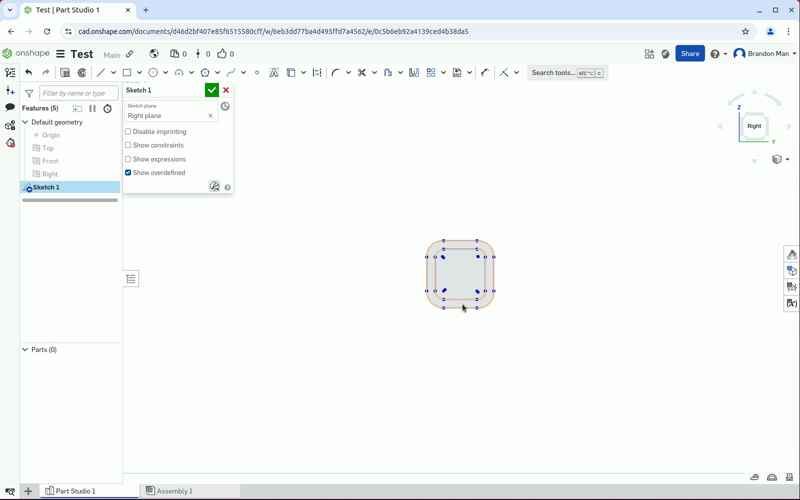
scroll(6)
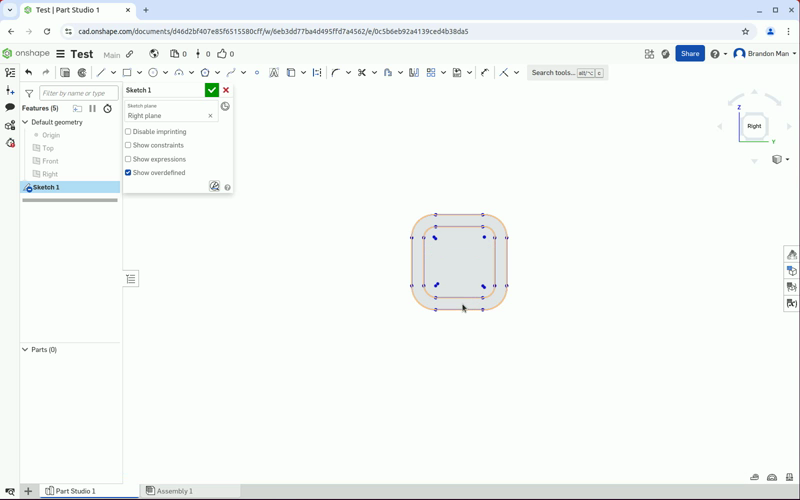
scroll(6)
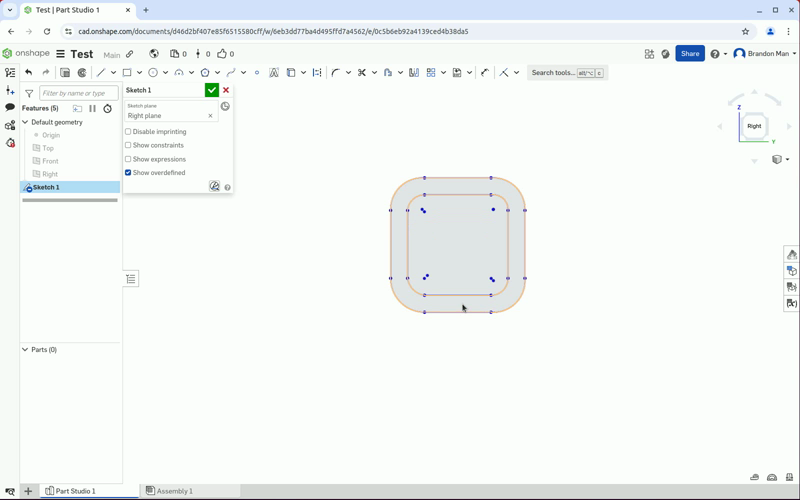
scroll(6)
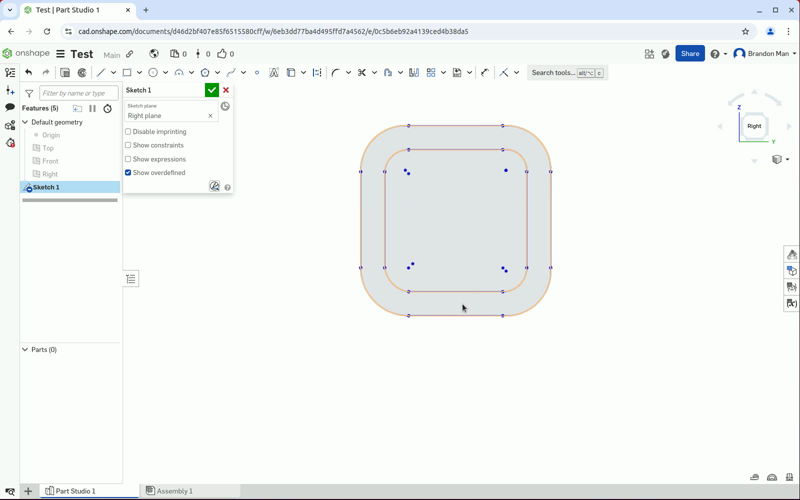
scroll(6)
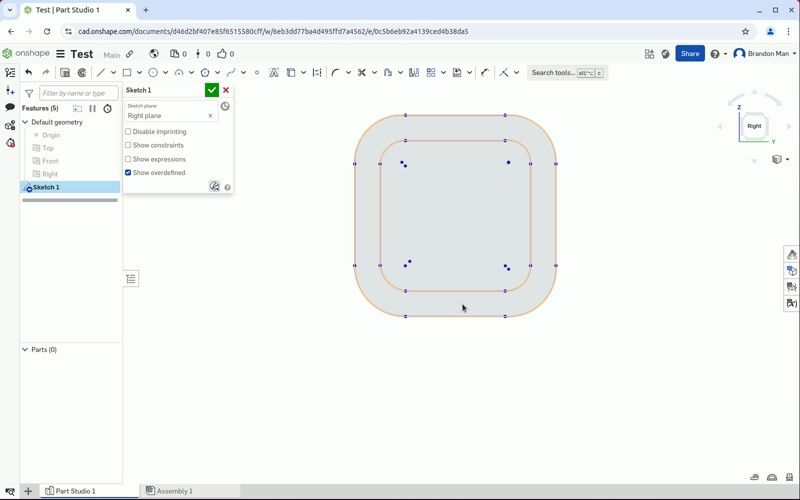
scroll(6)
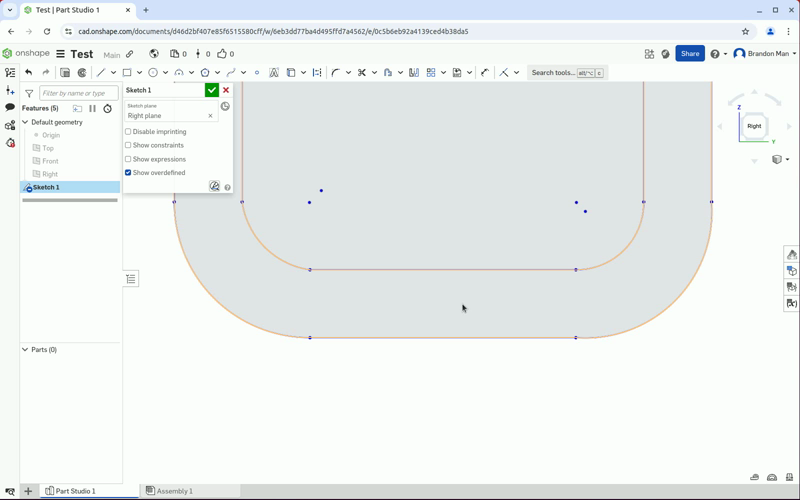
click(462, 303)
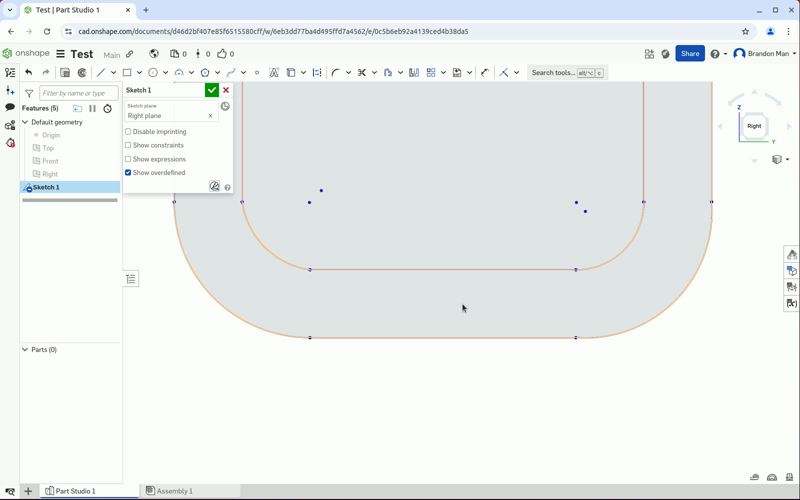
scroll(-6)
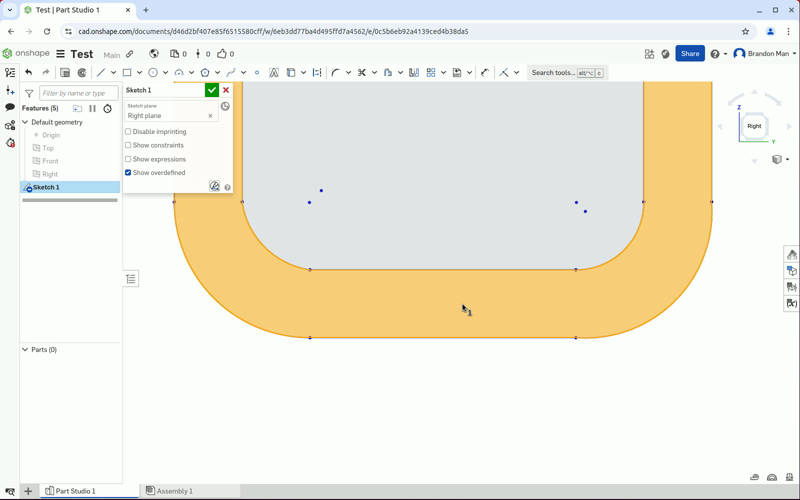
scroll(-6)
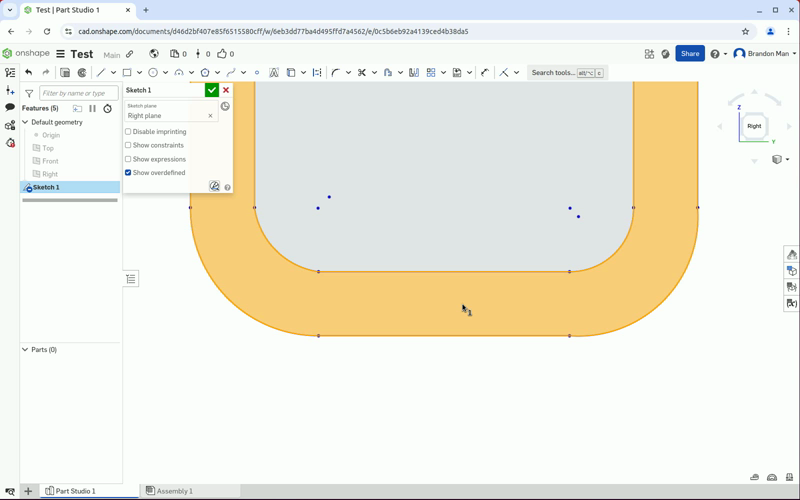
scroll(-6)
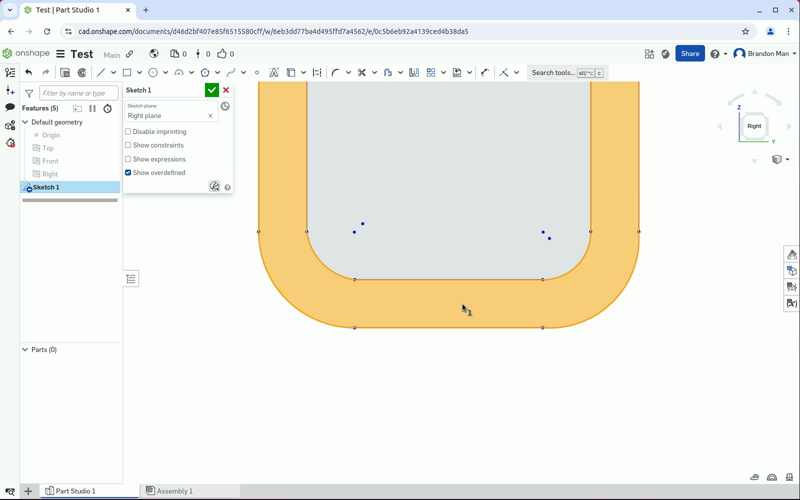
scroll(-6)
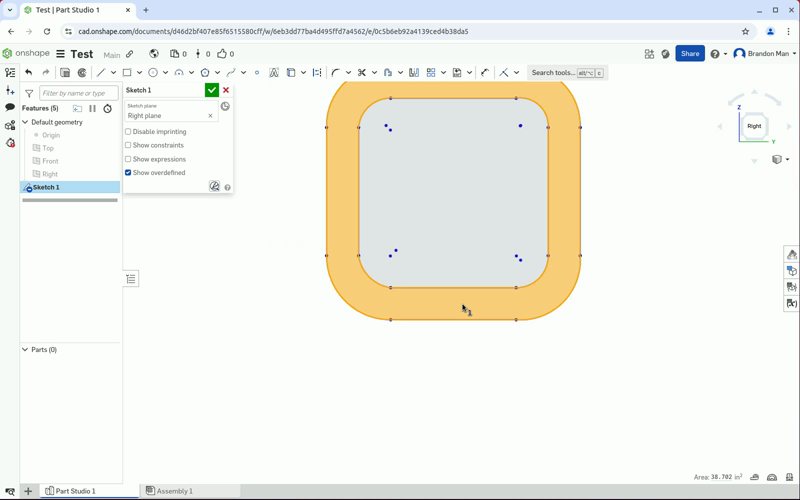
scroll(-6)
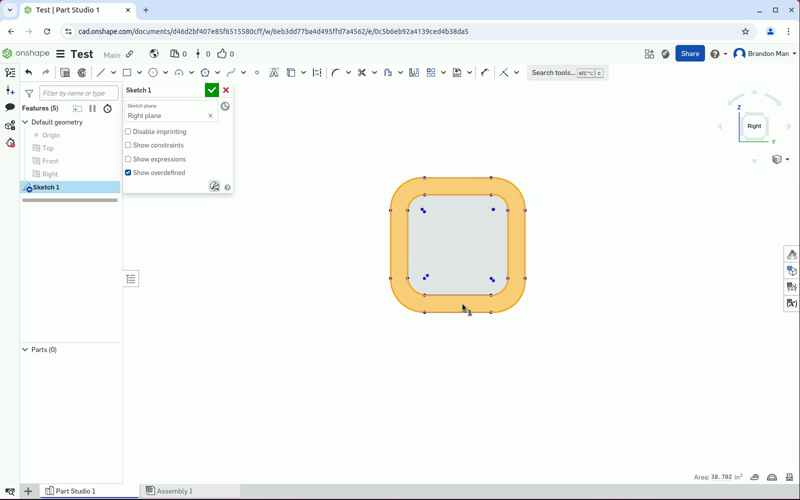
scroll(-6)
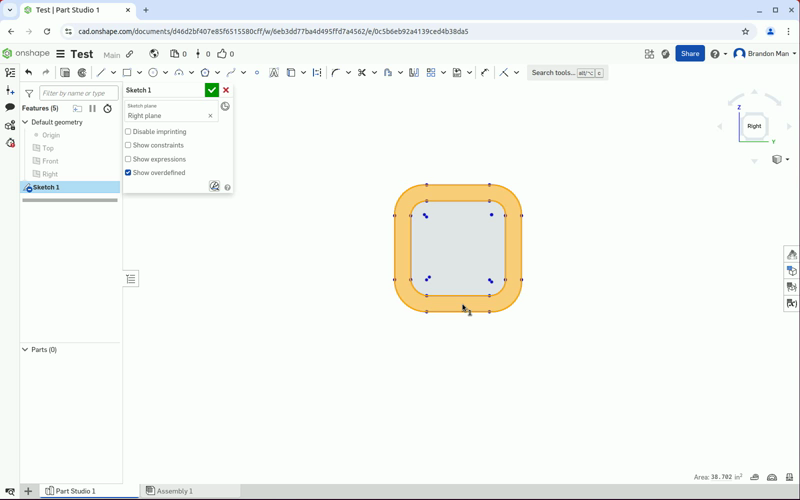
scroll(-6)
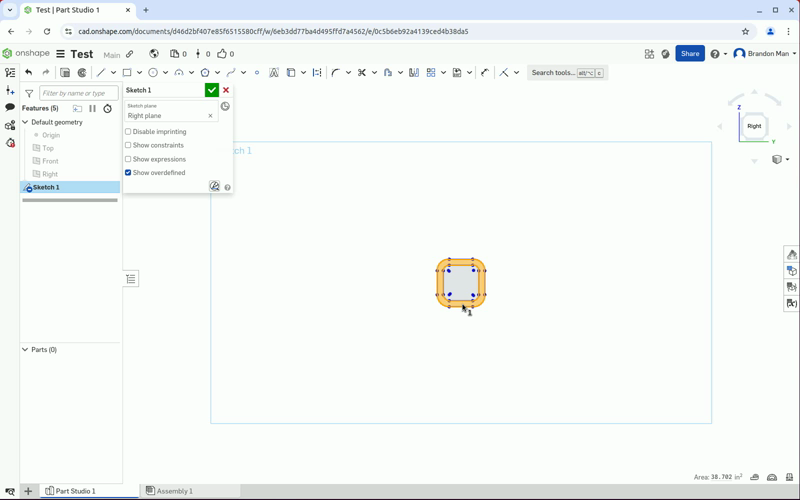
mouse_move(73, 352)
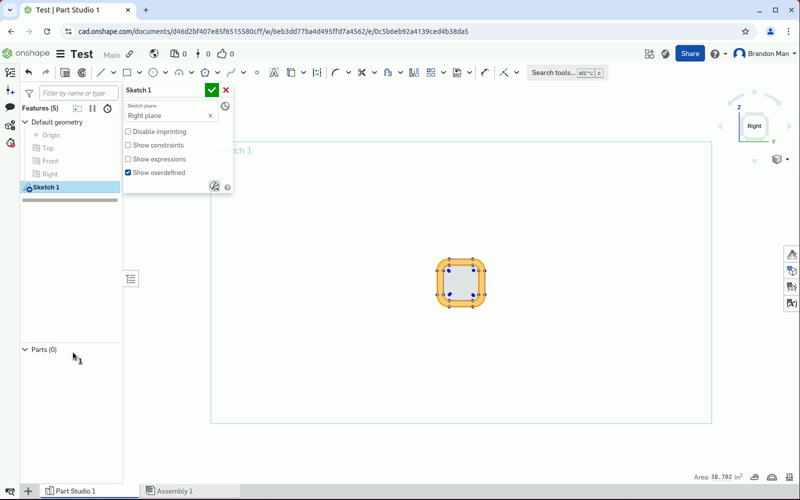
key(shift+y)
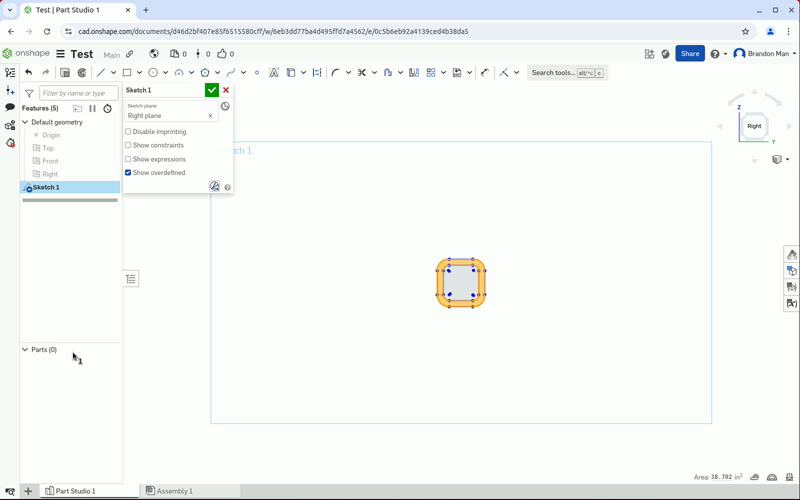
key(shift+e)
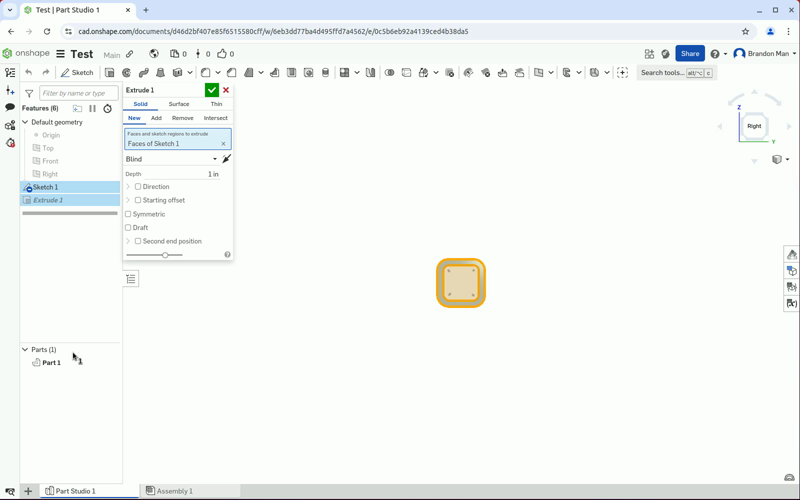
mouse_move(143, 106)
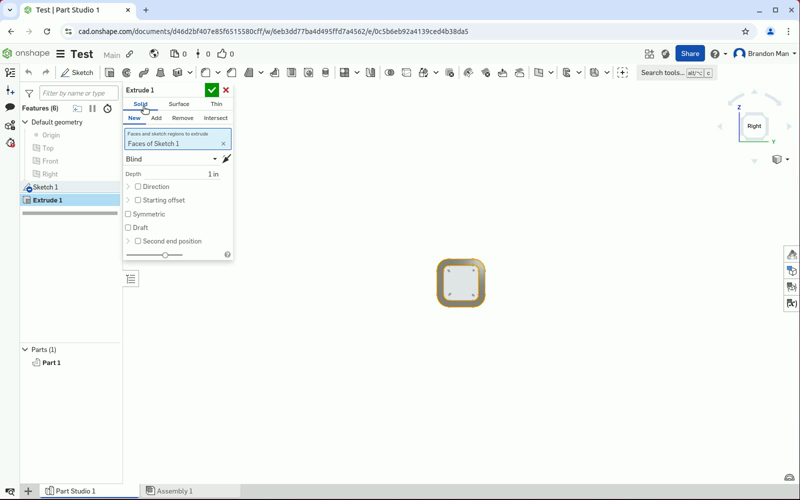
click(143, 106)
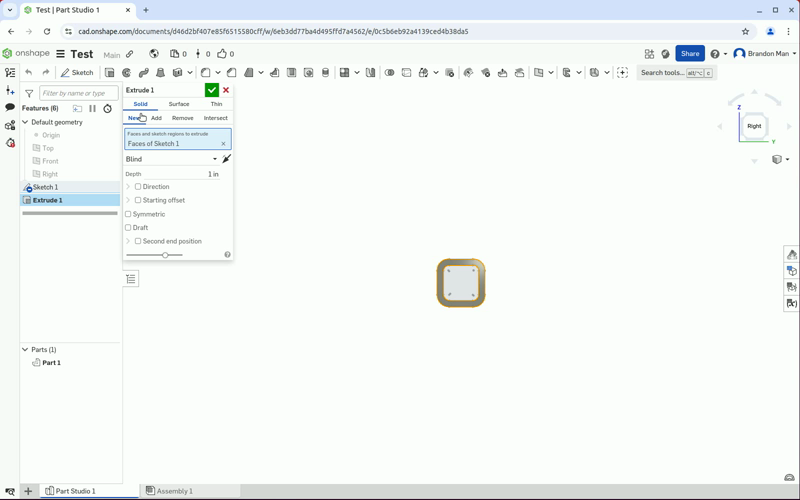
mouse_move(137, 120)
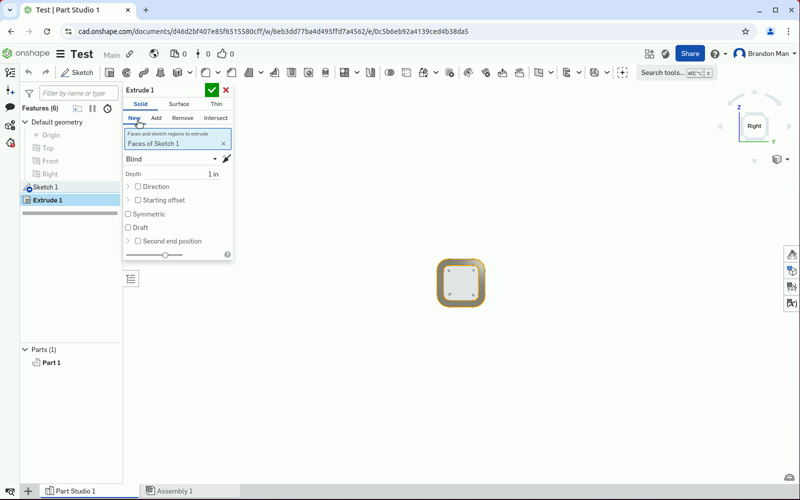
click(137, 120)
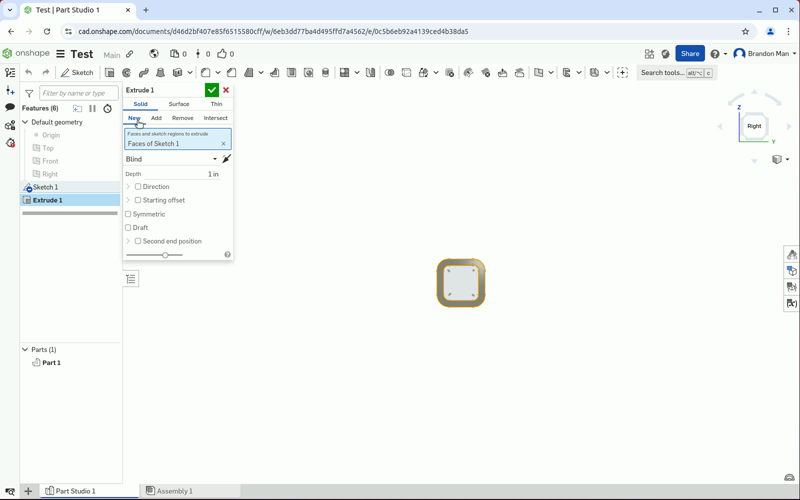
key(tab, 4)
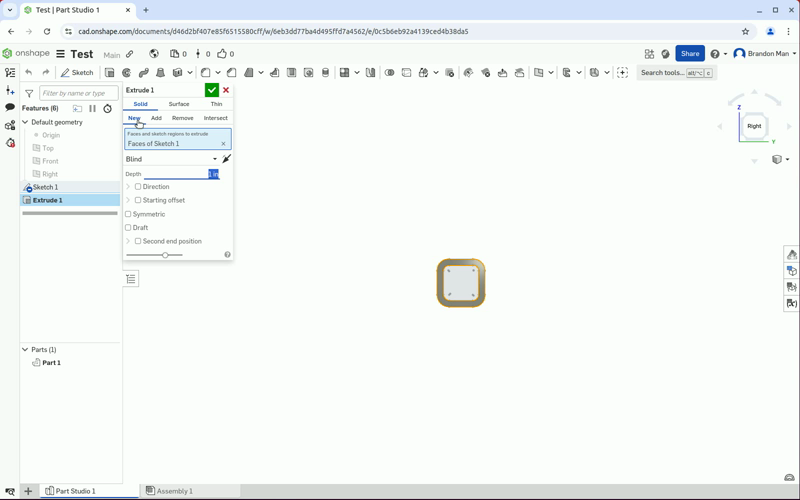
text(3.129)
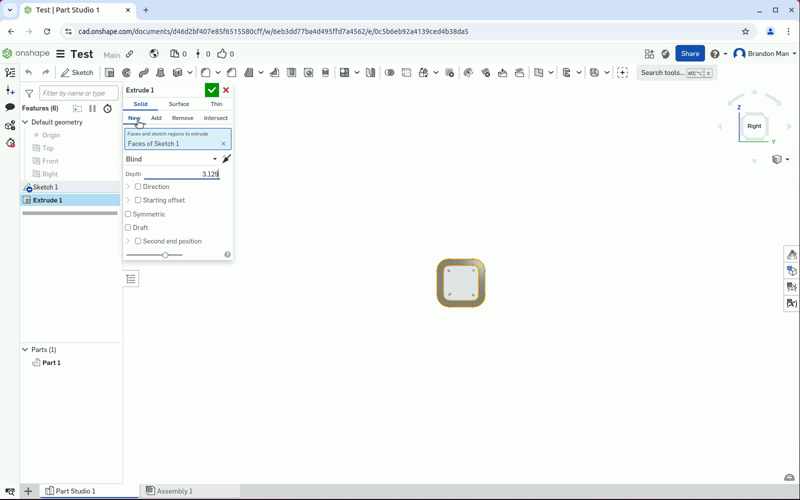
key(enter)
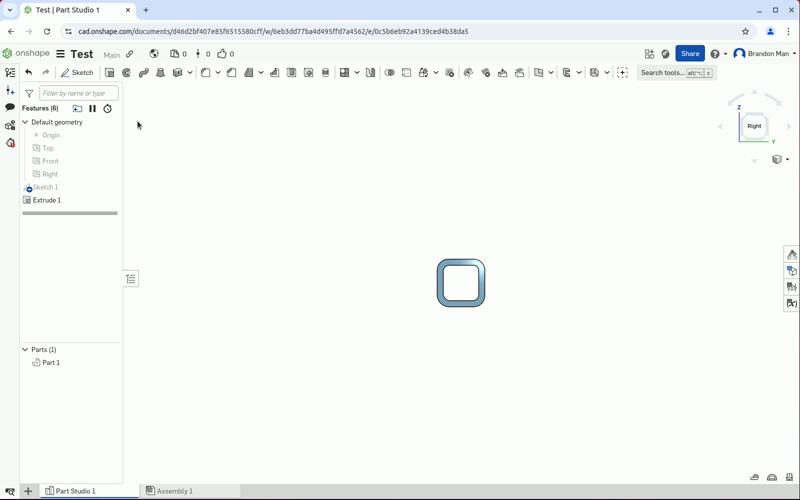
key(shift+h)
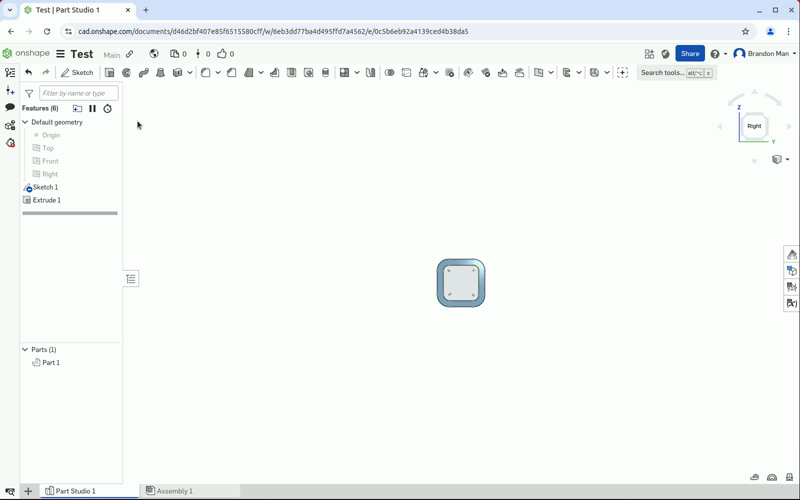
key(shift+h)
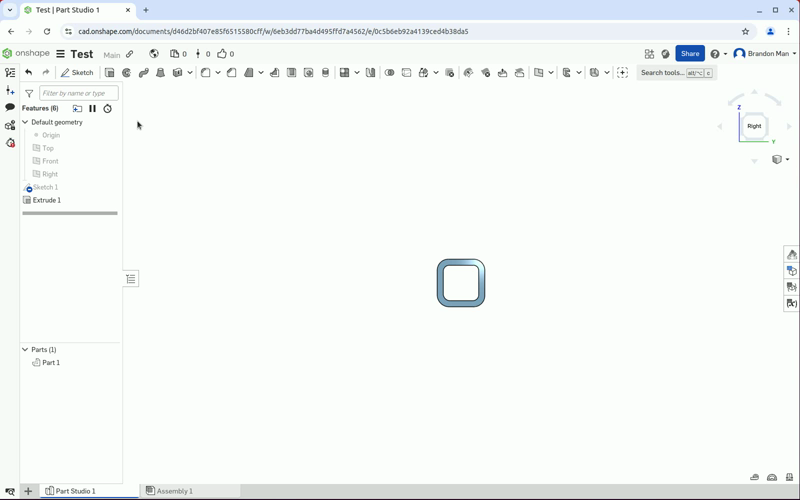
mouse_move(73, 189)
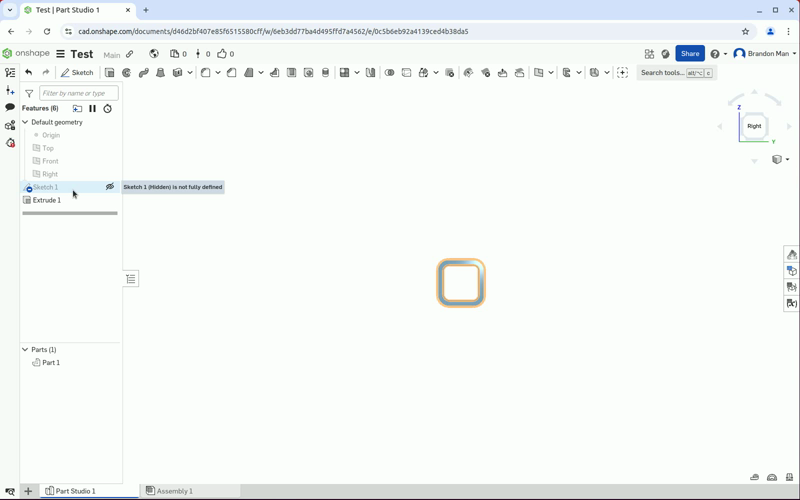
click(73, 189)
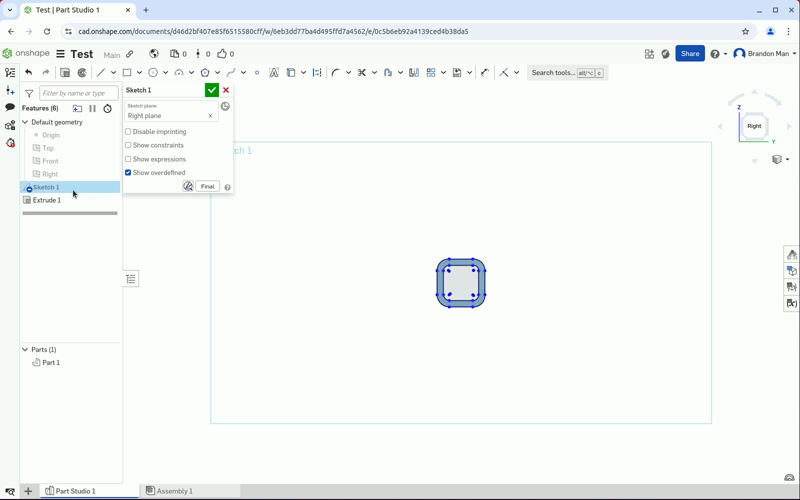
mouse_move(229, 92)
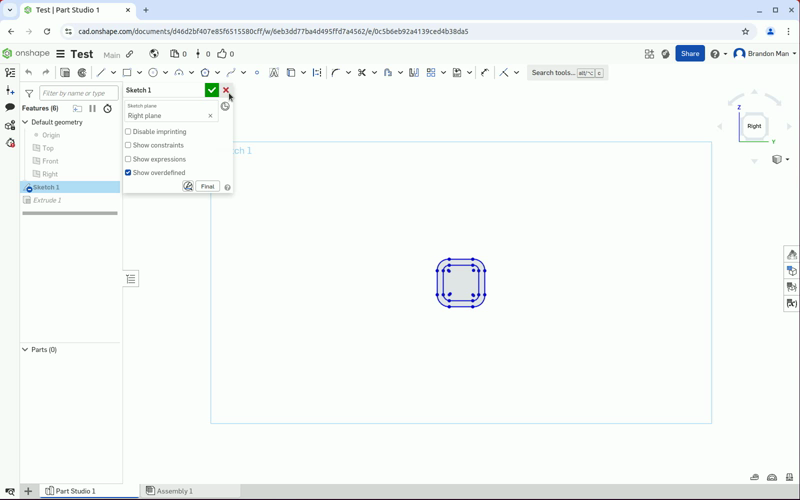
click(229, 92)
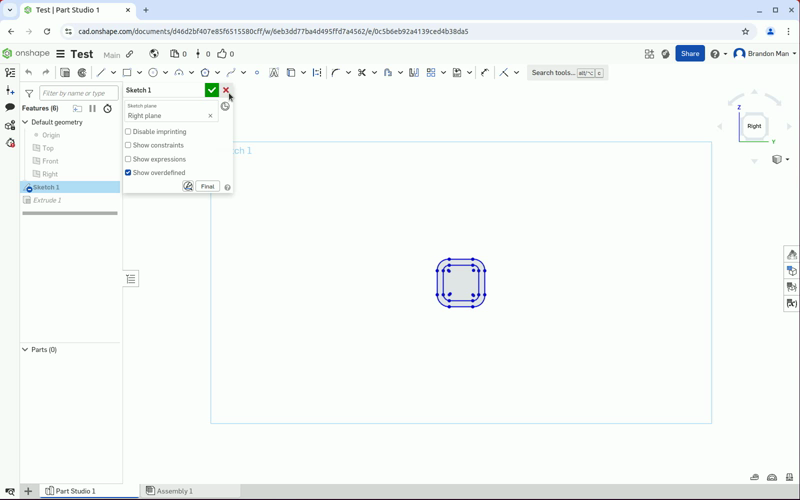
key(shift+s)
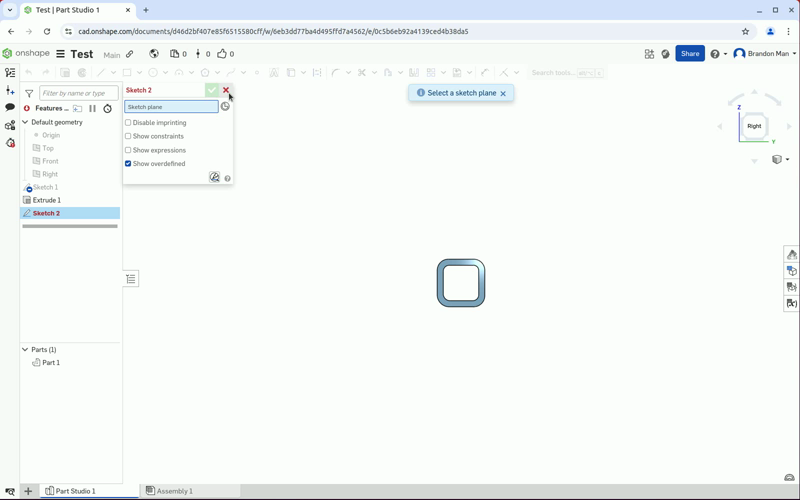
mouse_move(73, 176)
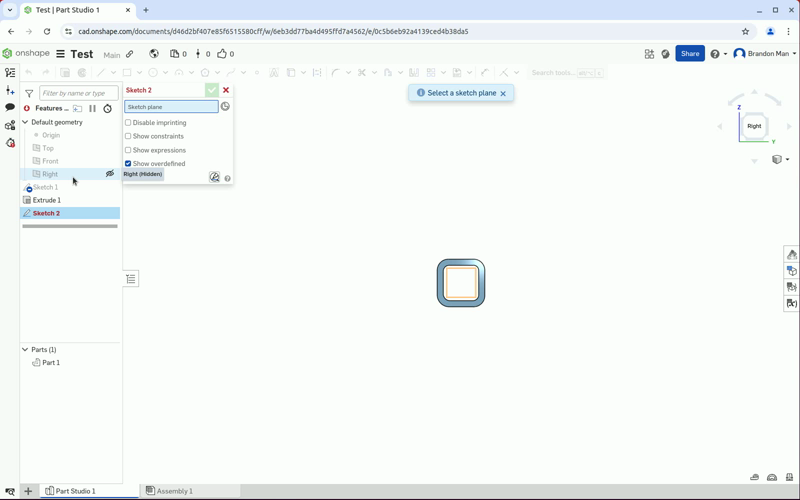
click(73, 176)
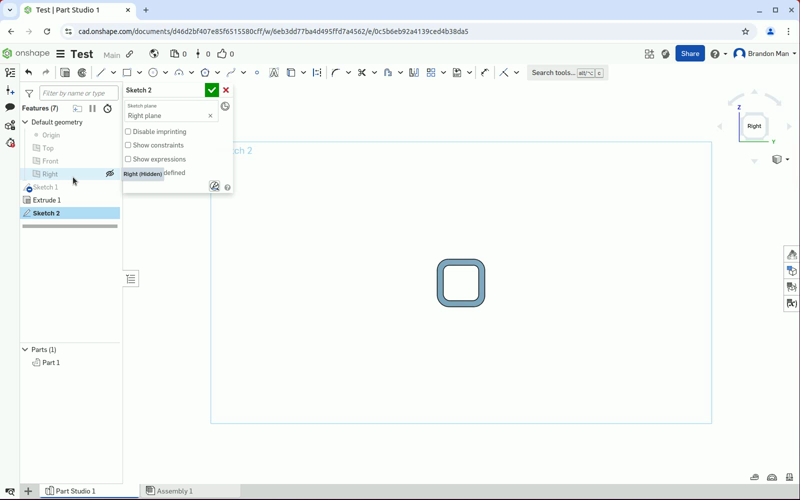
mouse_move(73, 352)
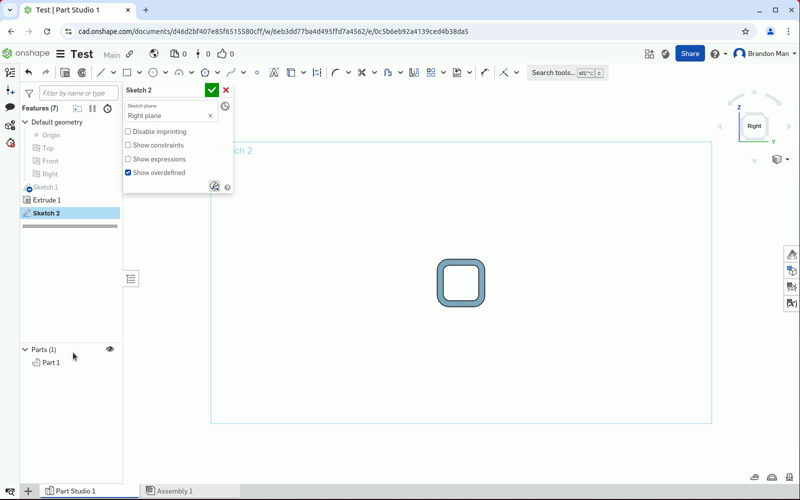
key(y)
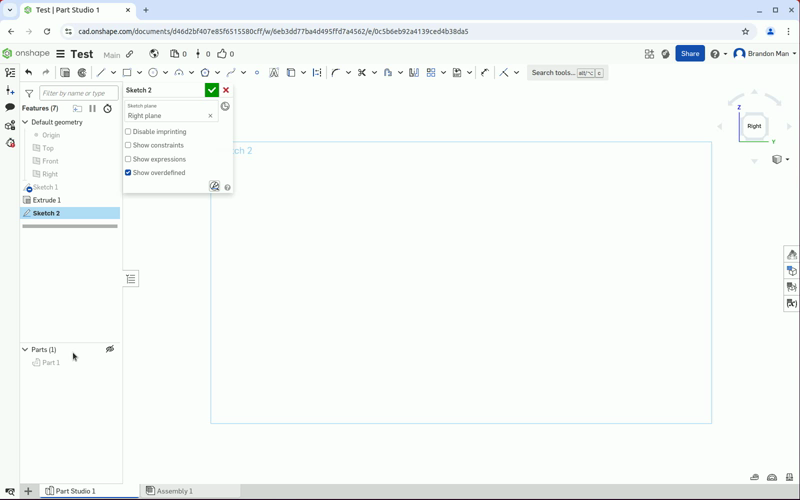
key(a)
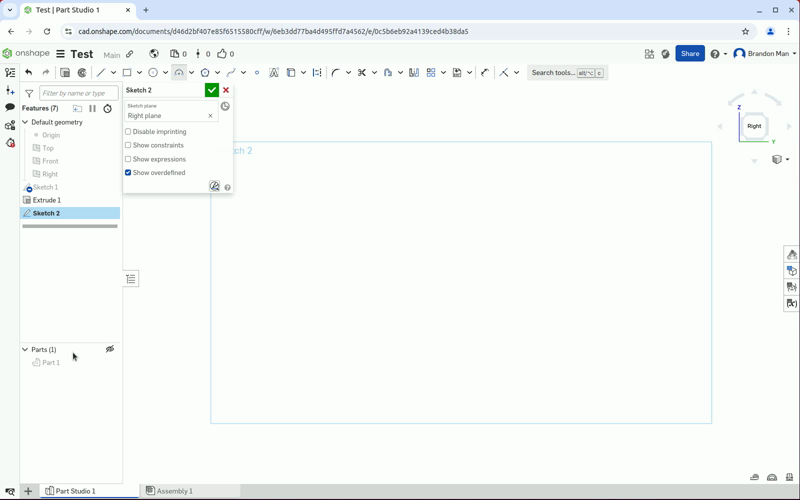
key_down(shift)
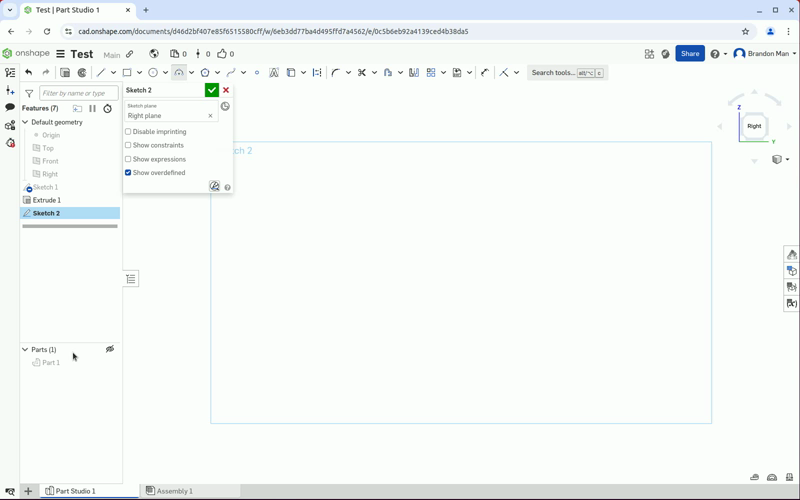
mouse_move(348, 276)
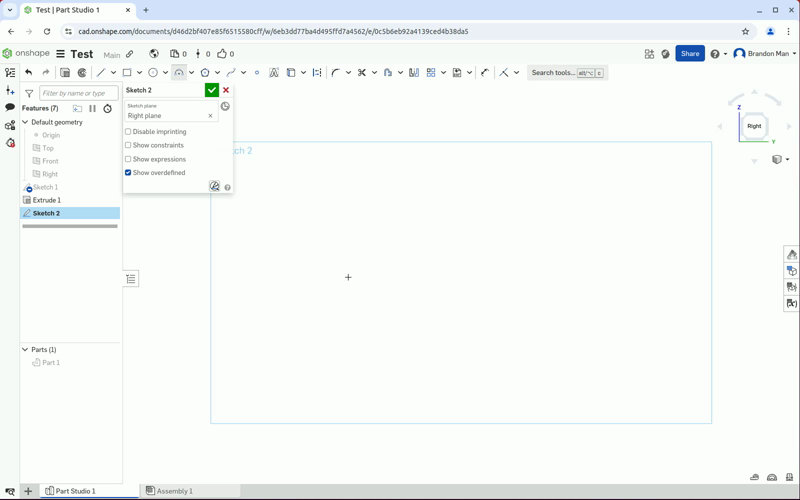
click(348, 276)
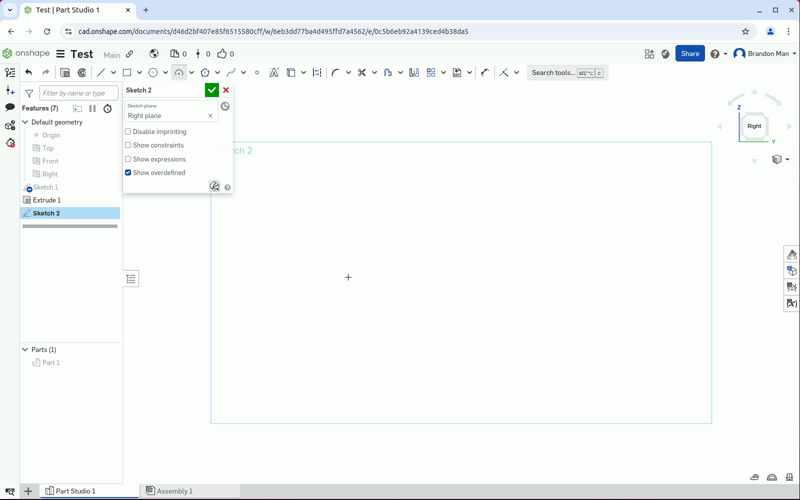
key_up(shift)
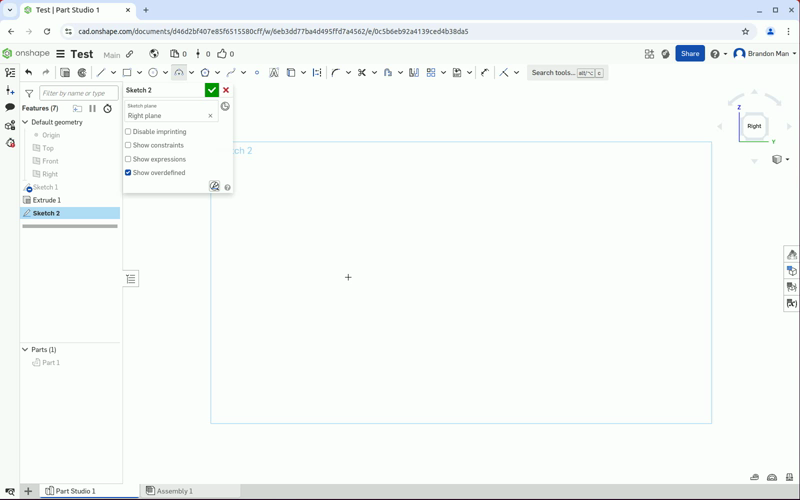
key_down(shift)
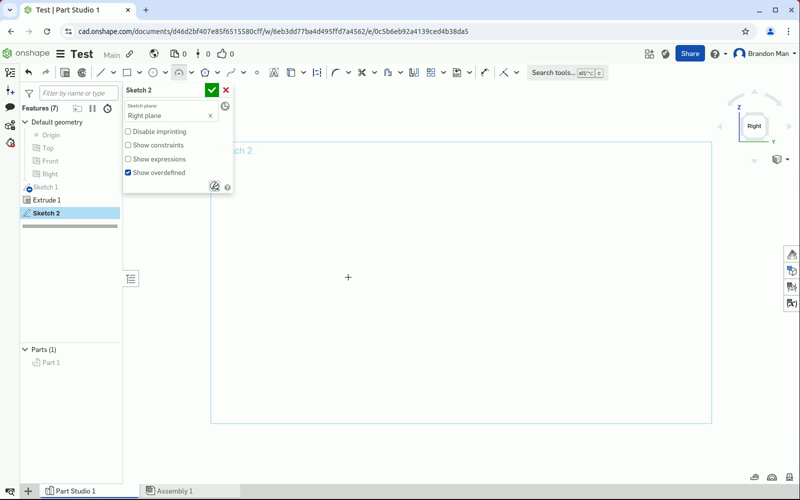
mouse_move(356, 285)
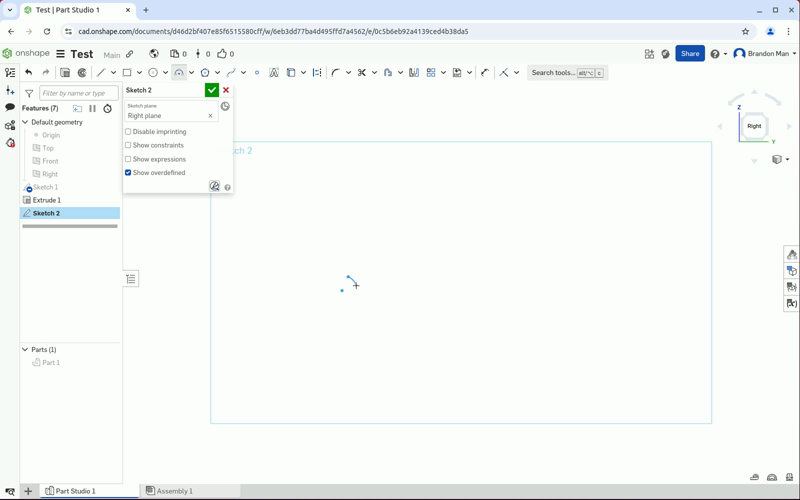
click(356, 285)
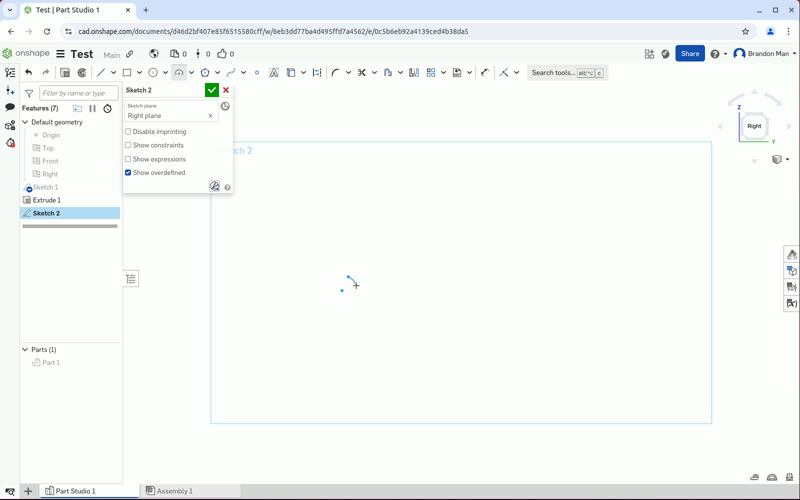
mouse_move(350, 282)
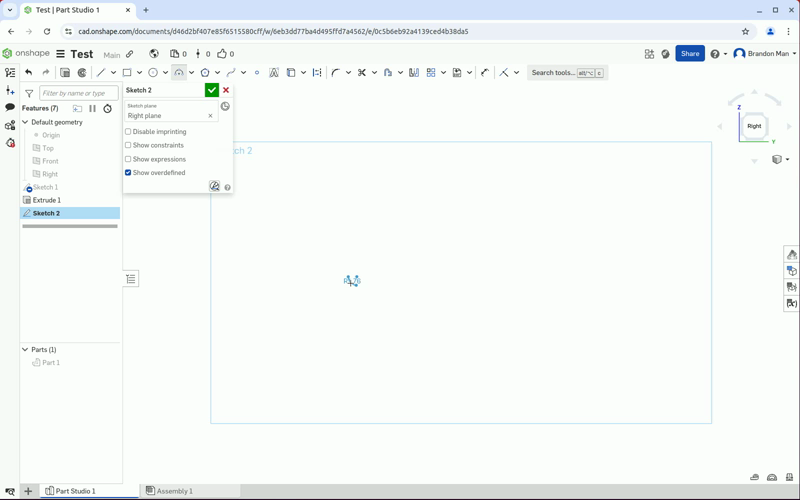
click(350, 282)
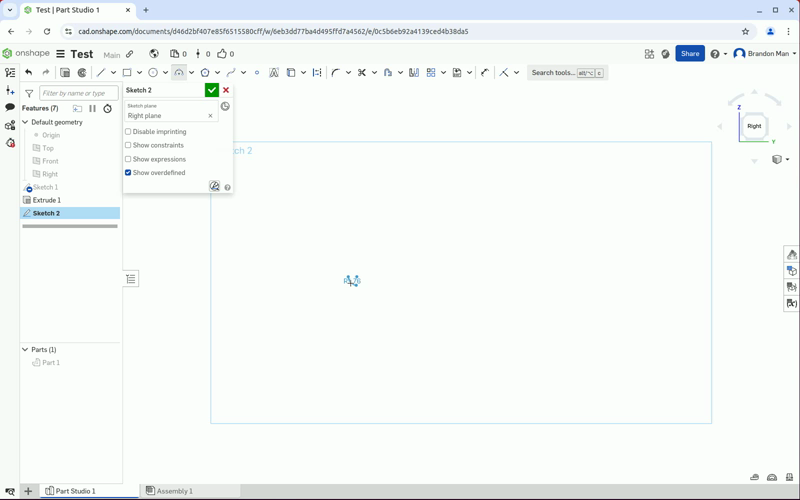
key_up(shift)
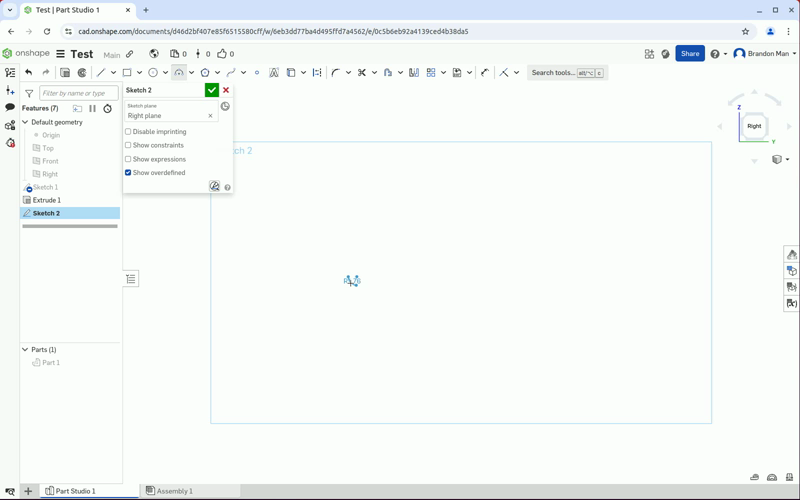
key(esc)
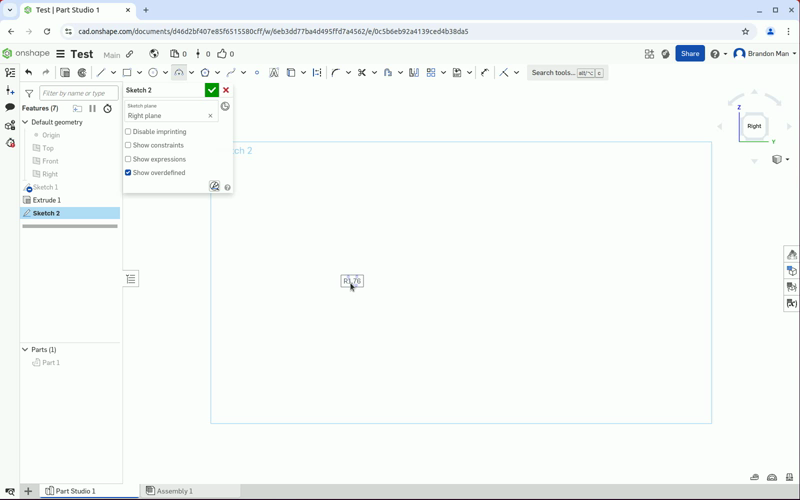
key(l)
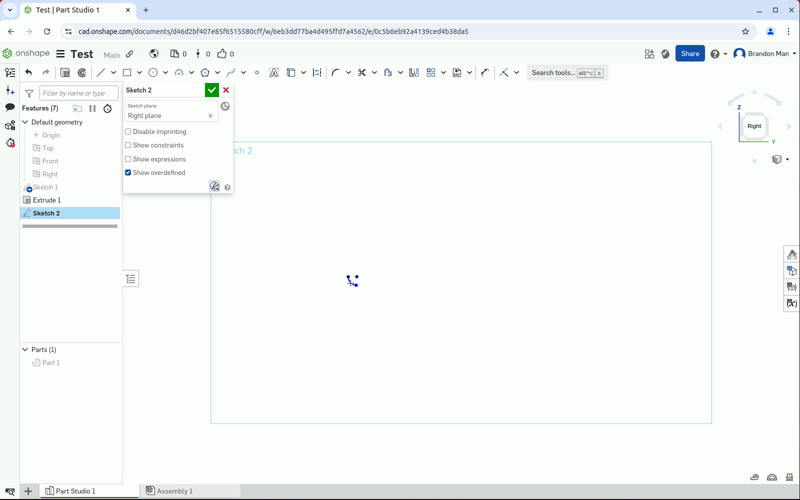
mouse_move(356, 285)
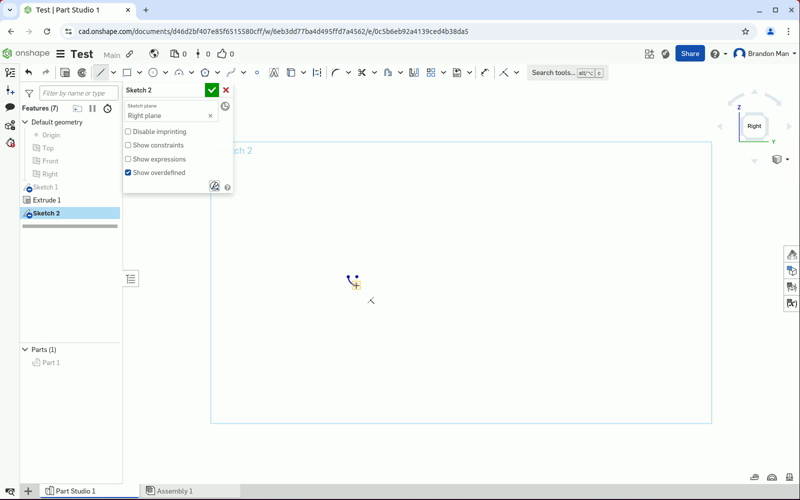
click(356, 285)
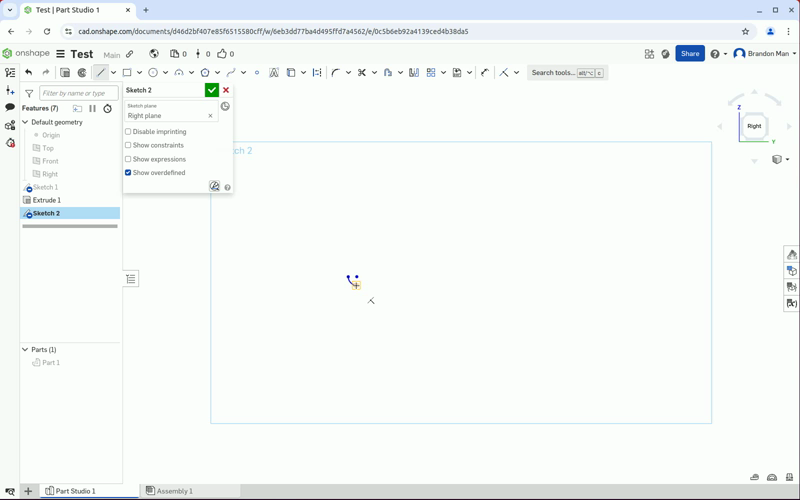
key_down(shift)
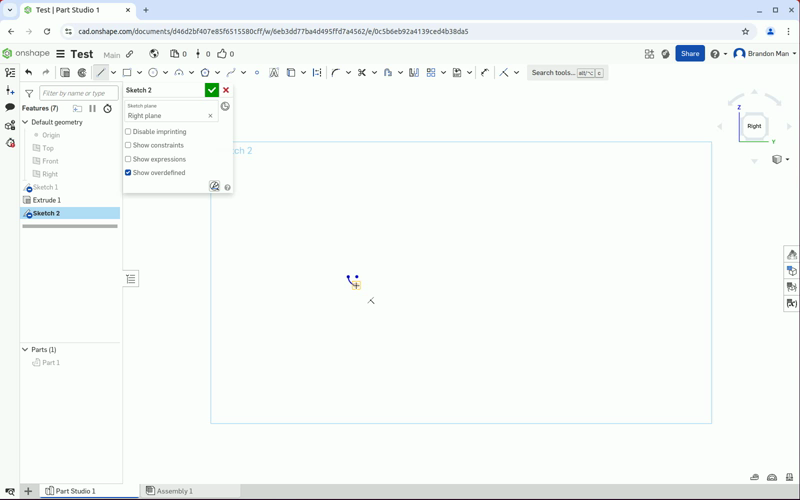
mouse_move(386, 285)
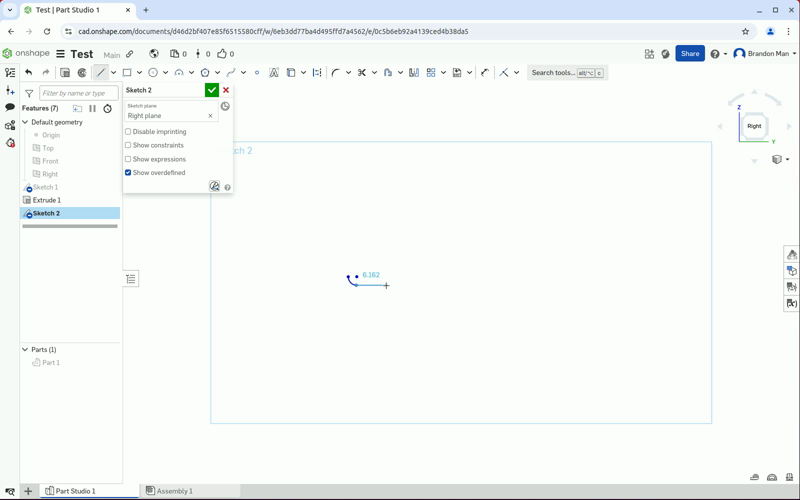
mouse_move(379, 285)
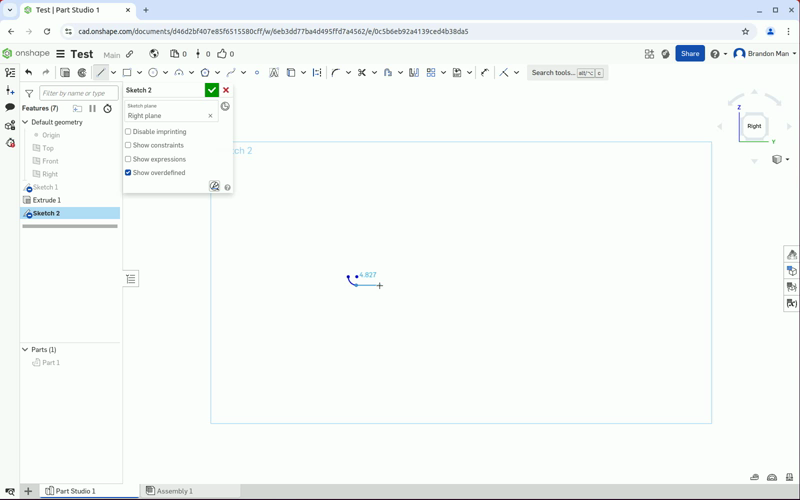
click(379, 285)
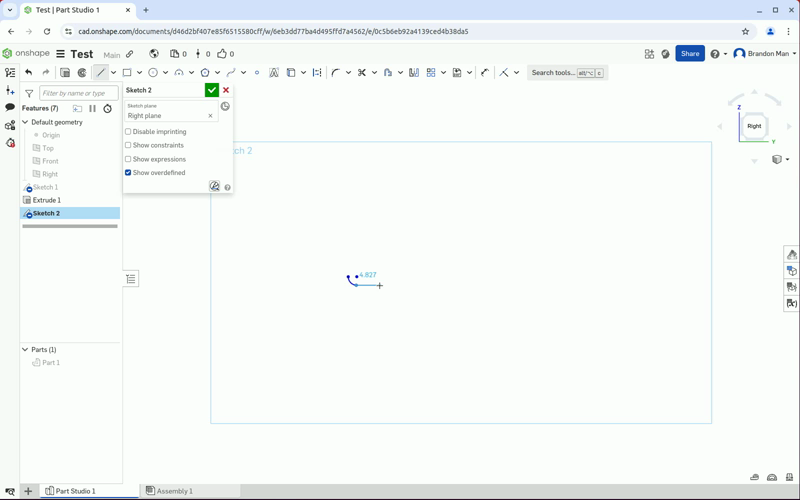
key_up(shift)
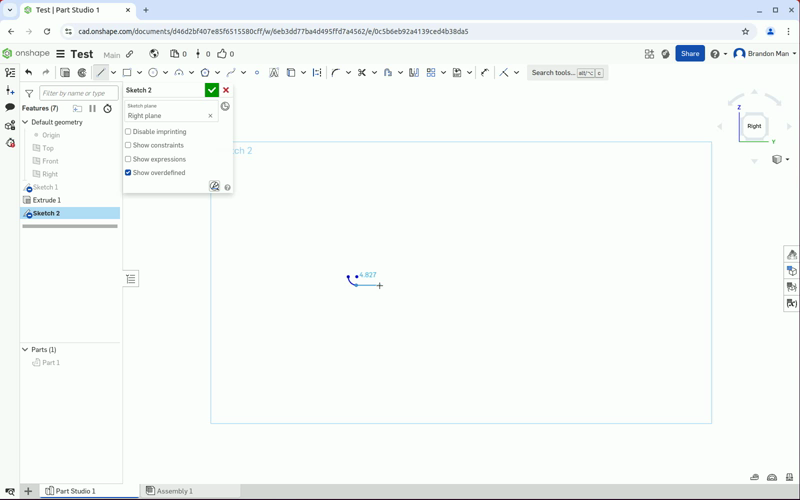
key(esc)
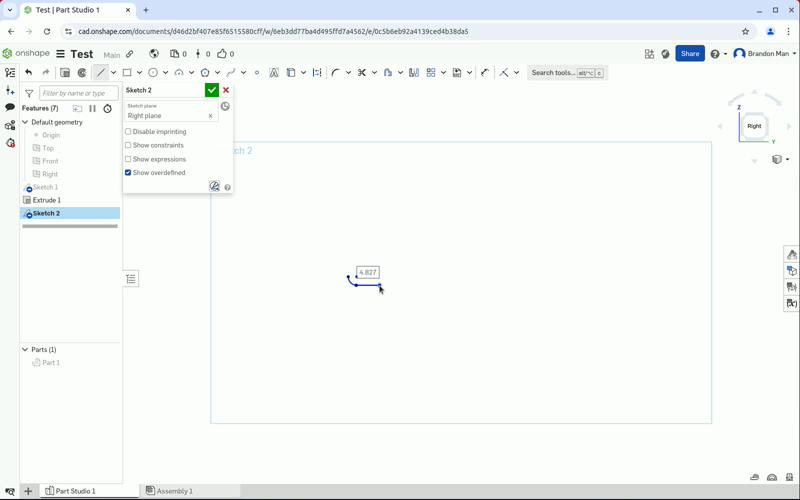
key(a)
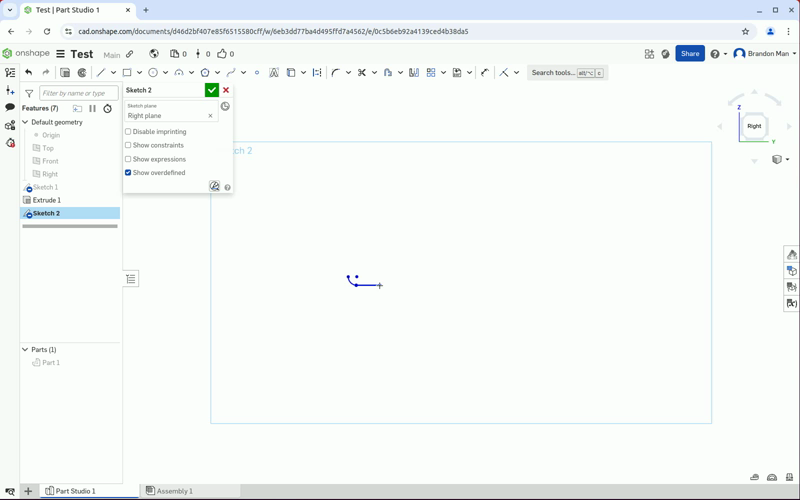
mouse_move(379, 285)
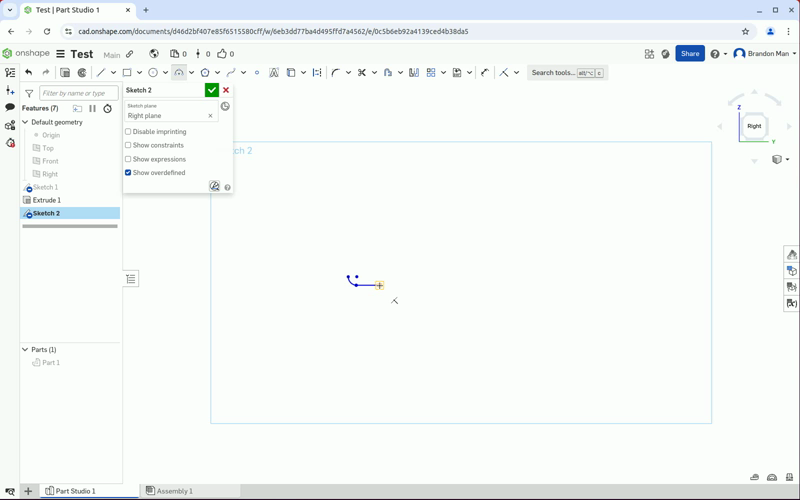
click(379, 285)
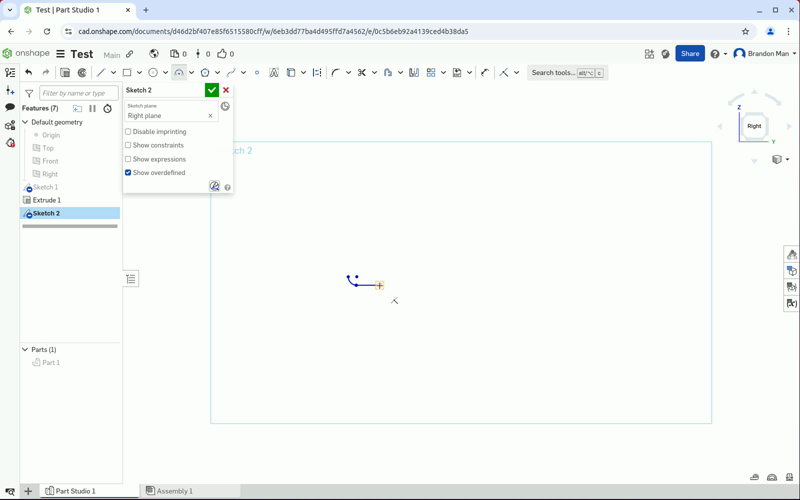
key_down(shift)
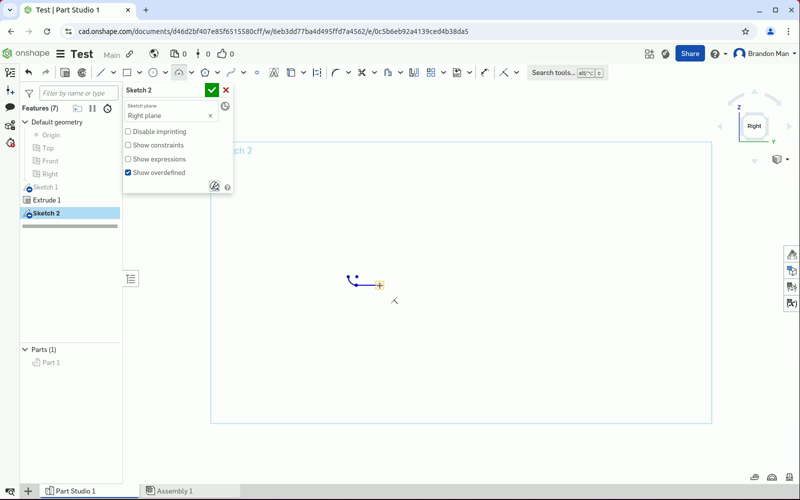
mouse_move(387, 276)
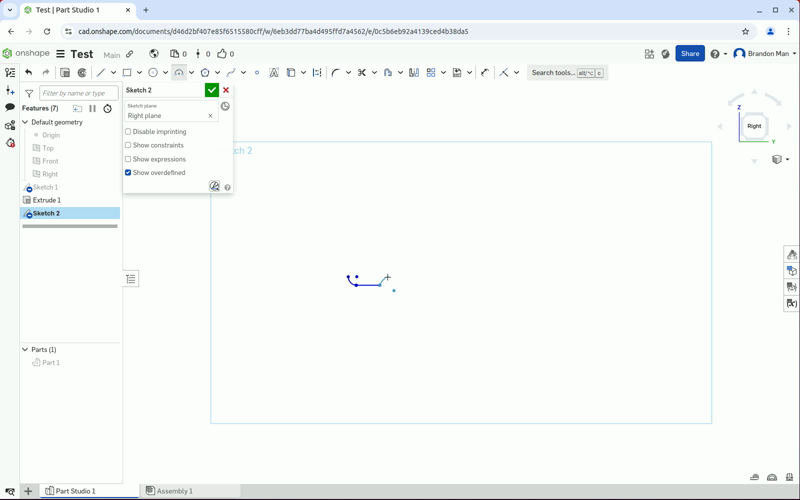
click(387, 276)
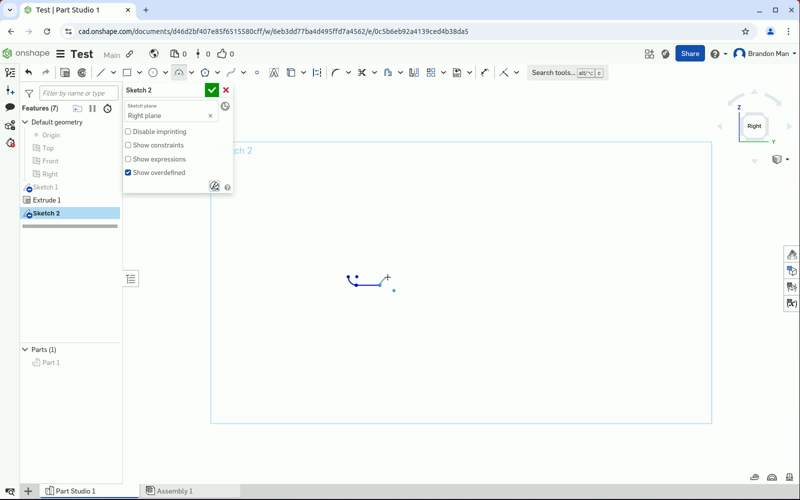
mouse_move(385, 282)
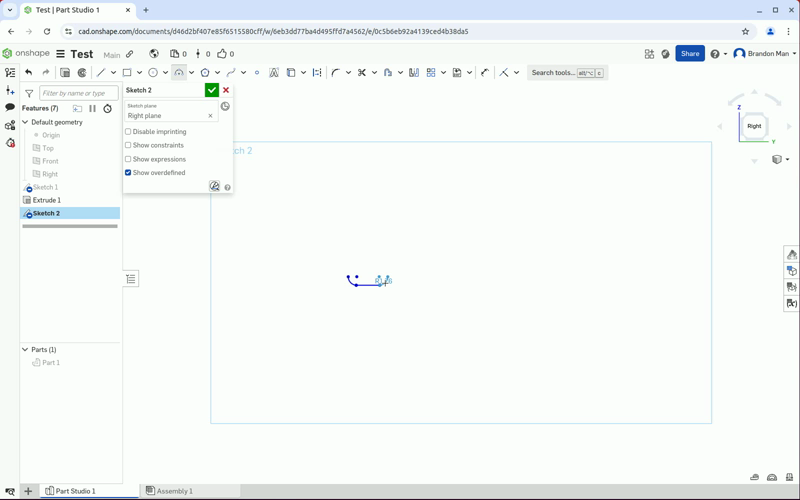
click(385, 282)
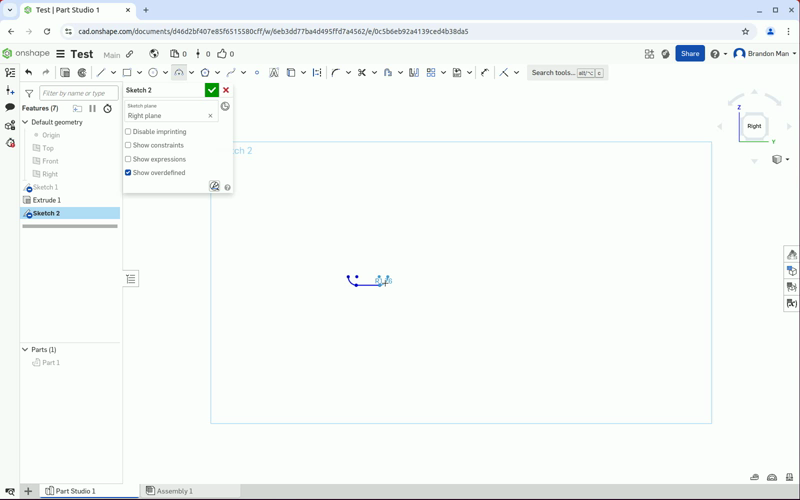
key_up(shift)
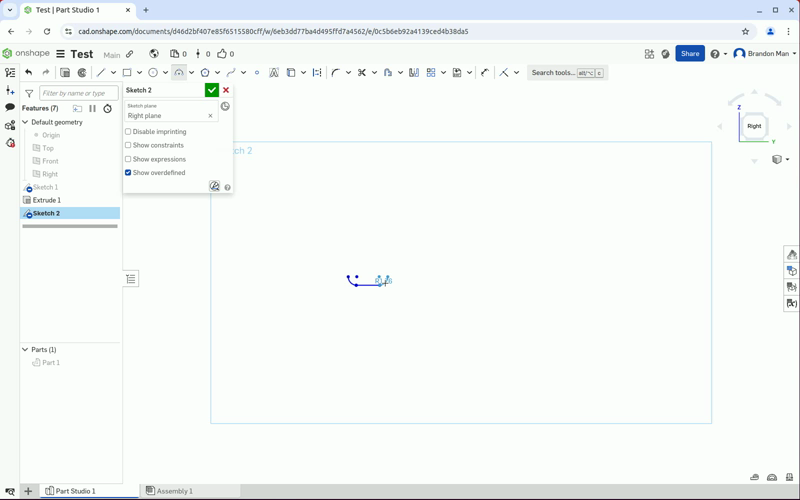
key(esc)
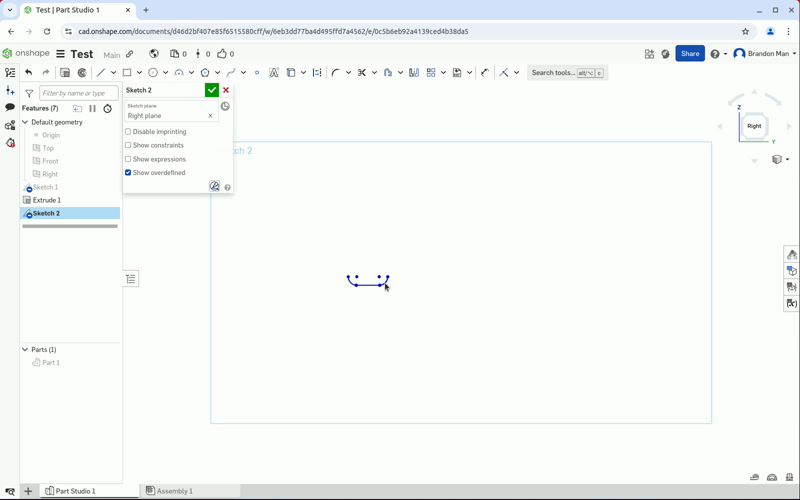
key(l)
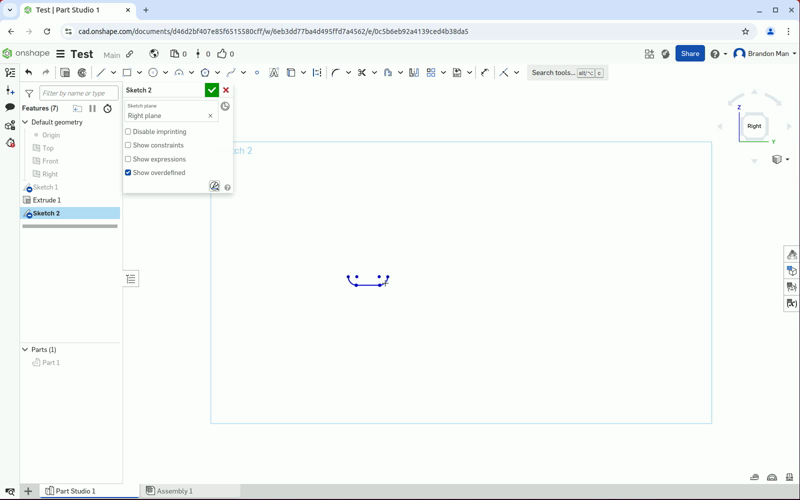
mouse_move(387, 276)
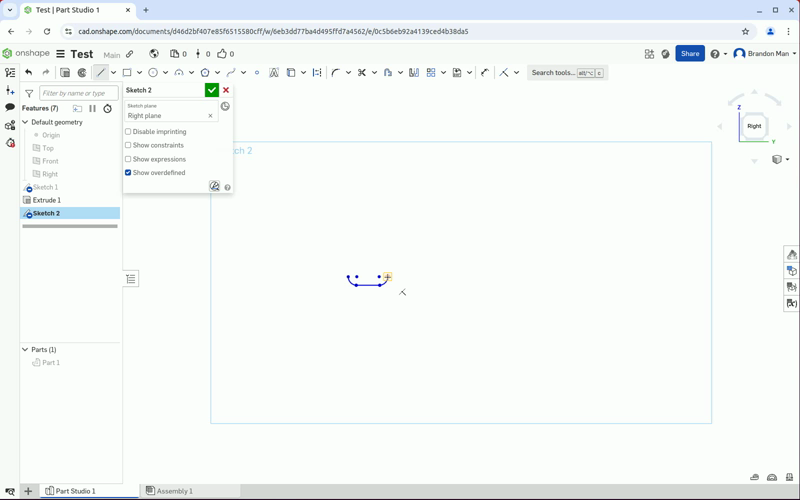
click(387, 276)
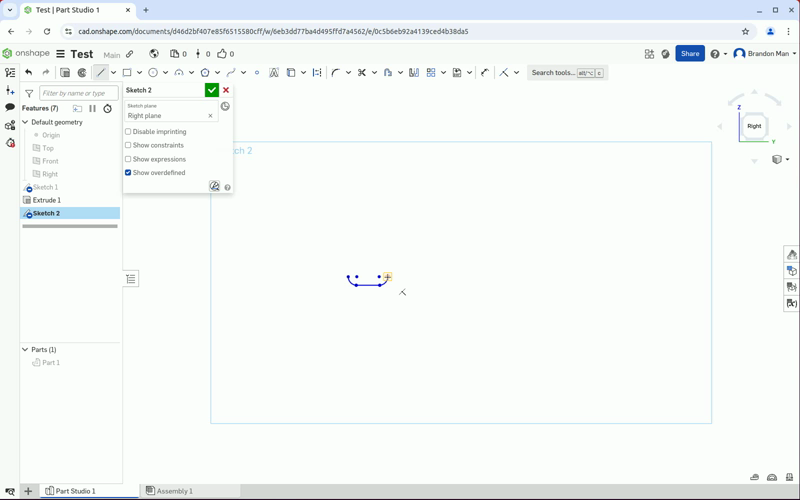
key_down(shift)
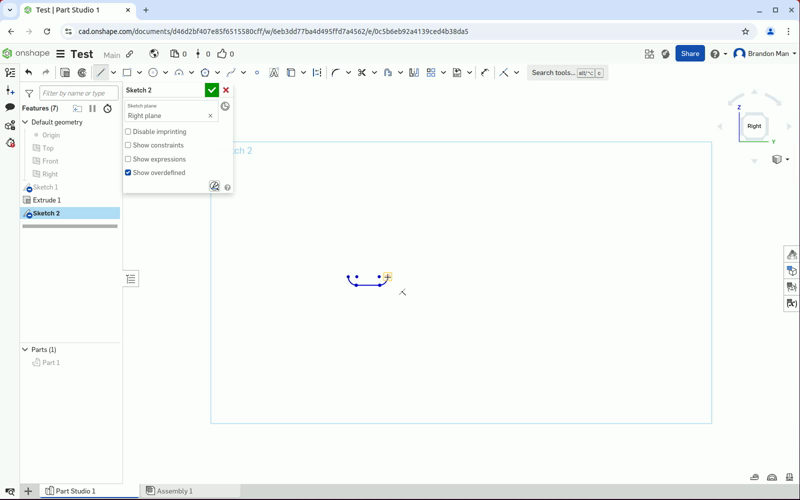
mouse_move(417, 276)
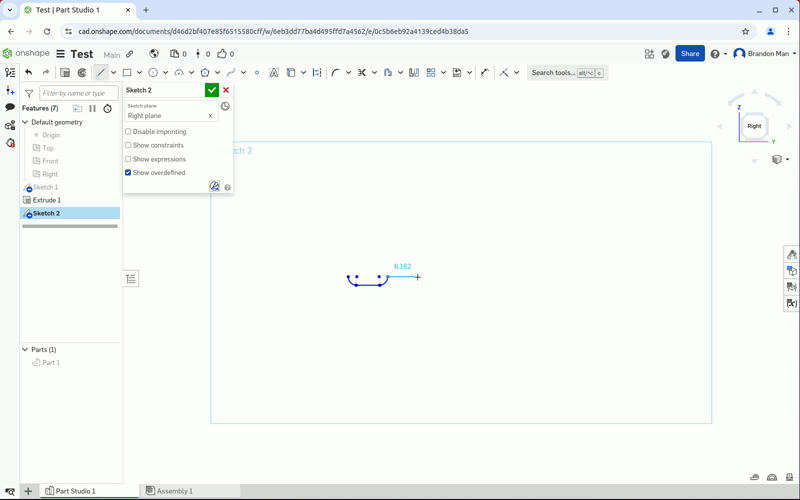
mouse_move(387, 247)
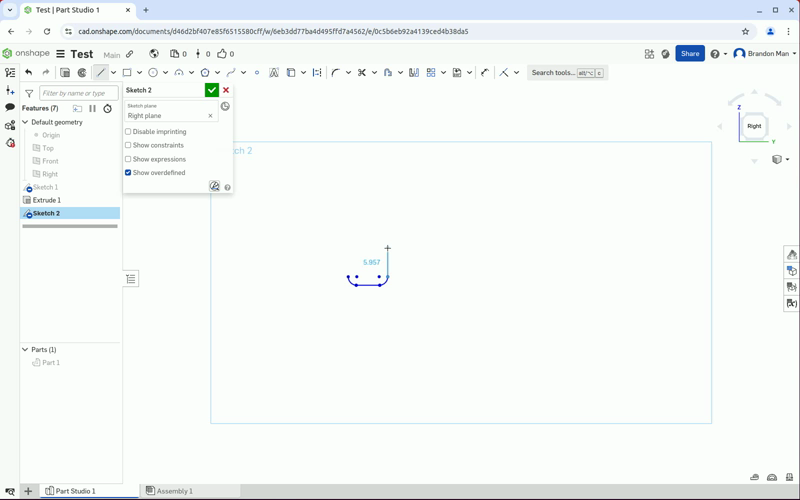
click(387, 247)
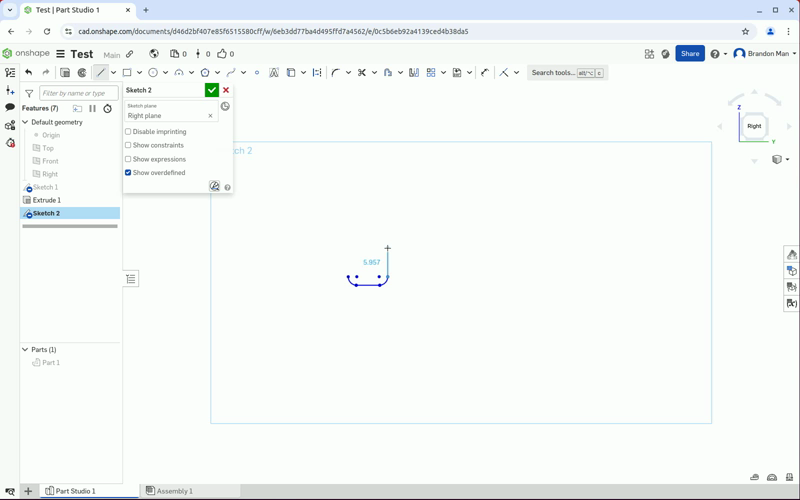
key_up(shift)
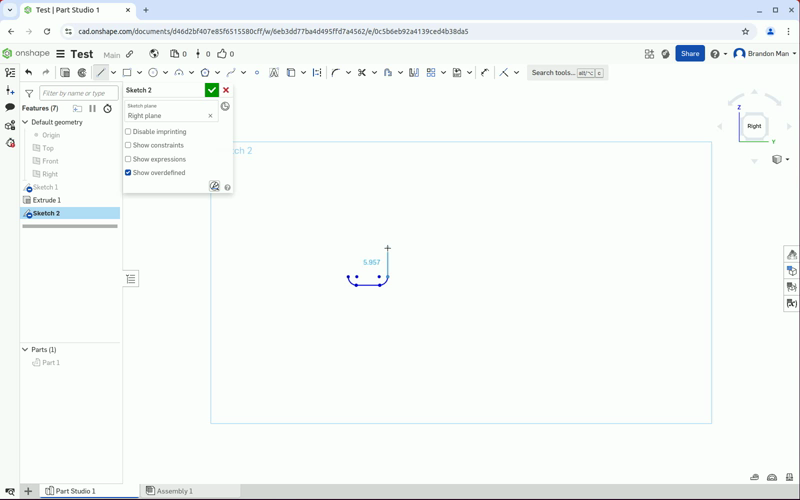
key(esc)
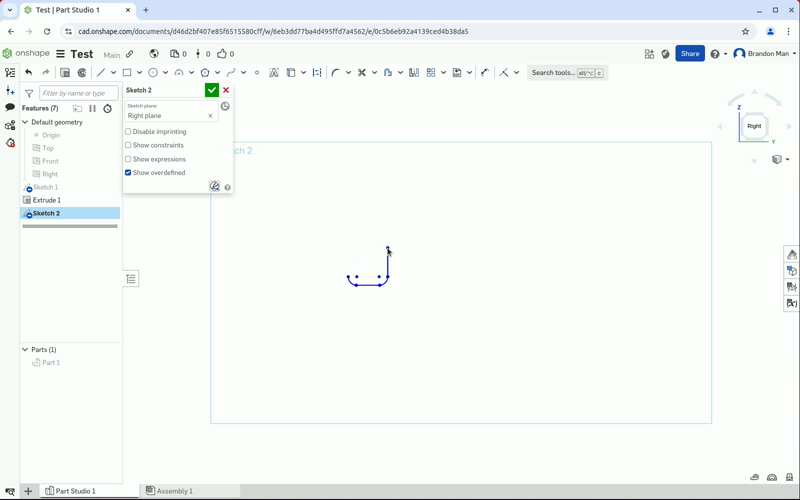
key(a)
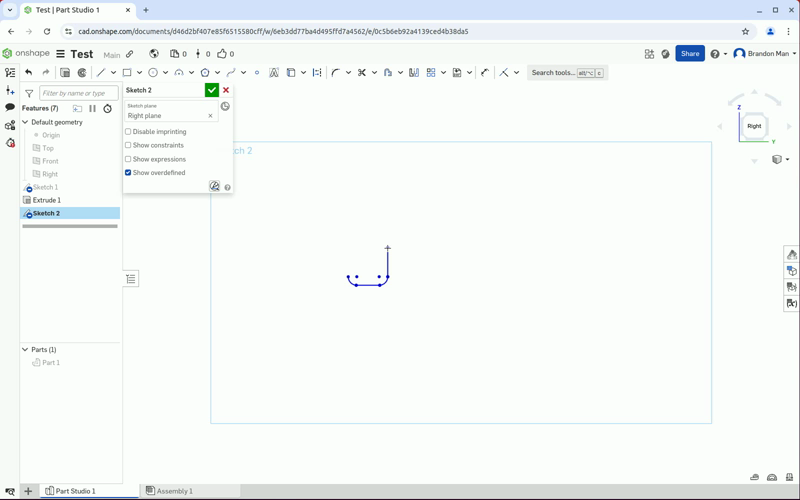
mouse_move(387, 247)
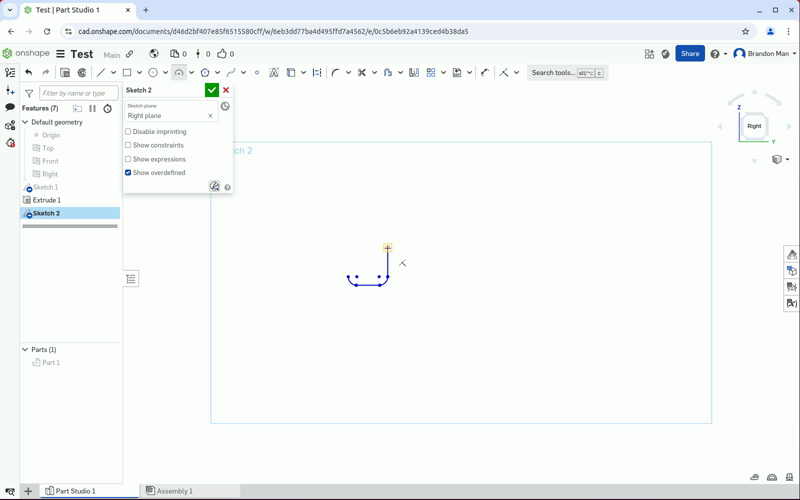
click(387, 247)
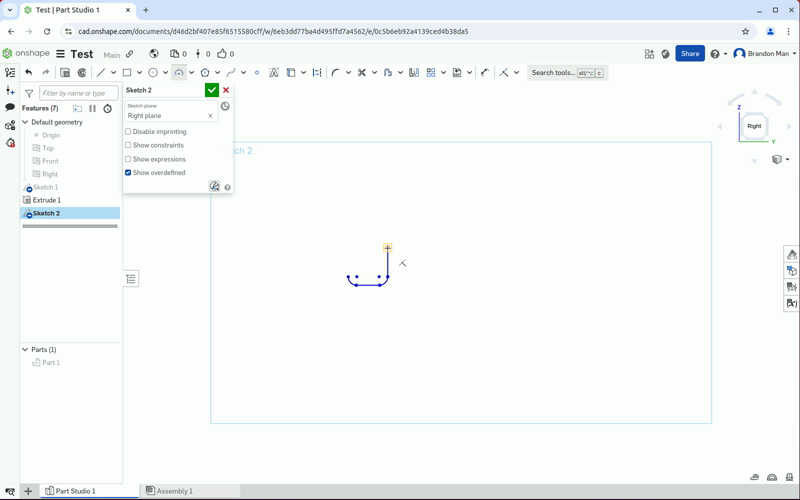
key_down(shift)
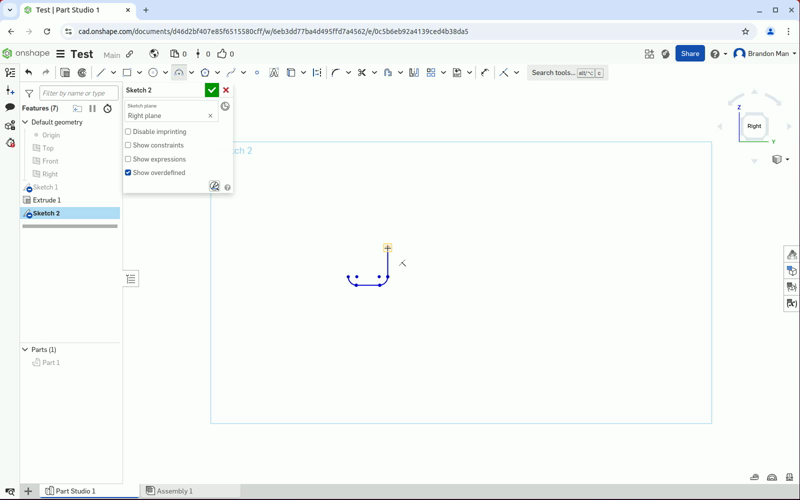
mouse_move(379, 239)
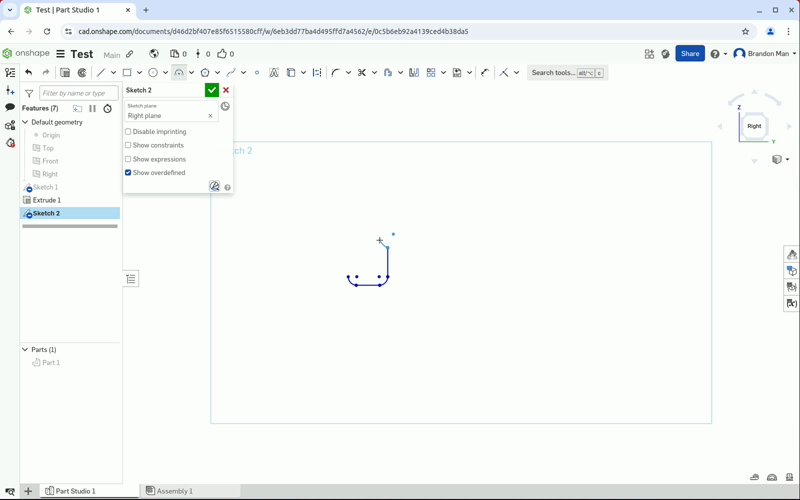
click(379, 239)
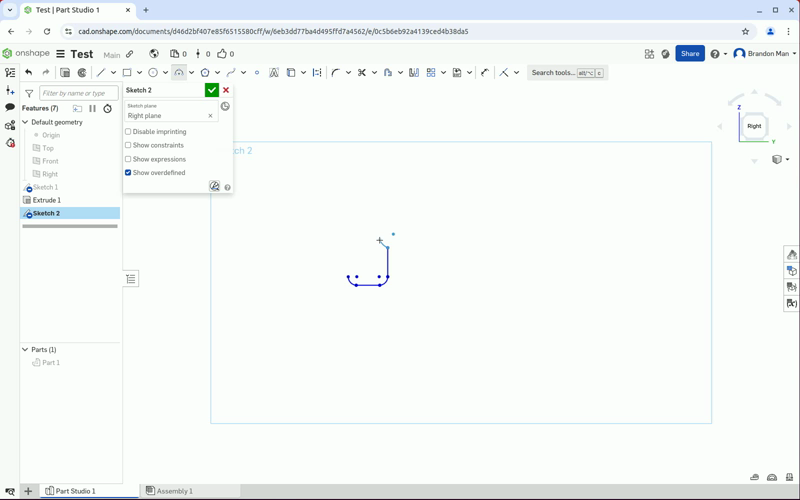
mouse_move(385, 242)
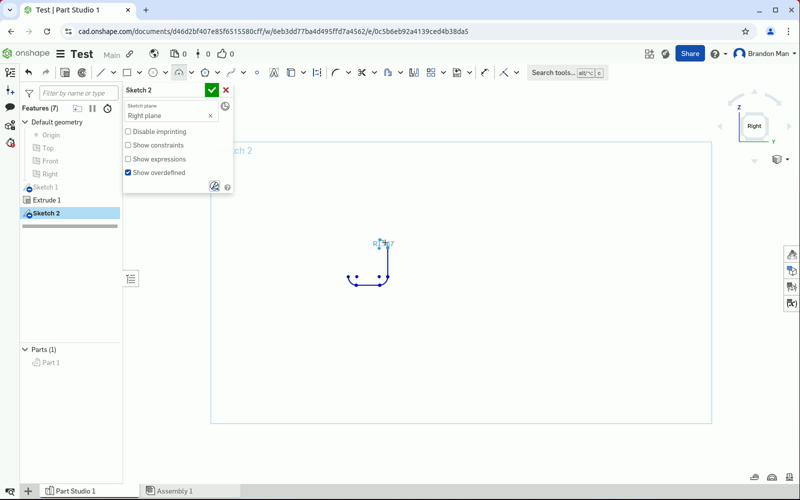
click(385, 242)
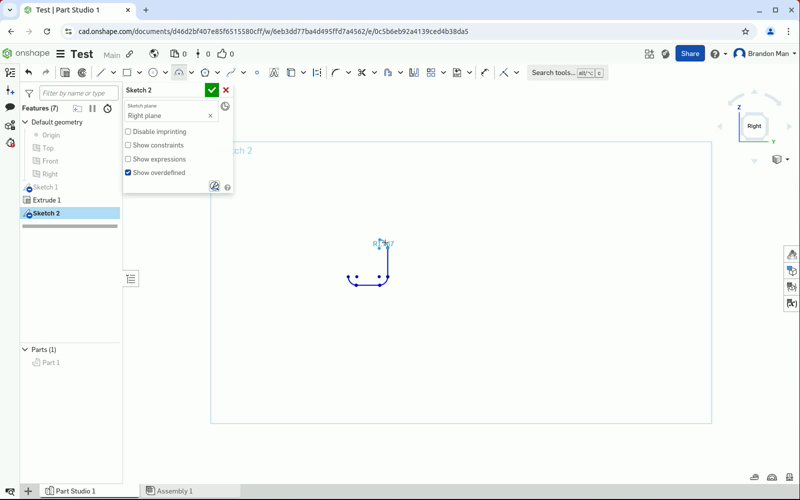
key_up(shift)
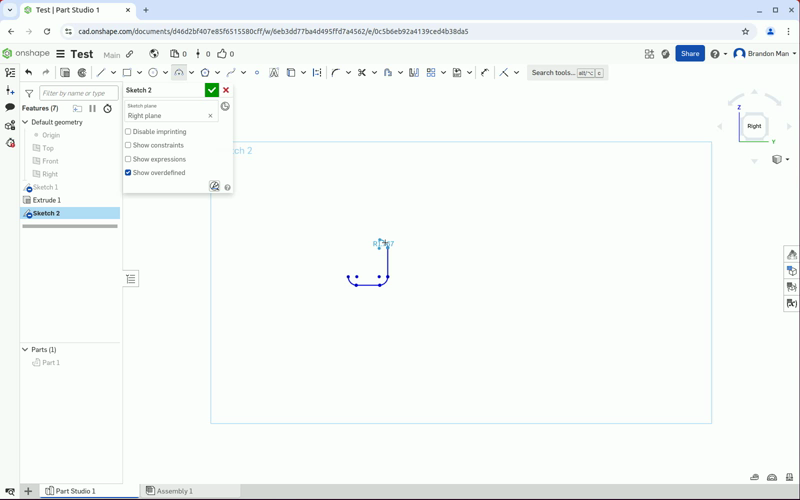
key(esc)
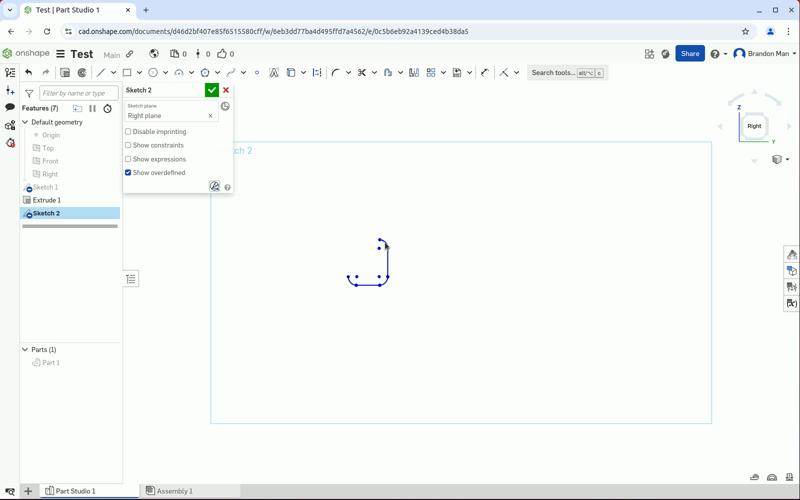
key(l)
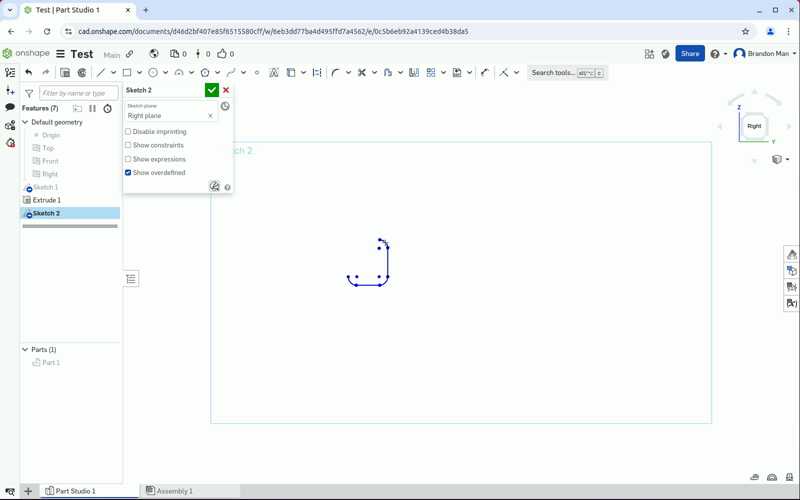
mouse_move(379, 239)
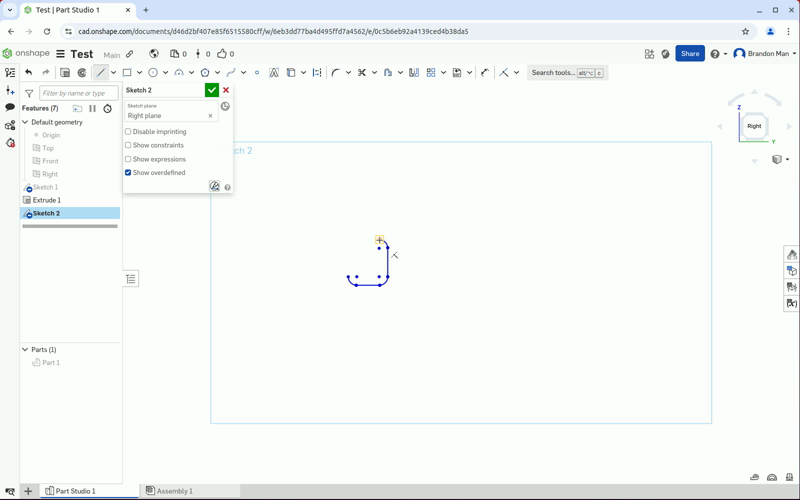
click(379, 239)
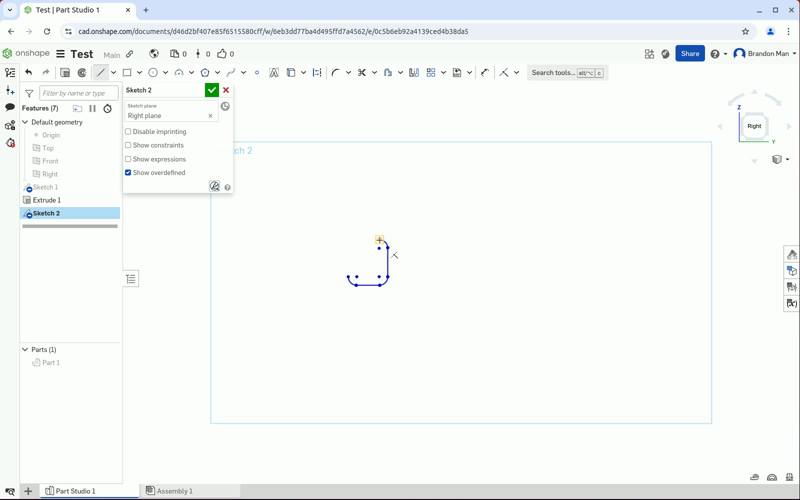
key_down(shift)
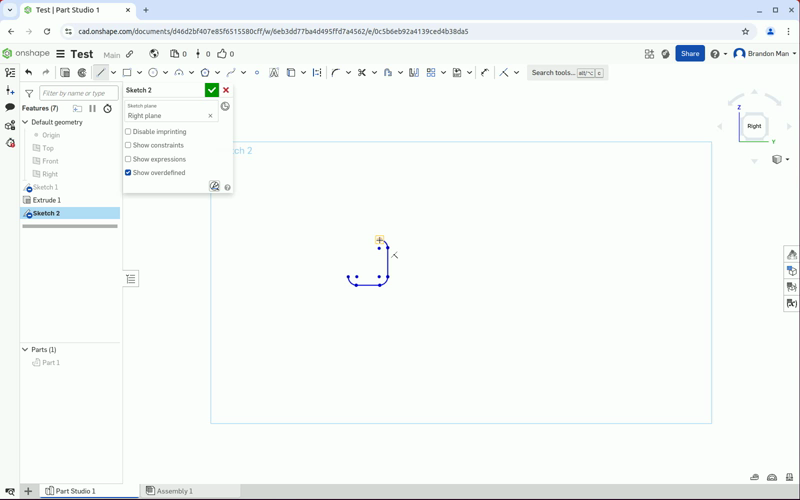
mouse_move(409, 239)
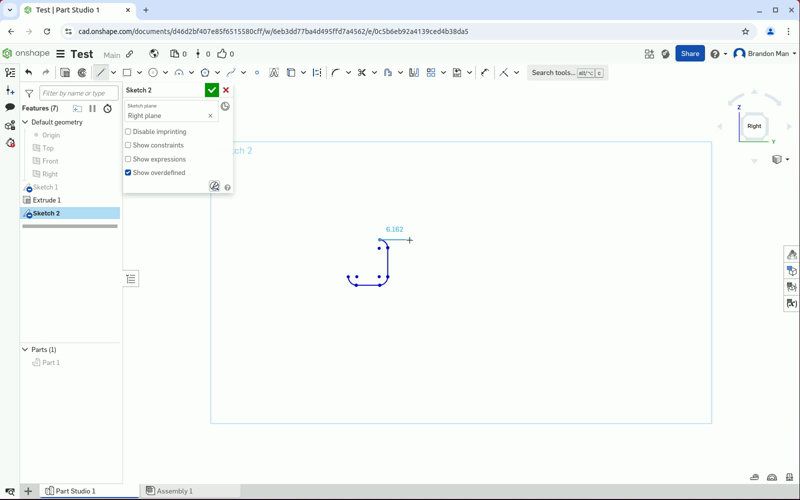
mouse_move(356, 239)
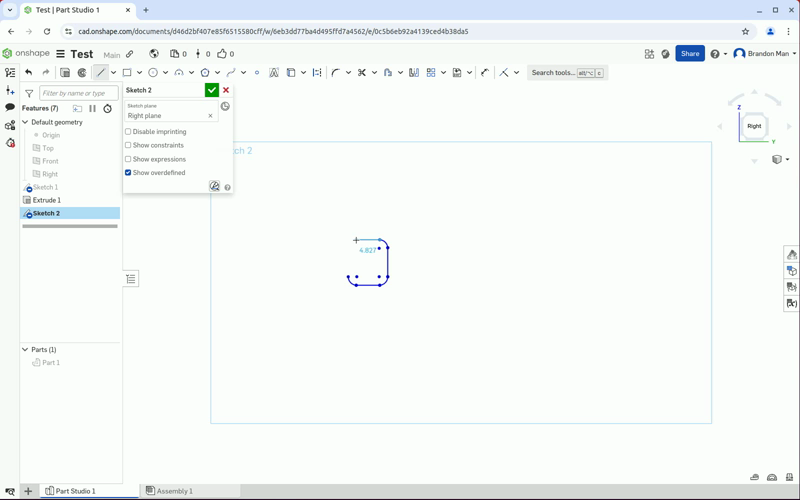
click(356, 239)
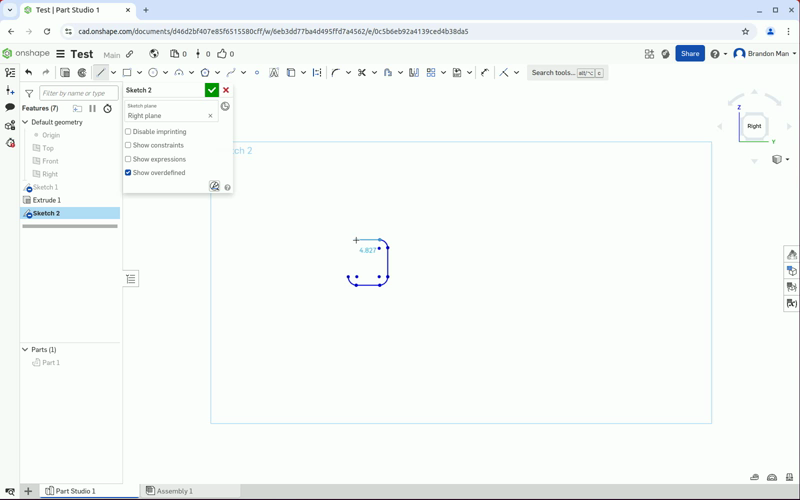
key_up(shift)
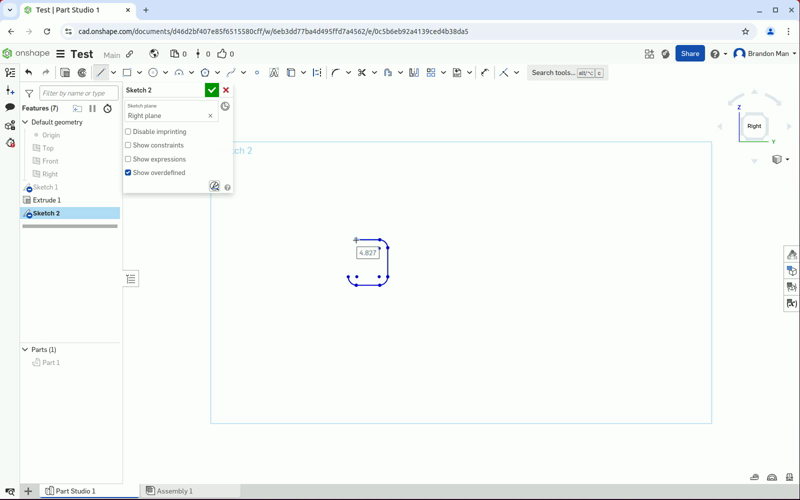
key(esc)
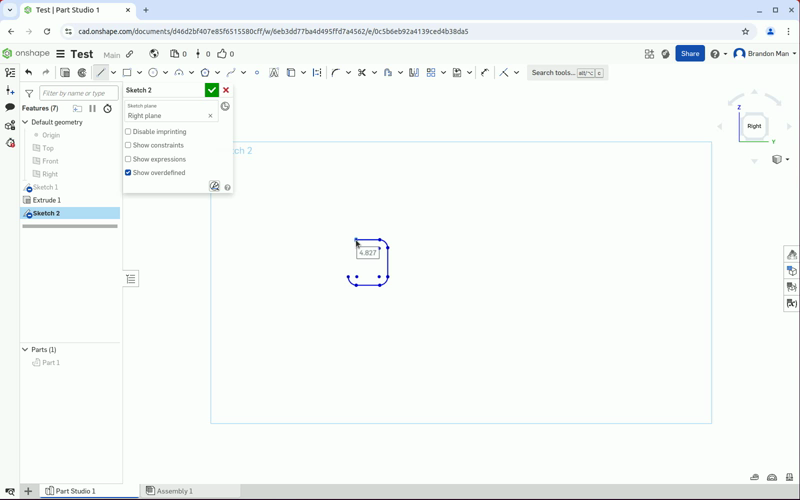
key(a)
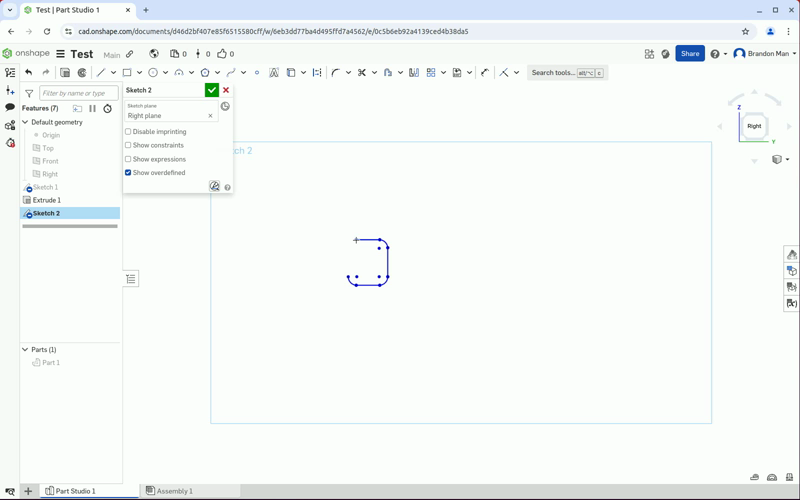
mouse_move(356, 239)
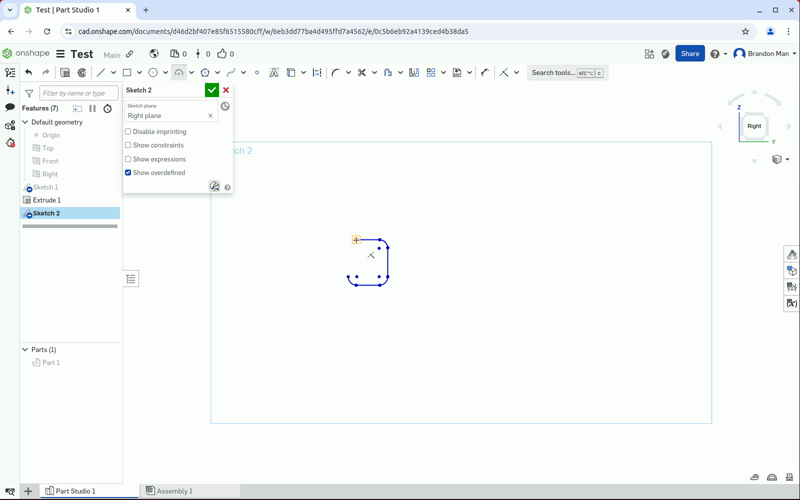
click(356, 239)
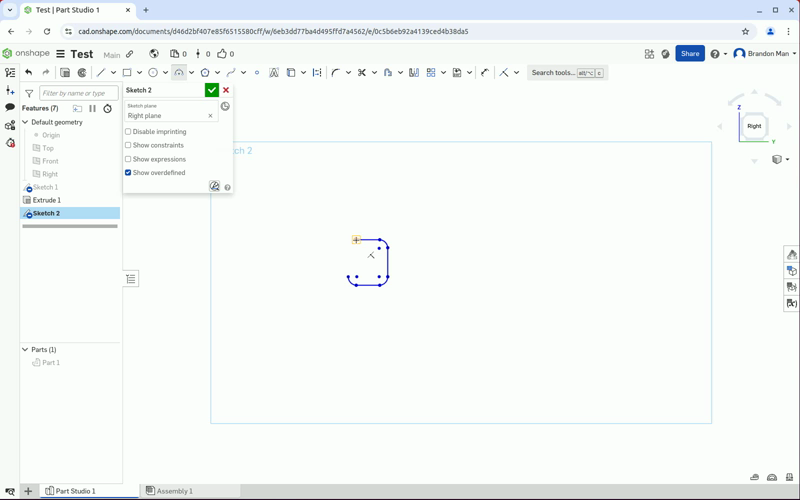
key_down(shift)
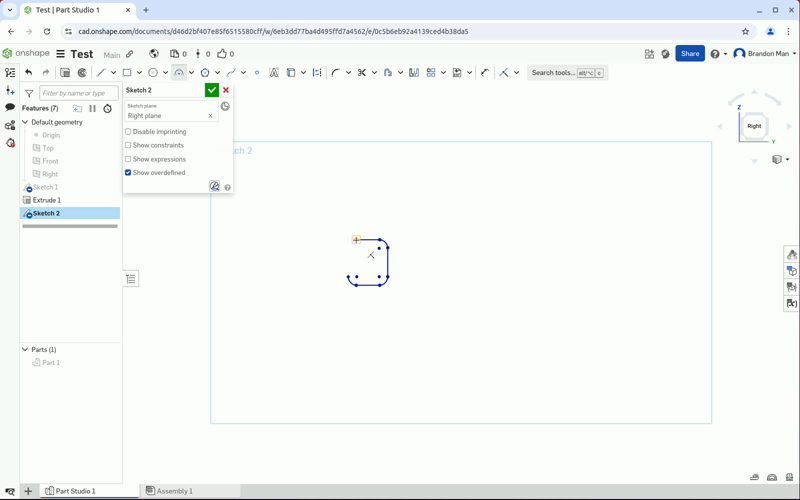
mouse_move(348, 247)
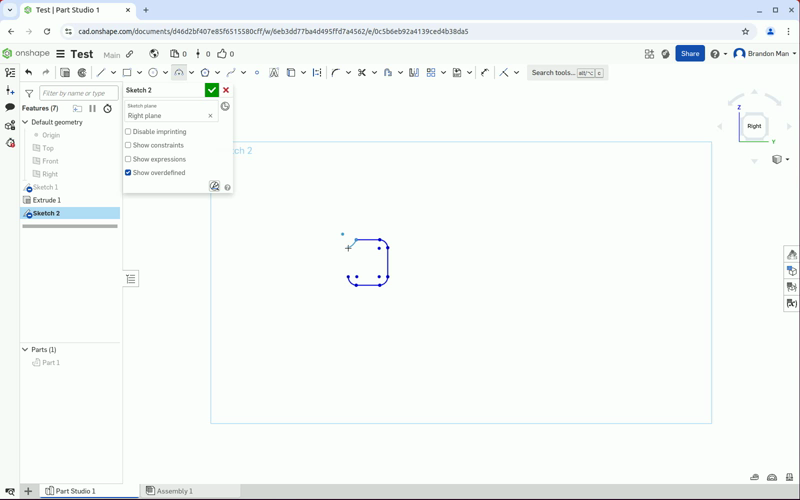
click(348, 247)
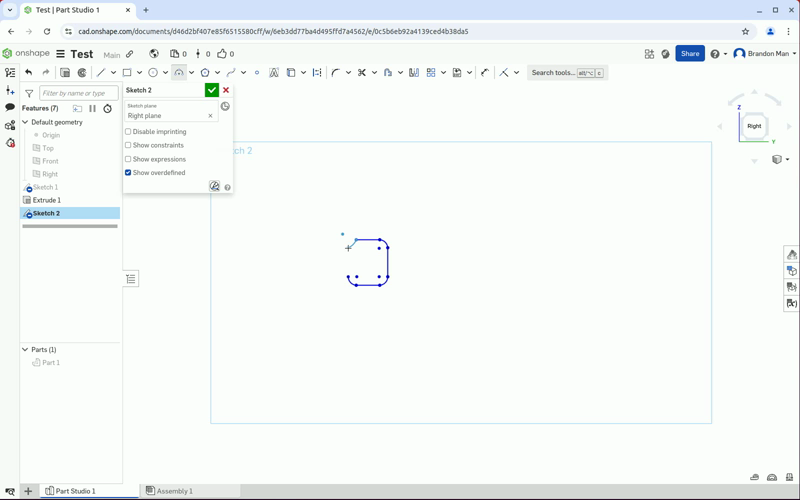
mouse_move(350, 242)
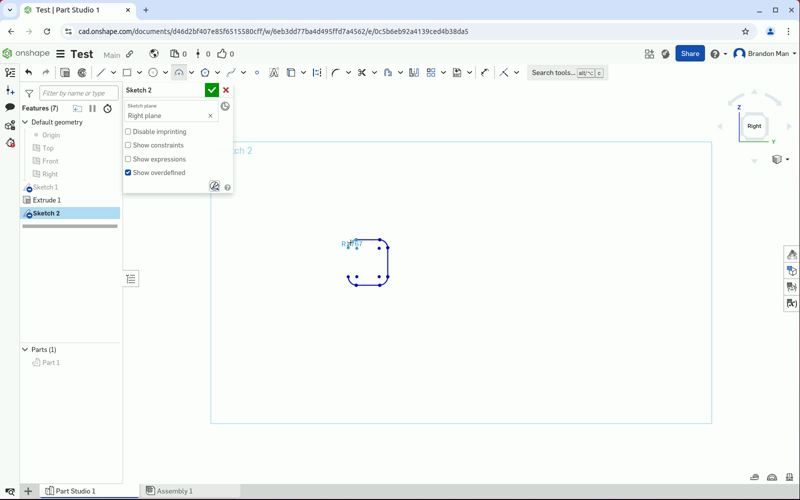
click(350, 242)
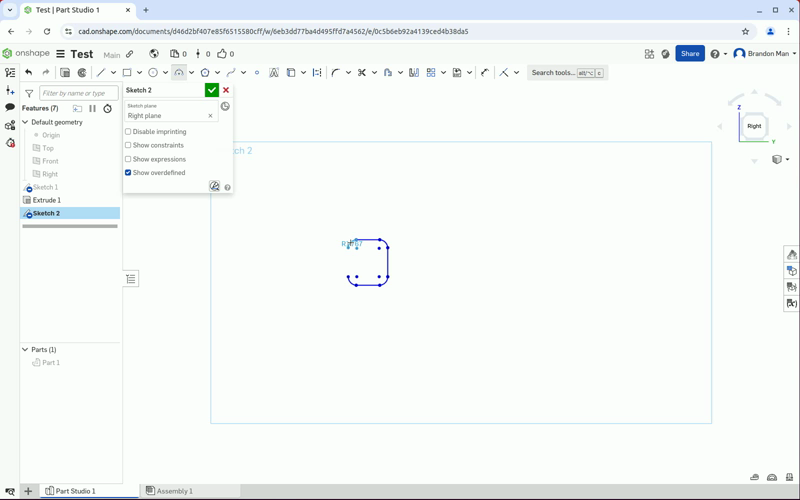
key_up(shift)
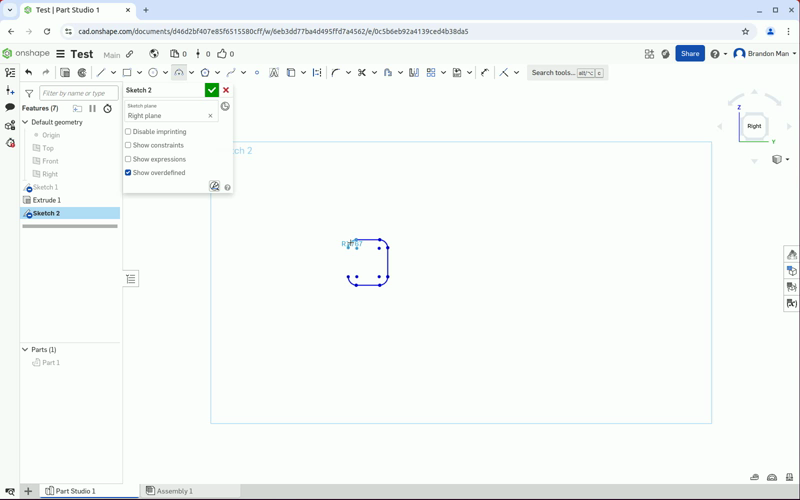
key(esc)
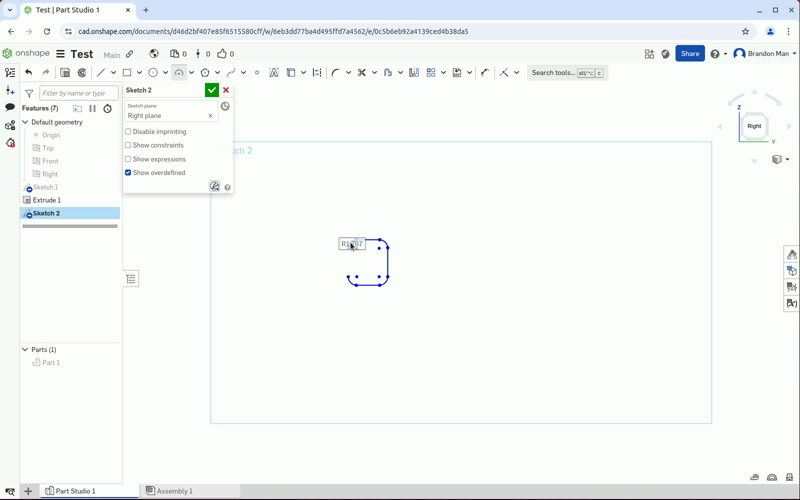
key(l)
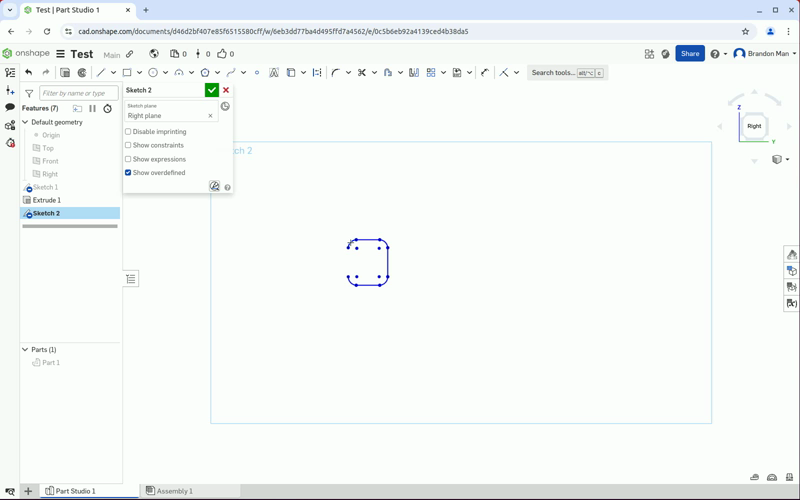
mouse_move(348, 247)
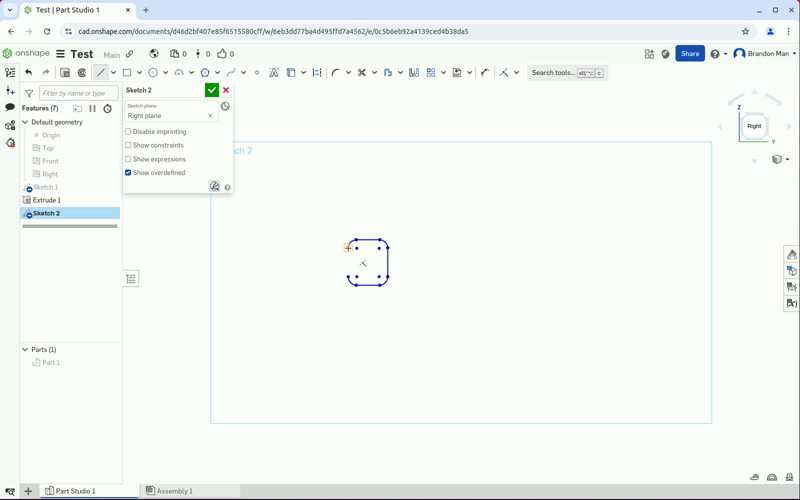
click(348, 247)
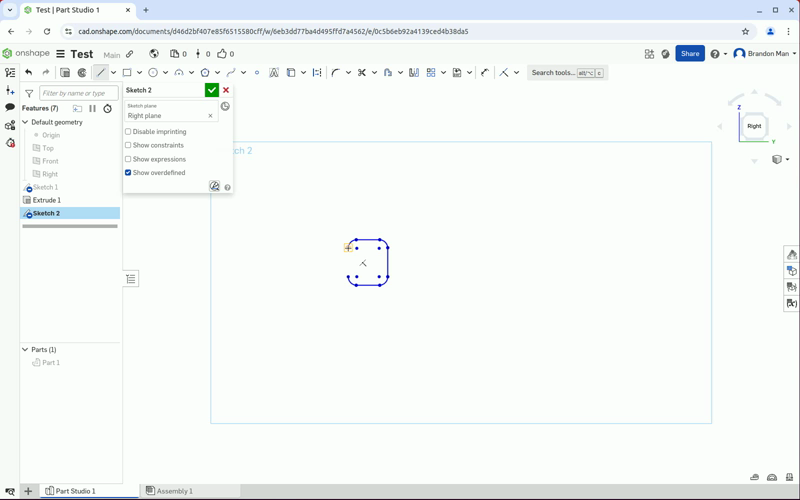
mouse_move(378, 247)
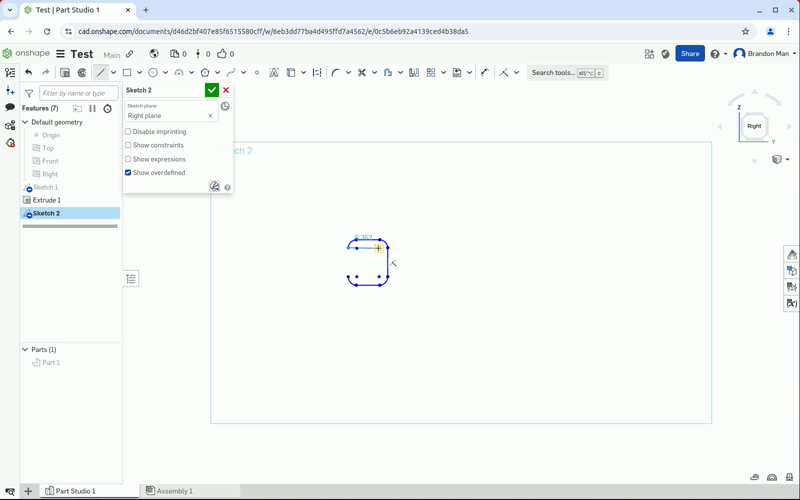
key_down(shift)
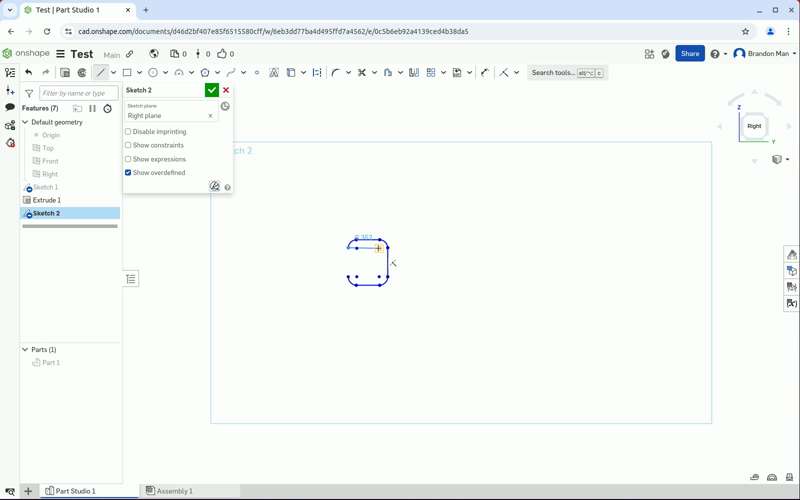
mouse_move(348, 276)
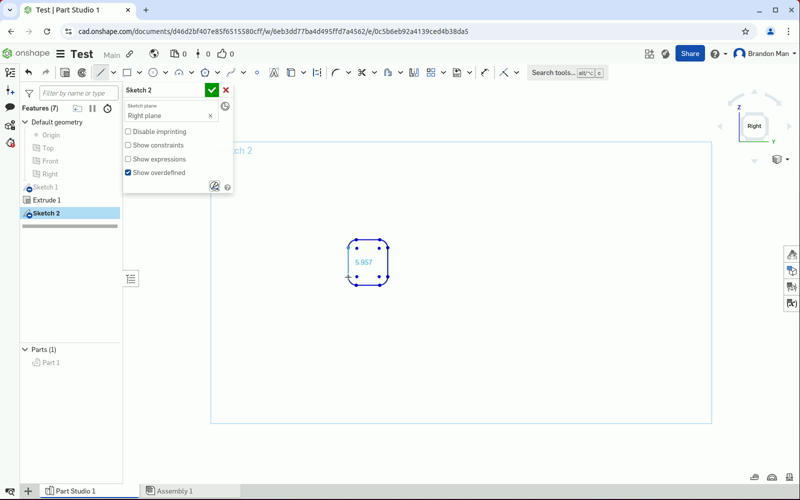
key_up(shift)
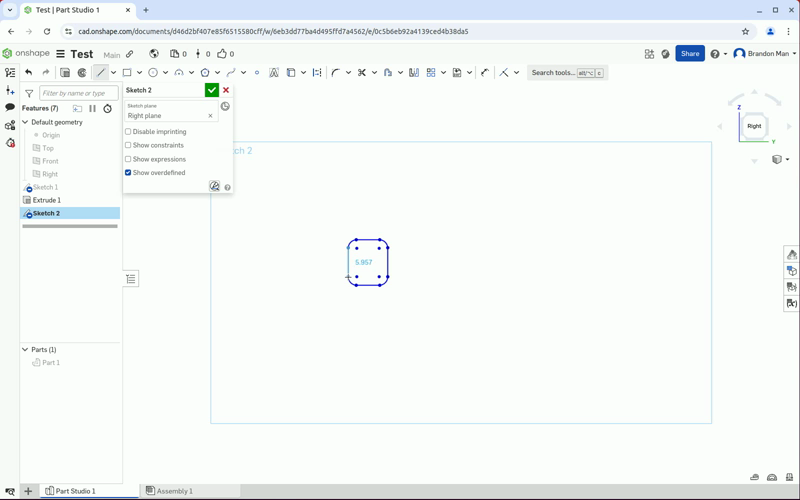
click(348, 276)
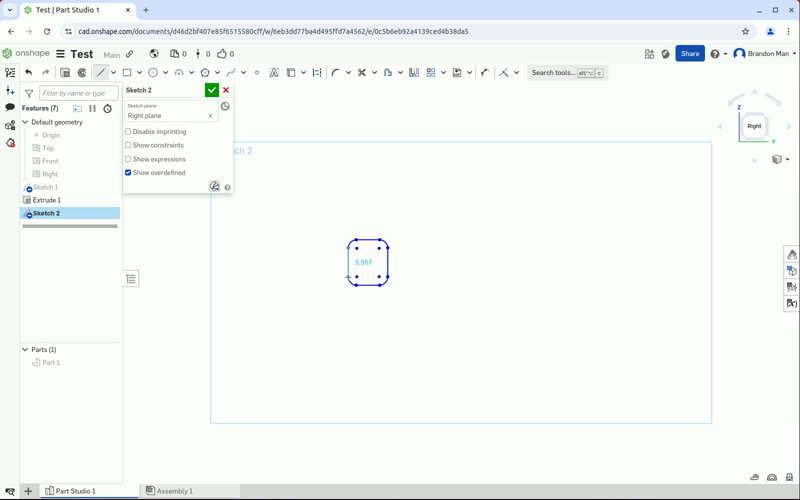
key(esc)
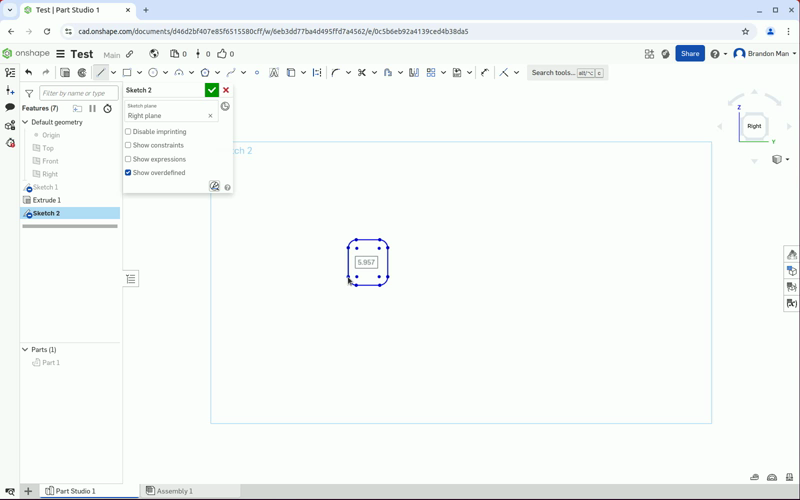
key(a)
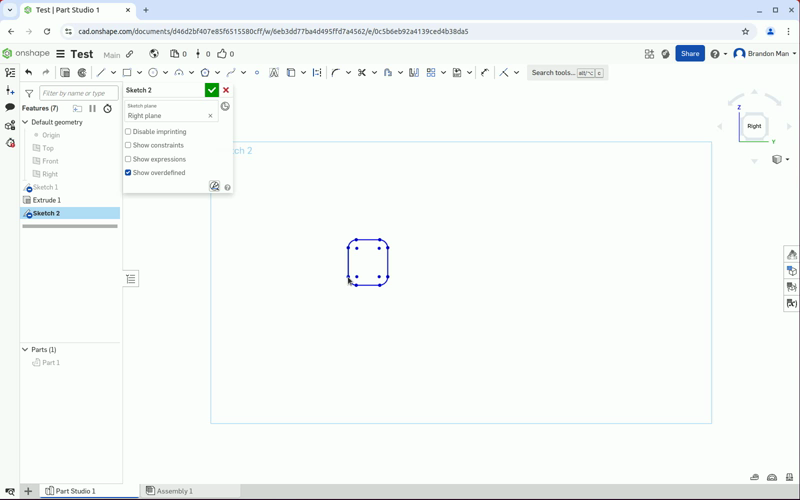
key_down(shift)
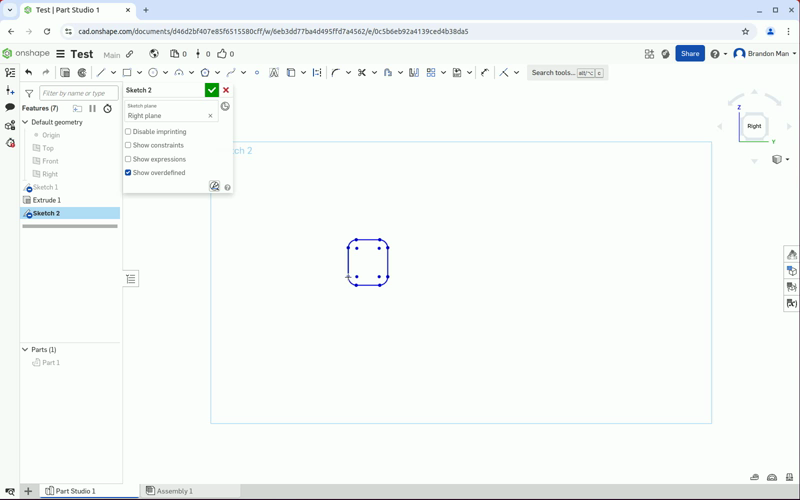
mouse_move(352, 276)
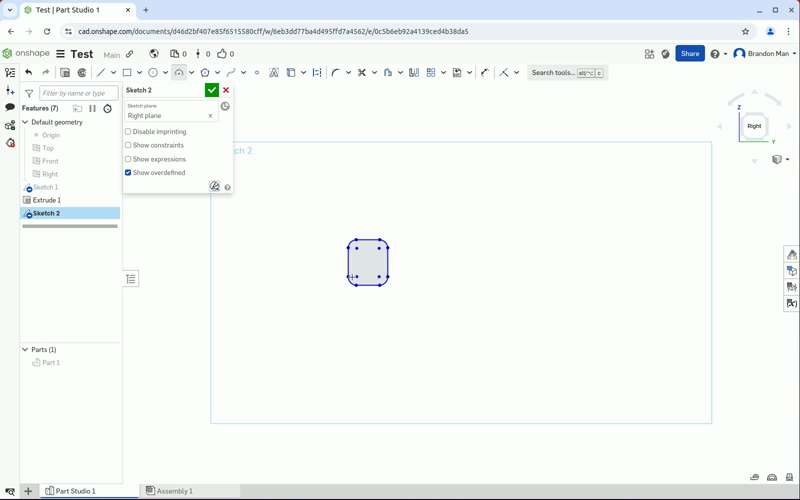
scroll(6)
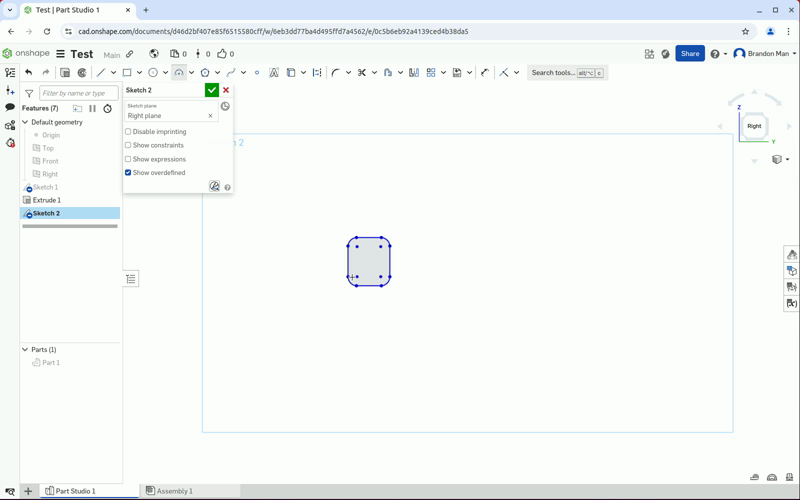
scroll(6)
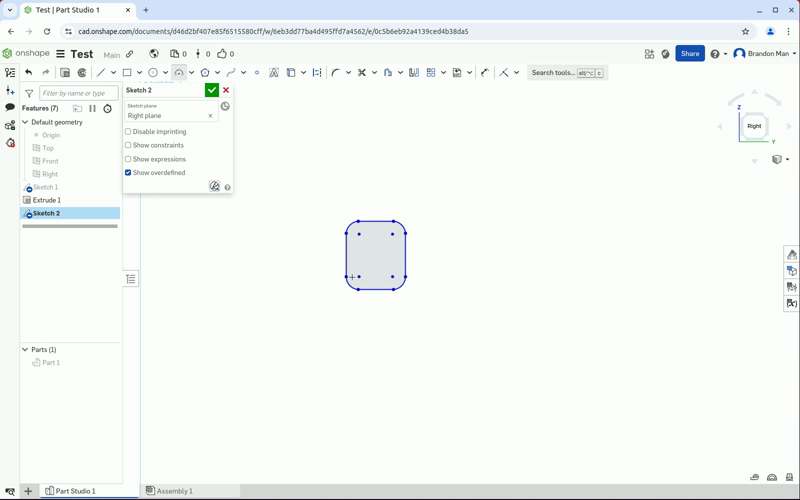
scroll(6)
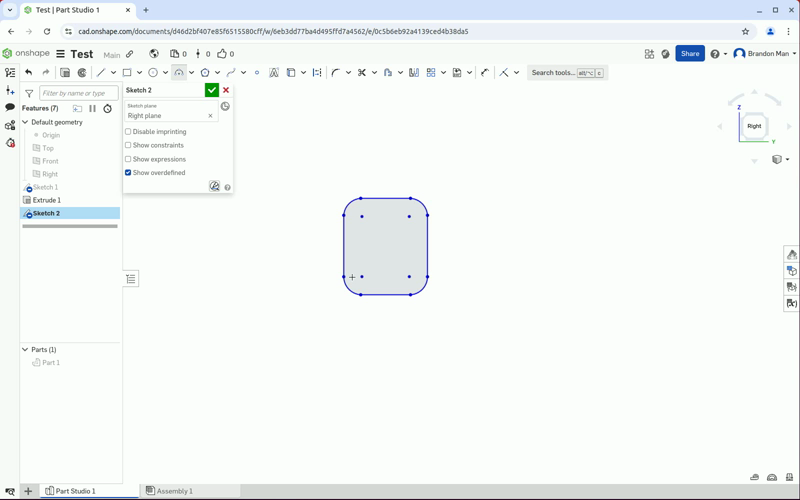
scroll(6)
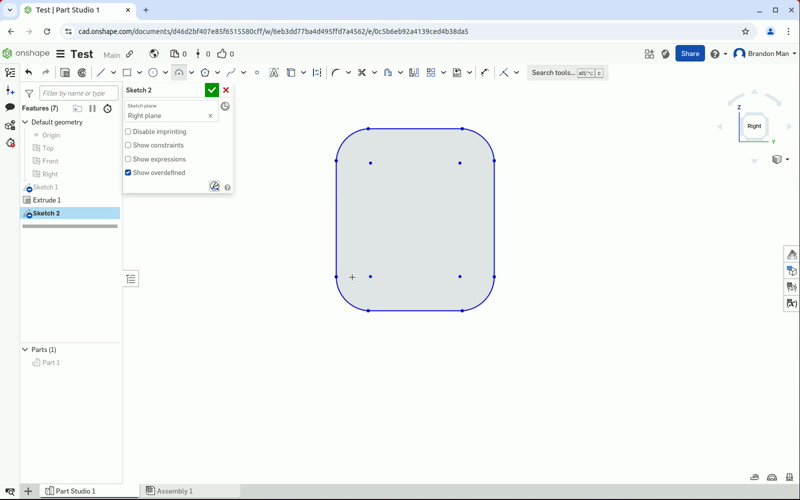
scroll(6)
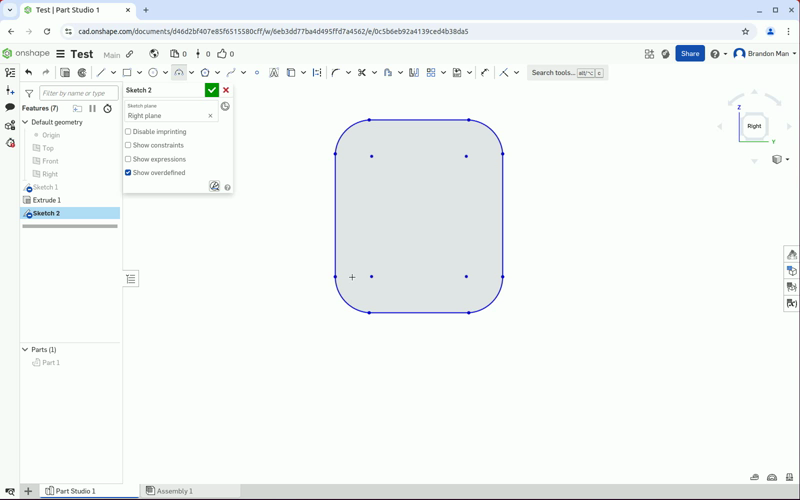
scroll(6)
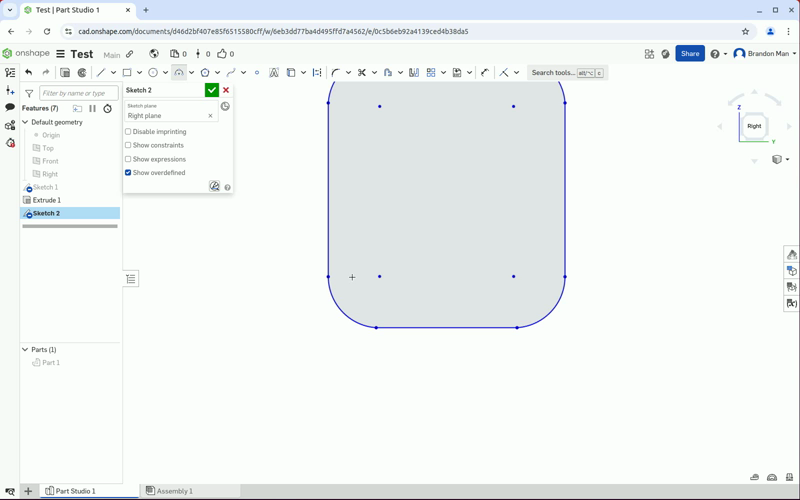
scroll(6)
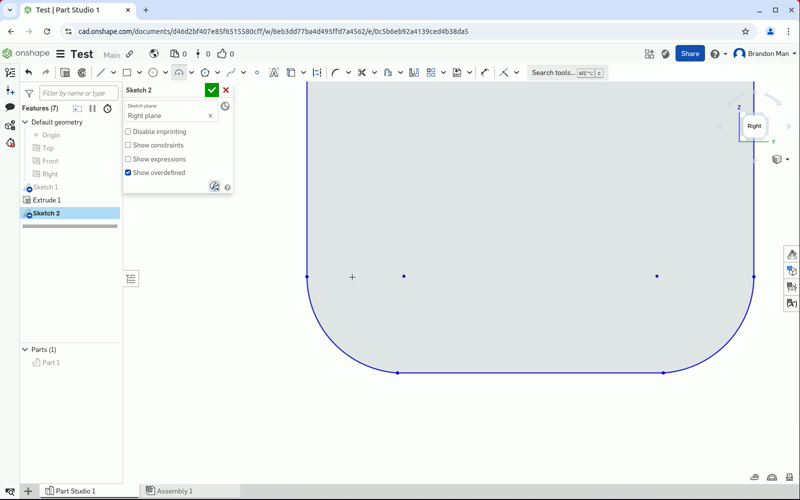
click(352, 276)
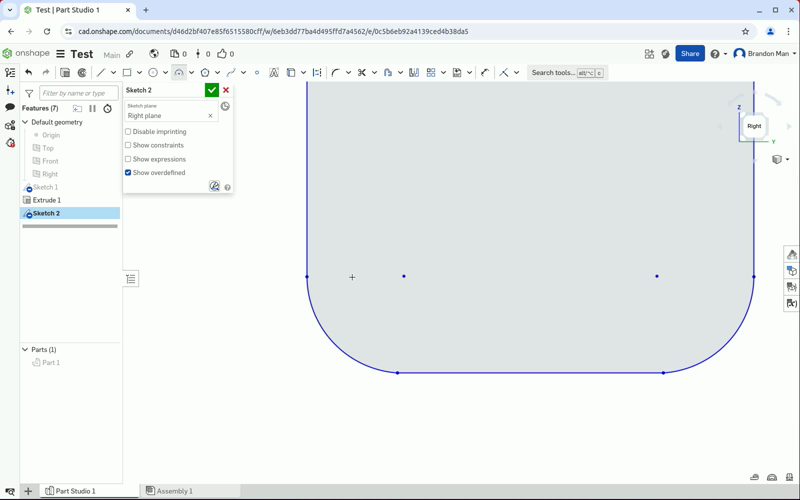
scroll(-6)
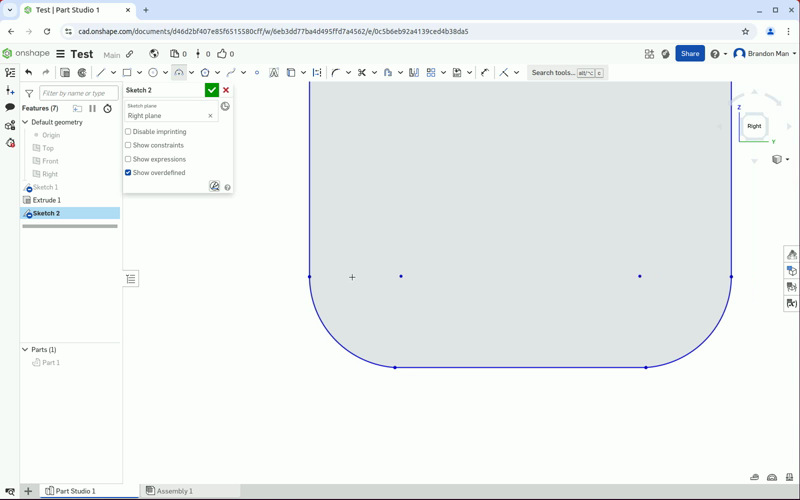
scroll(-6)
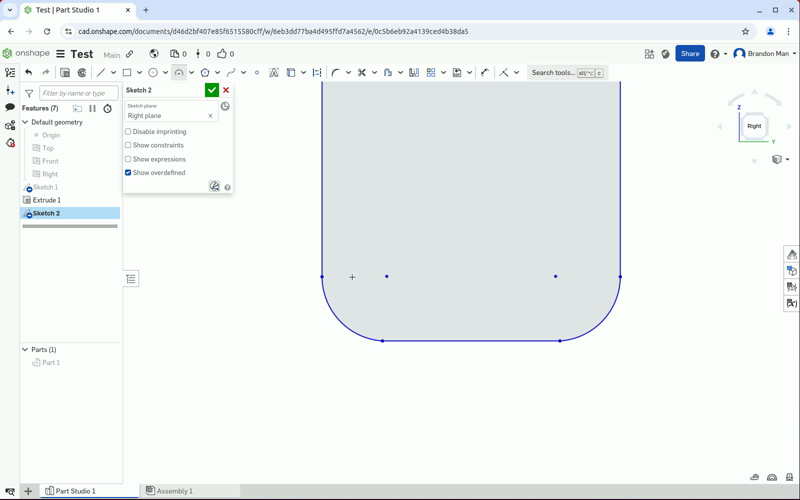
scroll(-6)
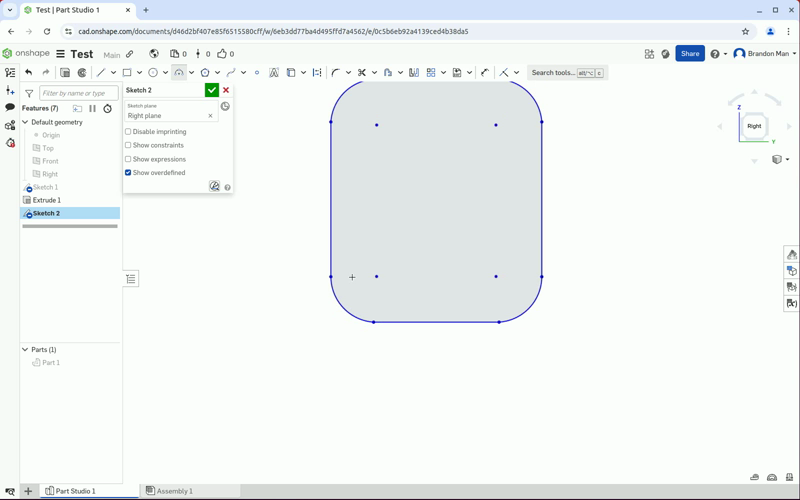
scroll(-6)
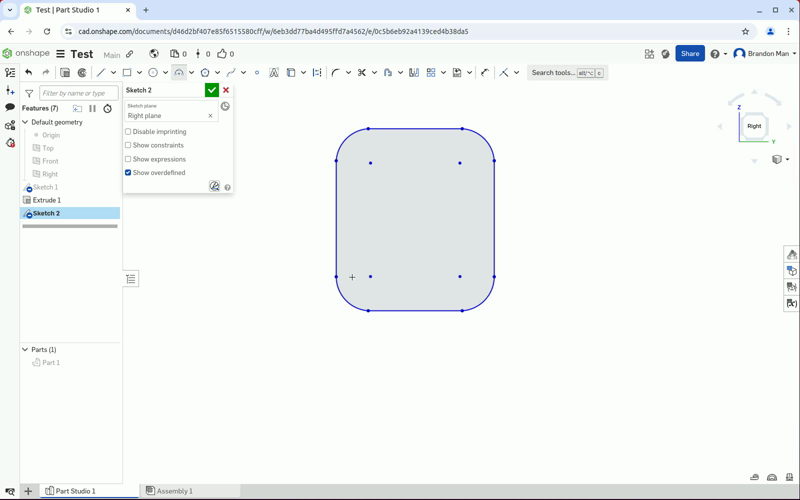
scroll(-6)
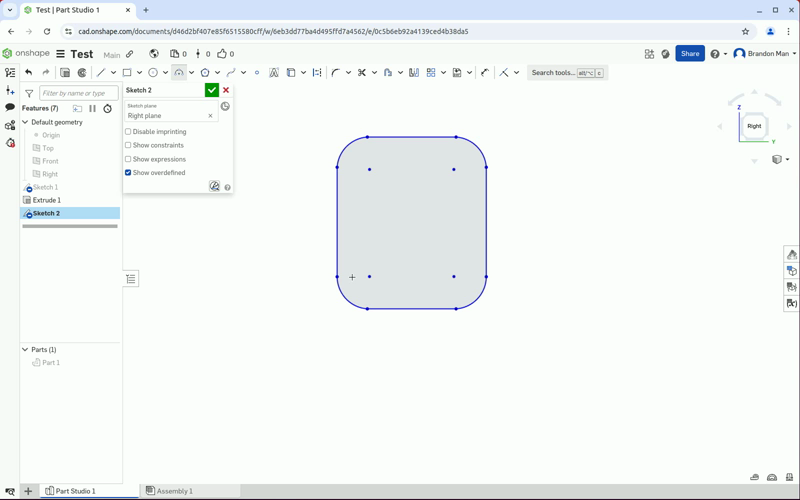
scroll(-6)
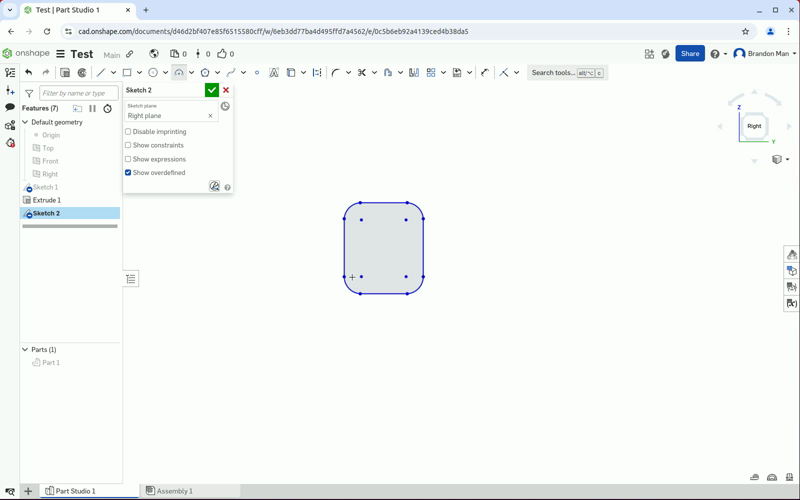
scroll(-6)
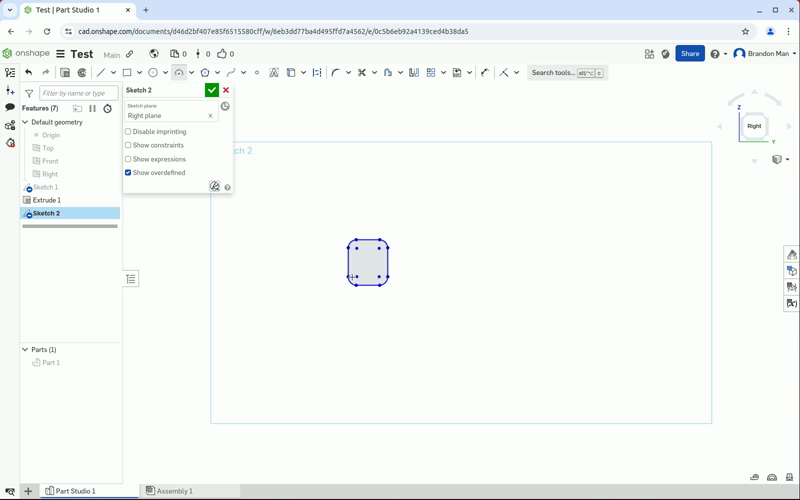
key_up(shift)
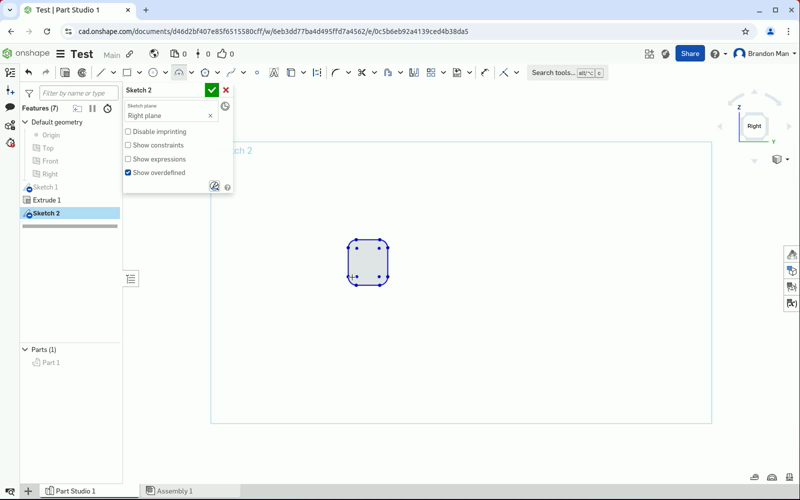
key_down(shift)
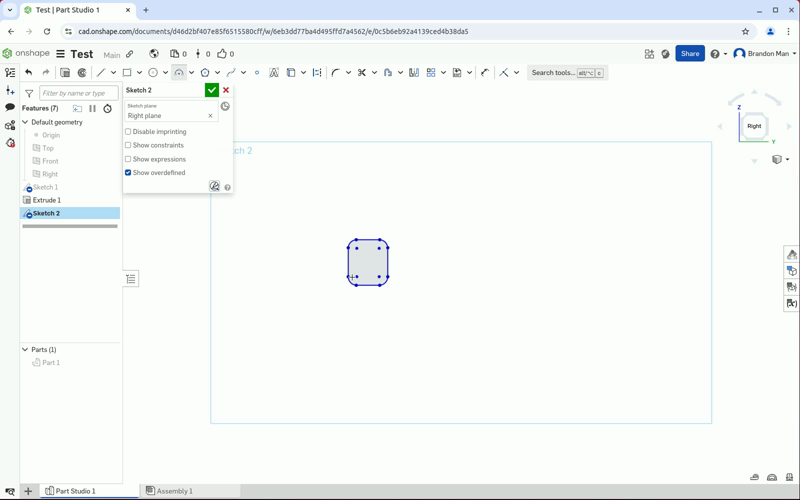
mouse_move(356, 281)
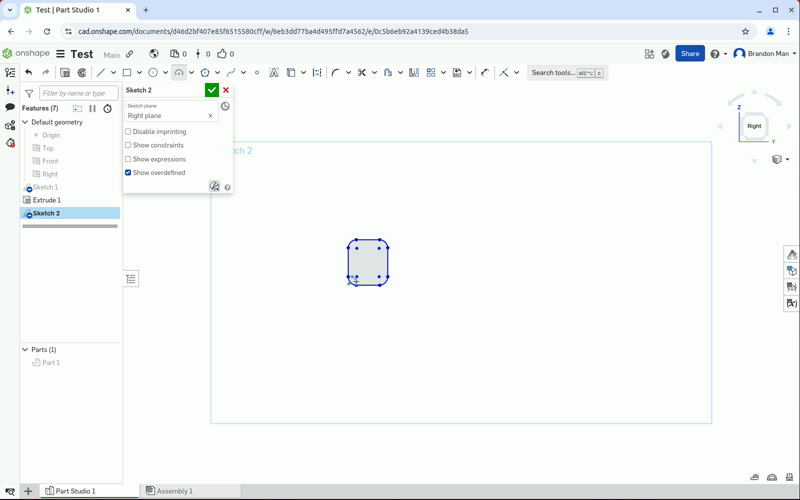
scroll(6)
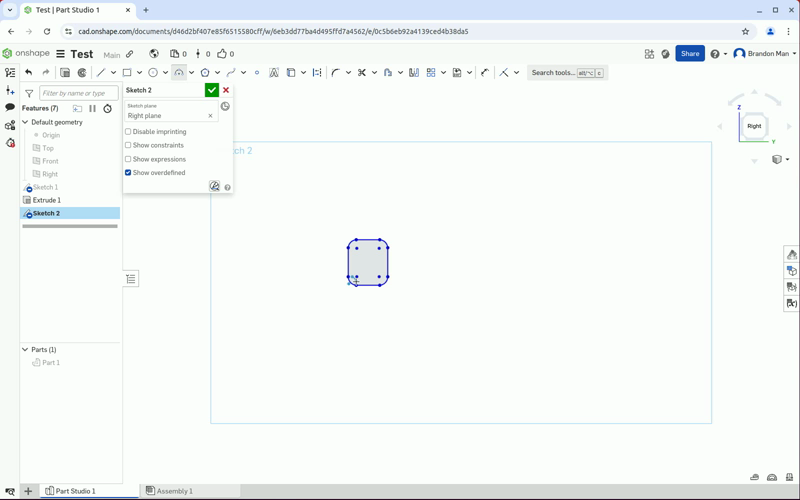
scroll(6)
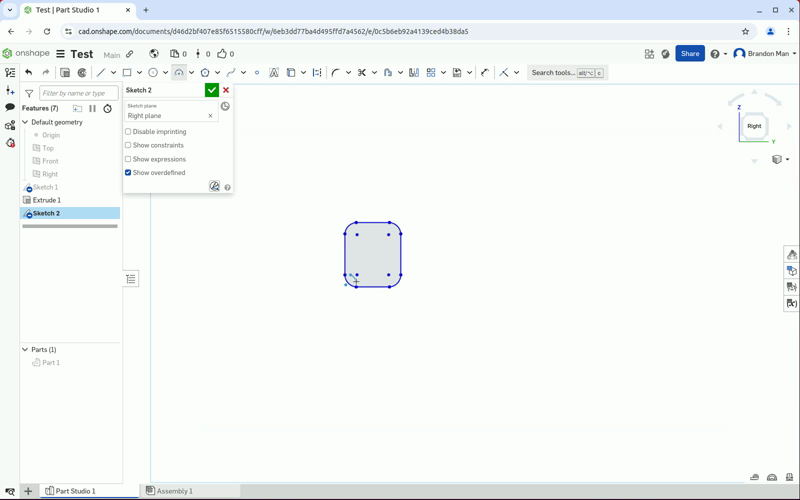
scroll(6)
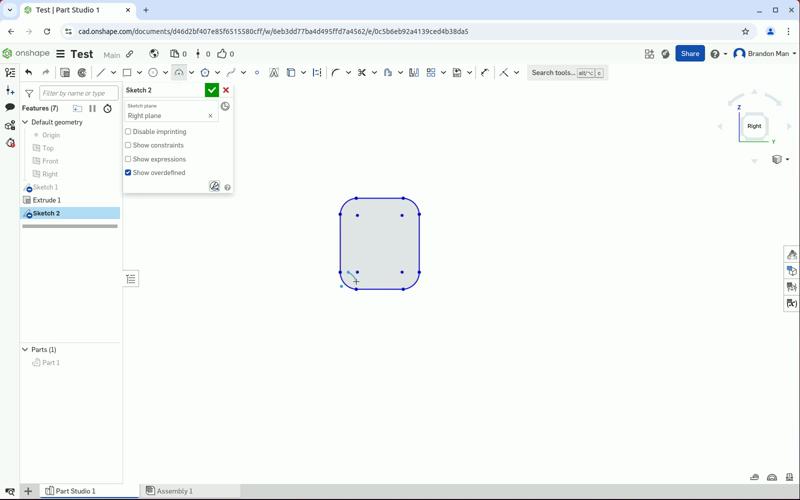
scroll(6)
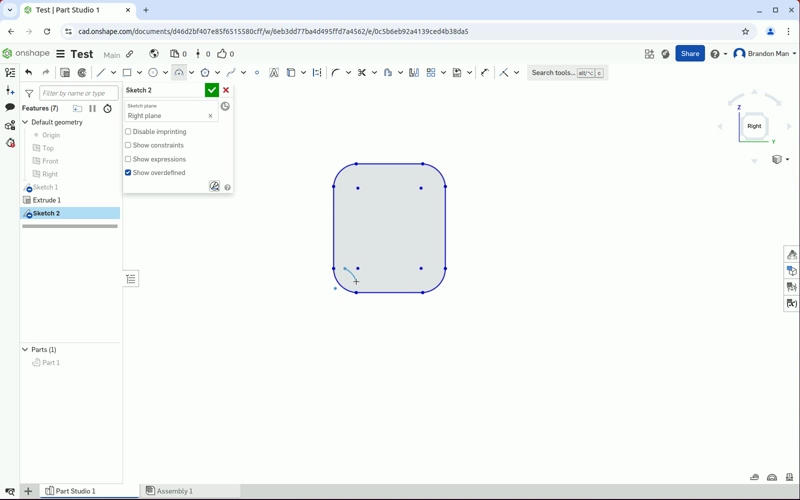
scroll(6)
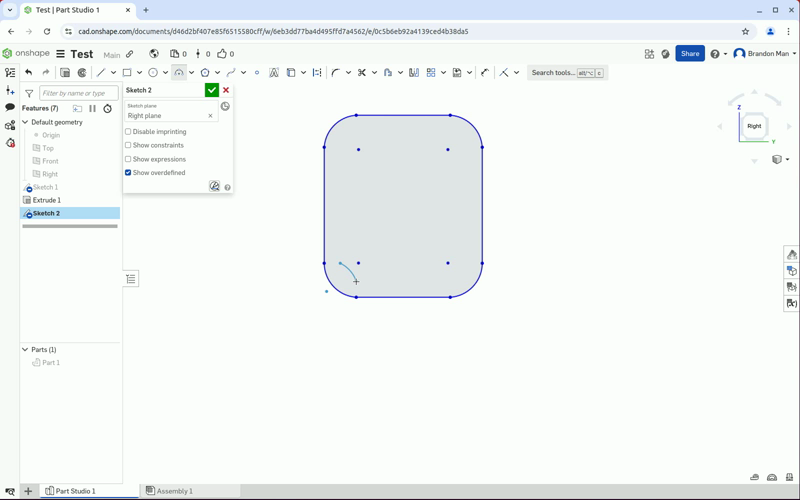
scroll(6)
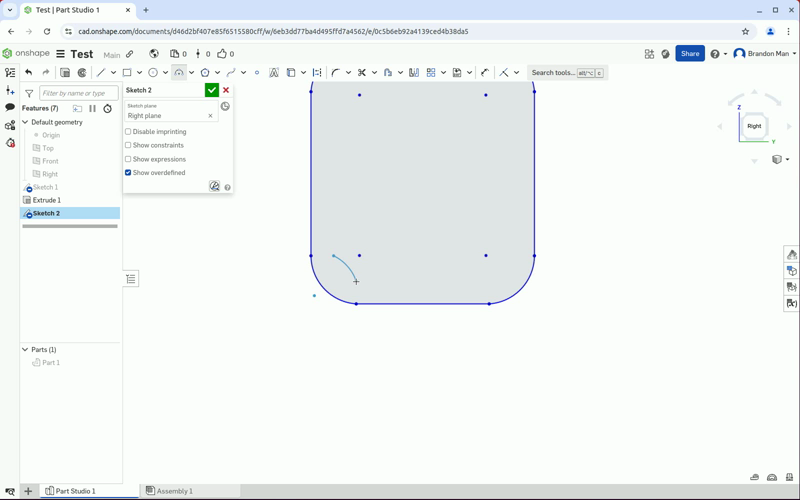
scroll(6)
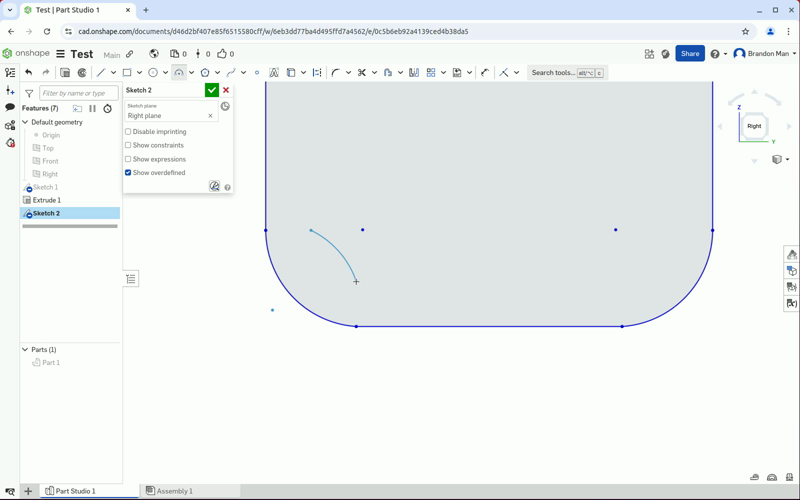
click(356, 281)
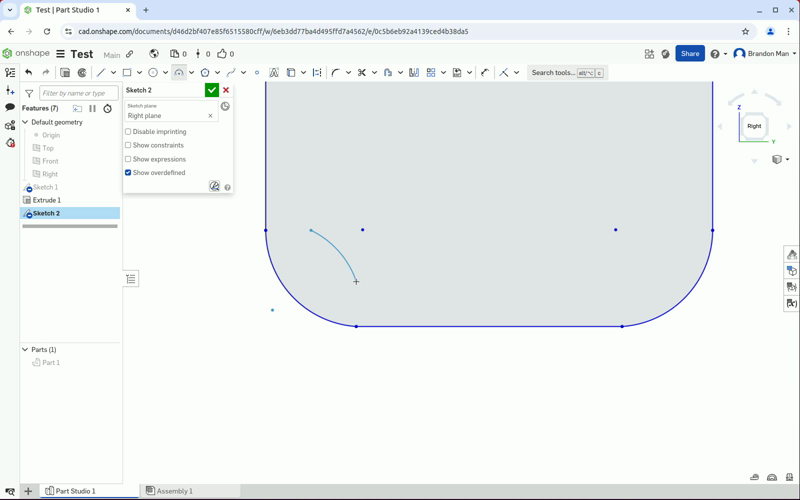
scroll(-6)
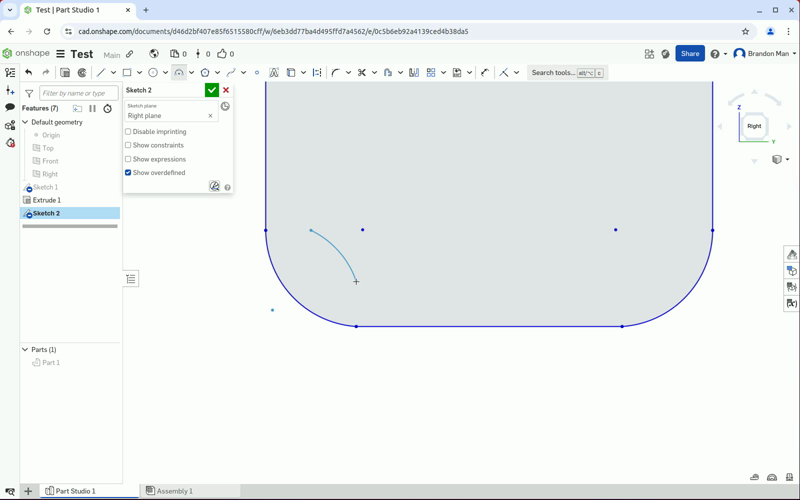
scroll(-6)
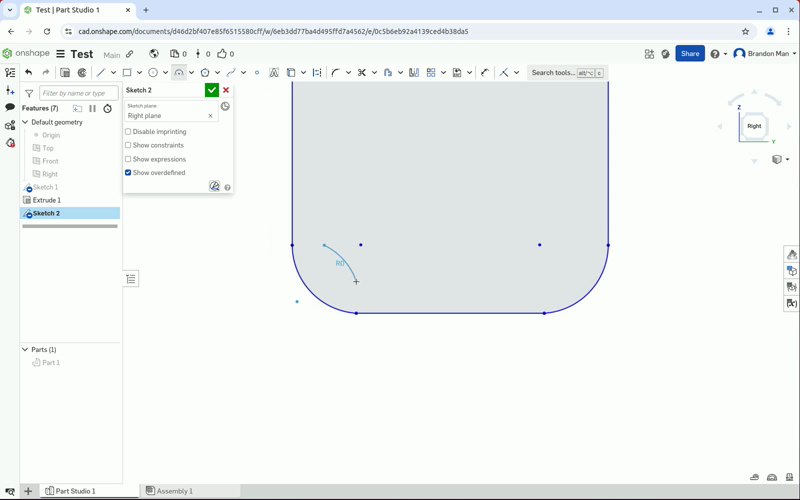
scroll(-6)
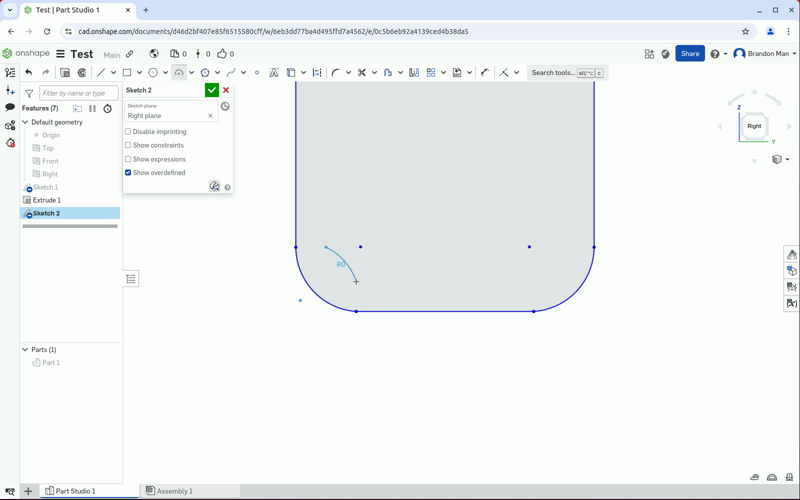
scroll(-6)
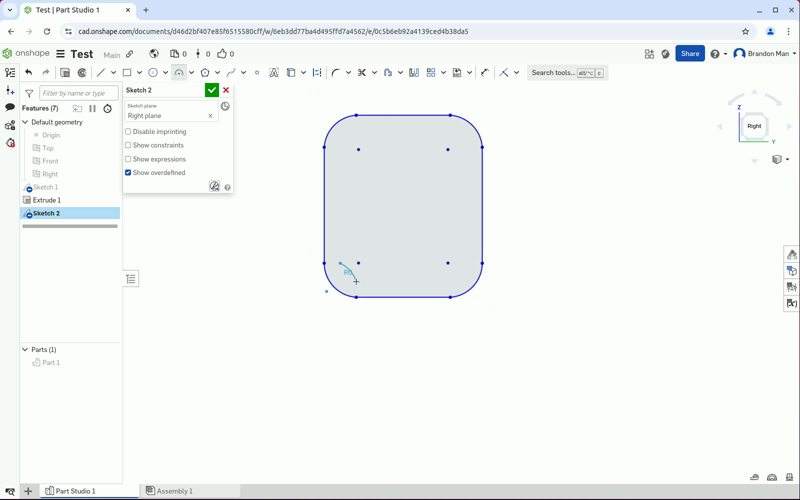
scroll(-6)
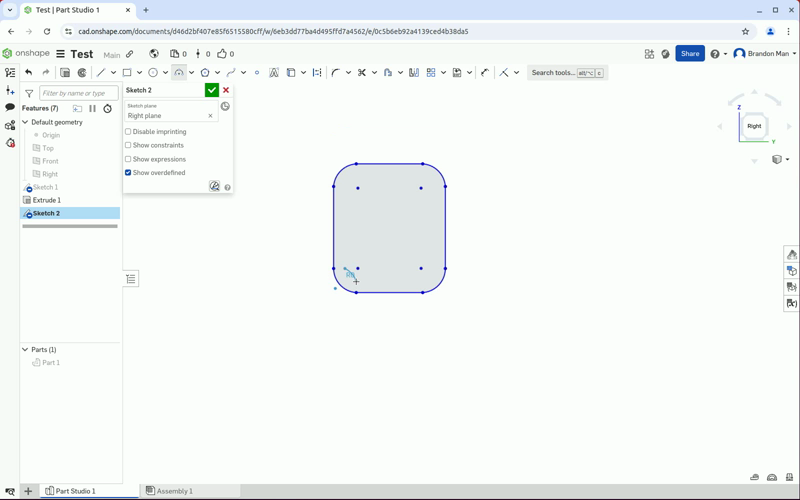
scroll(-6)
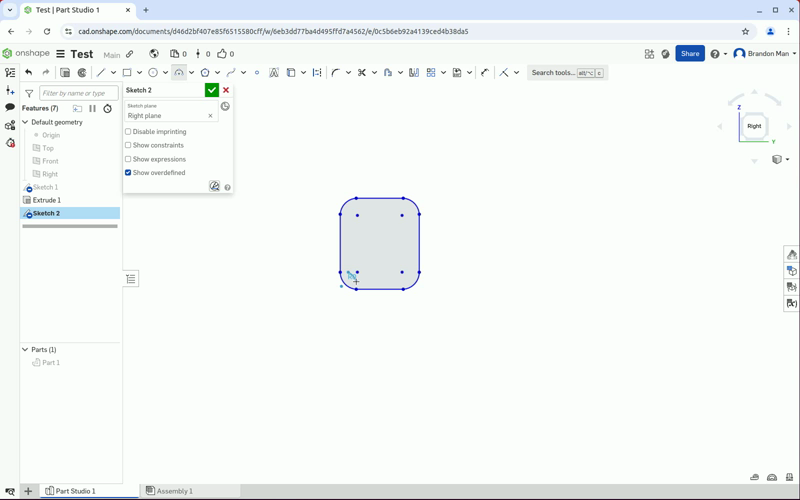
scroll(-6)
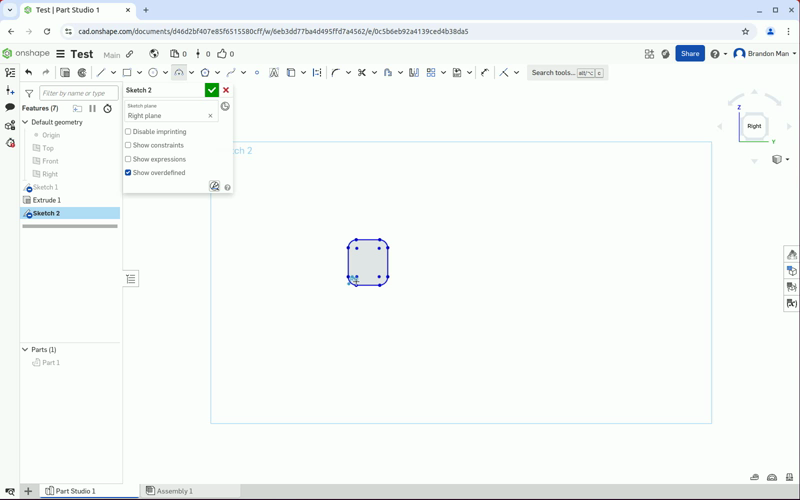
mouse_move(353, 279)
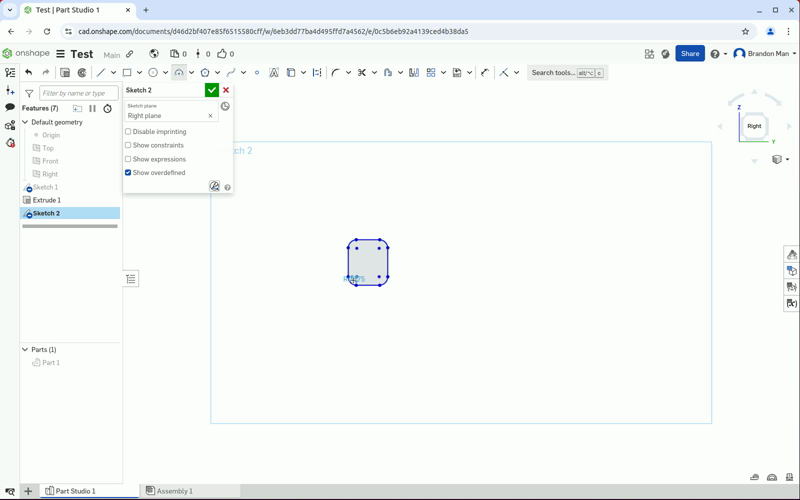
scroll(6)
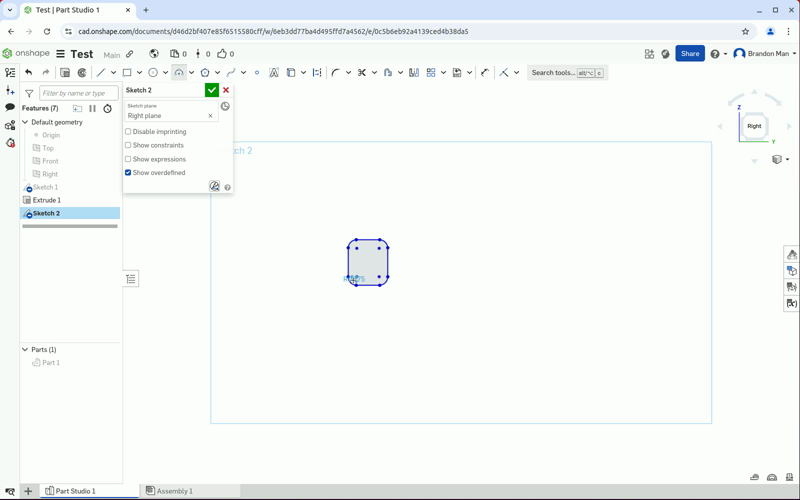
scroll(6)
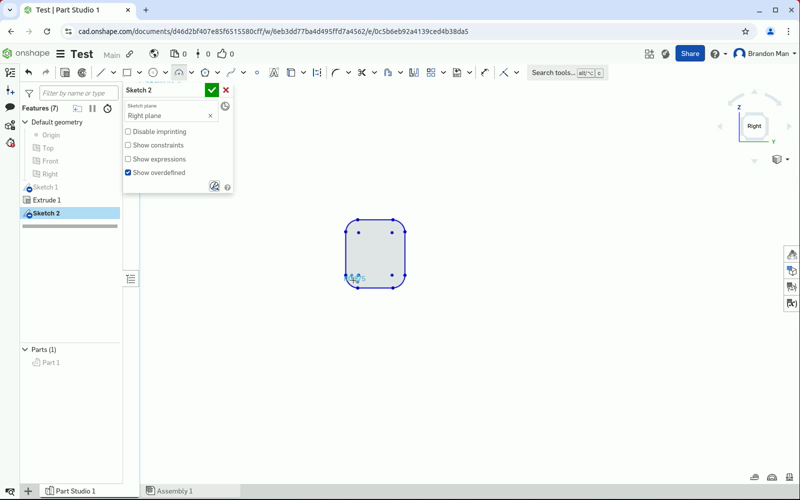
scroll(6)
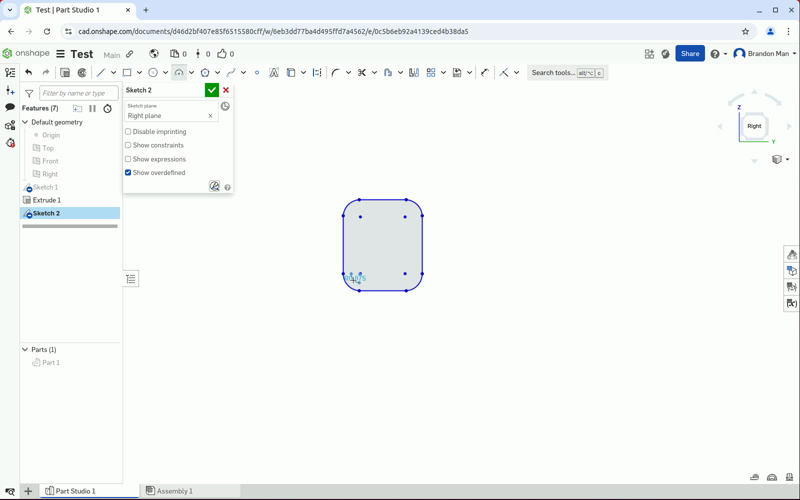
scroll(6)
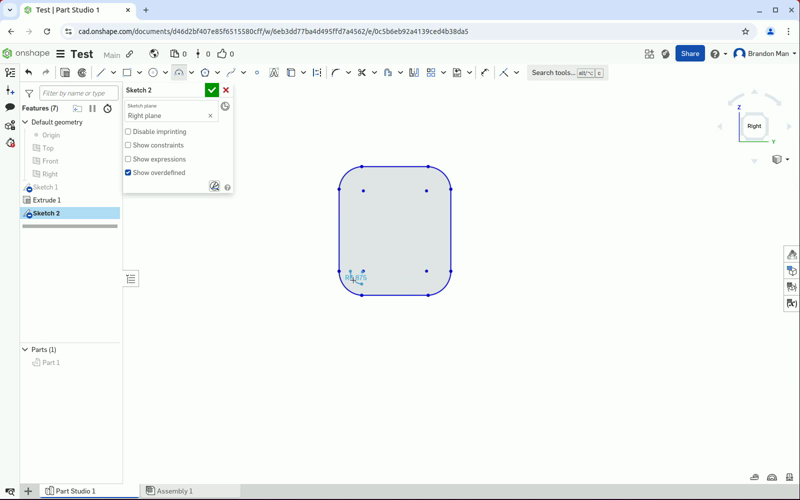
scroll(6)
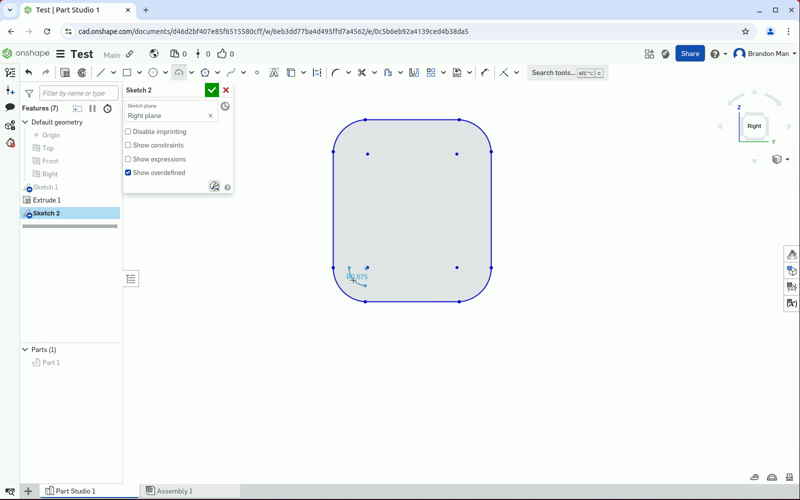
scroll(6)
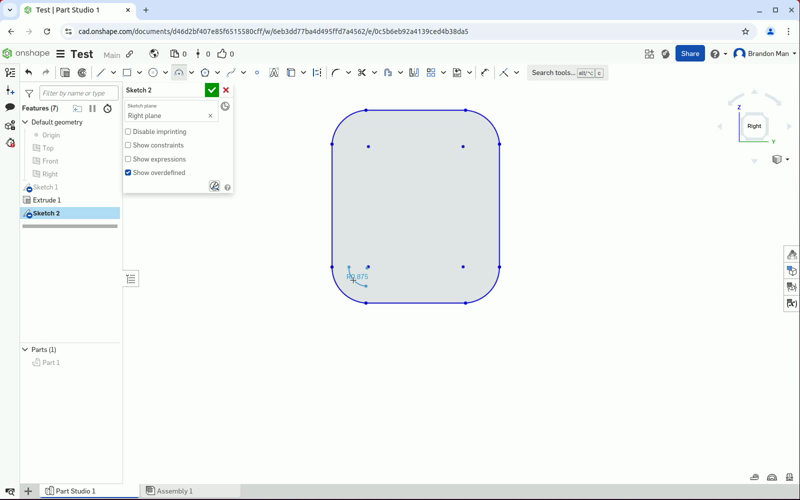
scroll(6)
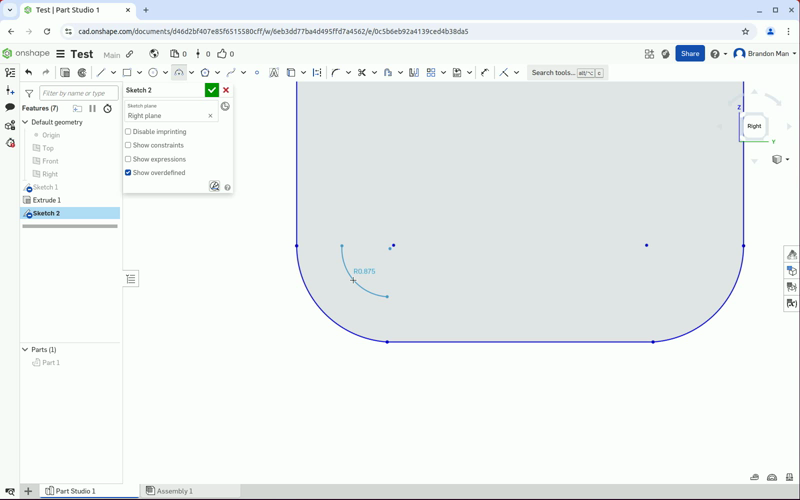
click(353, 279)
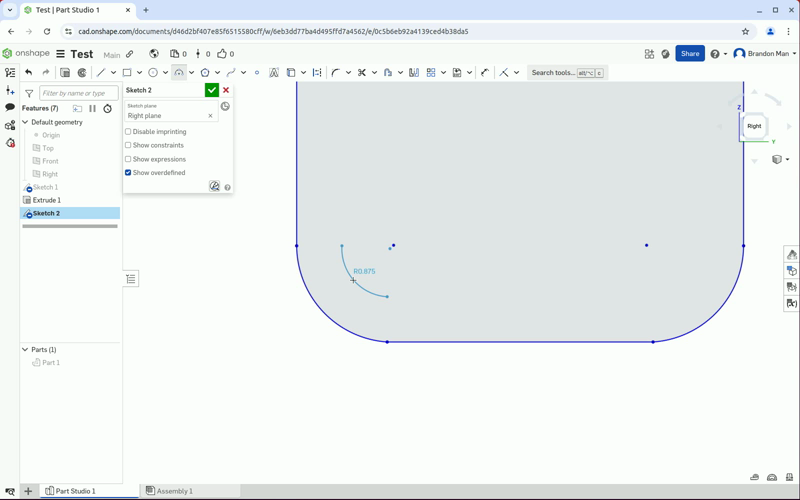
scroll(-6)
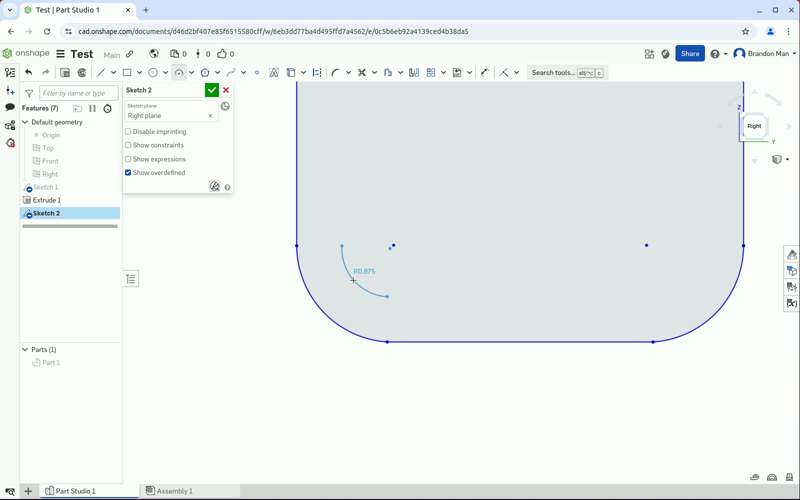
scroll(-6)
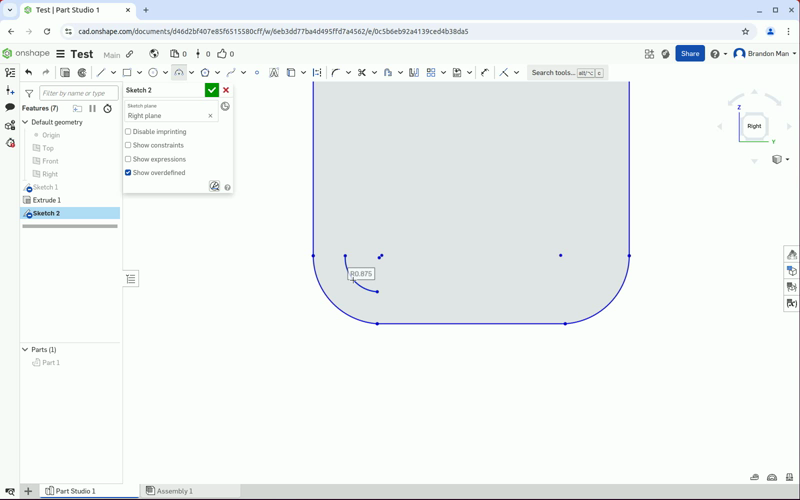
scroll(-6)
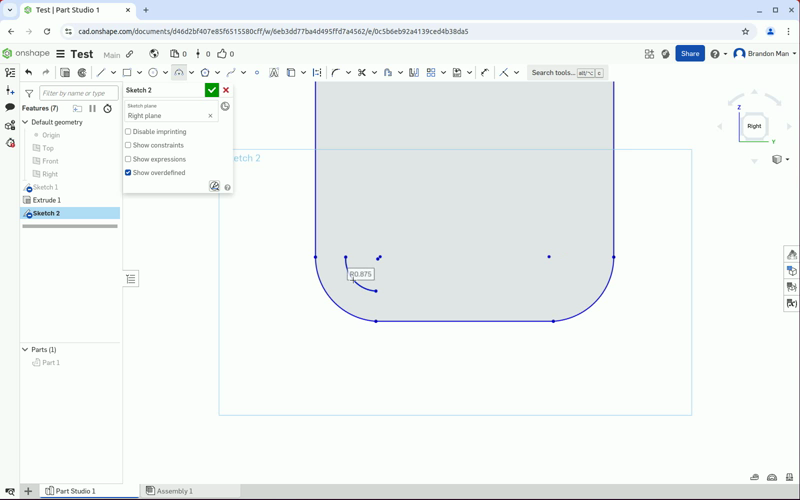
scroll(-6)
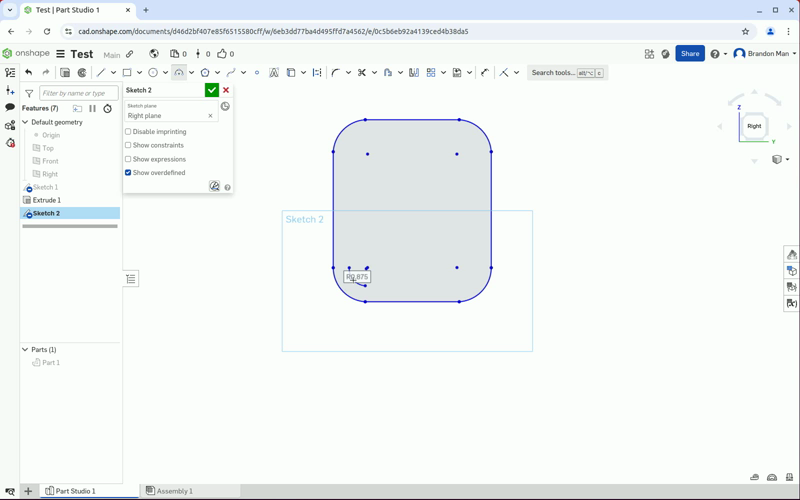
scroll(-6)
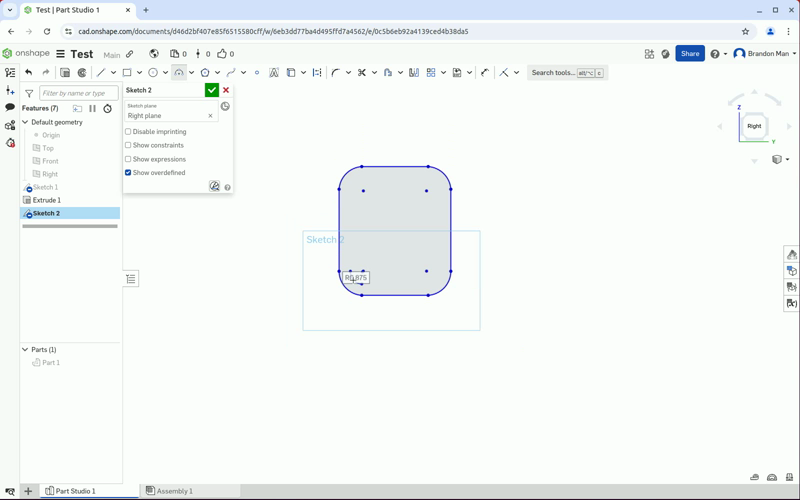
scroll(-6)
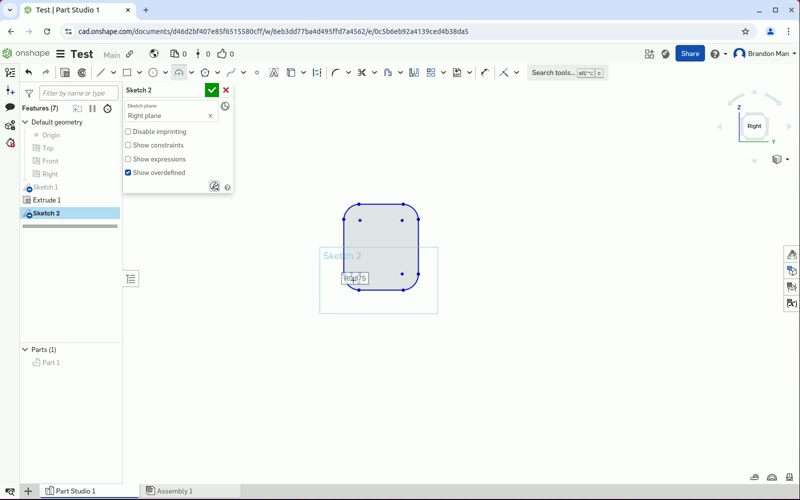
scroll(-6)
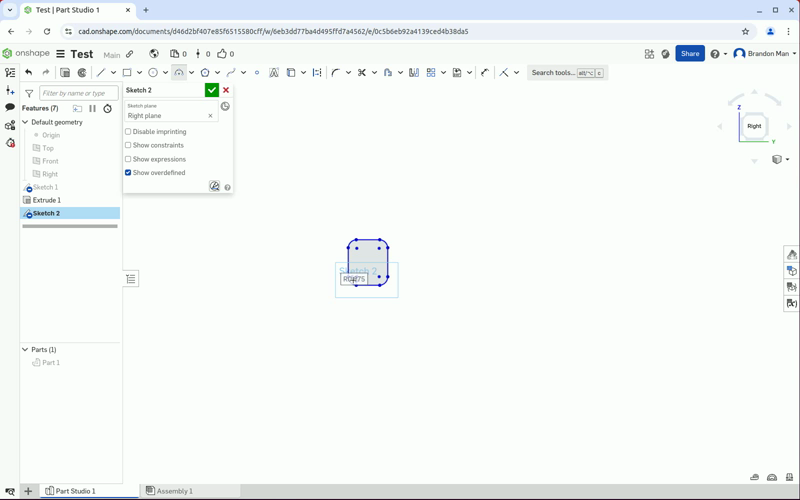
key_up(shift)
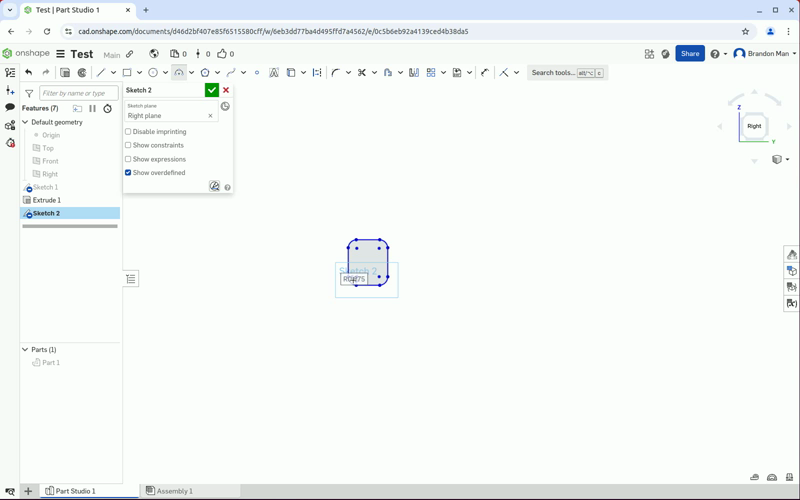
key(esc)
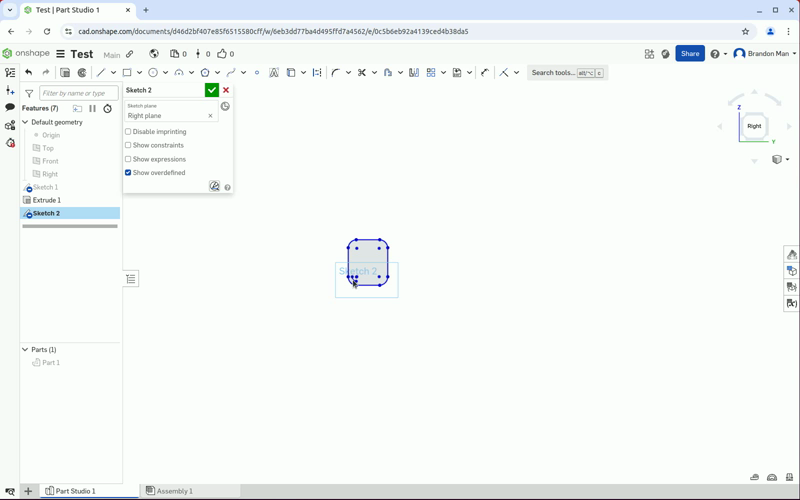
key(l)
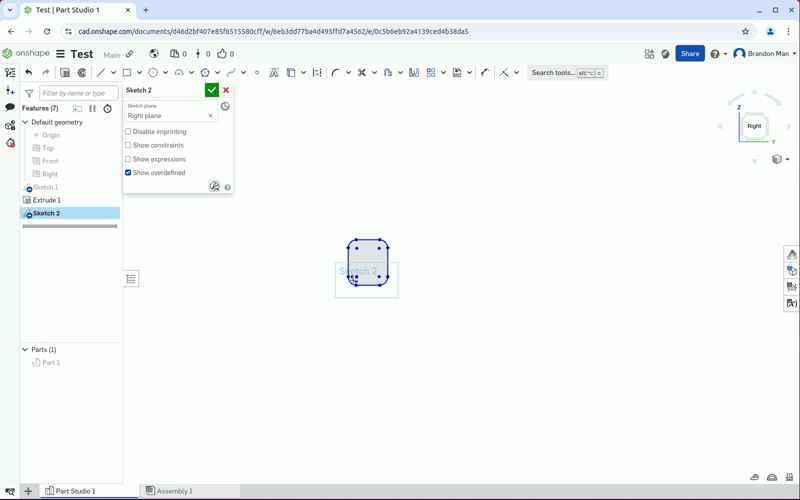
mouse_move(356, 281)
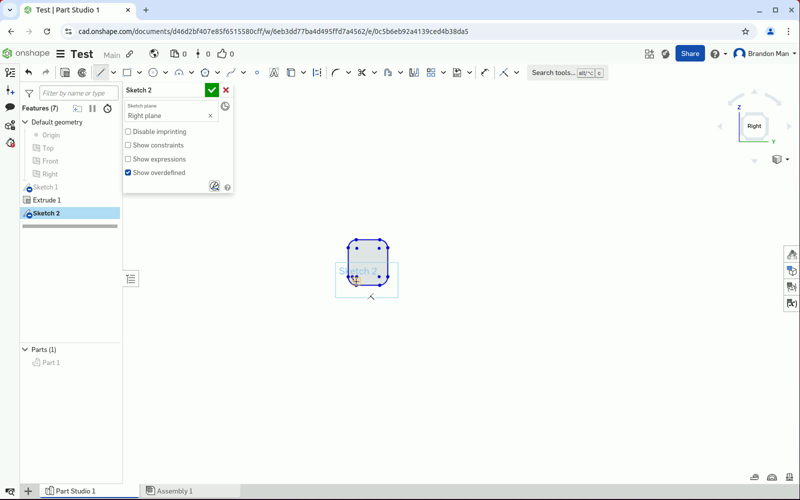
scroll(6)
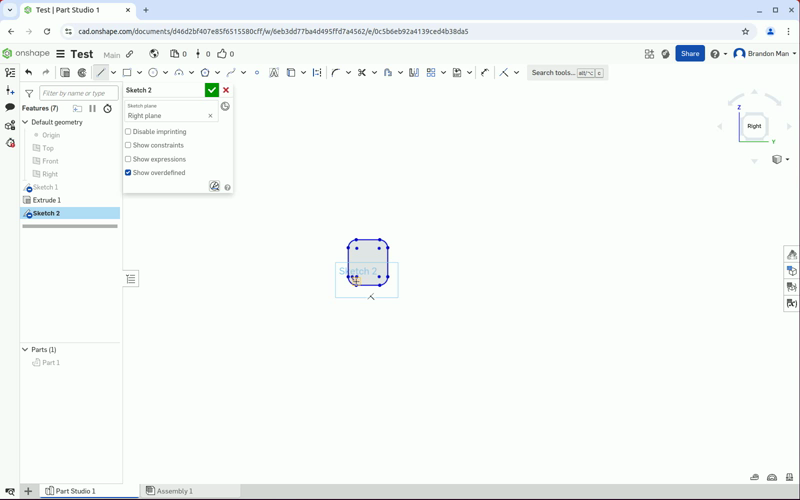
scroll(6)
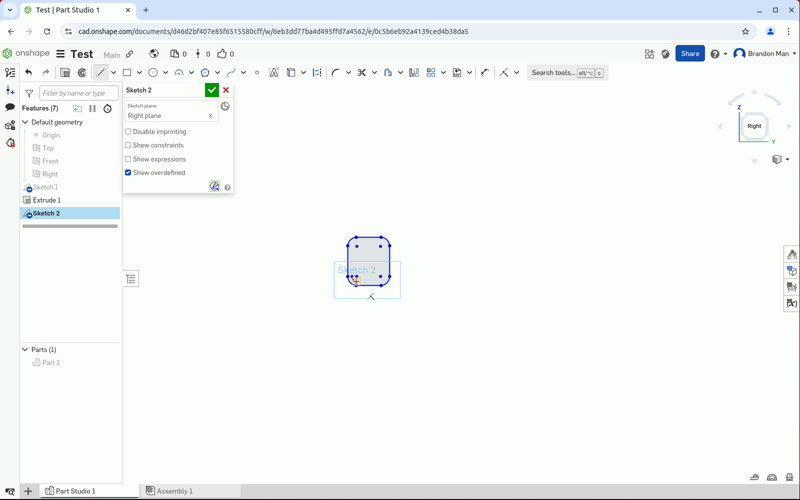
scroll(6)
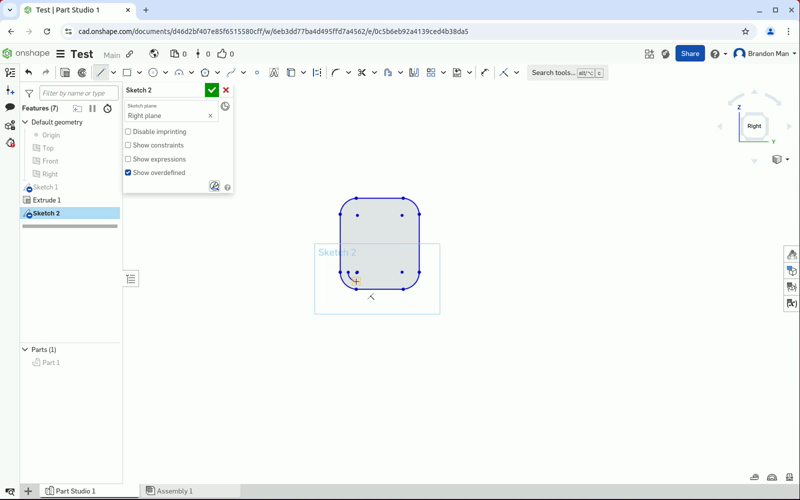
scroll(6)
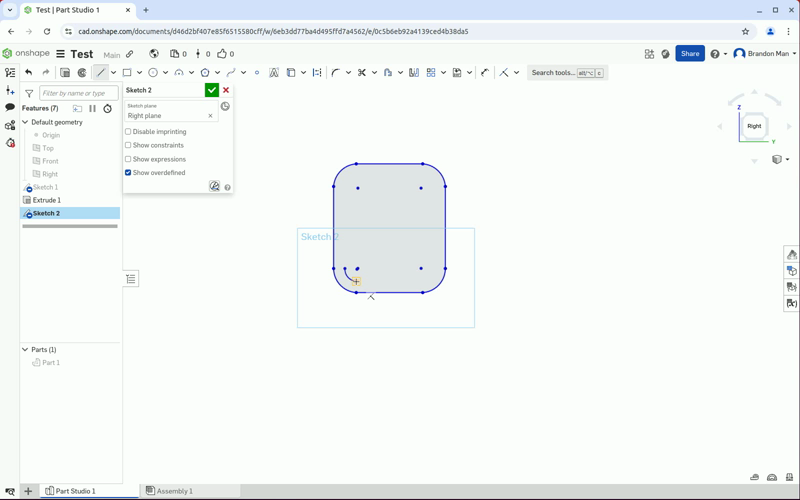
scroll(6)
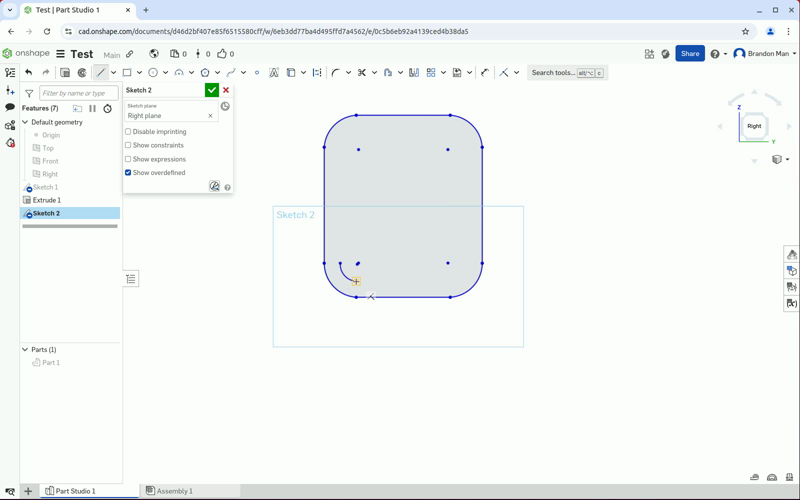
scroll(6)
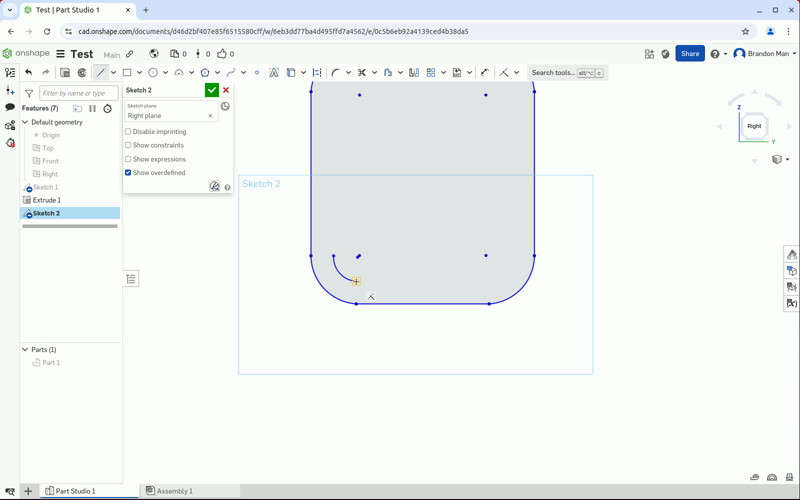
scroll(6)
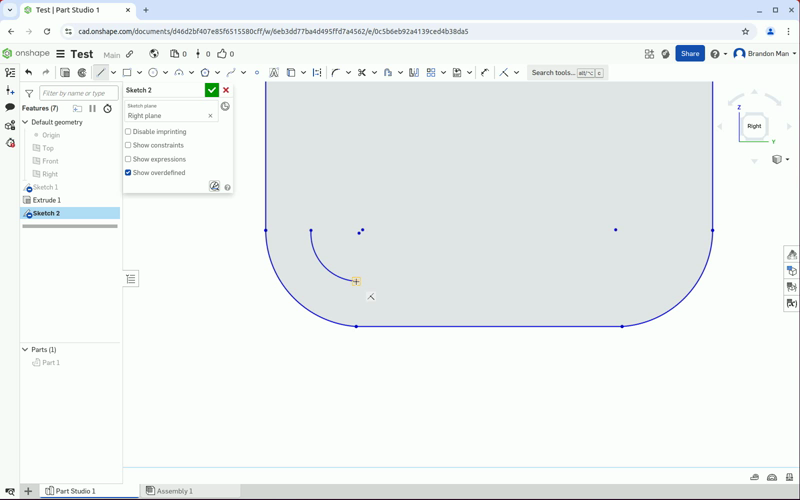
click(356, 281)
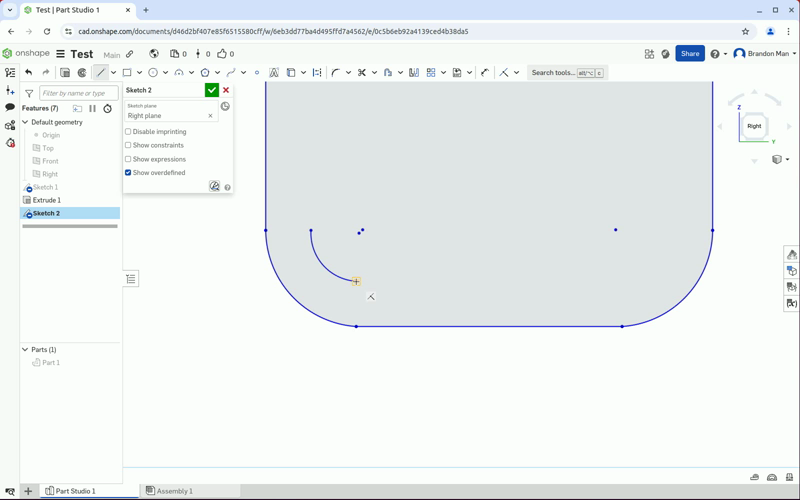
scroll(-6)
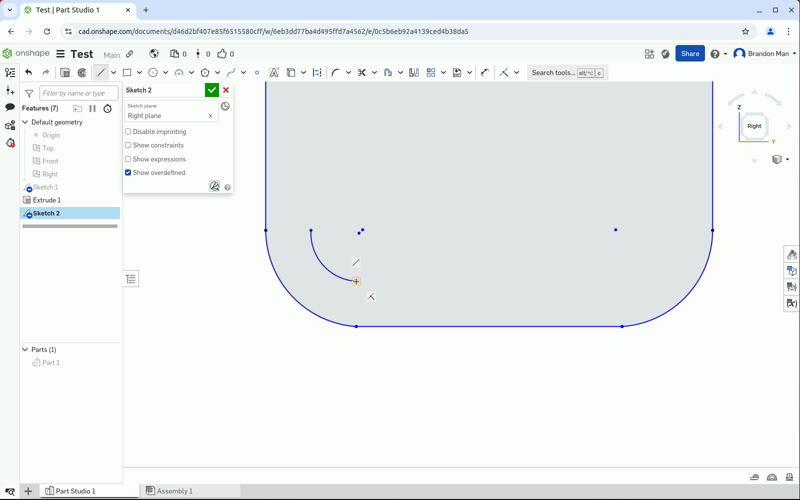
scroll(-6)
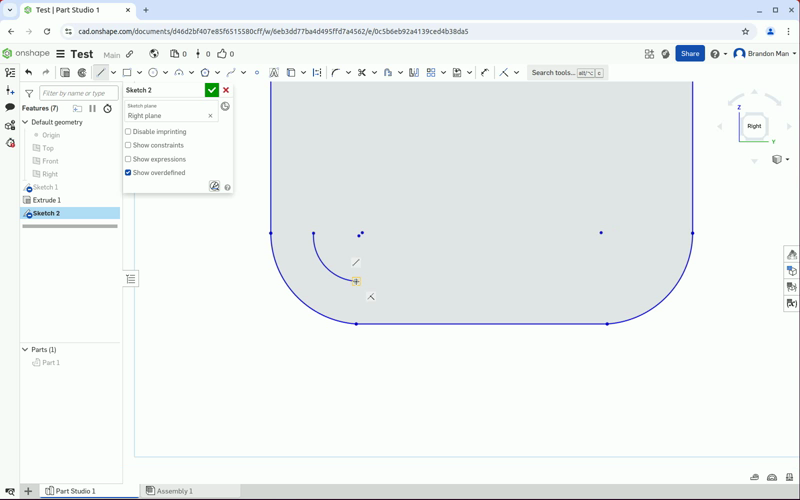
scroll(-6)
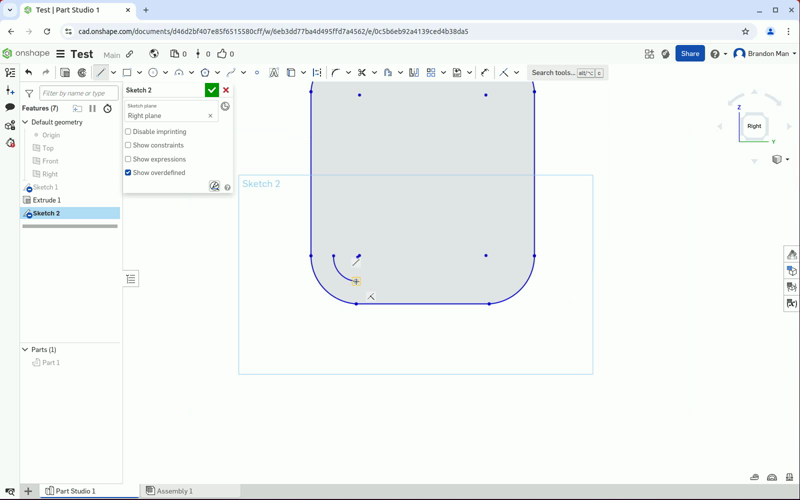
scroll(-6)
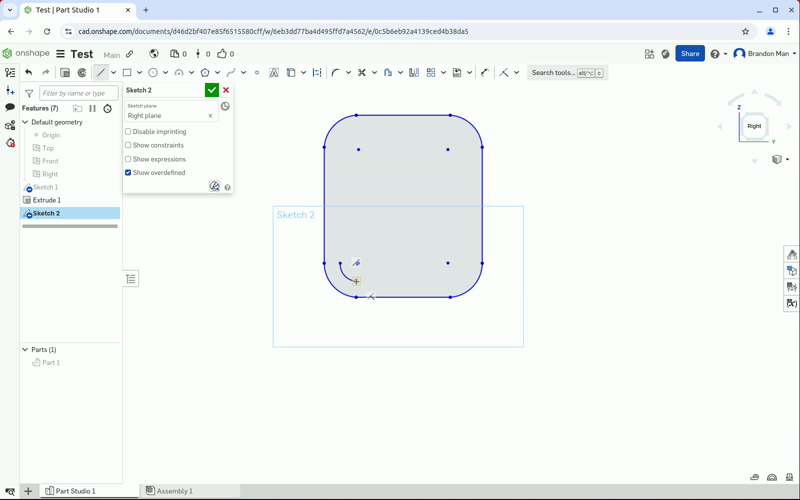
scroll(-6)
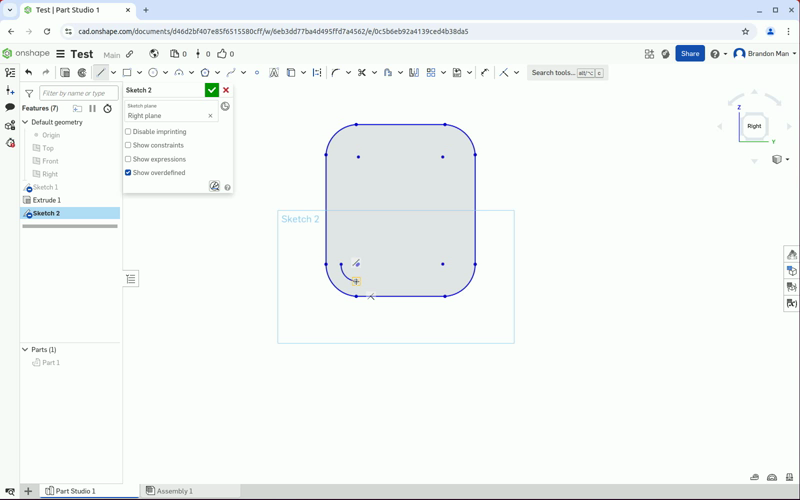
scroll(-6)
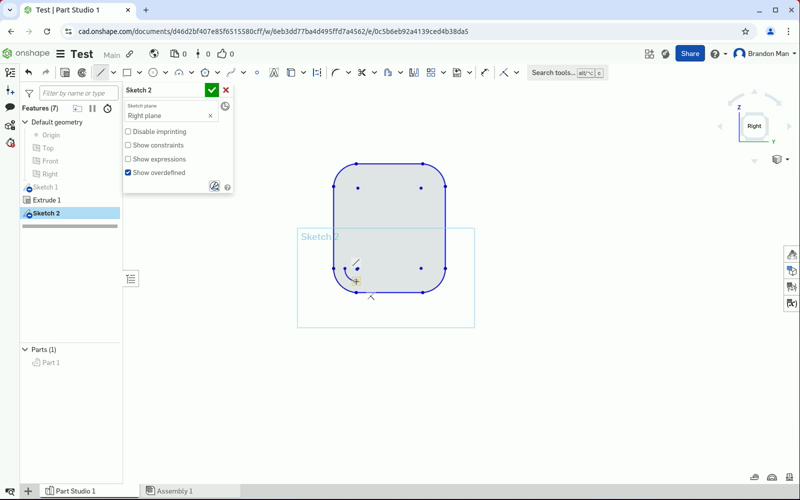
scroll(-6)
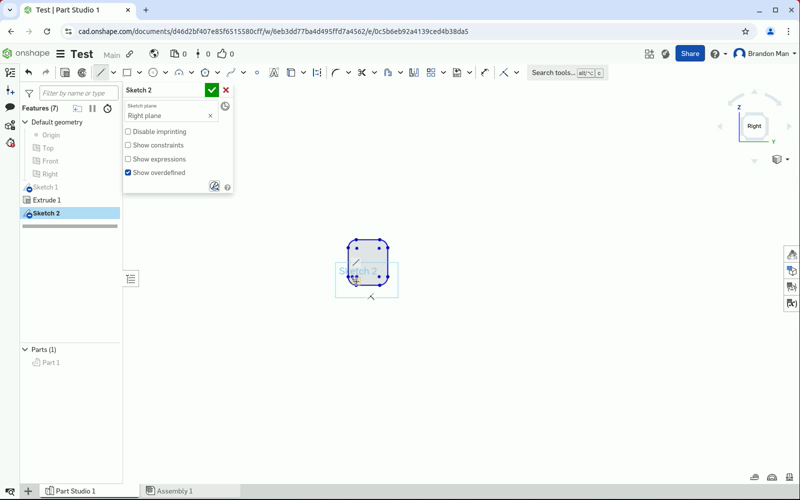
key_down(shift)
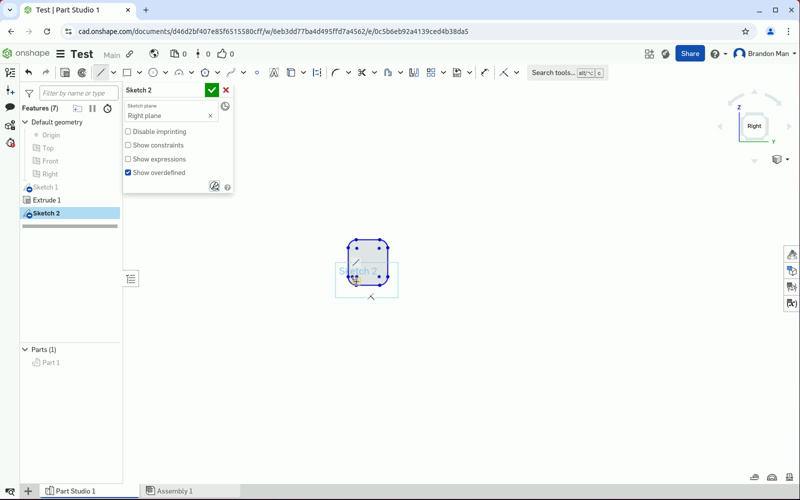
mouse_move(386, 281)
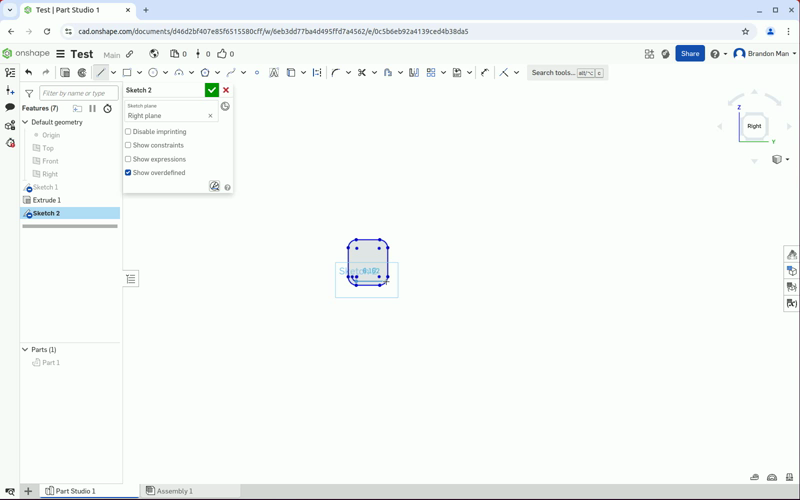
mouse_move(379, 281)
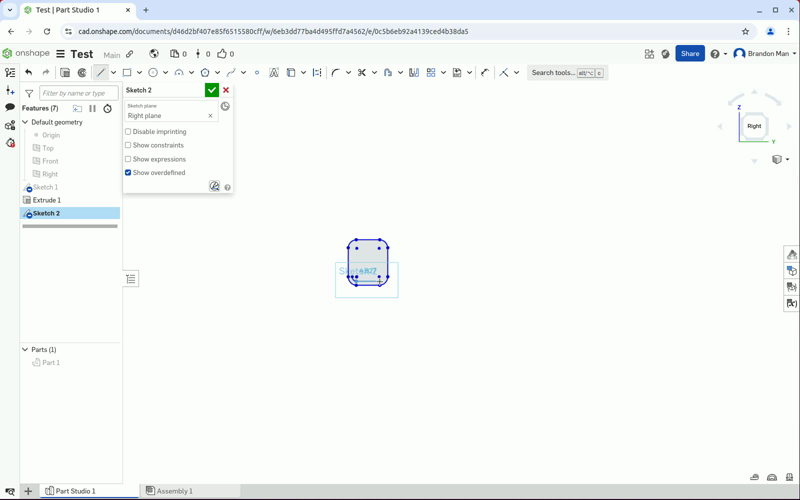
scroll(6)
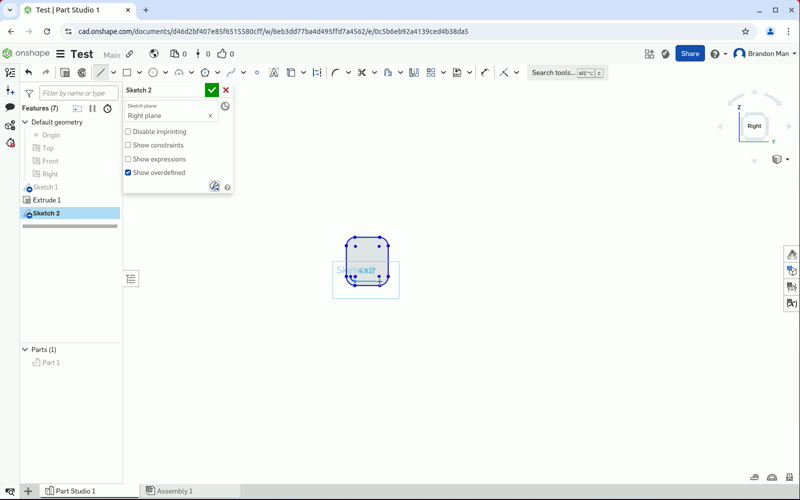
scroll(6)
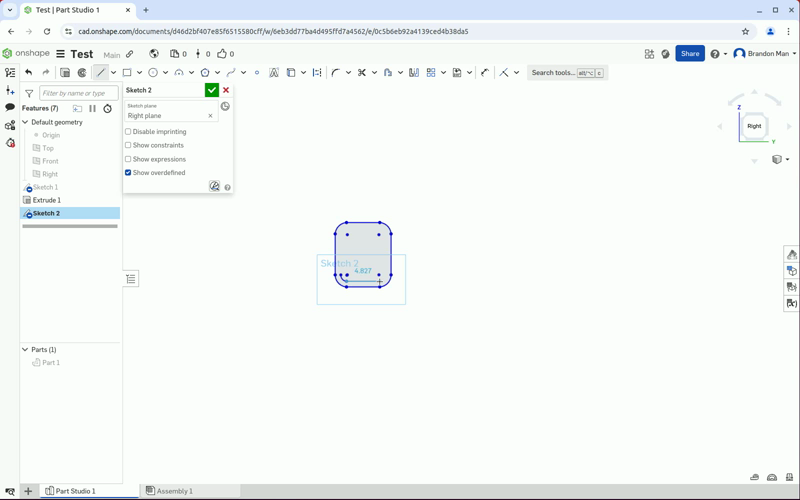
scroll(6)
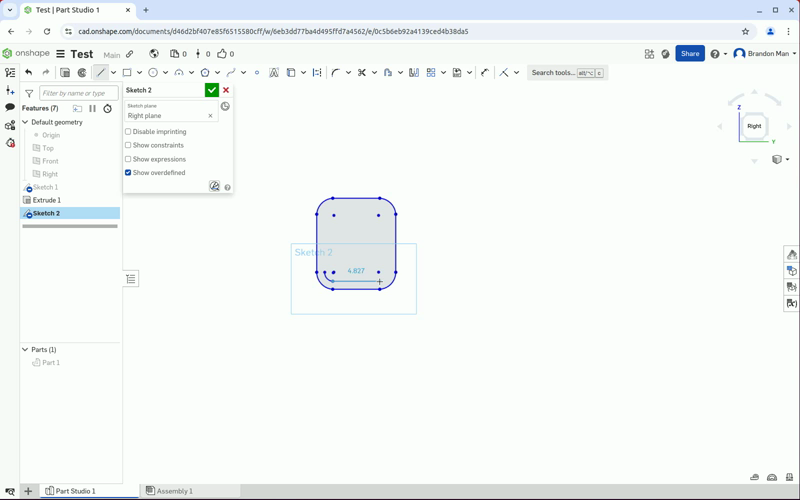
scroll(6)
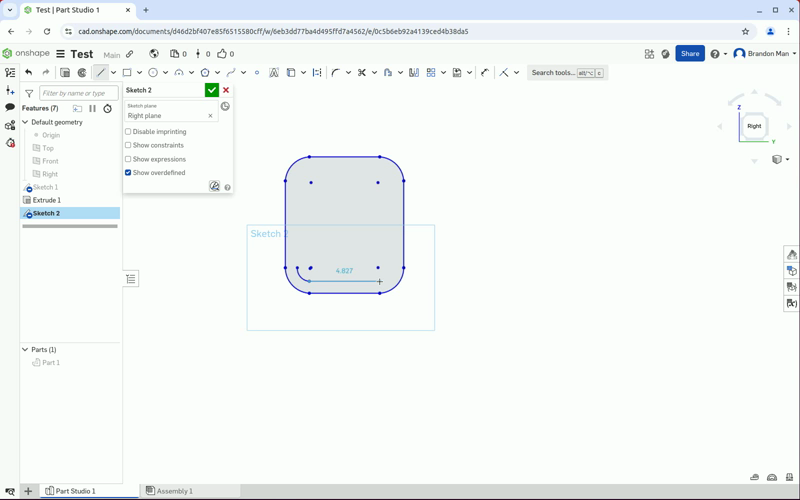
scroll(6)
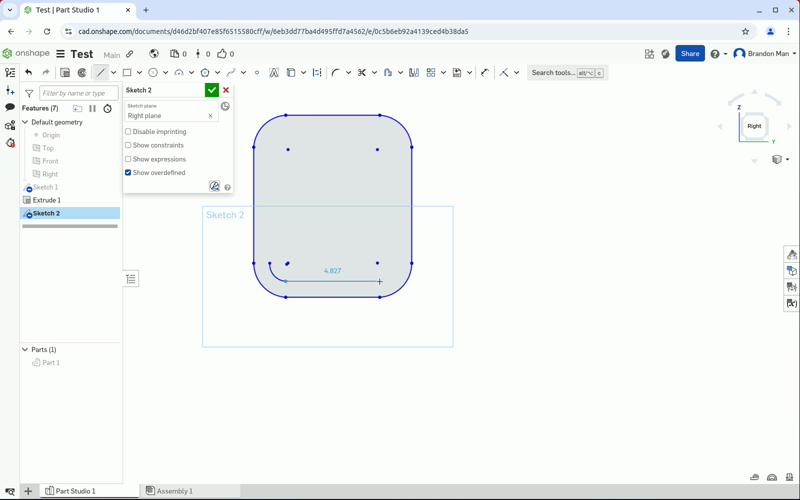
scroll(6)
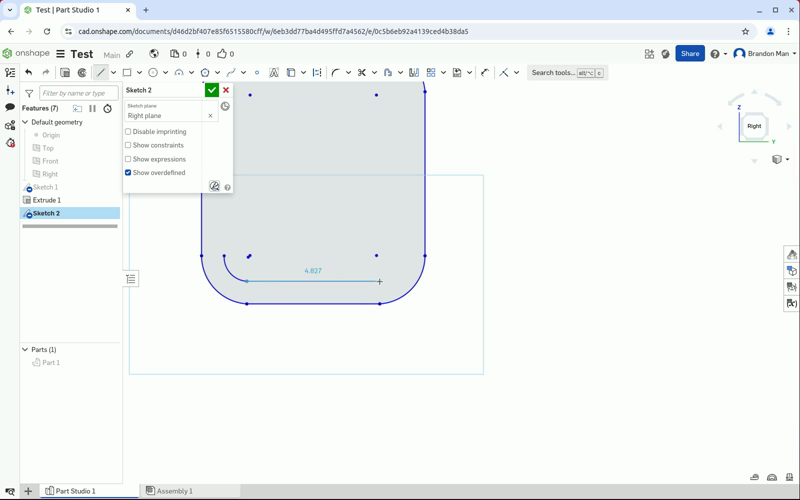
scroll(6)
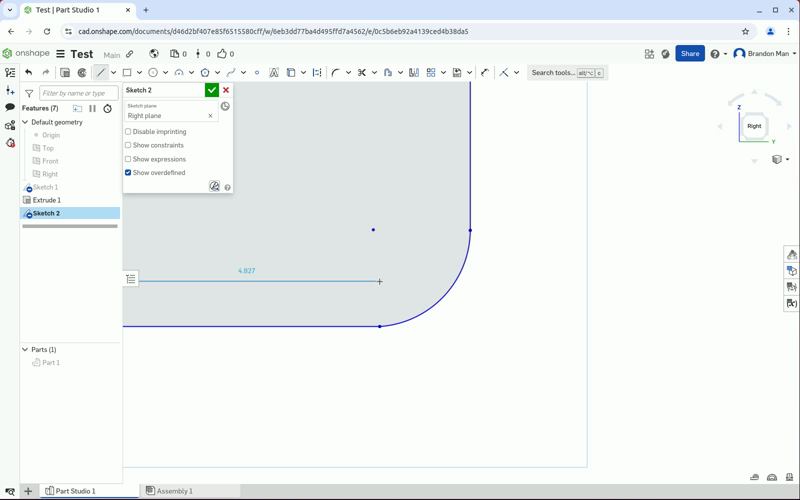
click(379, 281)
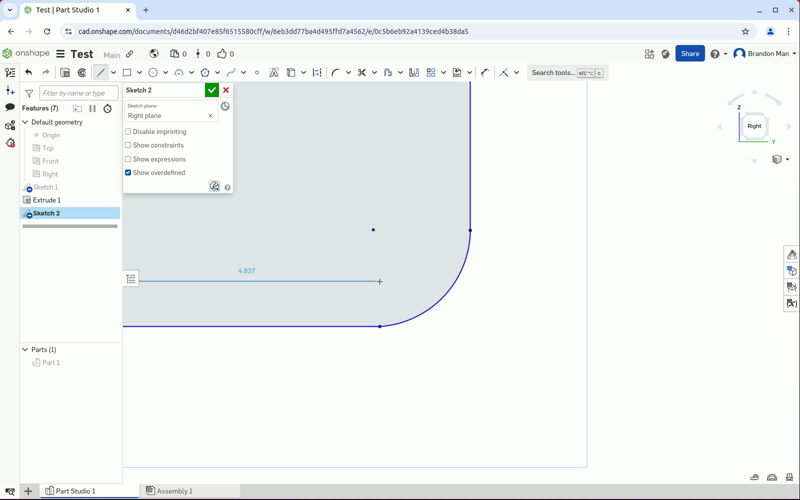
scroll(-6)
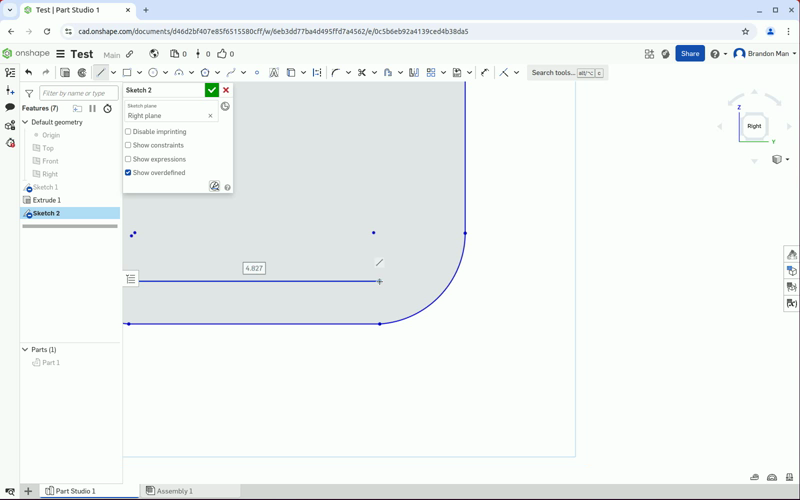
scroll(-6)
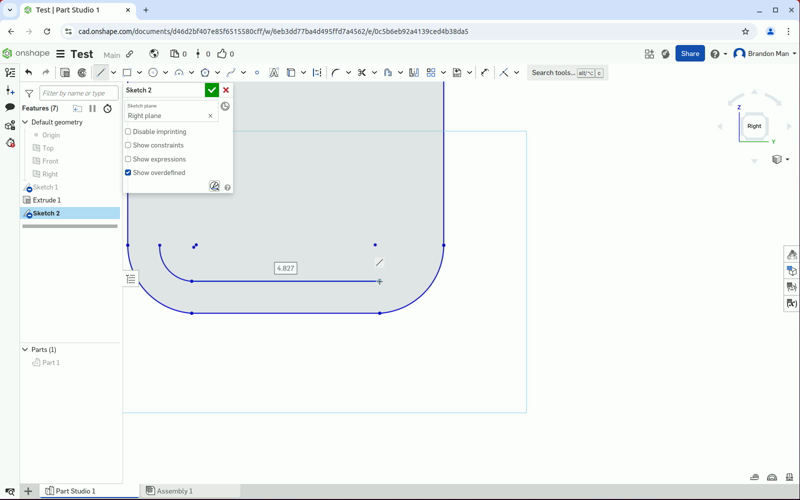
scroll(-6)
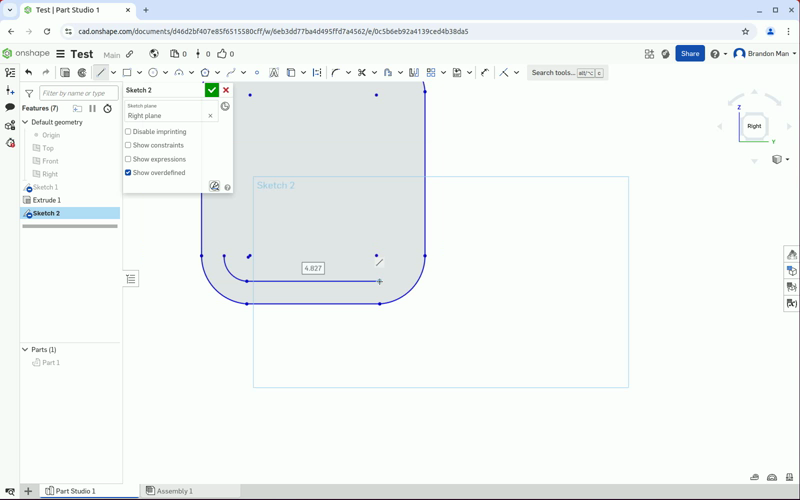
scroll(-6)
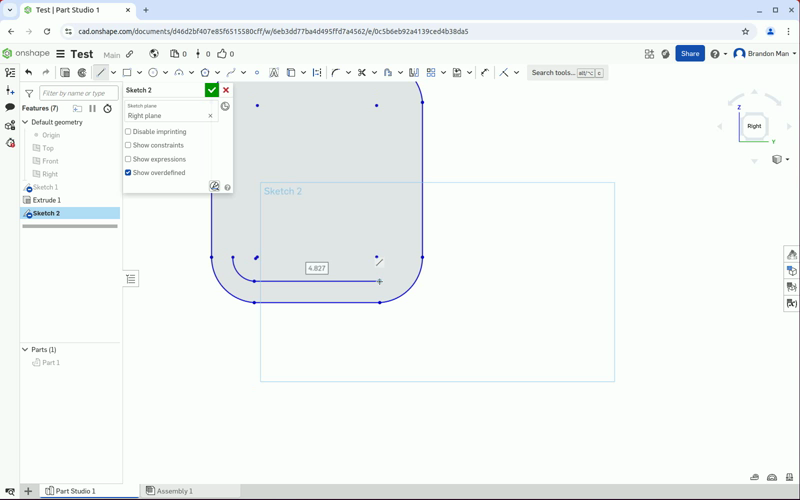
scroll(-6)
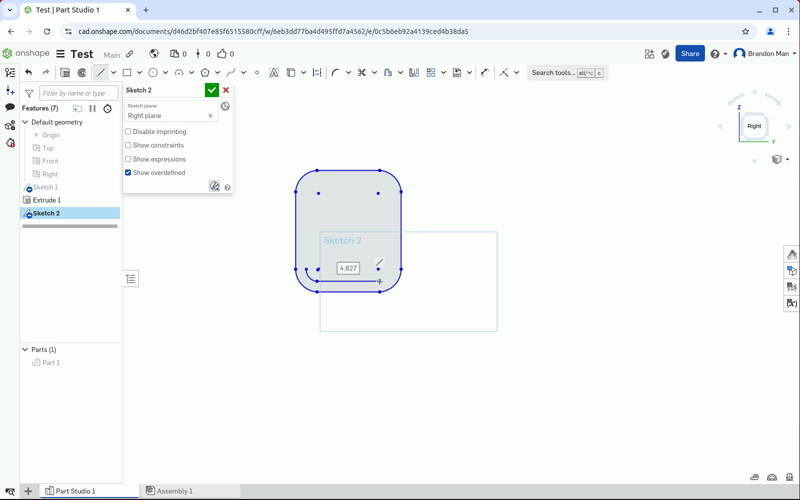
scroll(-6)
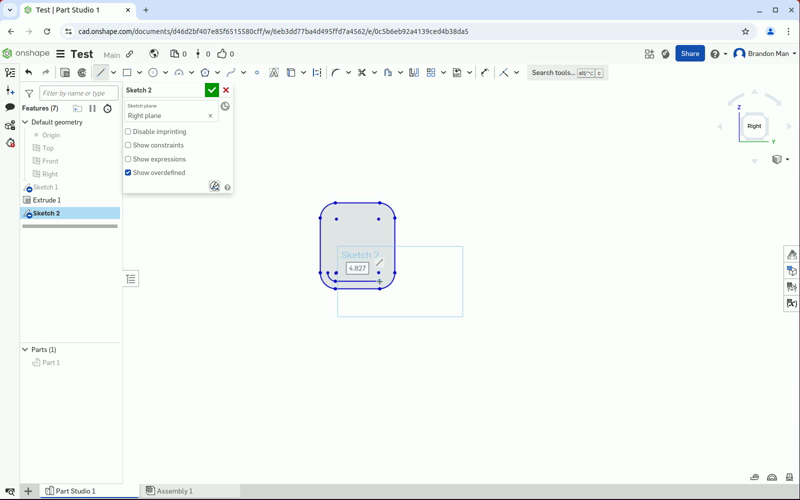
scroll(-6)
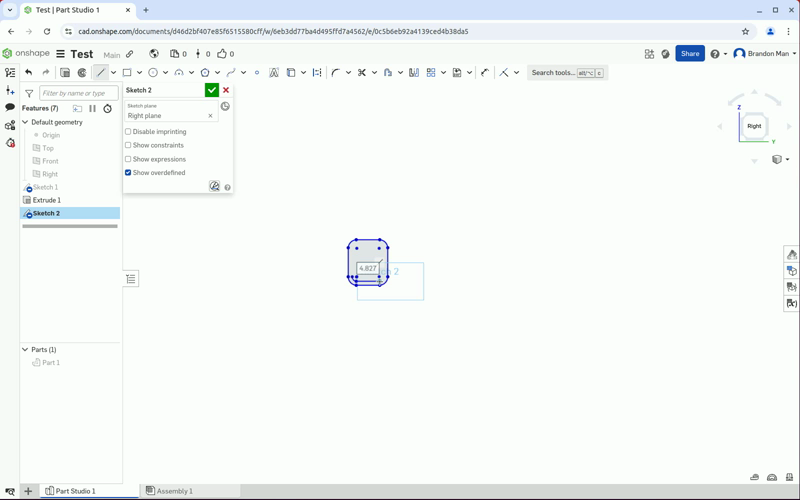
key_up(shift)
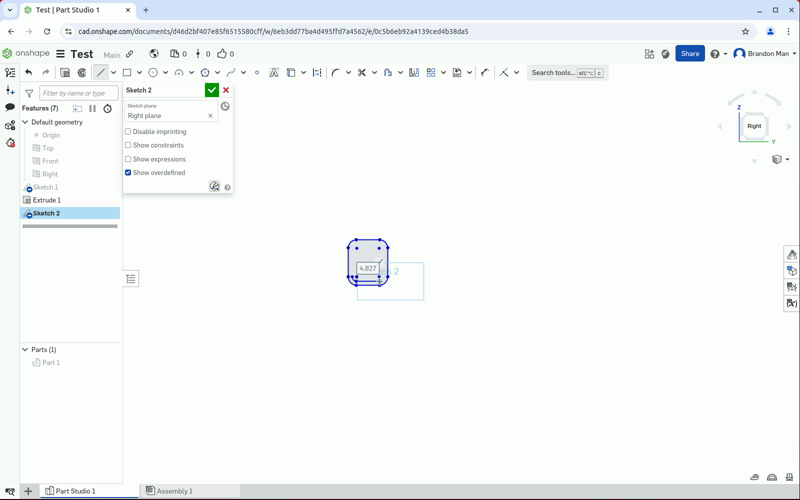
key(esc)
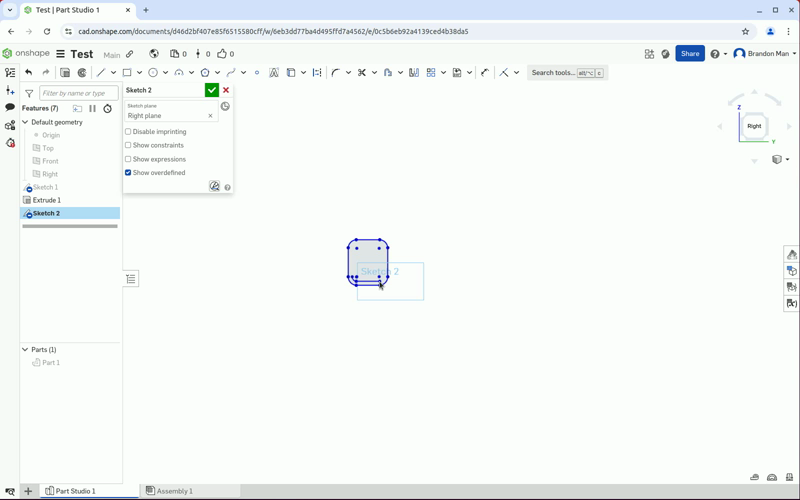
key(a)
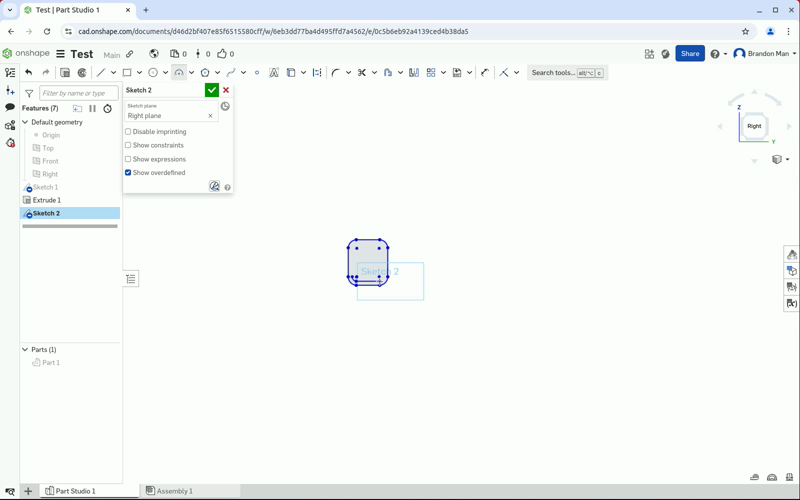
mouse_move(379, 281)
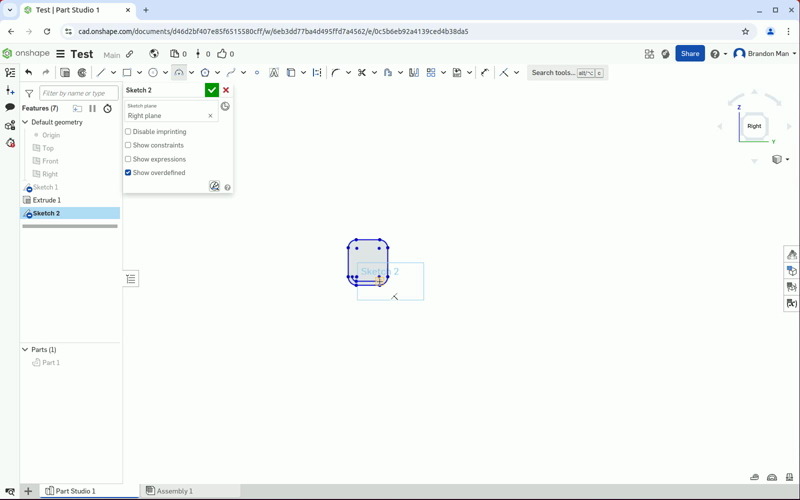
scroll(6)
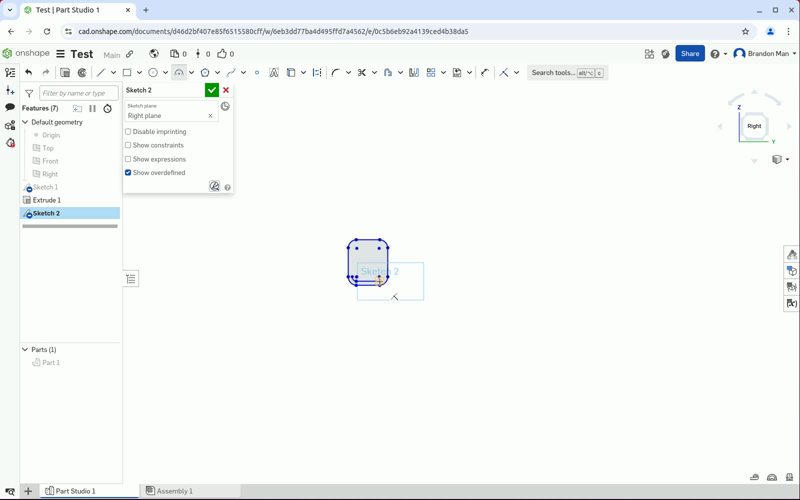
scroll(6)
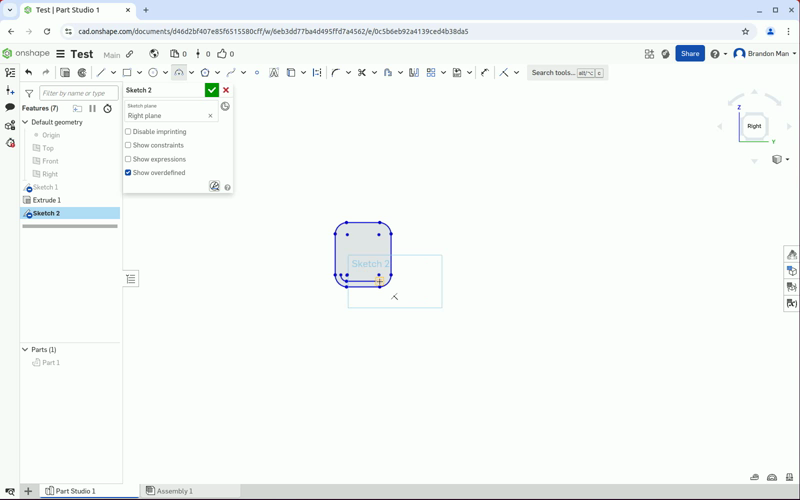
scroll(6)
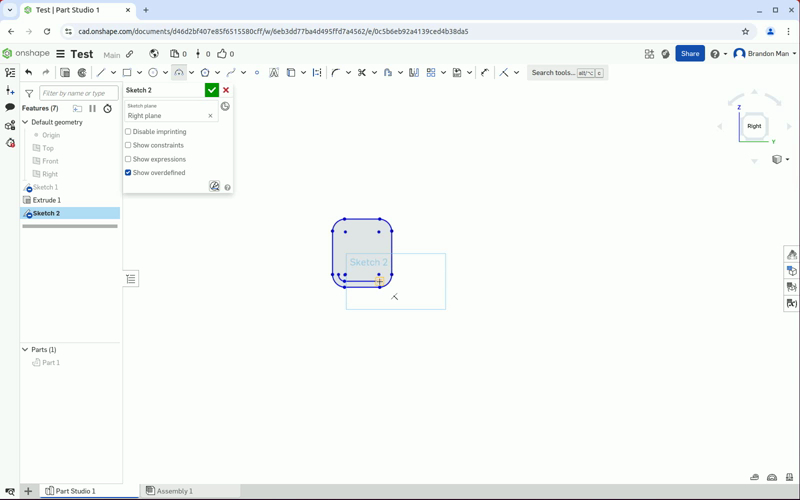
scroll(6)
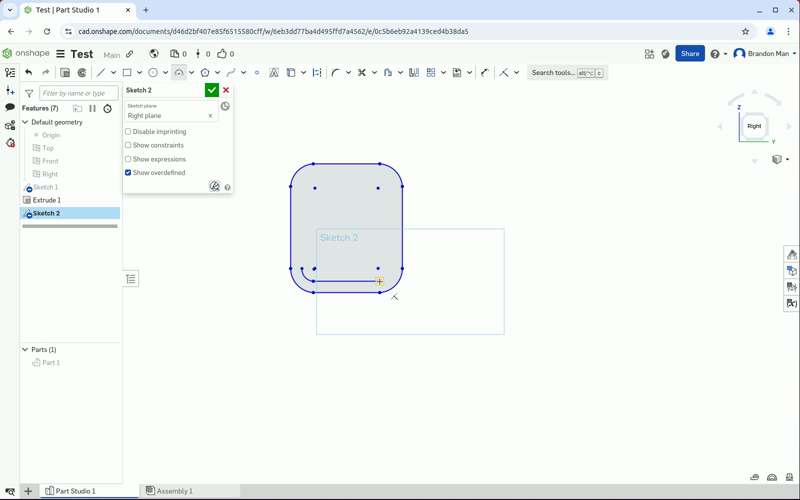
scroll(6)
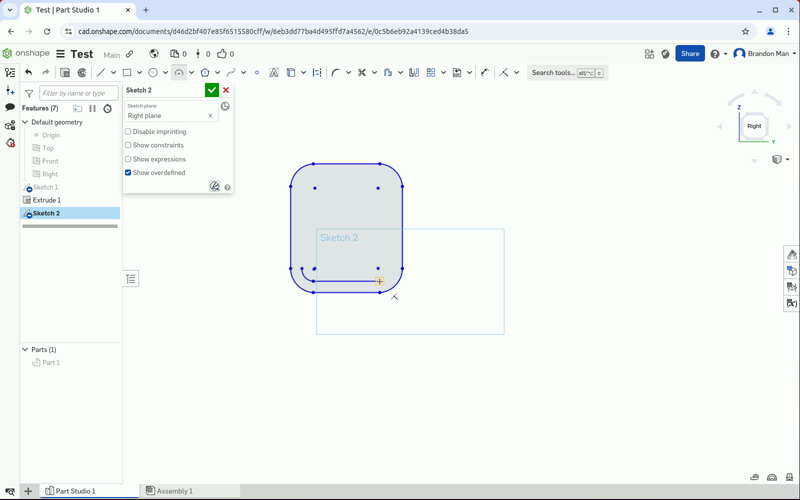
scroll(6)
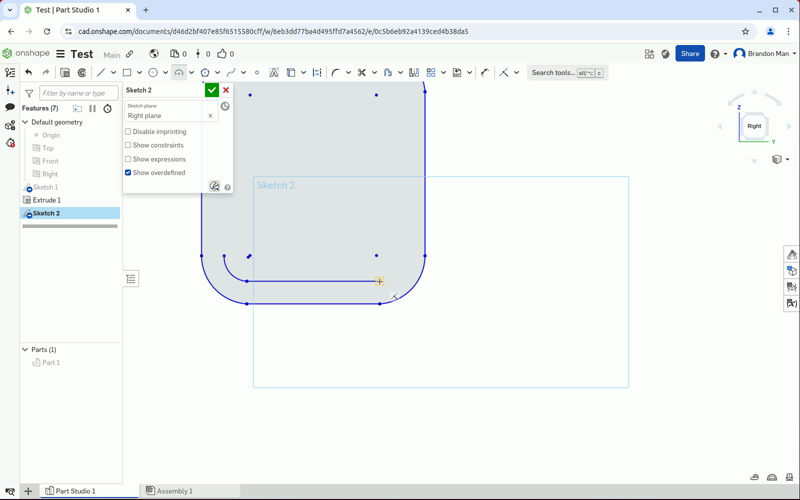
scroll(6)
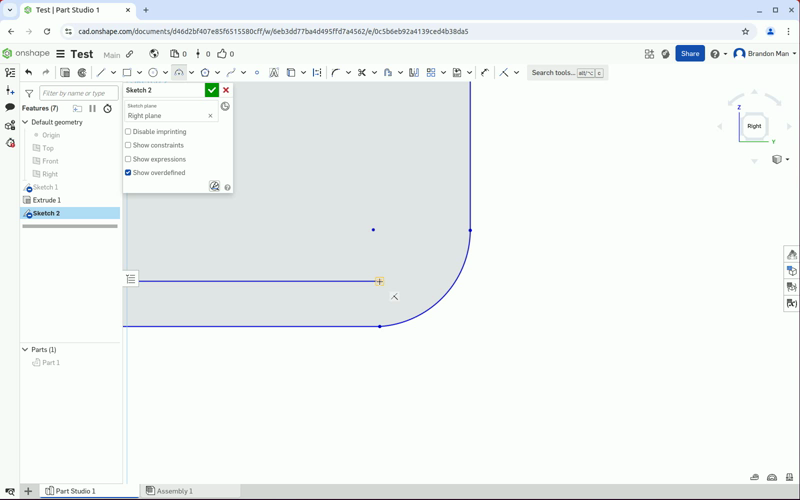
click(379, 281)
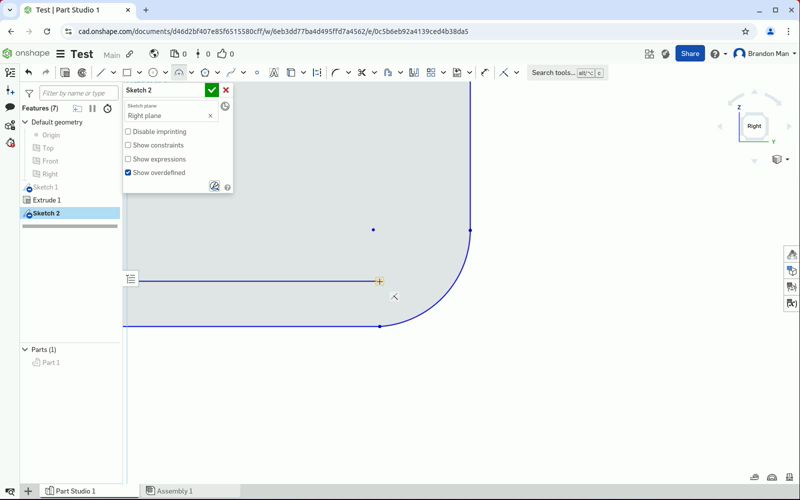
scroll(-6)
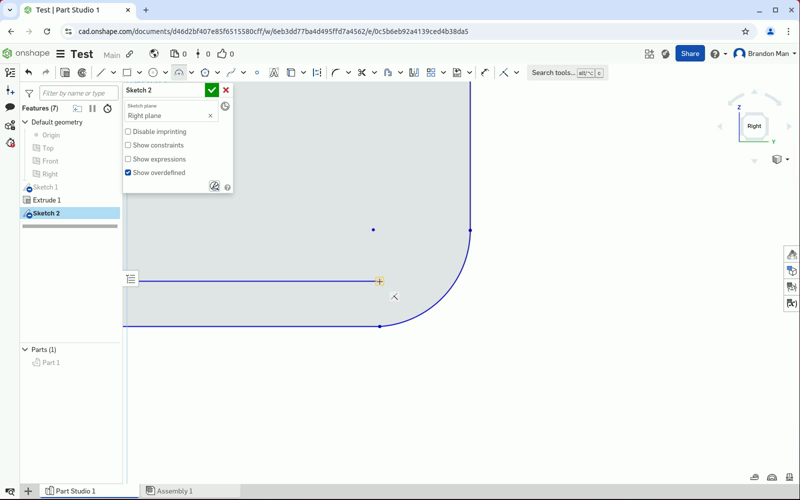
scroll(-6)
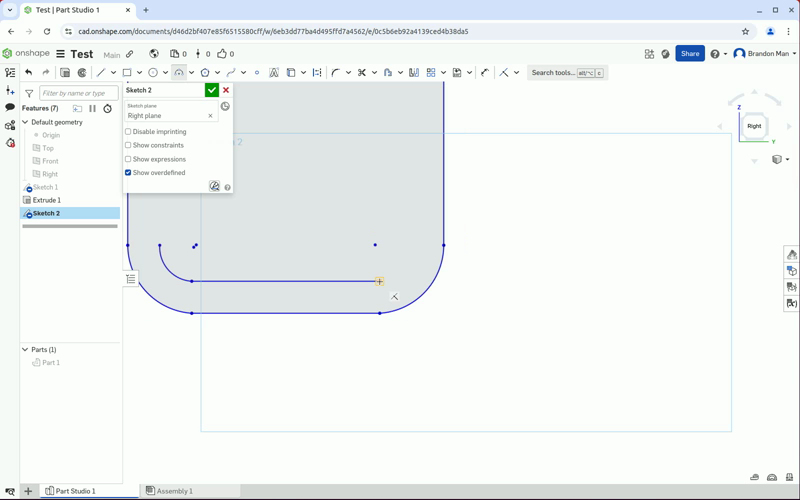
scroll(-6)
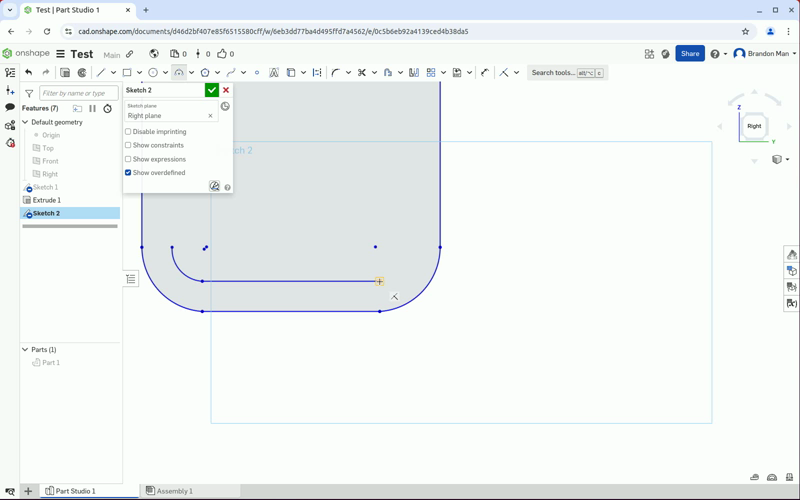
scroll(-6)
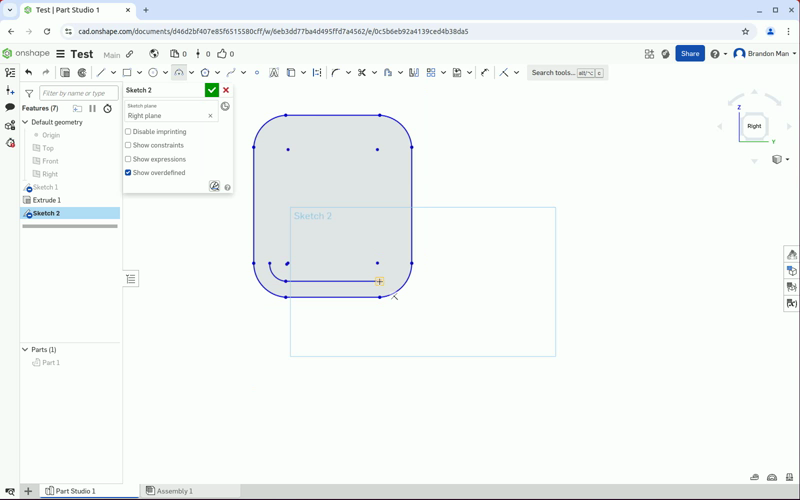
scroll(-6)
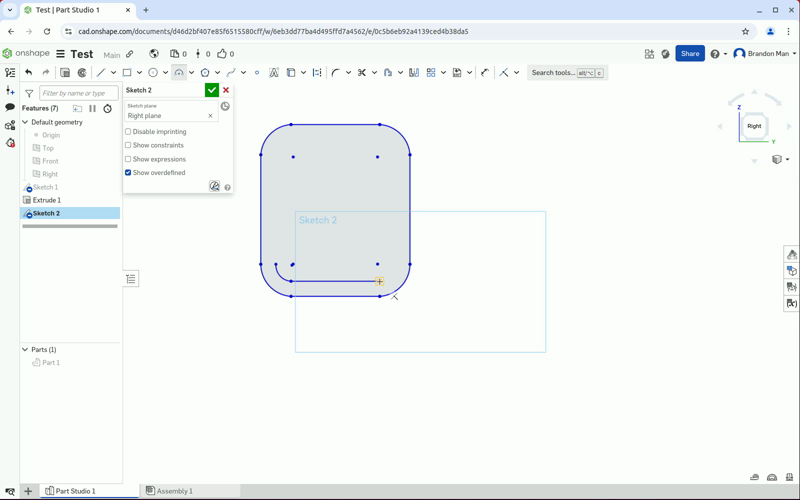
scroll(-6)
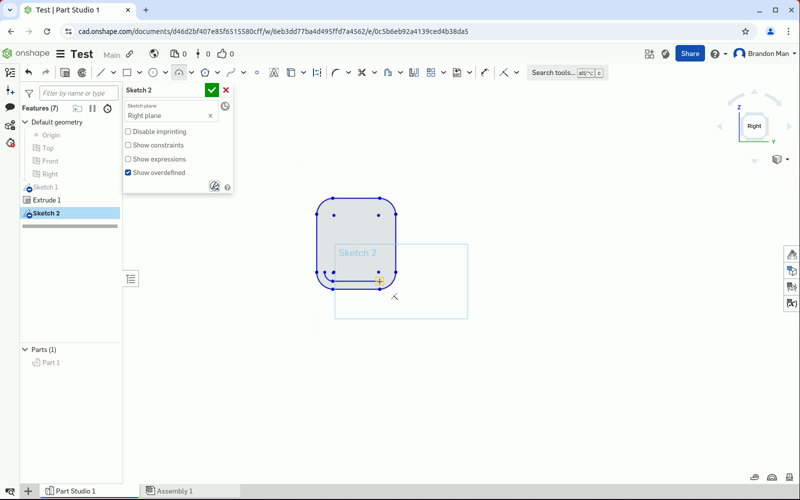
scroll(-6)
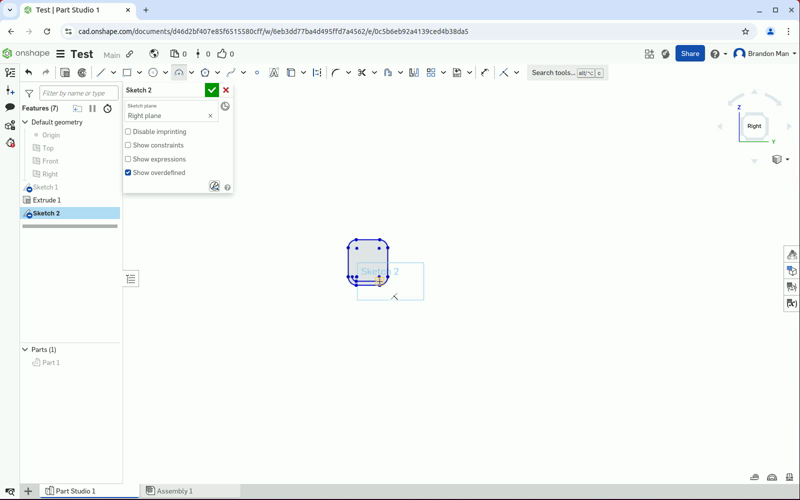
key_down(shift)
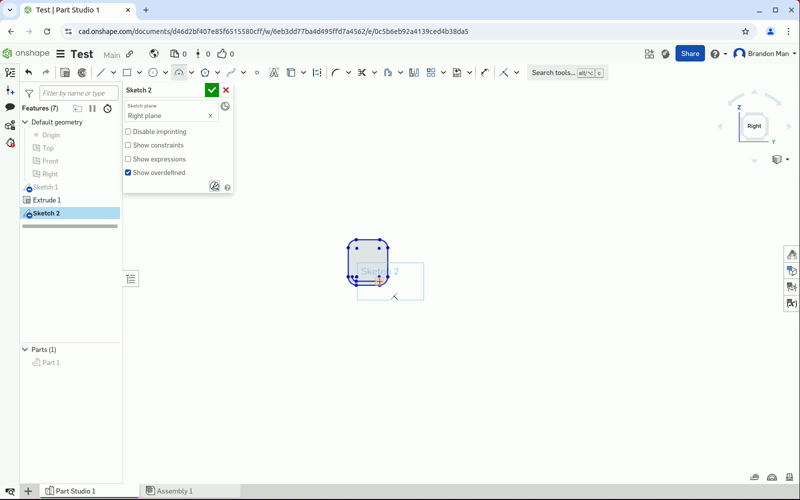
mouse_move(383, 276)
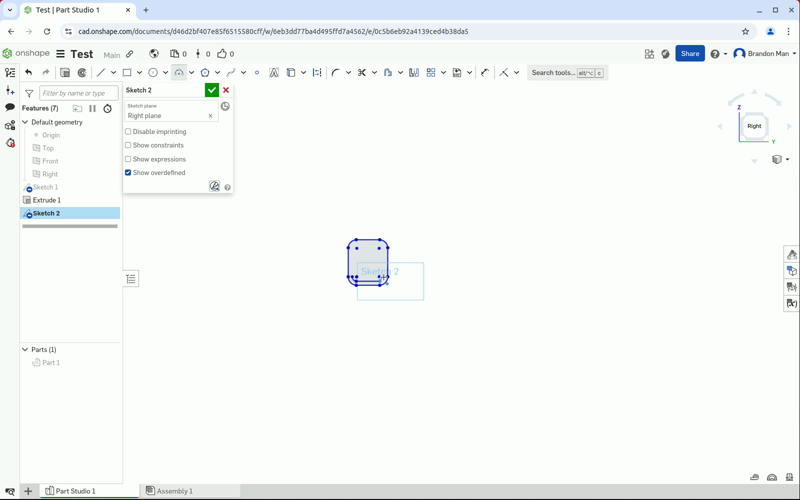
scroll(6)
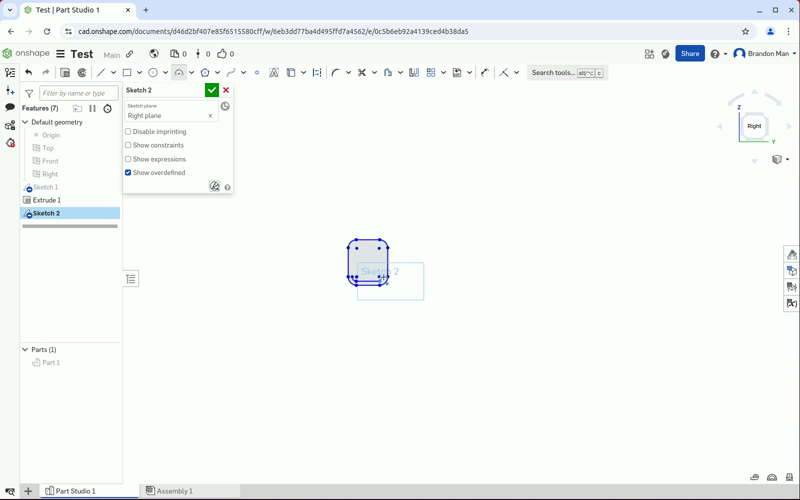
scroll(6)
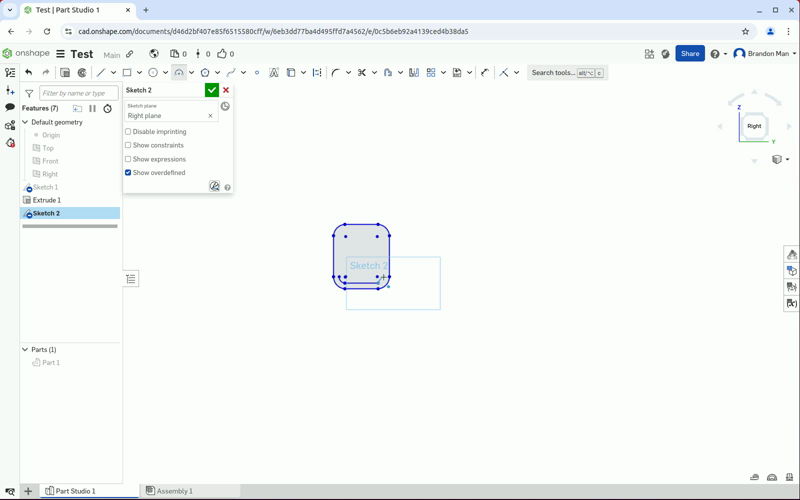
scroll(6)
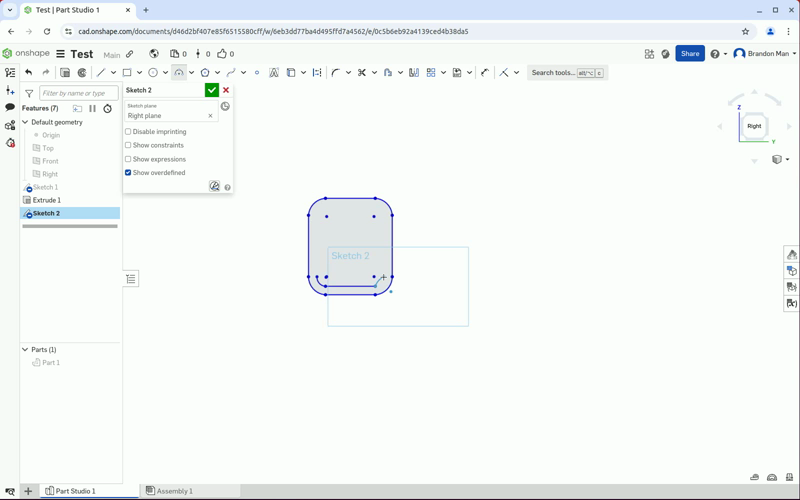
scroll(6)
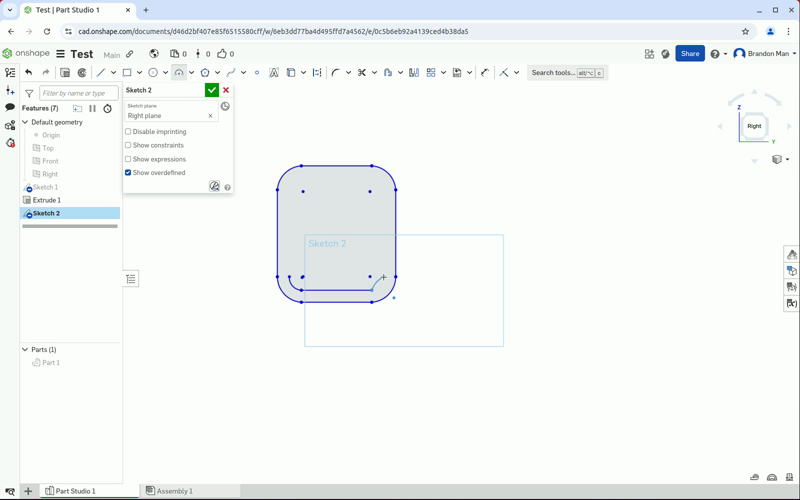
scroll(6)
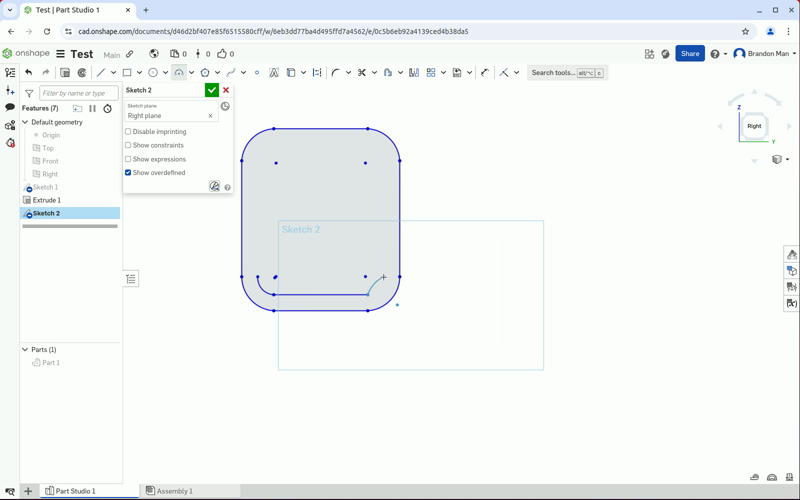
scroll(6)
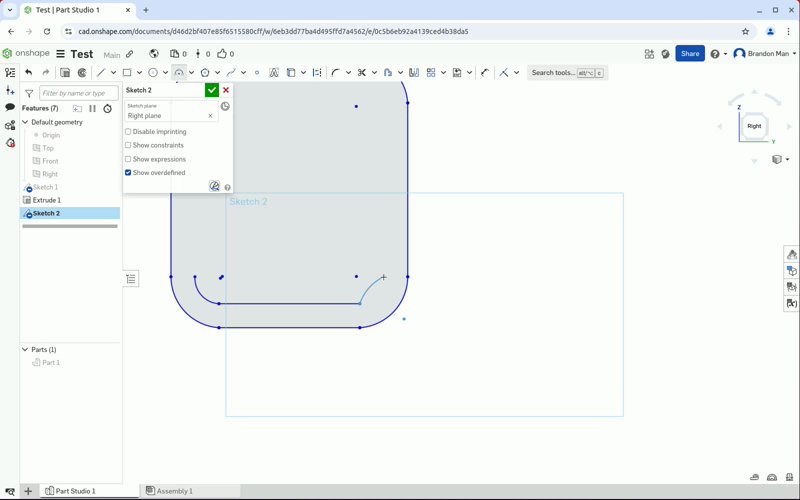
scroll(6)
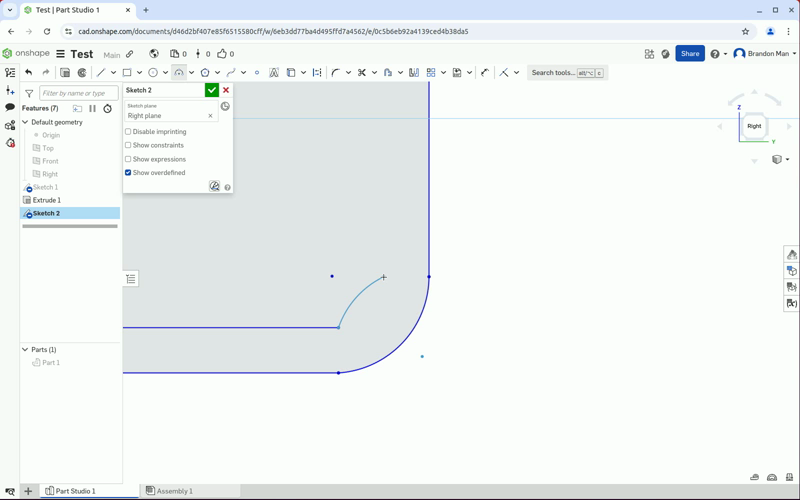
click(383, 276)
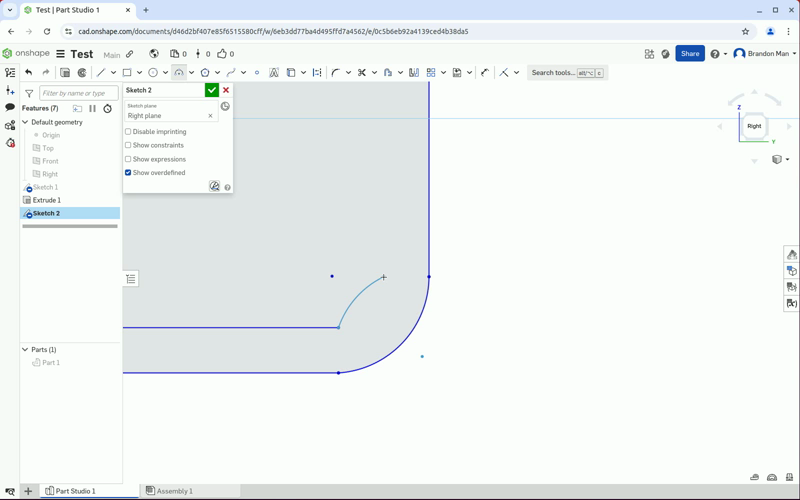
scroll(-6)
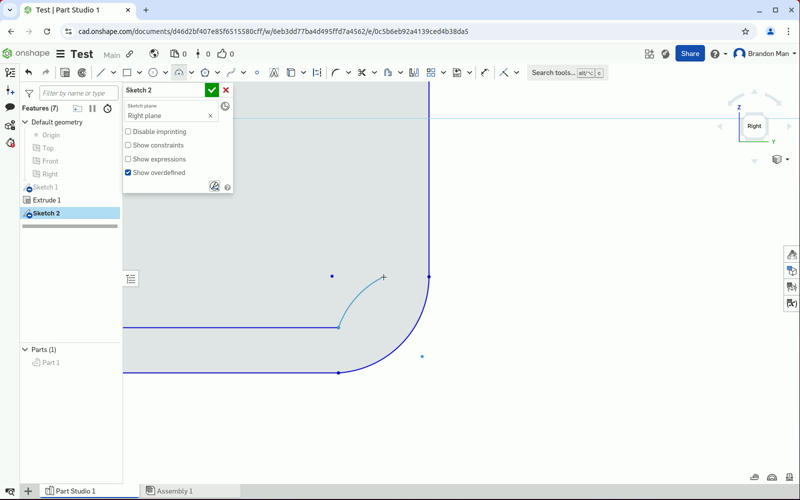
scroll(-6)
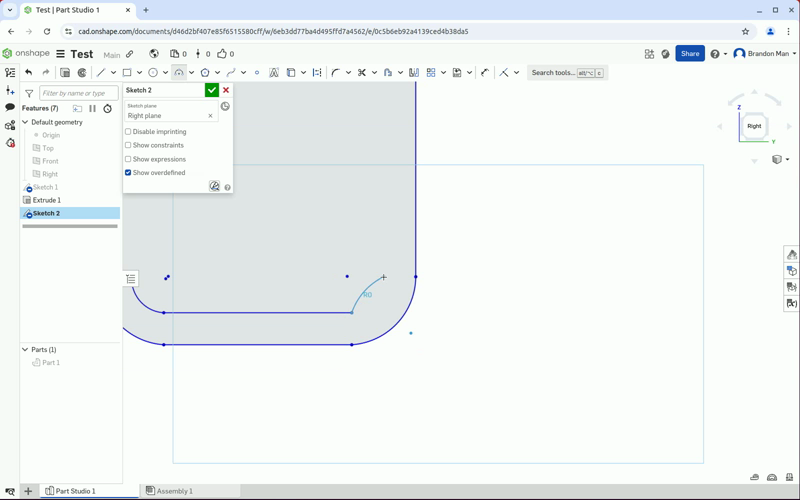
scroll(-6)
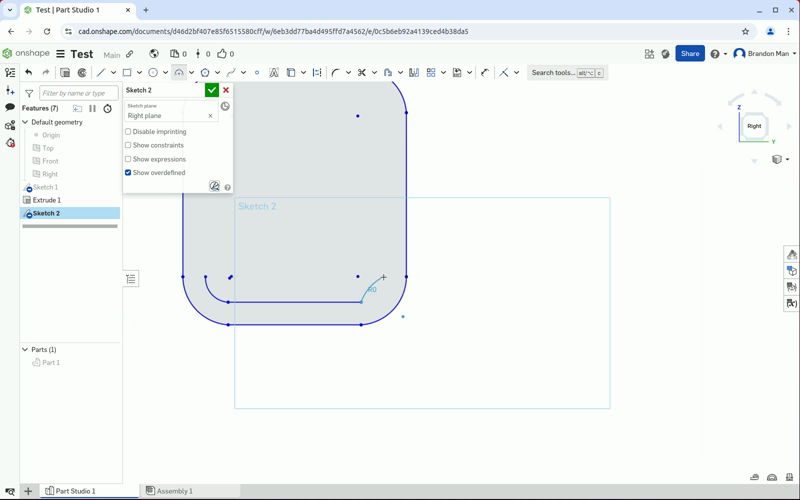
scroll(-6)
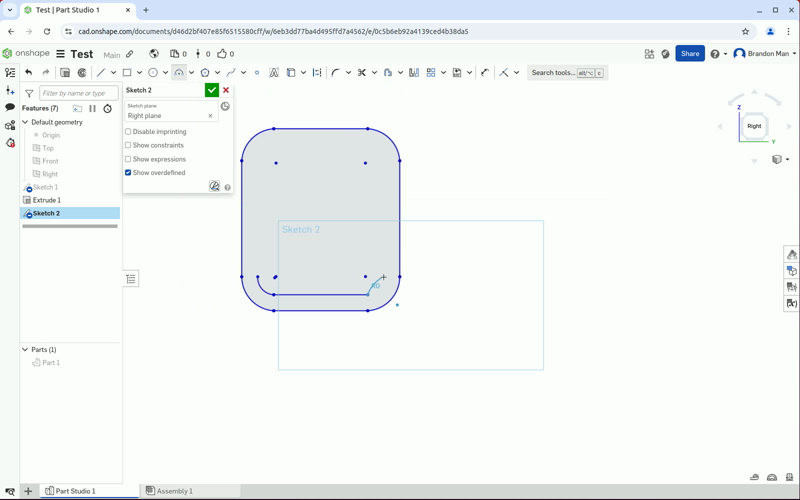
scroll(-6)
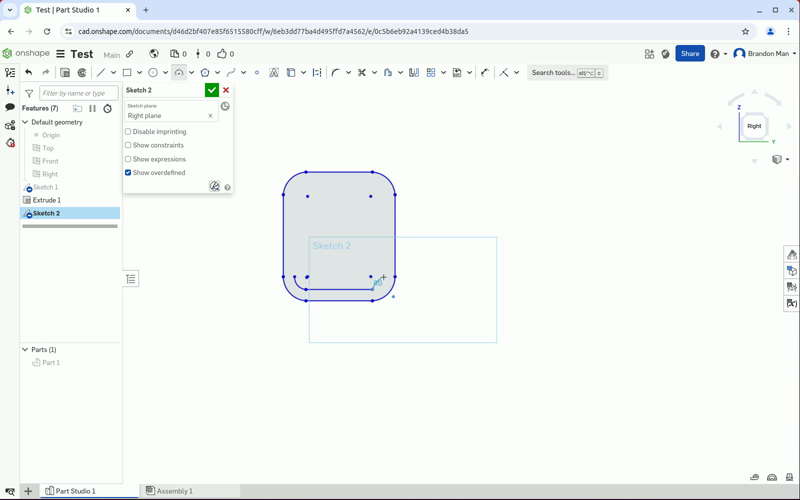
scroll(-6)
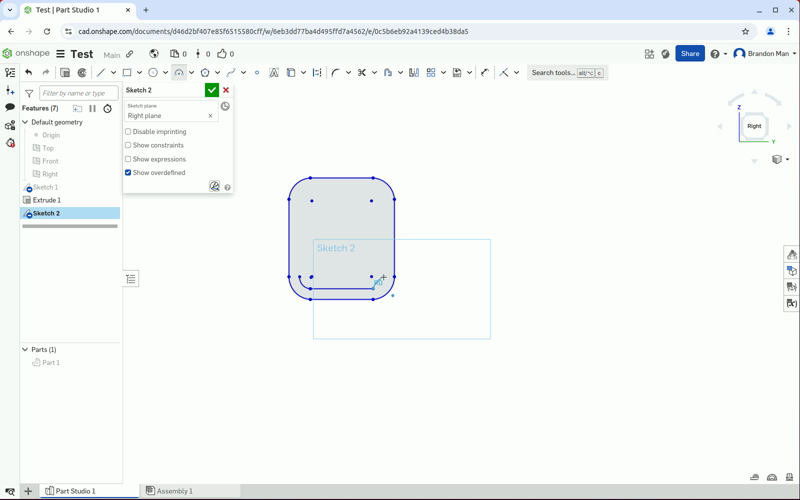
scroll(-6)
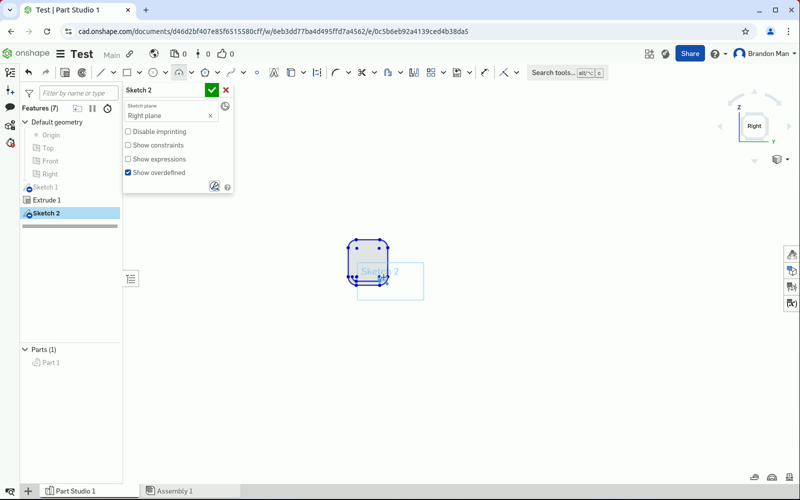
mouse_move(382, 279)
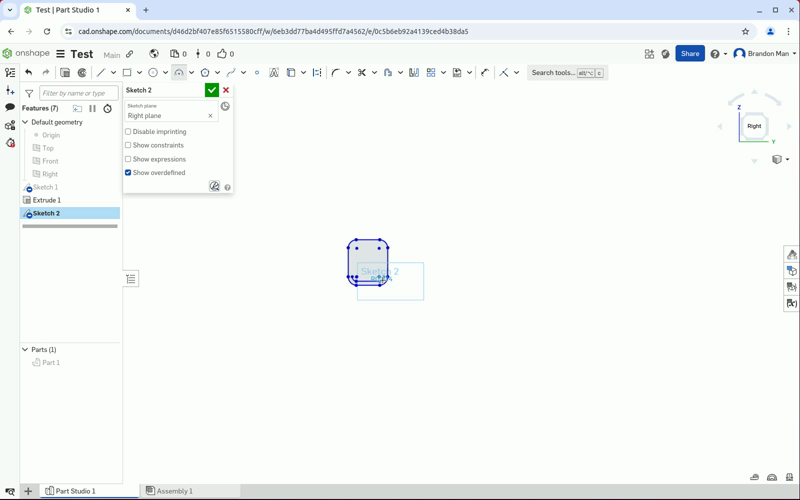
scroll(6)
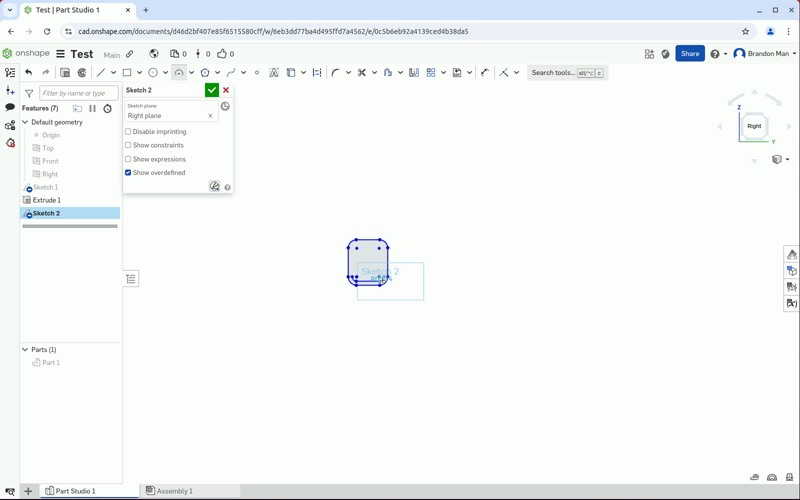
scroll(6)
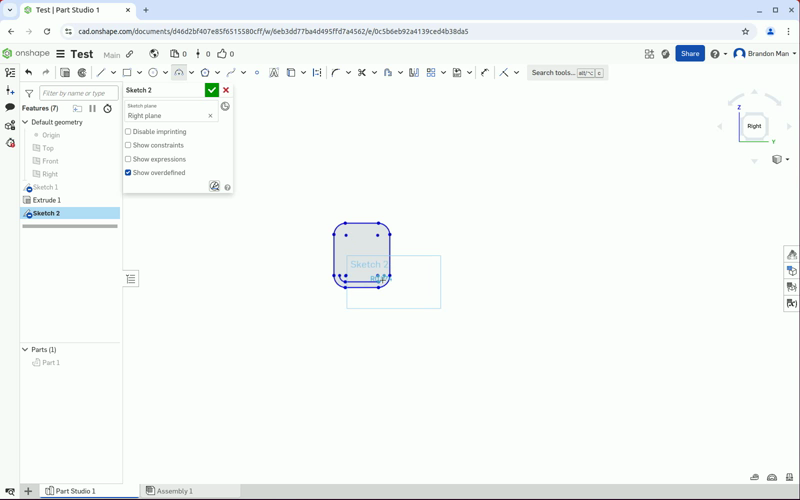
scroll(6)
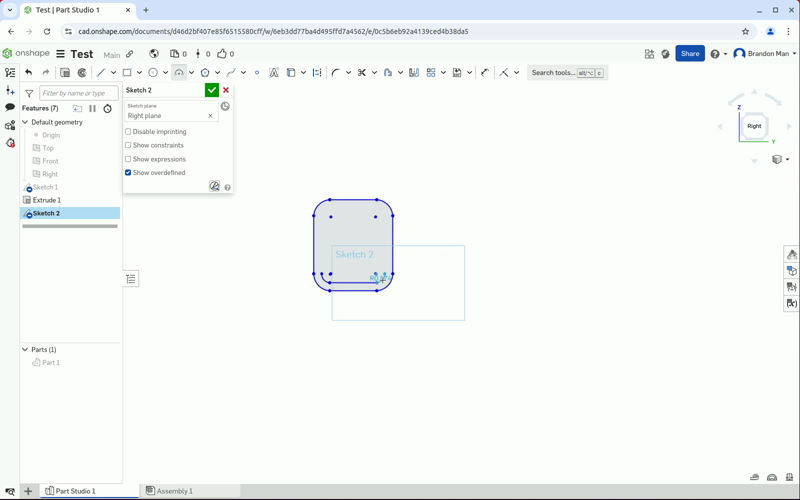
scroll(6)
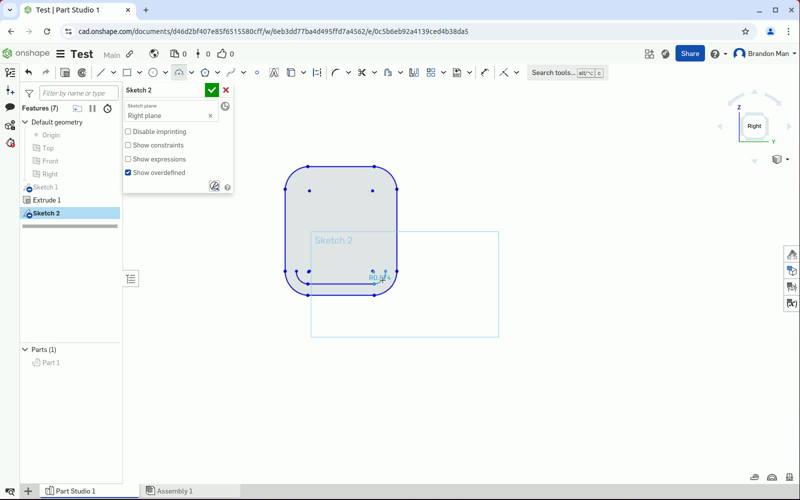
scroll(6)
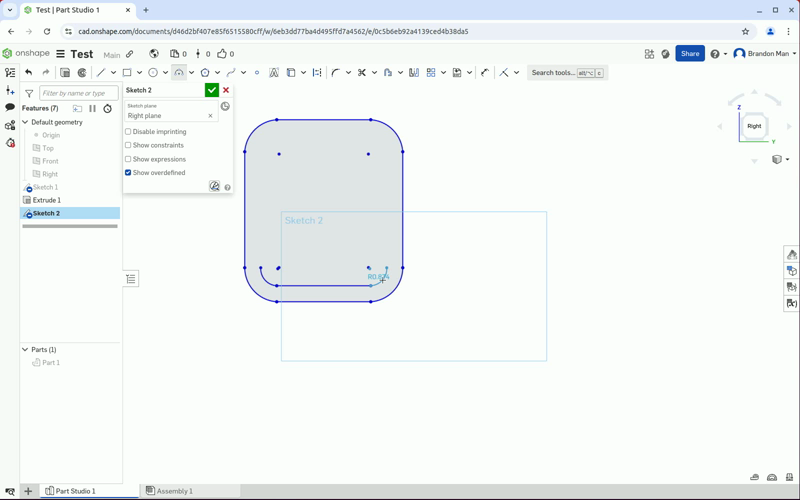
scroll(6)
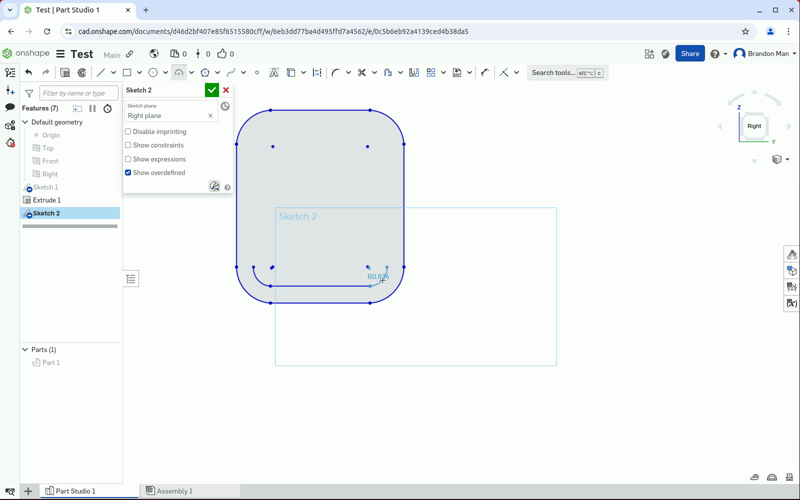
scroll(6)
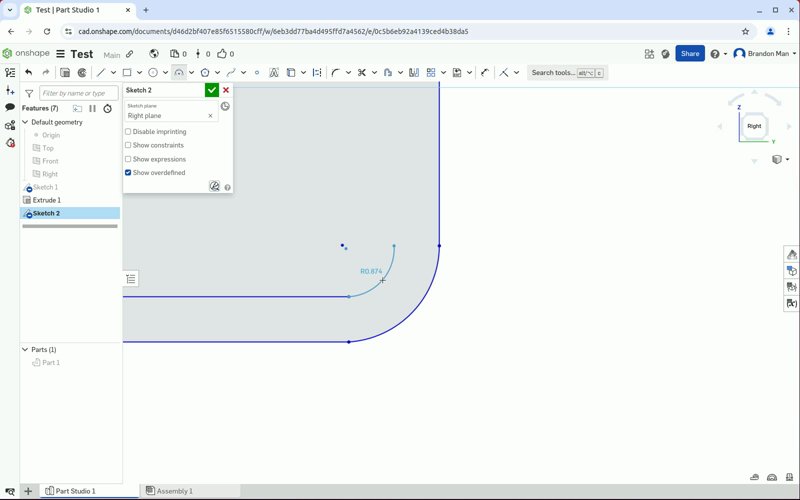
click(382, 279)
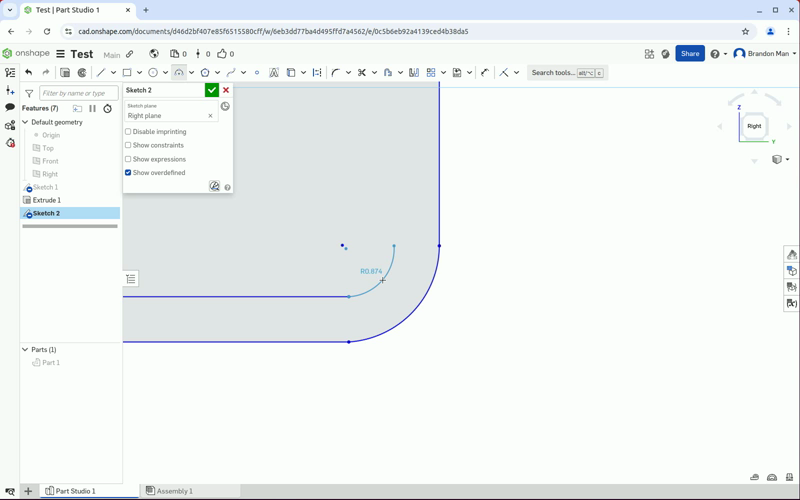
scroll(-6)
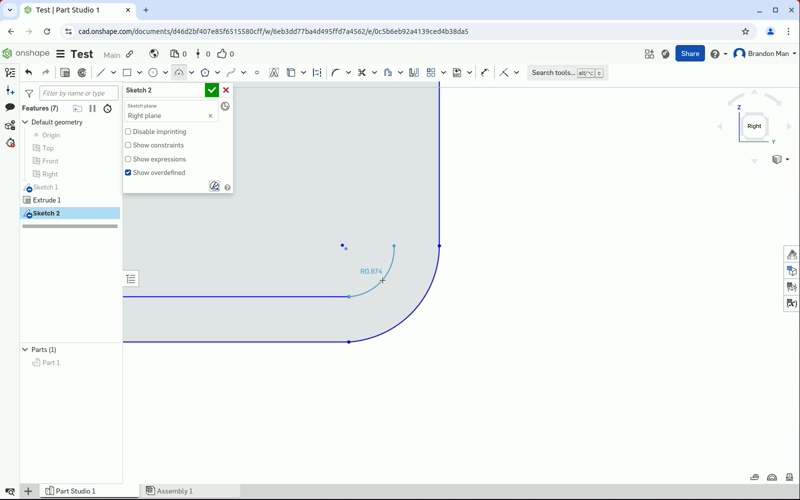
scroll(-6)
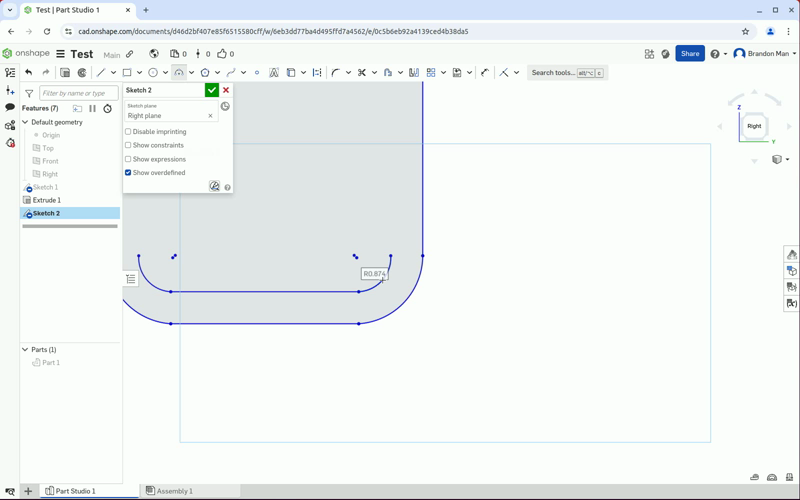
scroll(-6)
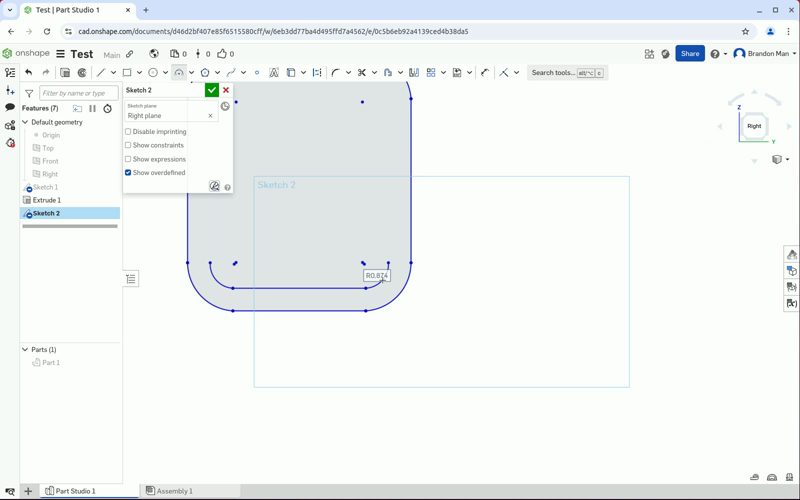
scroll(-6)
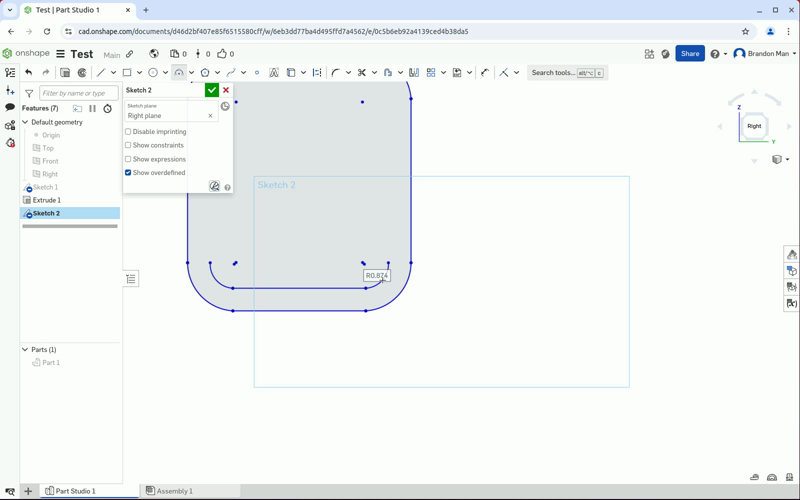
scroll(-6)
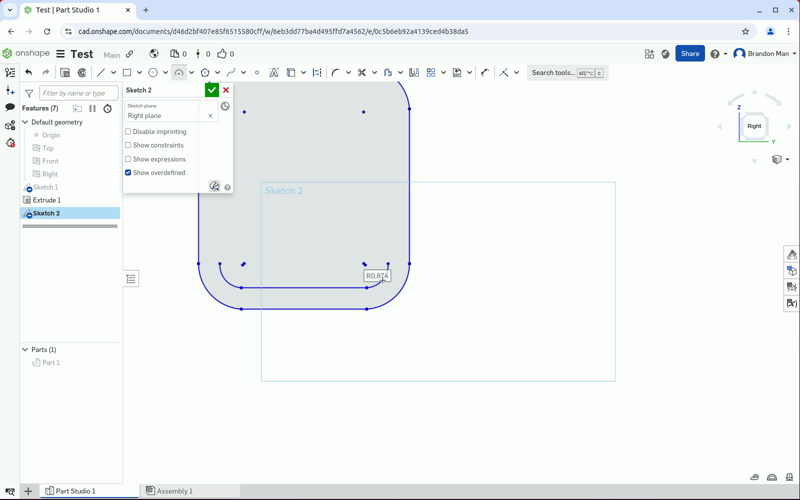
scroll(-6)
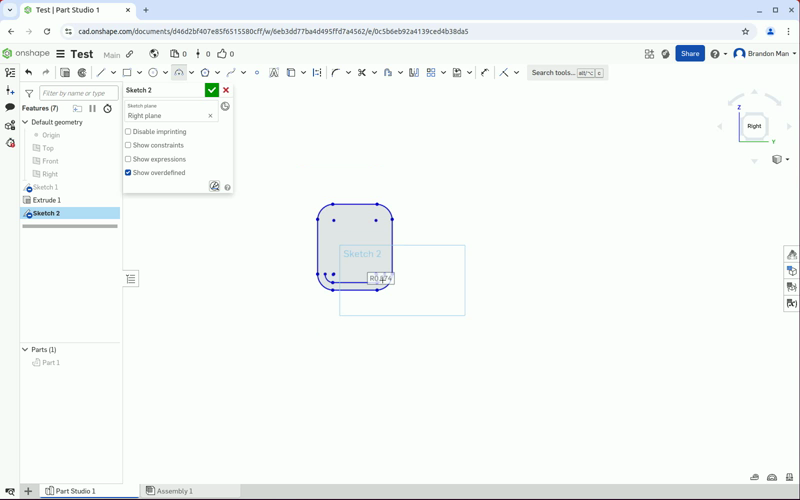
scroll(-6)
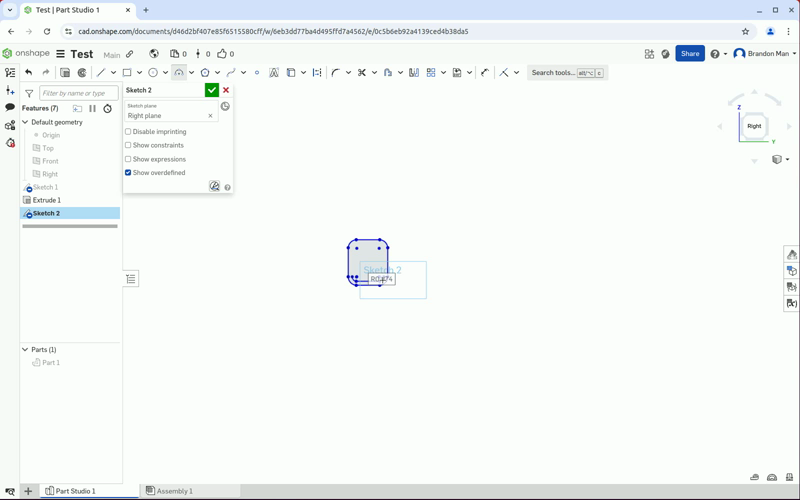
key_up(shift)
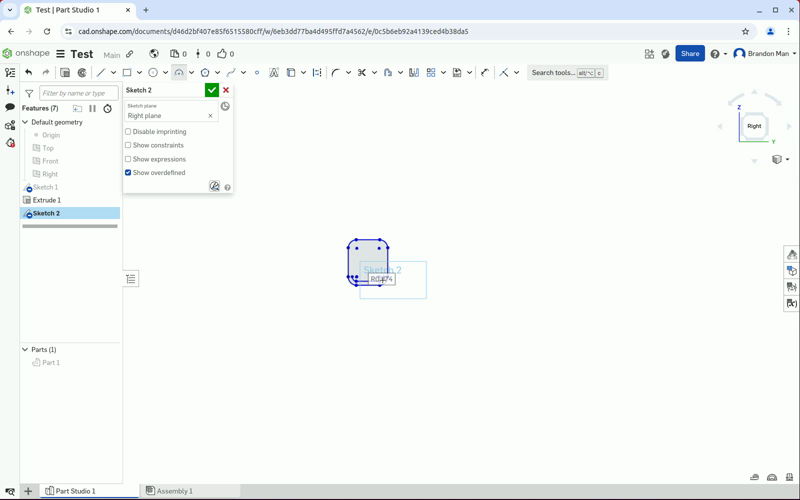
key(esc)
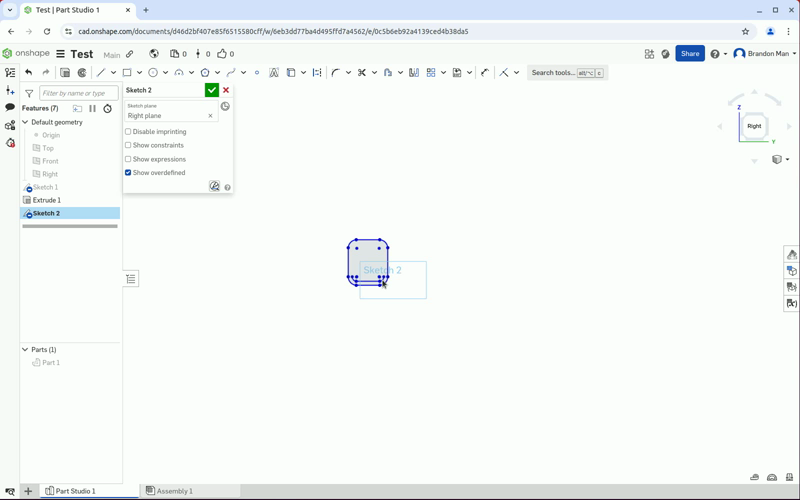
key(l)
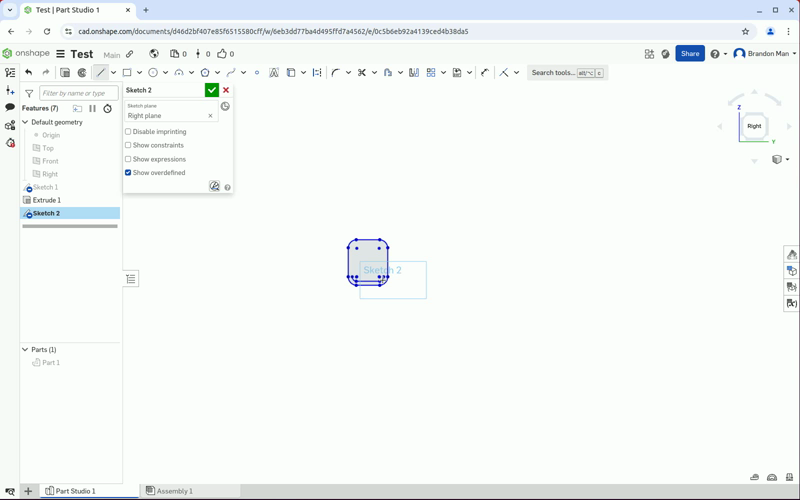
mouse_move(383, 276)
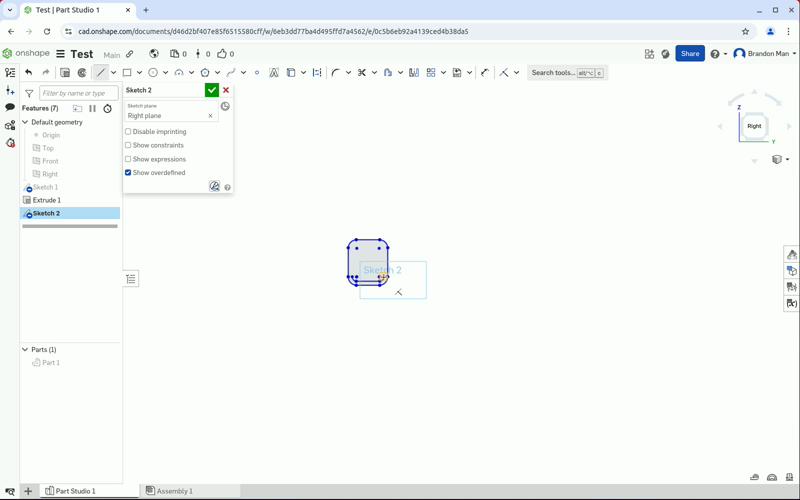
scroll(6)
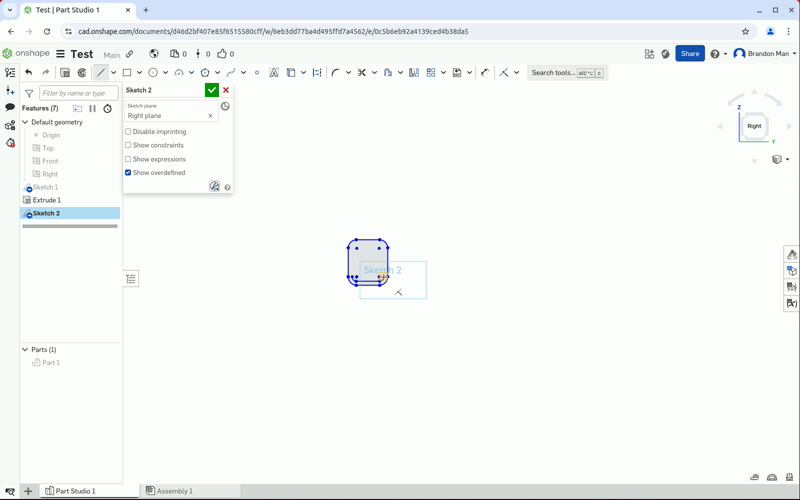
scroll(6)
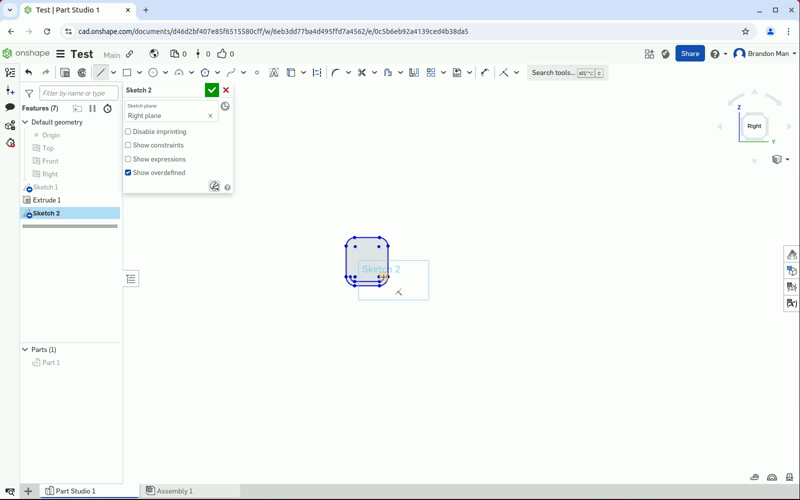
scroll(6)
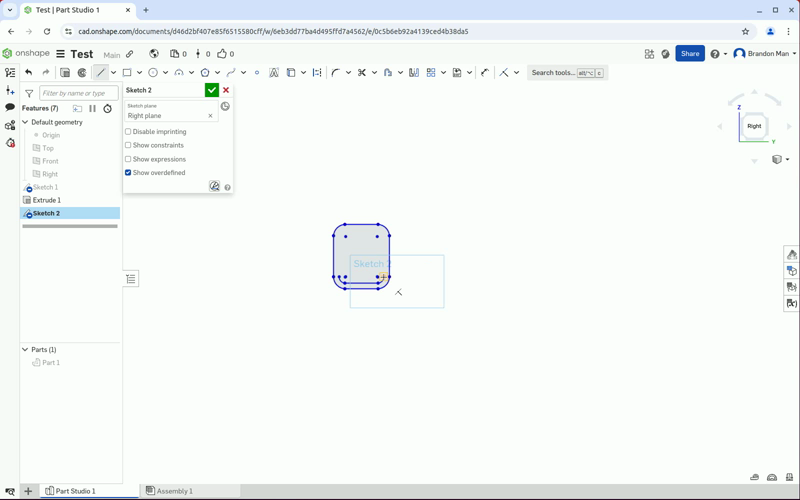
scroll(6)
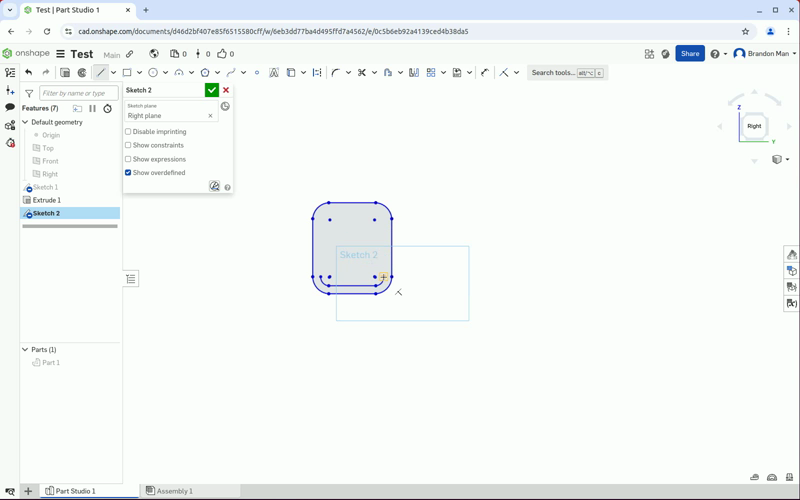
scroll(6)
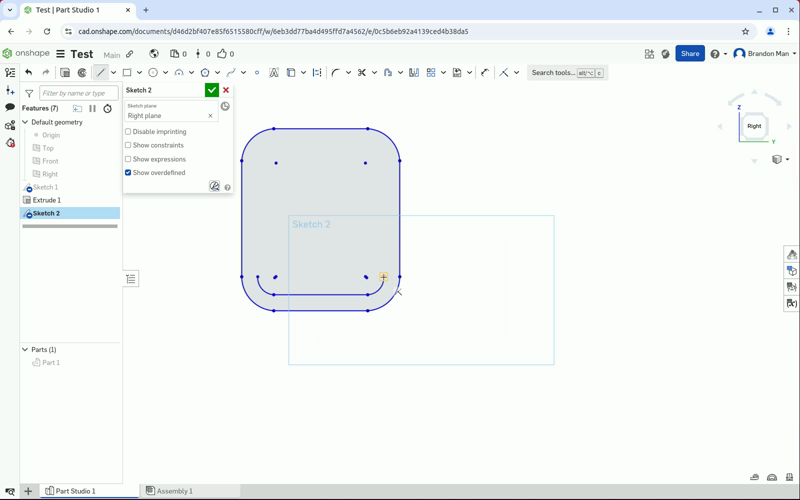
scroll(6)
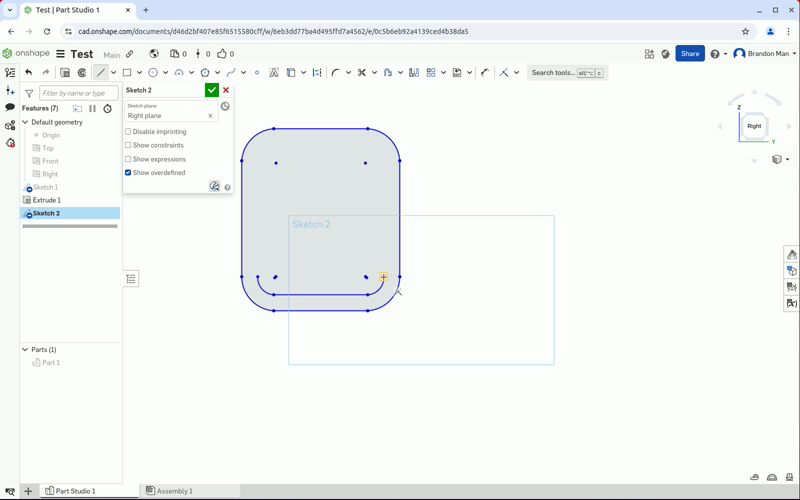
scroll(6)
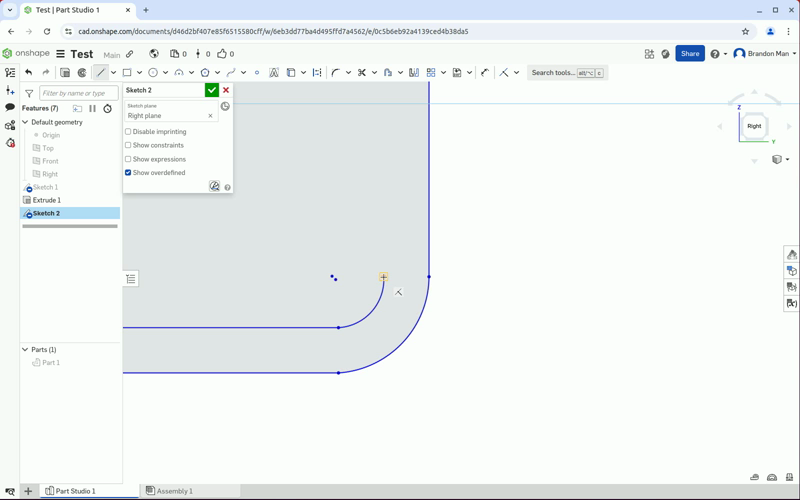
click(383, 276)
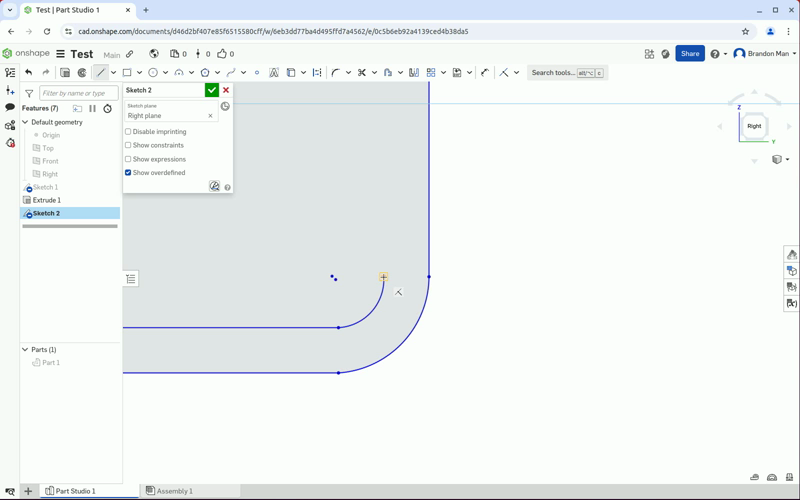
scroll(-6)
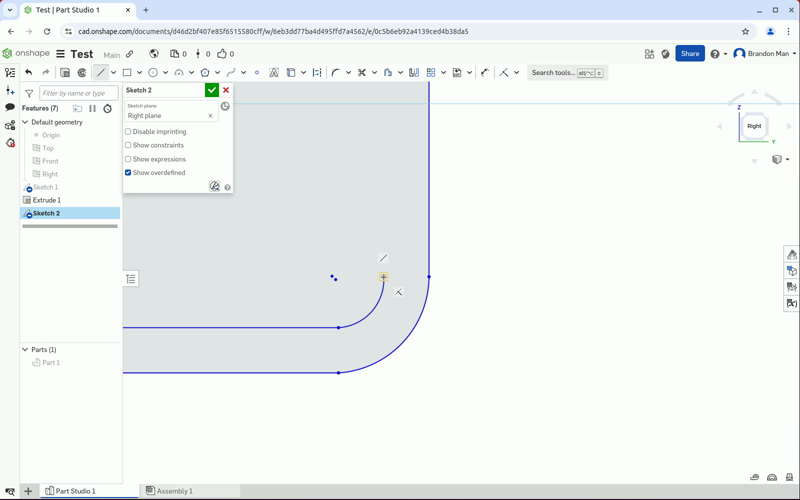
scroll(-6)
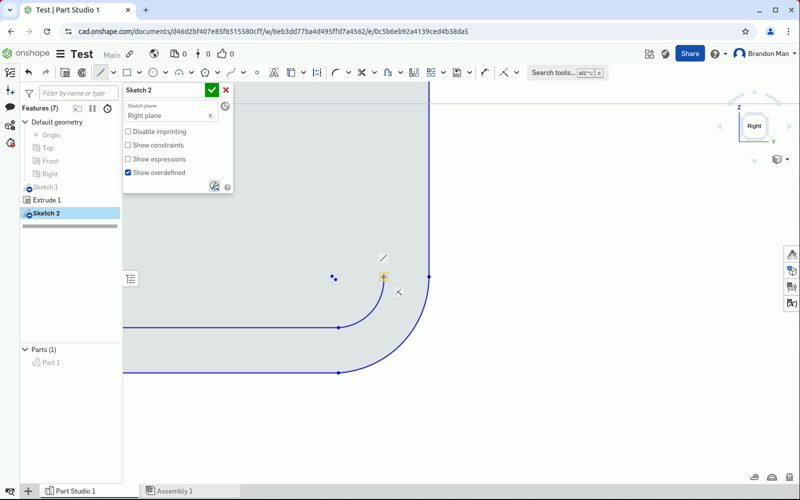
scroll(-6)
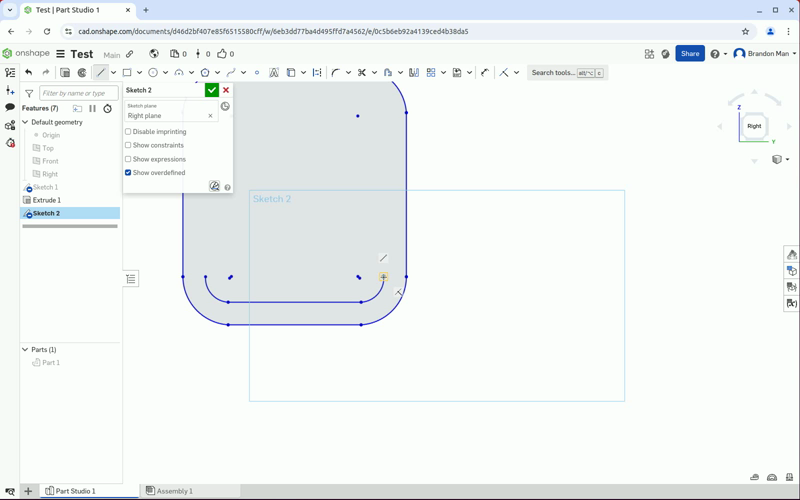
scroll(-6)
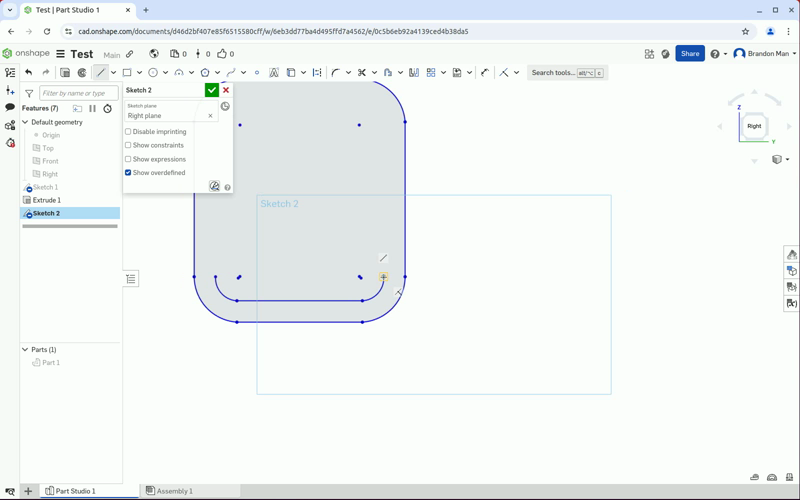
scroll(-6)
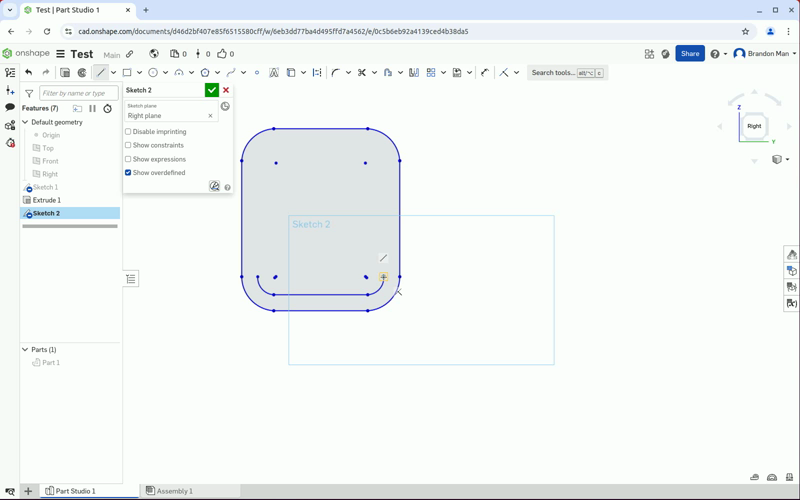
scroll(-6)
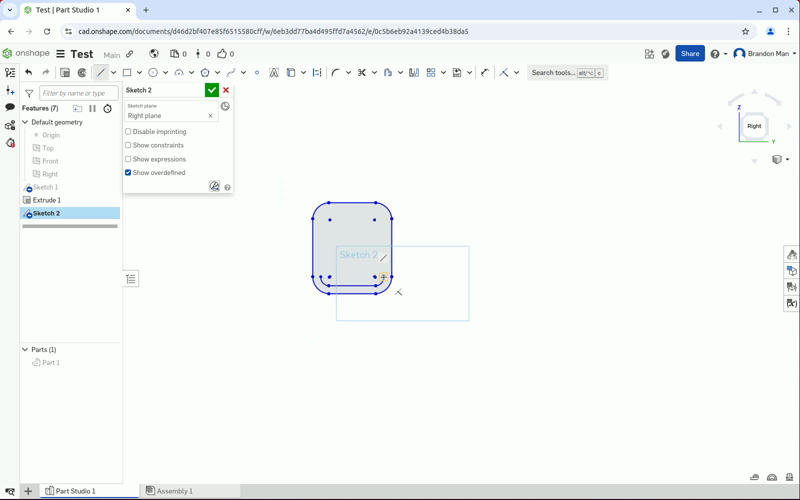
scroll(-6)
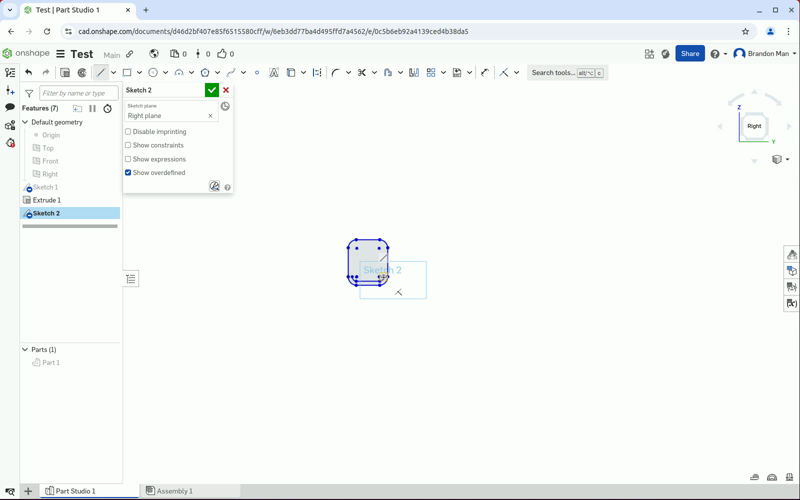
key_down(shift)
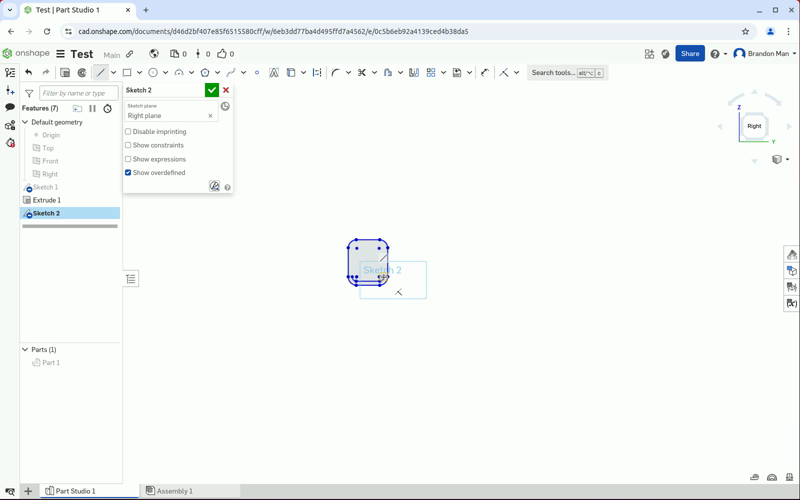
mouse_move(414, 276)
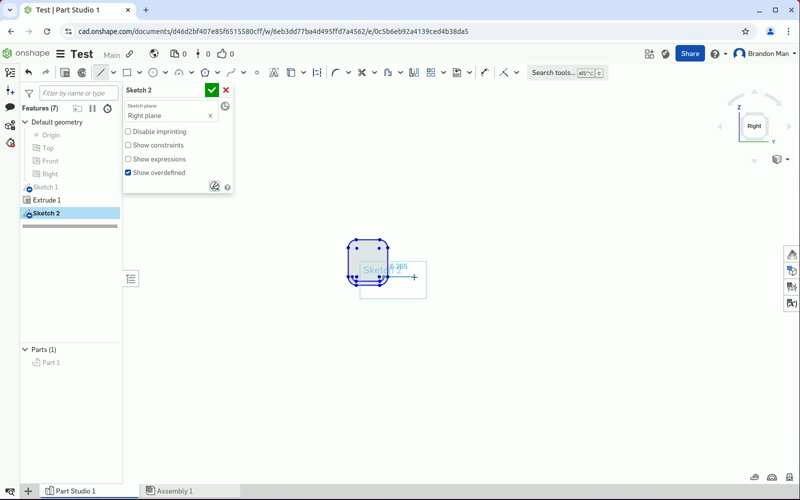
mouse_move(383, 247)
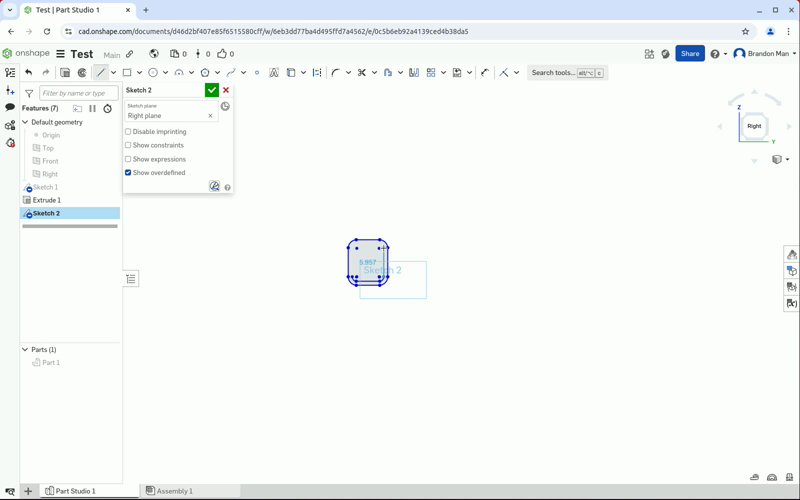
scroll(6)
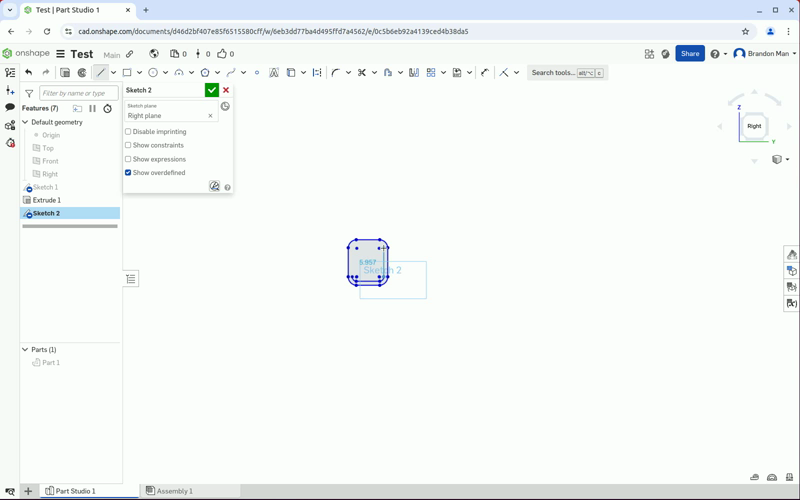
scroll(6)
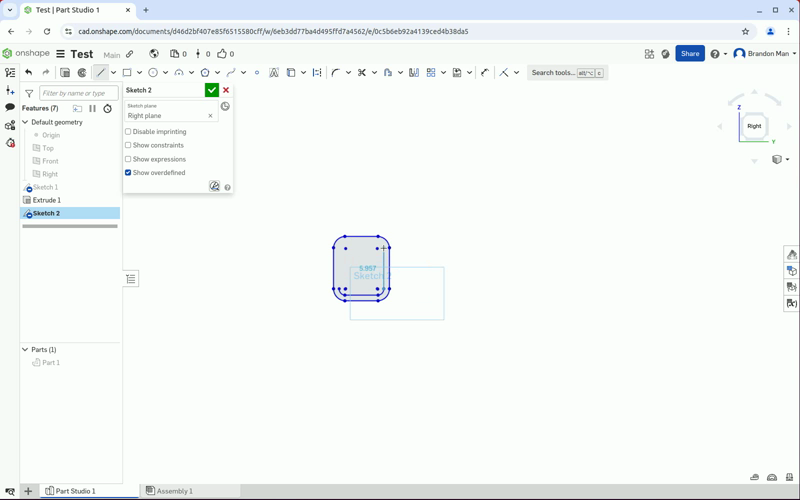
scroll(6)
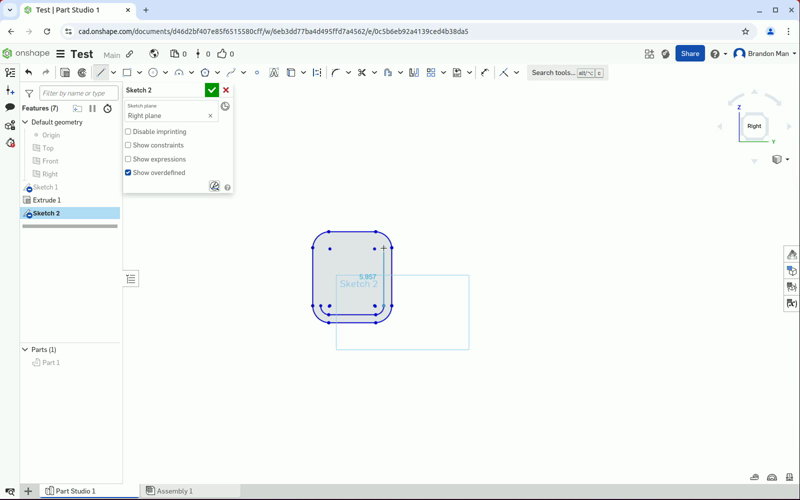
scroll(6)
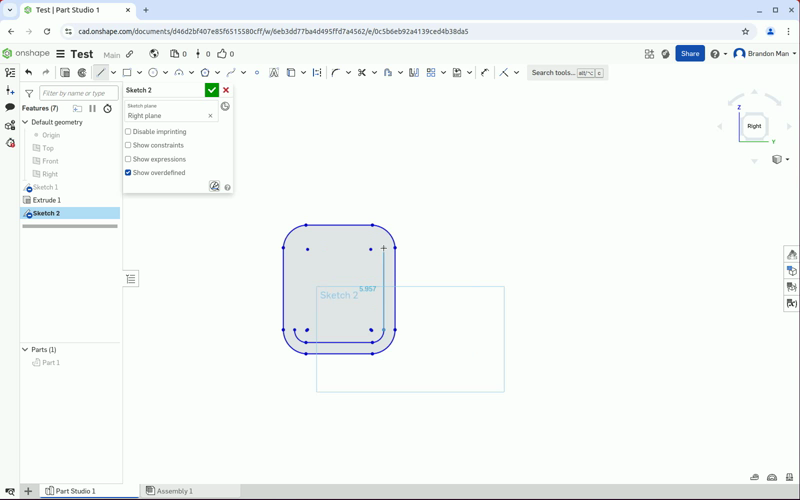
scroll(6)
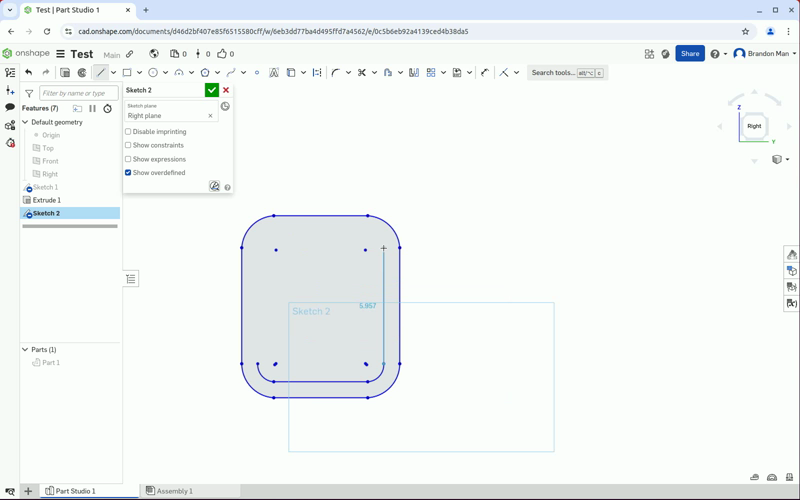
scroll(6)
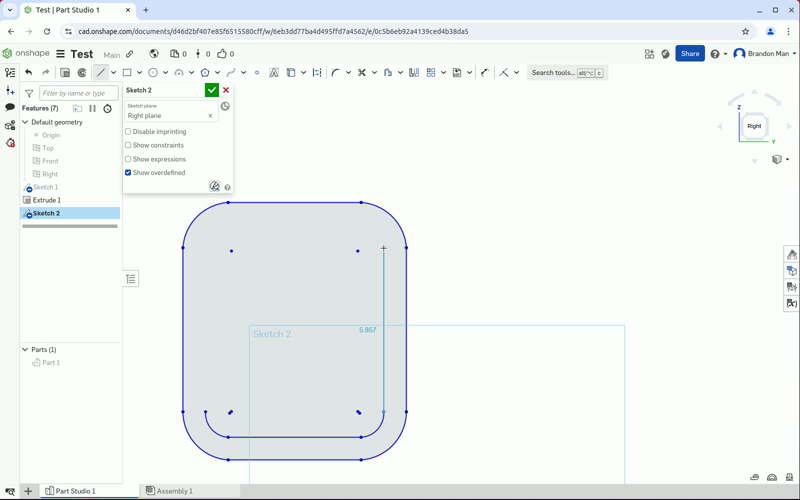
scroll(6)
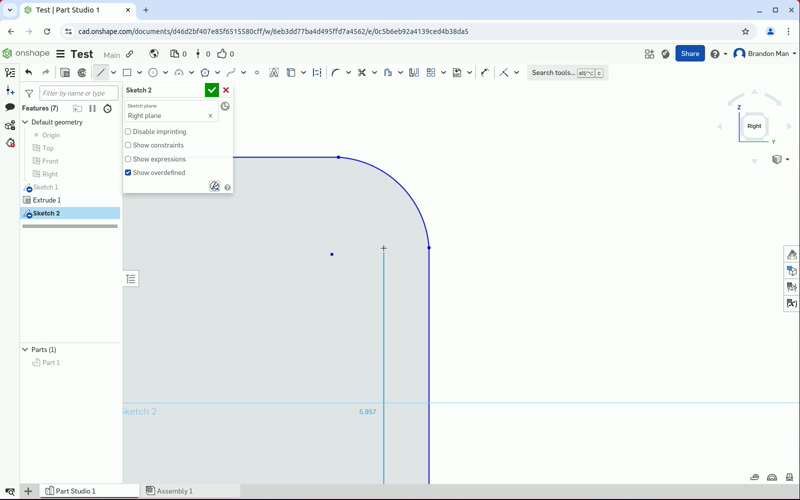
click(383, 247)
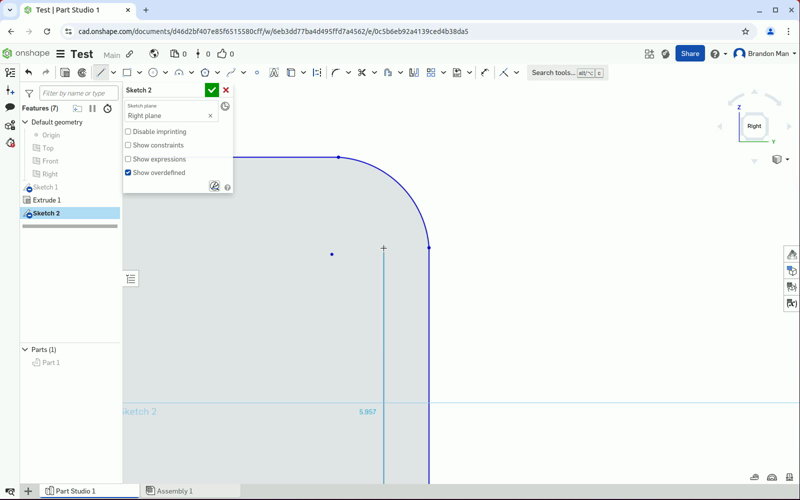
scroll(-6)
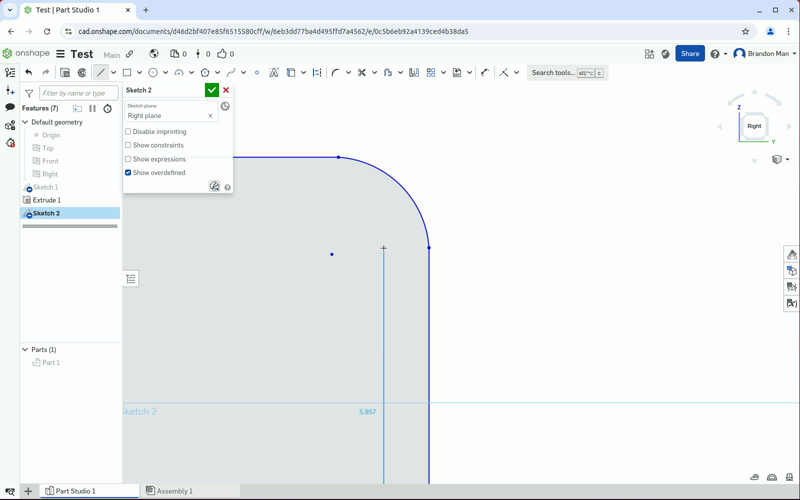
scroll(-6)
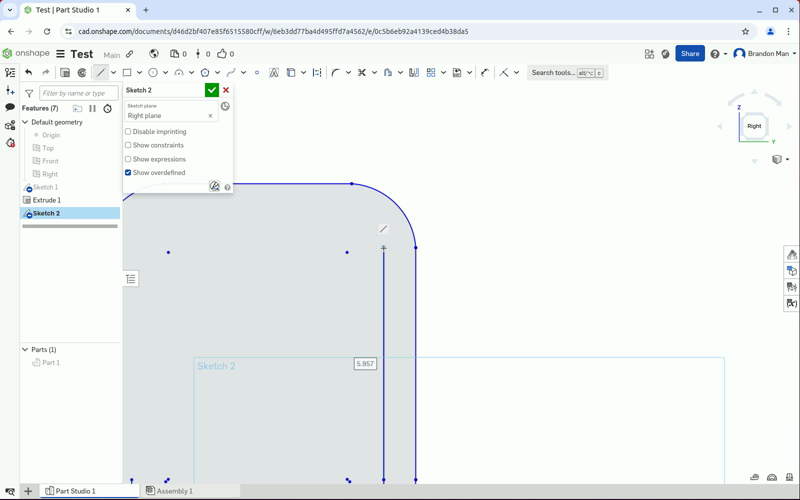
scroll(-6)
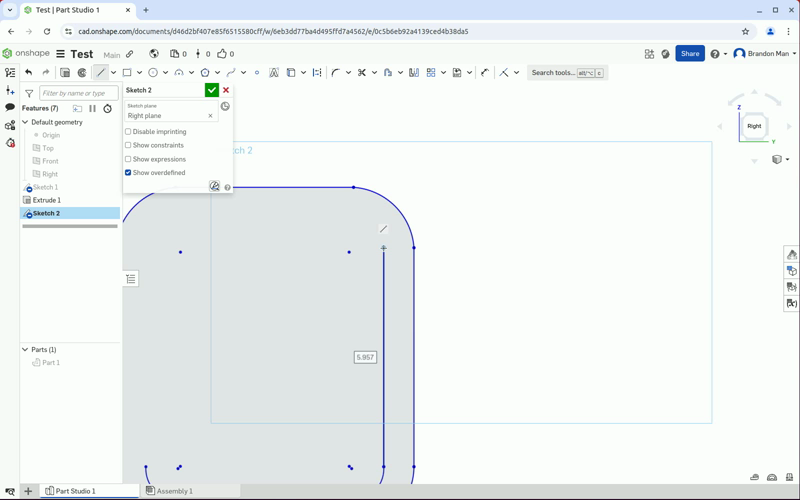
scroll(-6)
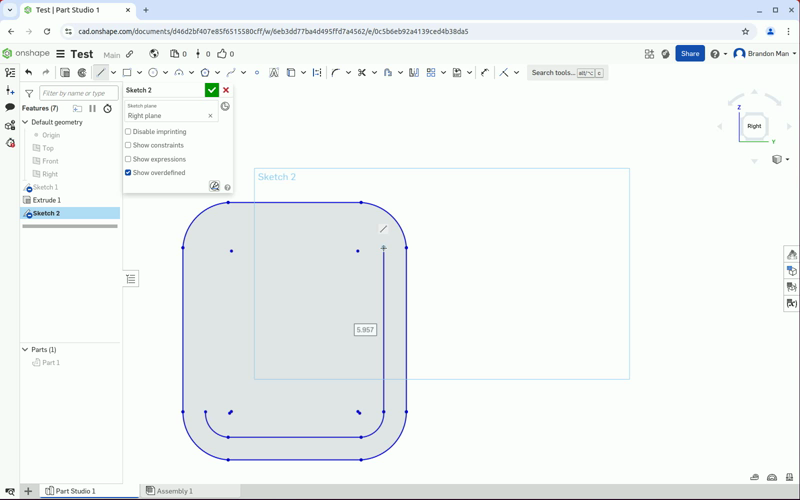
scroll(-6)
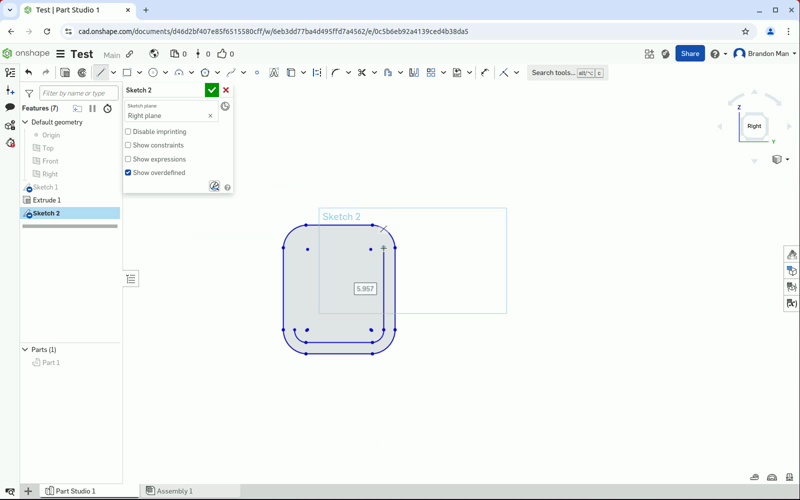
scroll(-6)
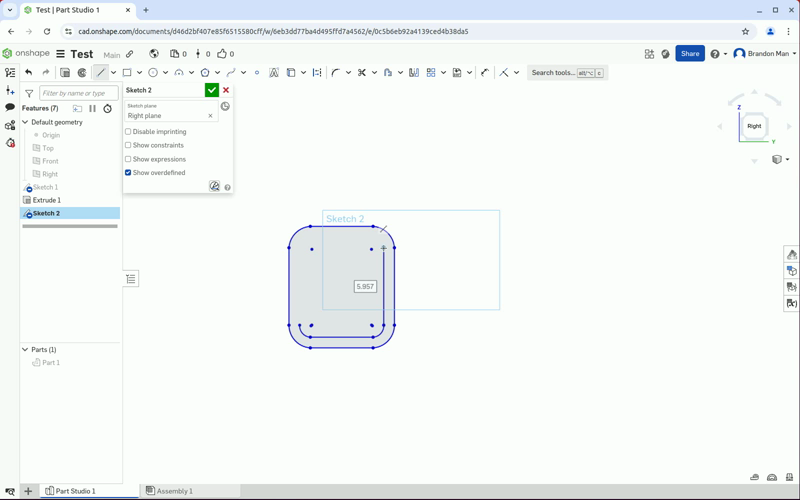
scroll(-6)
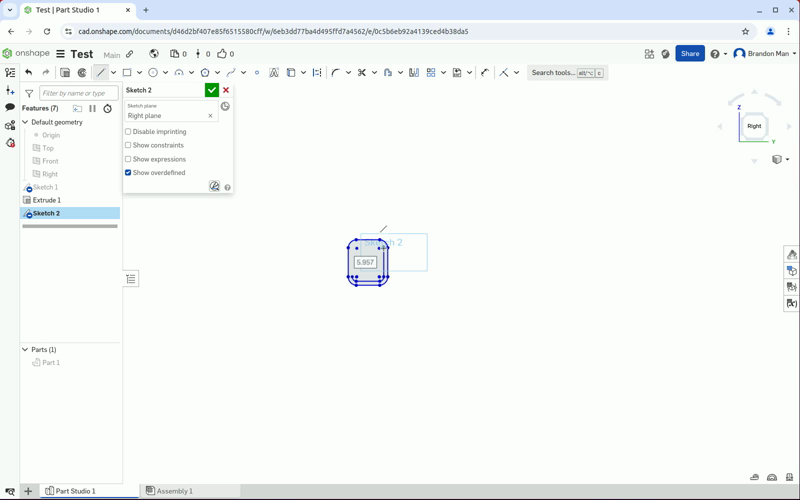
key_up(shift)
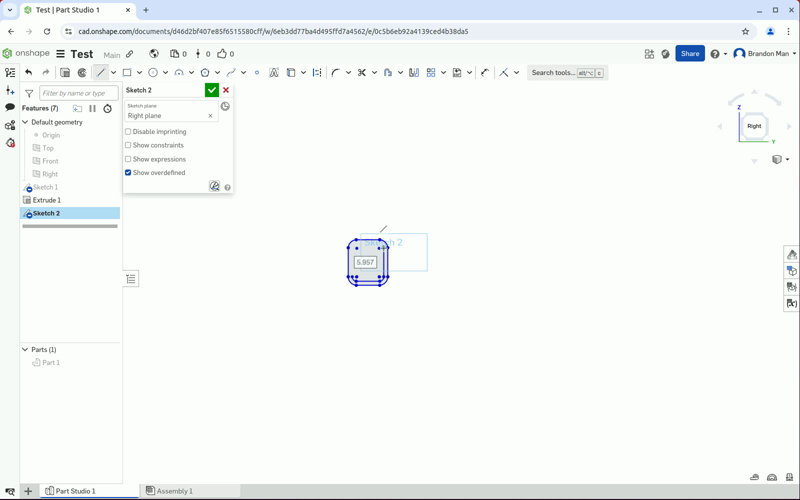
key(esc)
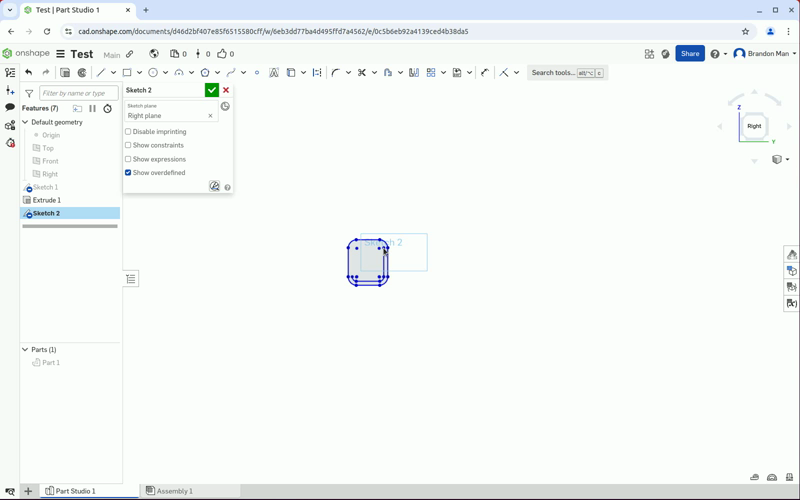
key(a)
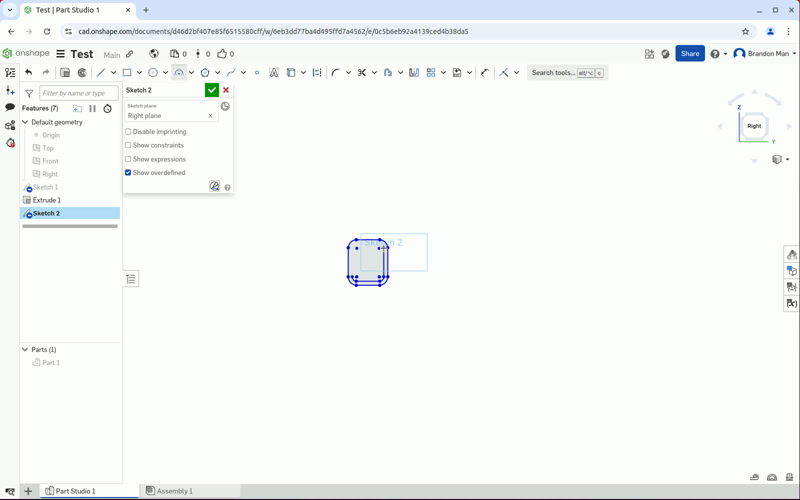
mouse_move(383, 247)
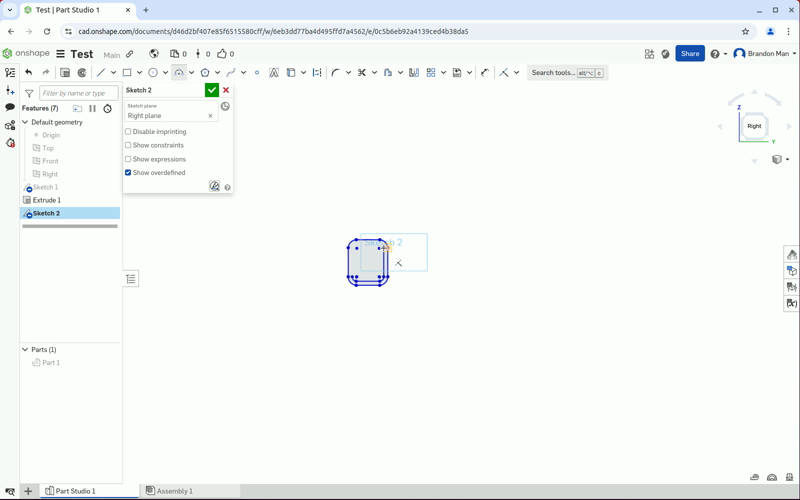
scroll(6)
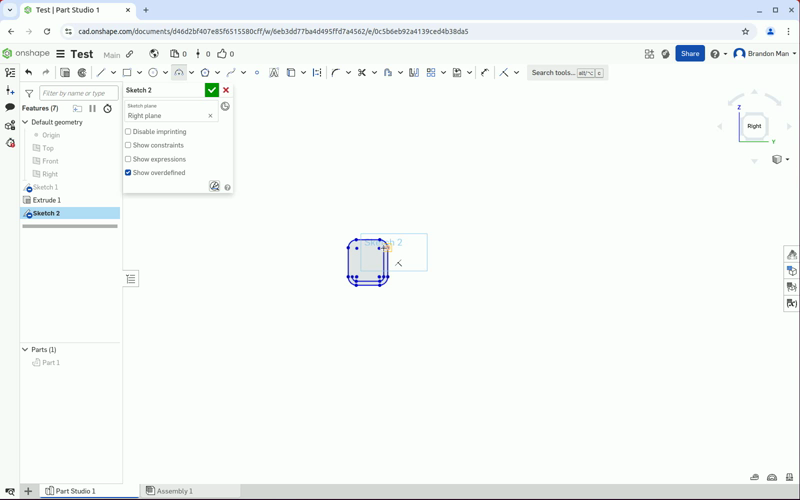
scroll(6)
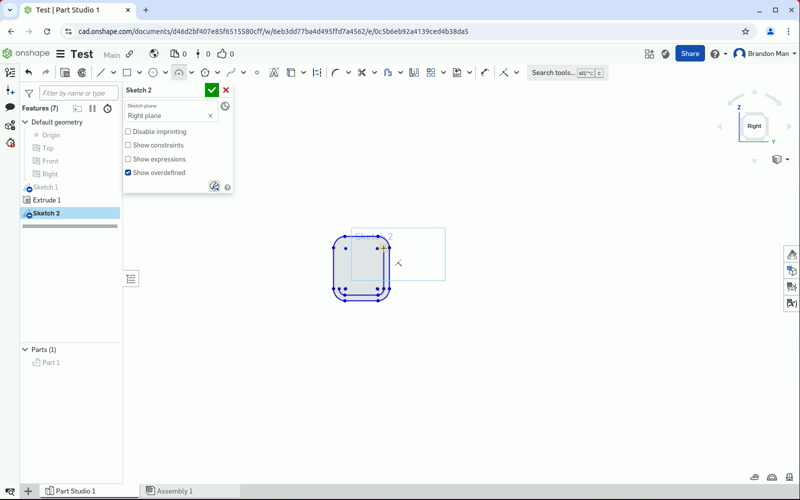
scroll(6)
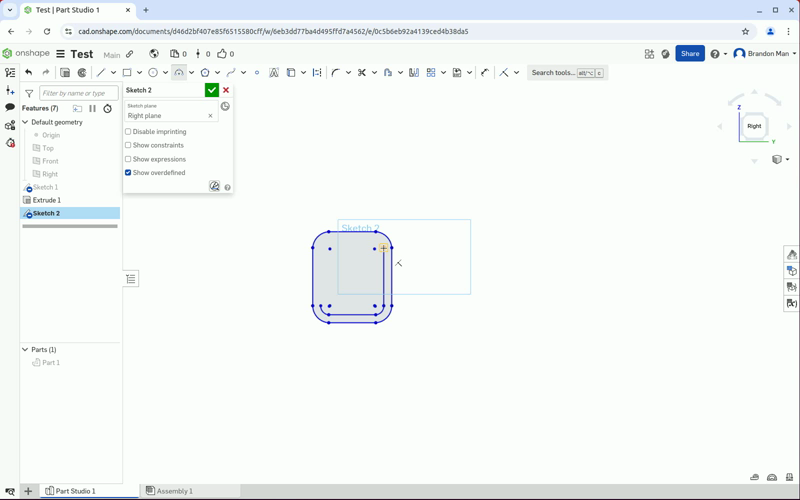
scroll(6)
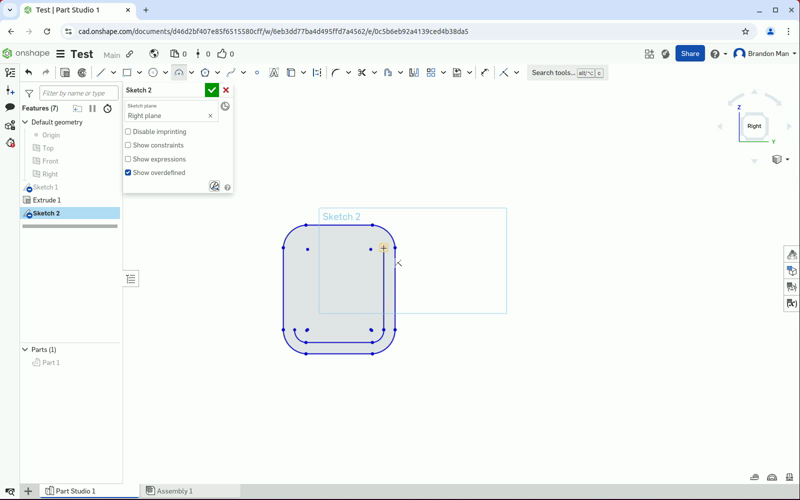
scroll(6)
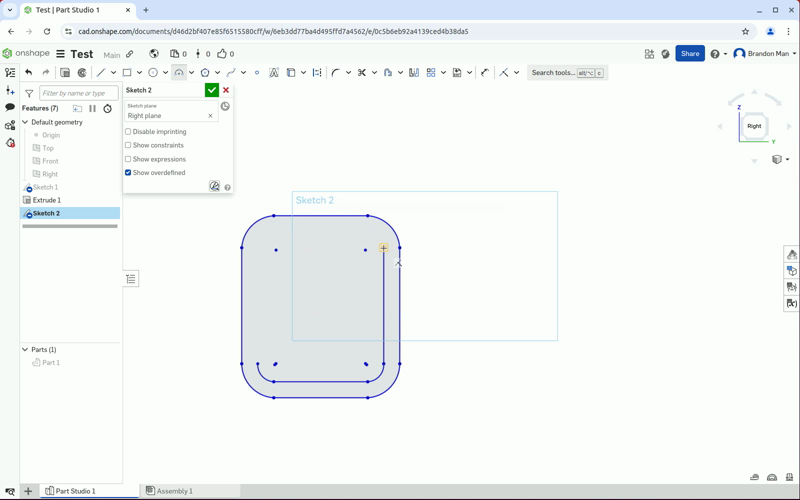
scroll(6)
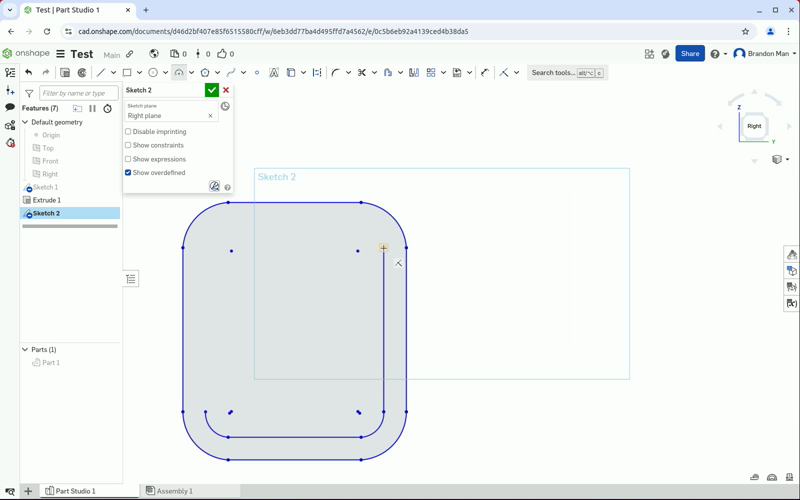
scroll(6)
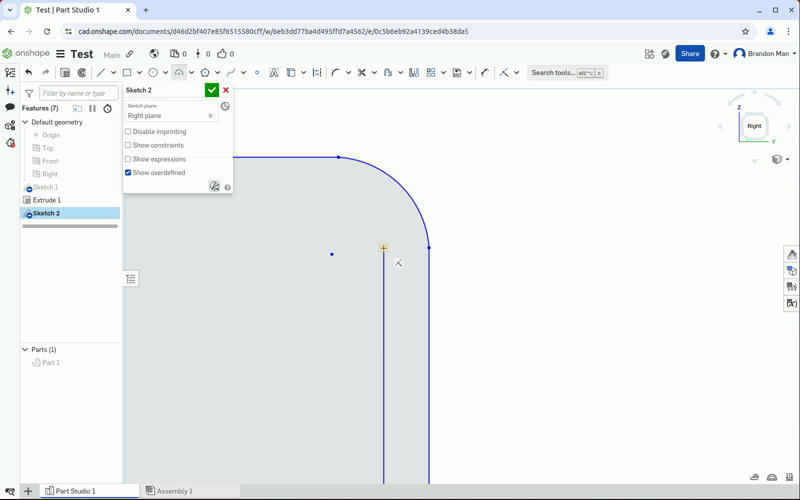
click(383, 247)
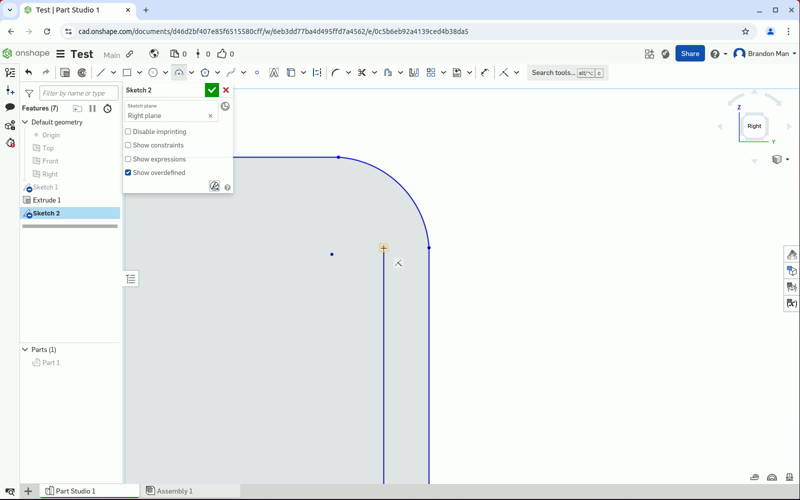
scroll(-6)
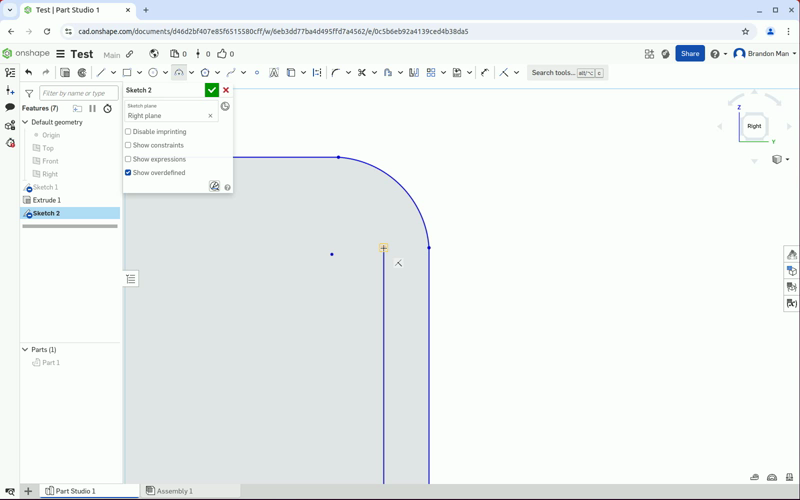
scroll(-6)
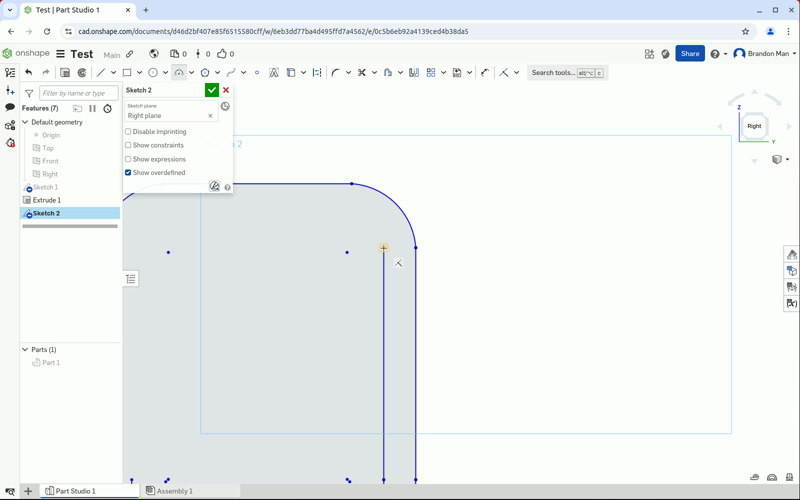
scroll(-6)
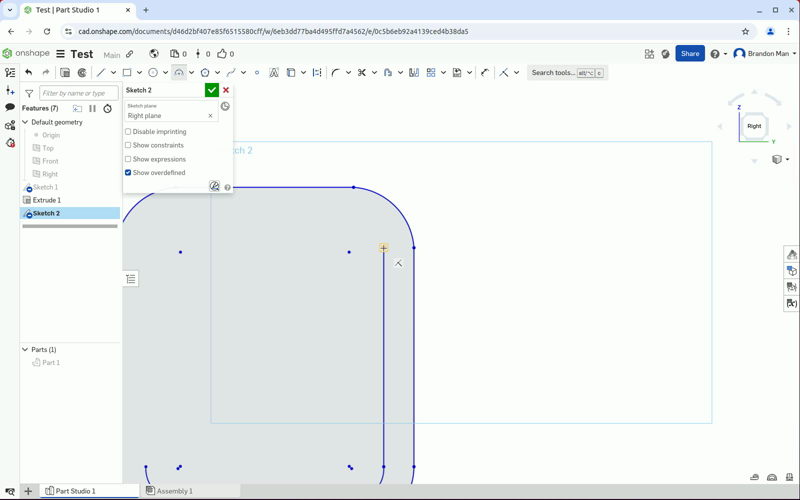
scroll(-6)
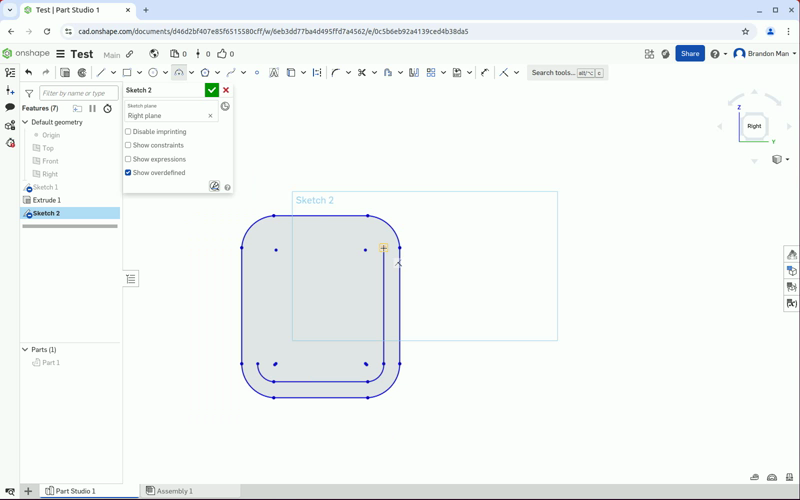
scroll(-6)
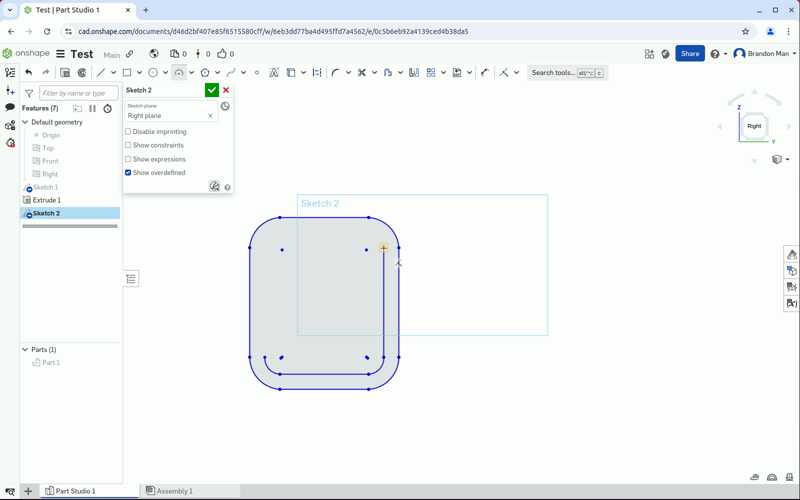
scroll(-6)
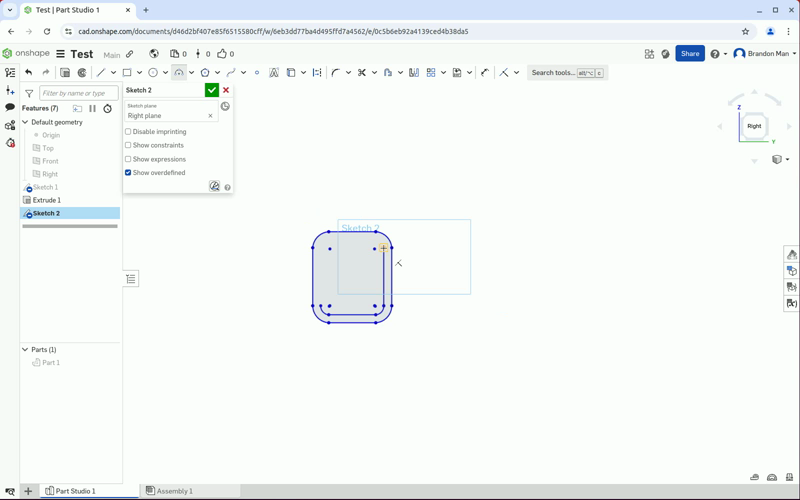
scroll(-6)
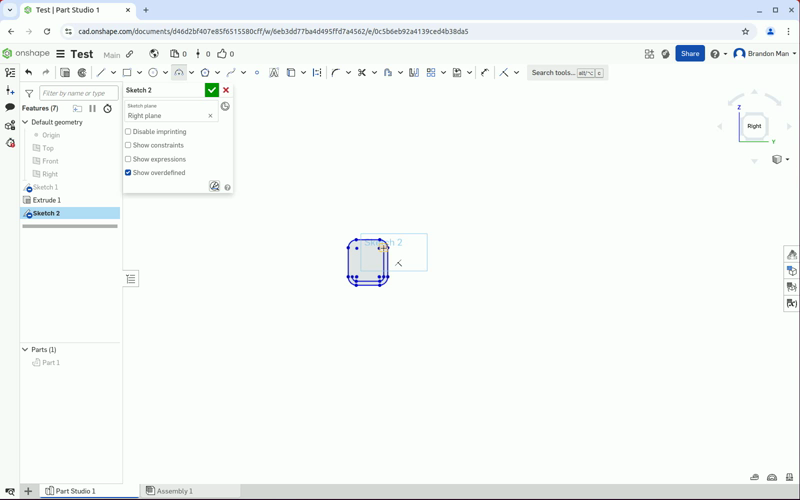
key_down(shift)
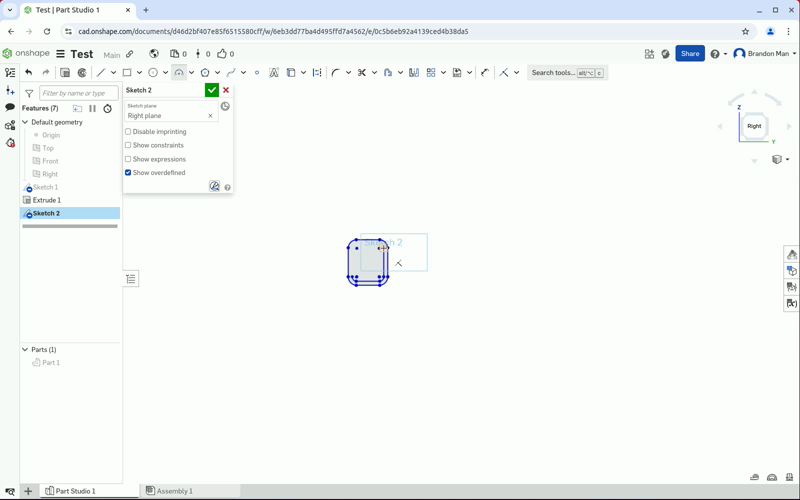
mouse_move(379, 243)
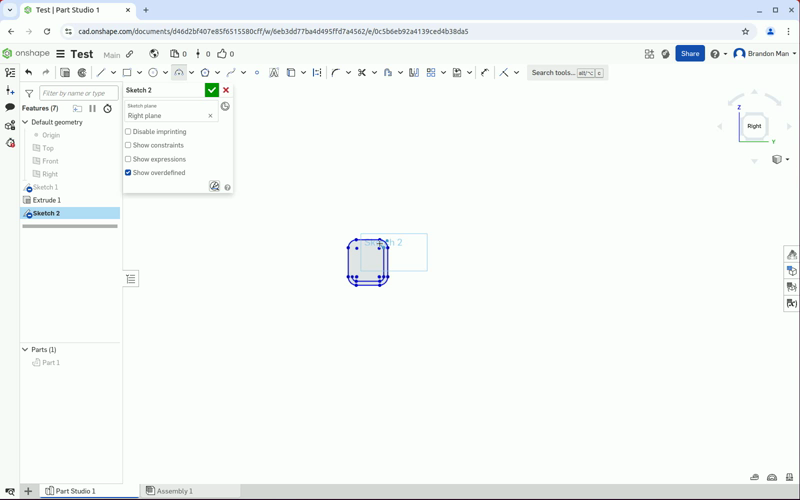
scroll(6)
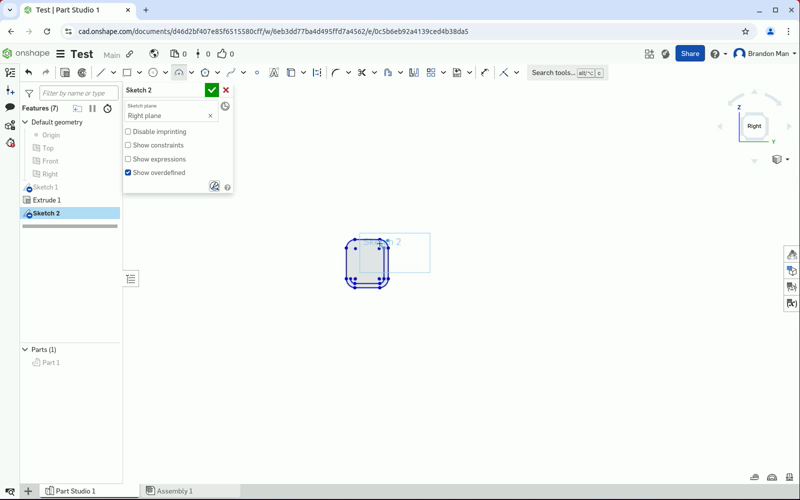
scroll(6)
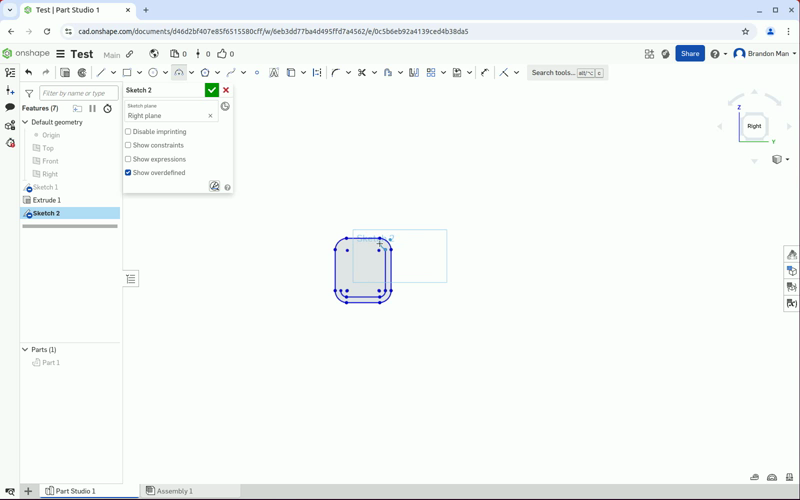
scroll(6)
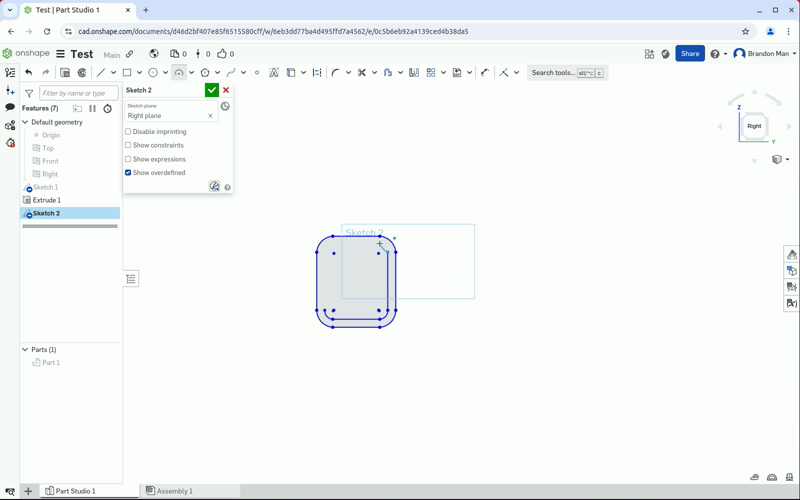
scroll(6)
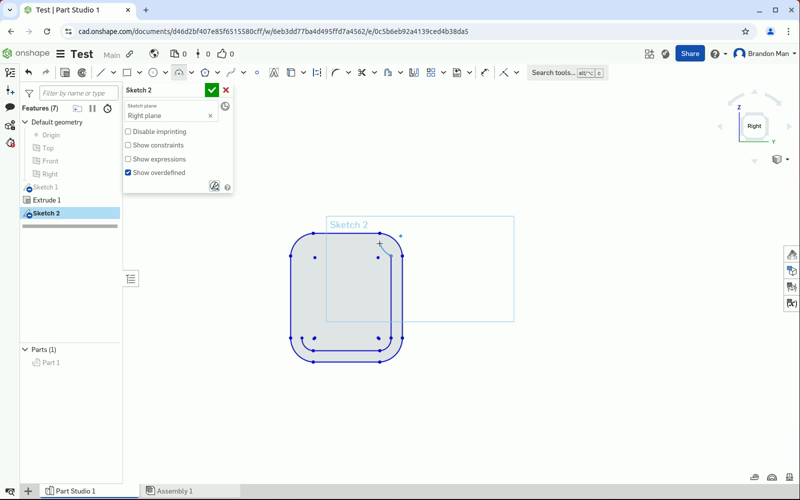
scroll(6)
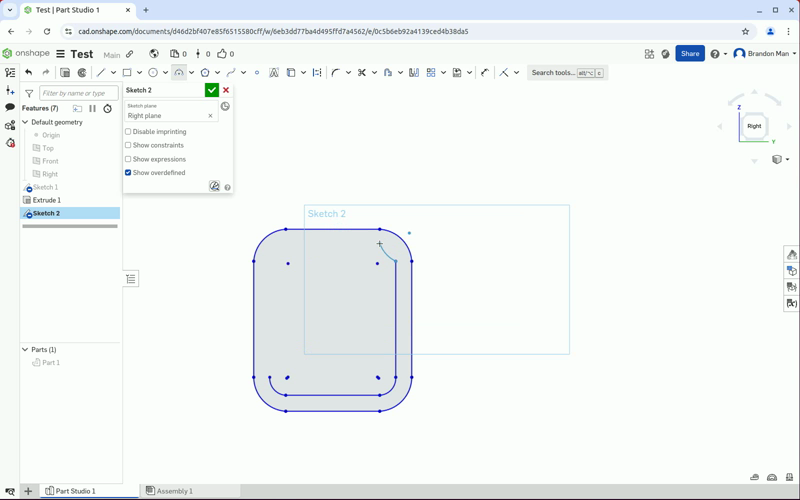
scroll(6)
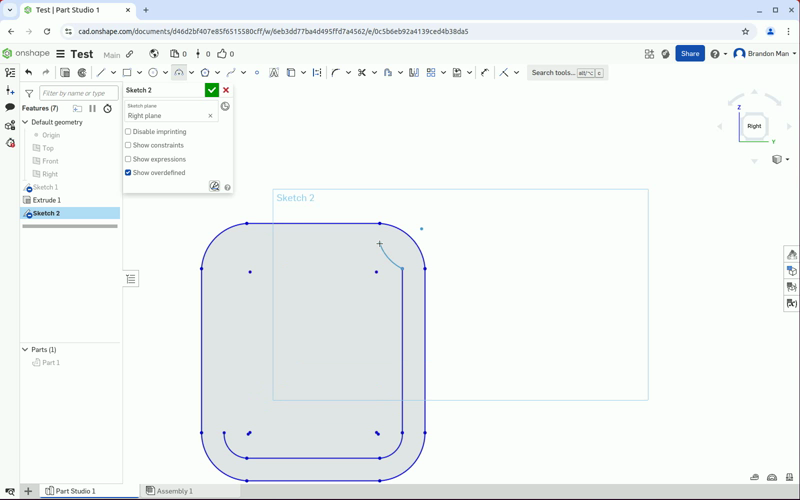
scroll(6)
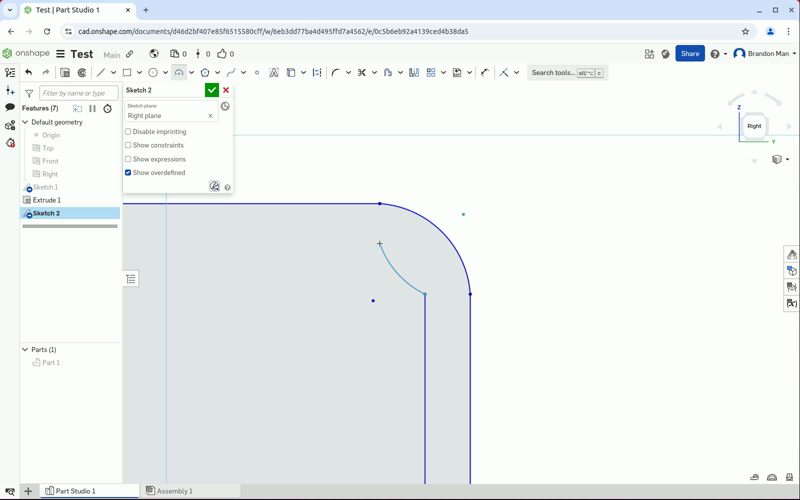
click(379, 243)
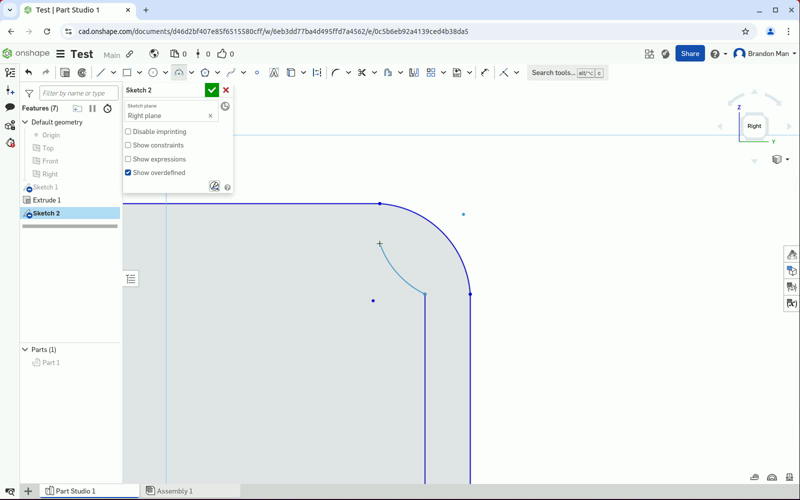
scroll(-6)
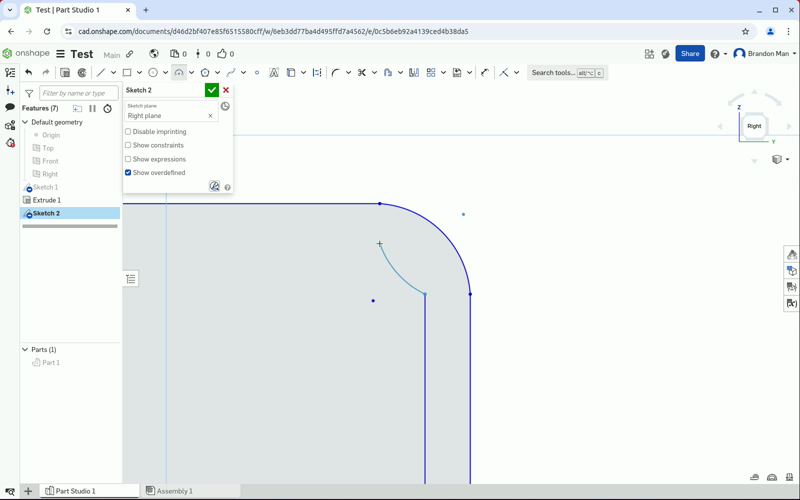
scroll(-6)
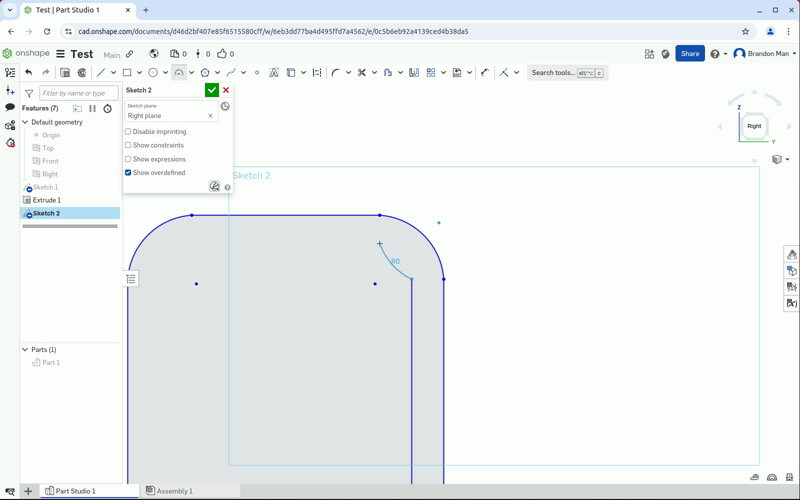
scroll(-6)
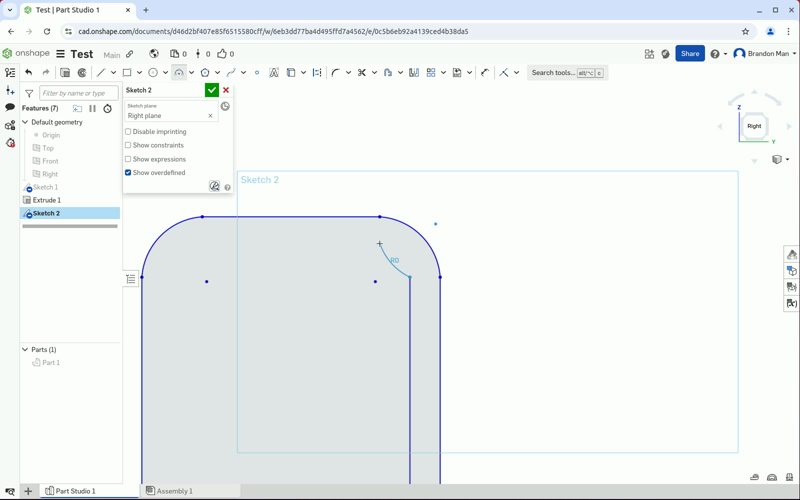
scroll(-6)
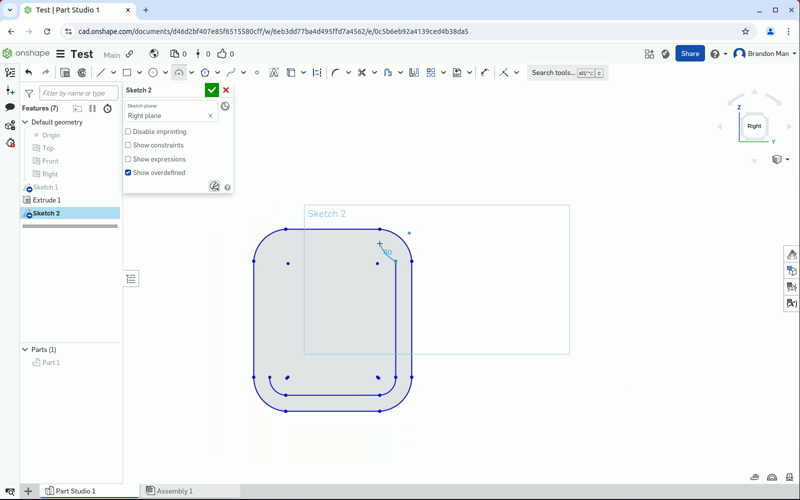
scroll(-6)
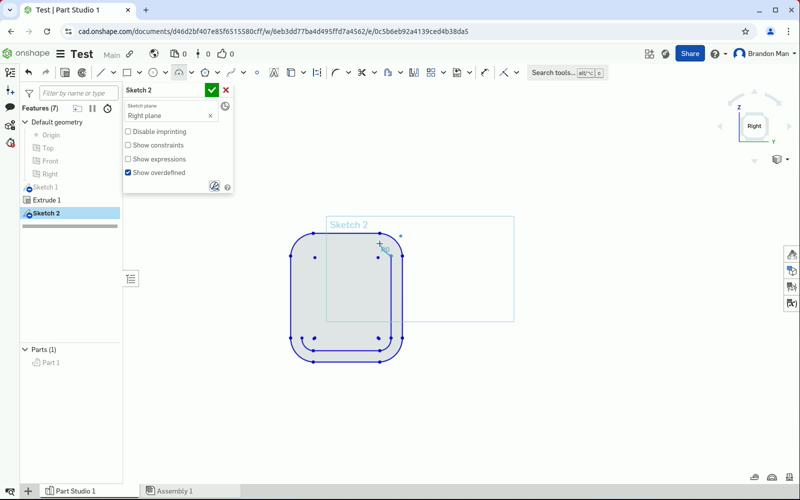
scroll(-6)
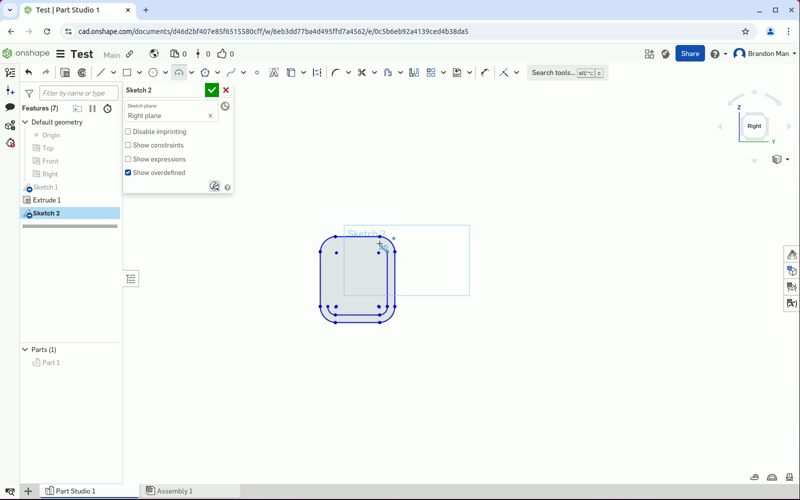
scroll(-6)
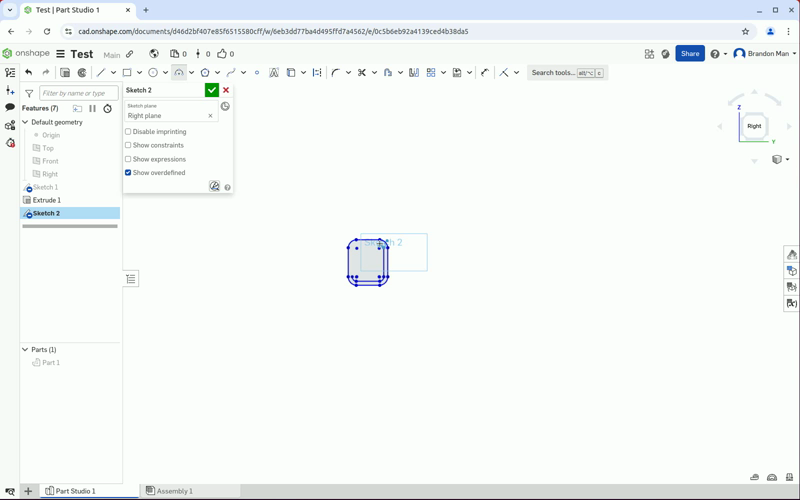
mouse_move(382, 244)
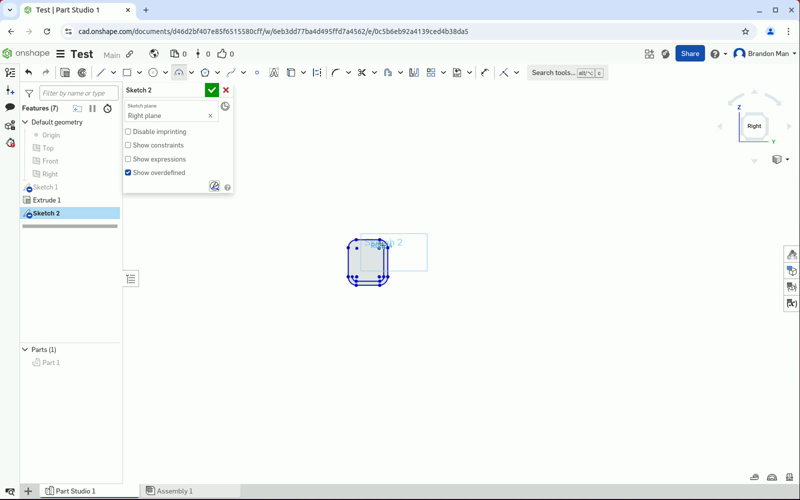
scroll(6)
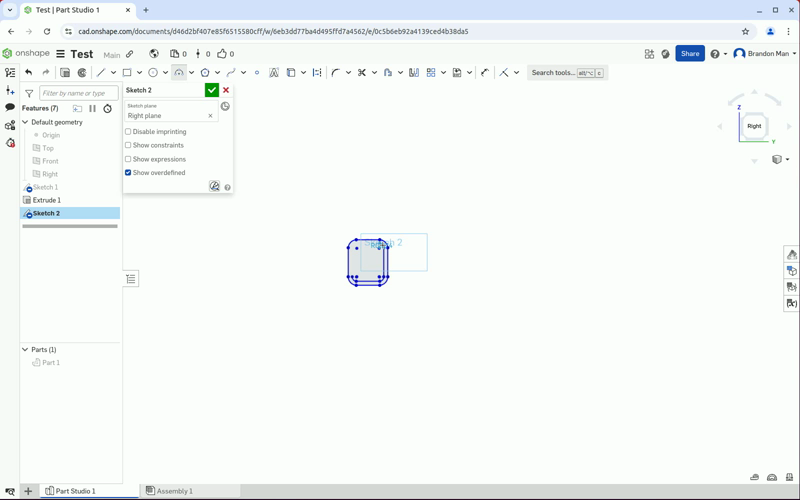
scroll(6)
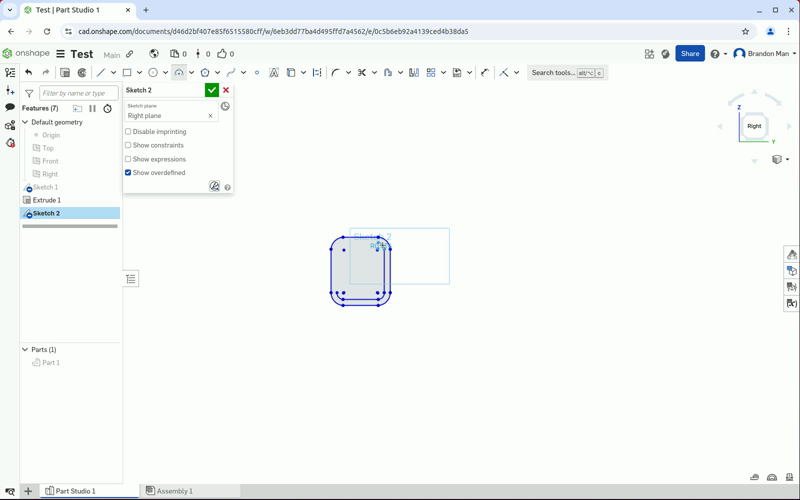
scroll(6)
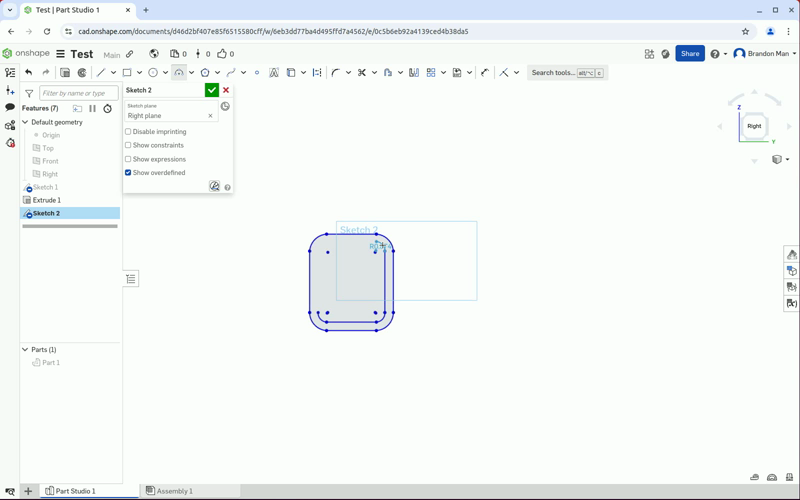
scroll(6)
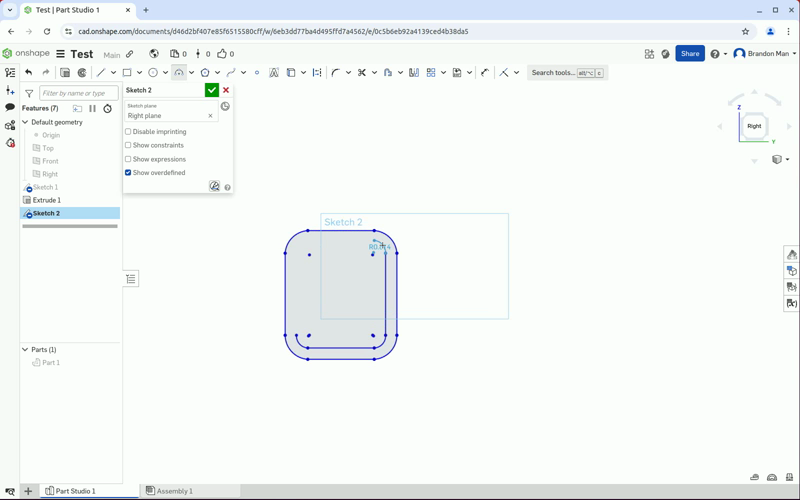
scroll(6)
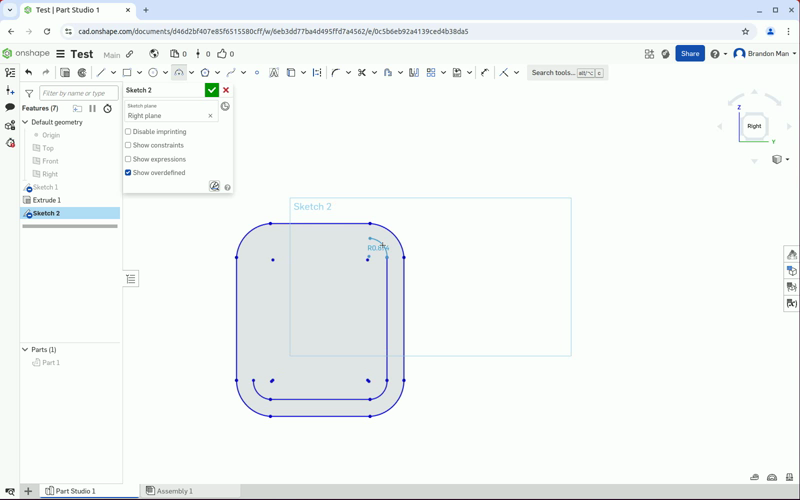
scroll(6)
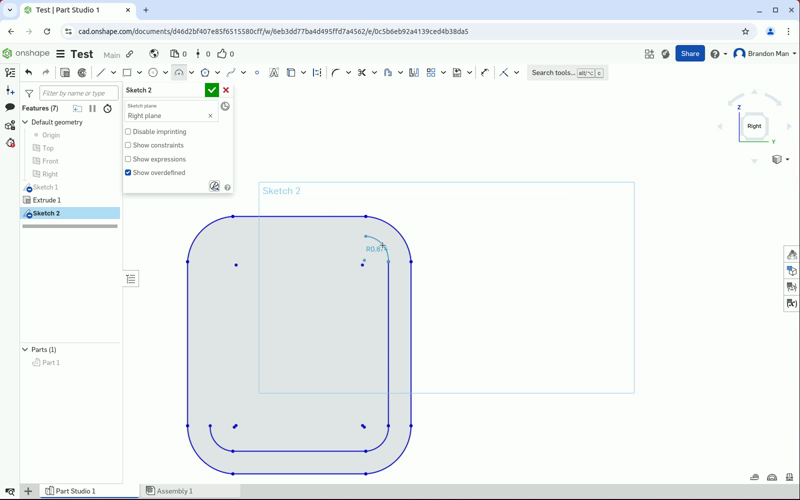
scroll(6)
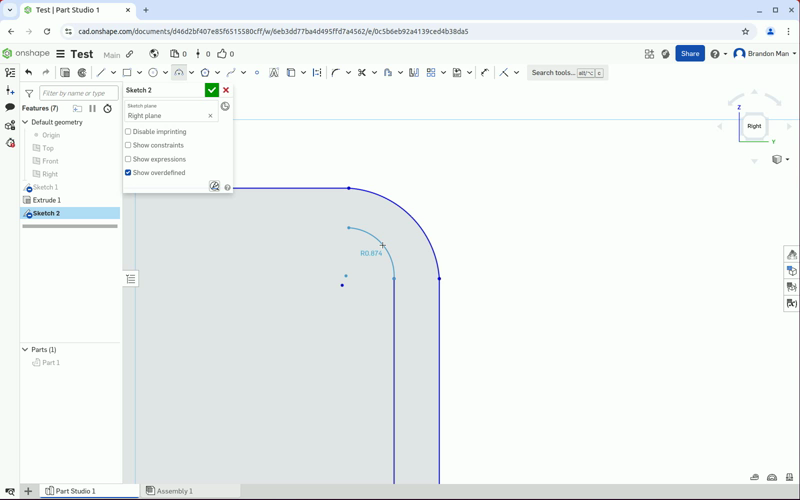
click(382, 244)
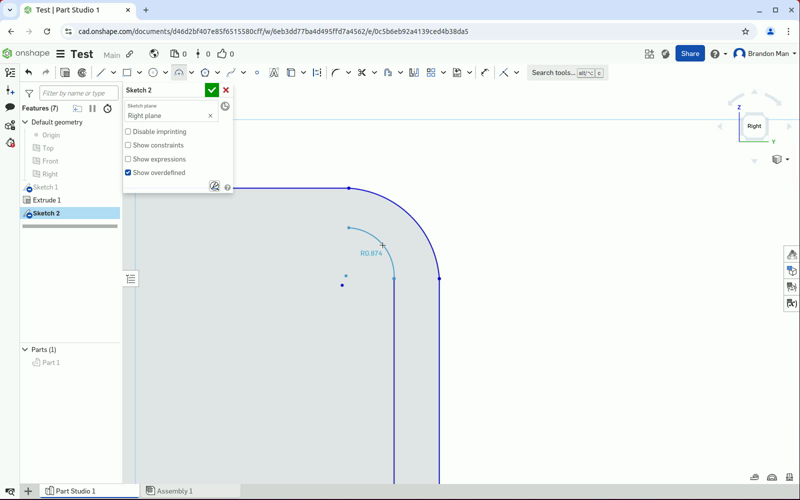
scroll(-6)
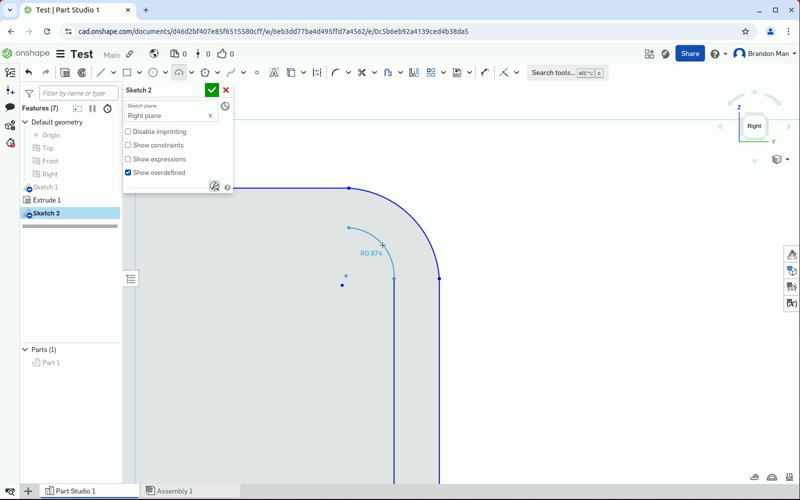
scroll(-6)
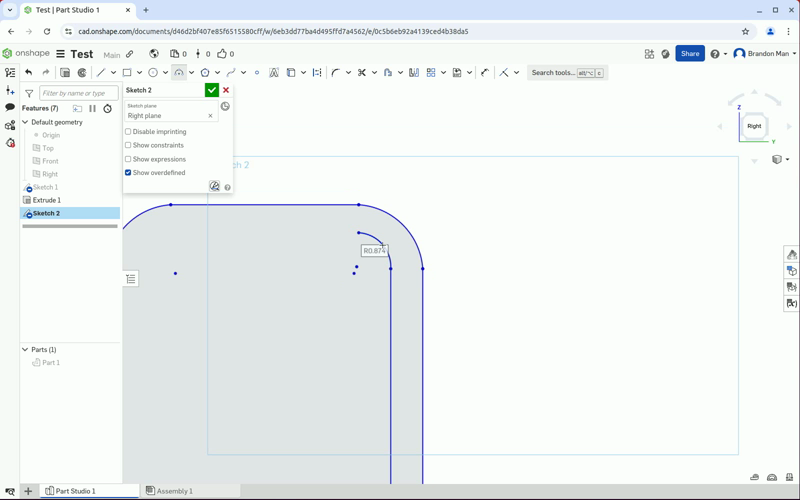
scroll(-6)
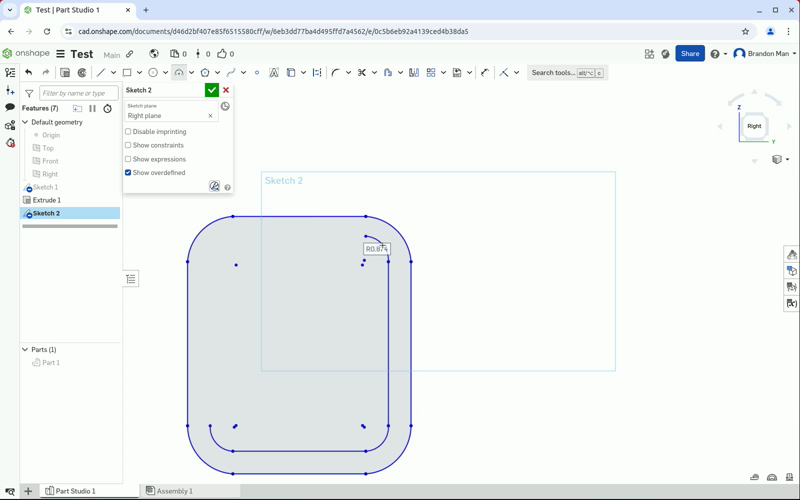
scroll(-6)
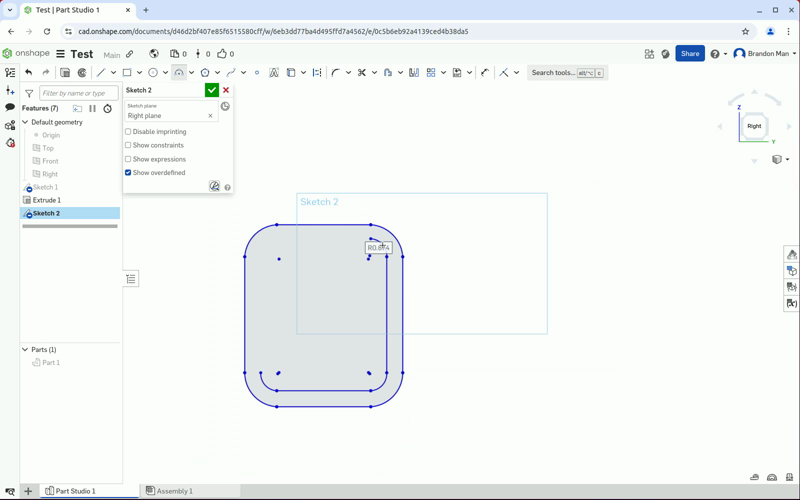
scroll(-6)
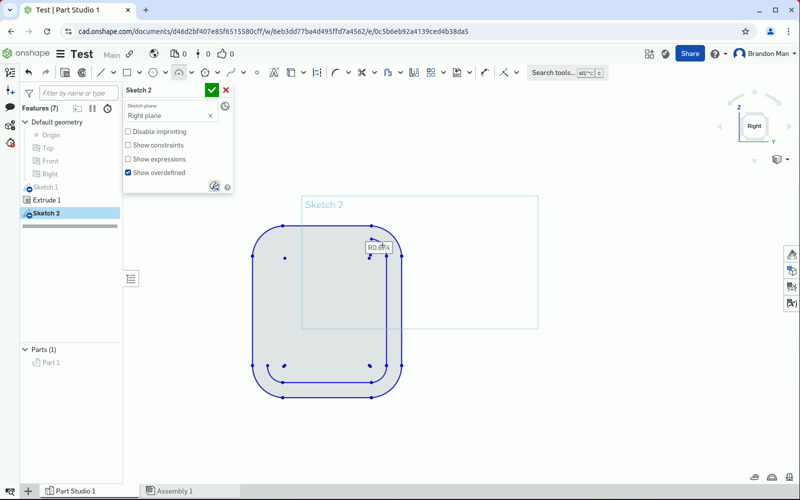
scroll(-6)
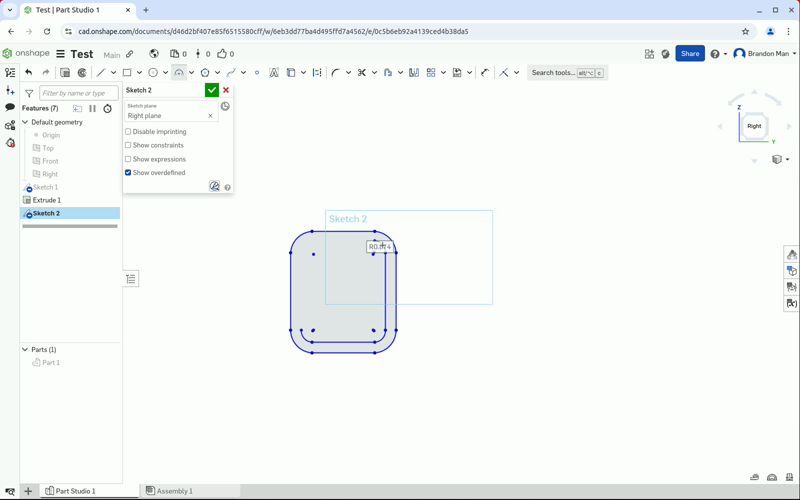
scroll(-6)
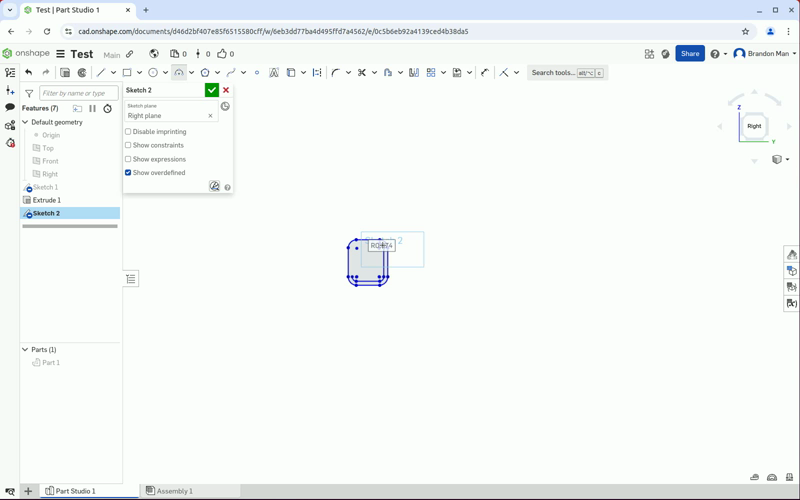
key_up(shift)
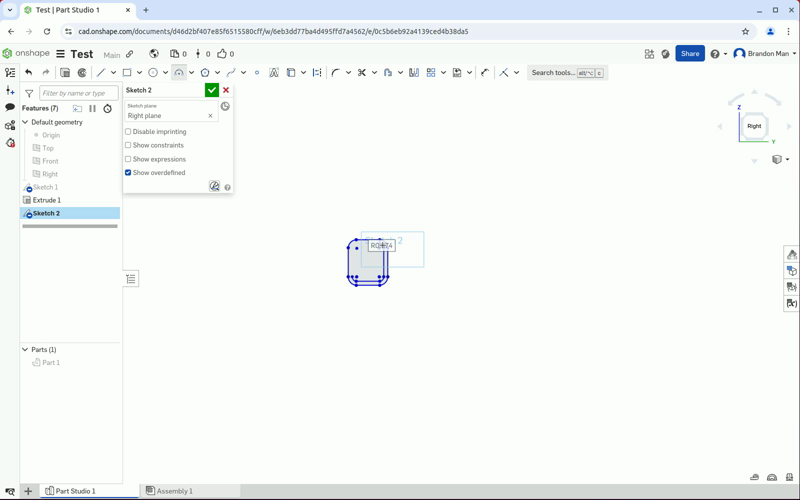
key(esc)
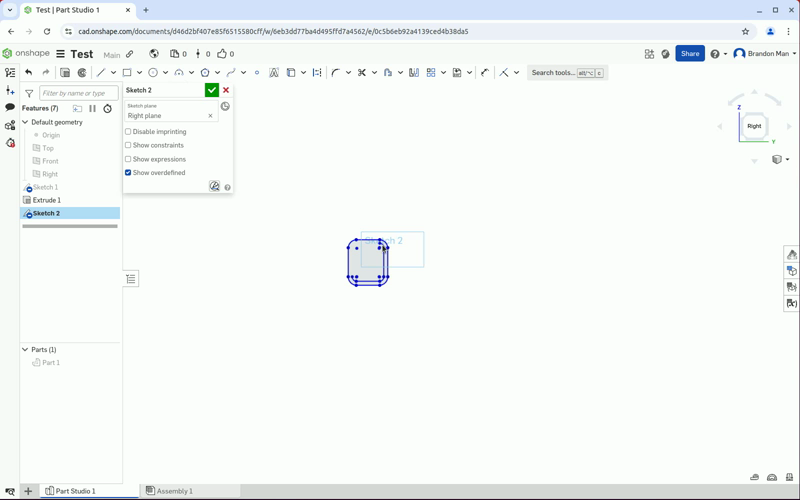
key(l)
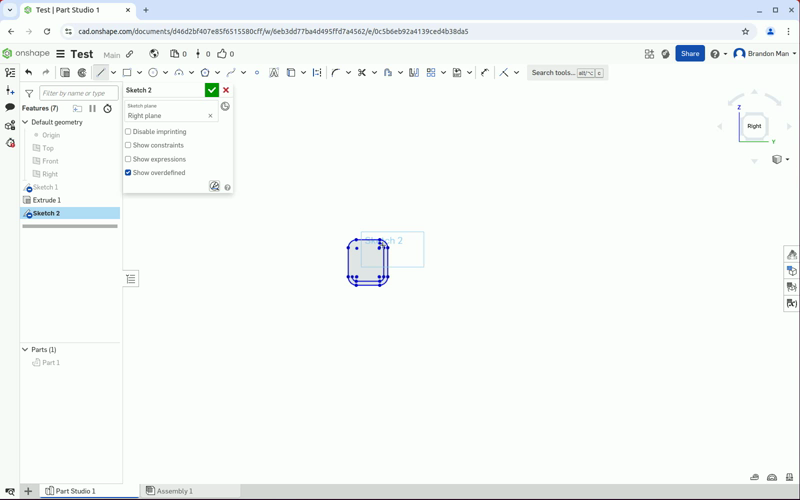
mouse_move(379, 243)
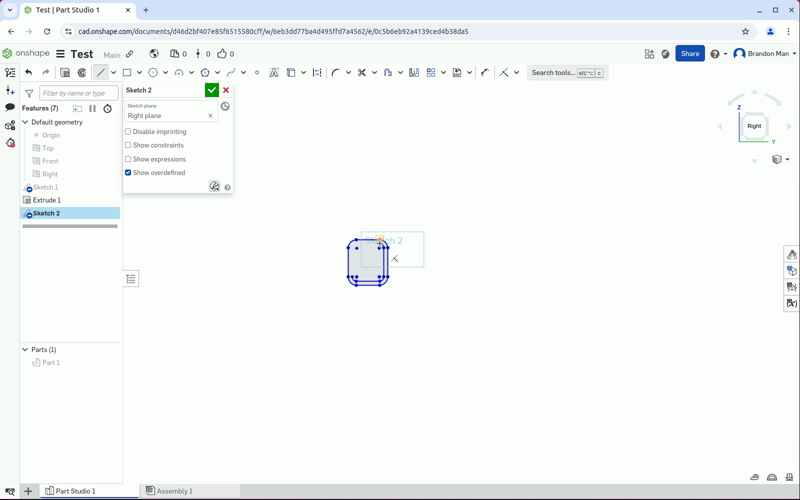
scroll(6)
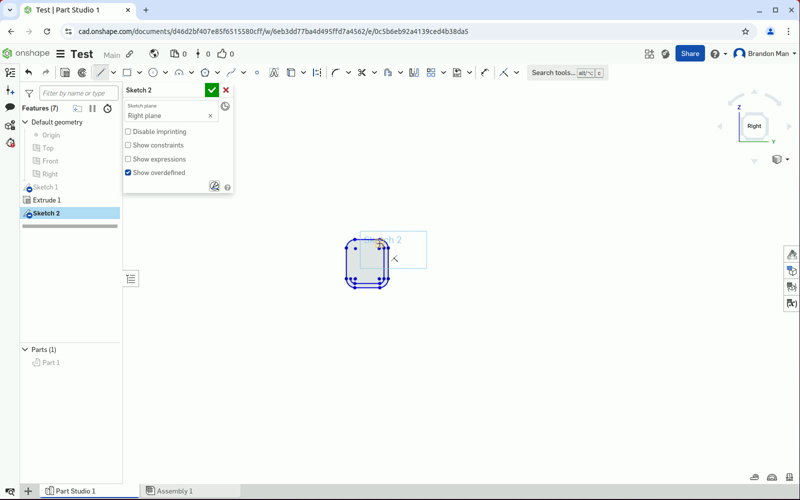
scroll(6)
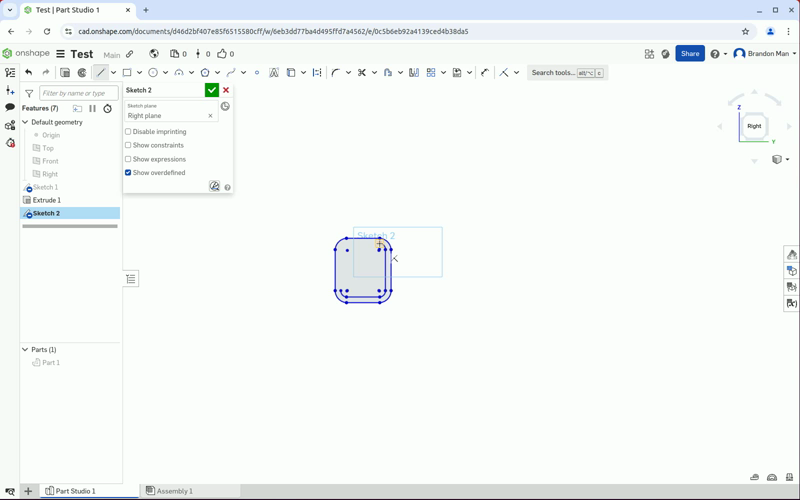
scroll(6)
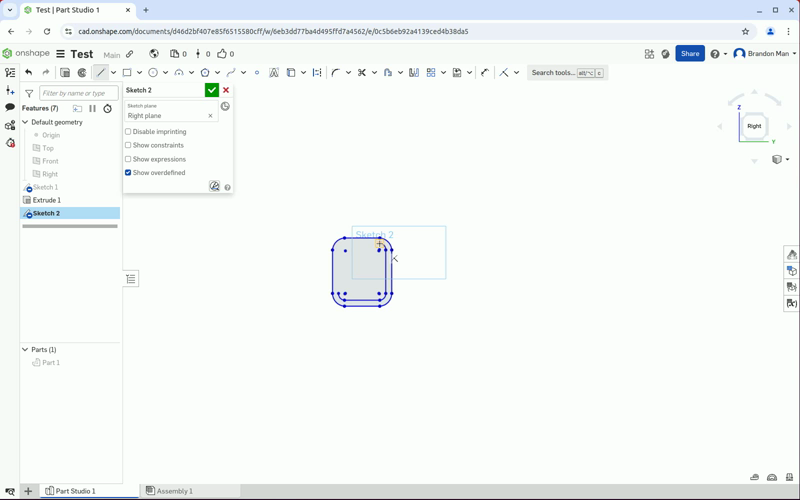
scroll(6)
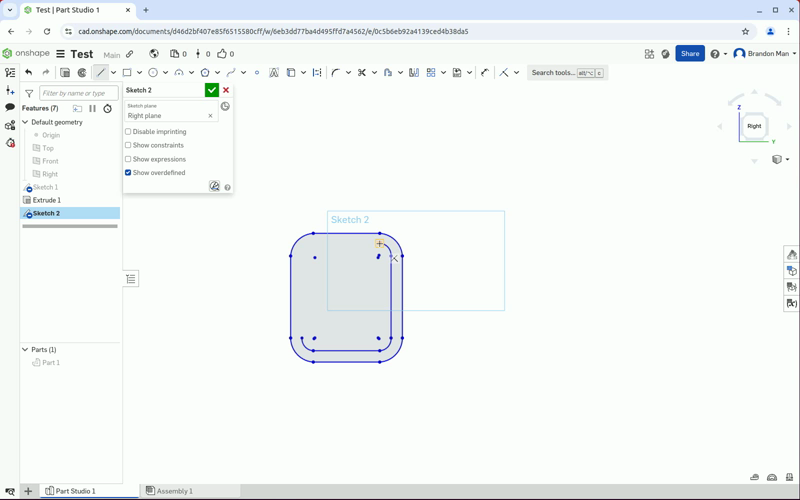
scroll(6)
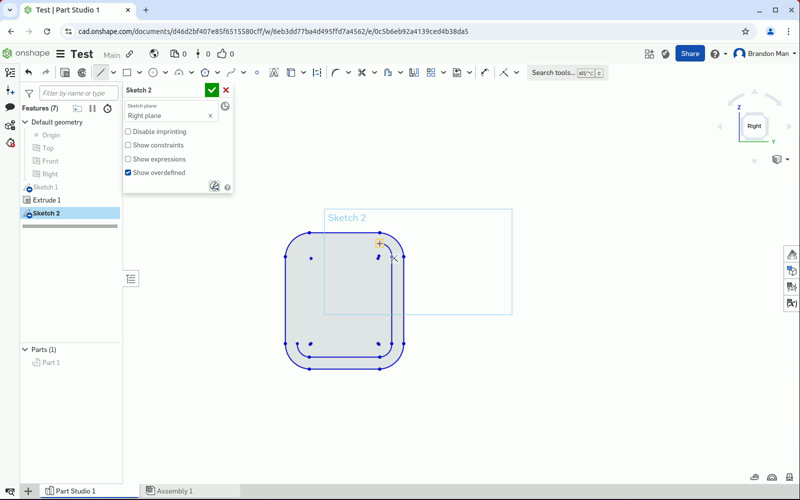
scroll(6)
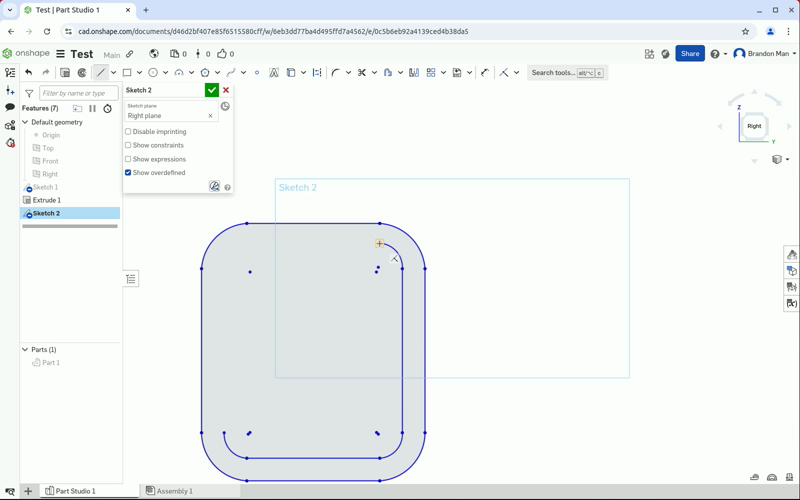
scroll(6)
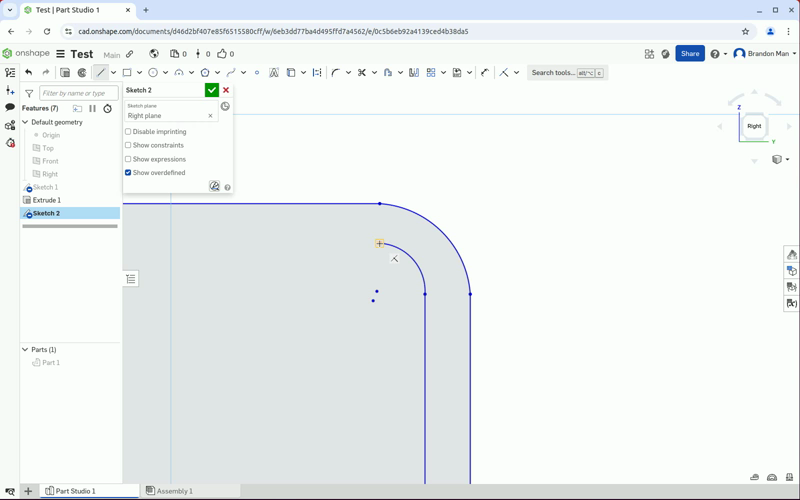
click(379, 243)
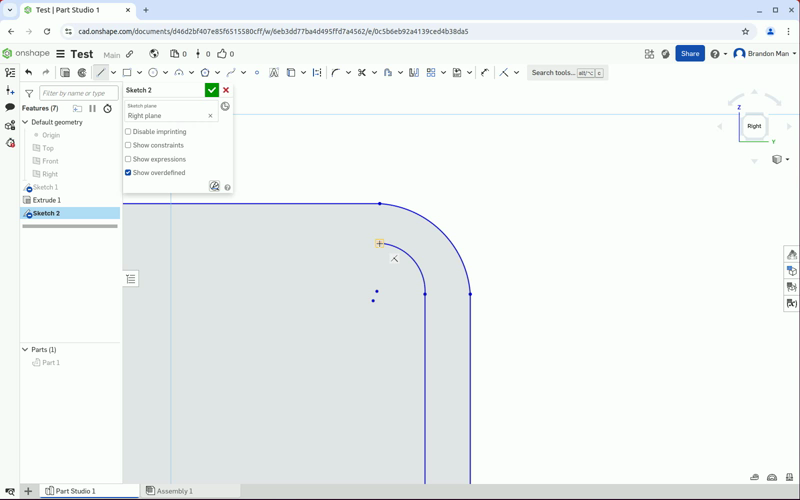
scroll(-6)
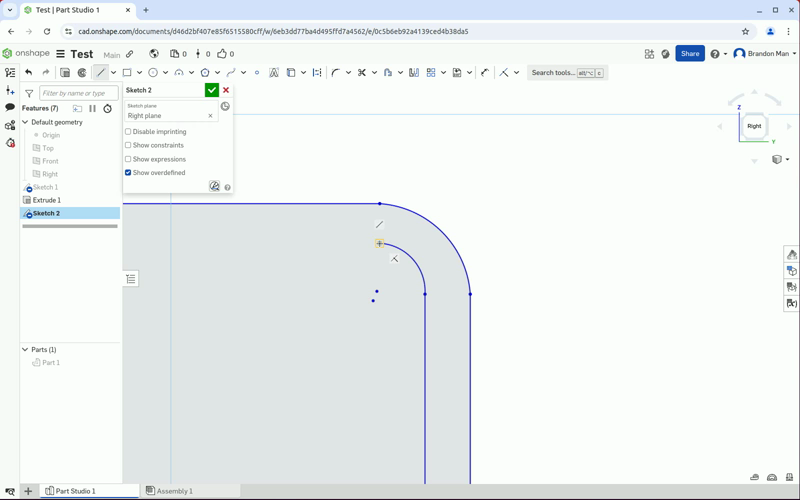
scroll(-6)
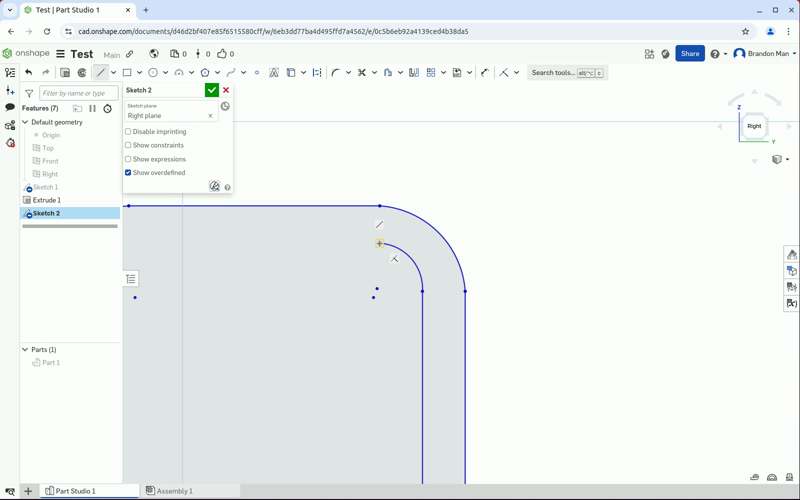
scroll(-6)
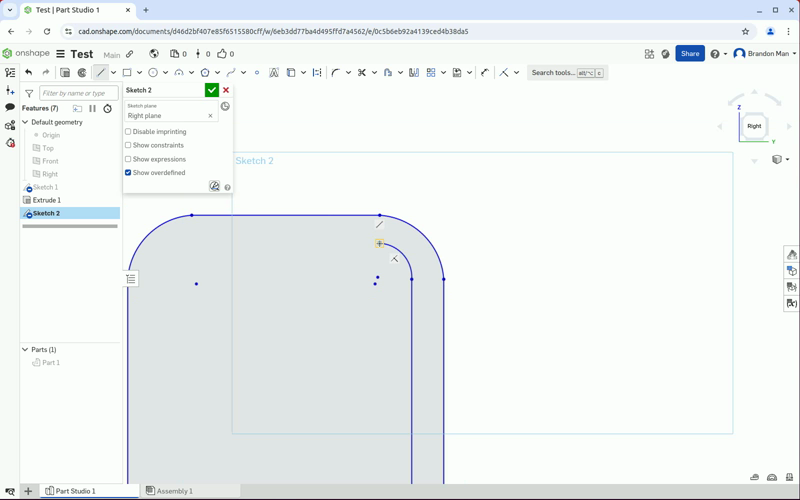
scroll(-6)
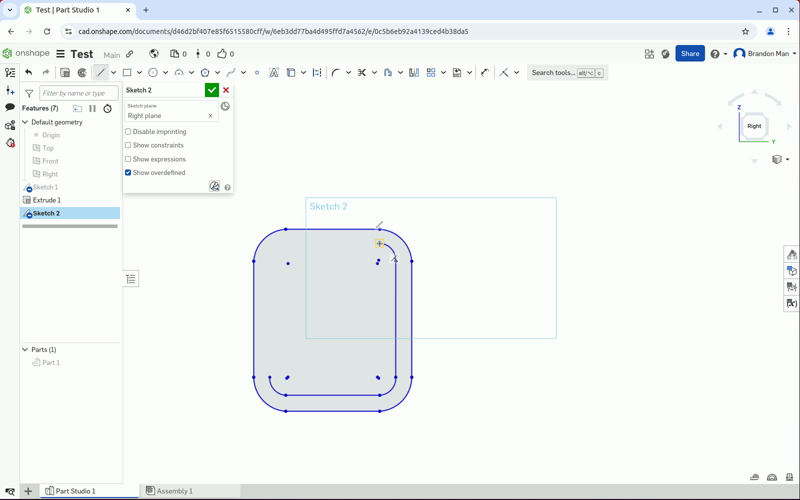
scroll(-6)
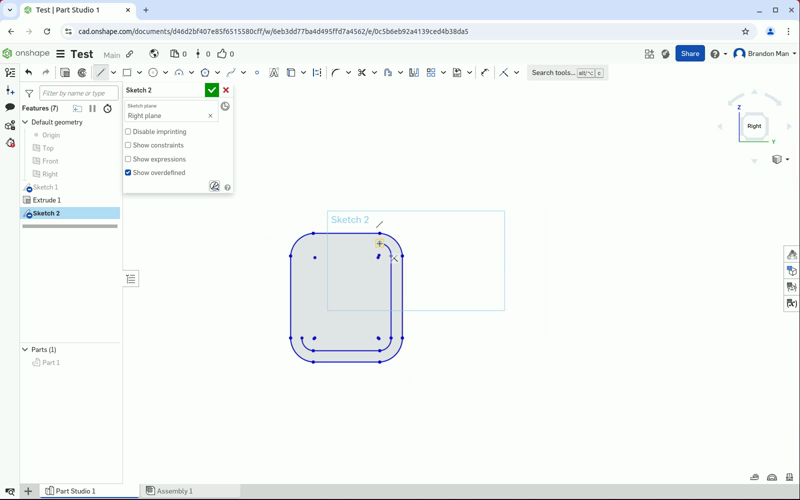
scroll(-6)
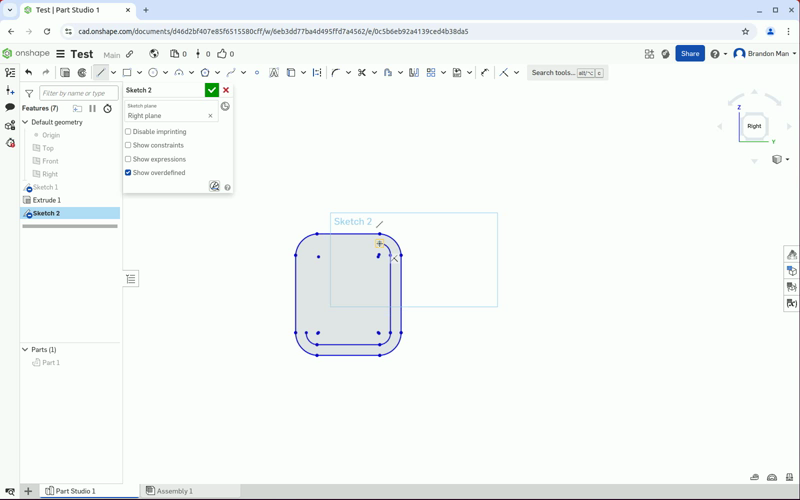
scroll(-6)
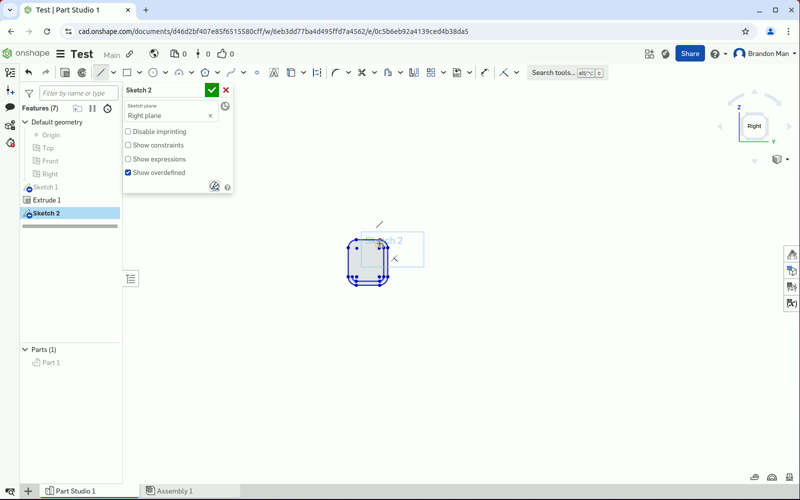
key_down(shift)
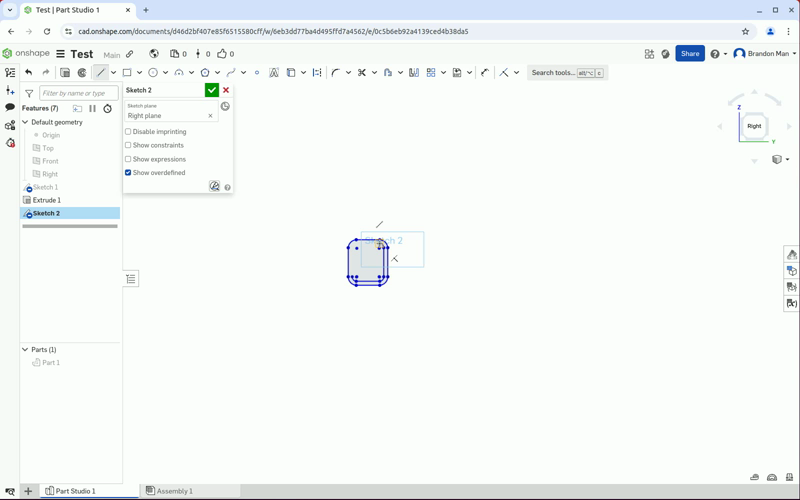
mouse_move(409, 243)
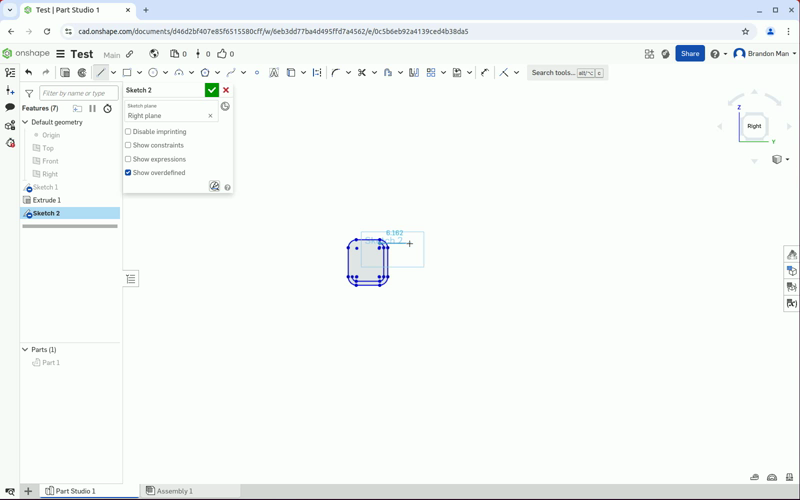
mouse_move(356, 243)
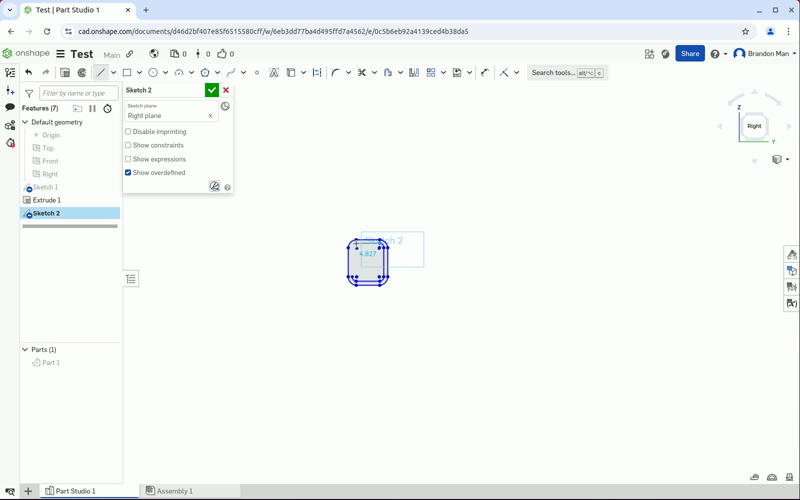
scroll(6)
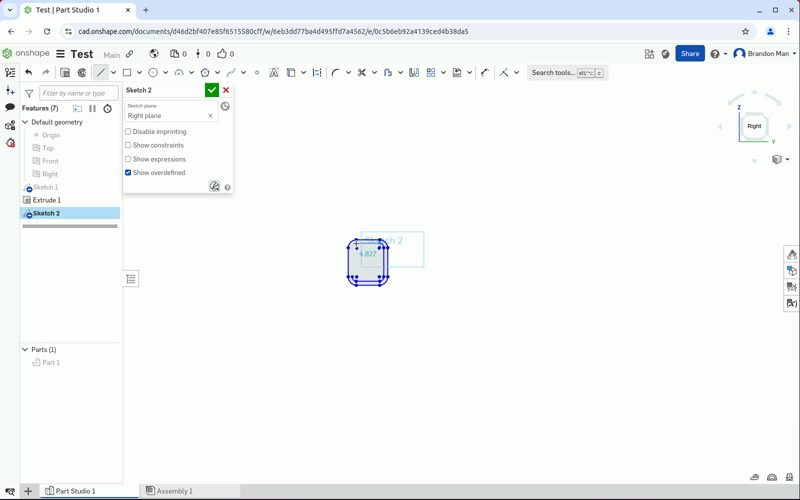
scroll(6)
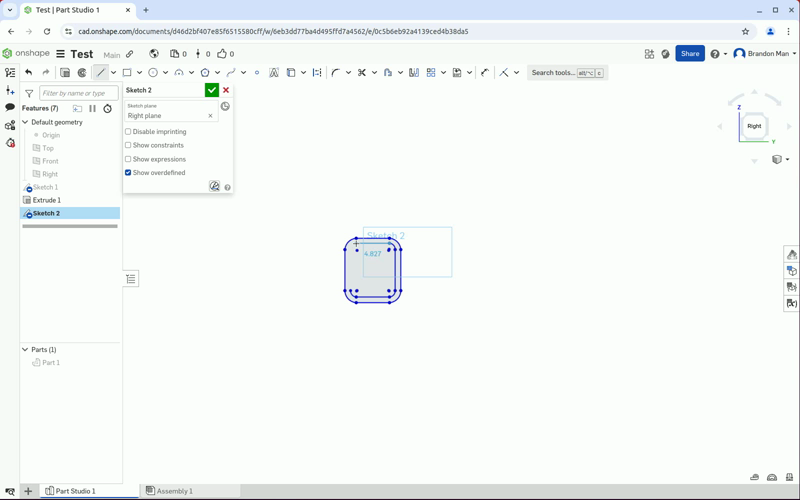
scroll(6)
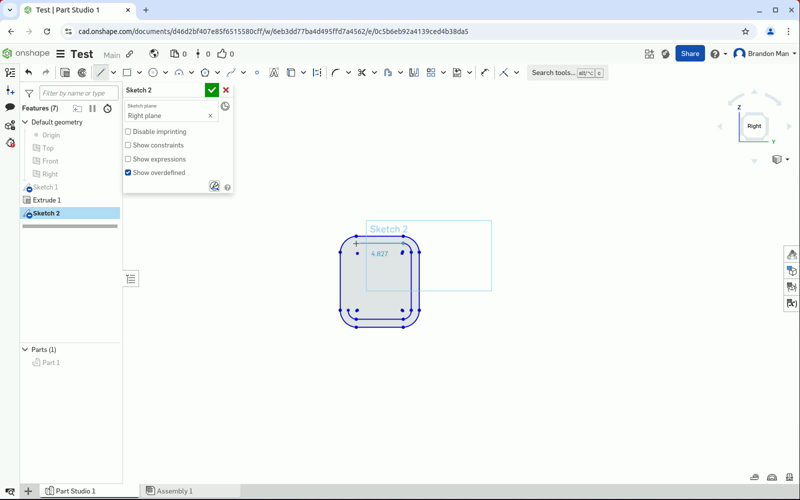
scroll(6)
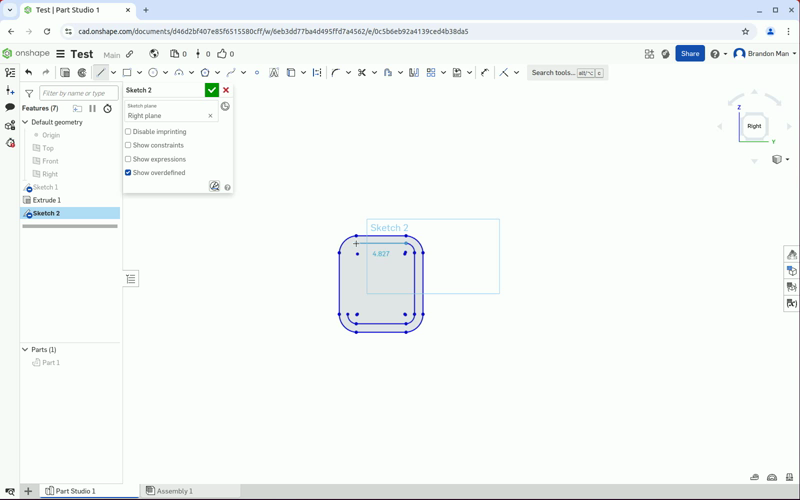
scroll(6)
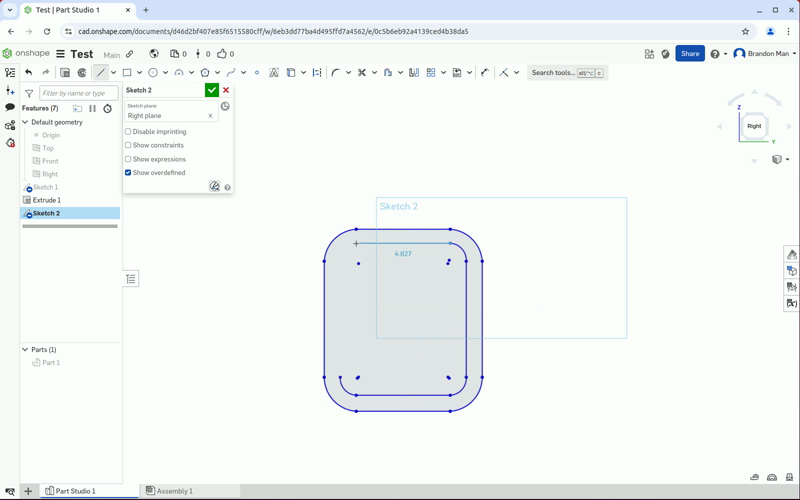
scroll(6)
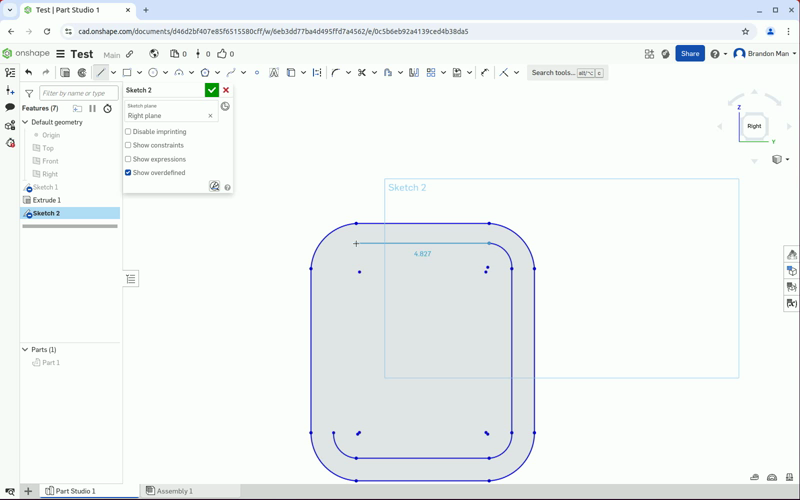
scroll(6)
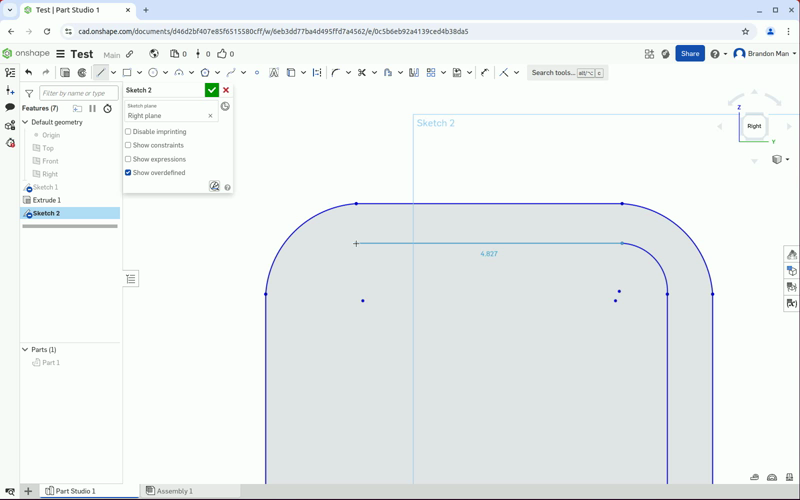
click(356, 243)
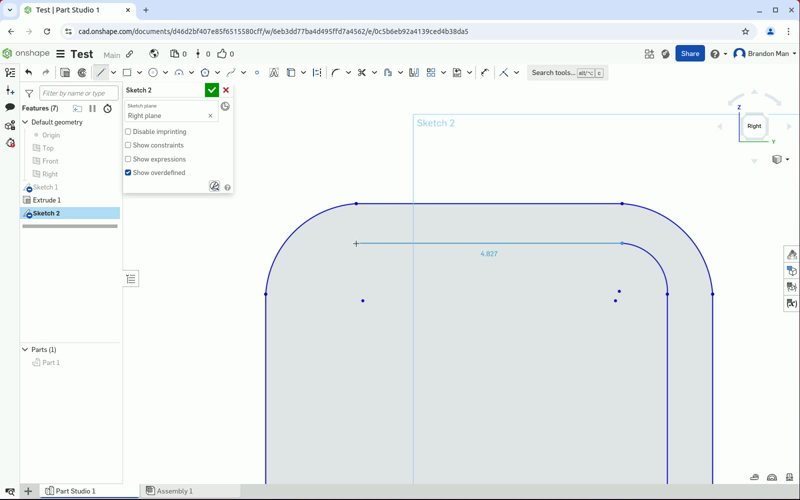
scroll(-6)
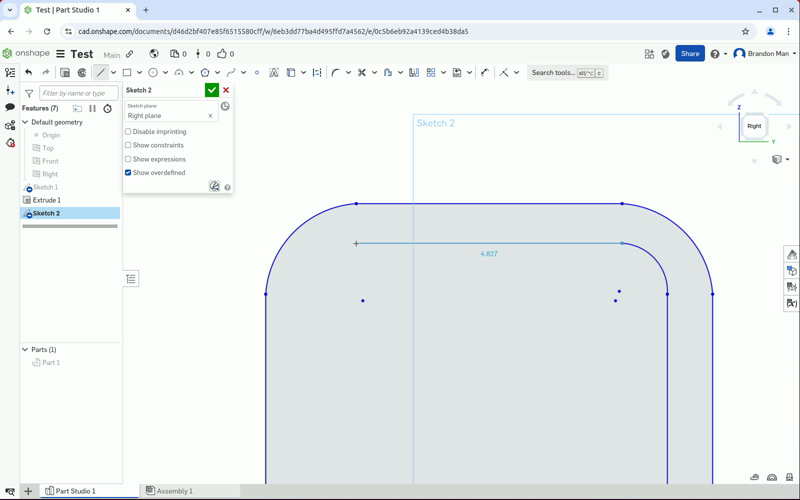
scroll(-6)
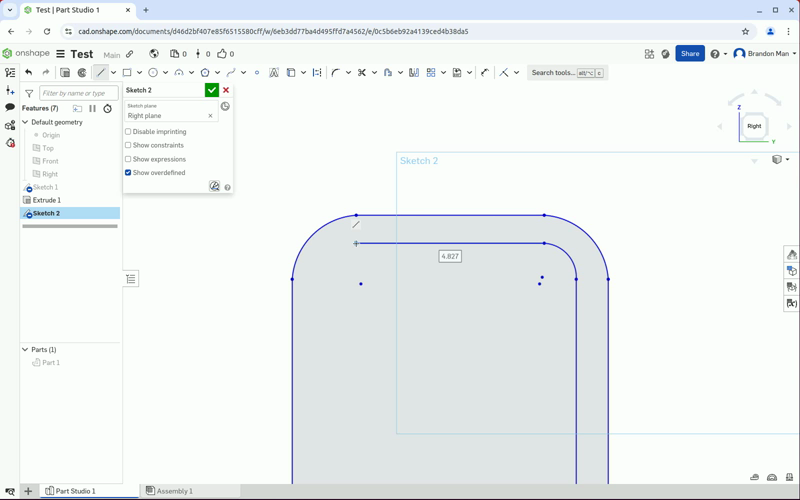
scroll(-6)
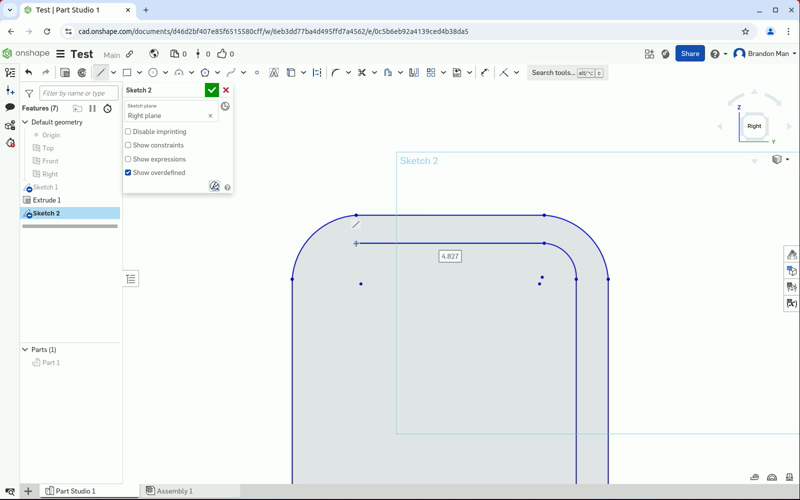
scroll(-6)
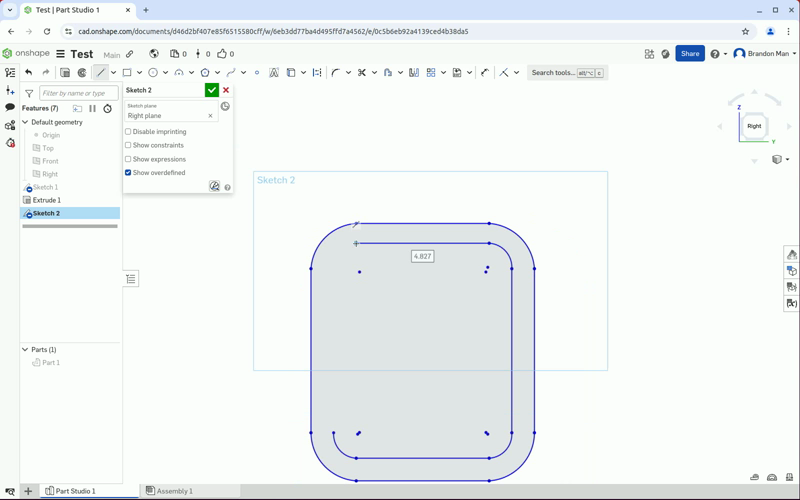
scroll(-6)
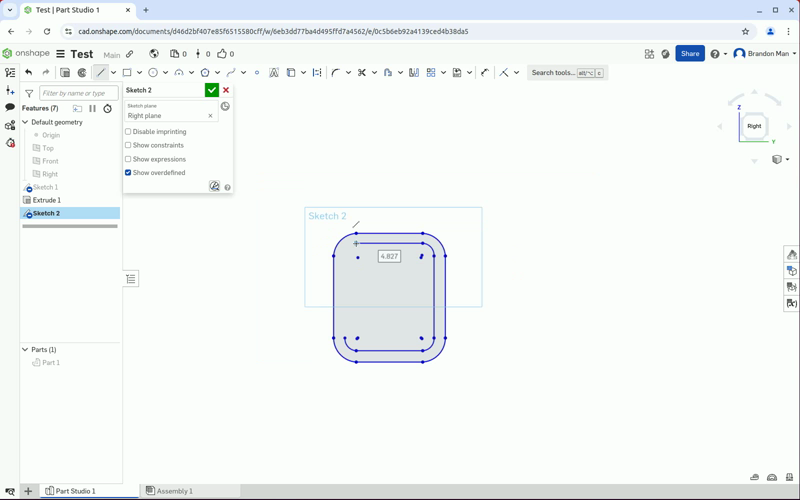
scroll(-6)
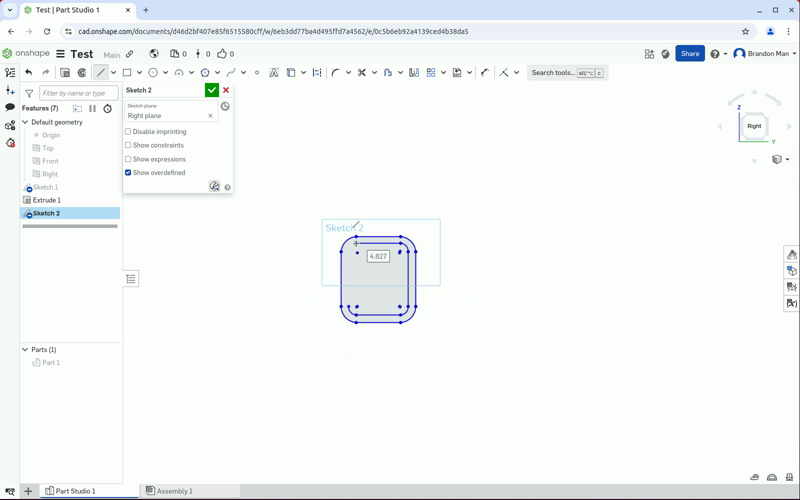
scroll(-6)
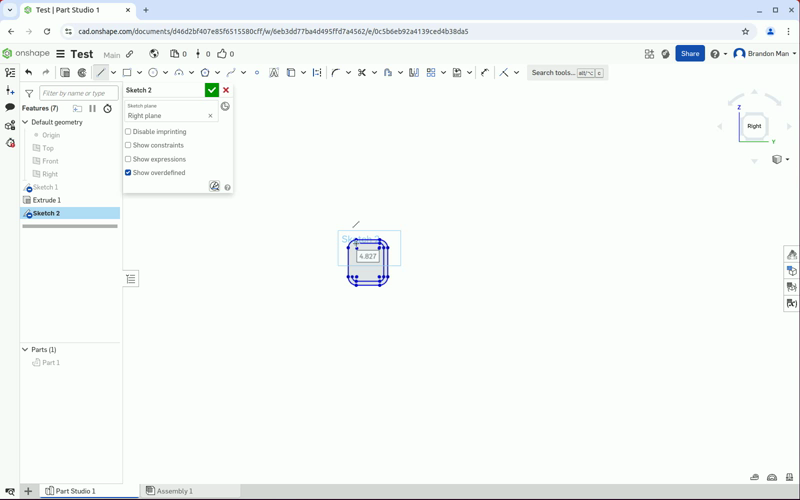
key_up(shift)
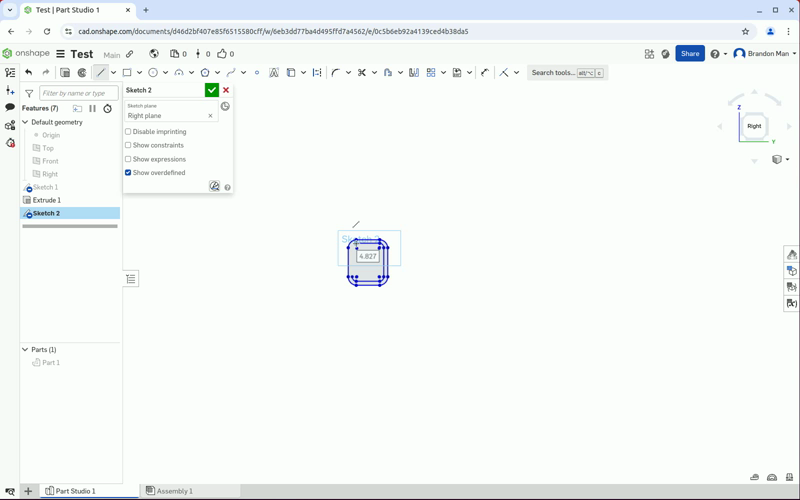
key(esc)
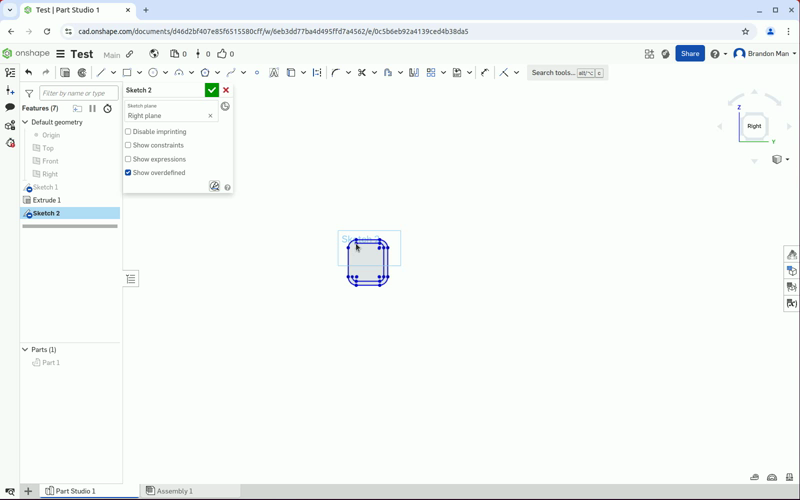
key(a)
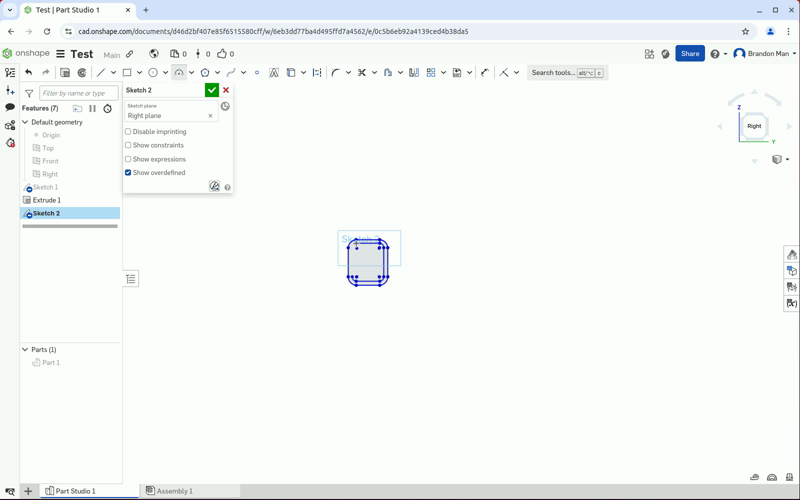
mouse_move(356, 243)
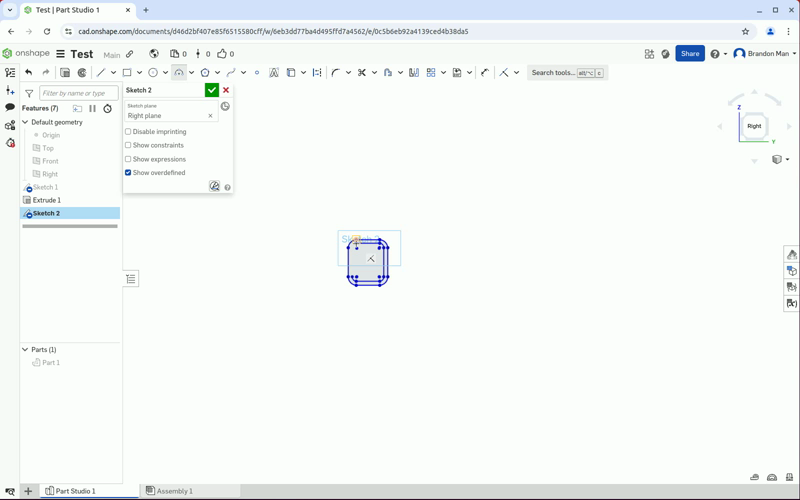
scroll(6)
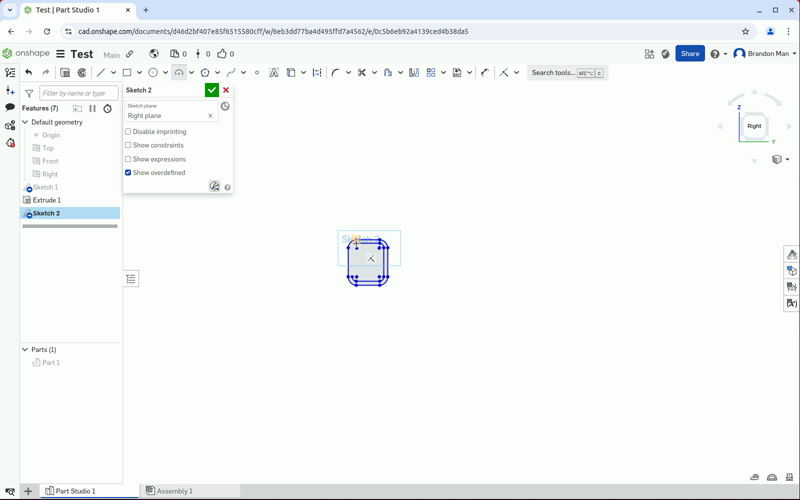
scroll(6)
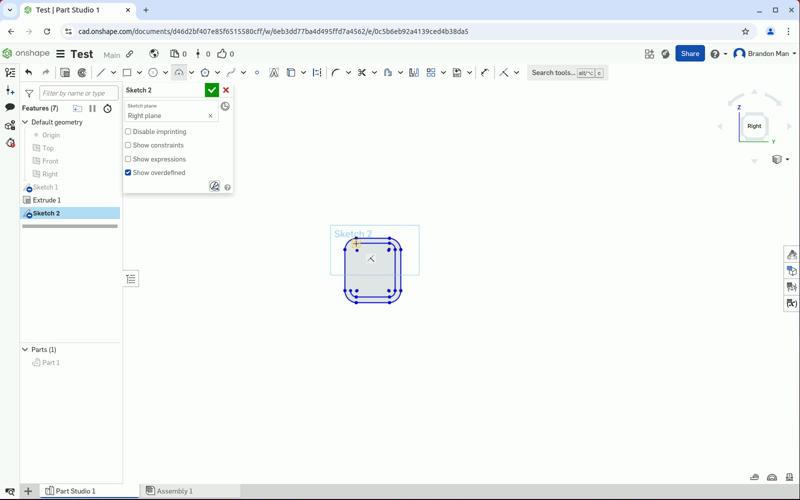
scroll(6)
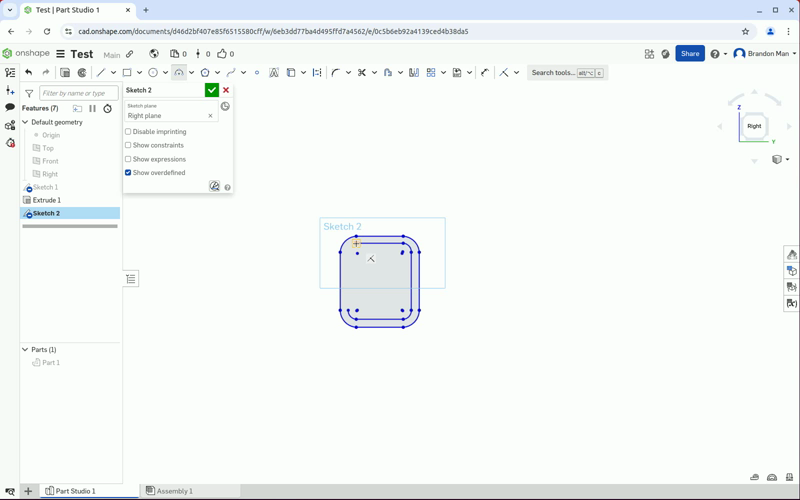
scroll(6)
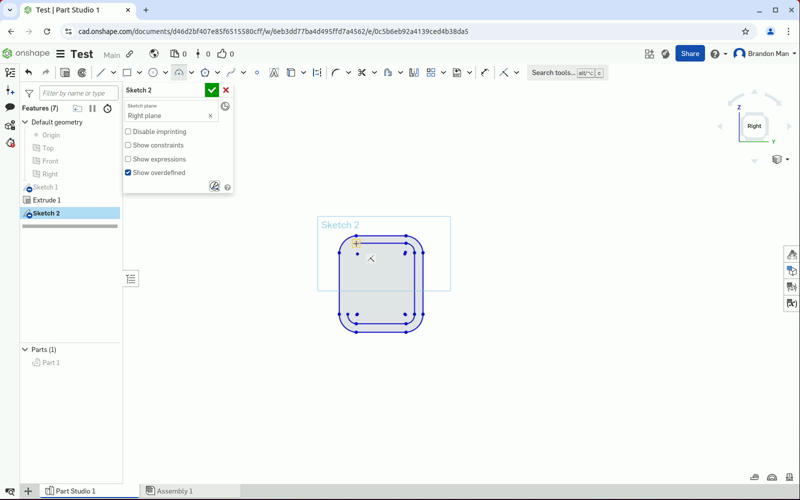
scroll(6)
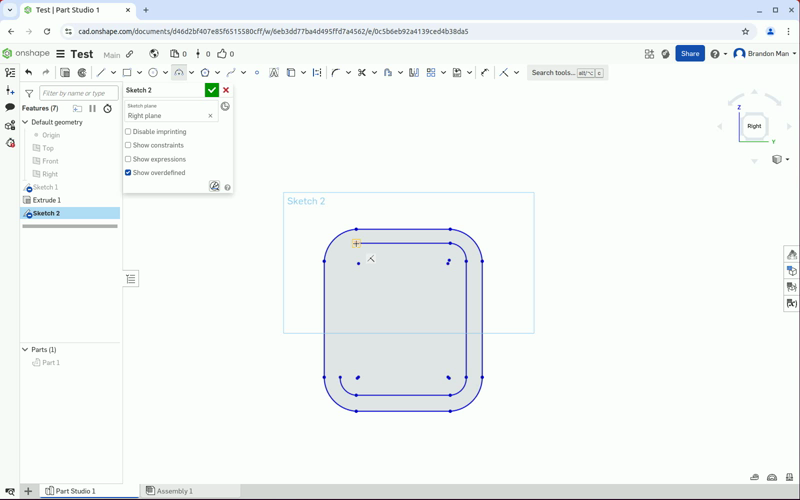
scroll(6)
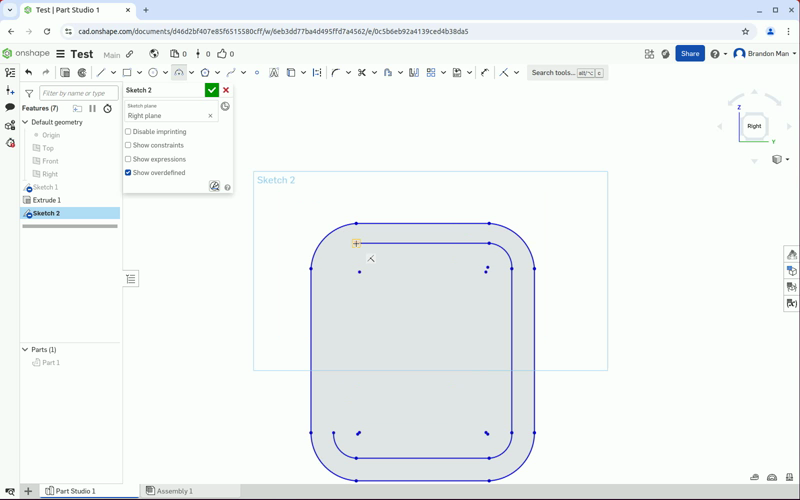
scroll(6)
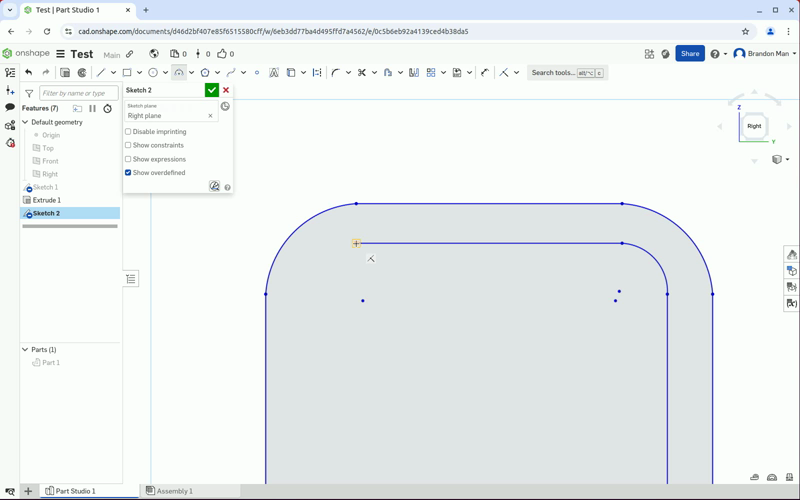
click(356, 243)
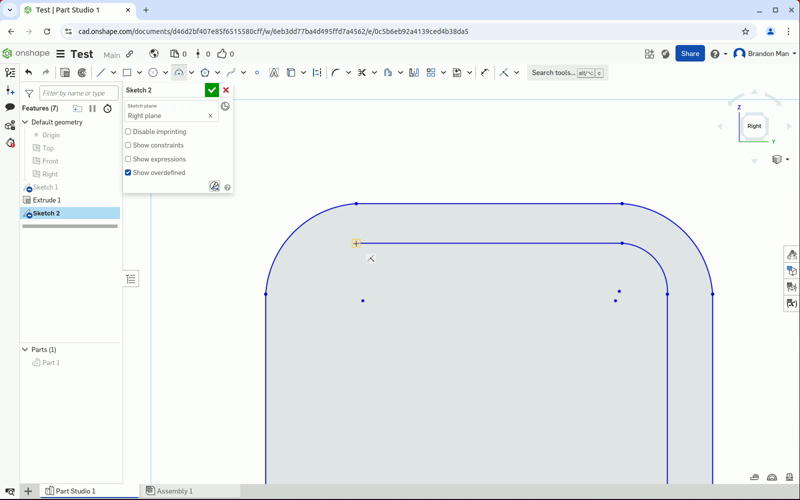
scroll(-6)
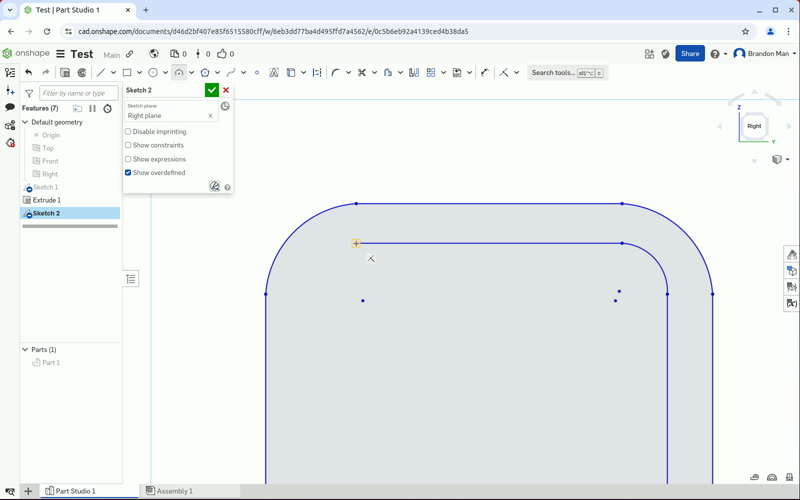
scroll(-6)
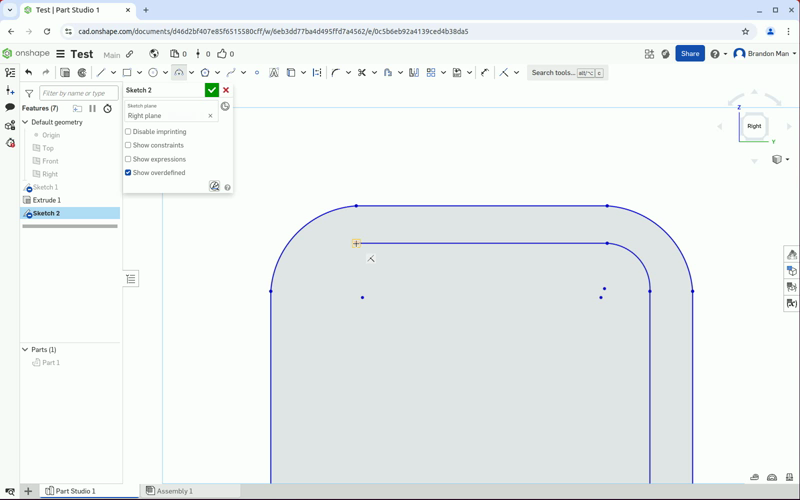
scroll(-6)
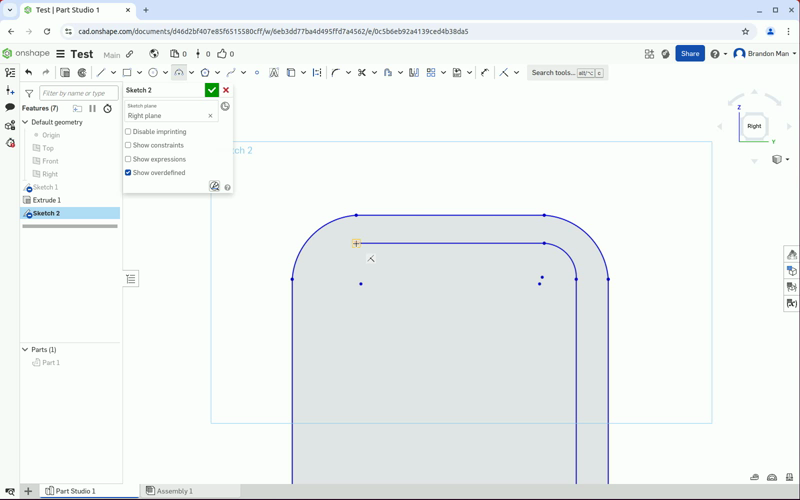
scroll(-6)
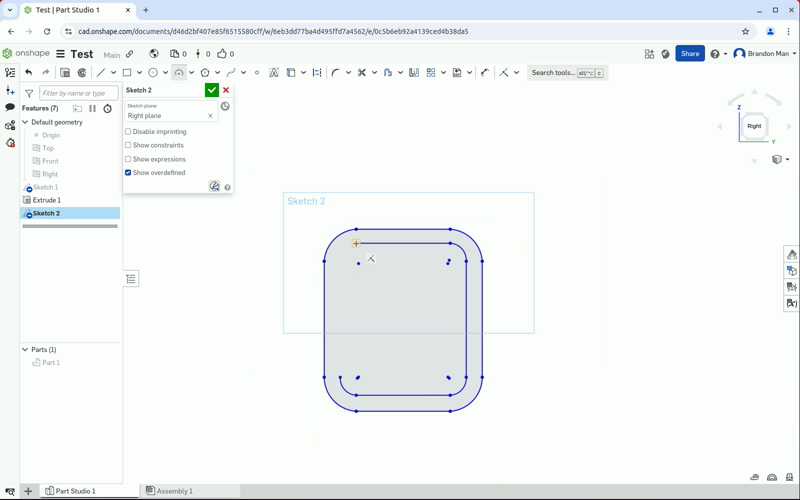
scroll(-6)
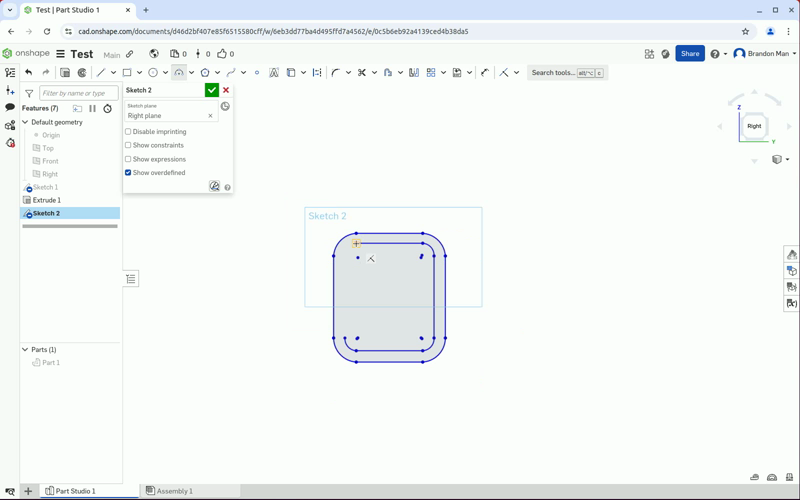
scroll(-6)
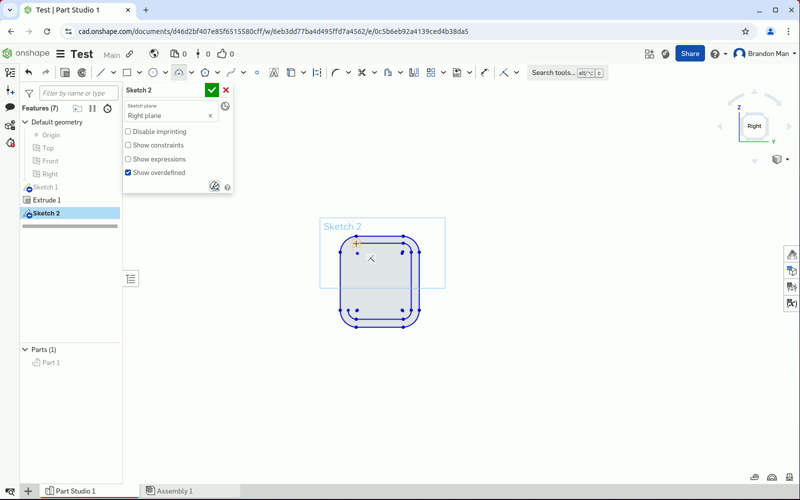
scroll(-6)
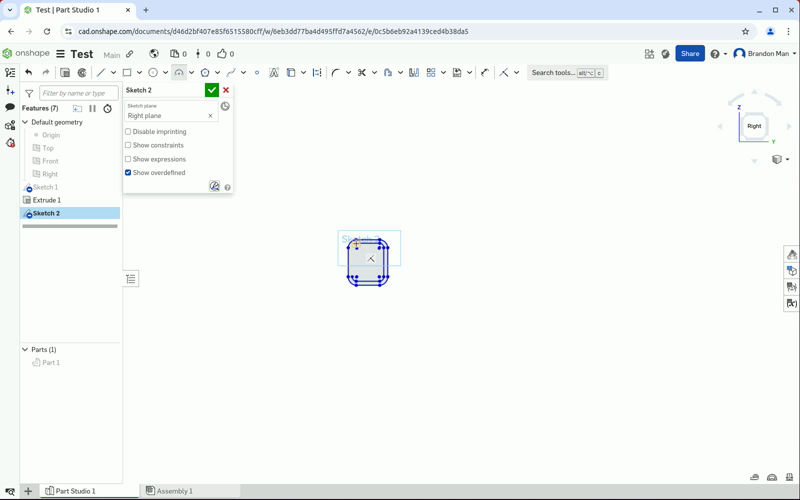
key_down(shift)
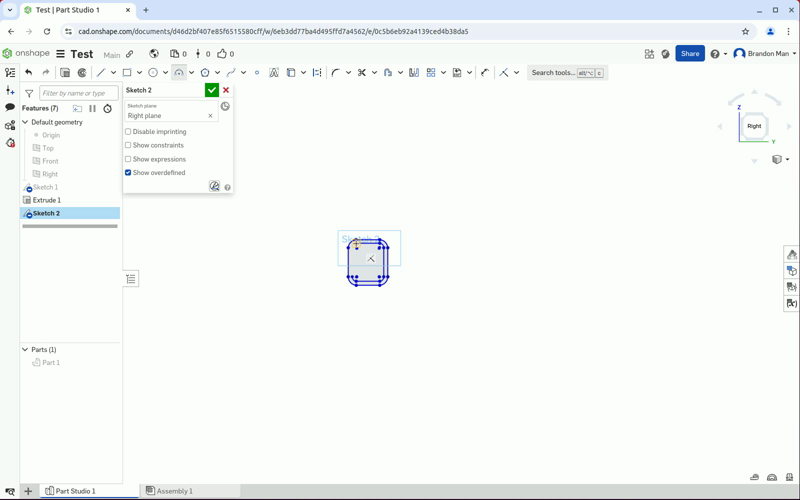
mouse_move(352, 247)
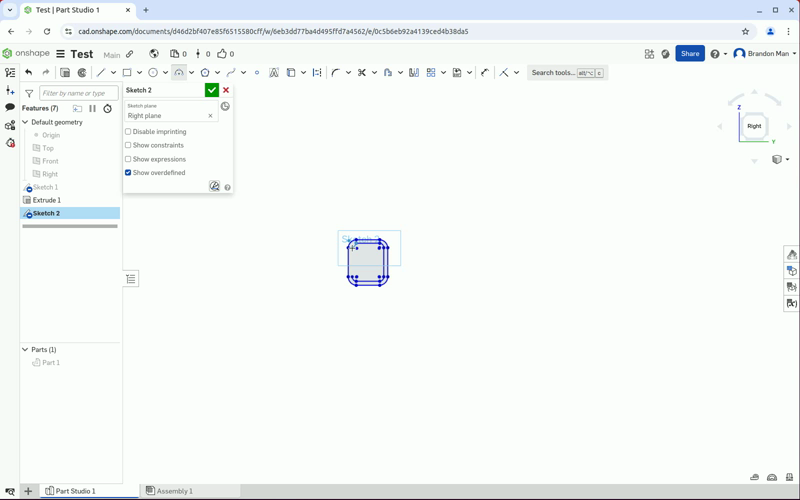
scroll(6)
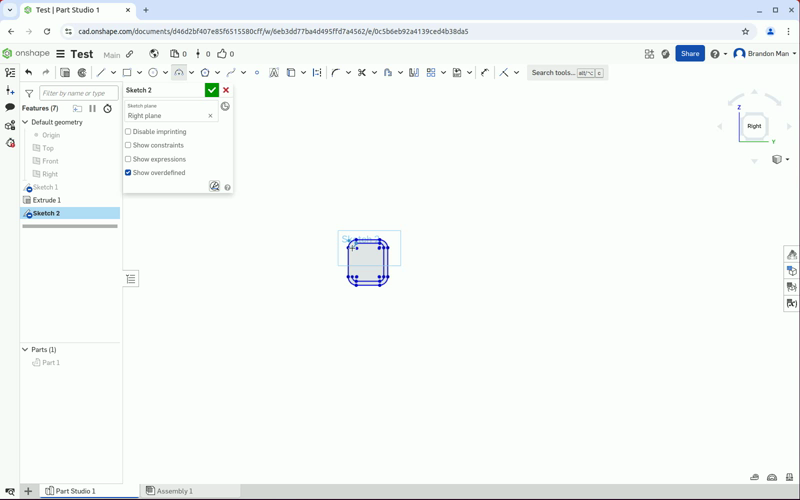
scroll(6)
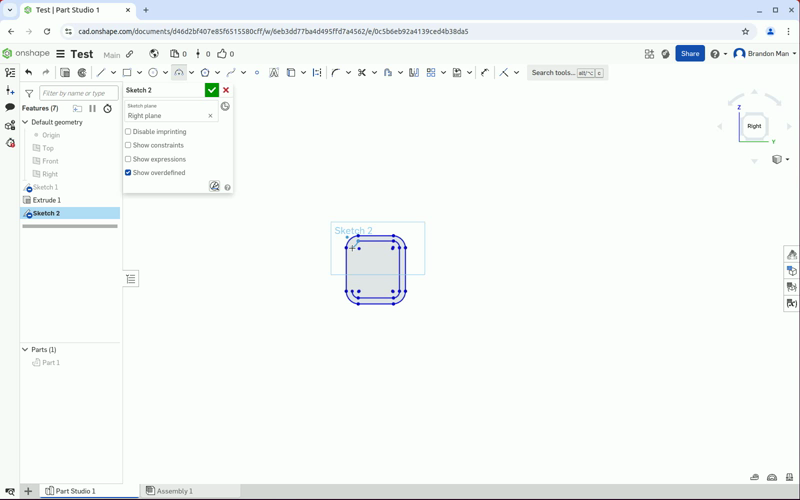
scroll(6)
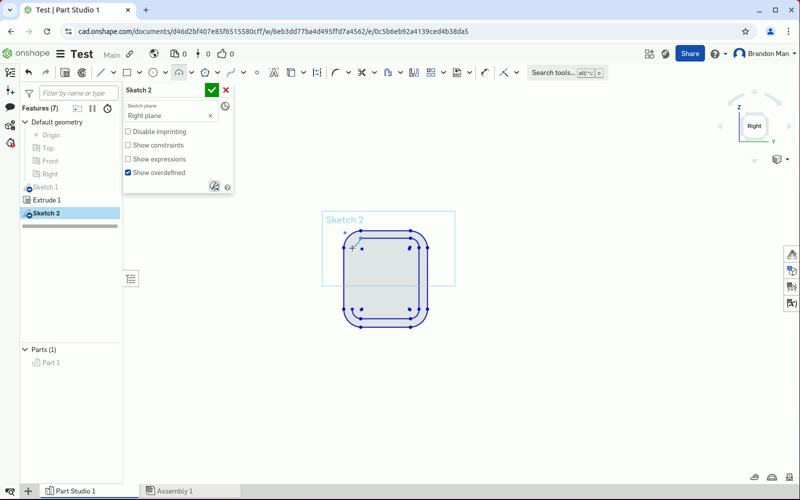
scroll(6)
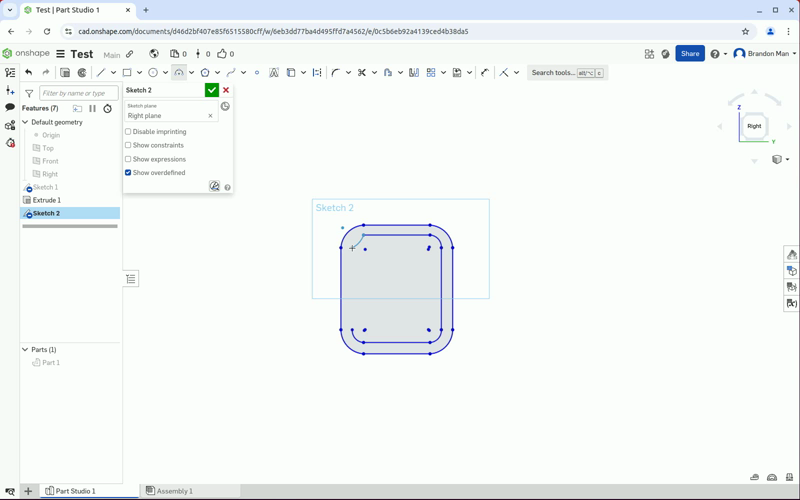
scroll(6)
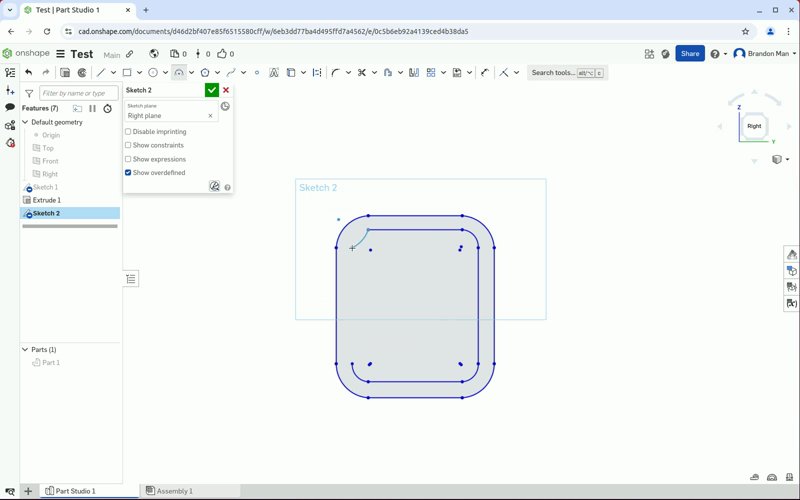
scroll(6)
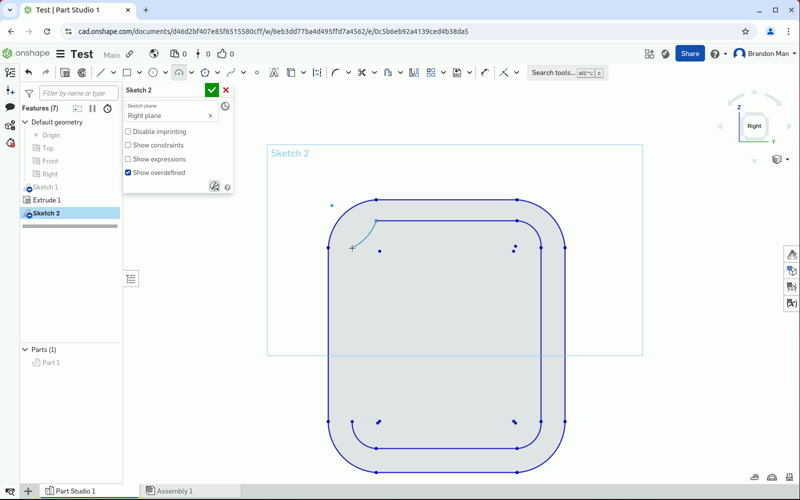
scroll(6)
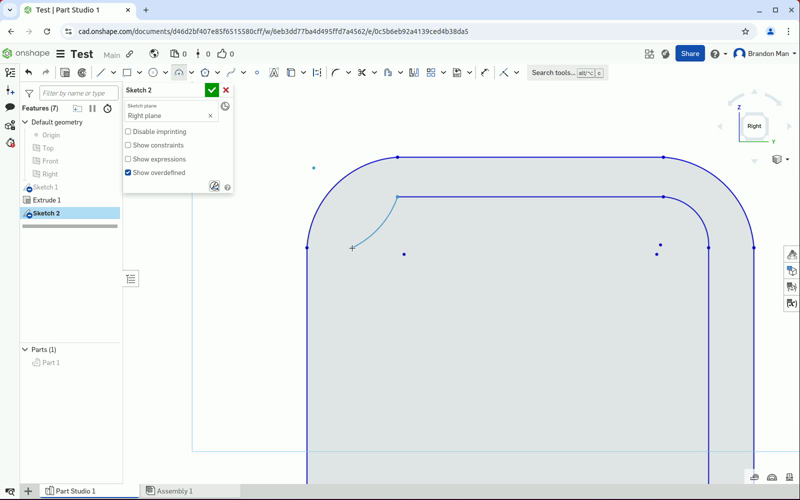
click(352, 247)
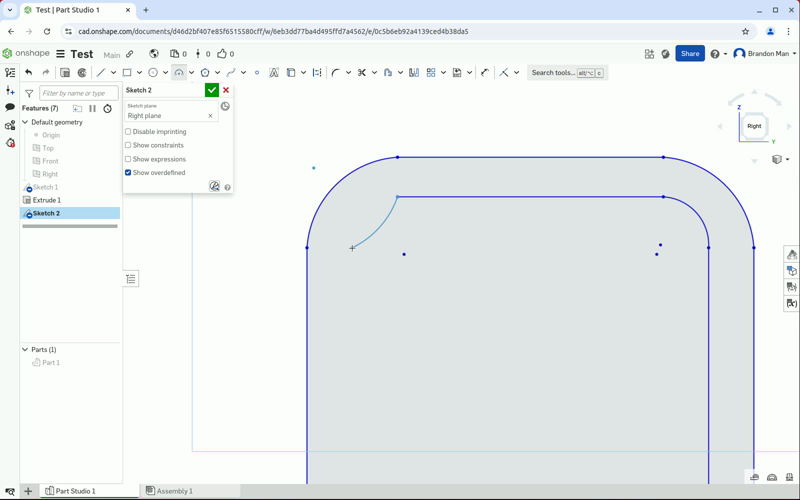
scroll(-6)
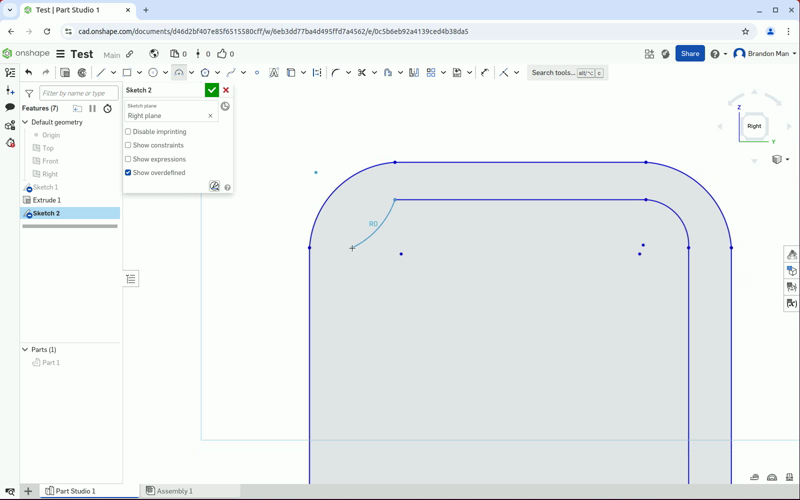
scroll(-6)
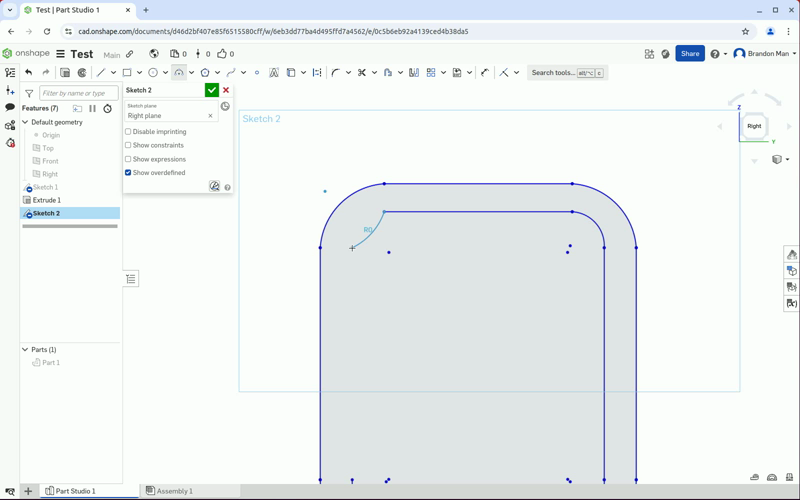
scroll(-6)
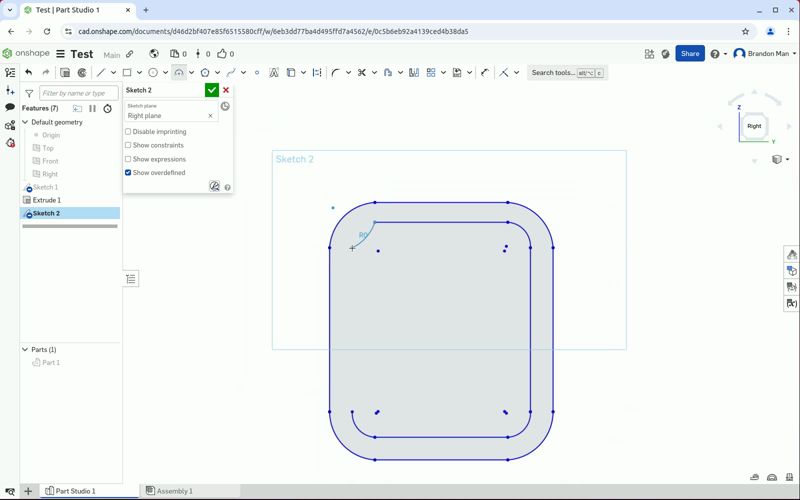
scroll(-6)
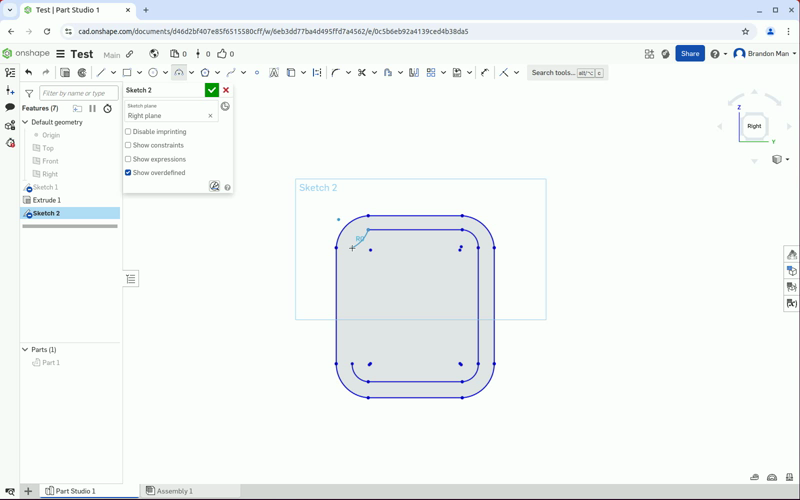
scroll(-6)
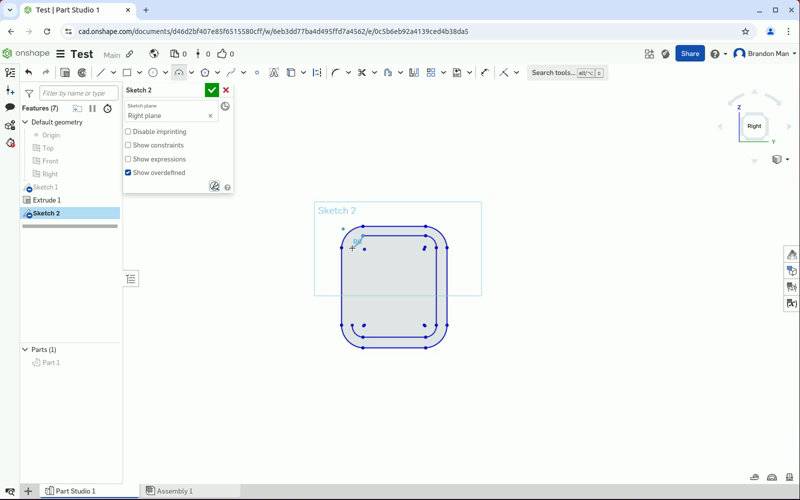
scroll(-6)
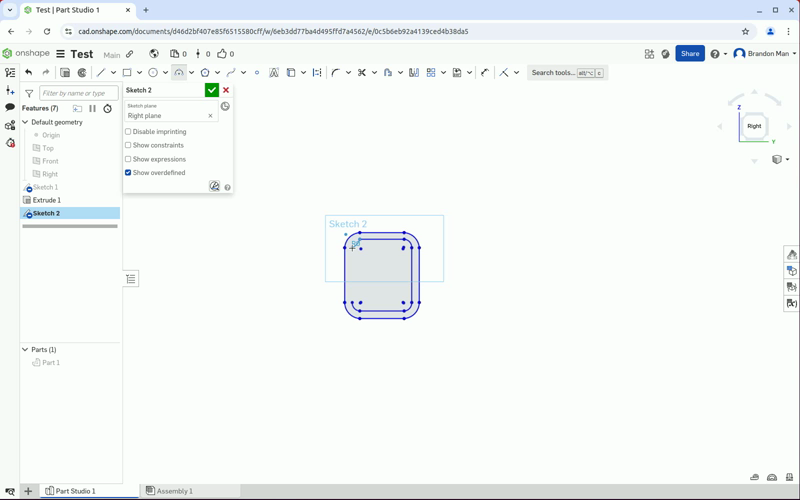
scroll(-6)
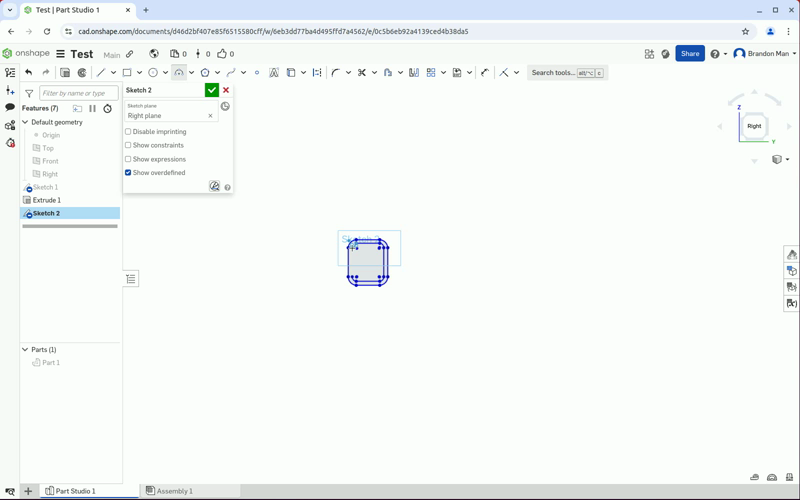
mouse_move(353, 244)
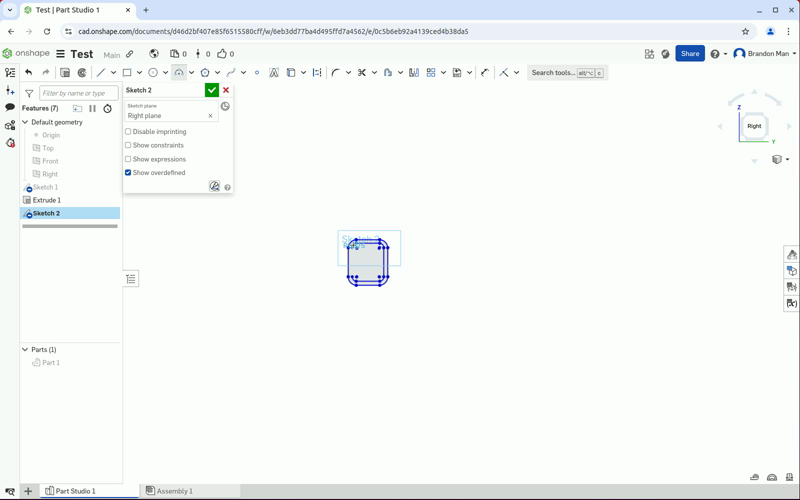
scroll(6)
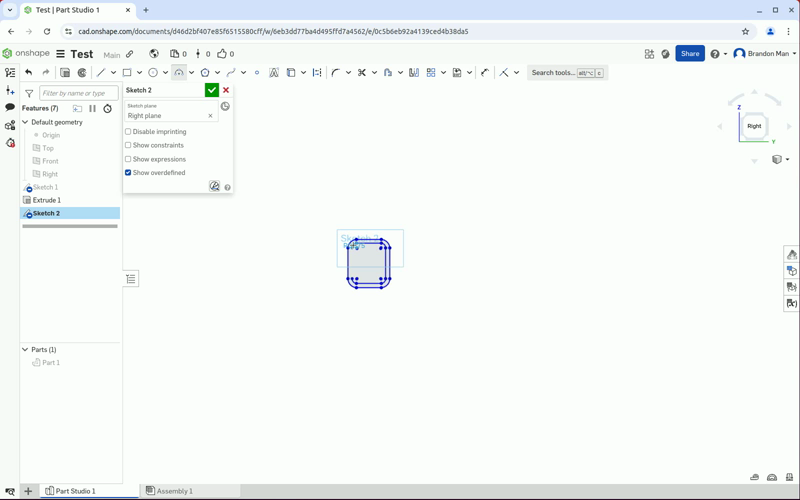
scroll(6)
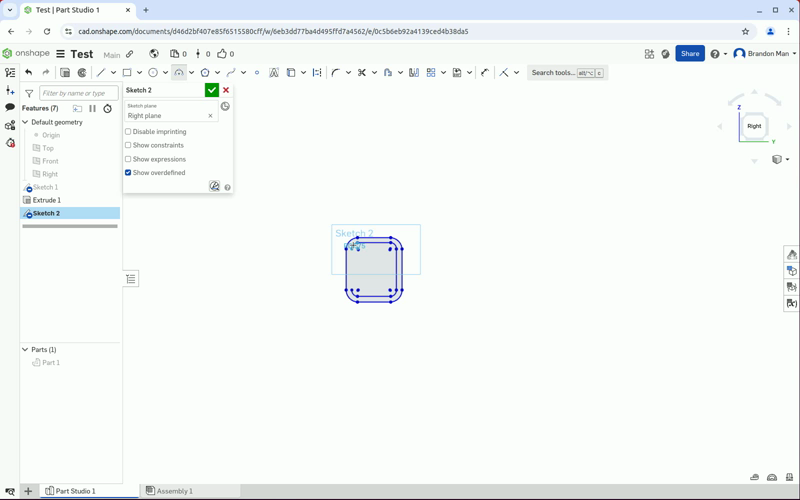
scroll(6)
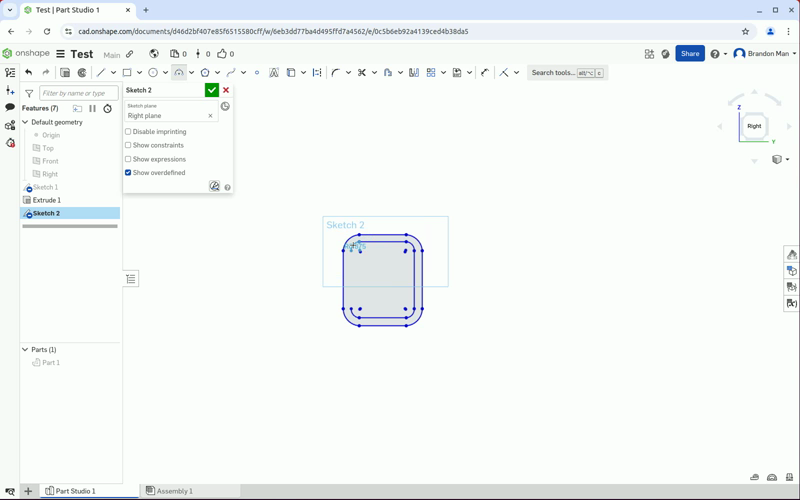
scroll(6)
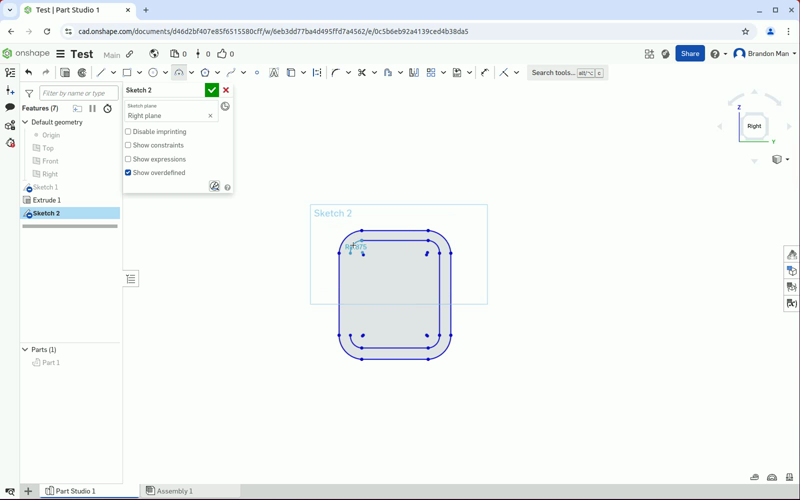
scroll(6)
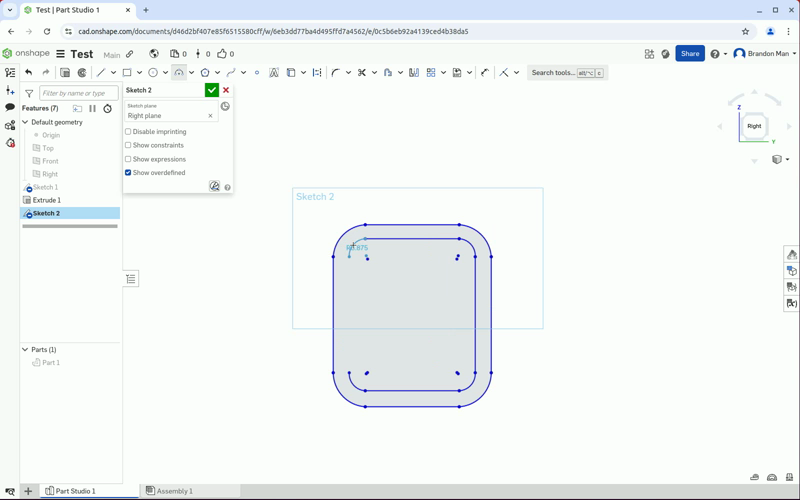
scroll(6)
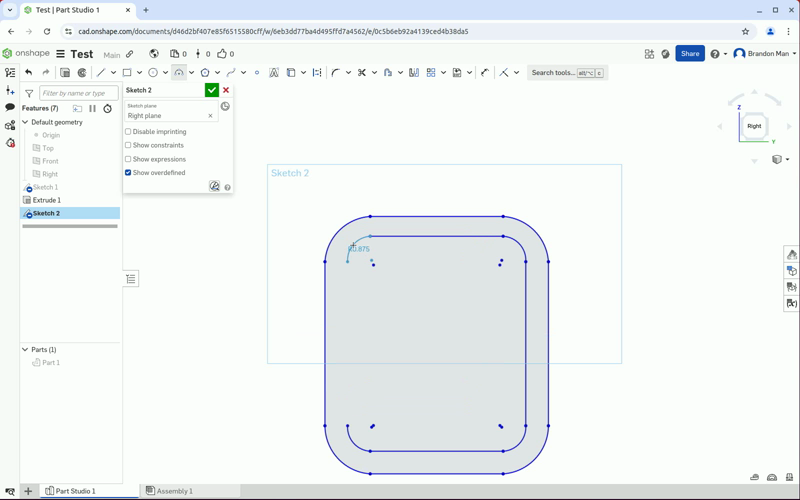
scroll(6)
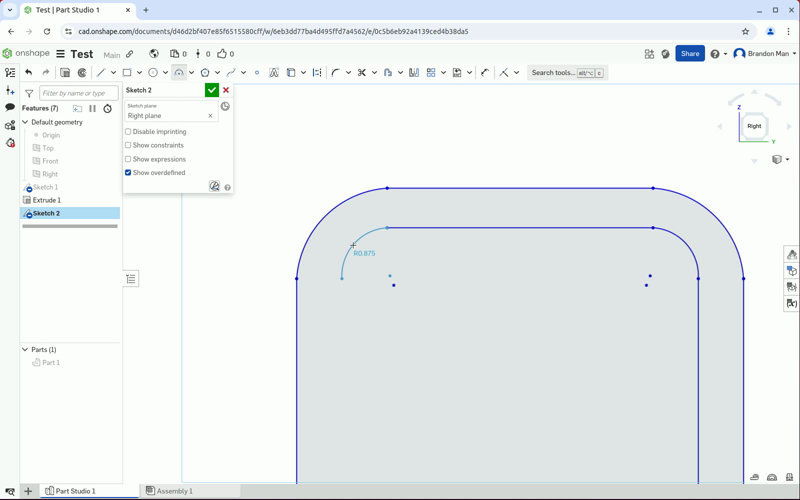
click(353, 244)
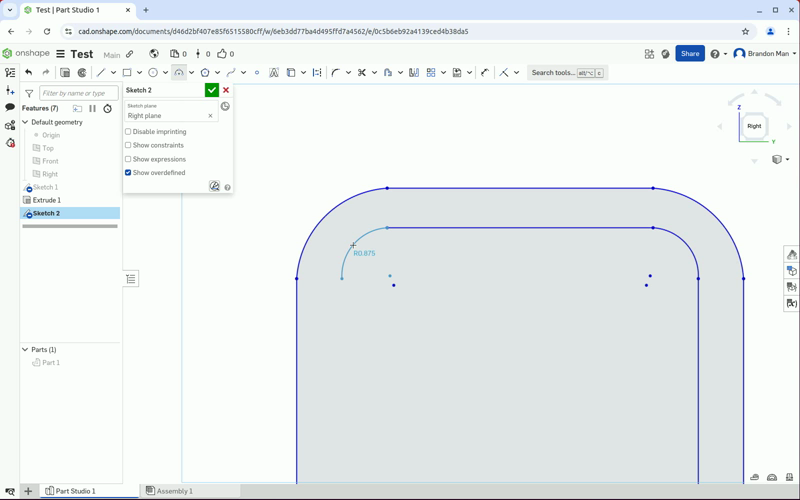
scroll(-6)
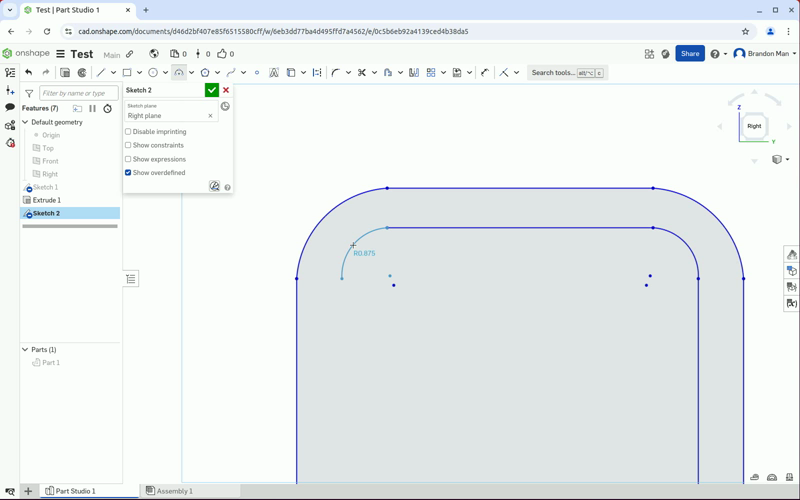
scroll(-6)
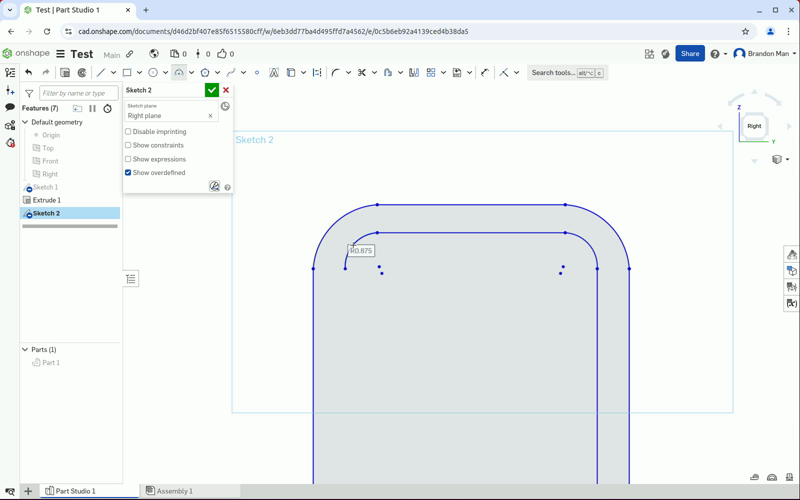
scroll(-6)
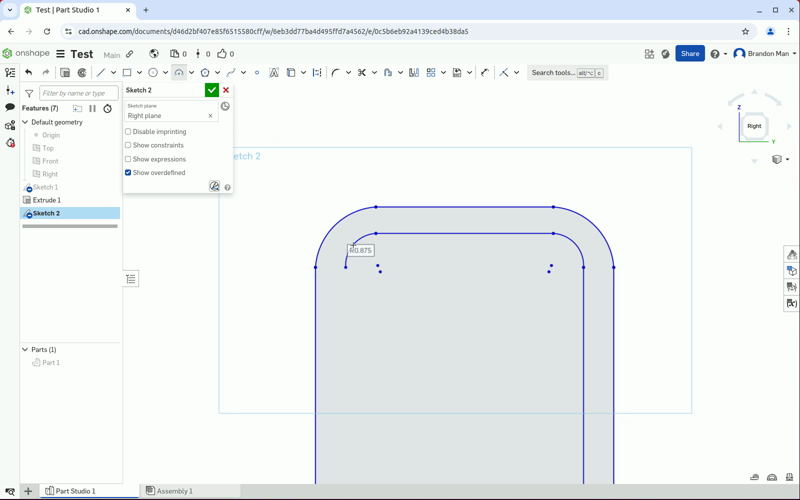
scroll(-6)
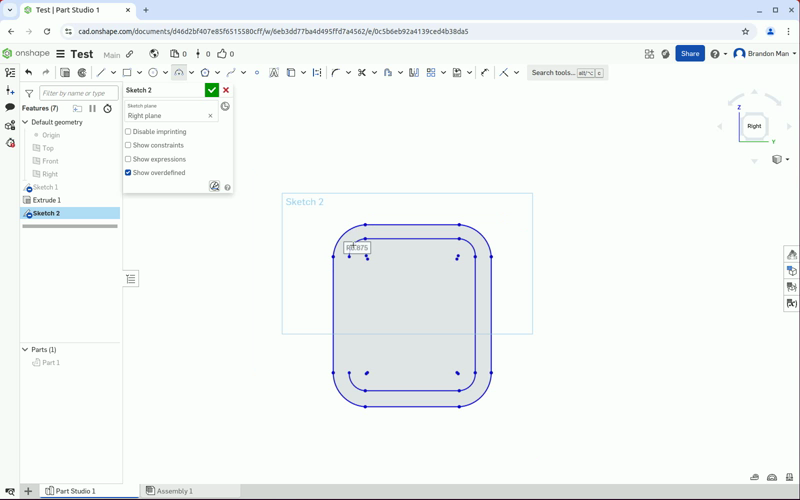
scroll(-6)
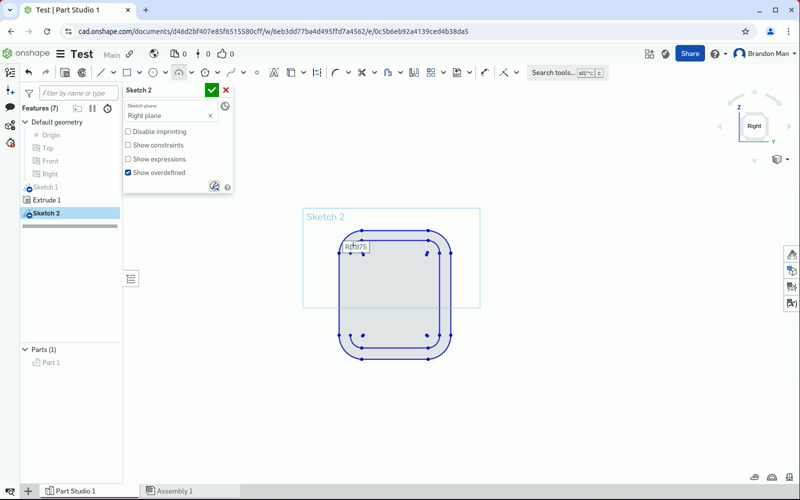
scroll(-6)
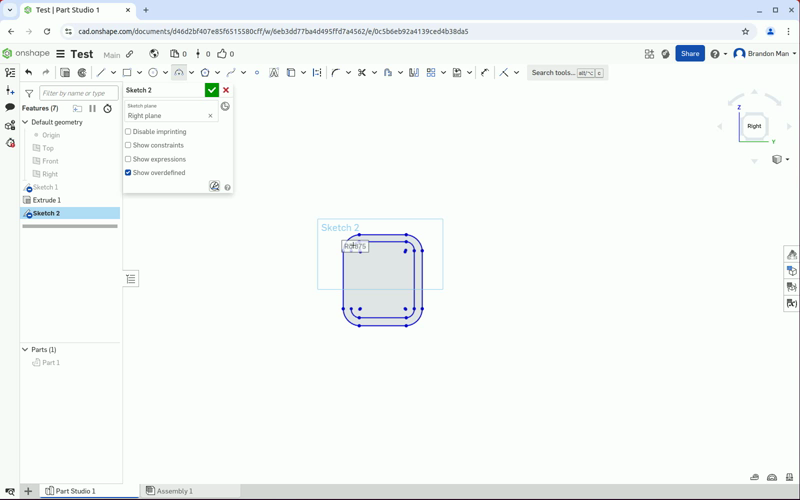
scroll(-6)
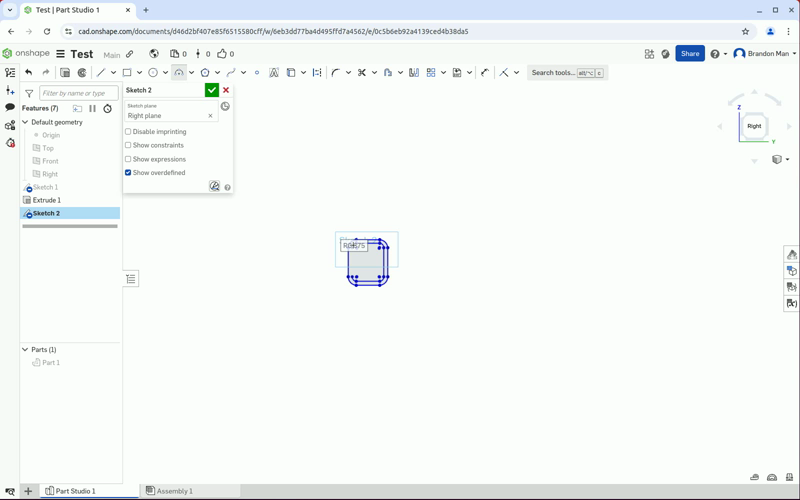
key_up(shift)
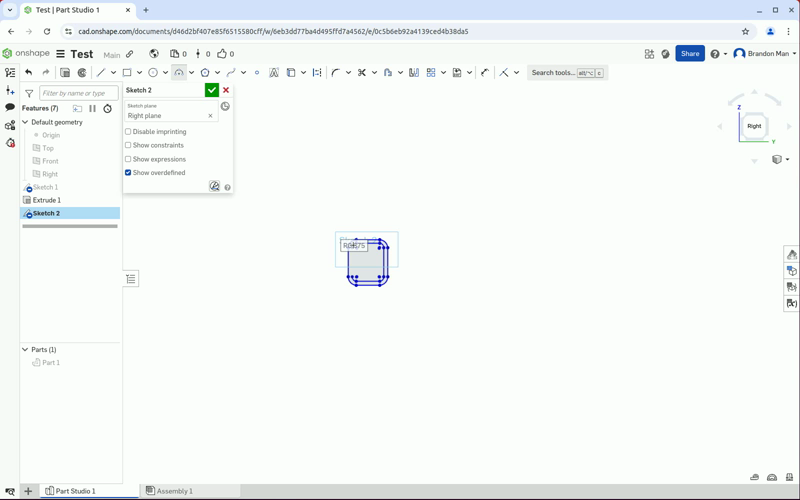
key(esc)
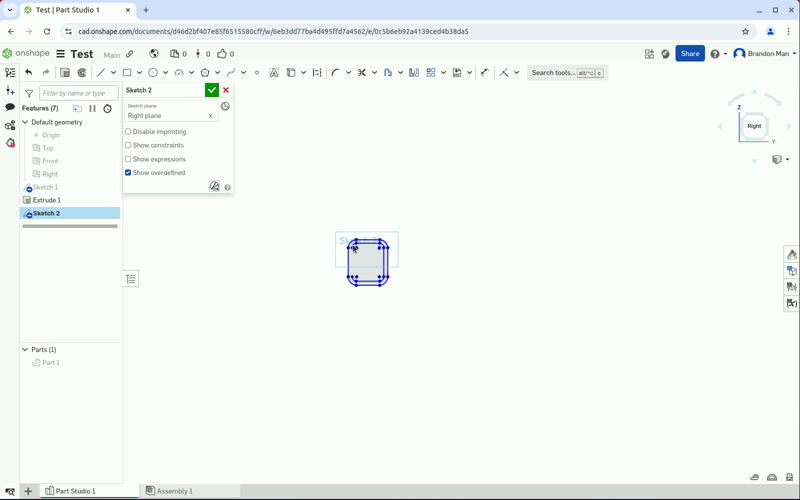
key(l)
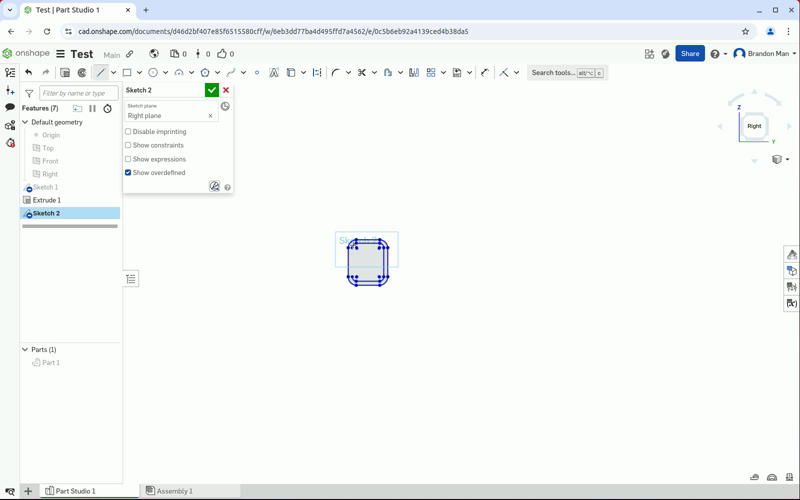
mouse_move(352, 247)
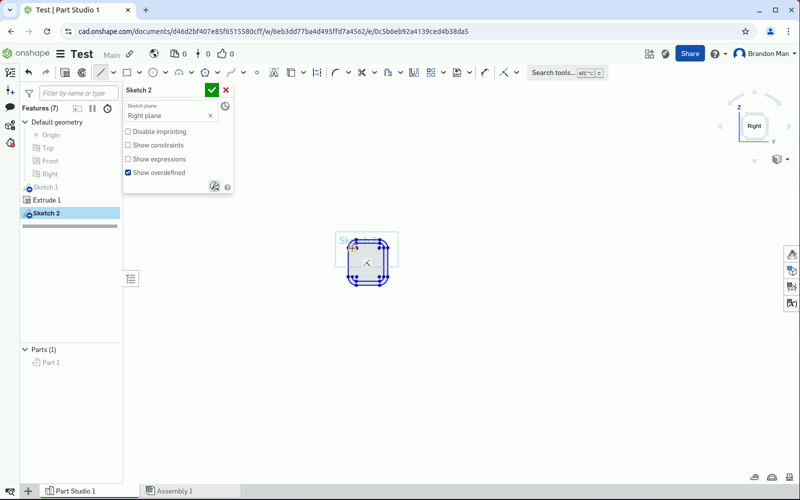
scroll(6)
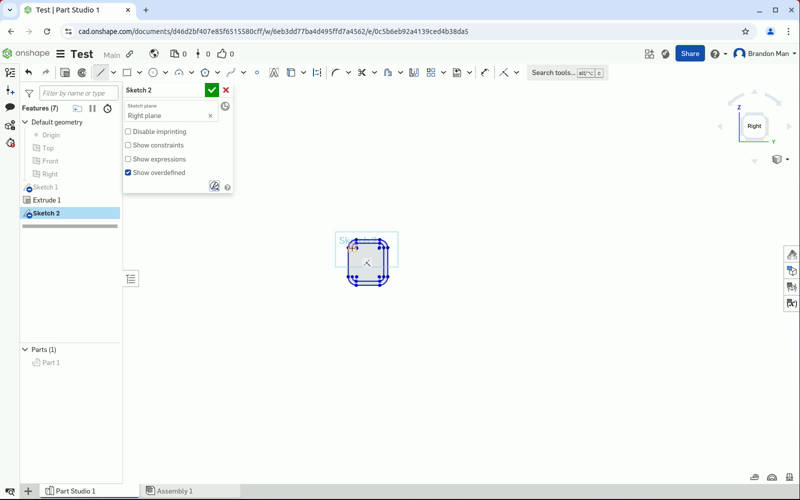
scroll(6)
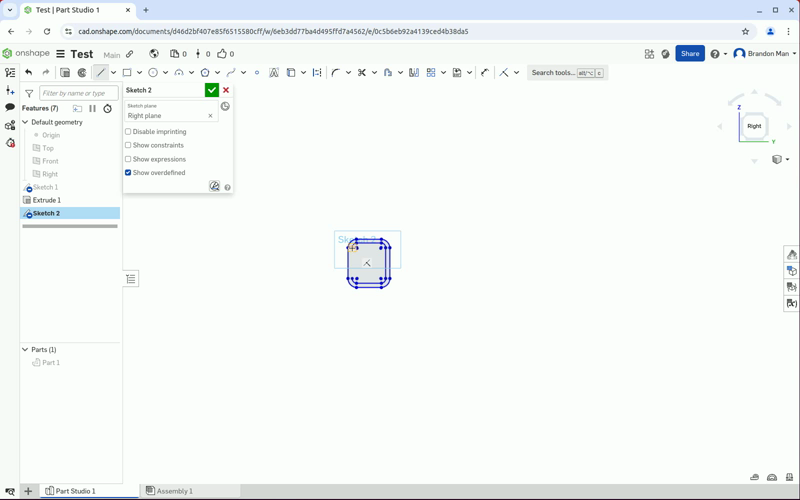
scroll(6)
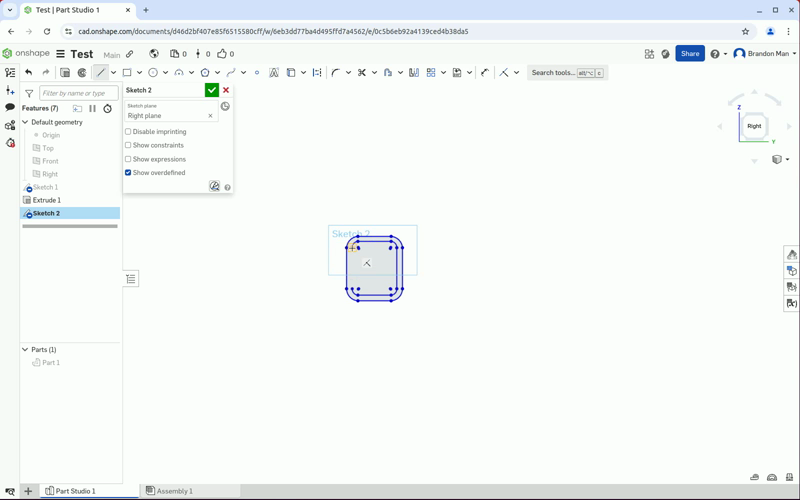
scroll(6)
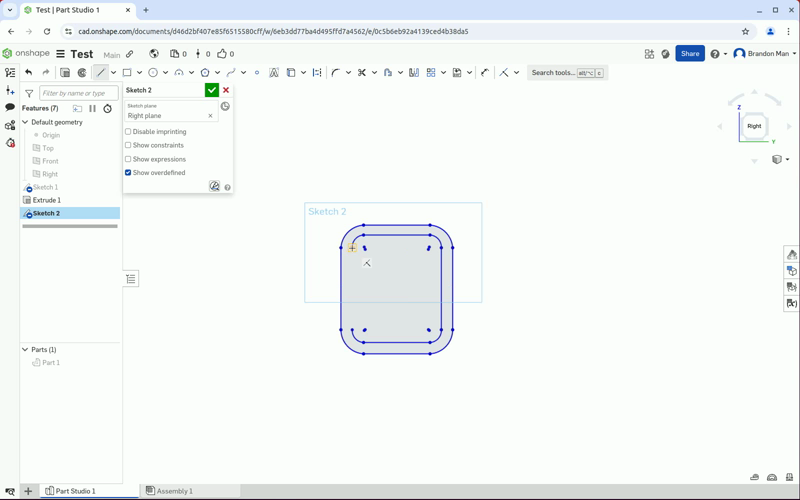
scroll(6)
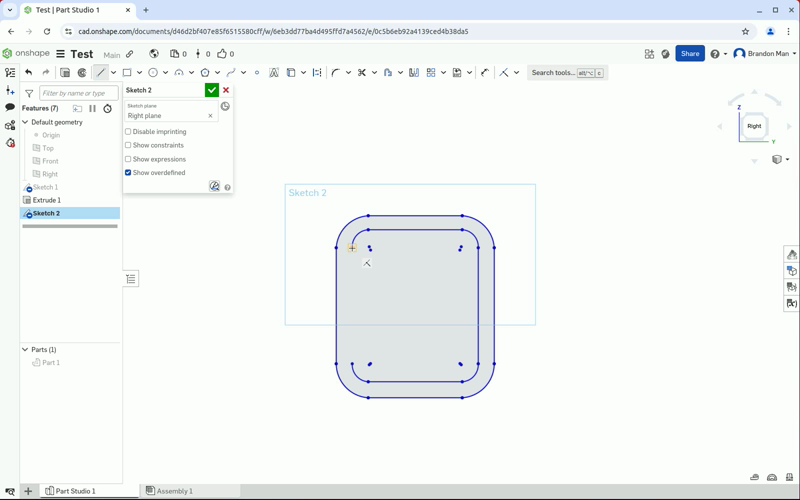
scroll(6)
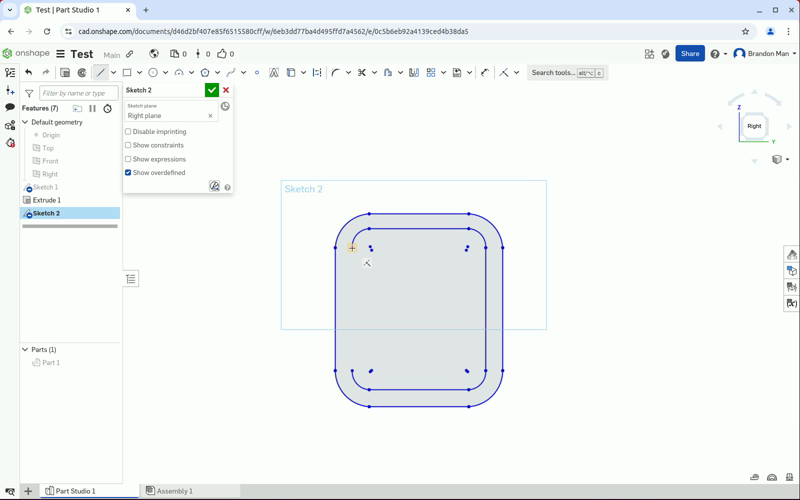
scroll(6)
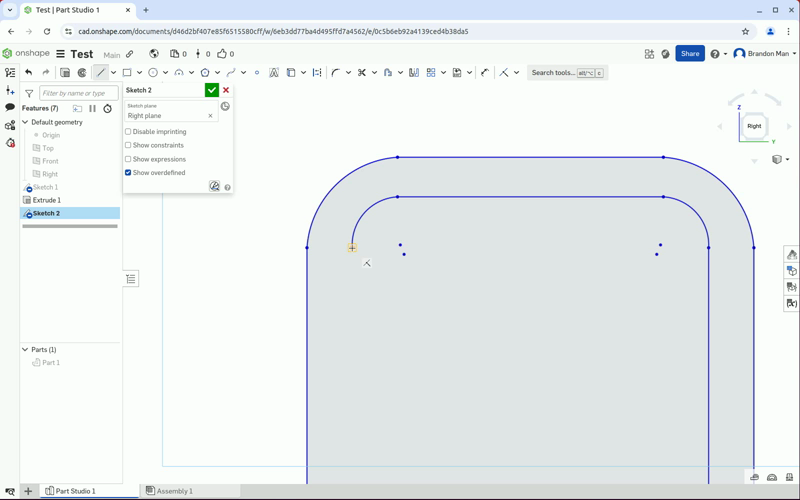
click(352, 247)
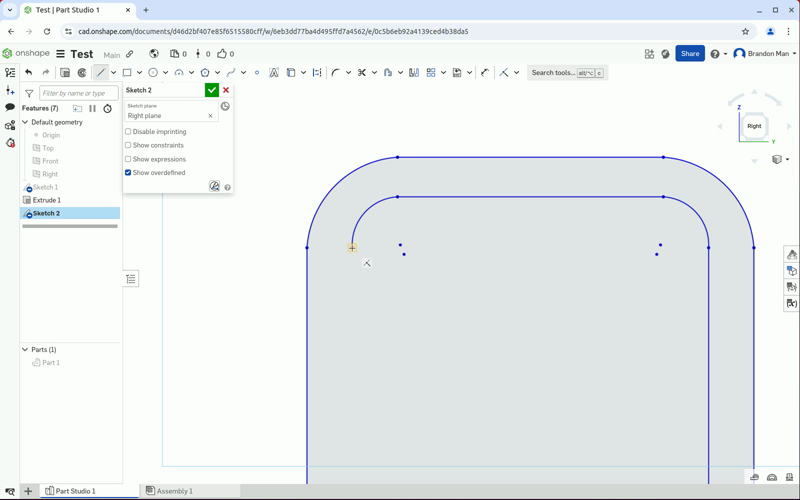
scroll(-6)
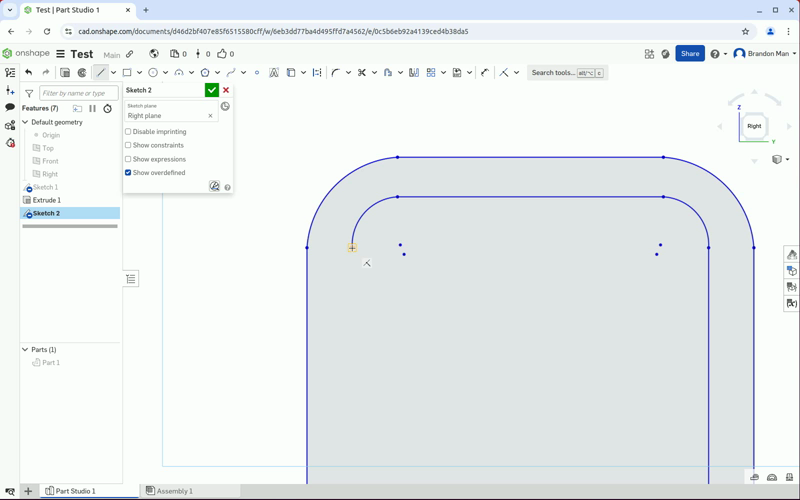
scroll(-6)
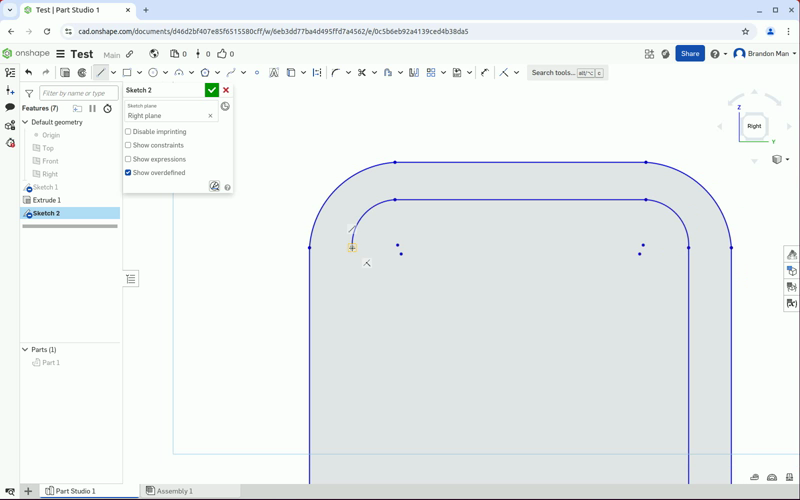
scroll(-6)
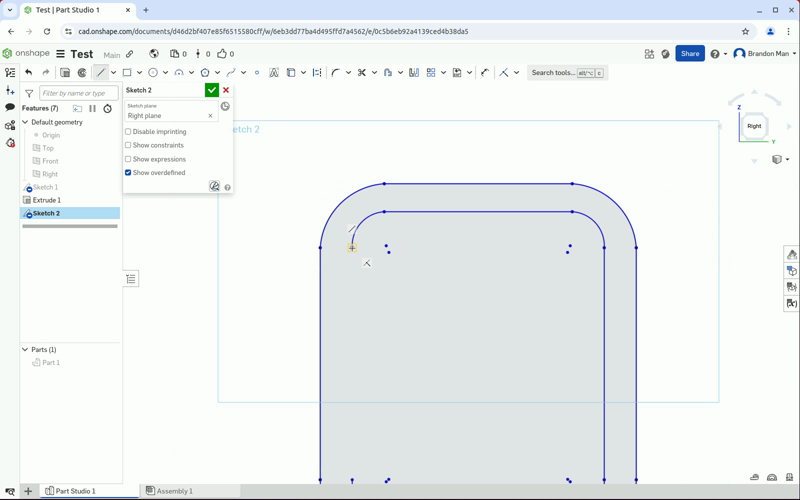
scroll(-6)
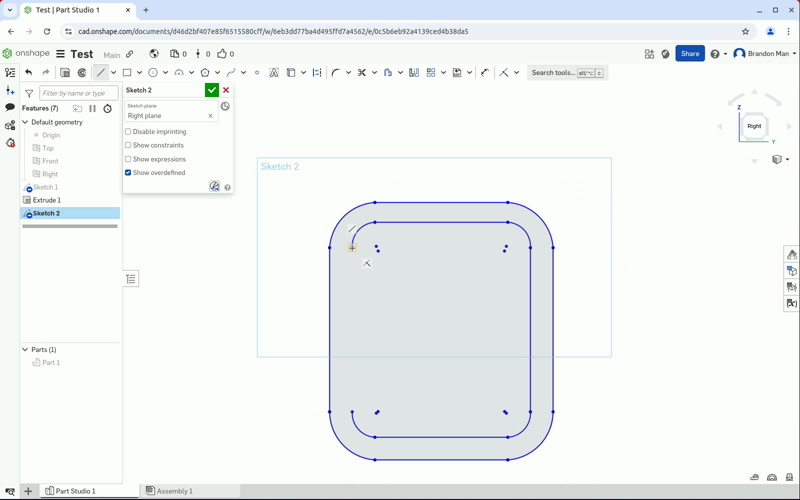
scroll(-6)
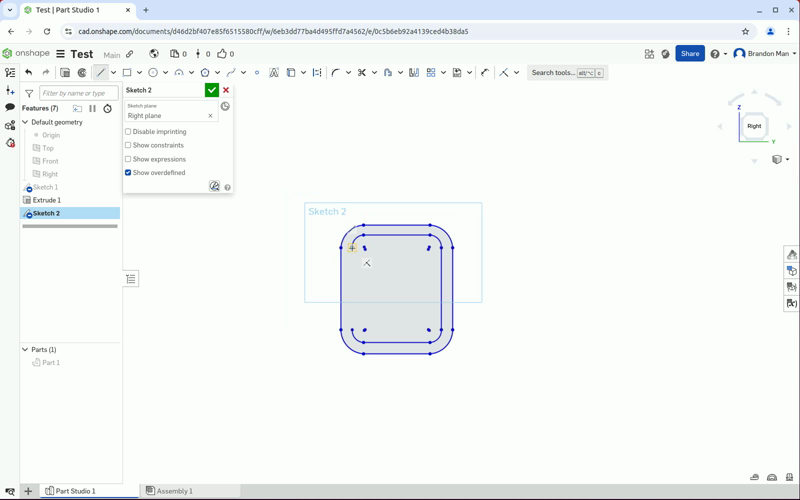
scroll(-6)
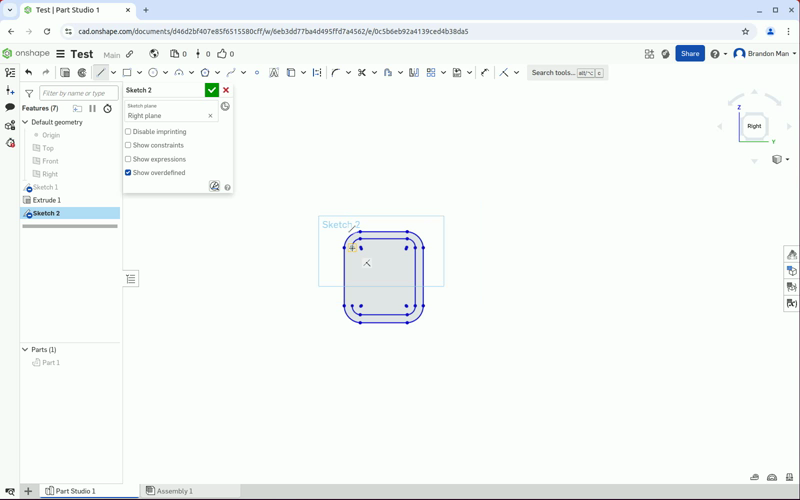
scroll(-6)
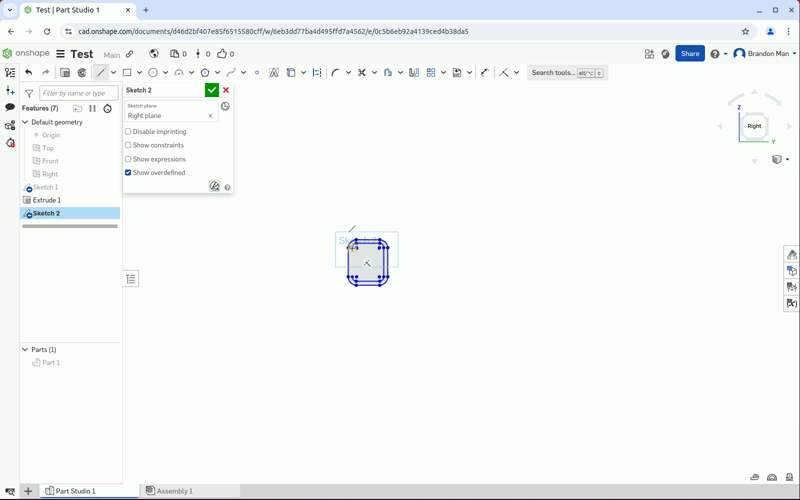
mouse_move(382, 247)
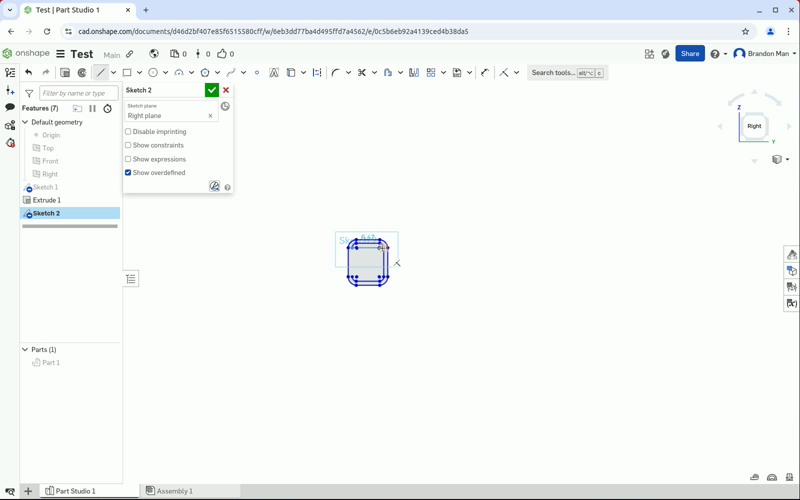
key_down(shift)
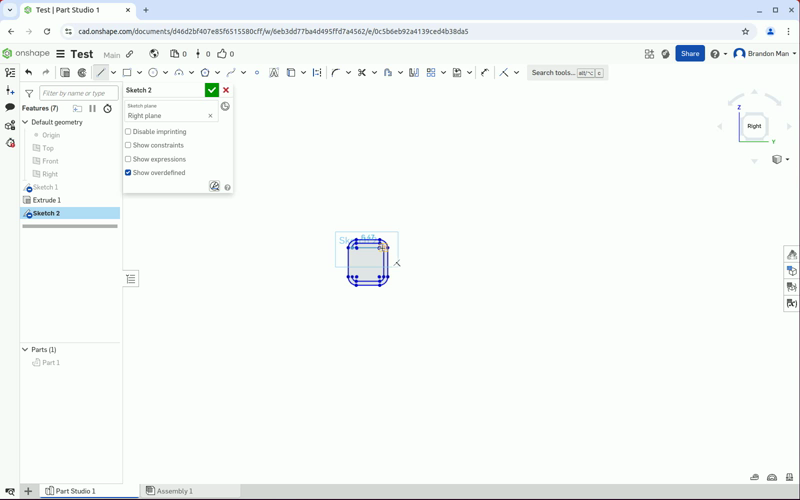
mouse_move(352, 276)
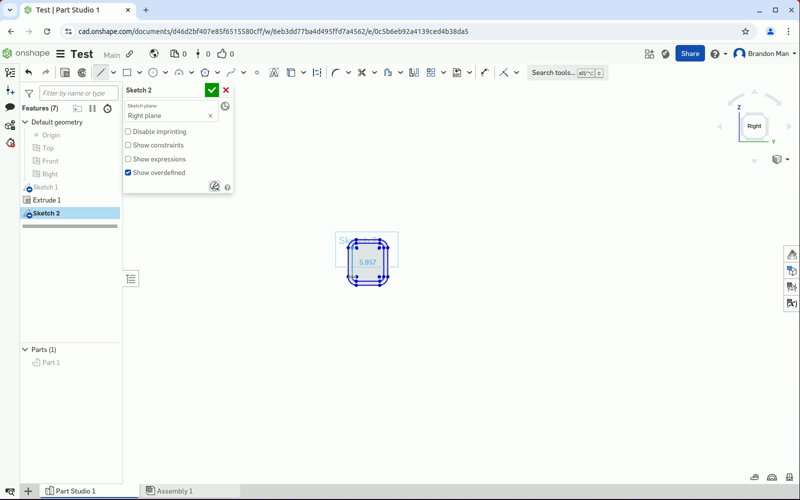
scroll(6)
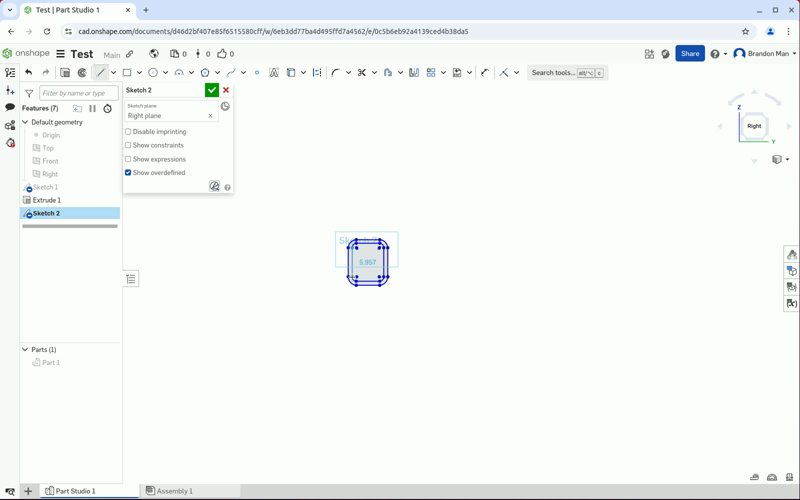
scroll(6)
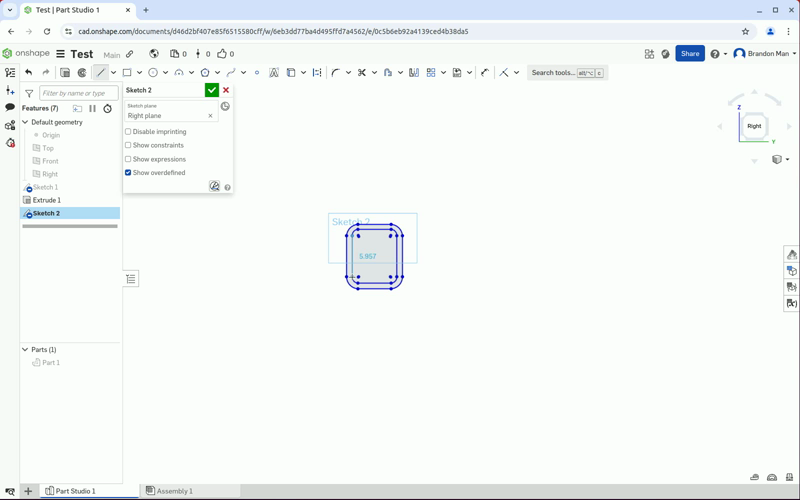
scroll(6)
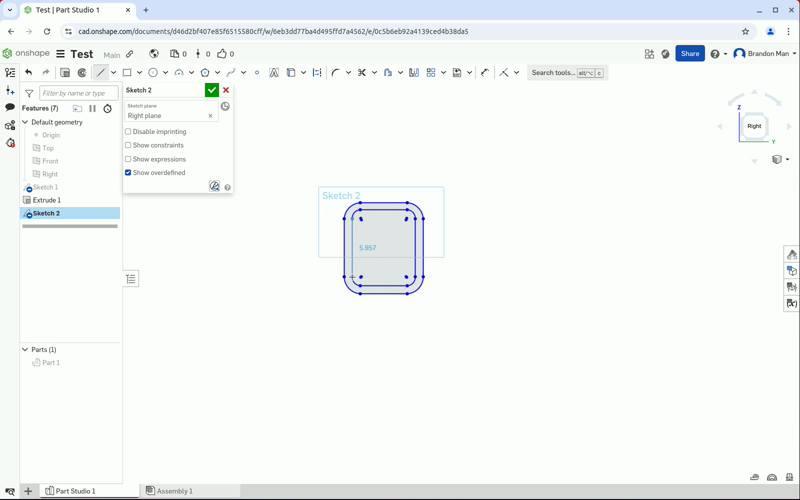
scroll(6)
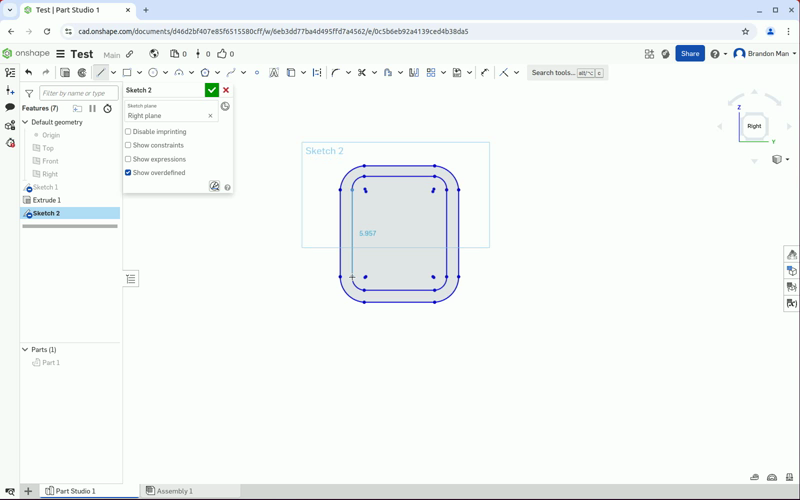
scroll(6)
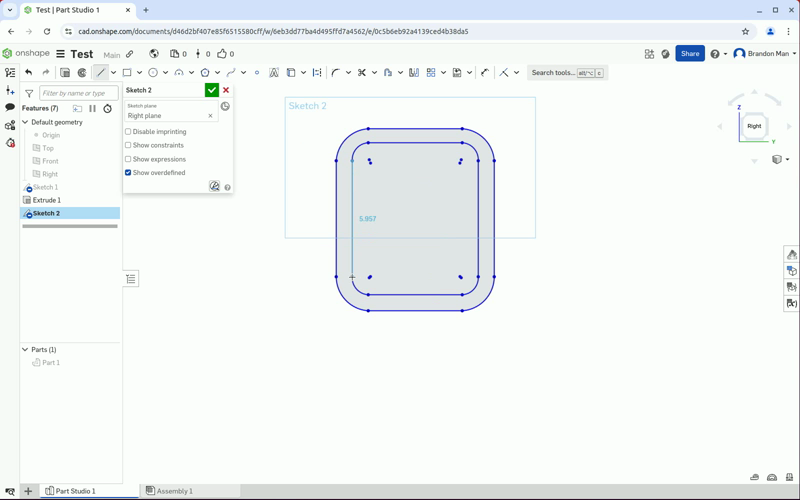
scroll(6)
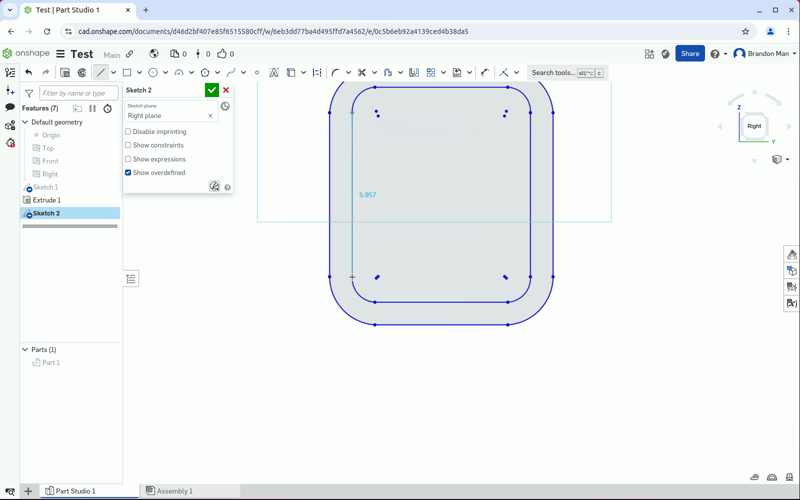
scroll(6)
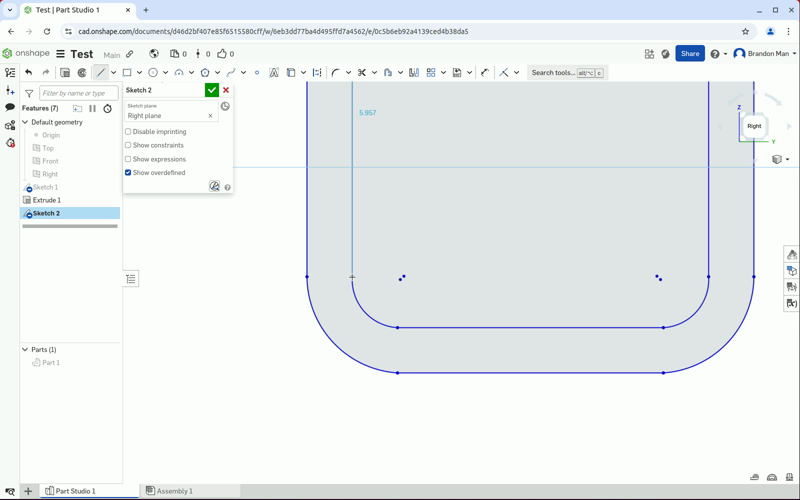
key_up(shift)
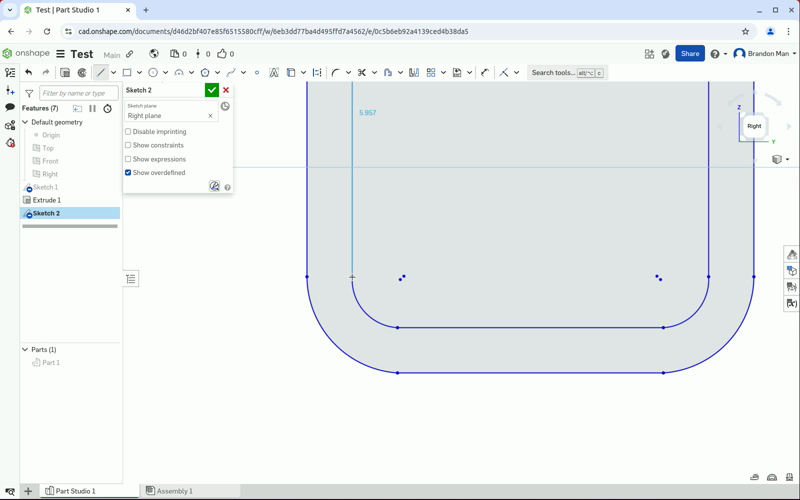
click(352, 276)
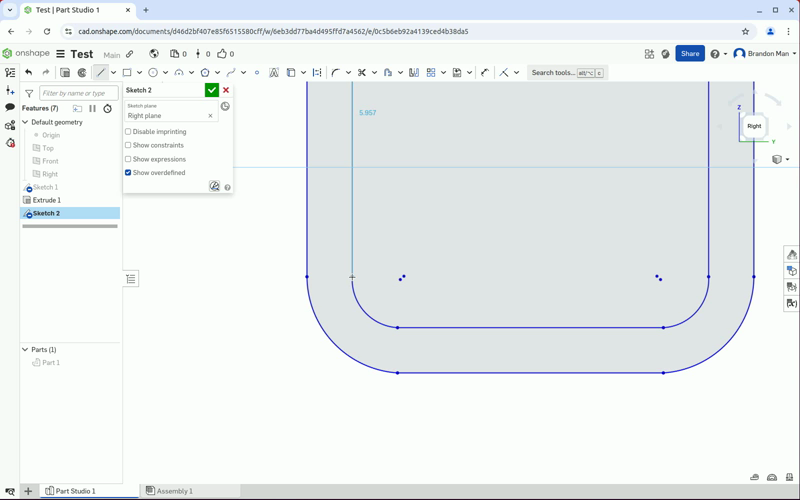
scroll(-6)
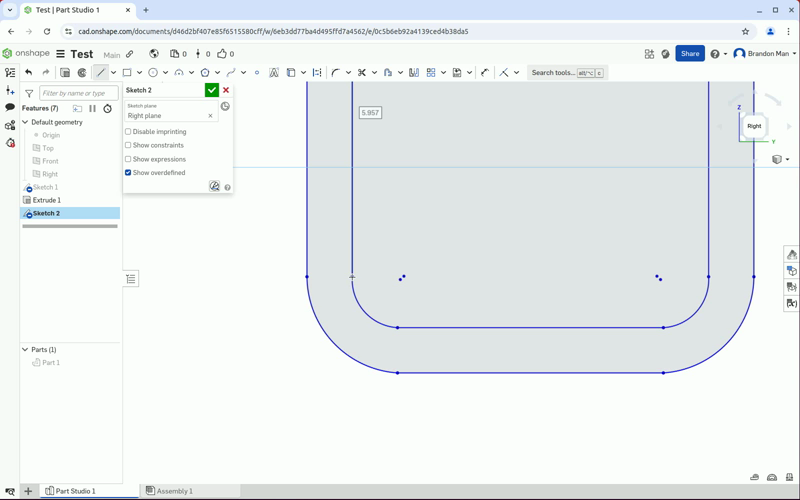
scroll(-6)
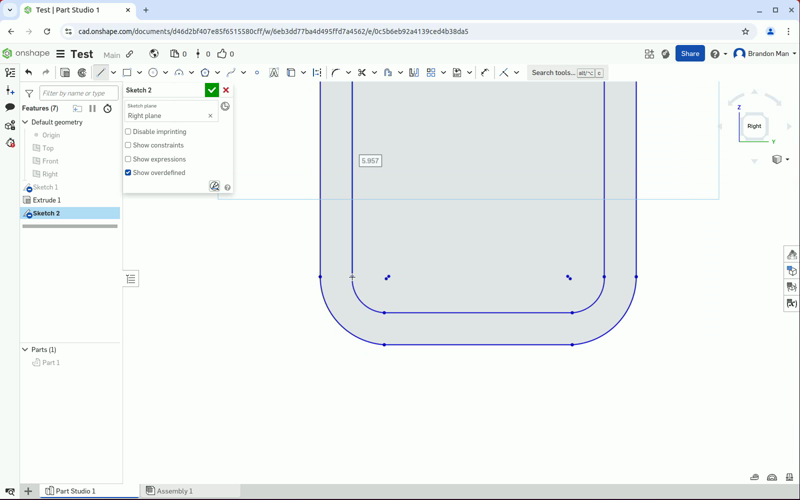
scroll(-6)
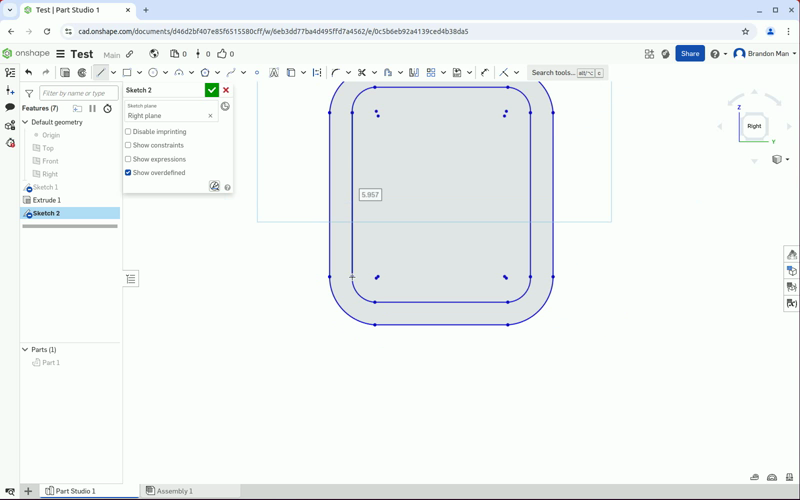
scroll(-6)
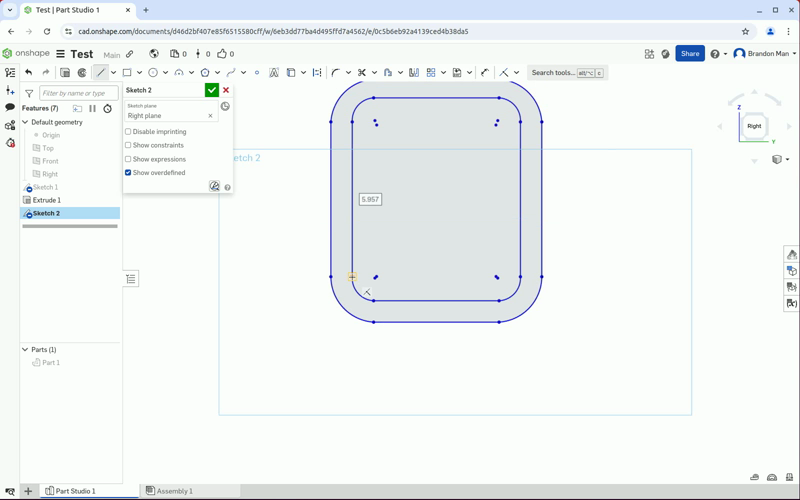
scroll(-6)
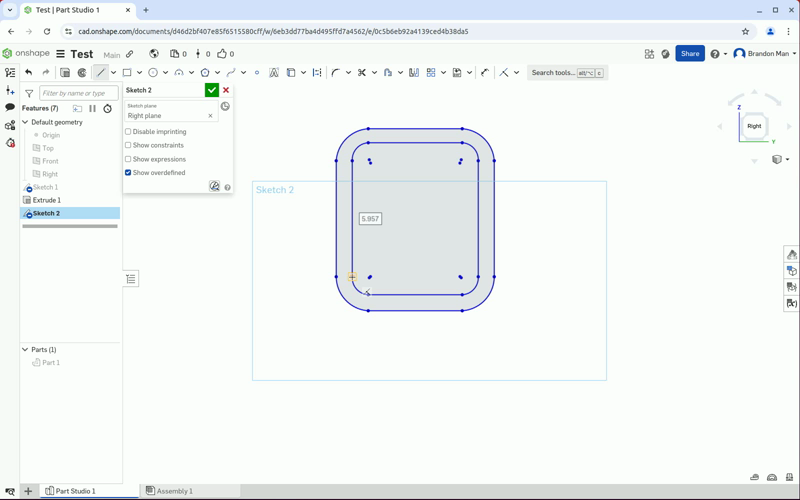
scroll(-6)
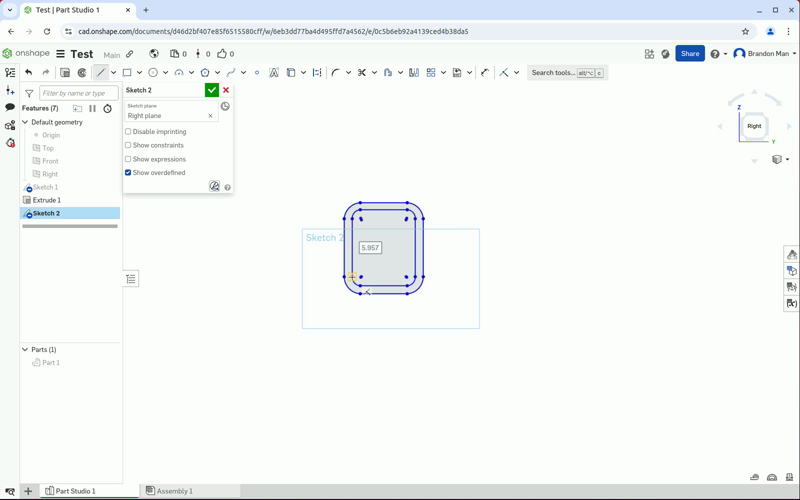
scroll(-6)
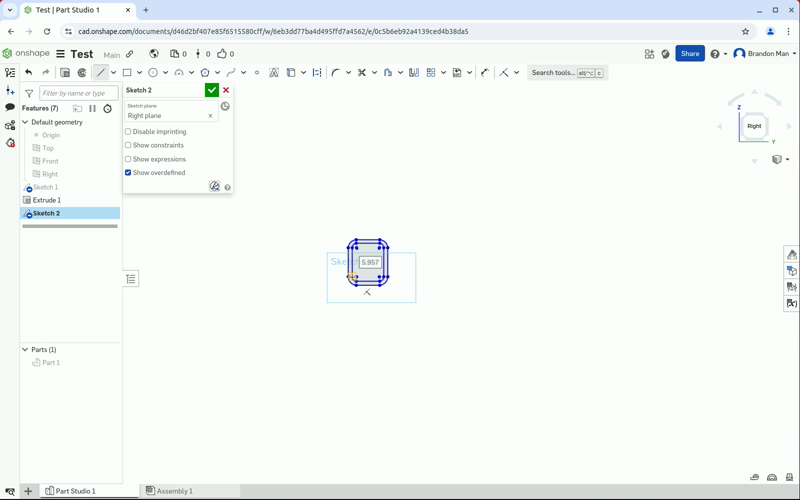
key(esc)
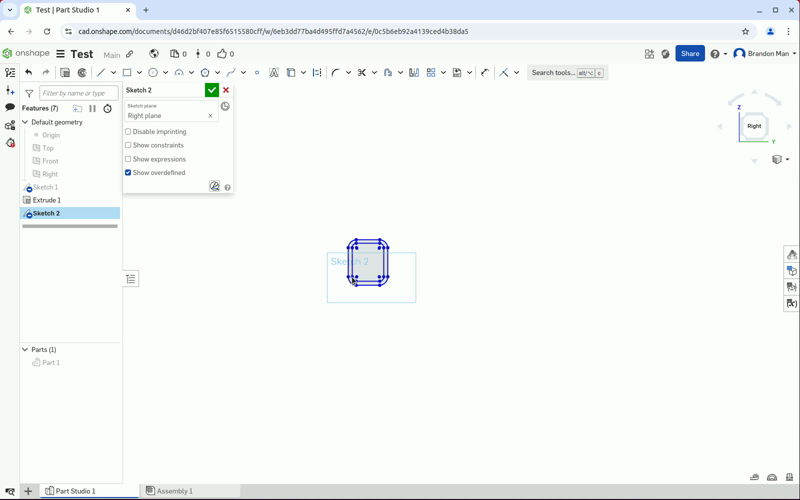
mouse_move(358, 282)
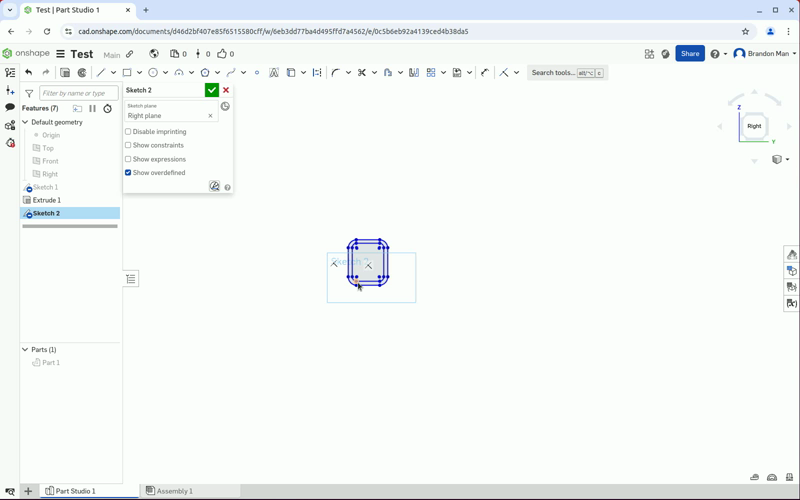
scroll(6)
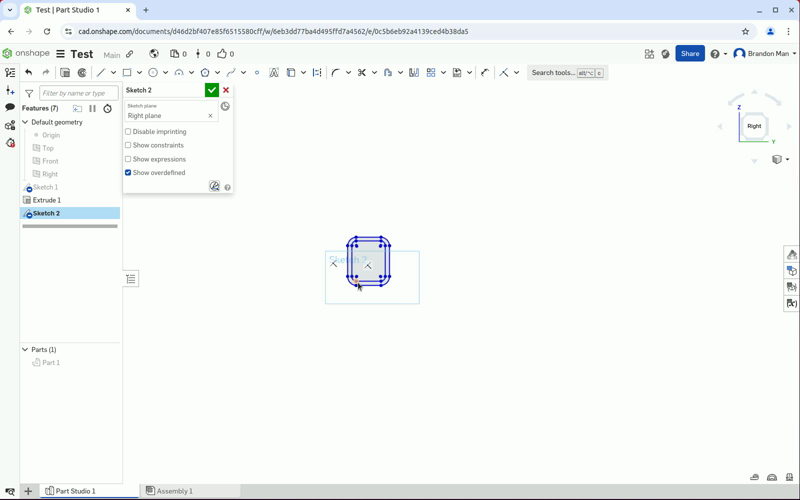
scroll(6)
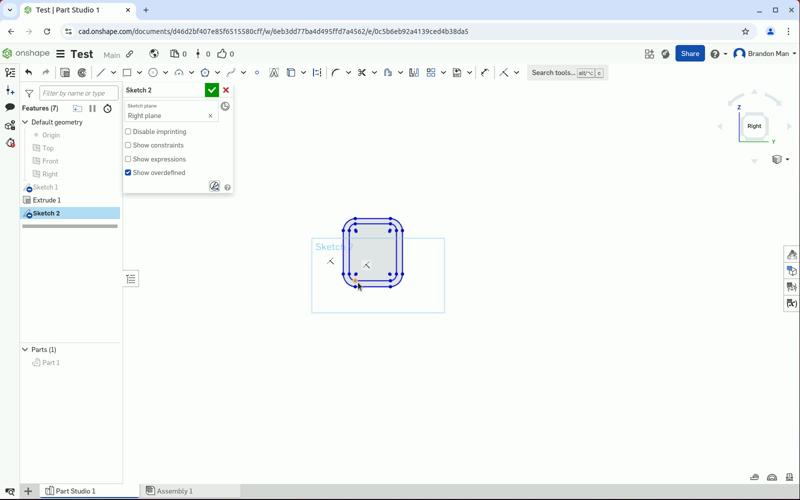
scroll(6)
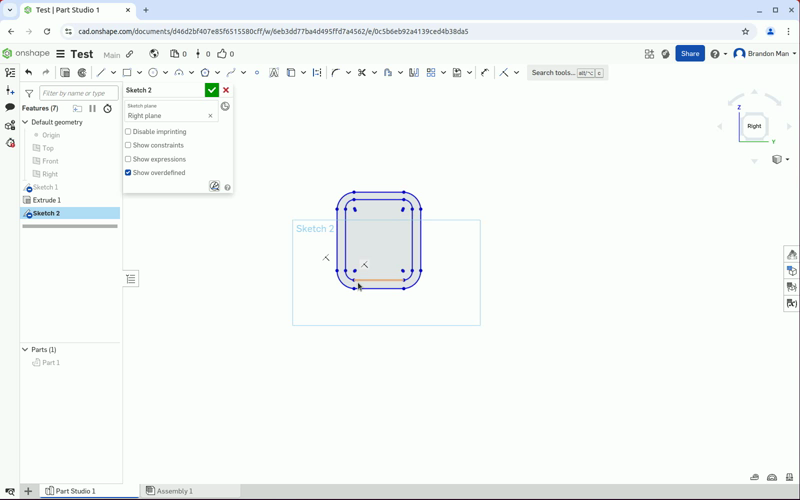
scroll(6)
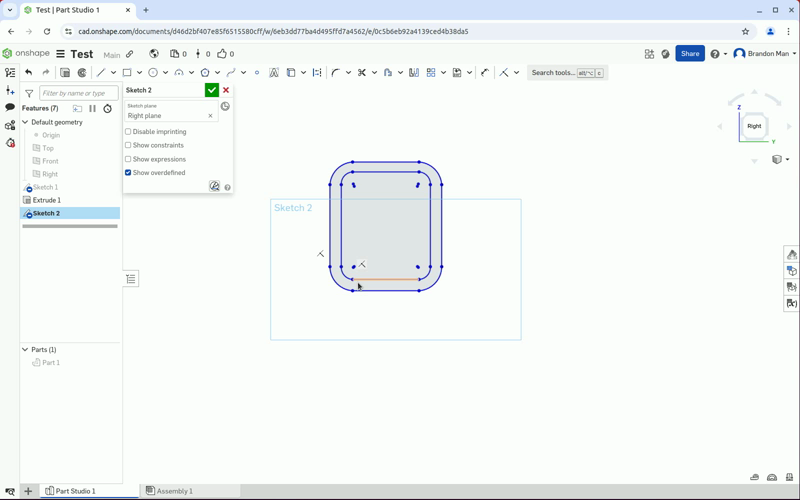
scroll(6)
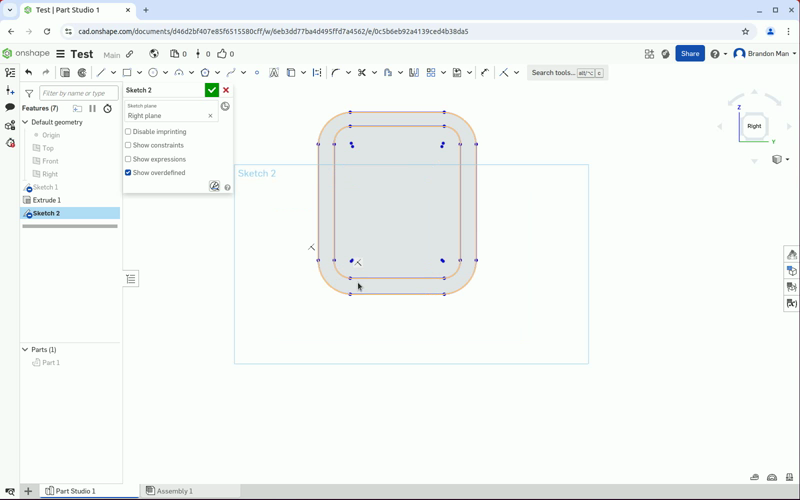
scroll(6)
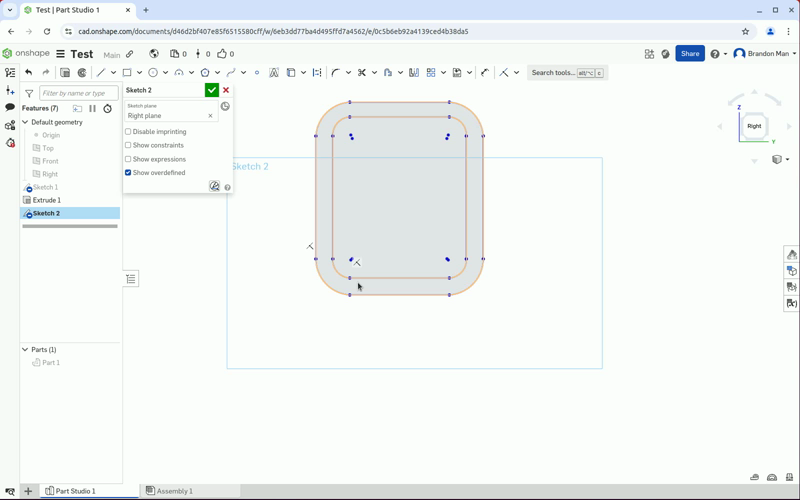
scroll(6)
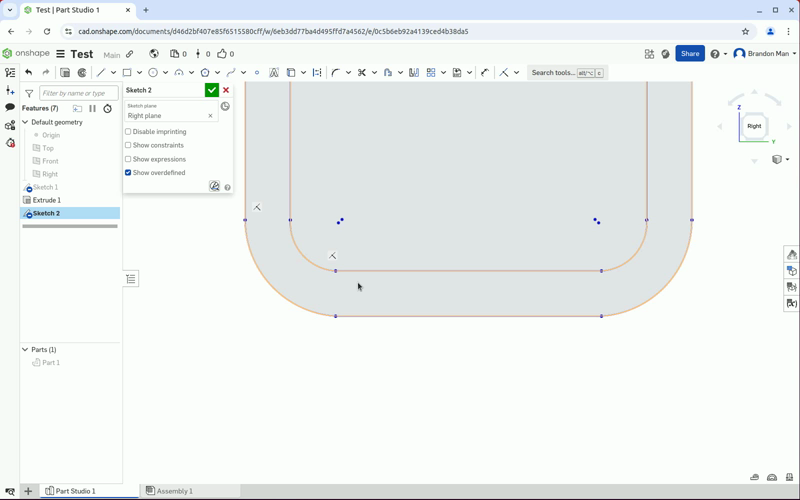
click(358, 282)
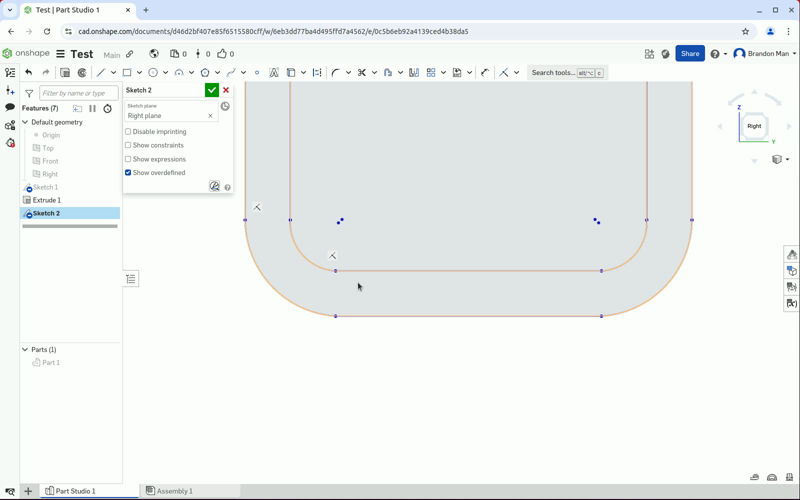
scroll(-6)
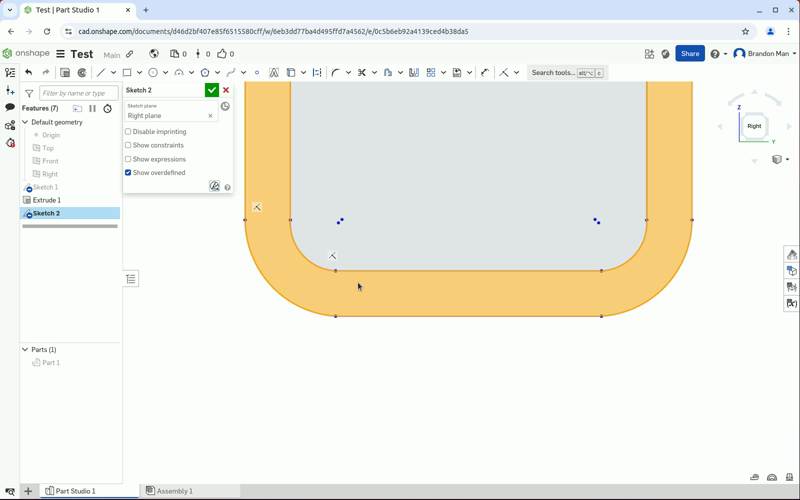
scroll(-6)
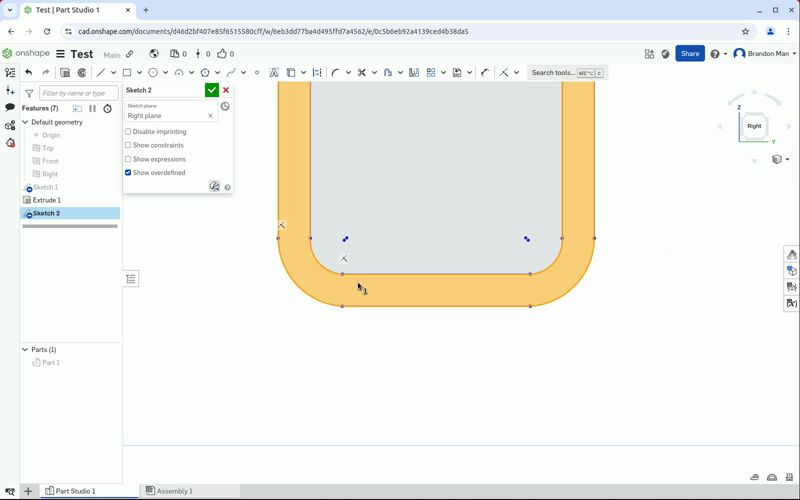
scroll(-6)
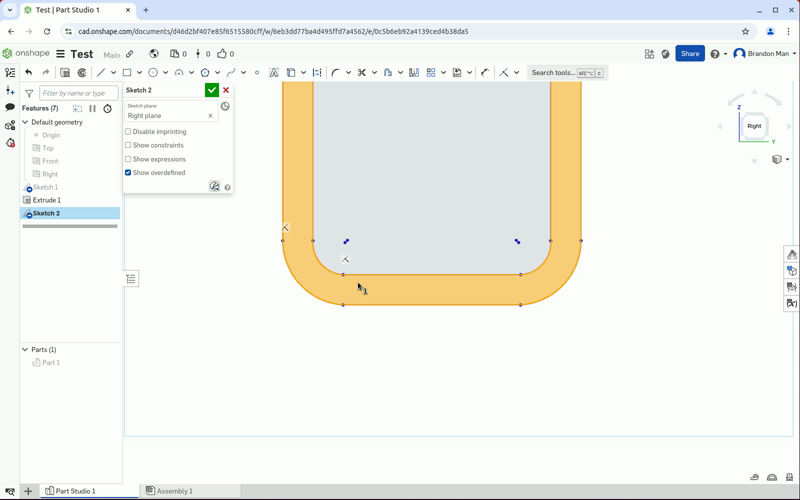
scroll(-6)
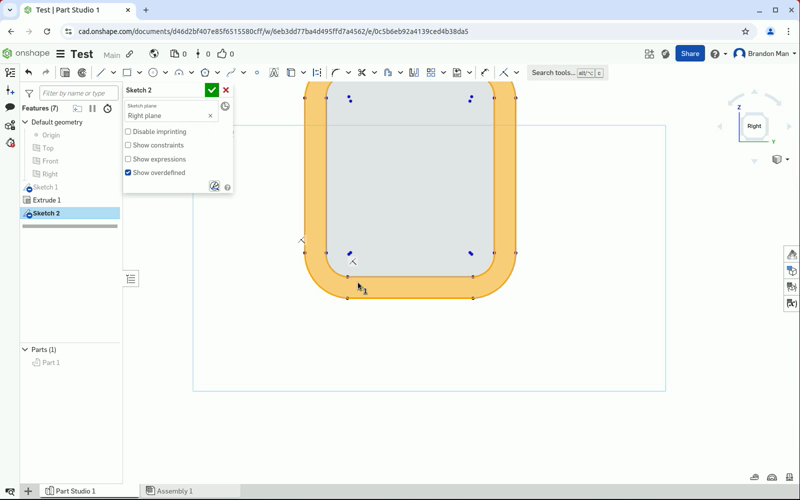
scroll(-6)
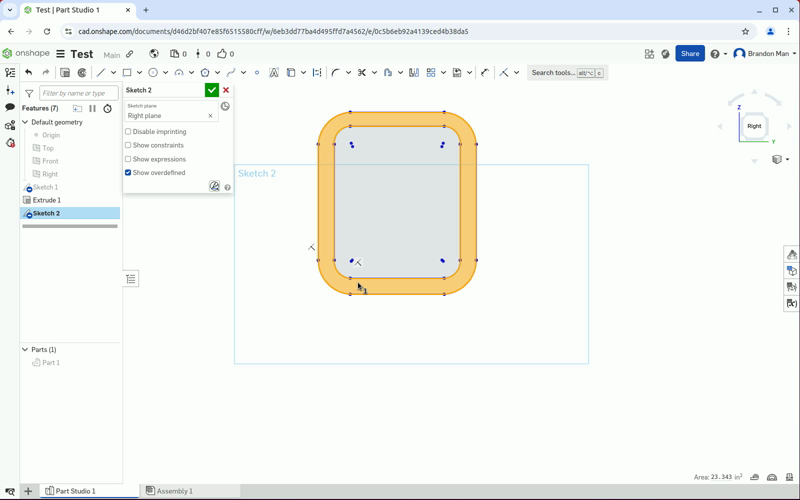
scroll(-6)
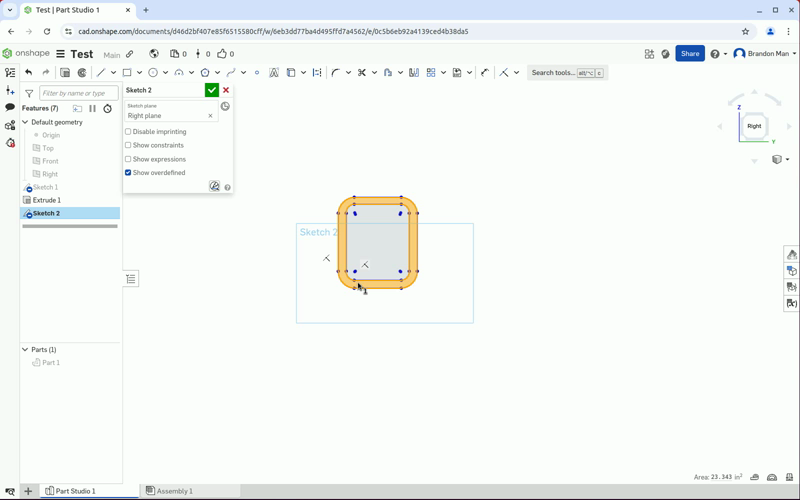
scroll(-6)
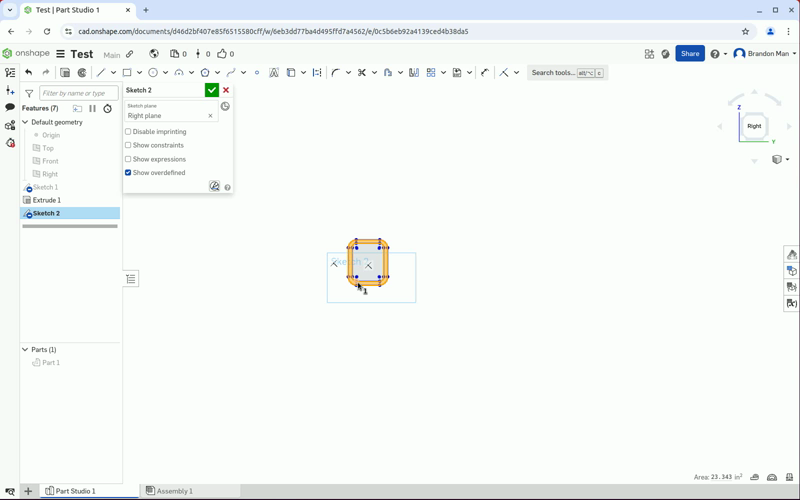
mouse_move(73, 352)
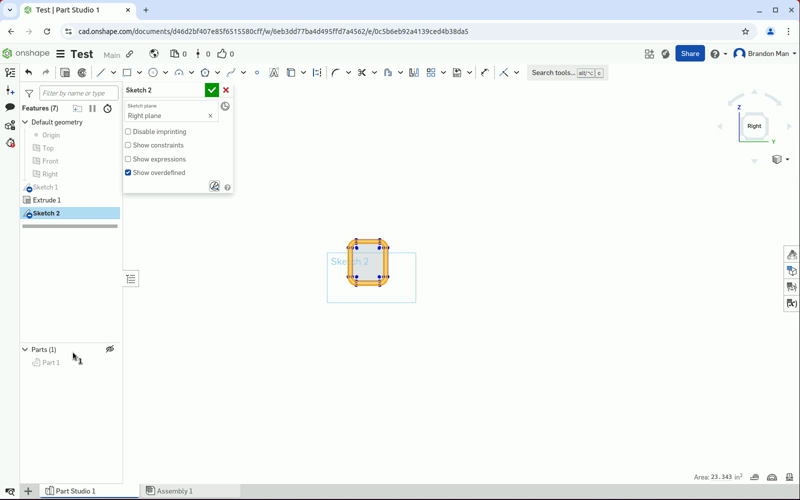
key(shift+y)
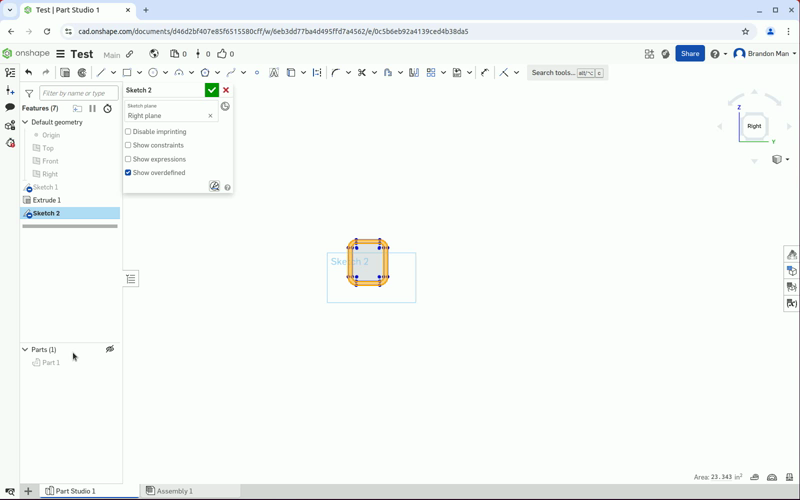
key(shift+e)
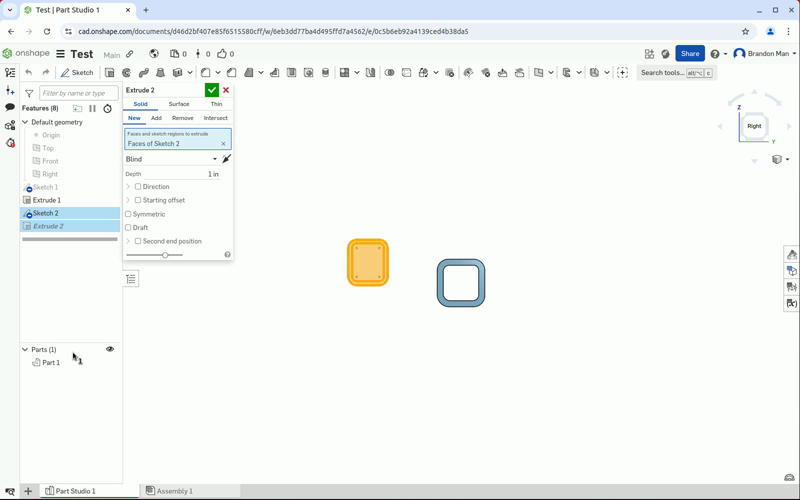
mouse_move(143, 106)
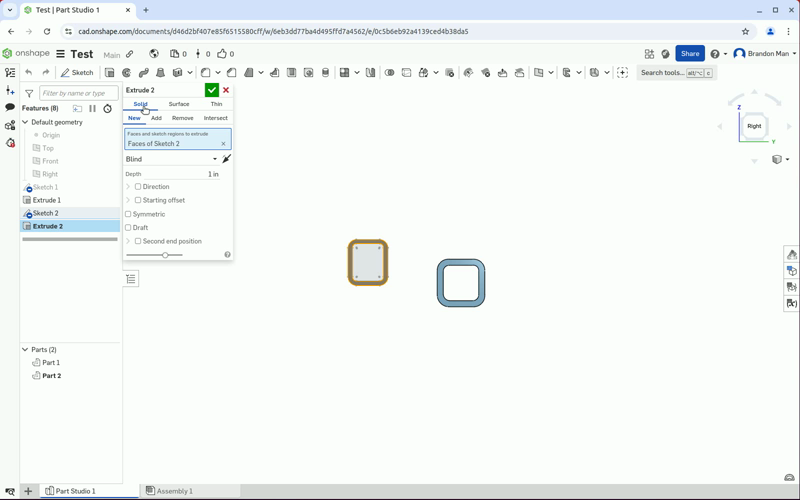
click(143, 106)
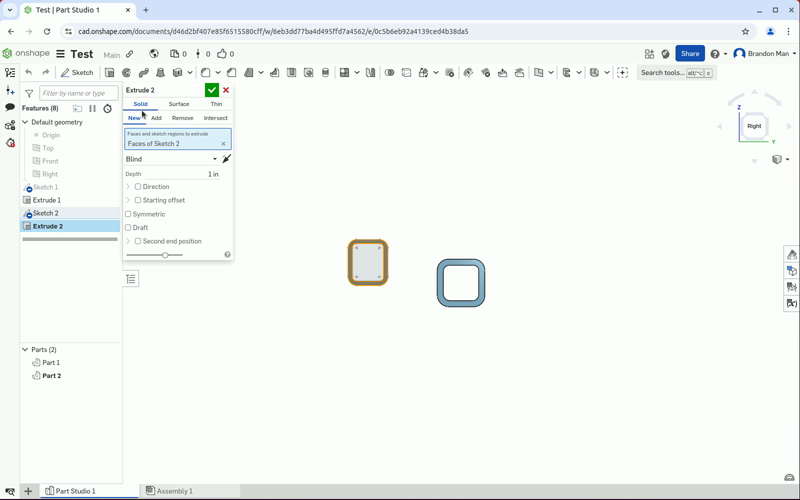
mouse_move(137, 120)
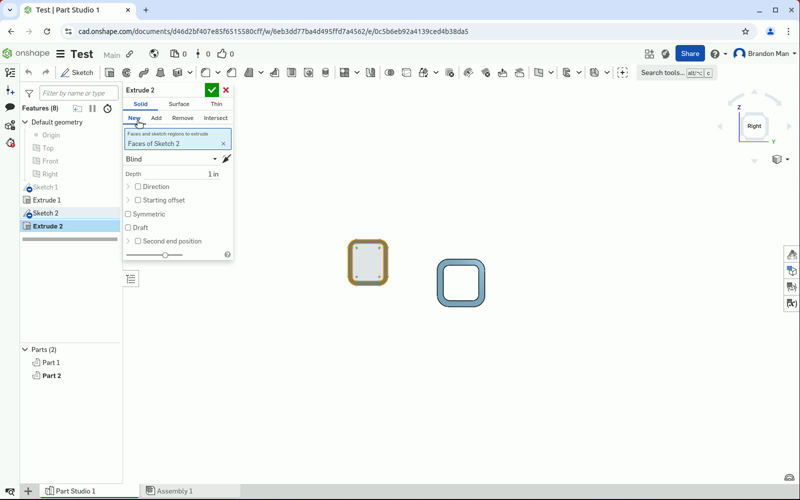
click(137, 120)
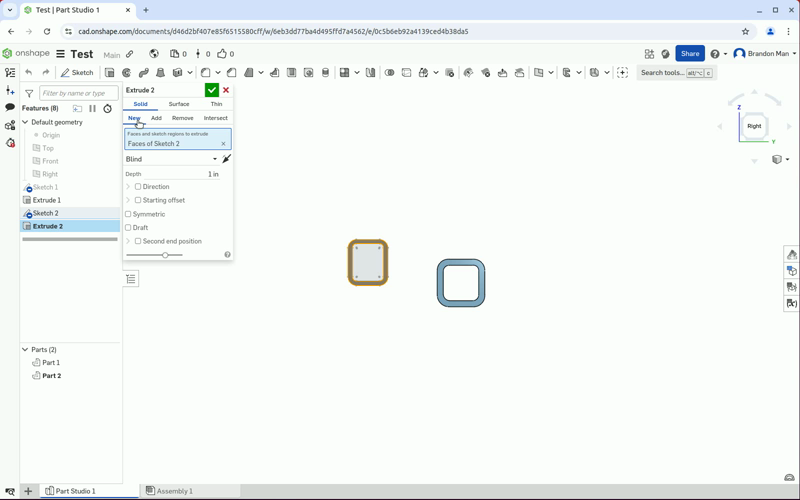
key(tab, 4)
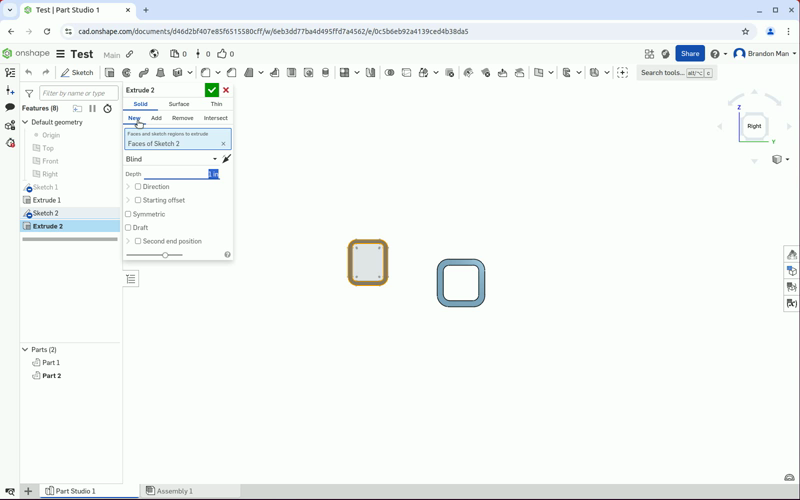
text(3.129)
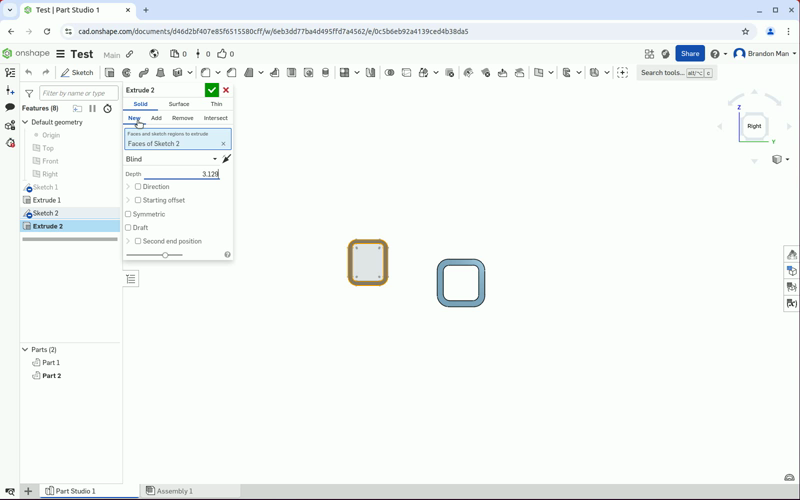
key(enter)
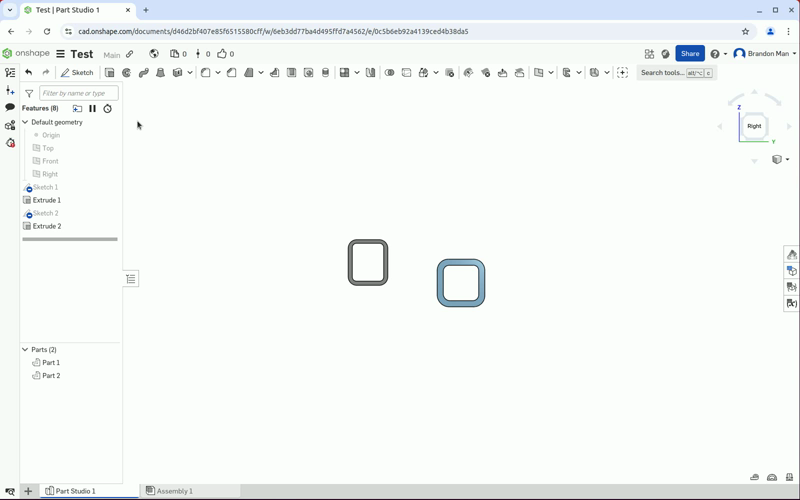
key(shift+h)
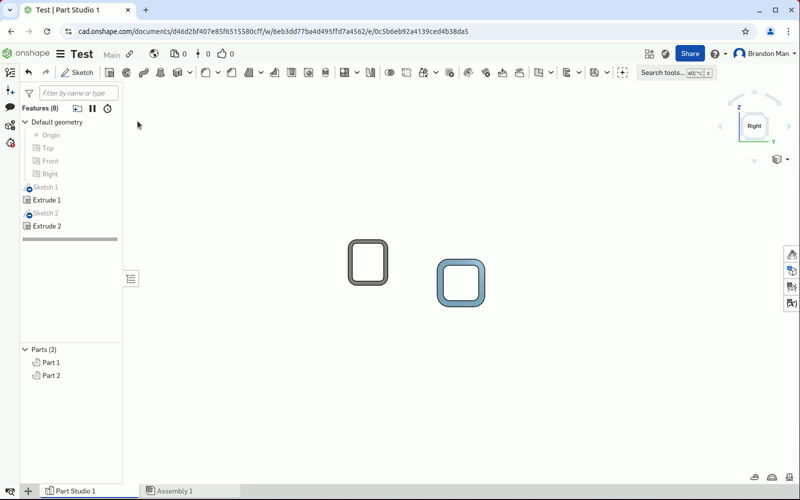
key(shift+h)
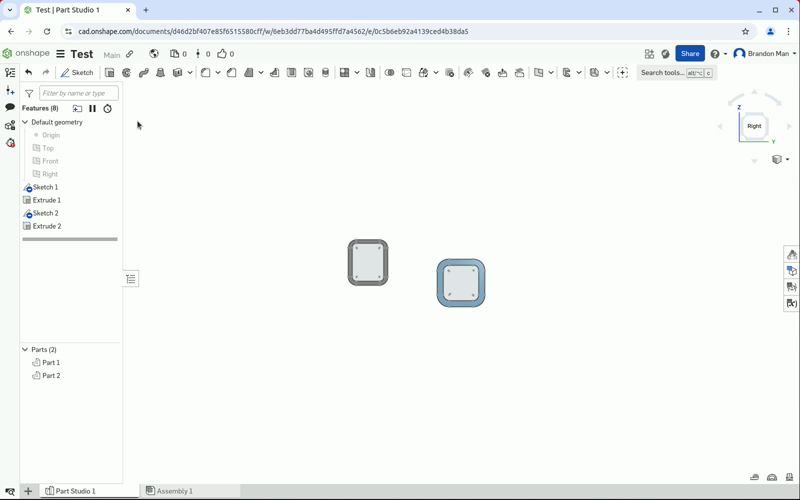
key(shift+7)
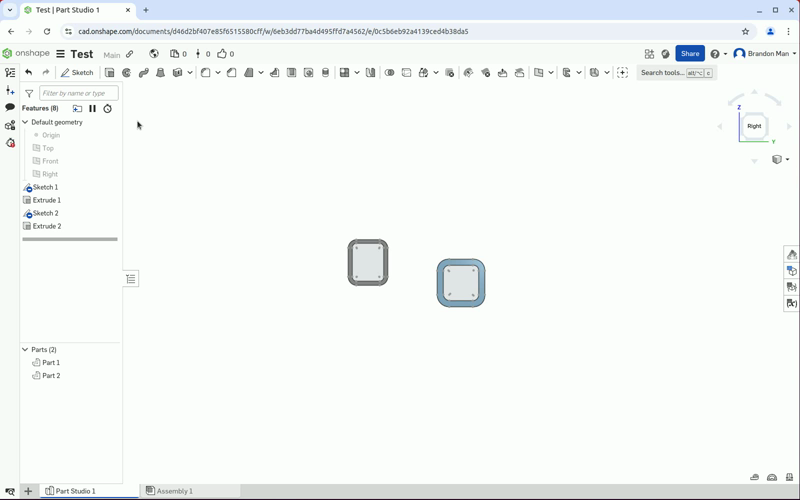
key(right, 2)
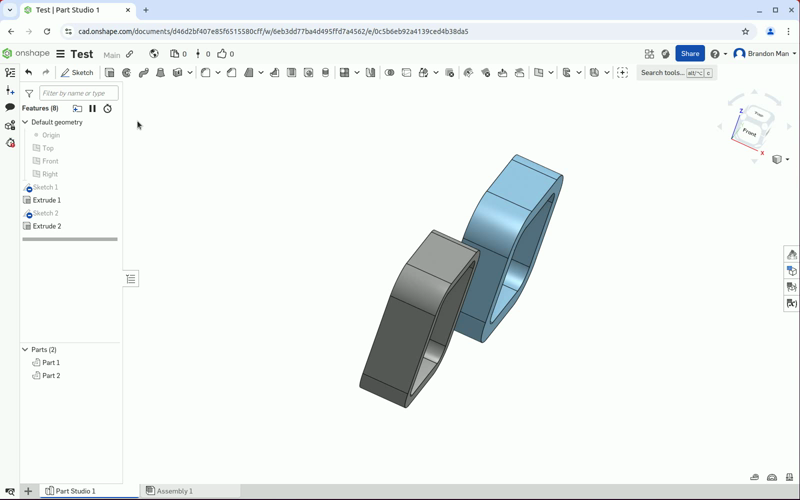
key(down, 2)
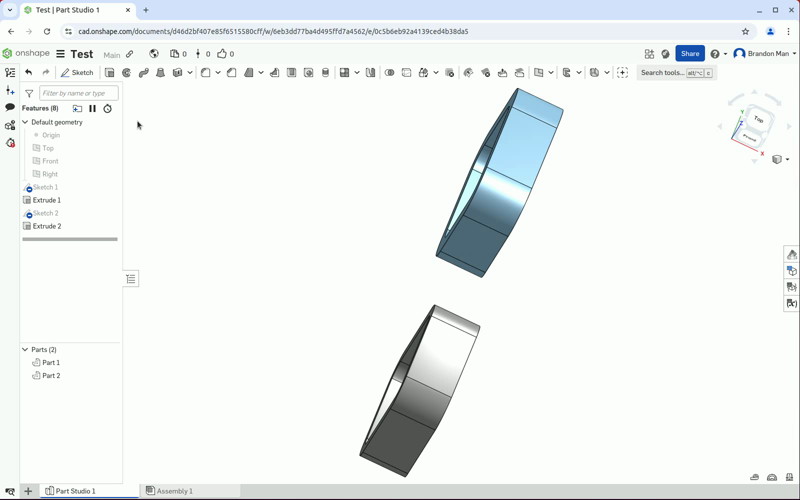
key(up, 2)
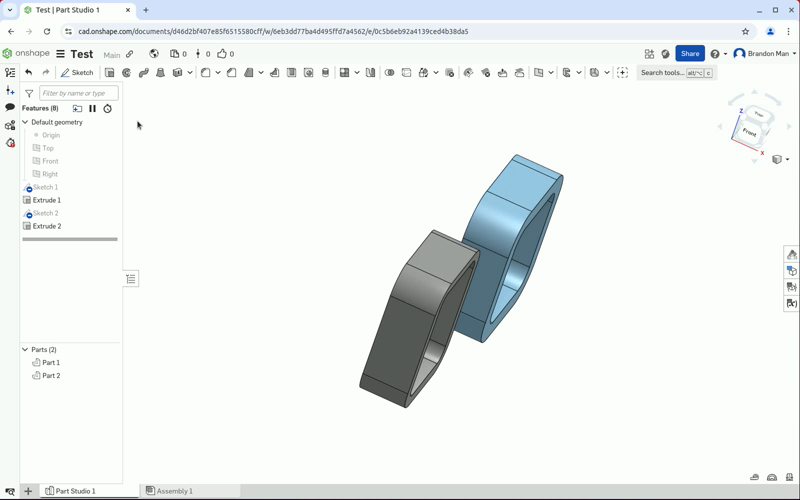
key(left, 2)
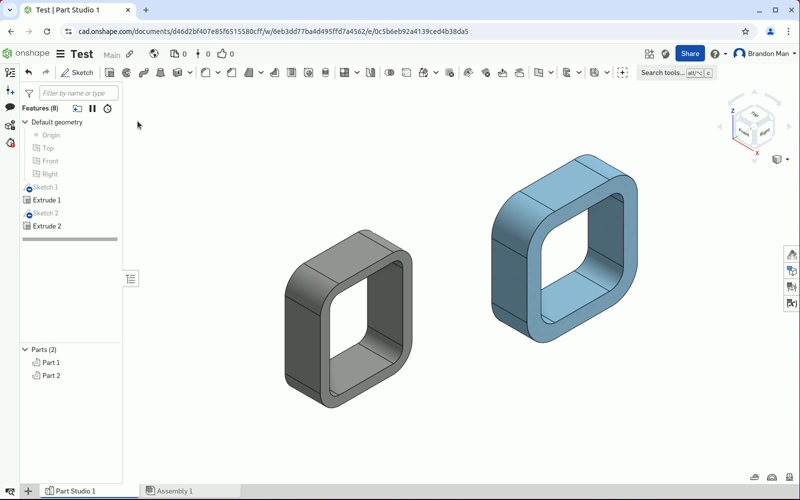
mouse_move(73, 189)
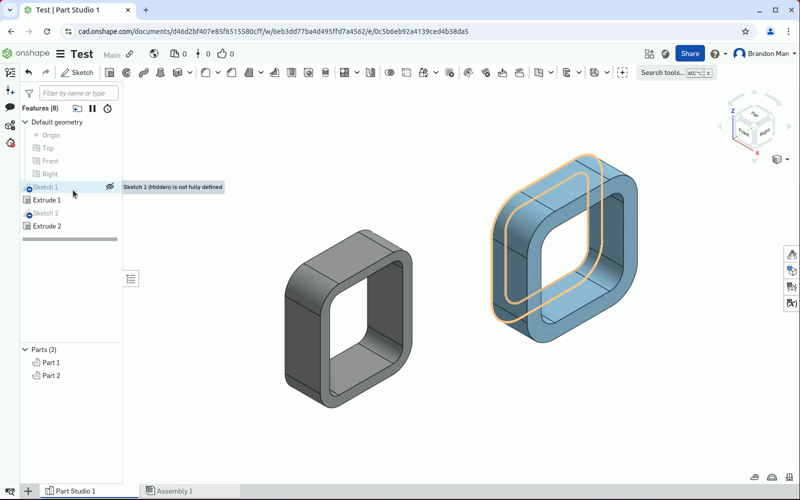
click(73, 189)